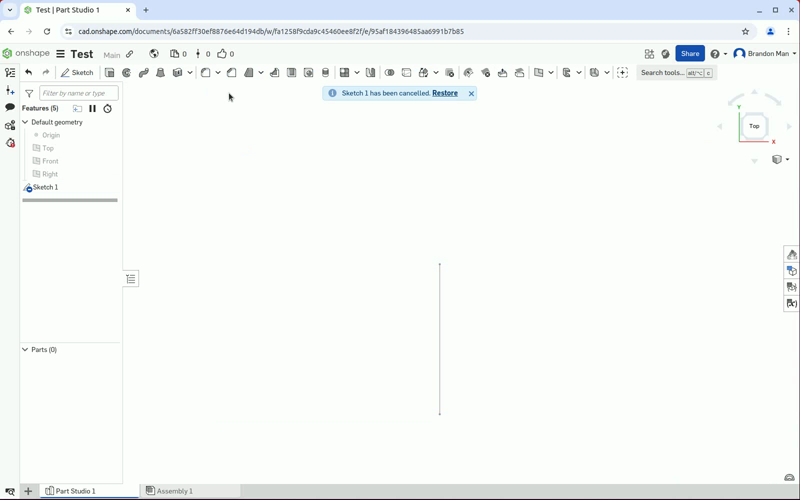
key(shift+h)
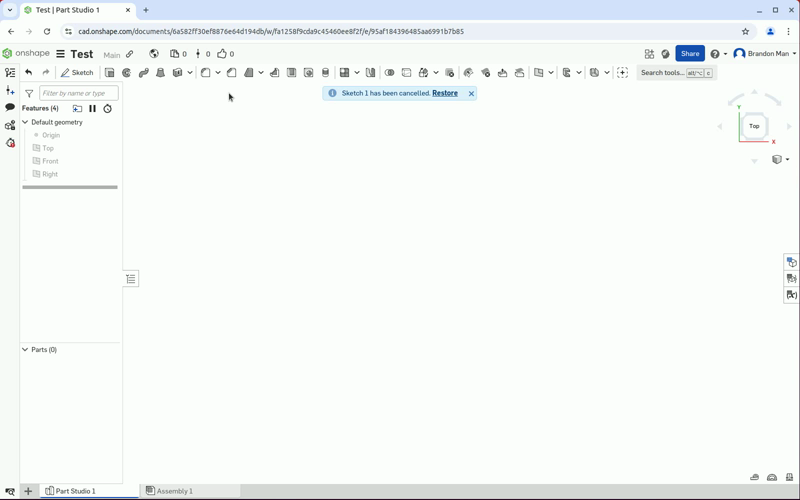
mouse_move(73, 352)
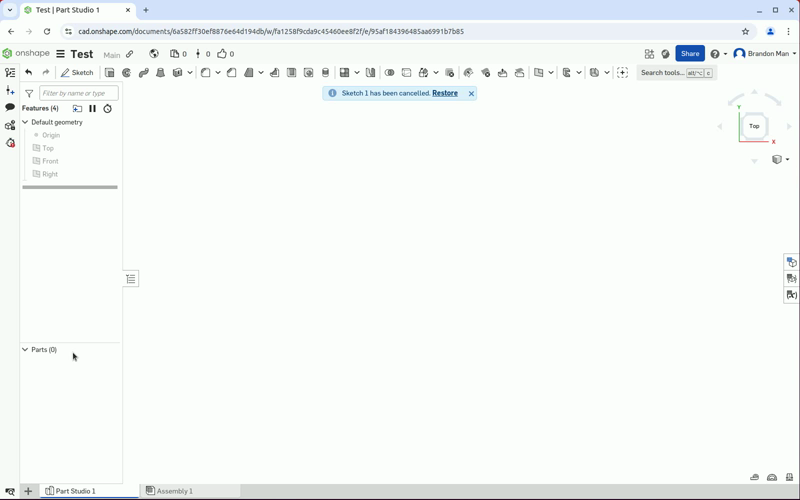
key(y)
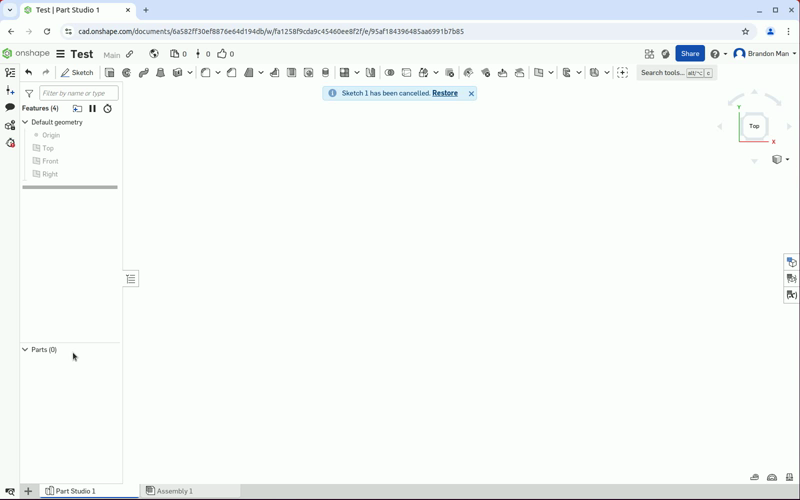
key(shift+p)
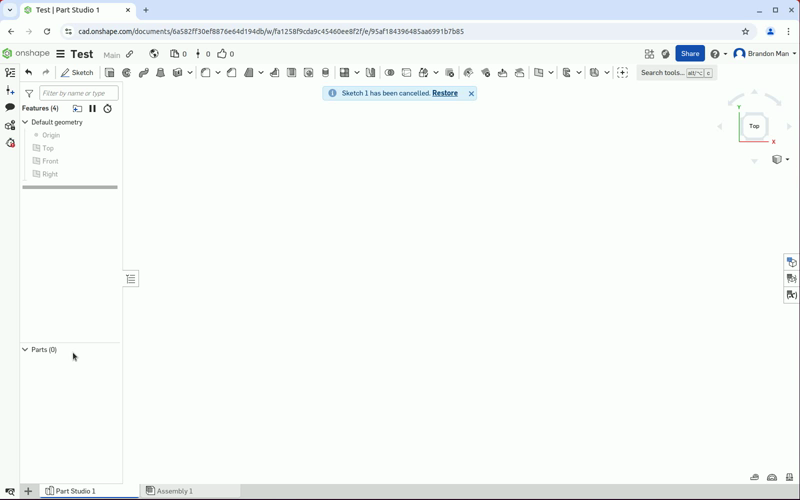
key(space)
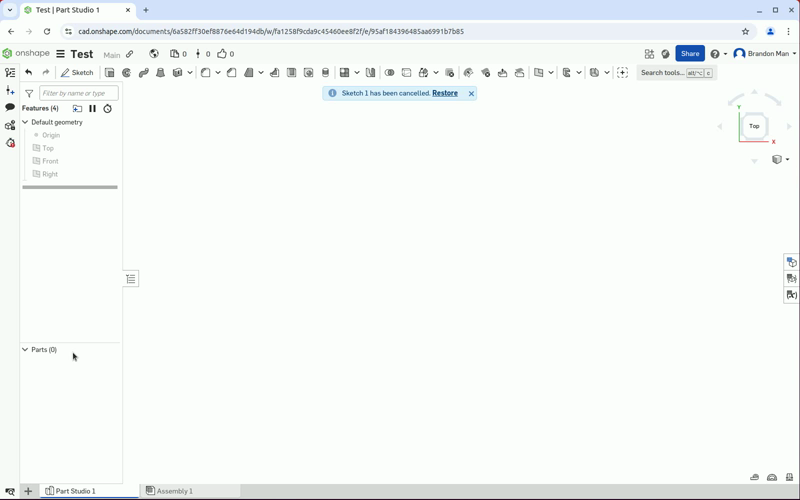
key_down(shift)
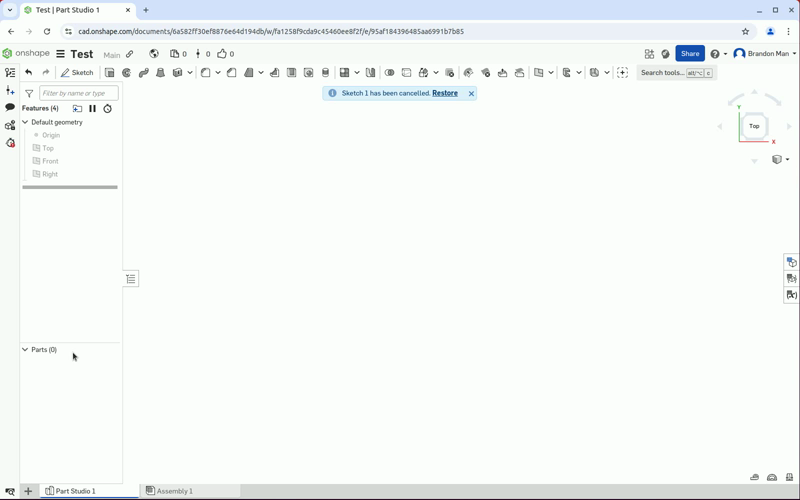
key(up)
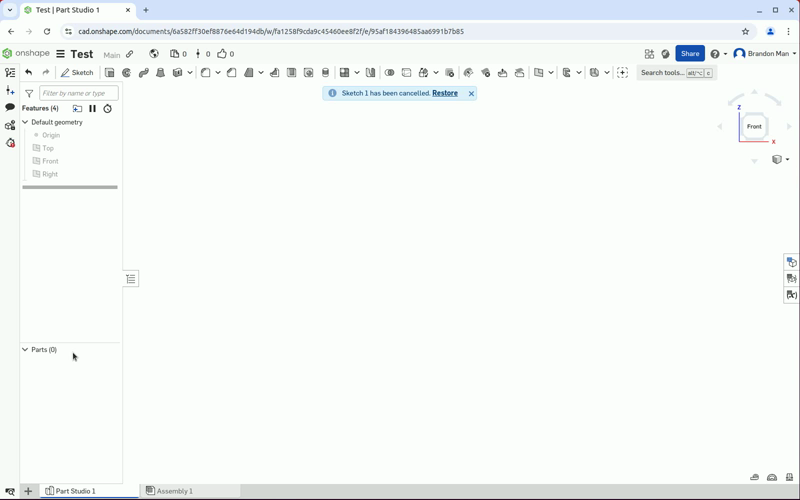
key_up(shift)
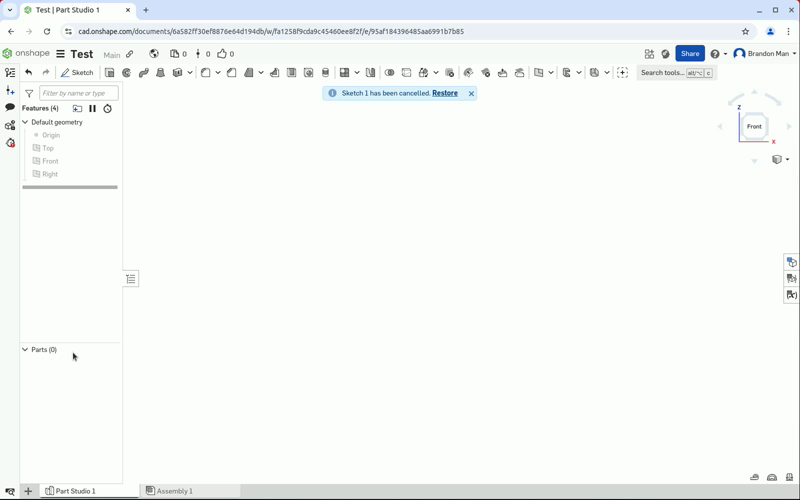
mouse_move(73, 352)
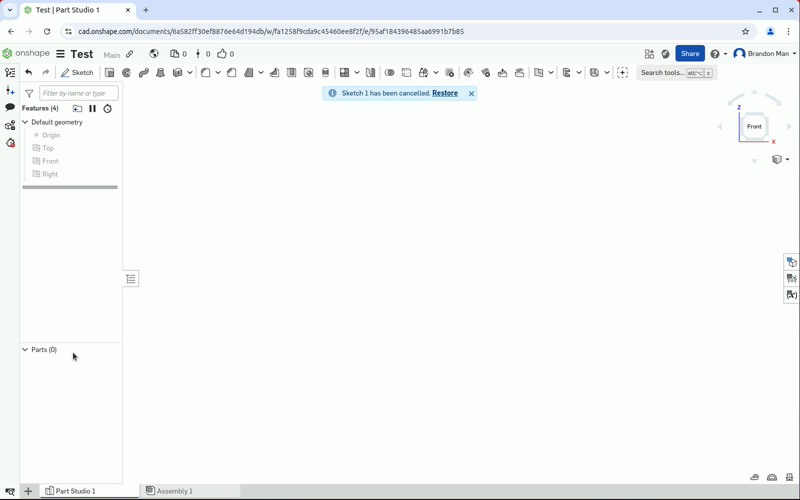
key(shift+y)
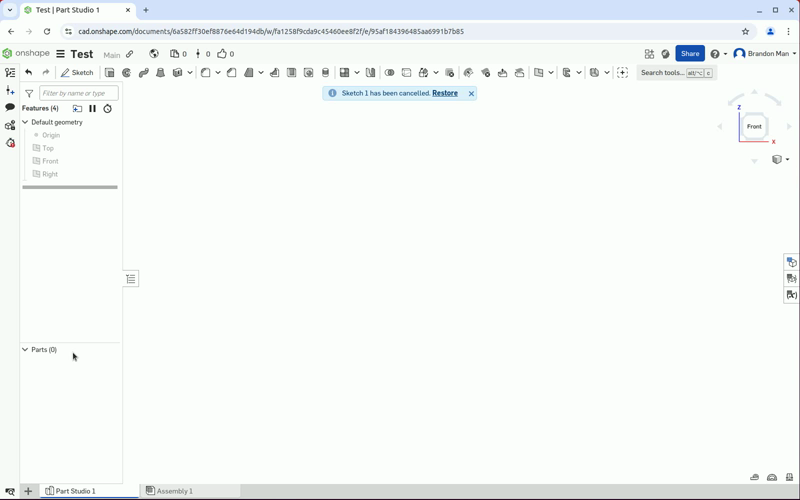
key(shift+s)
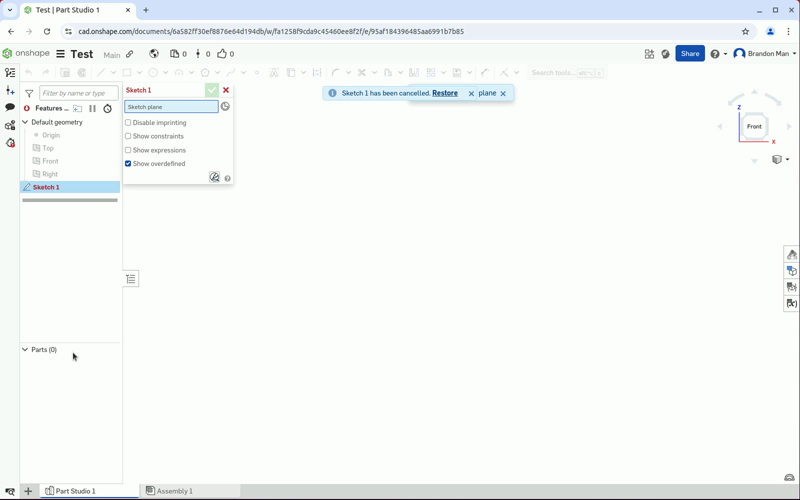
mouse_move(73, 163)
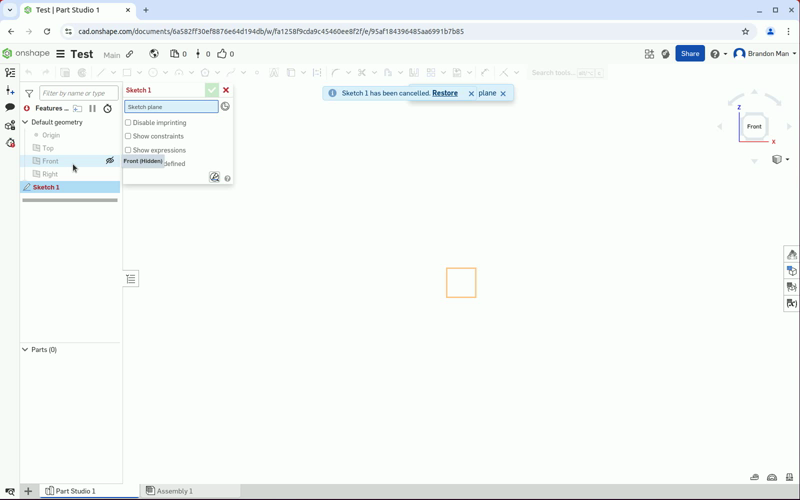
click(73, 163)
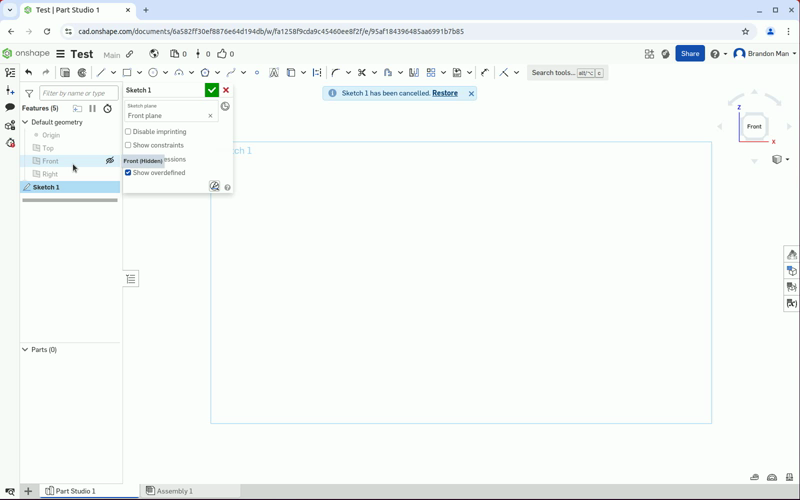
mouse_move(73, 352)
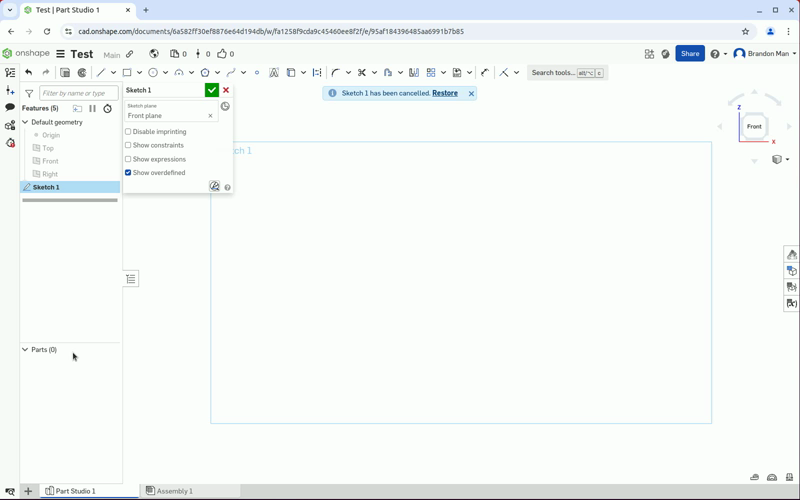
key(y)
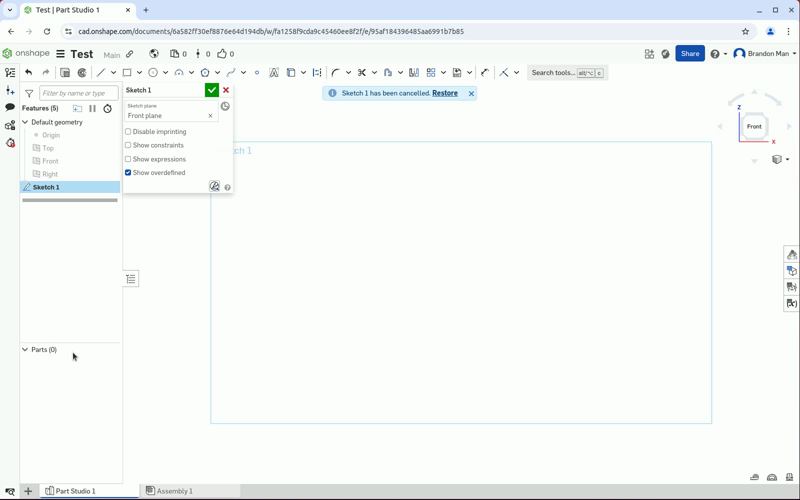
key(l)
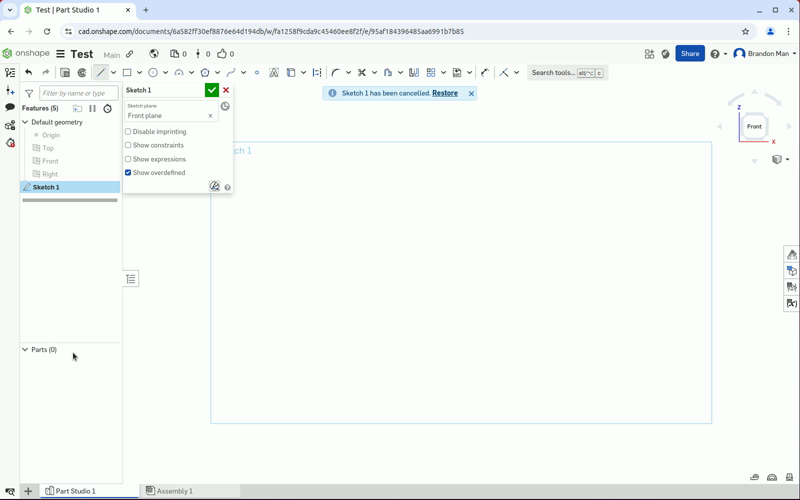
key_down(shift)
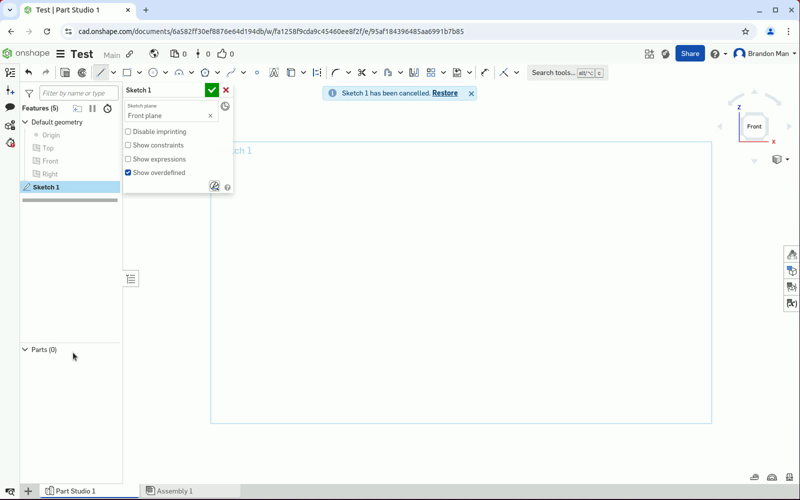
mouse_move(416, 224)
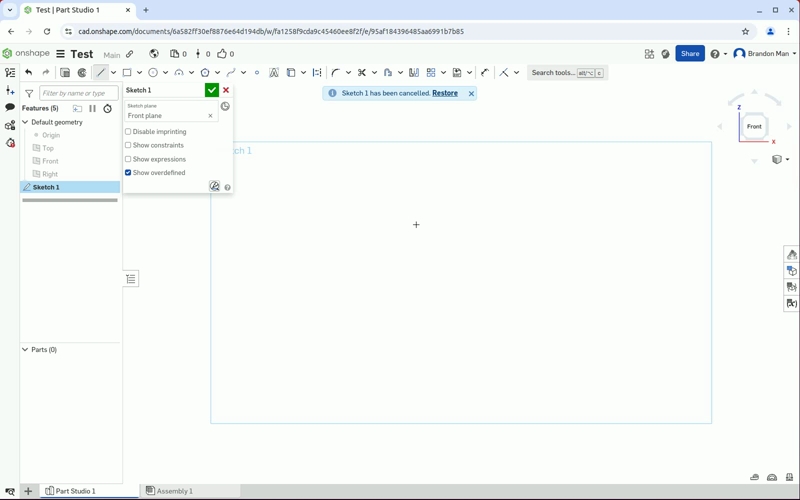
click(416, 224)
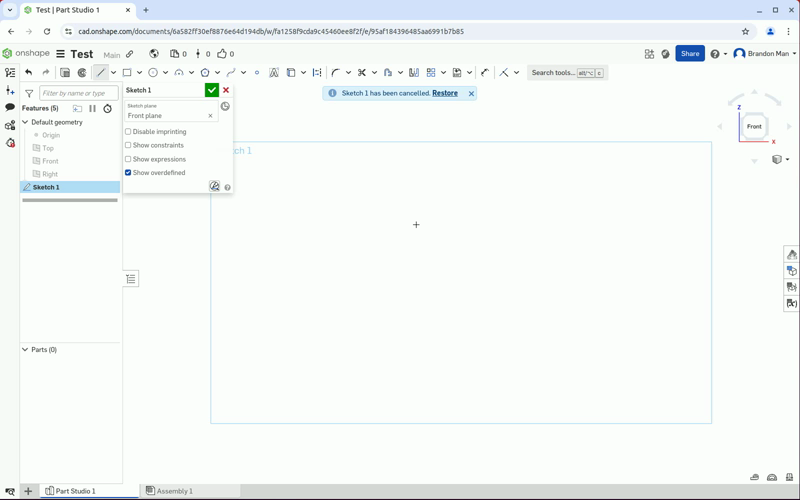
key_up(shift)
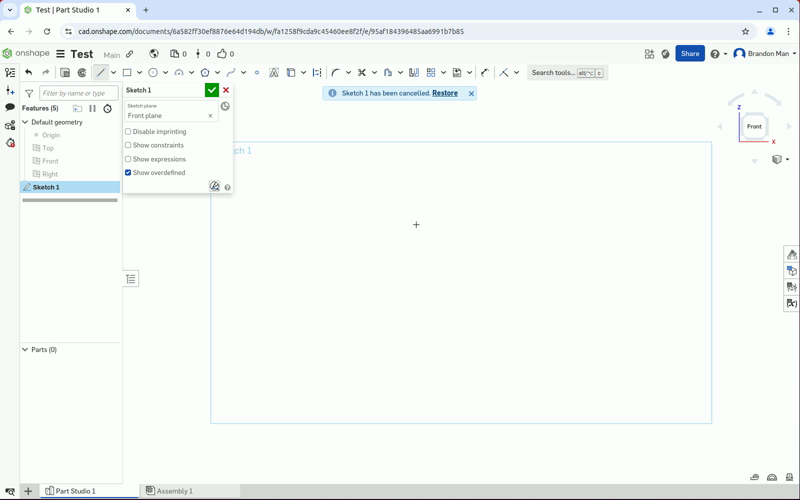
key_down(shift)
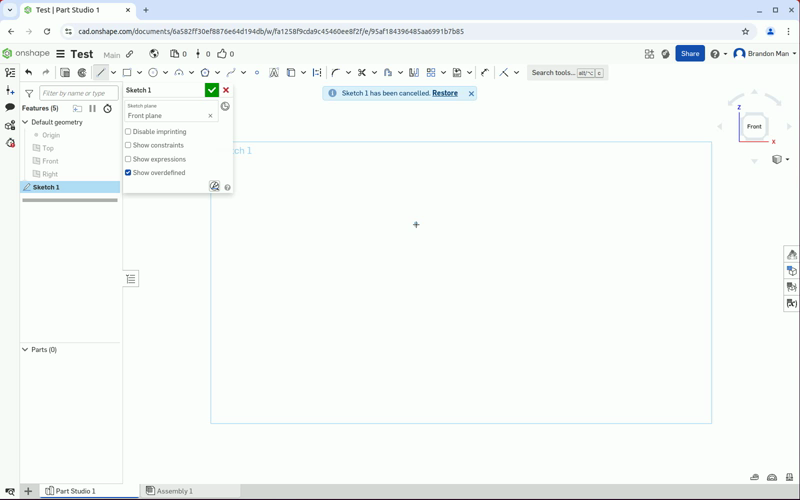
mouse_move(446, 224)
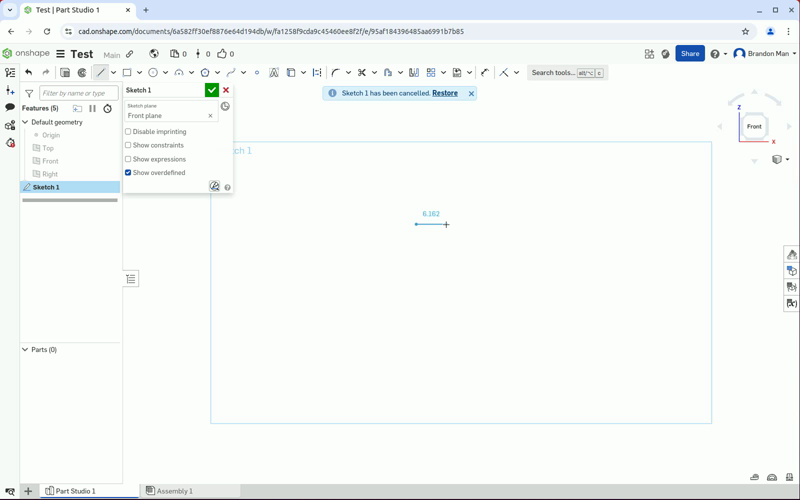
mouse_move(461, 224)
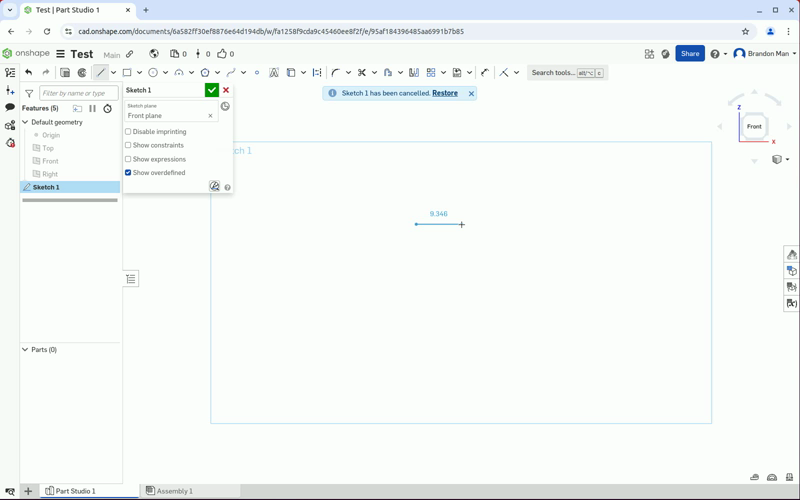
click(461, 224)
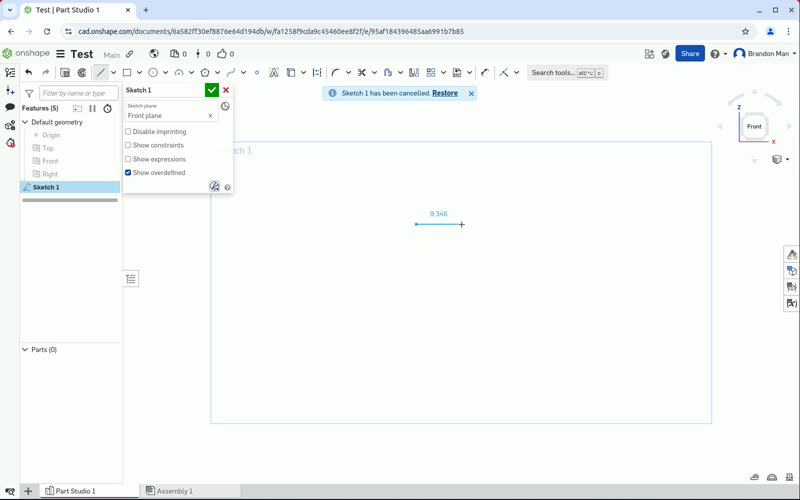
key_up(shift)
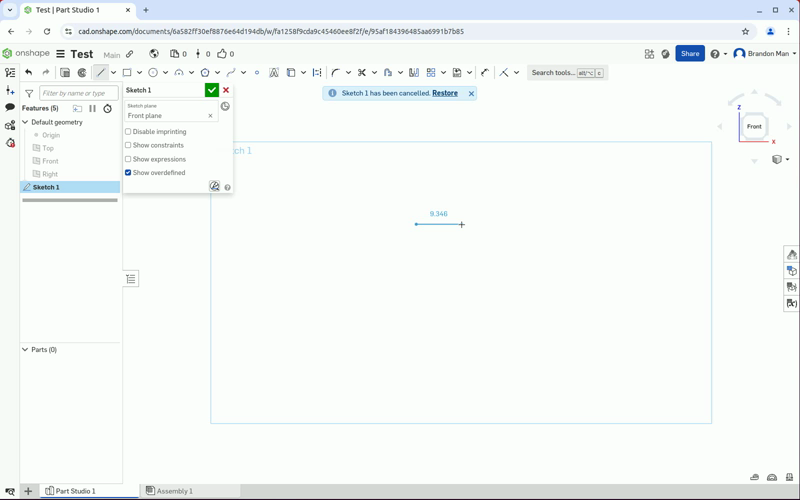
key_down(shift)
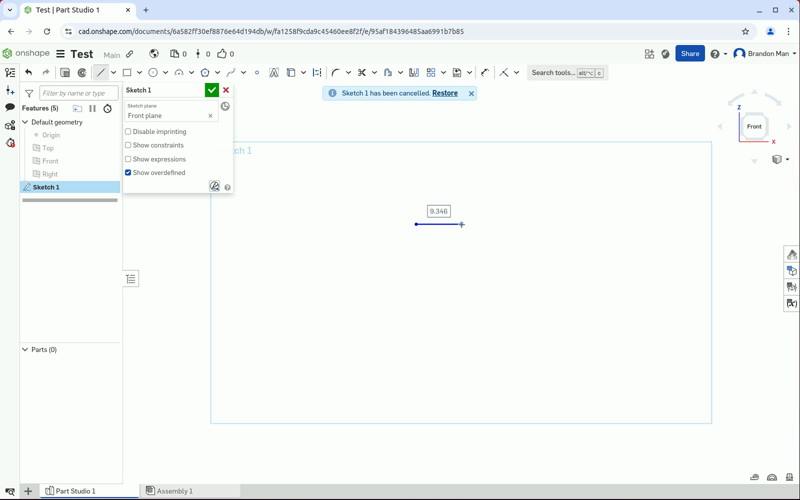
mouse_move(492, 224)
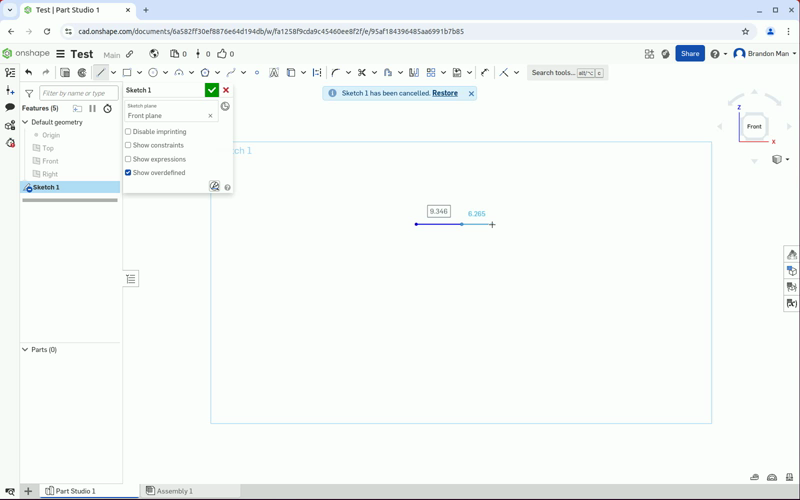
mouse_move(506, 224)
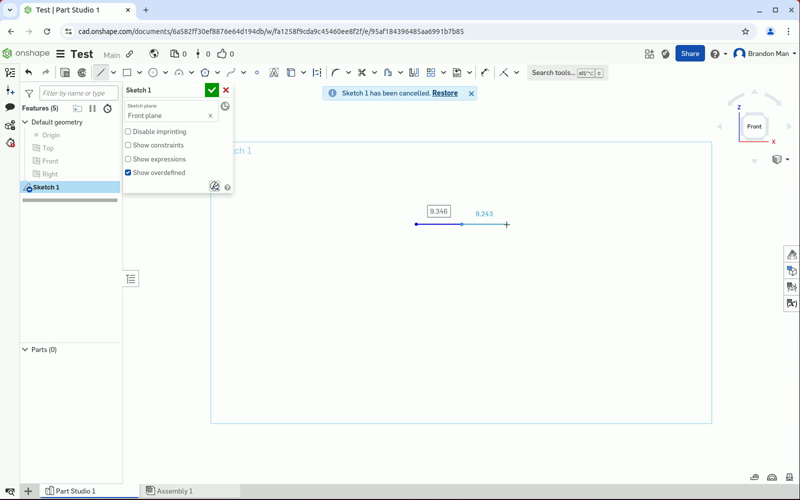
click(506, 224)
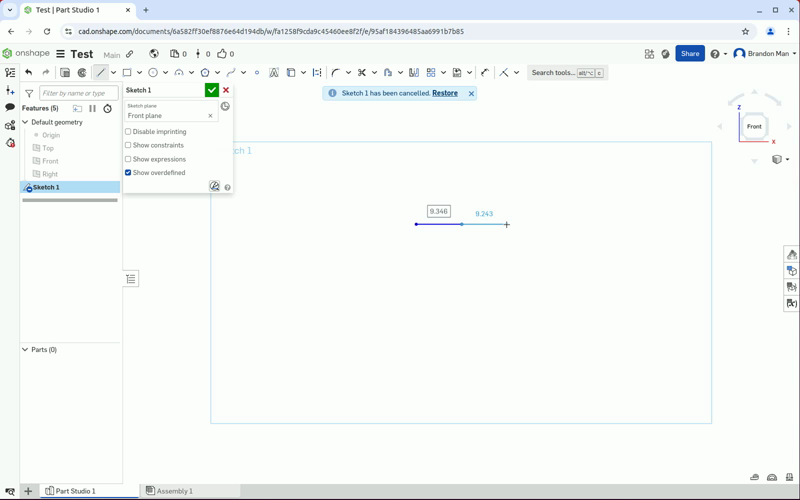
key_up(shift)
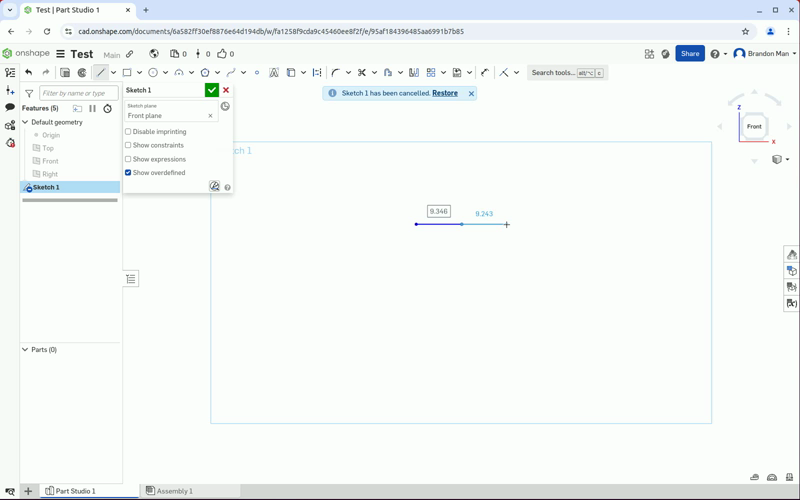
key(esc)
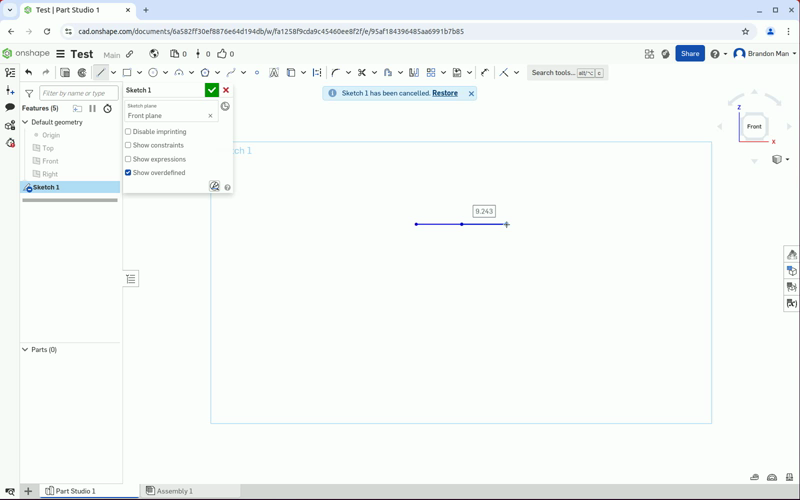
key(a)
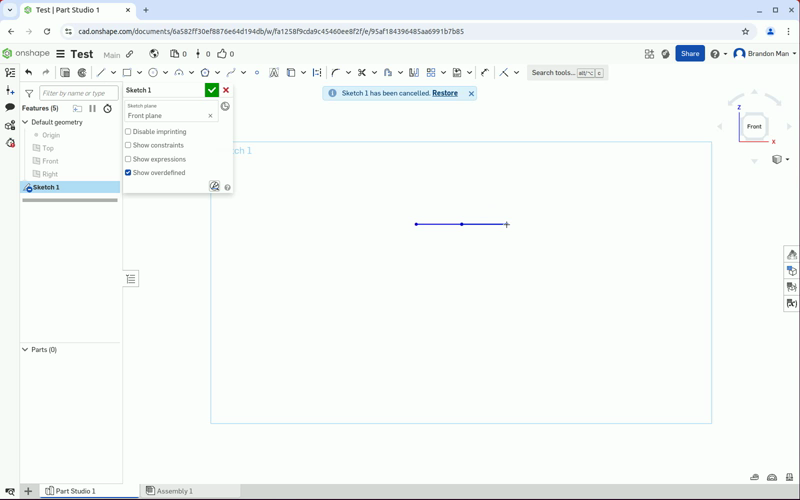
mouse_move(506, 224)
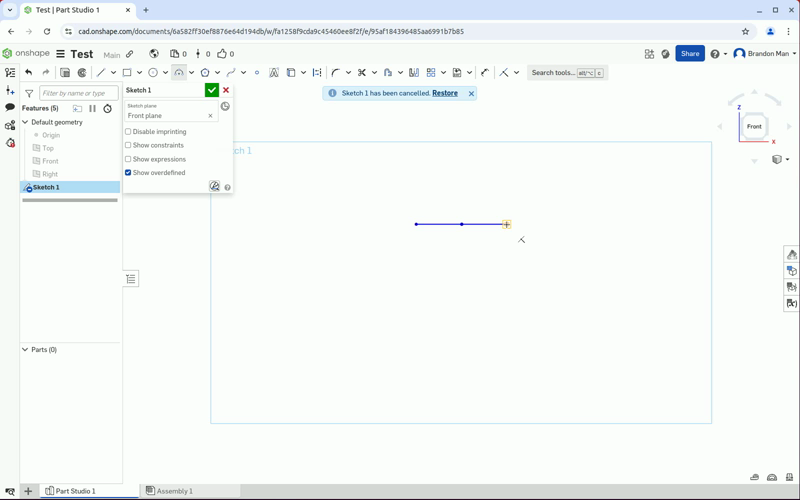
click(506, 224)
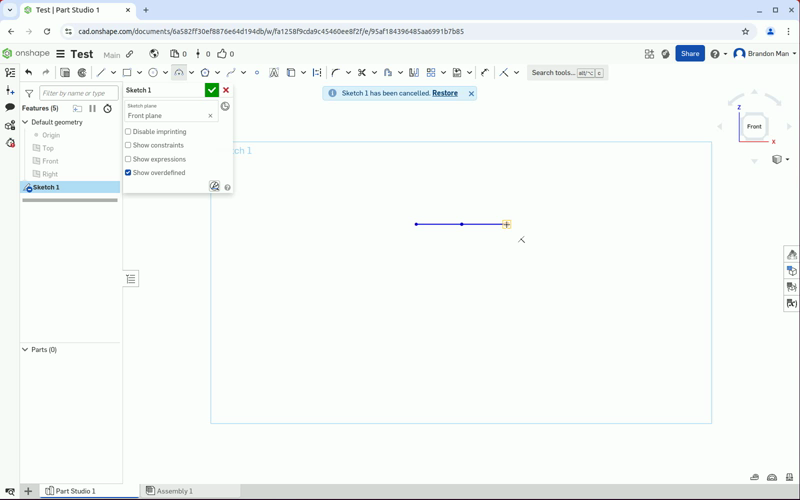
mouse_move(416, 224)
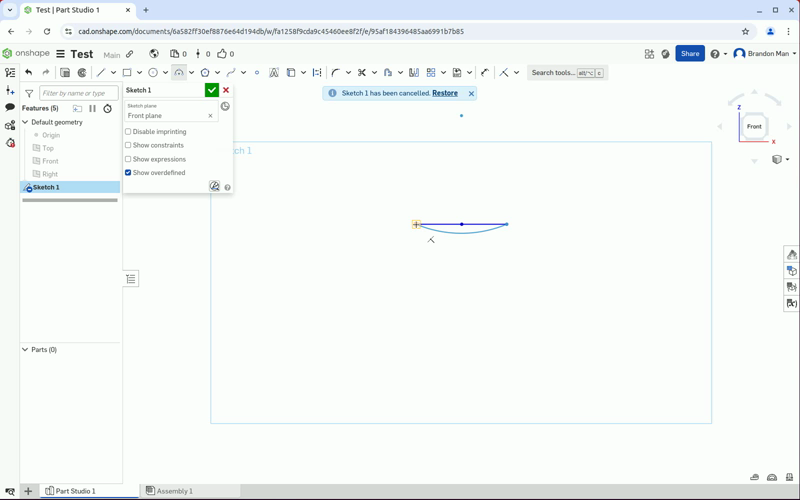
click(416, 224)
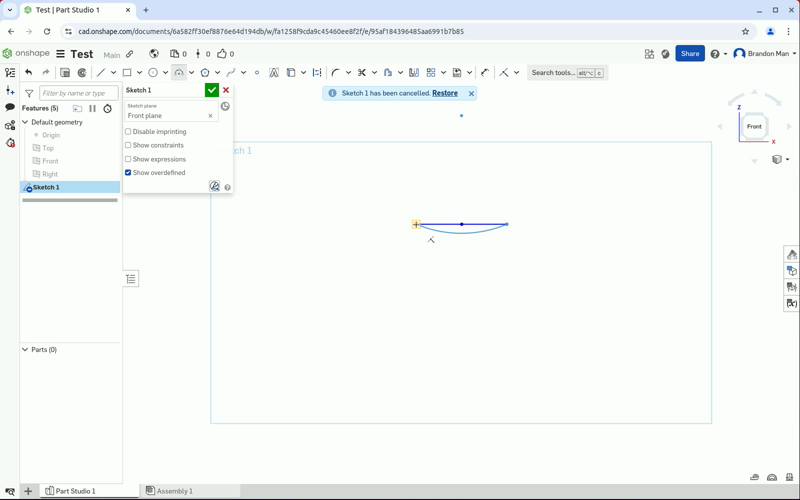
key_down(shift)
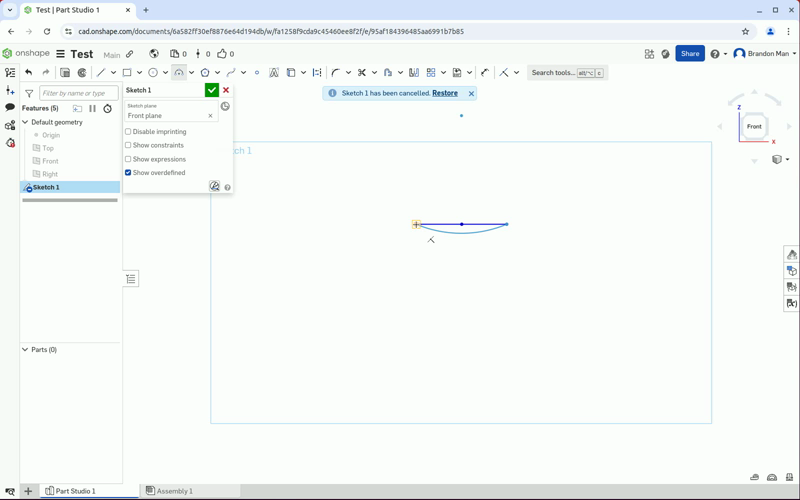
mouse_move(461, 179)
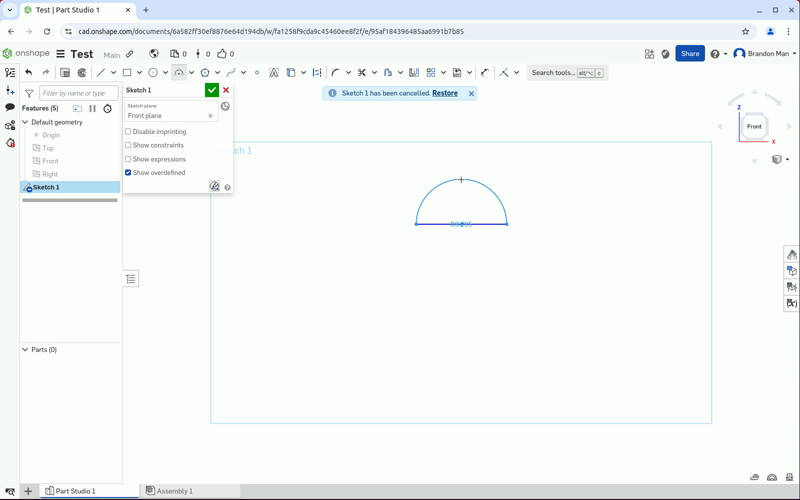
click(461, 179)
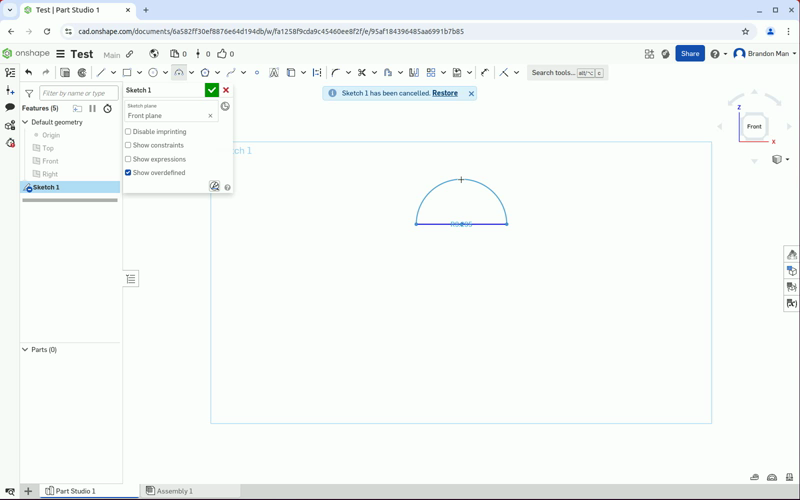
key_up(shift)
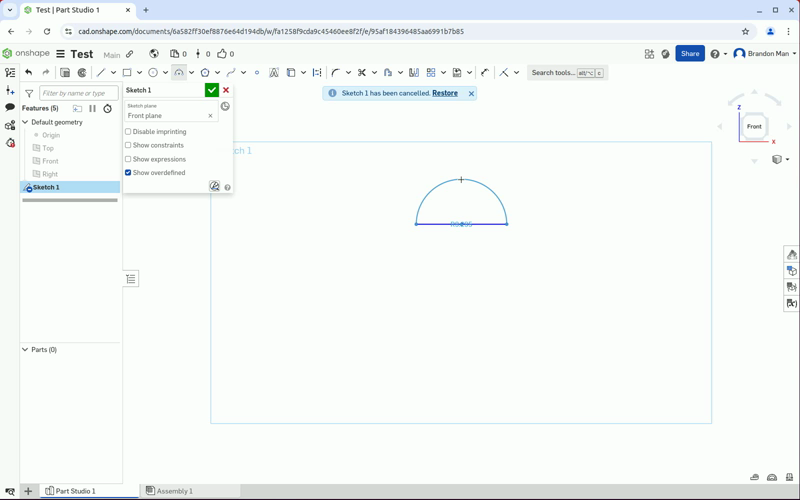
key(esc)
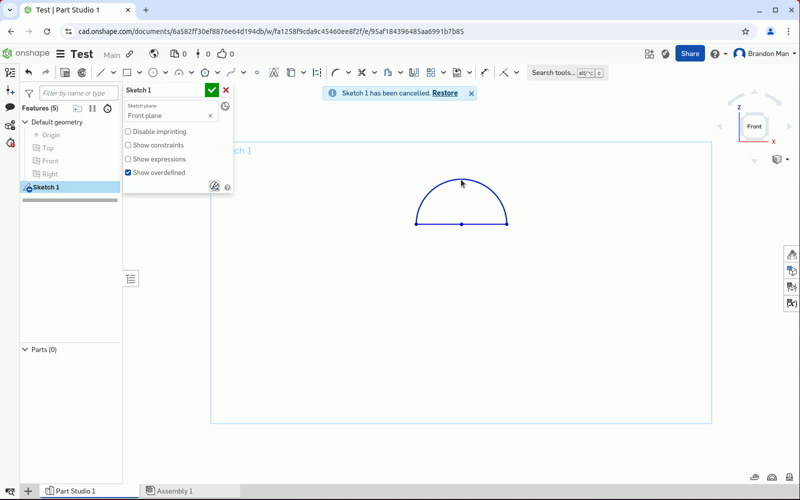
mouse_move(451, 197)
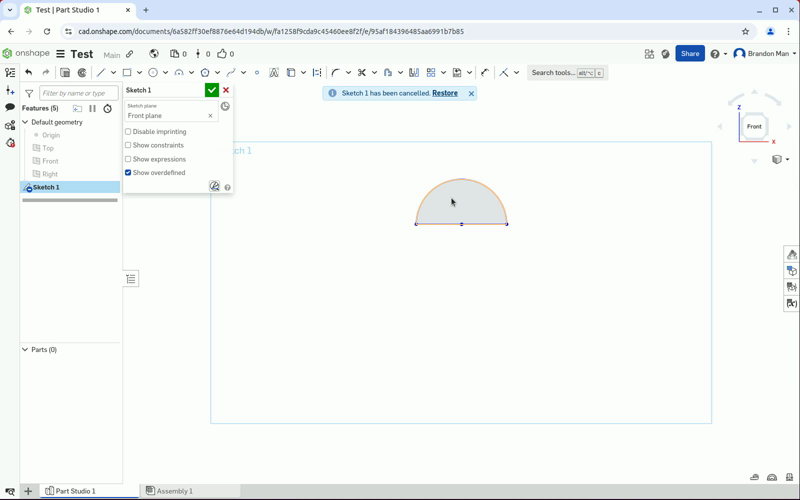
scroll(6)
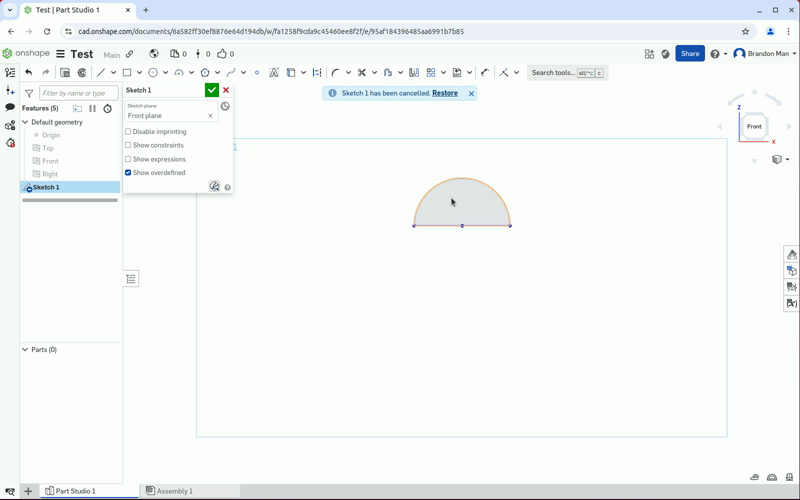
scroll(6)
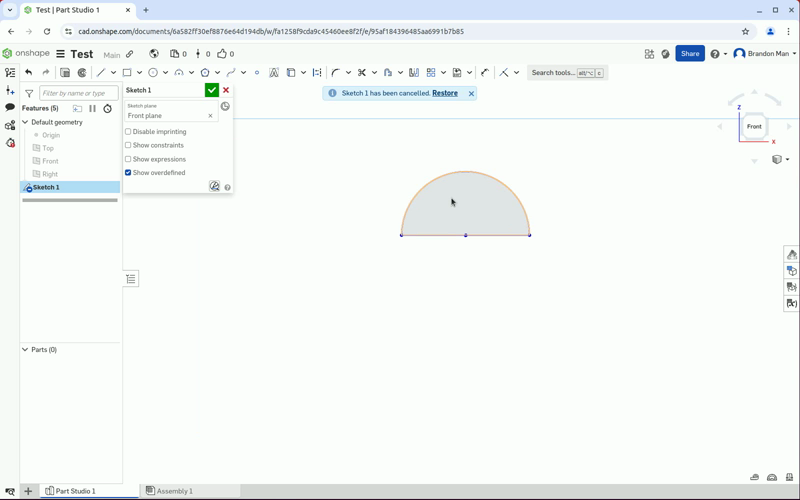
scroll(6)
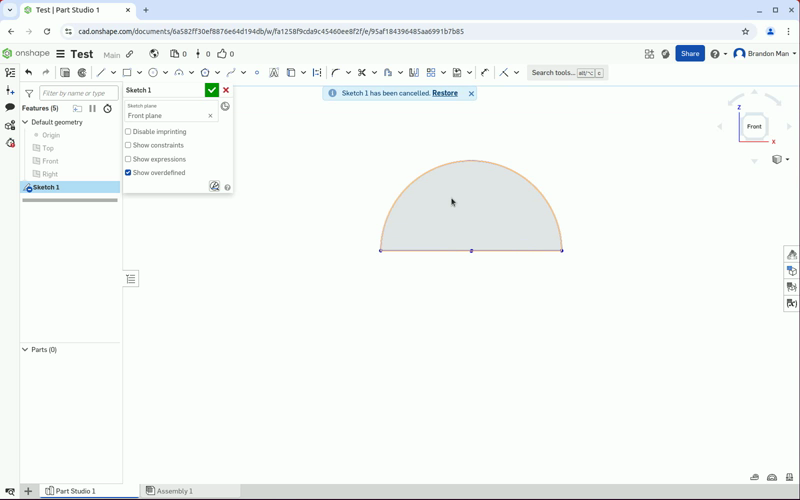
scroll(6)
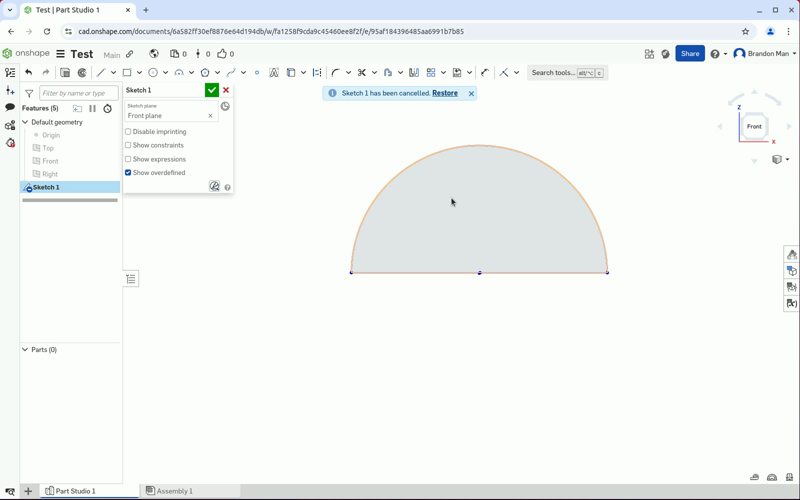
scroll(6)
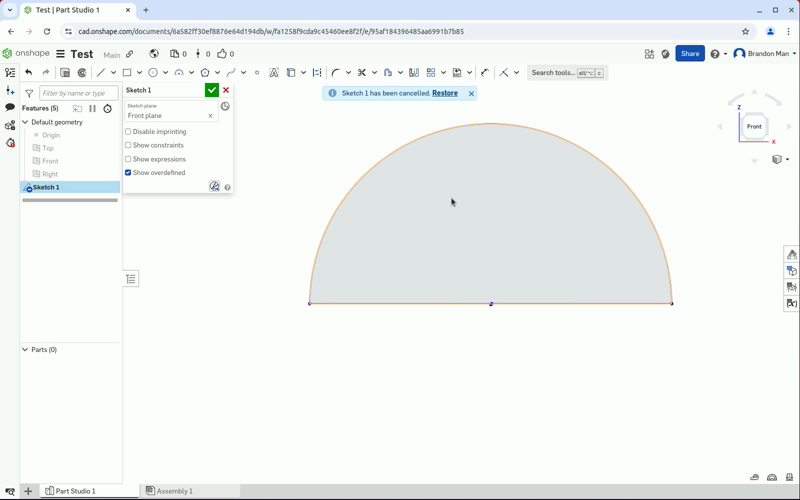
scroll(6)
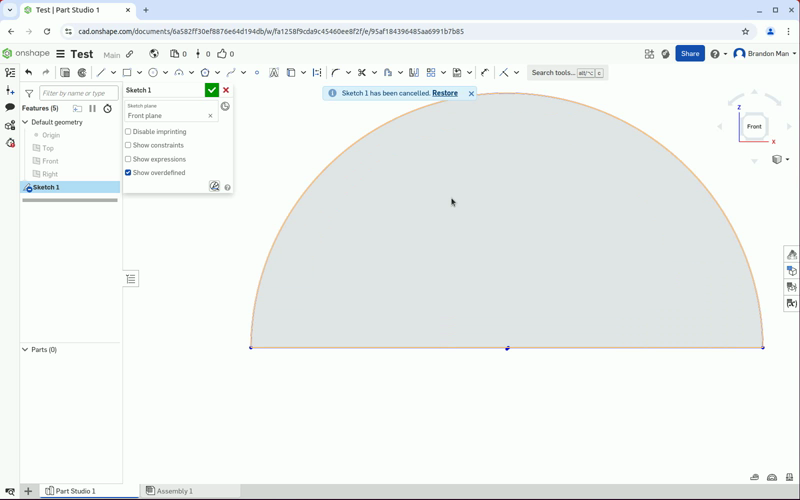
scroll(6)
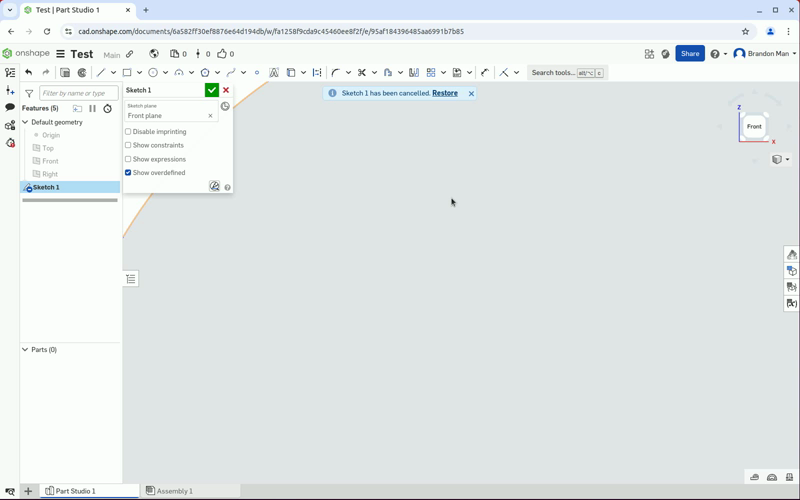
click(451, 197)
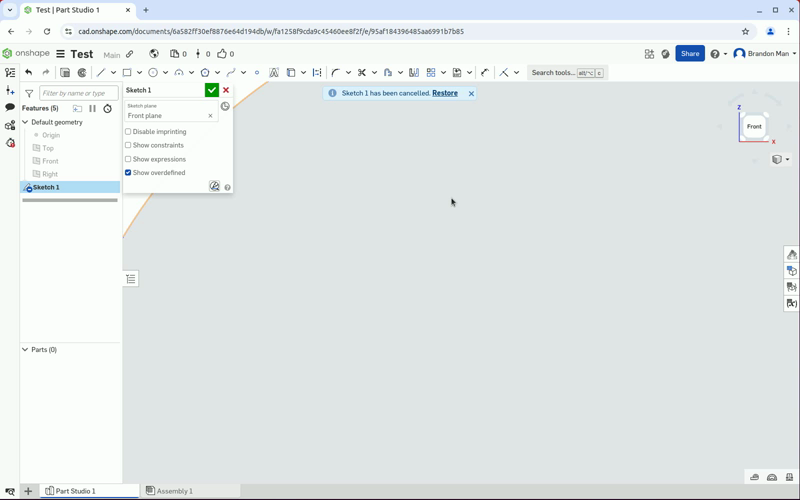
scroll(-6)
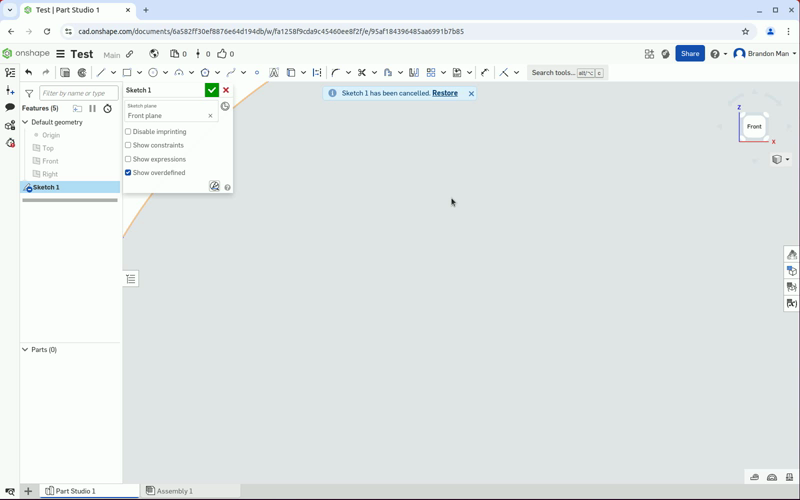
scroll(-6)
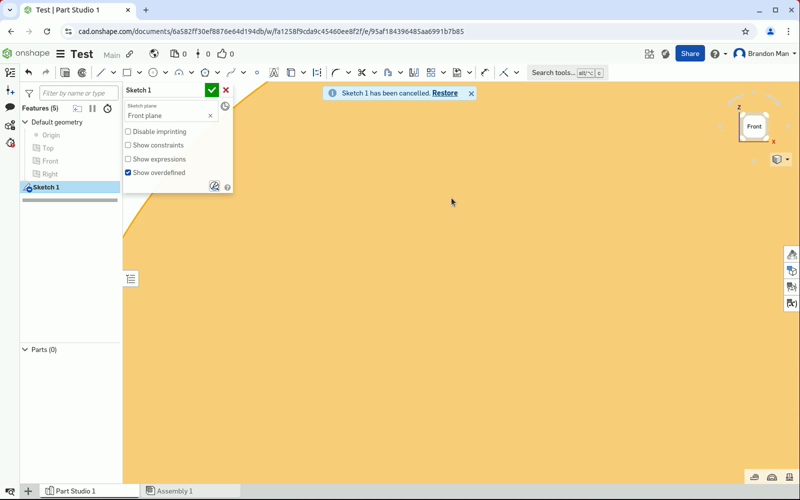
scroll(-6)
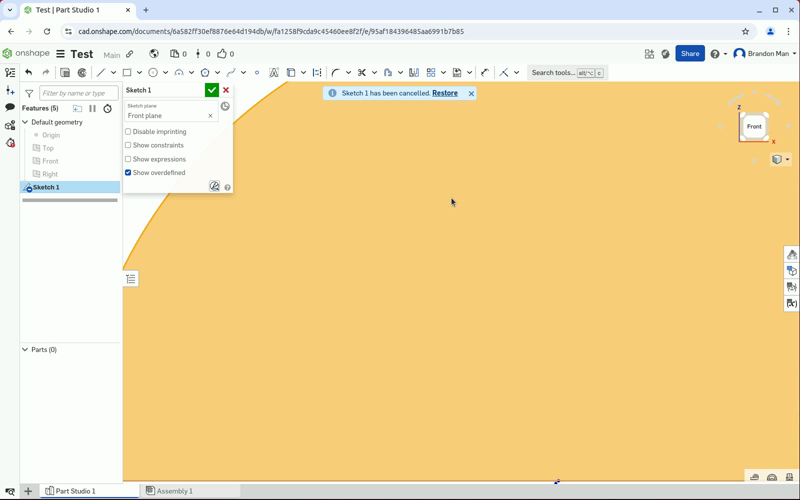
scroll(-6)
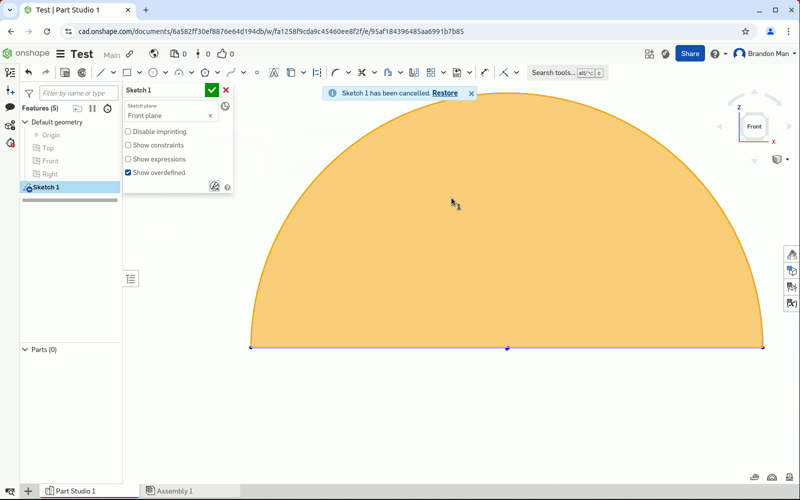
scroll(-6)
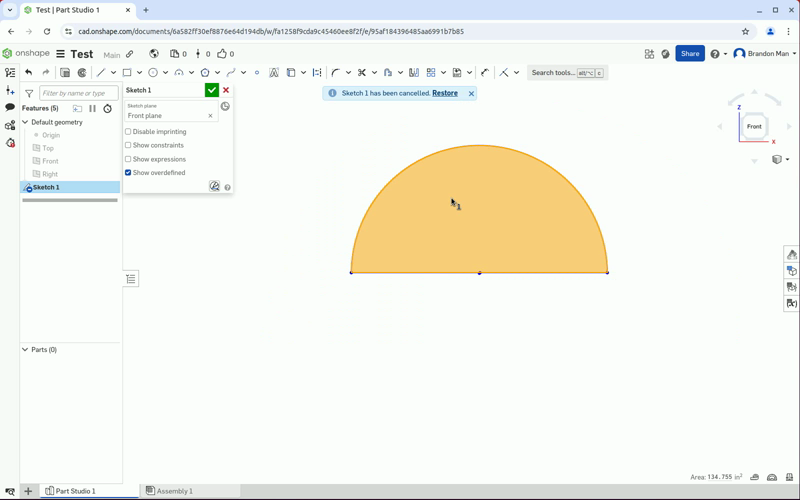
scroll(-6)
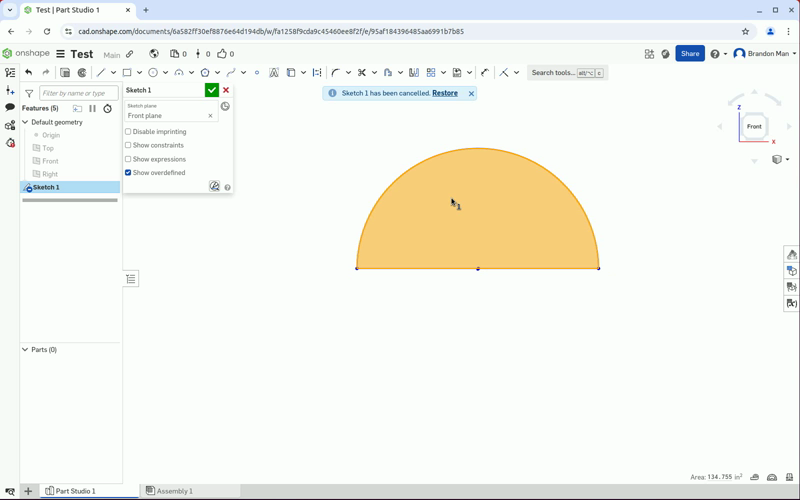
scroll(-6)
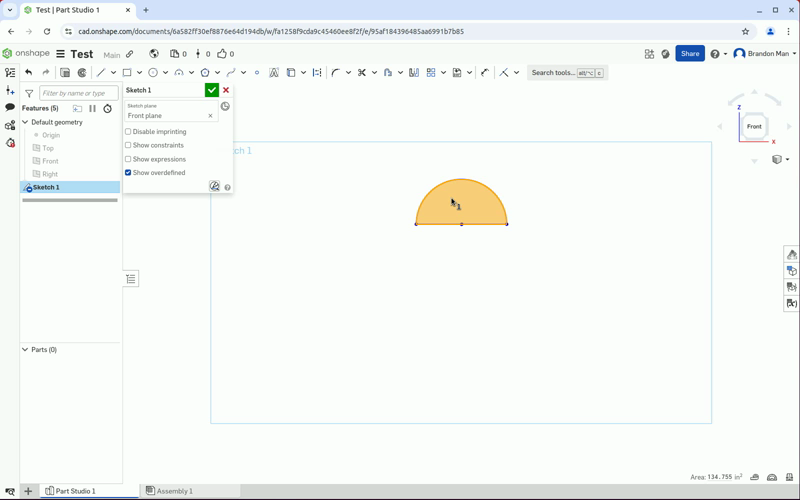
mouse_move(73, 352)
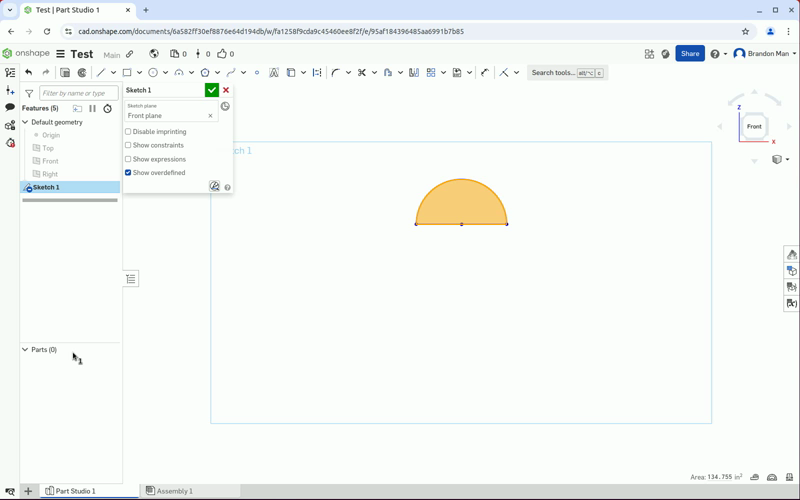
key(shift+y)
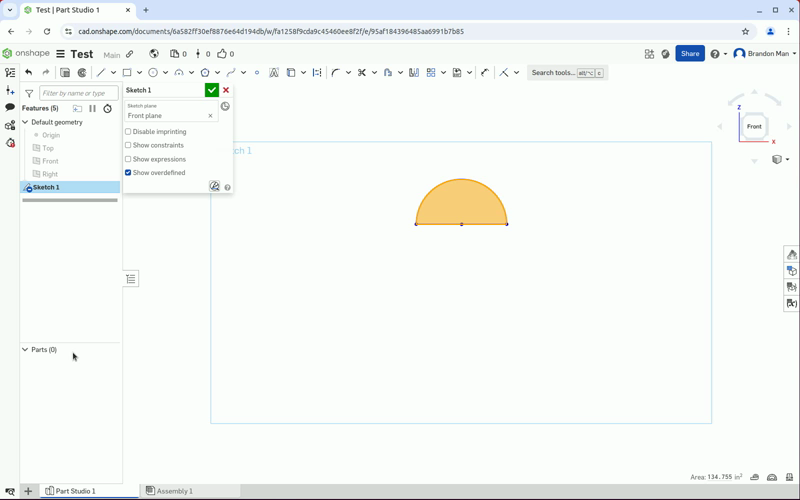
key(shift+e)
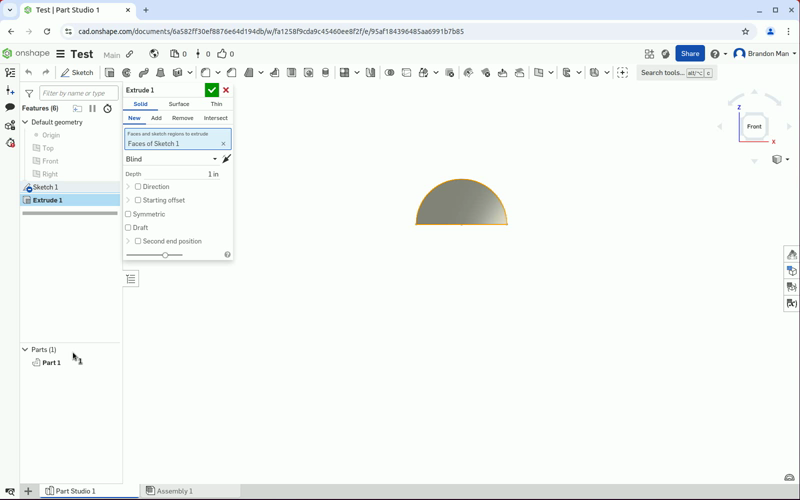
mouse_move(143, 106)
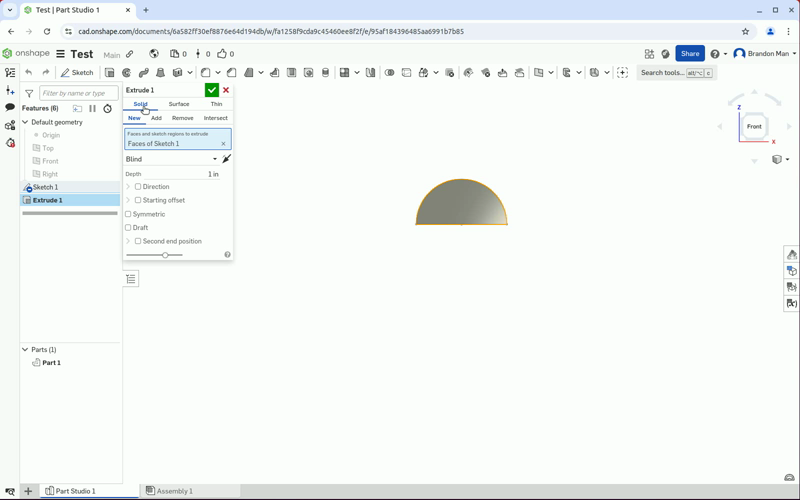
click(143, 106)
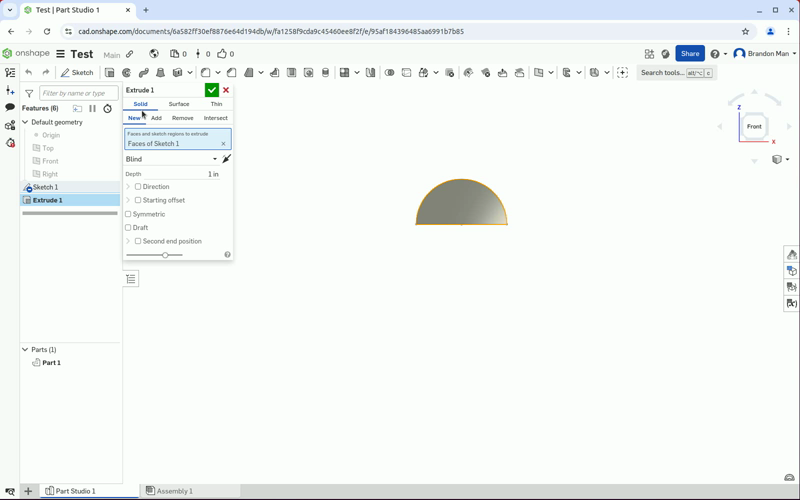
mouse_move(137, 120)
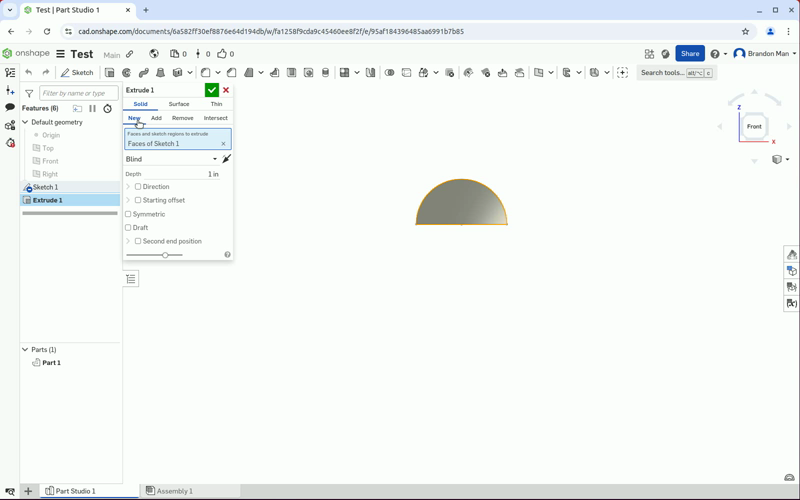
click(137, 120)
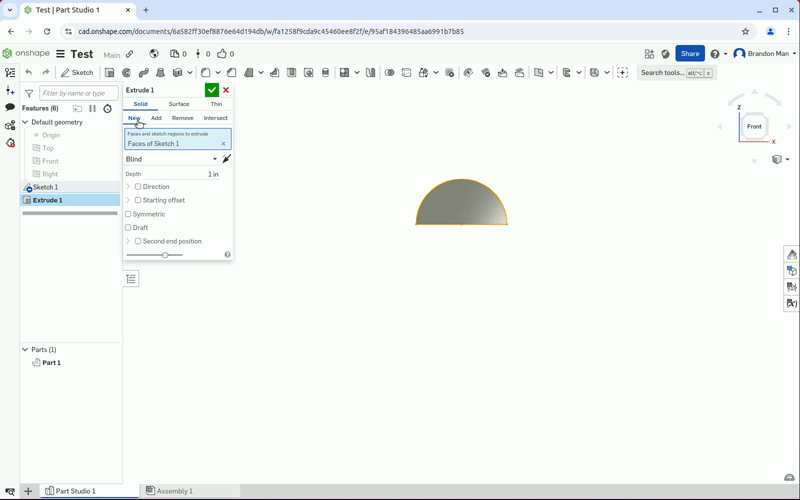
key(tab, 4)
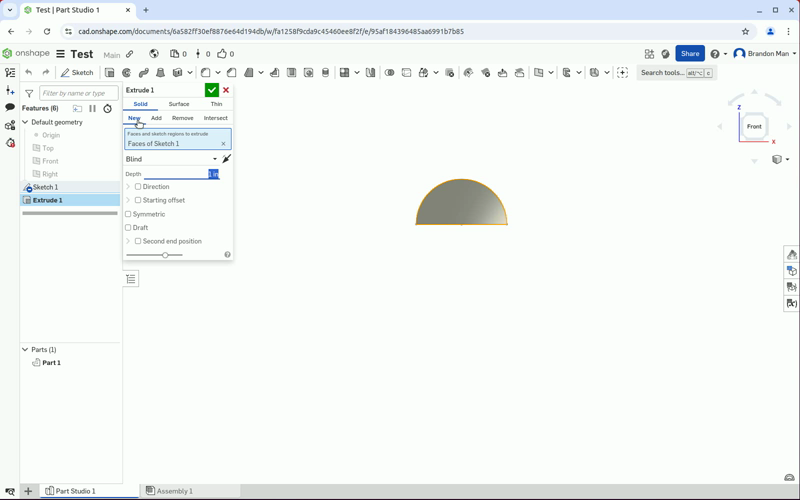
text(6.258)
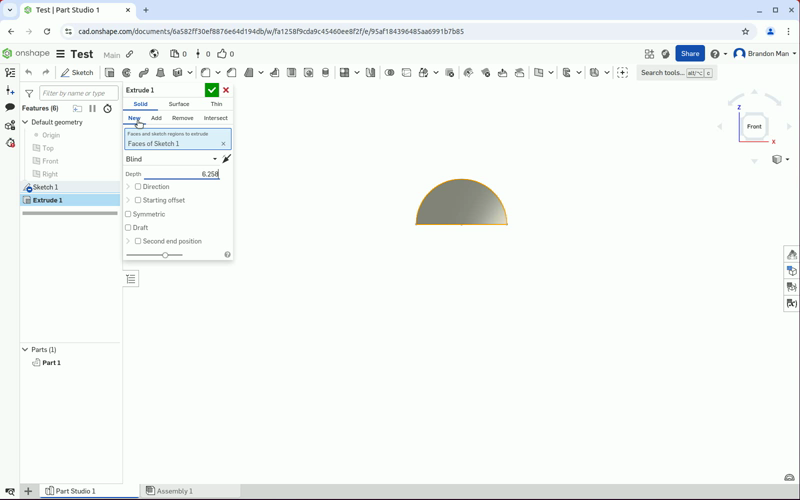
key(enter)
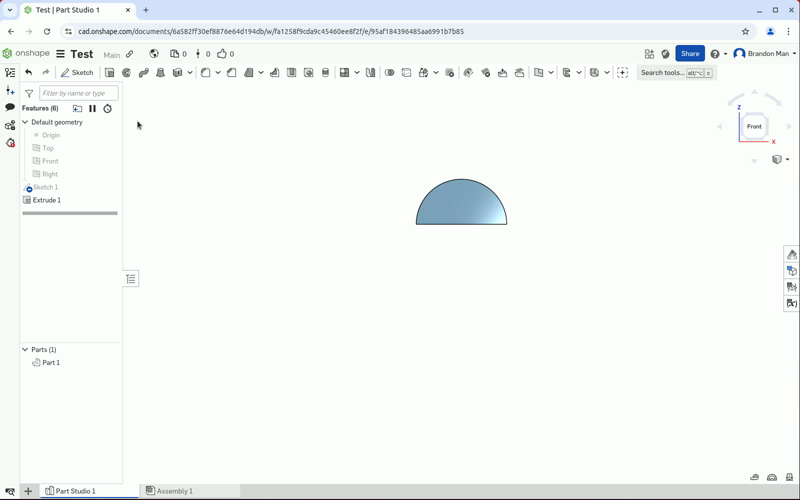
key(shift+h)
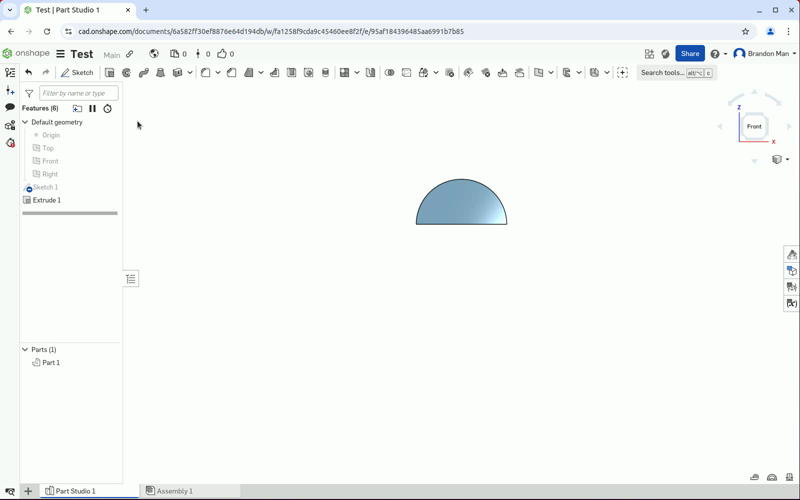
key(shift+h)
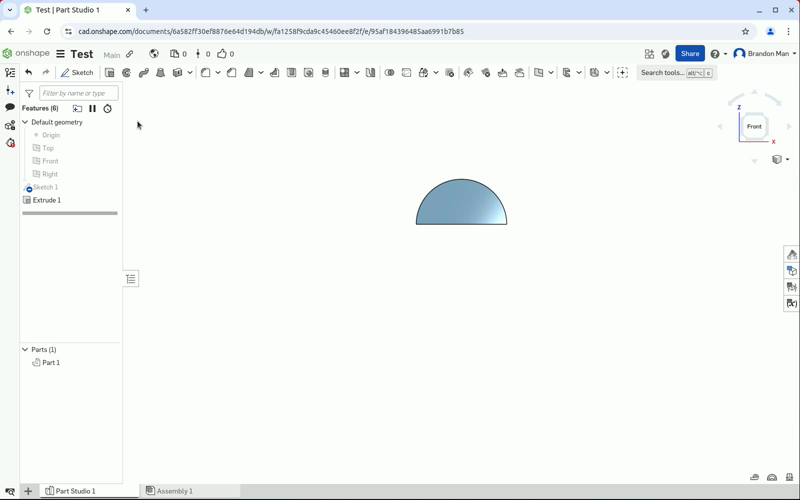
mouse_move(73, 189)
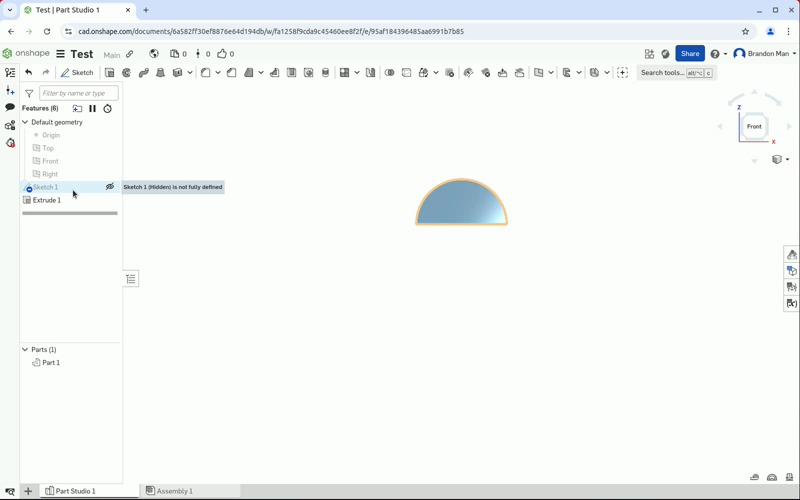
click(73, 189)
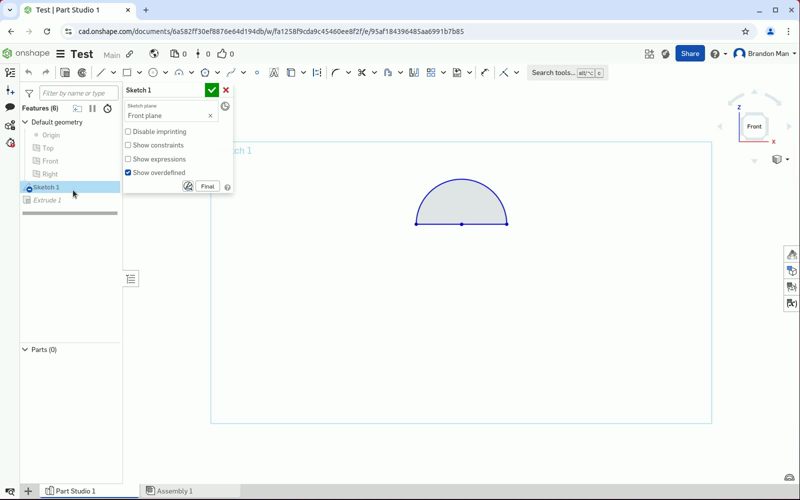
mouse_move(229, 92)
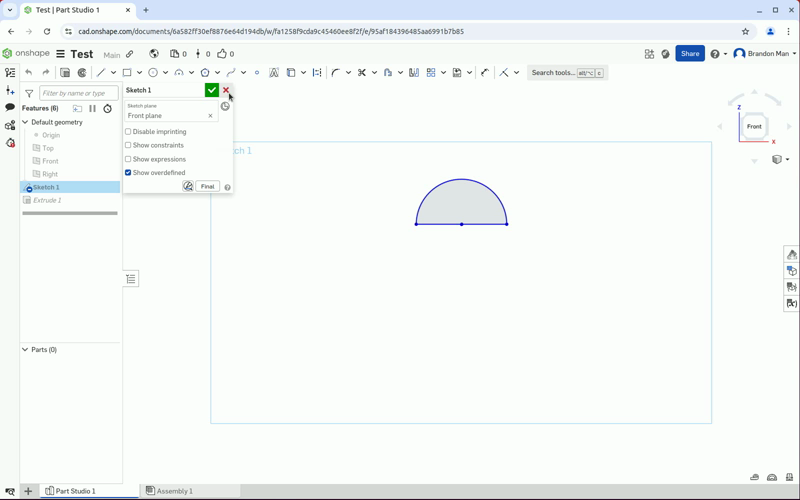
click(229, 92)
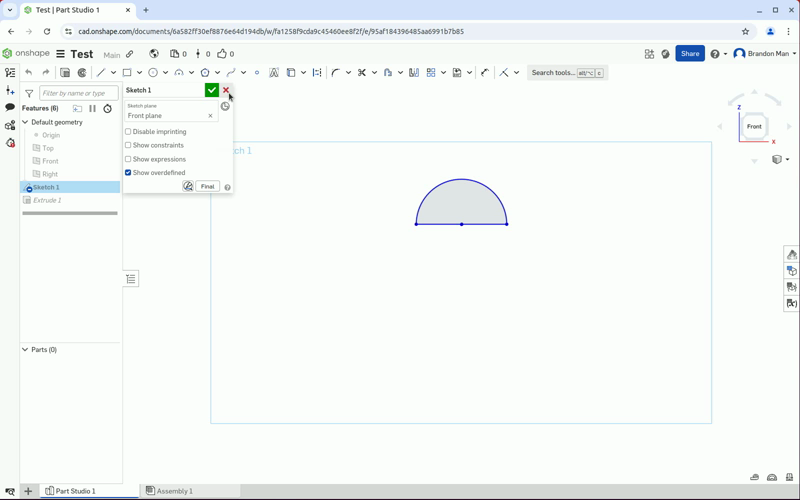
key(shift+s)
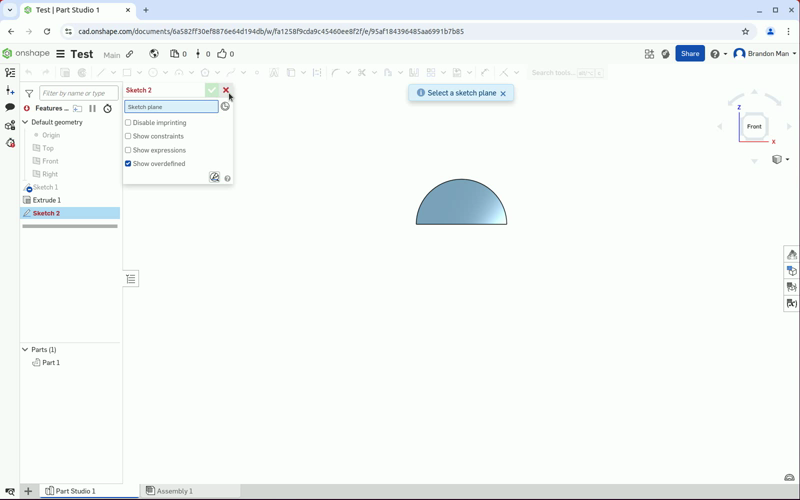
mouse_move(73, 163)
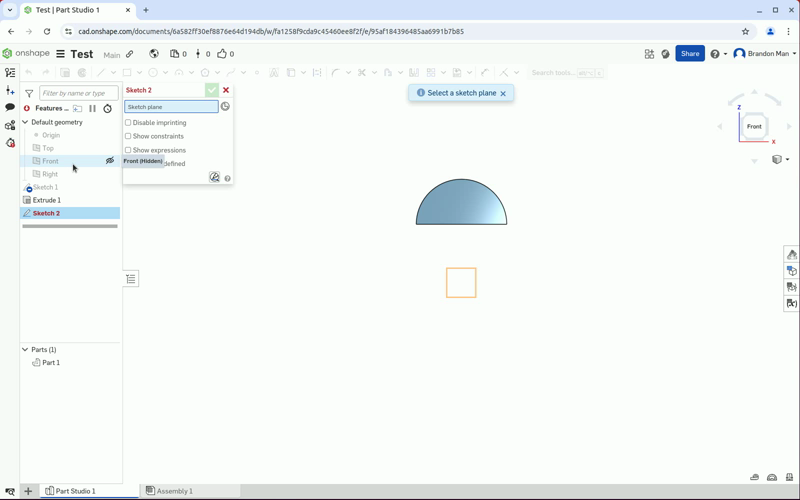
click(73, 163)
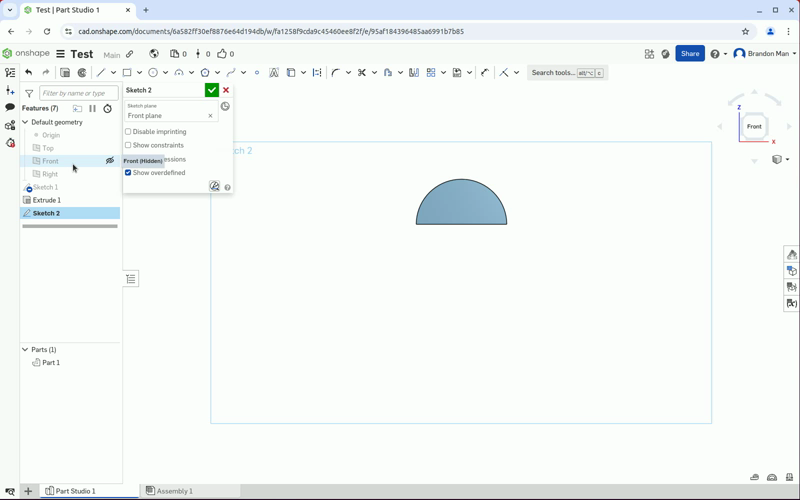
mouse_move(73, 352)
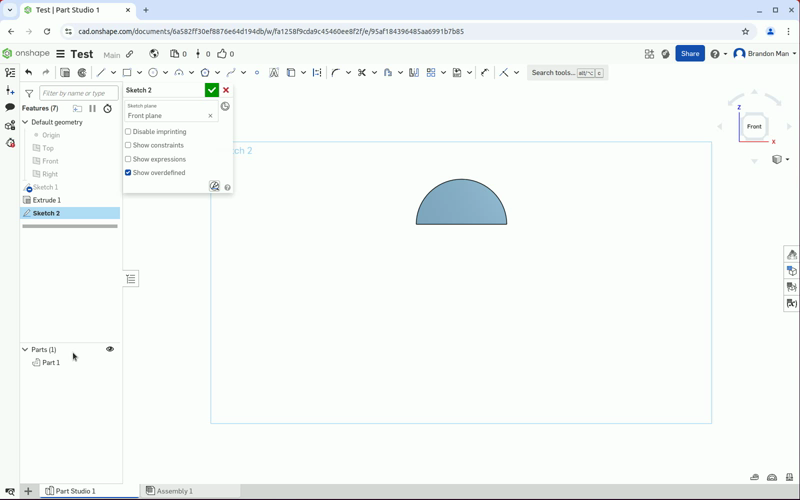
key(y)
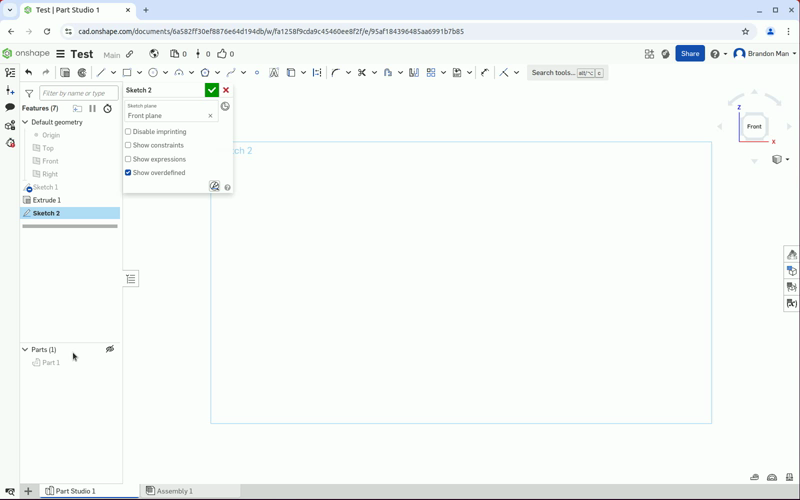
key(a)
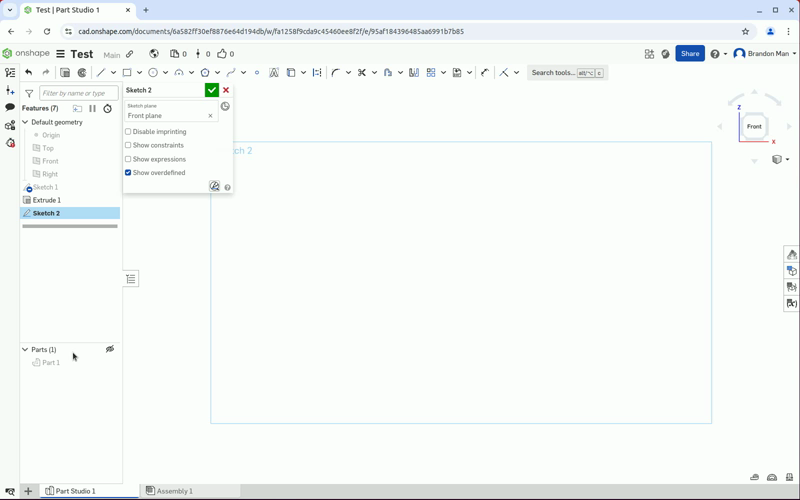
key_down(shift)
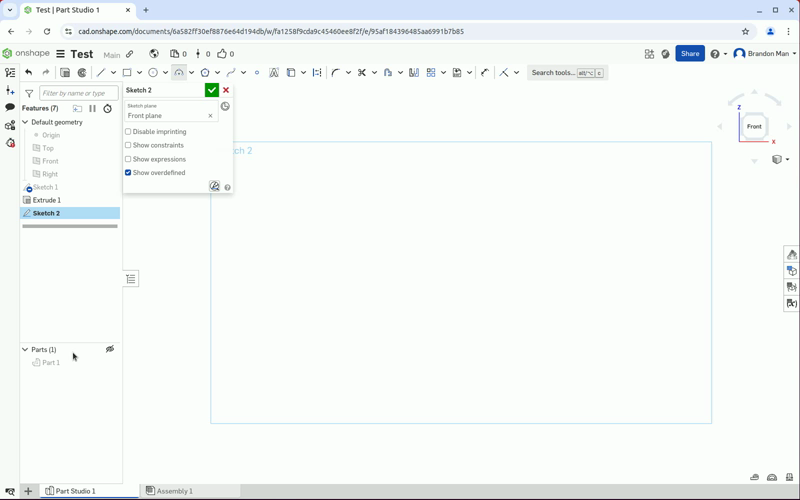
mouse_move(406, 224)
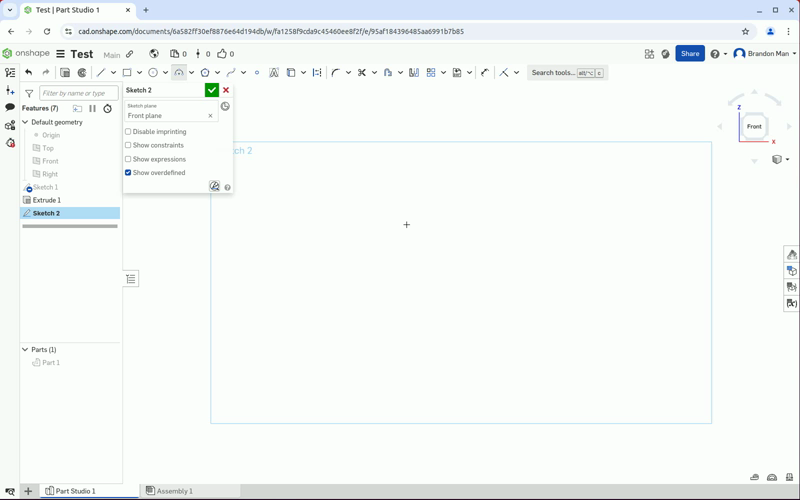
click(406, 224)
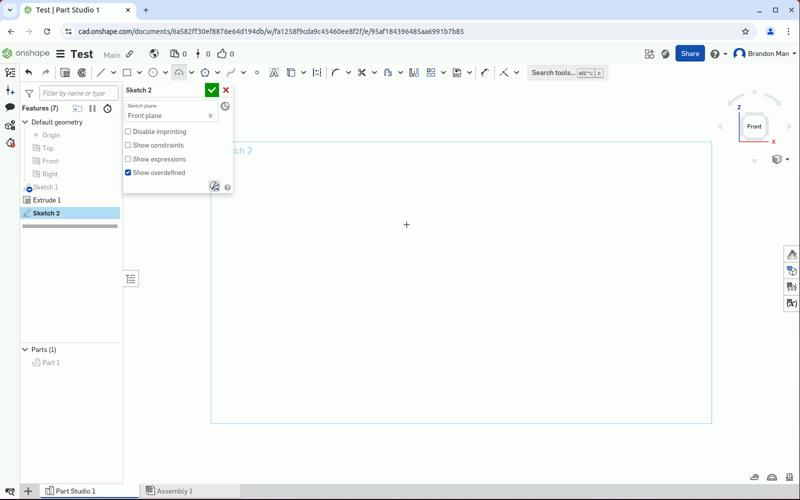
key_up(shift)
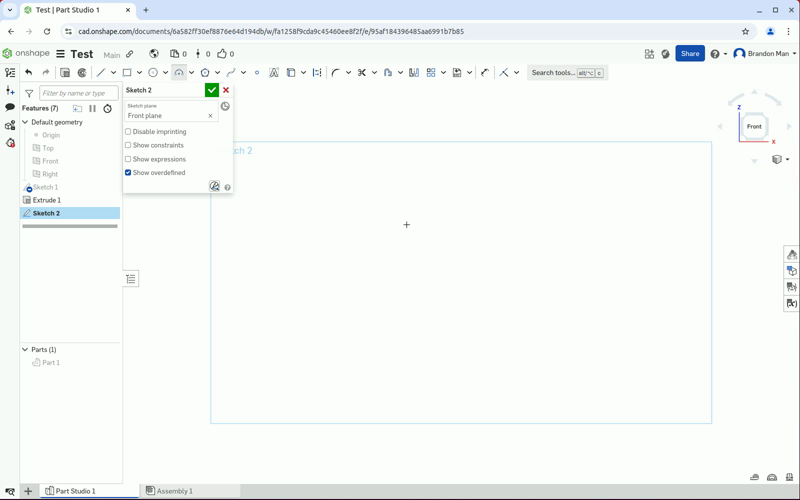
key_down(shift)
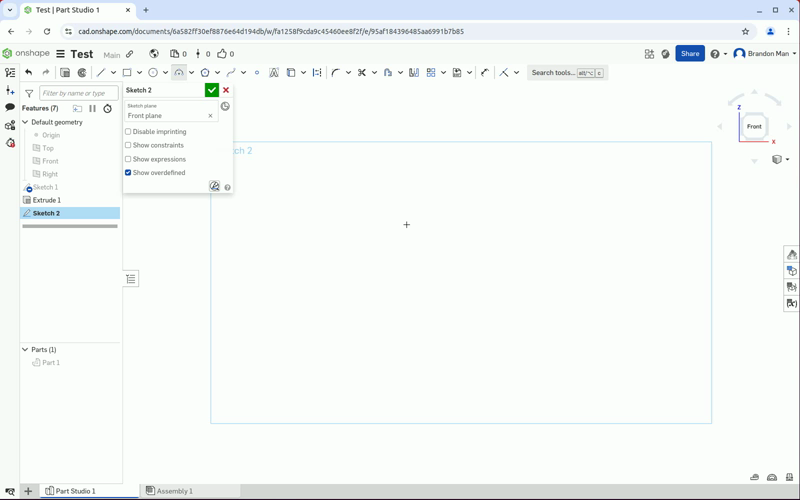
mouse_move(514, 224)
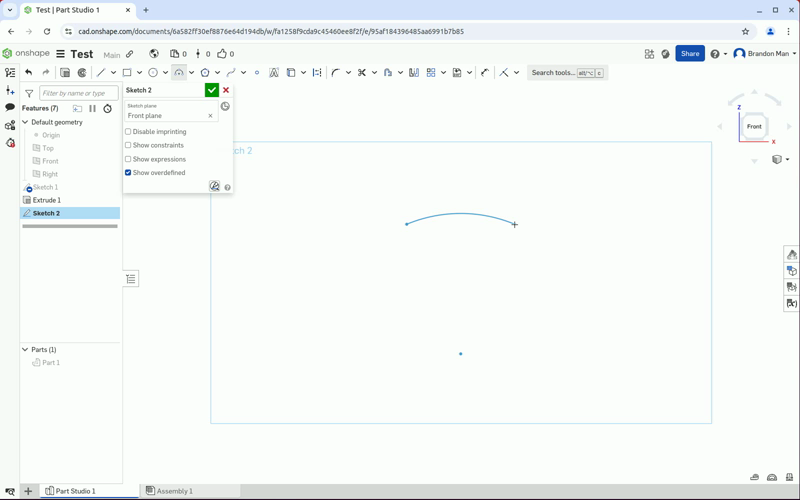
click(514, 224)
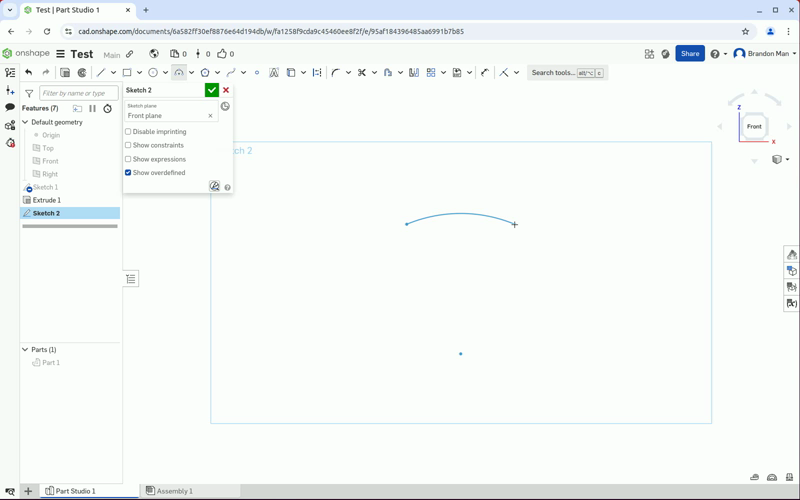
mouse_move(460, 278)
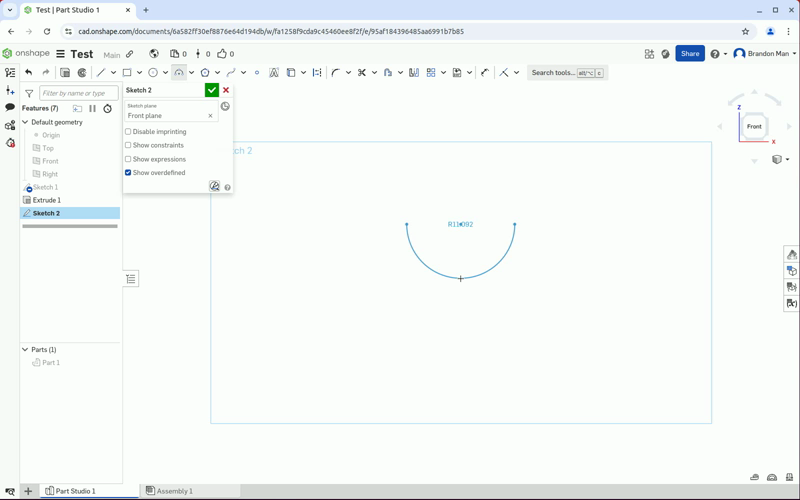
click(460, 278)
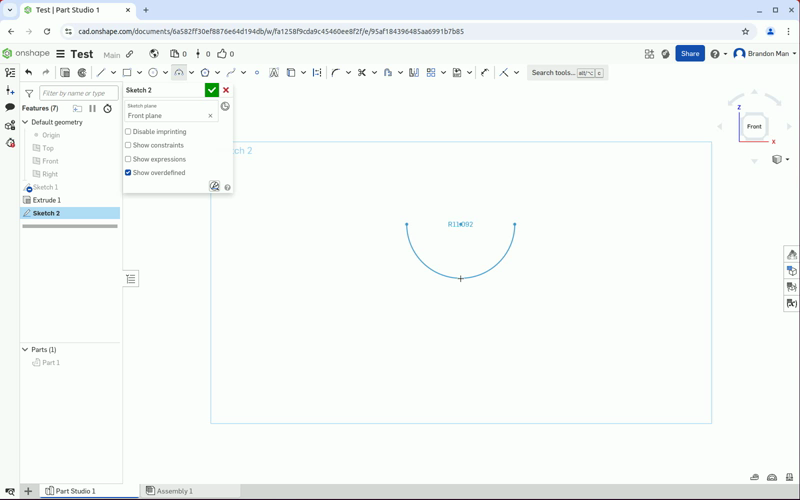
key_up(shift)
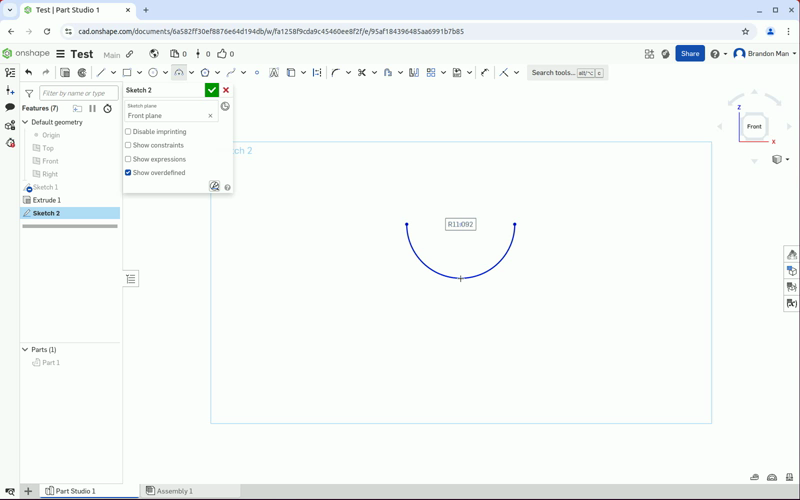
key(esc)
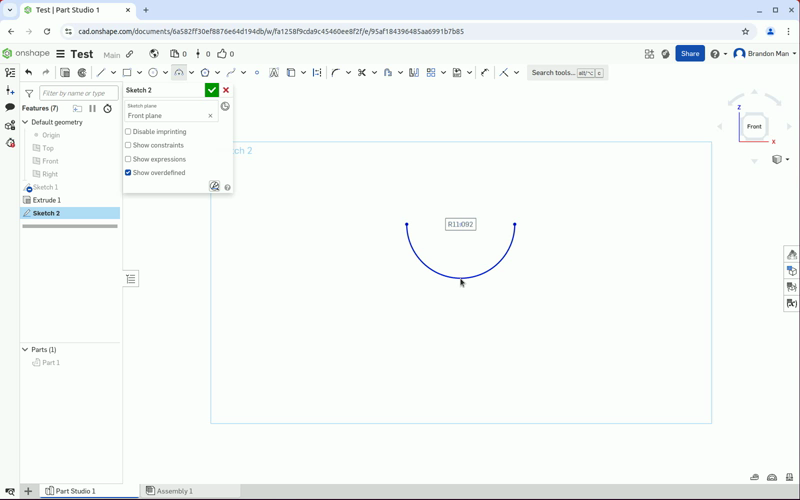
key(l)
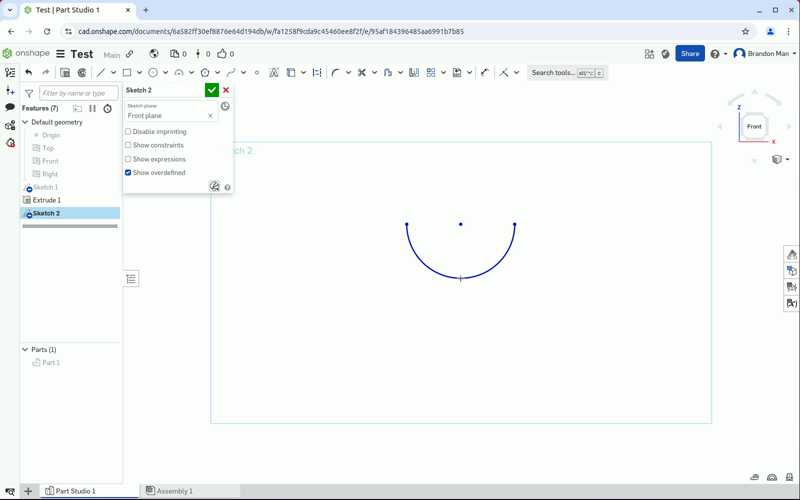
mouse_move(514, 224)
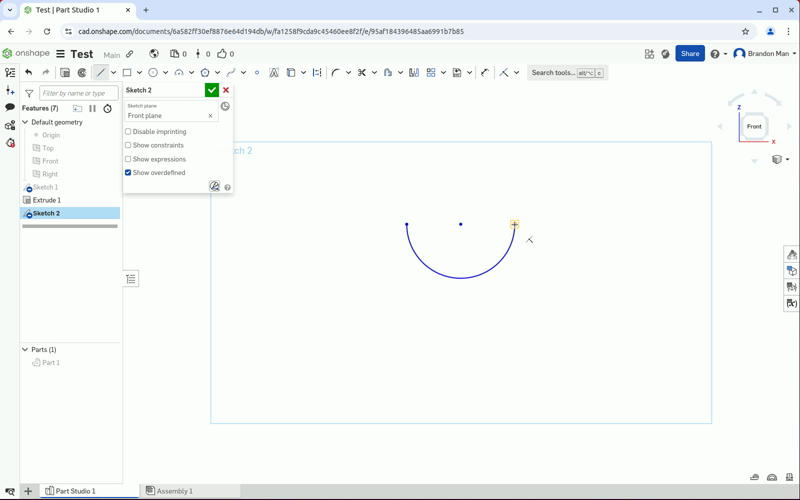
click(514, 224)
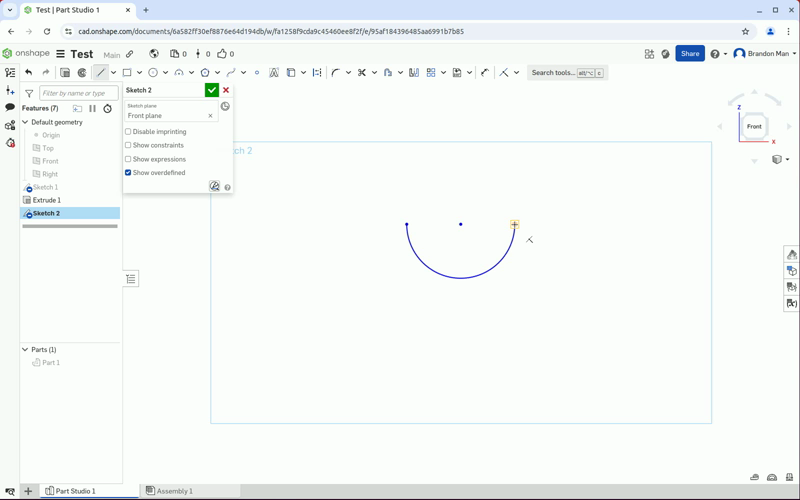
key_down(shift)
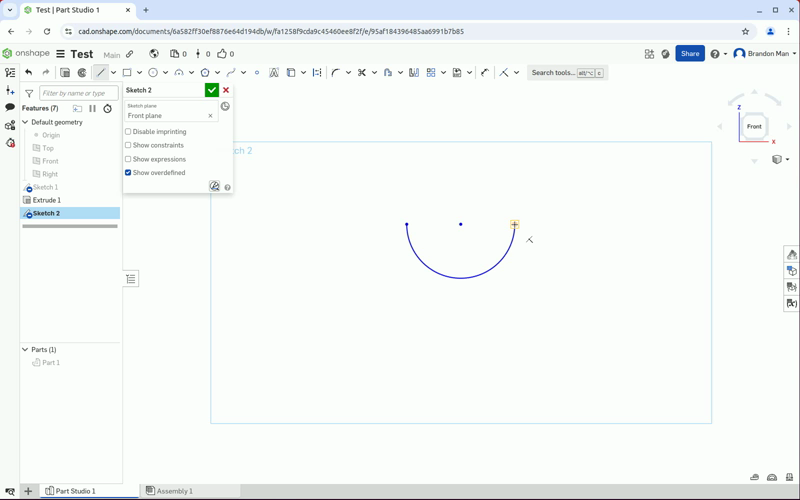
mouse_move(544, 224)
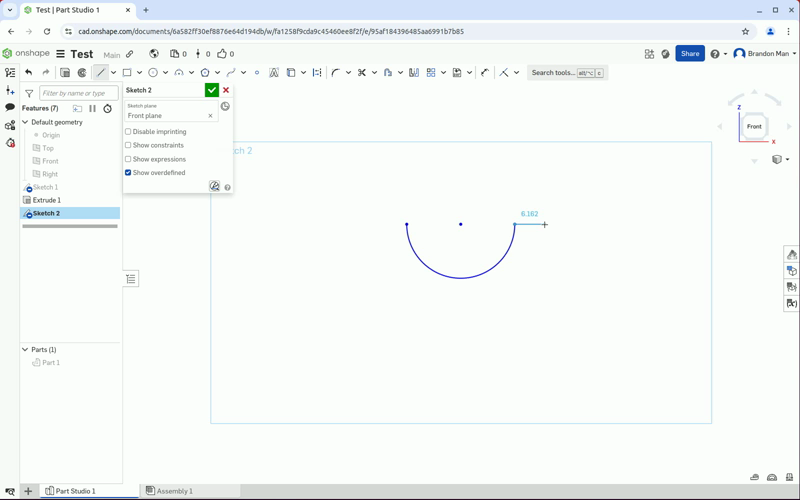
mouse_move(505, 224)
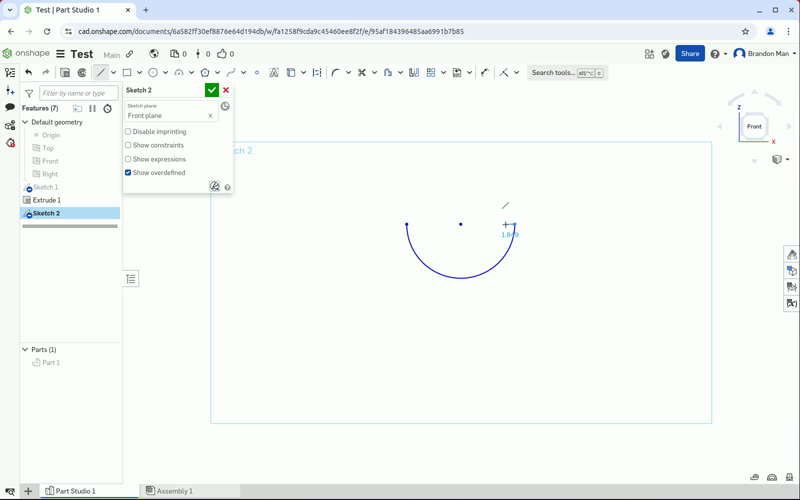
click(505, 224)
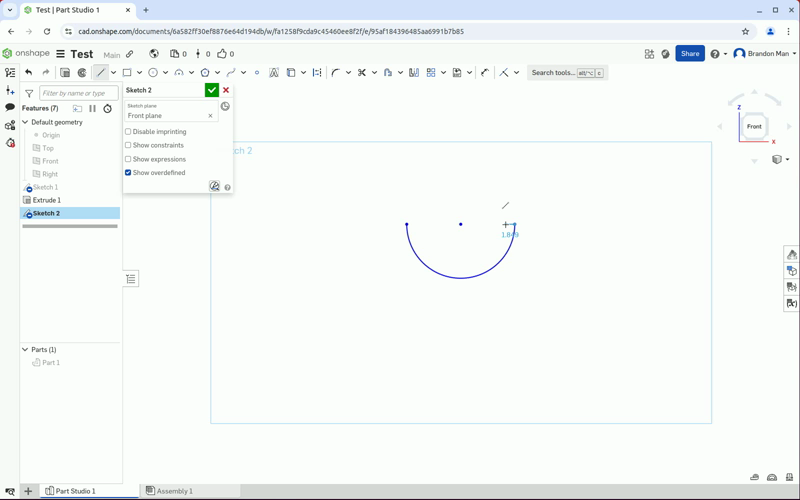
key_up(shift)
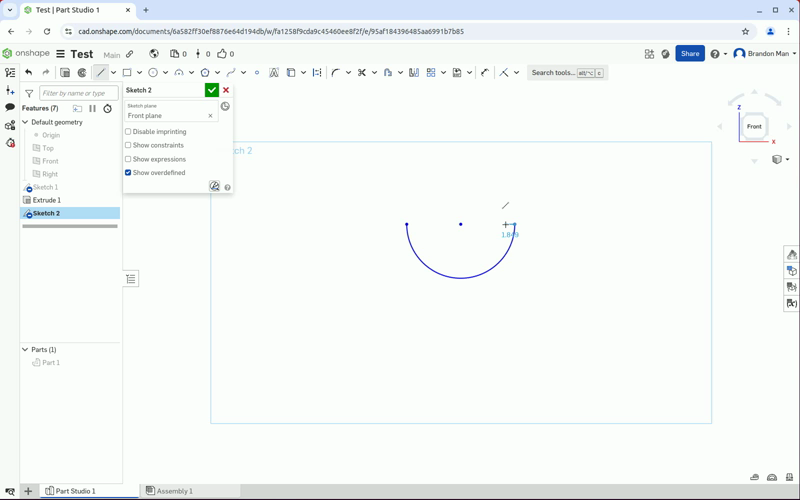
key(esc)
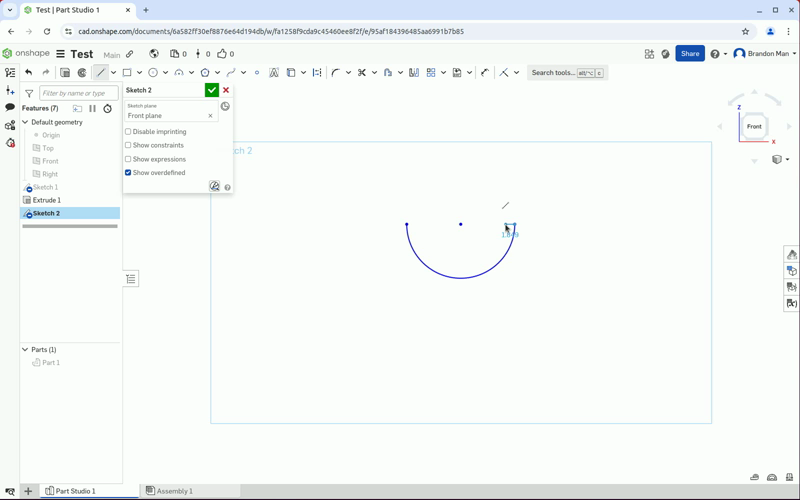
key(a)
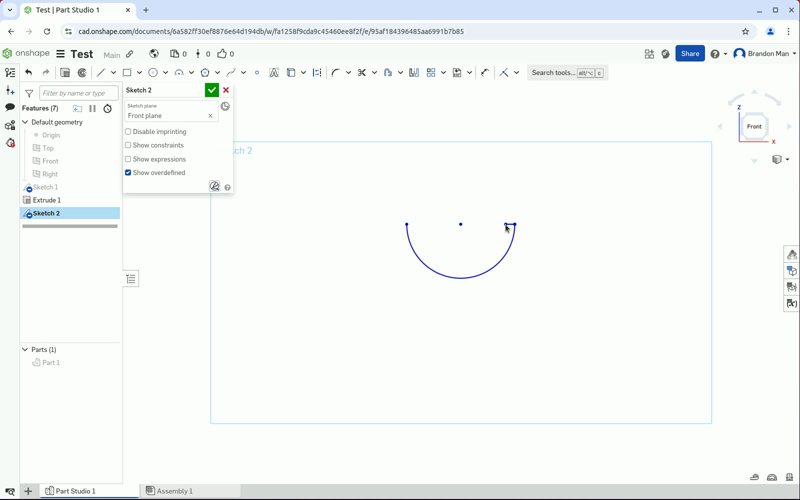
mouse_move(505, 224)
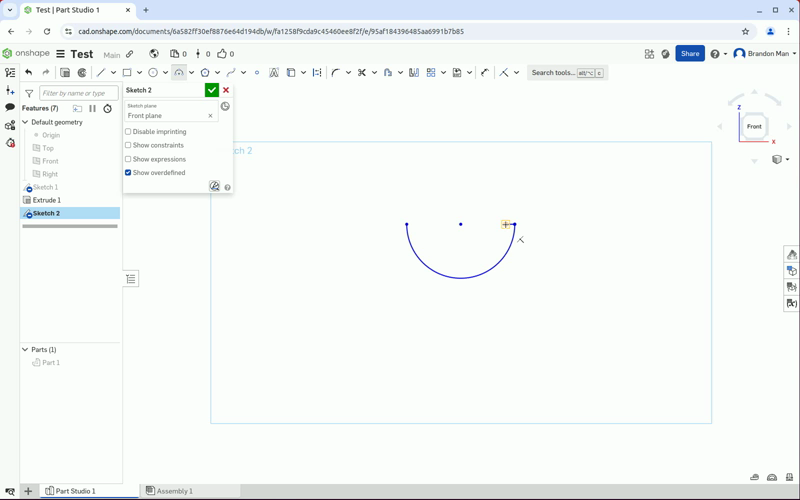
click(505, 224)
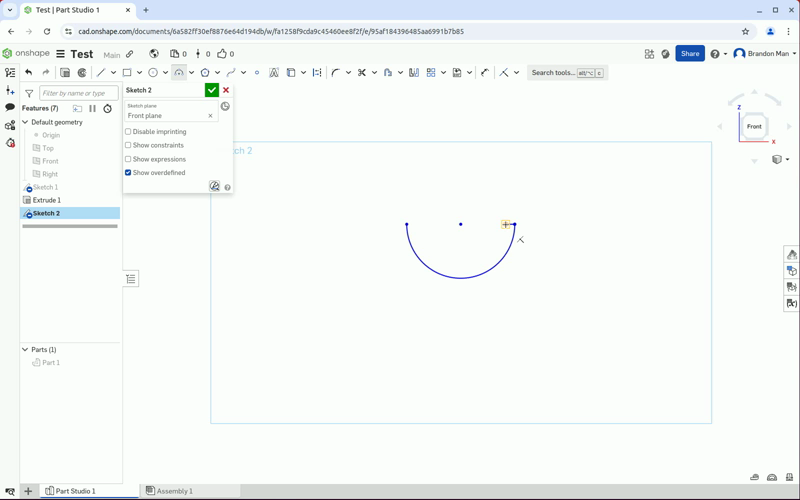
key_down(shift)
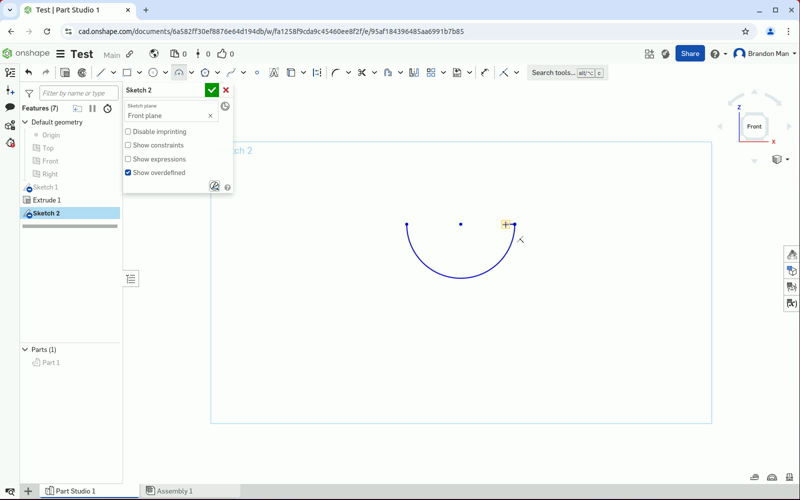
mouse_move(416, 224)
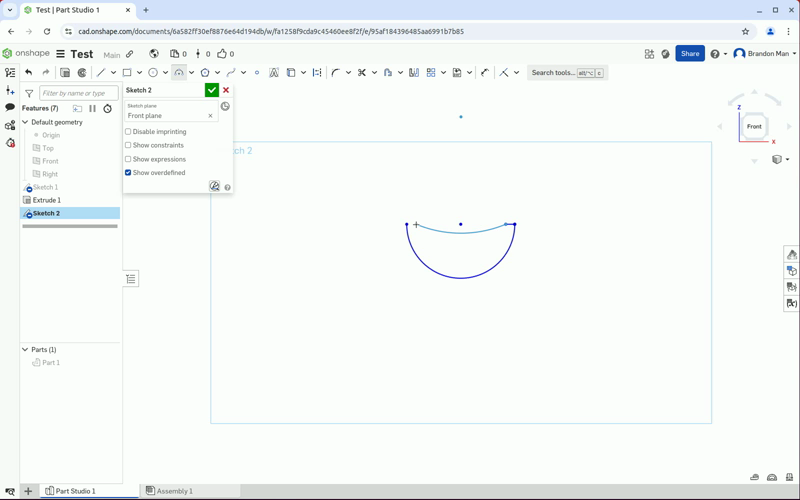
click(416, 224)
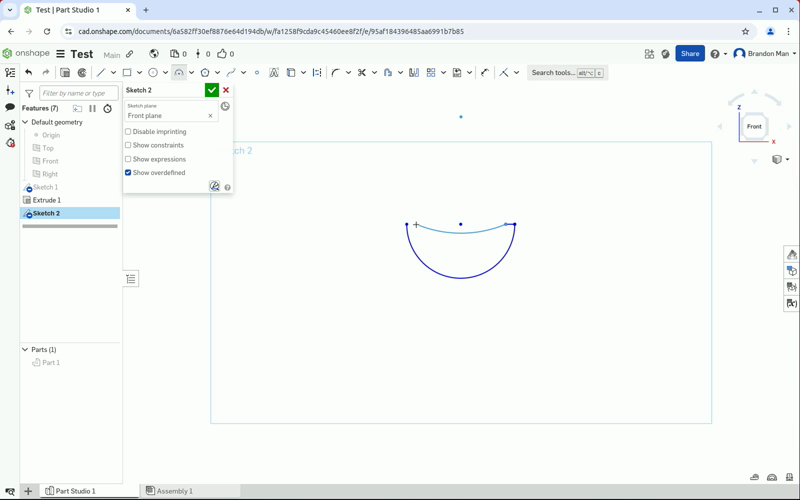
mouse_move(460, 269)
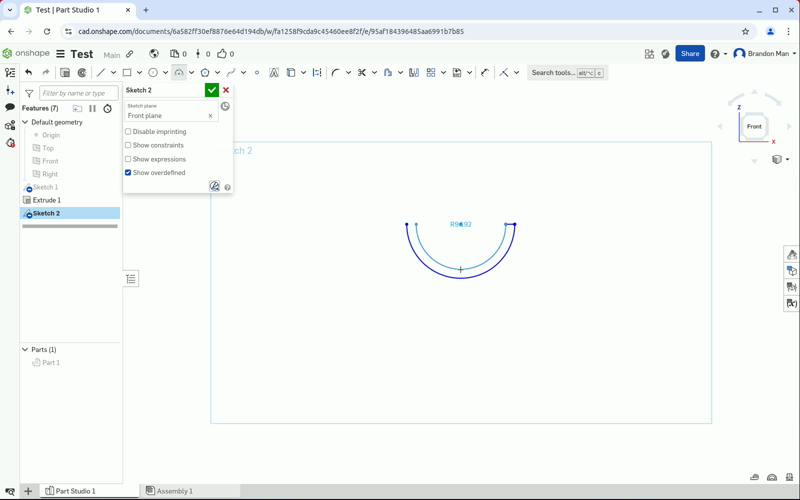
click(460, 269)
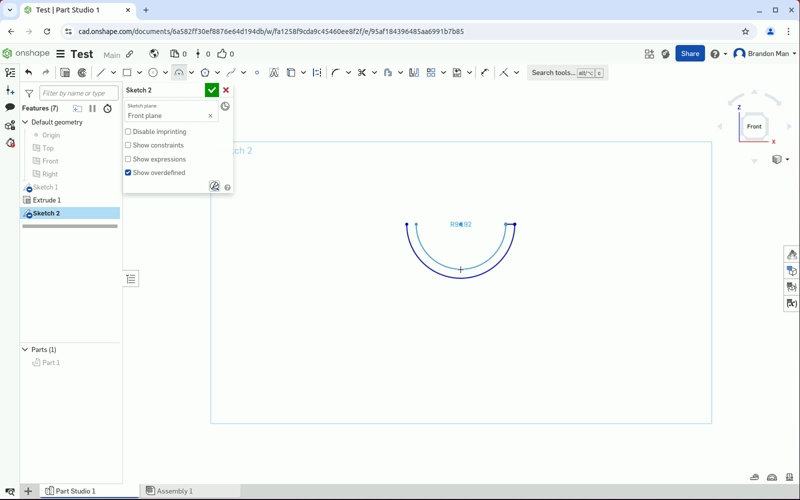
key_up(shift)
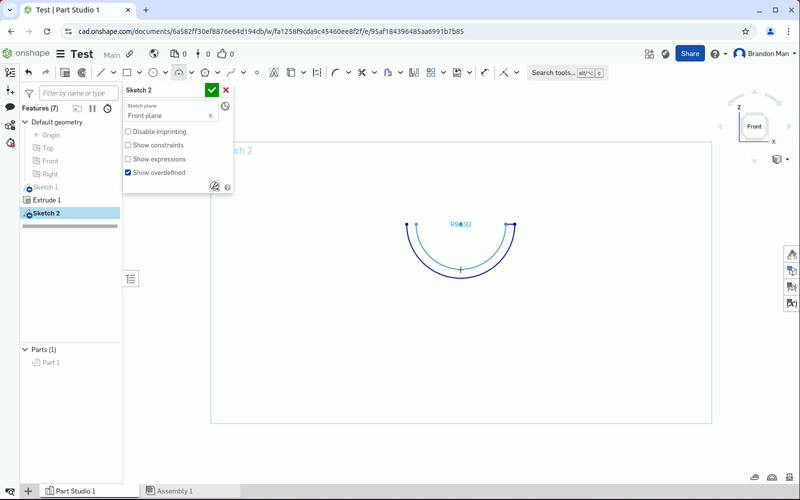
key(esc)
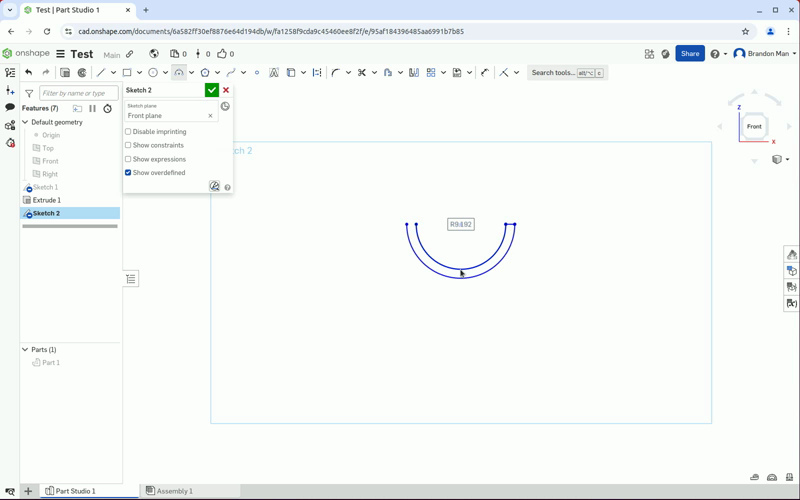
key(l)
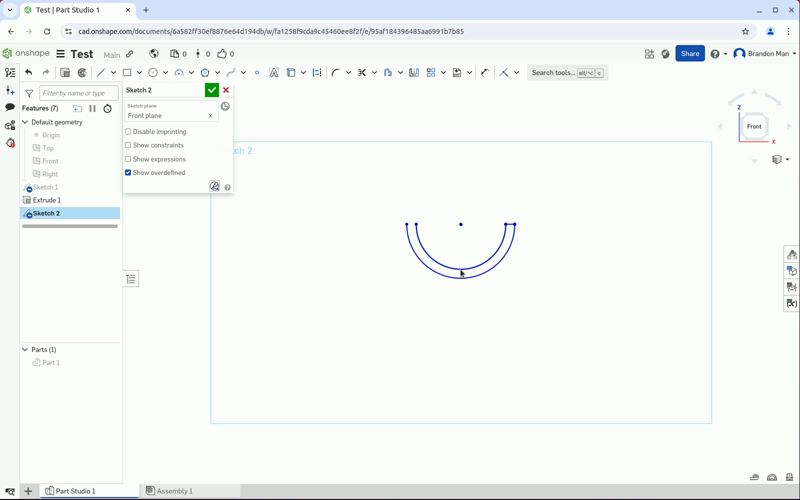
mouse_move(416, 224)
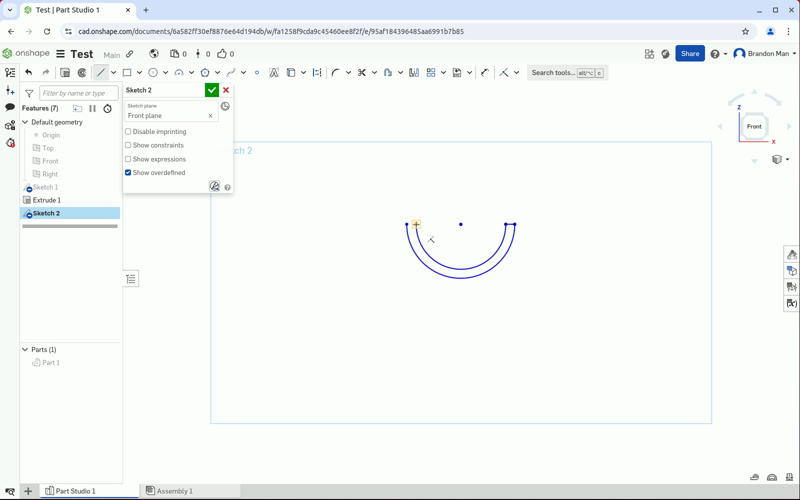
click(416, 224)
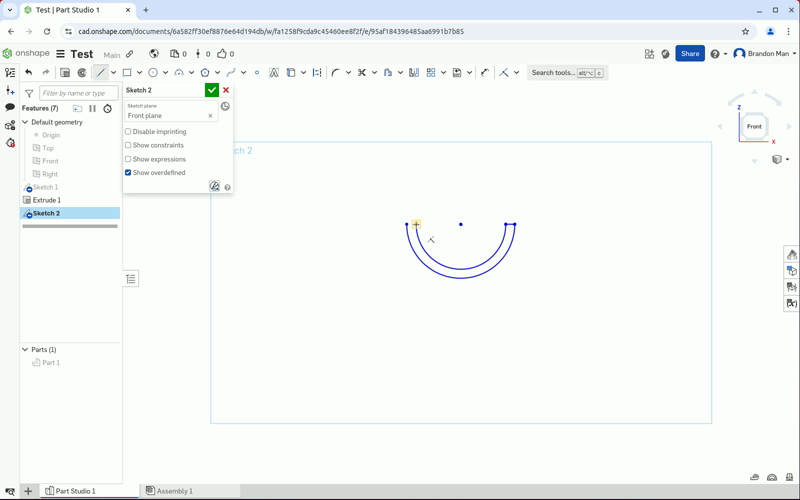
mouse_move(446, 224)
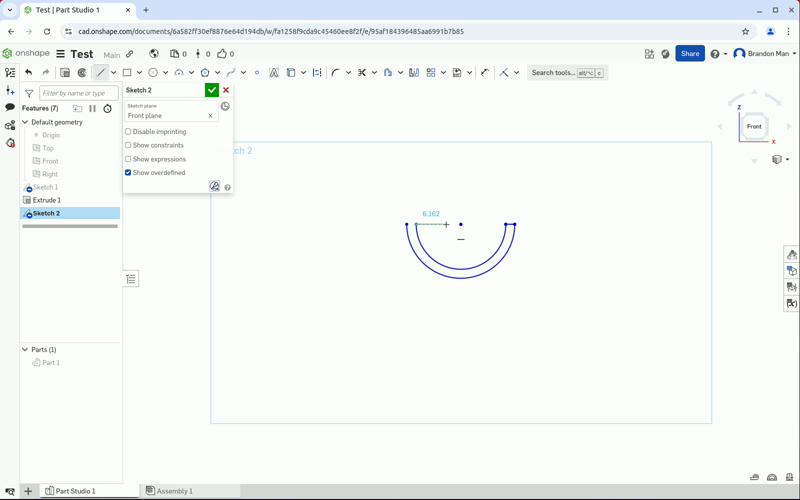
key_down(shift)
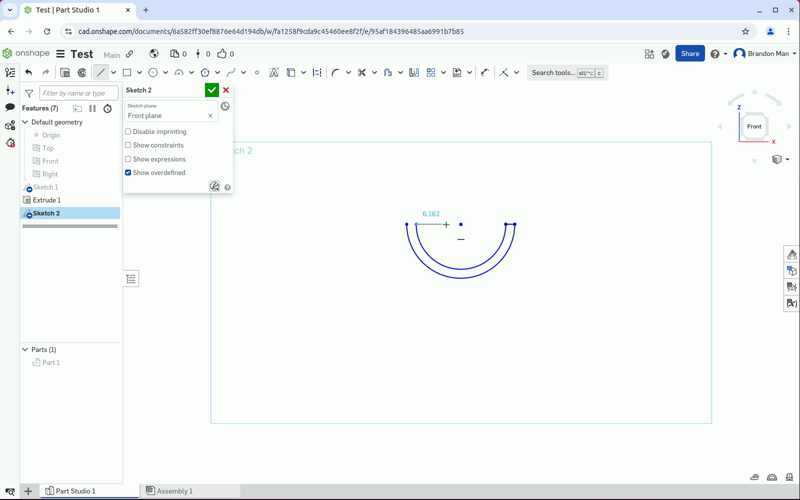
mouse_move(406, 224)
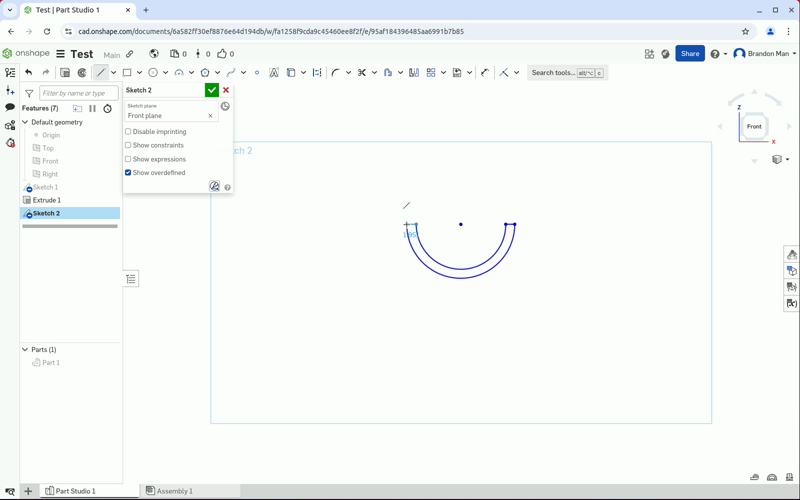
key_up(shift)
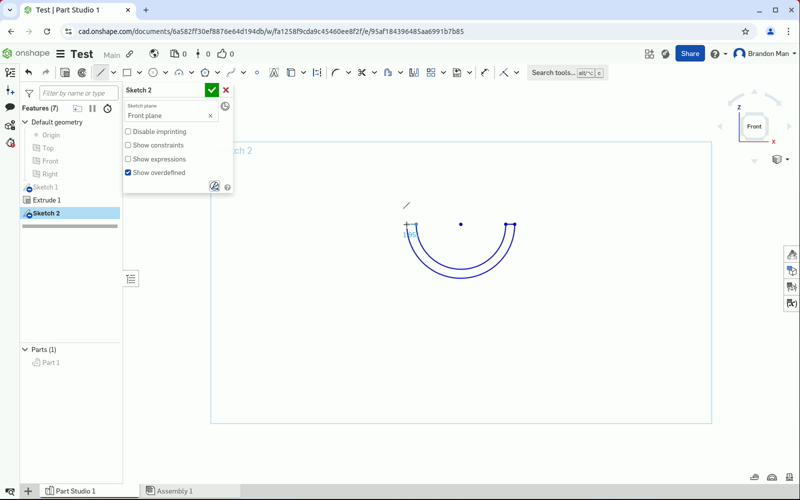
click(406, 224)
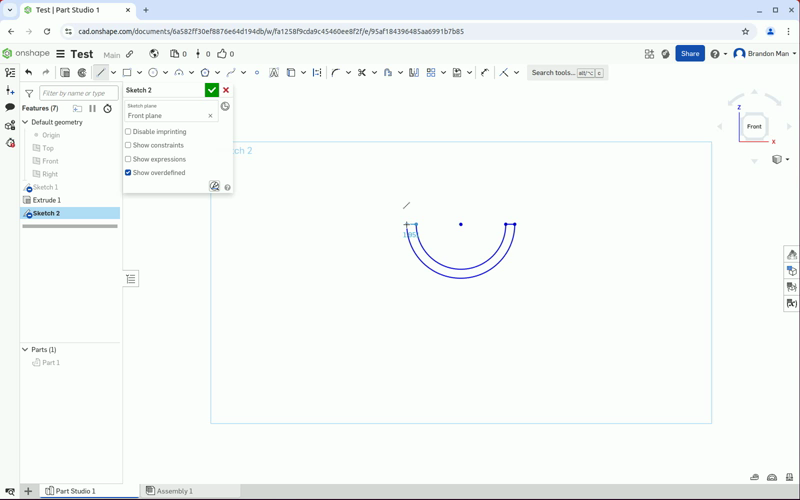
key(esc)
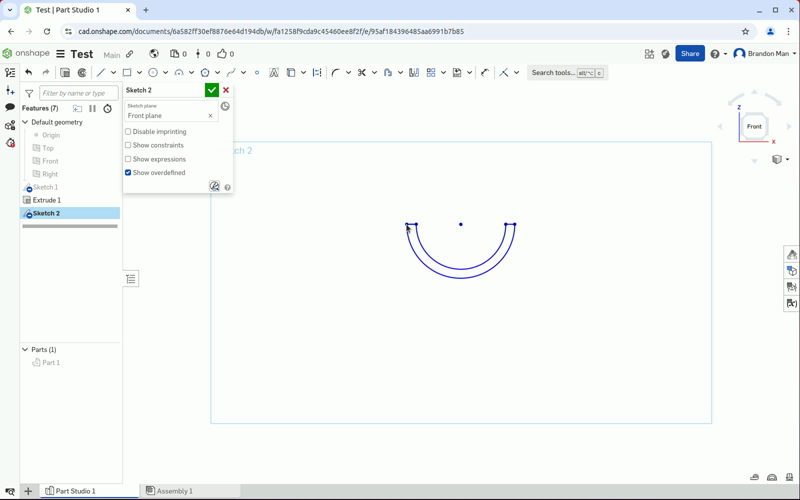
mouse_move(481, 272)
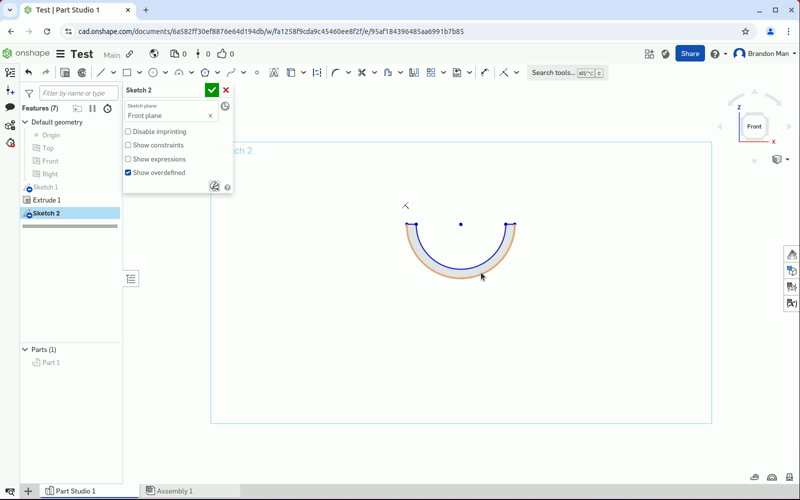
scroll(6)
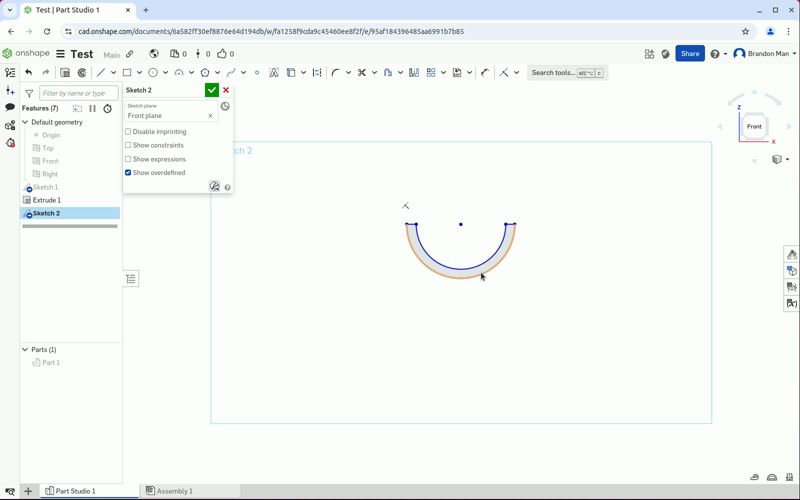
scroll(6)
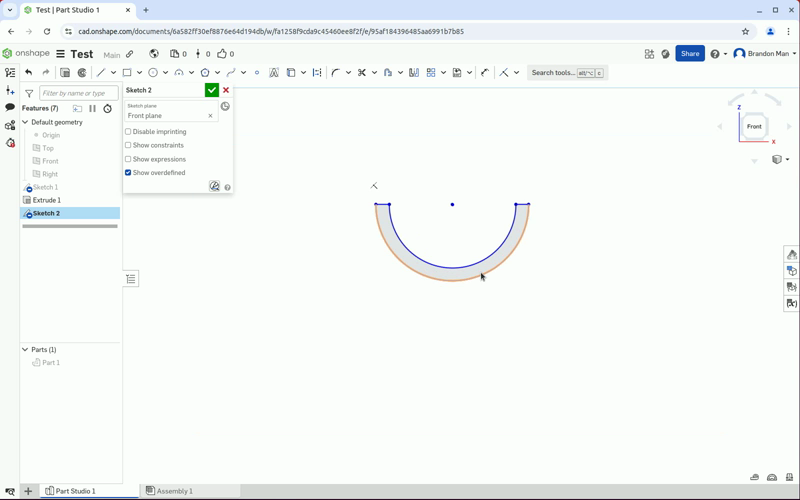
scroll(6)
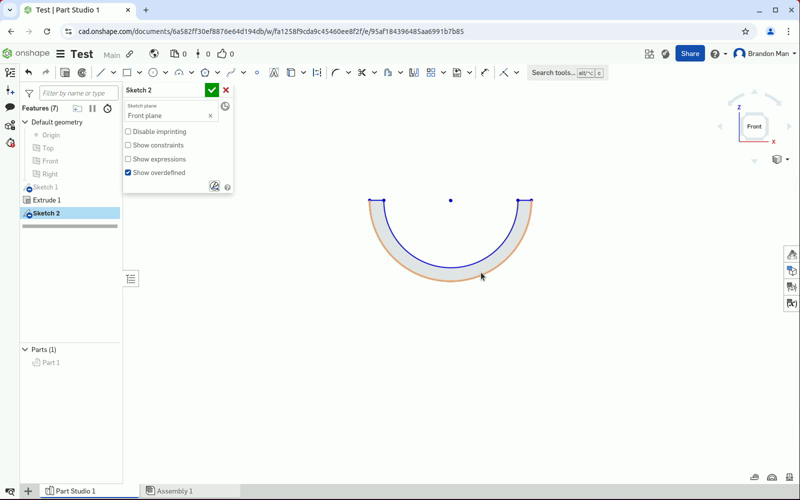
scroll(6)
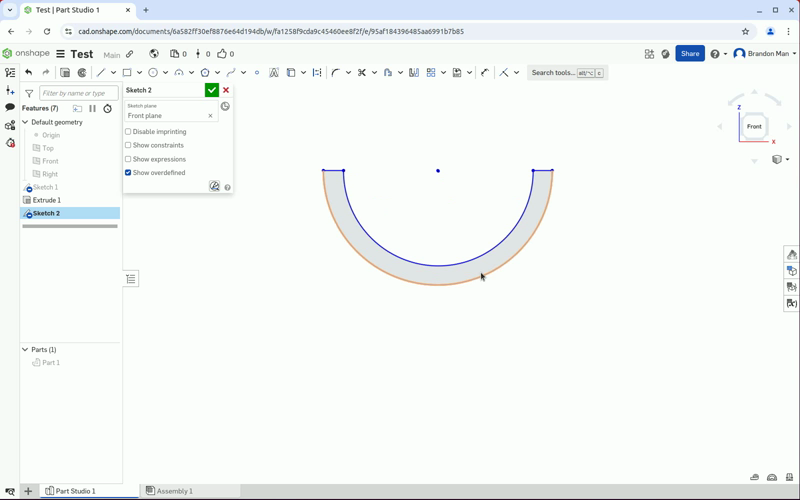
scroll(6)
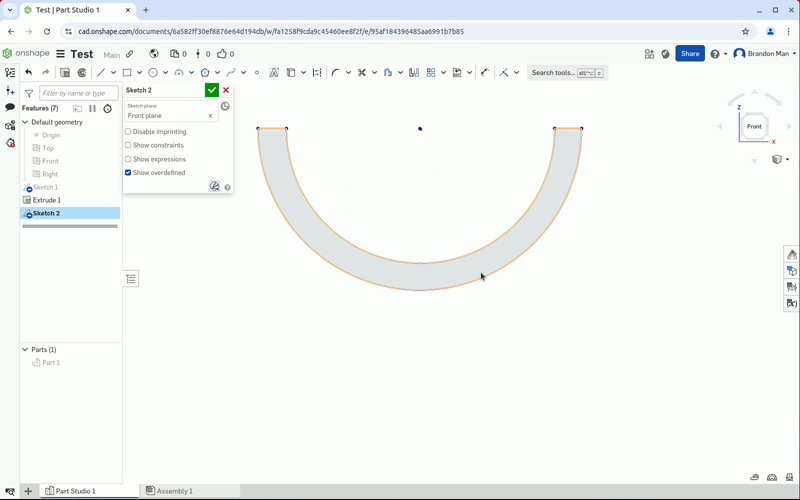
scroll(6)
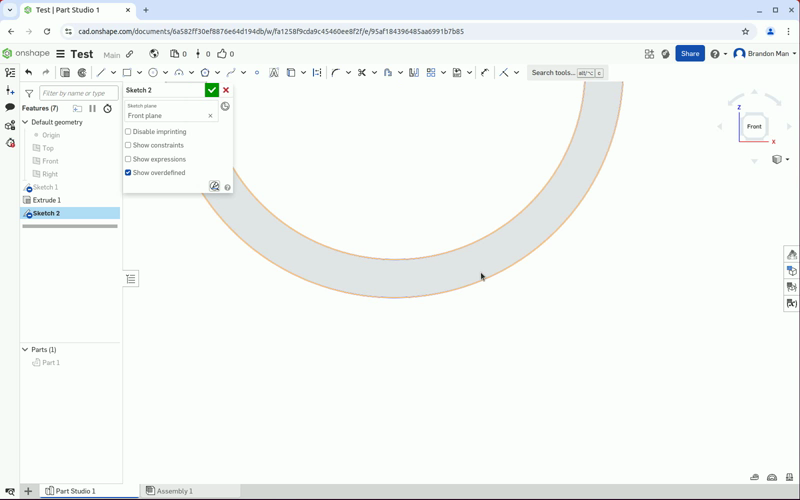
scroll(6)
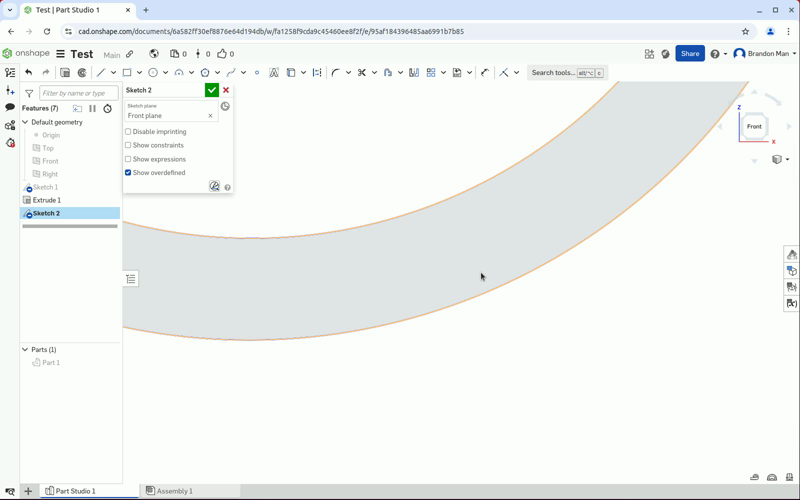
click(481, 272)
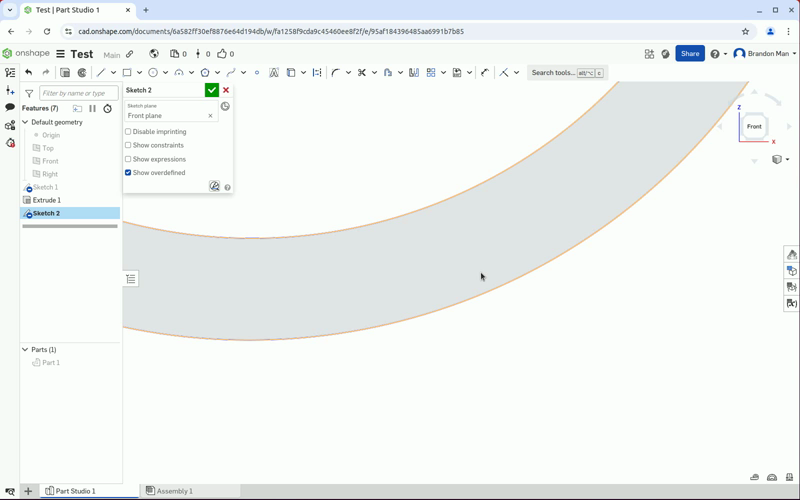
scroll(-6)
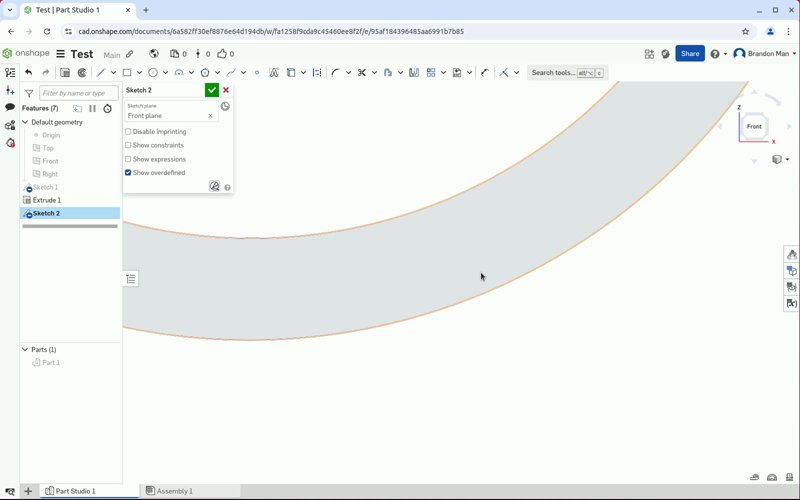
scroll(-6)
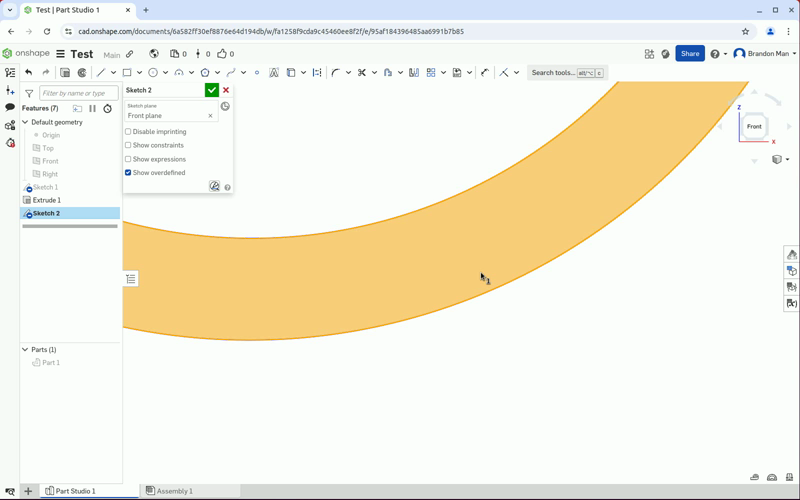
scroll(-6)
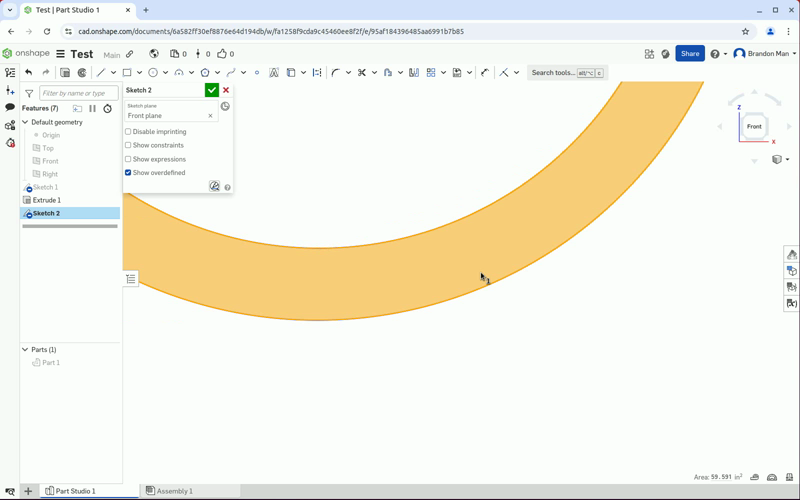
scroll(-6)
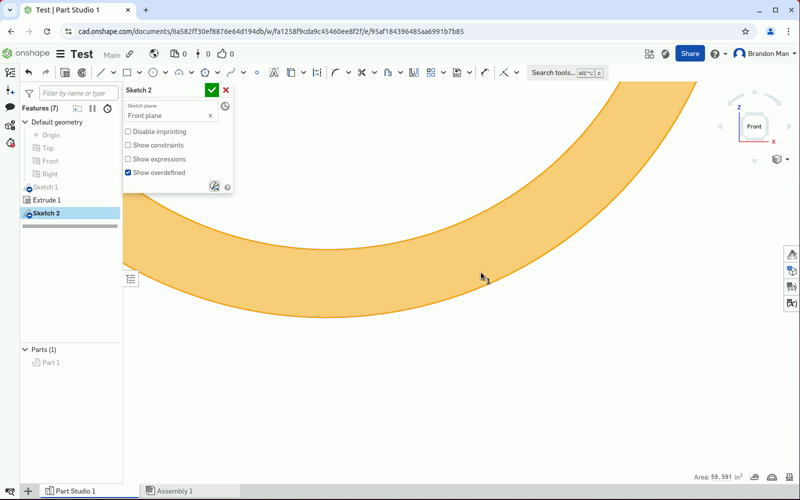
scroll(-6)
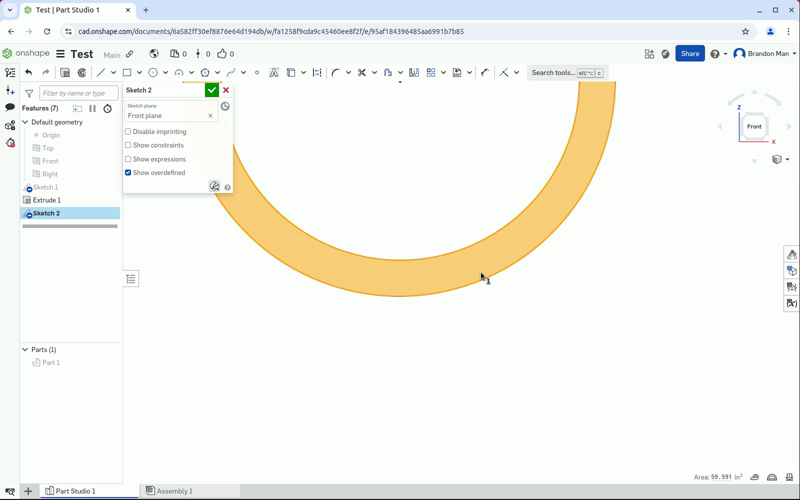
scroll(-6)
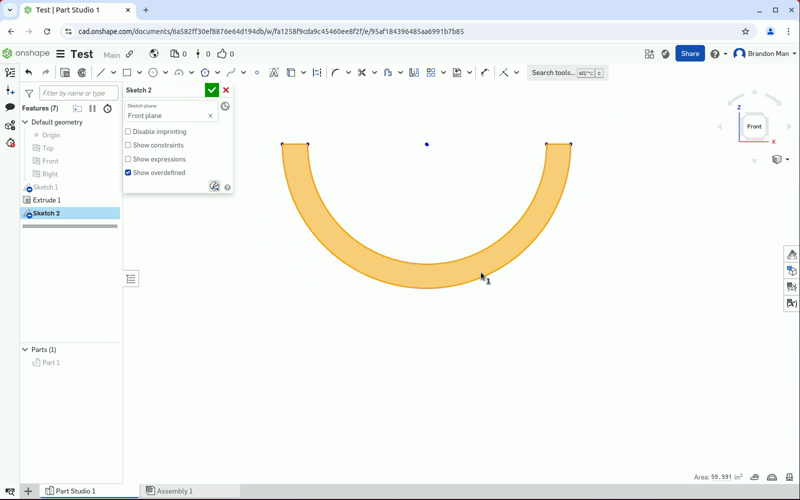
scroll(-6)
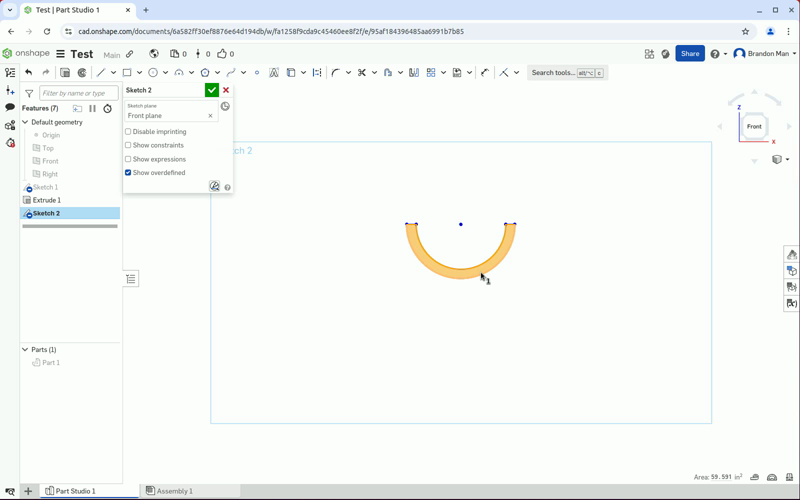
mouse_move(73, 352)
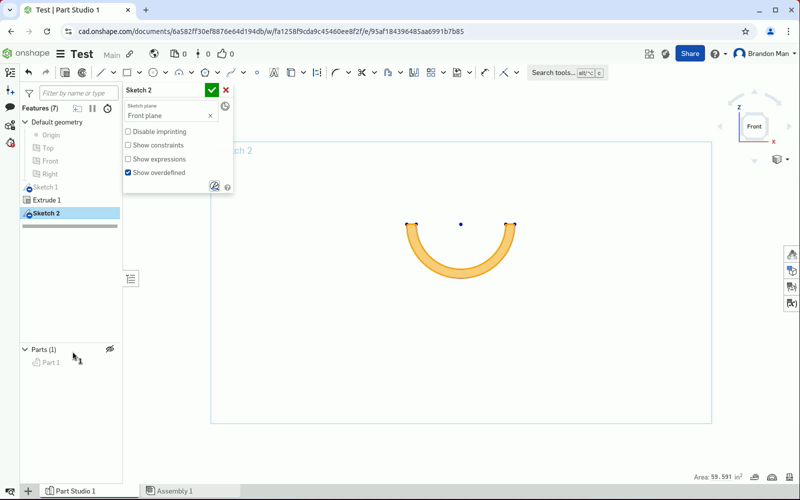
key(shift+y)
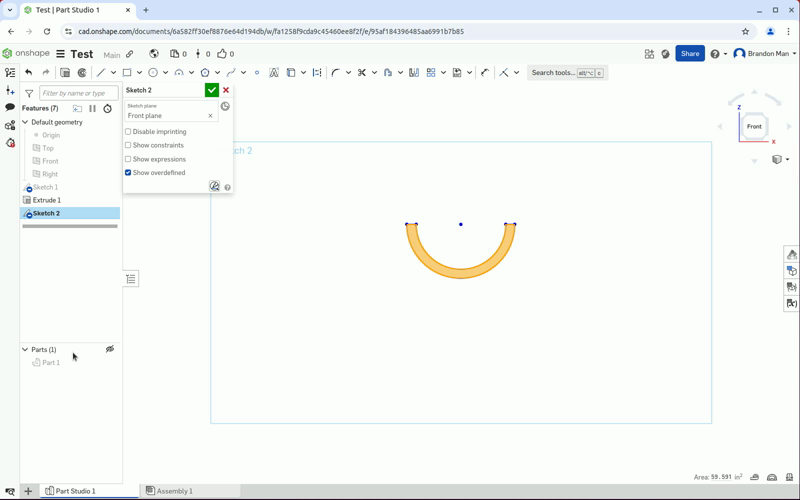
key(shift+e)
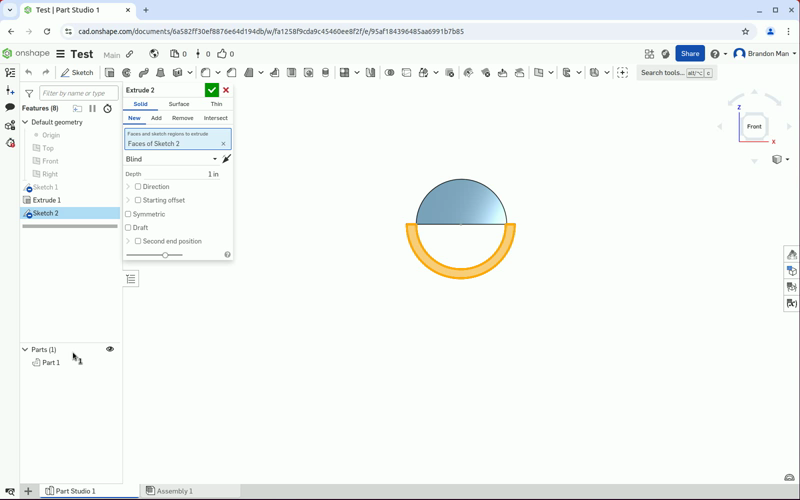
mouse_move(143, 106)
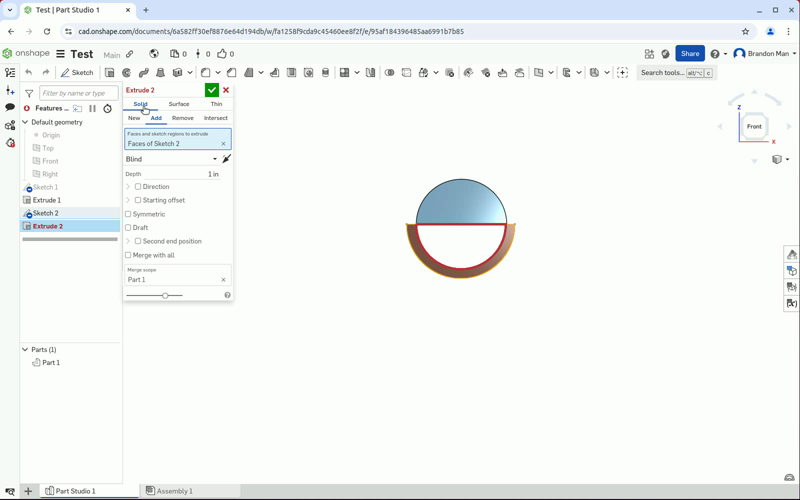
click(143, 106)
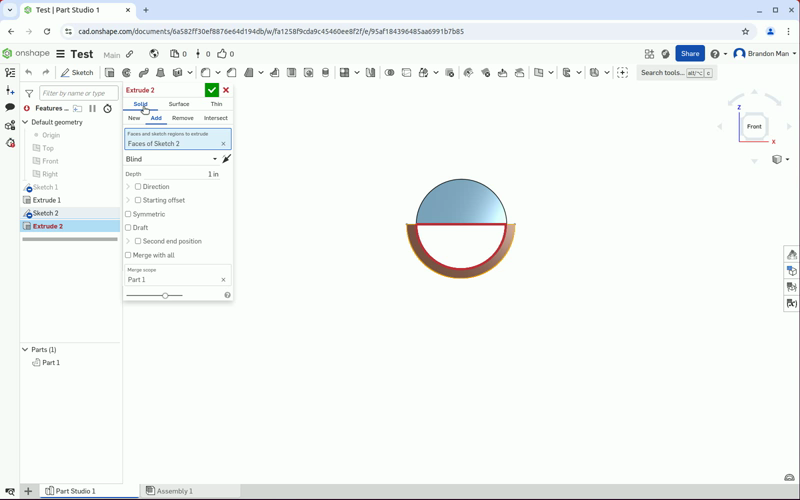
mouse_move(137, 120)
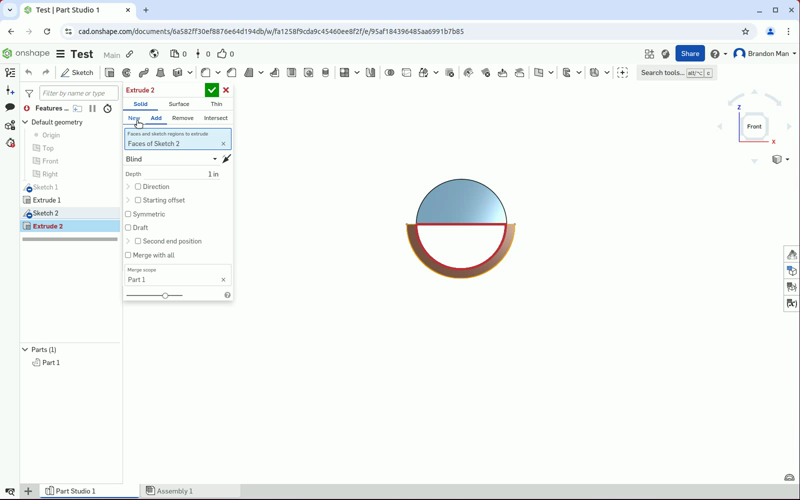
click(137, 120)
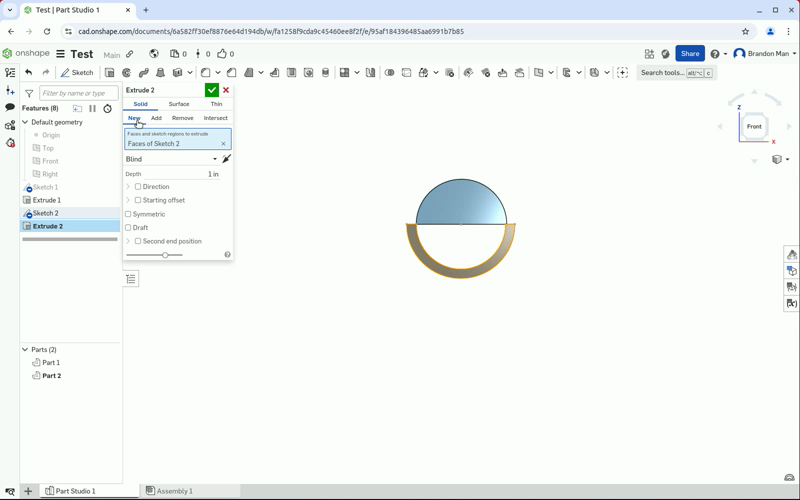
key(tab, 4)
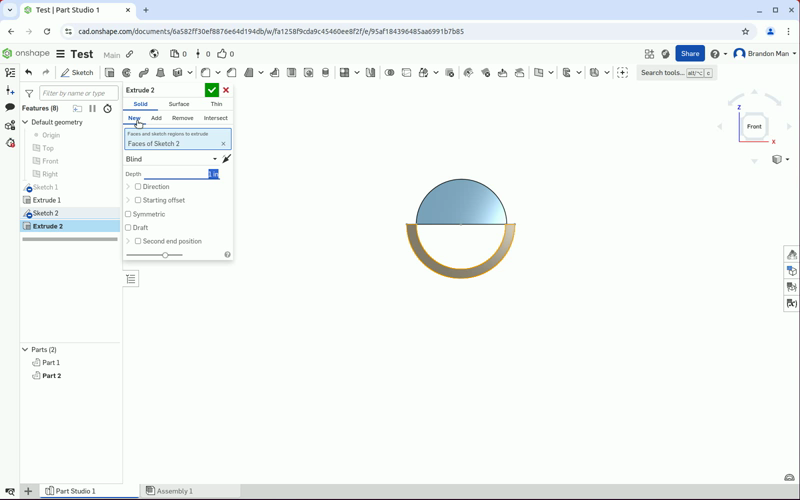
text(6.258)
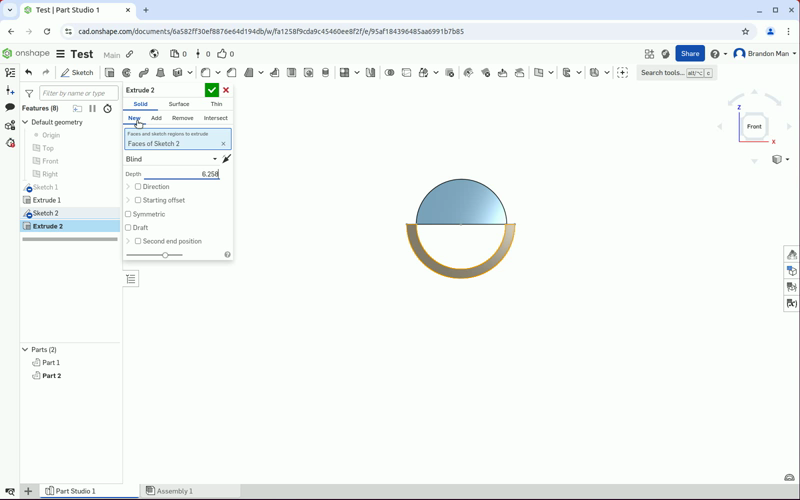
key(enter)
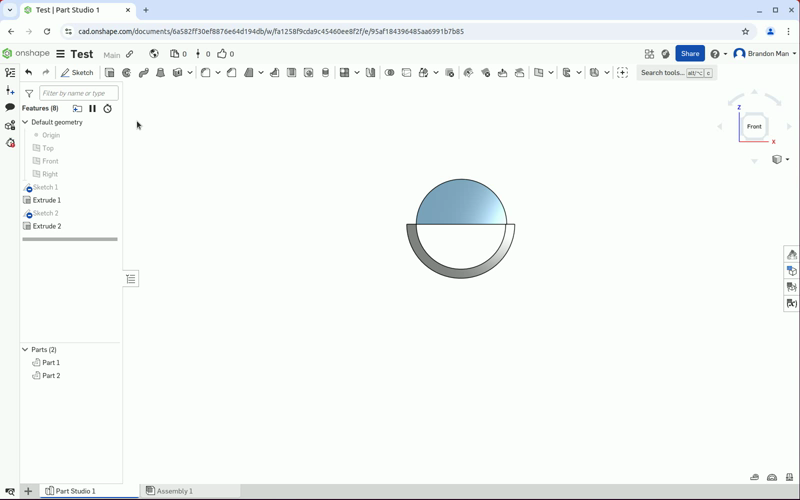
key(shift+h)
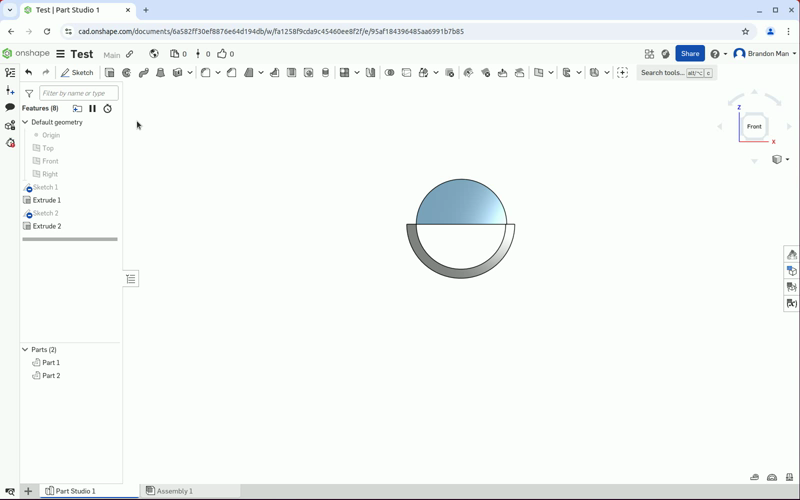
key(shift+h)
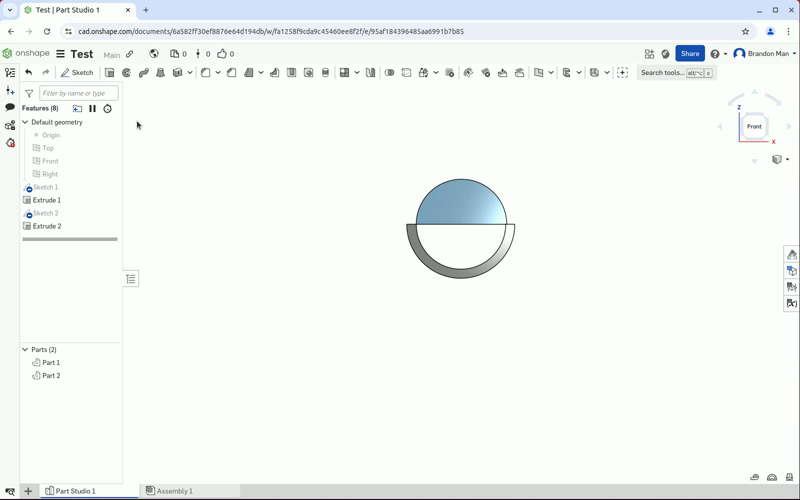
mouse_move(73, 189)
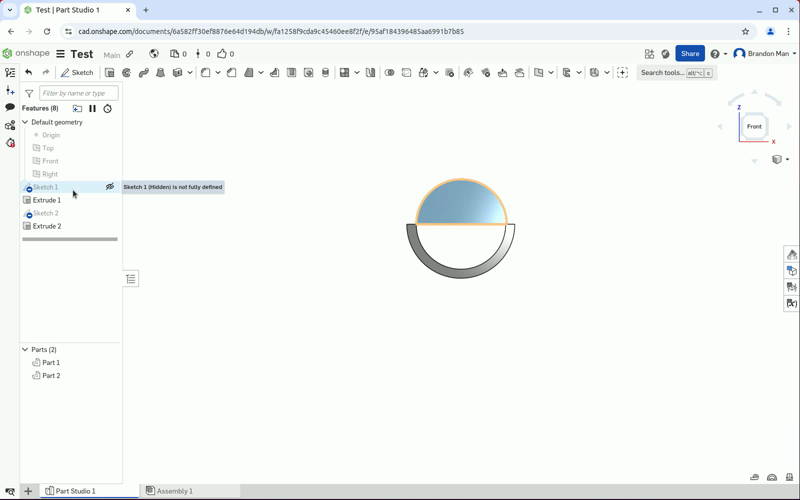
click(73, 189)
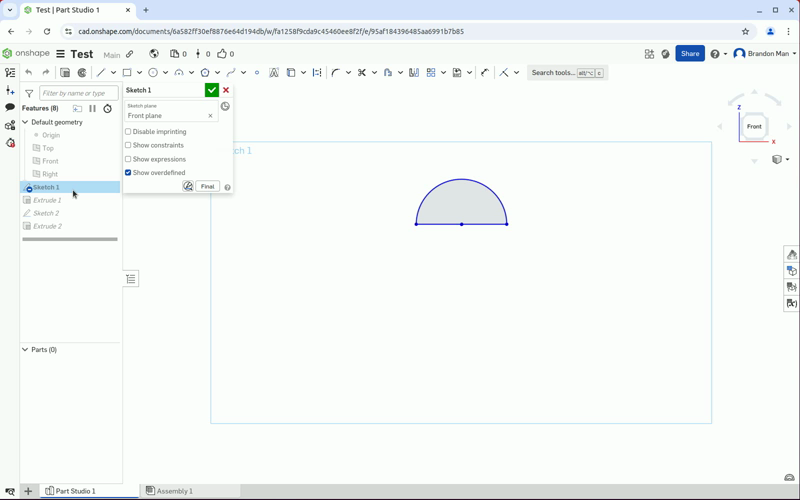
mouse_move(229, 92)
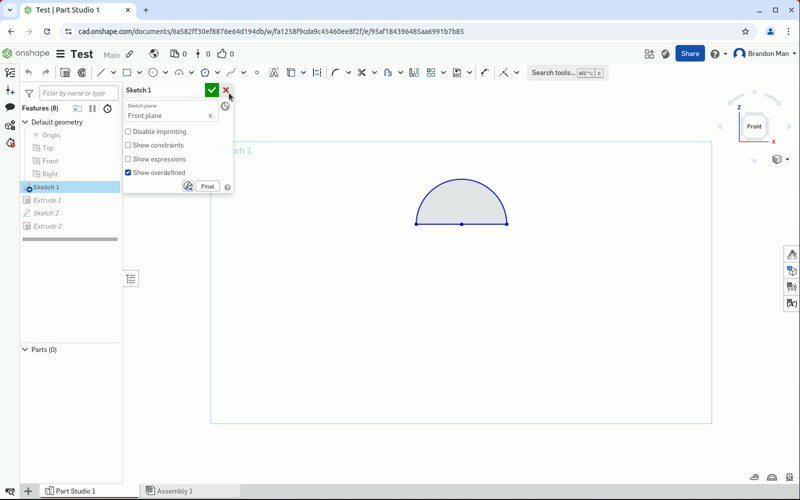
click(229, 92)
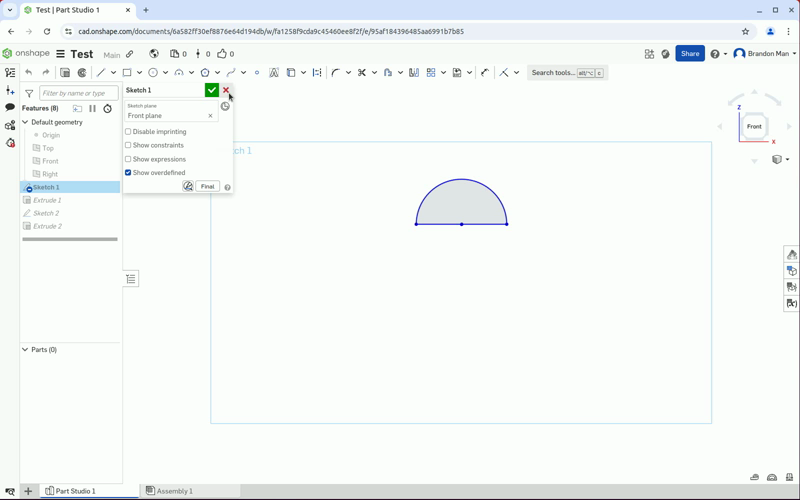
key(shift+s)
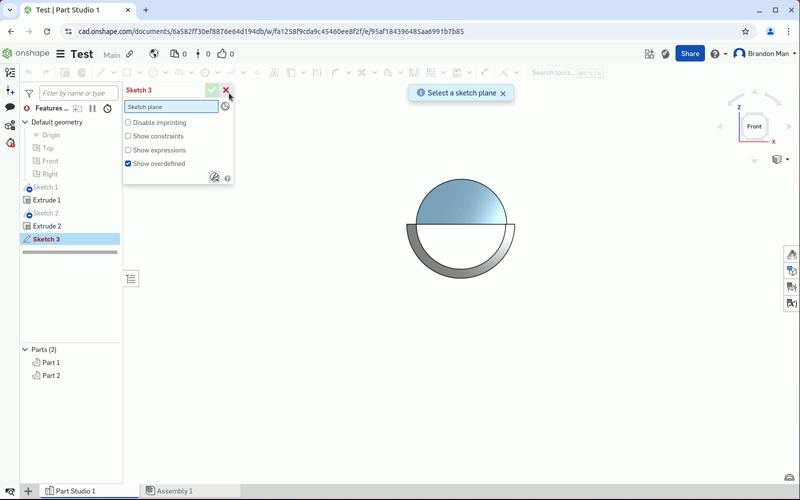
mouse_move(73, 163)
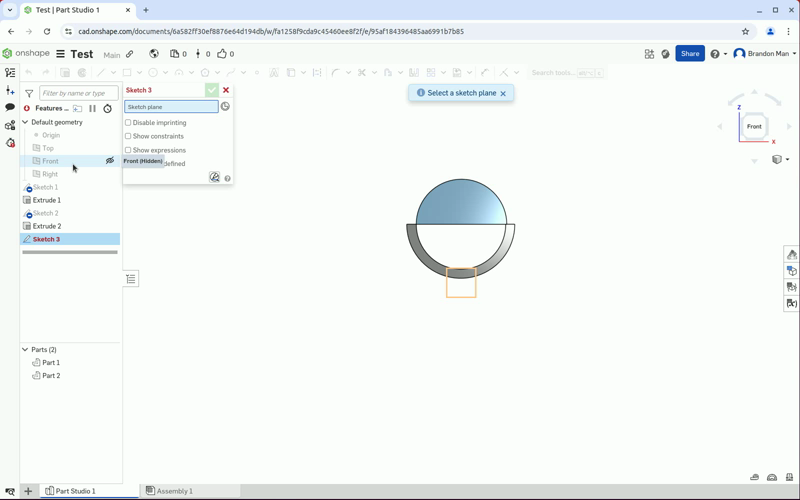
click(73, 163)
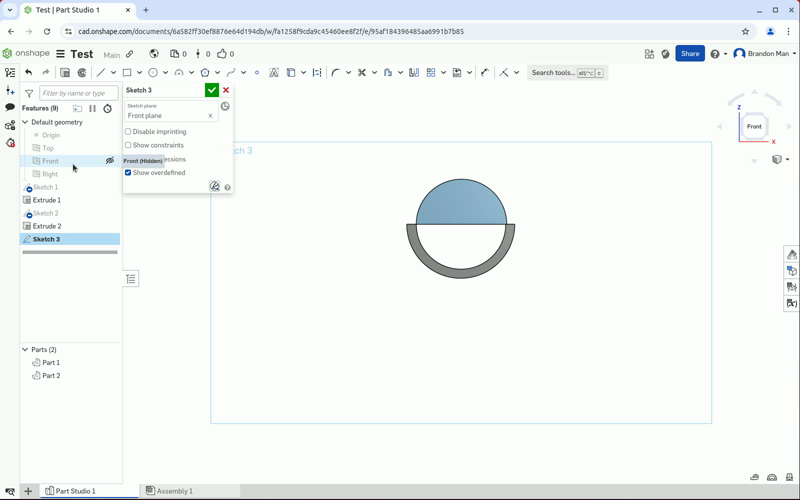
mouse_move(73, 352)
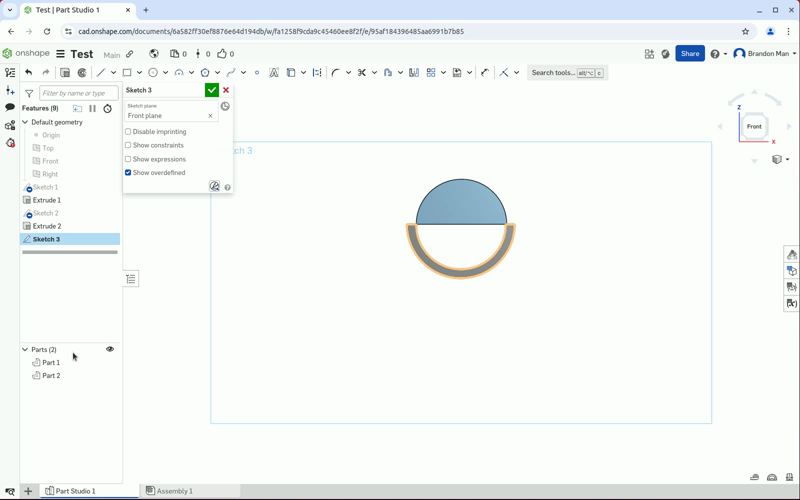
key(y)
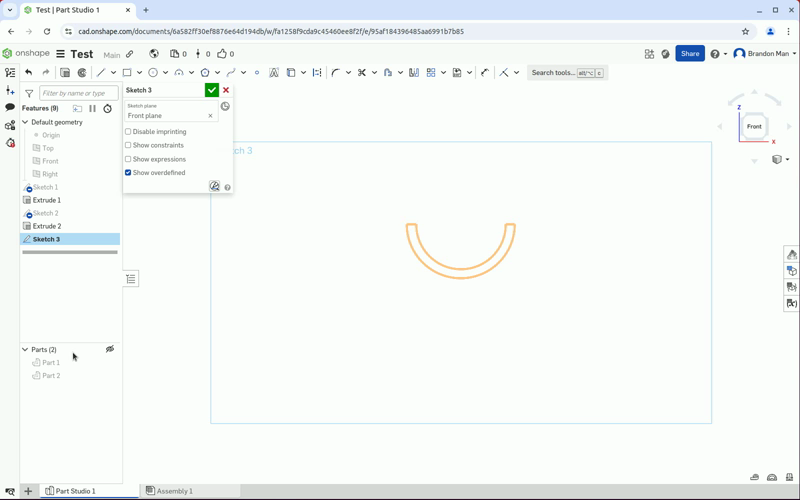
key(l)
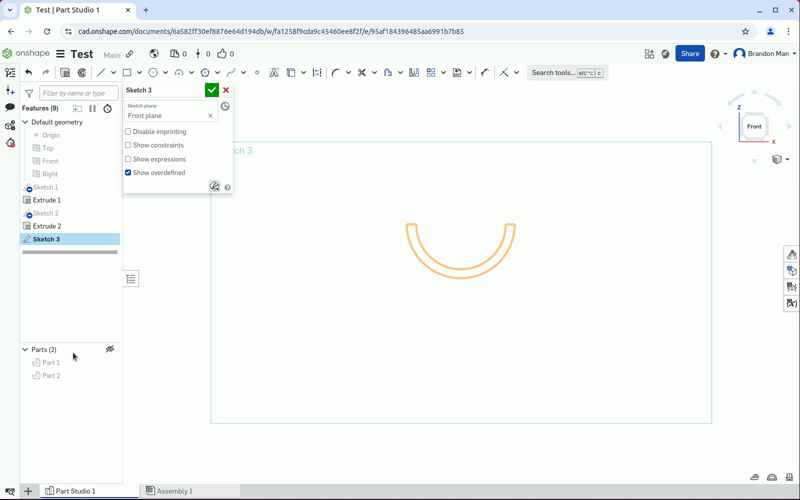
key_down(shift)
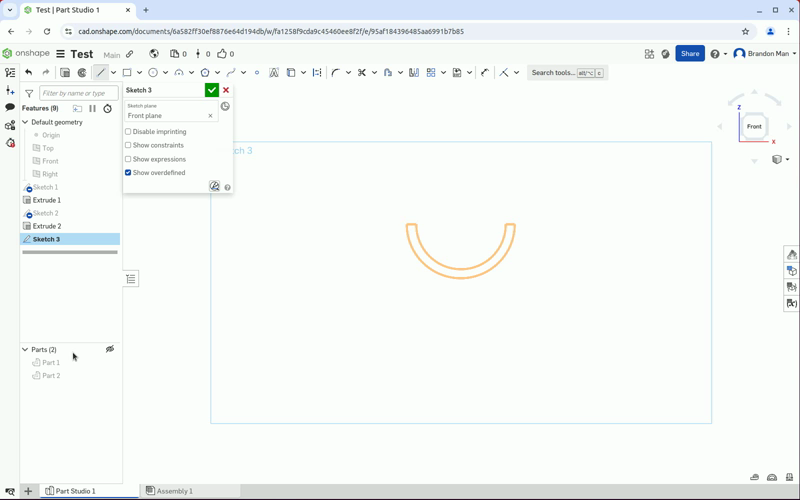
mouse_move(406, 287)
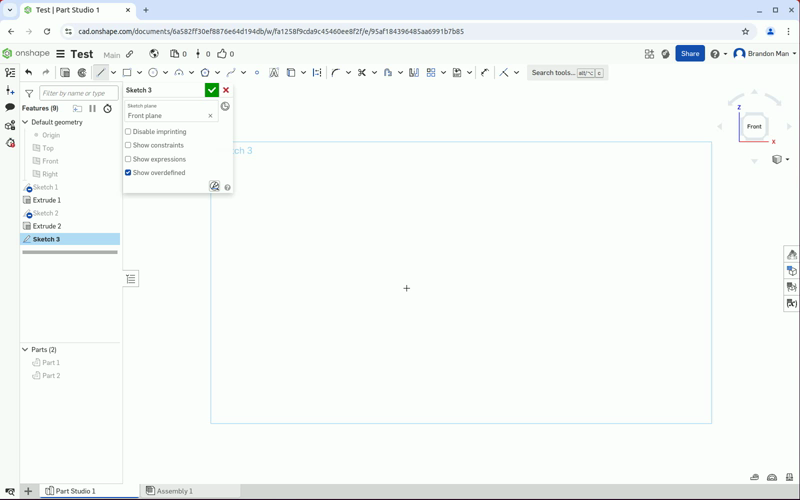
click(406, 287)
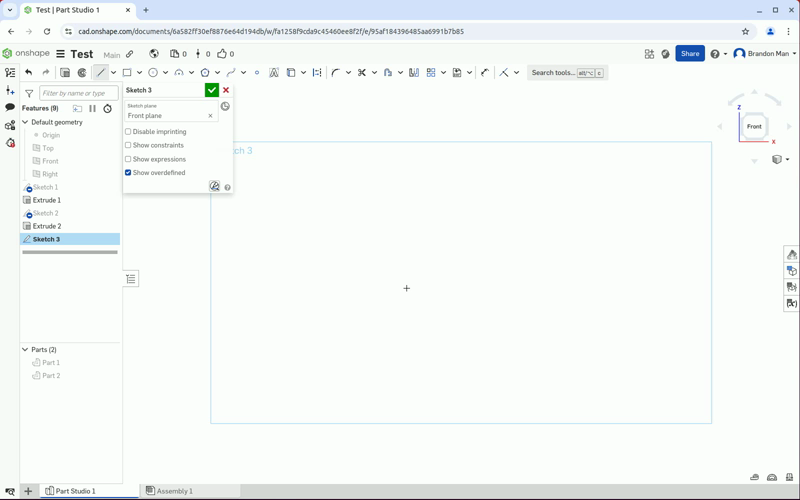
key_up(shift)
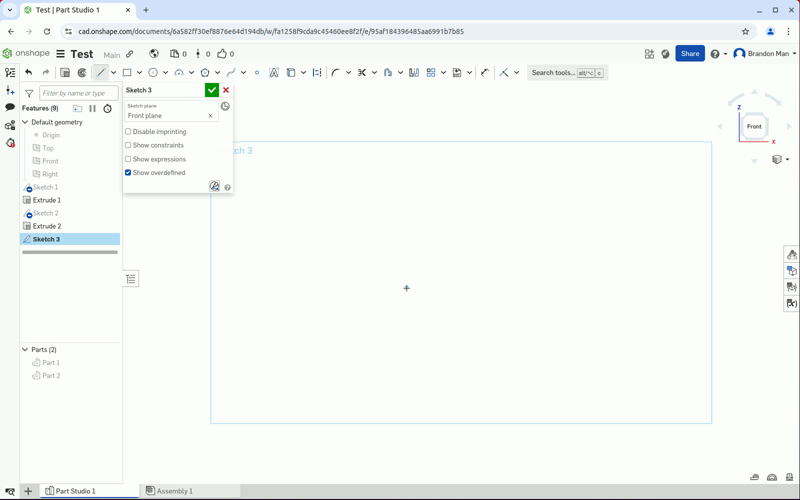
key_down(shift)
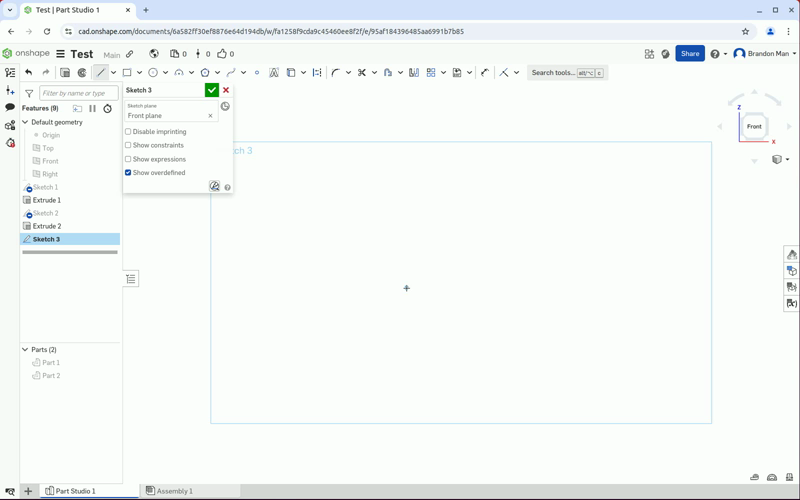
mouse_move(514, 287)
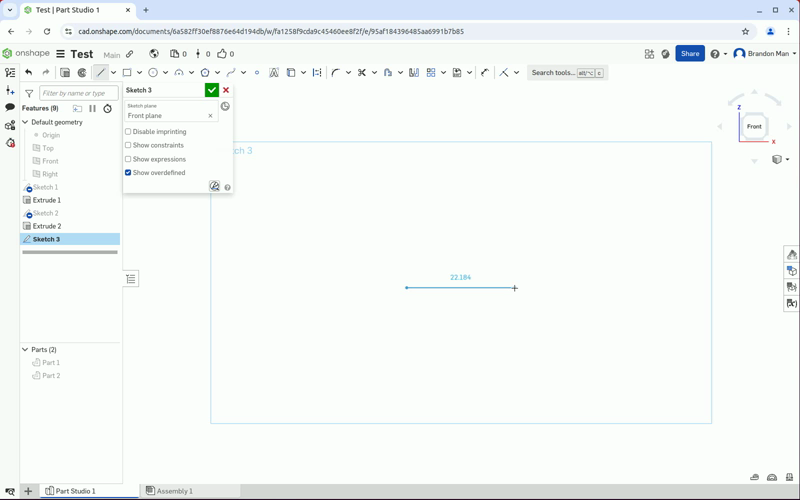
click(514, 287)
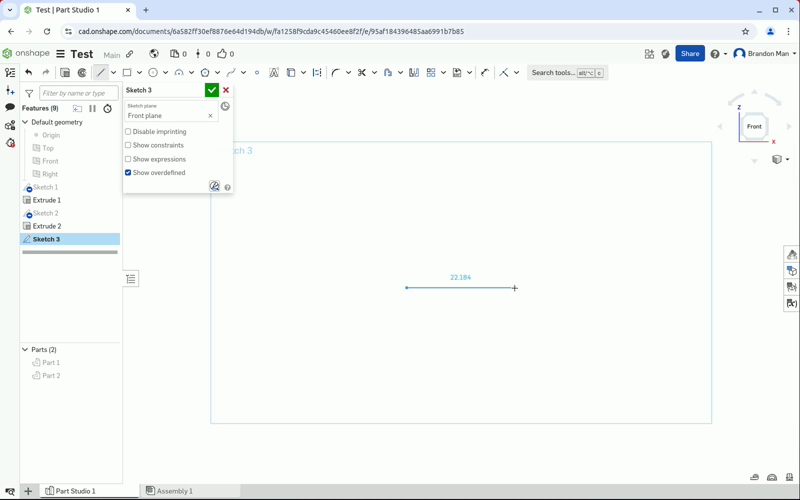
key_up(shift)
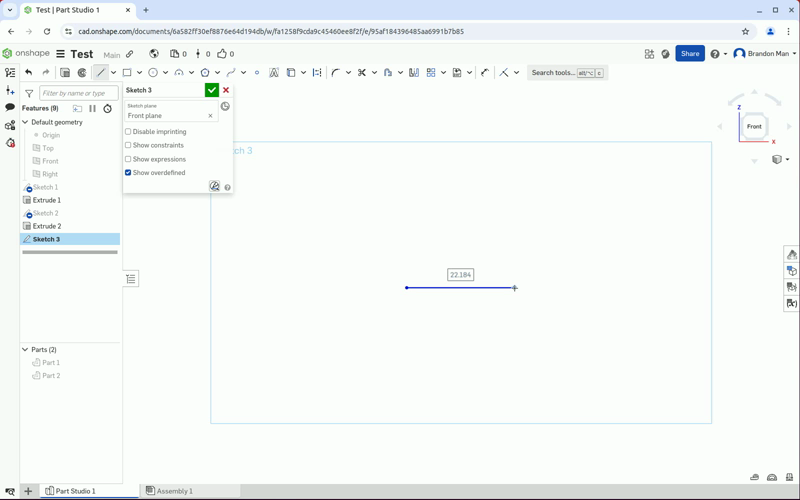
key_down(shift)
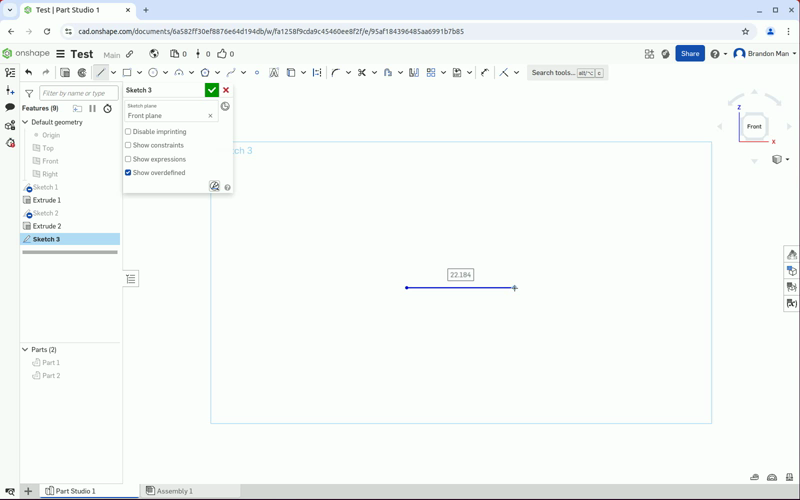
mouse_move(544, 287)
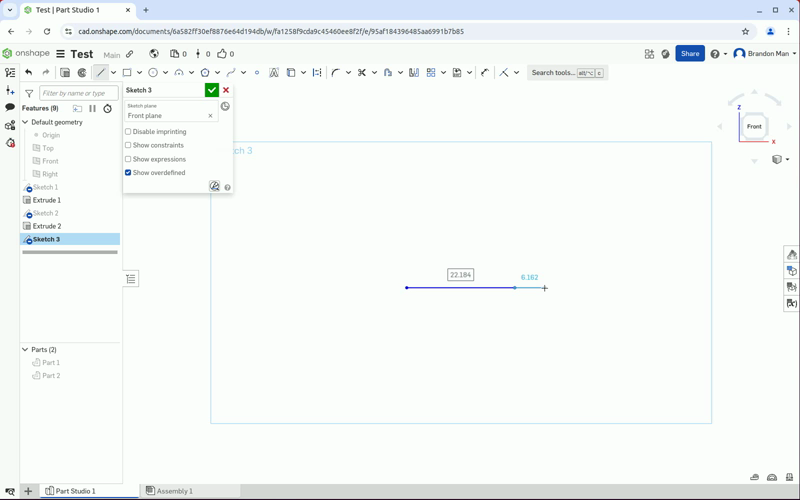
mouse_move(514, 278)
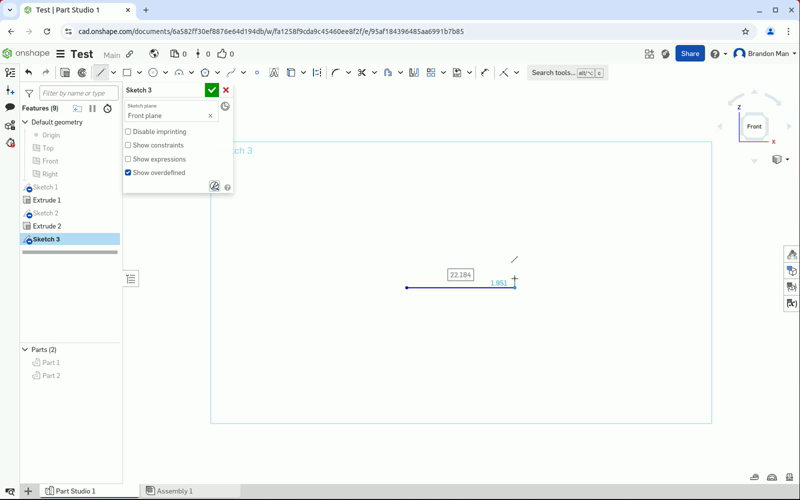
click(514, 278)
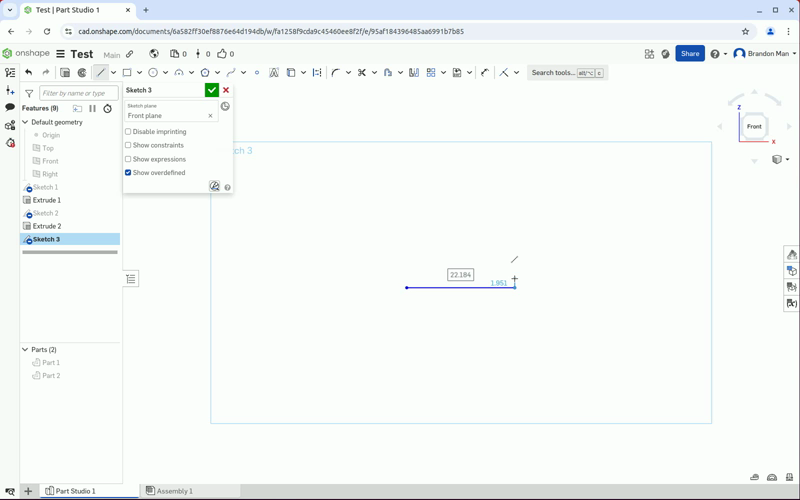
key_up(shift)
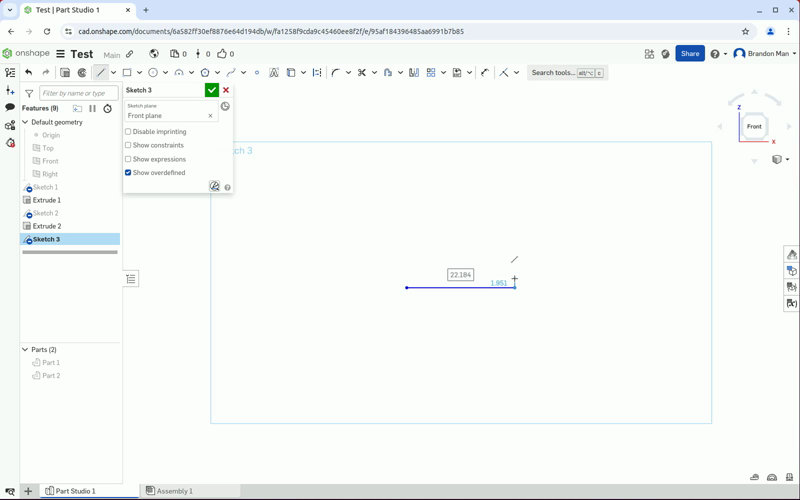
key_down(shift)
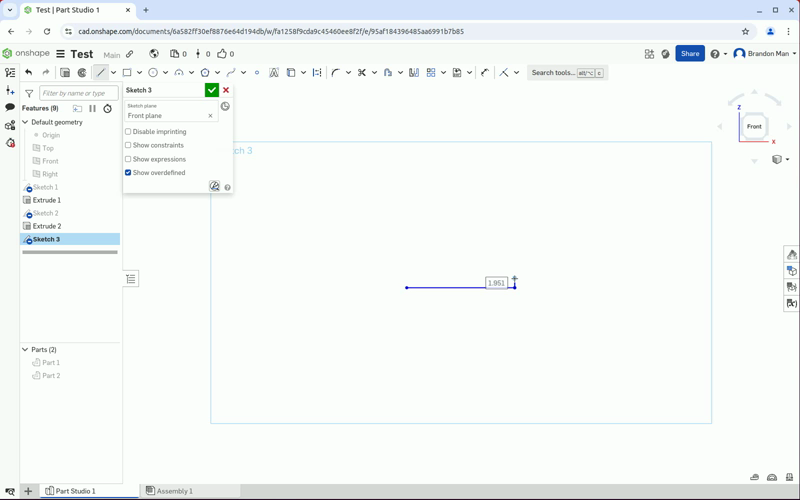
mouse_move(544, 278)
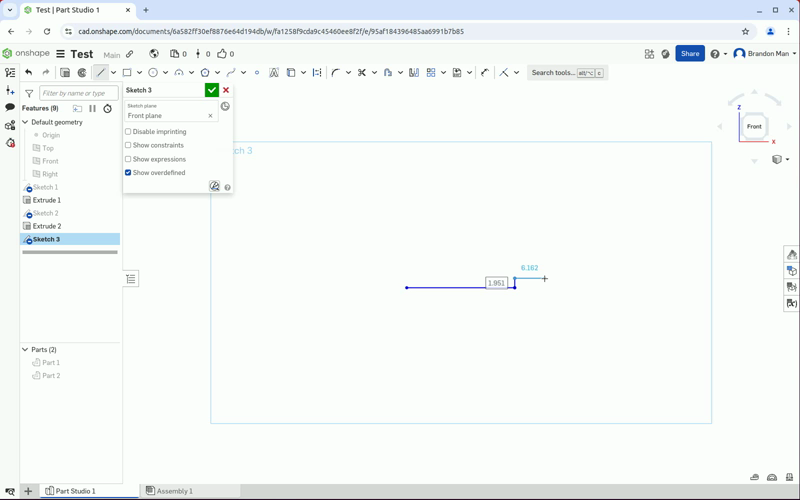
mouse_move(461, 278)
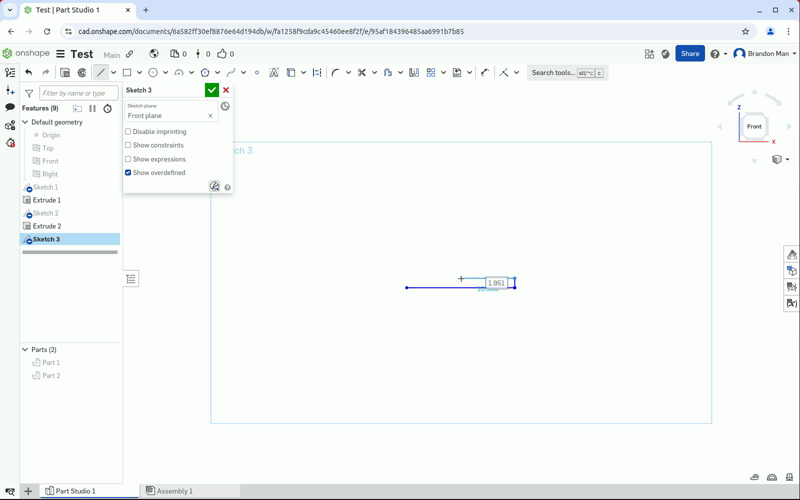
click(461, 278)
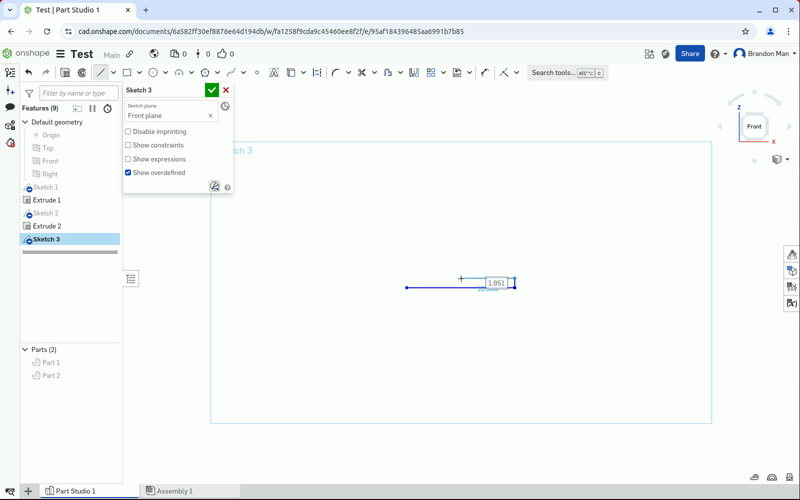
key_up(shift)
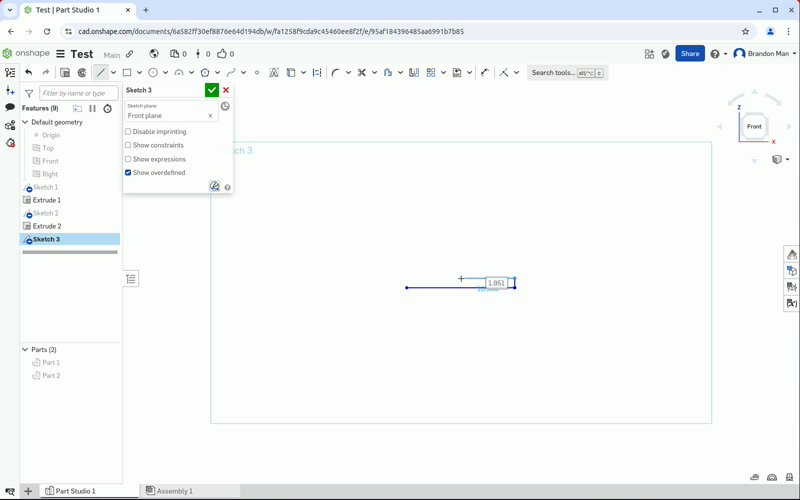
key_down(shift)
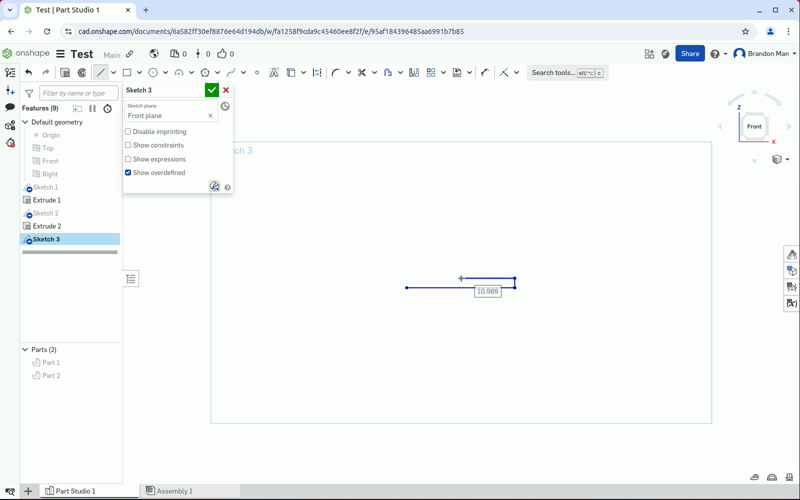
mouse_move(491, 278)
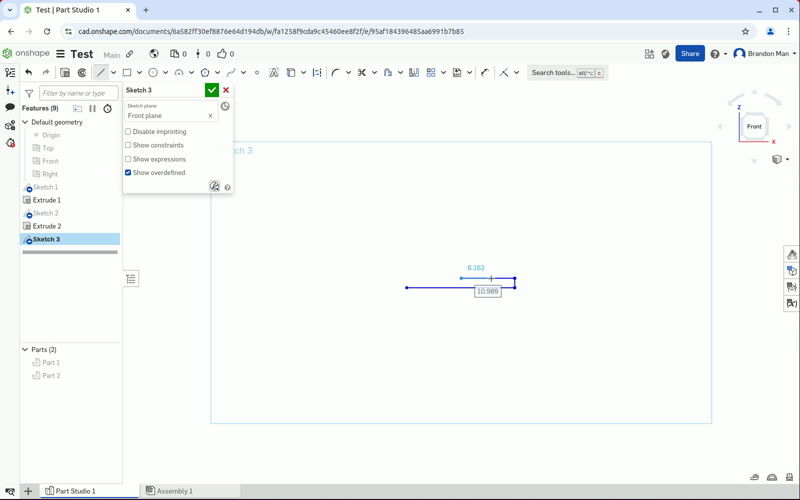
mouse_move(406, 278)
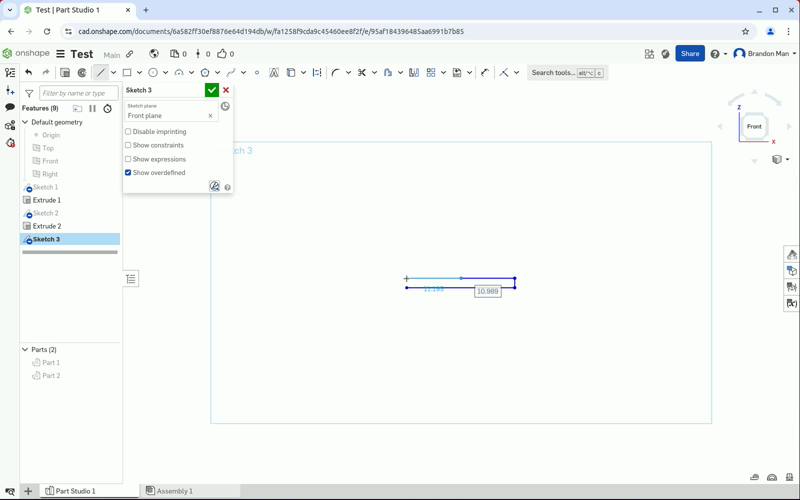
click(406, 278)
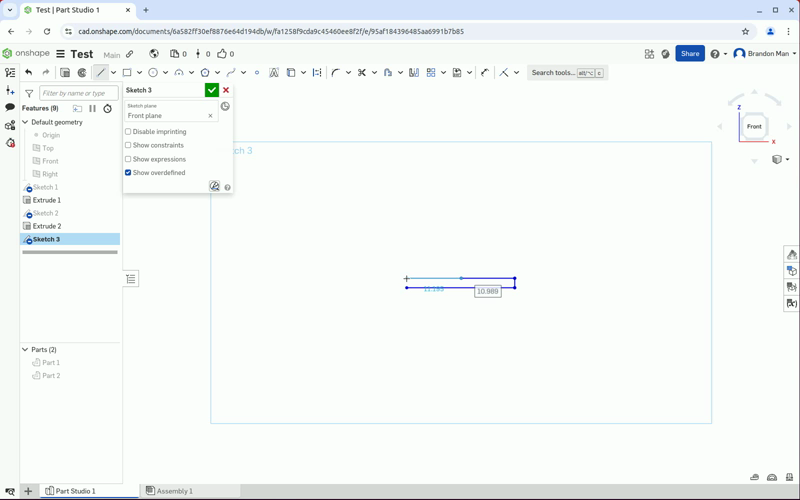
key_up(shift)
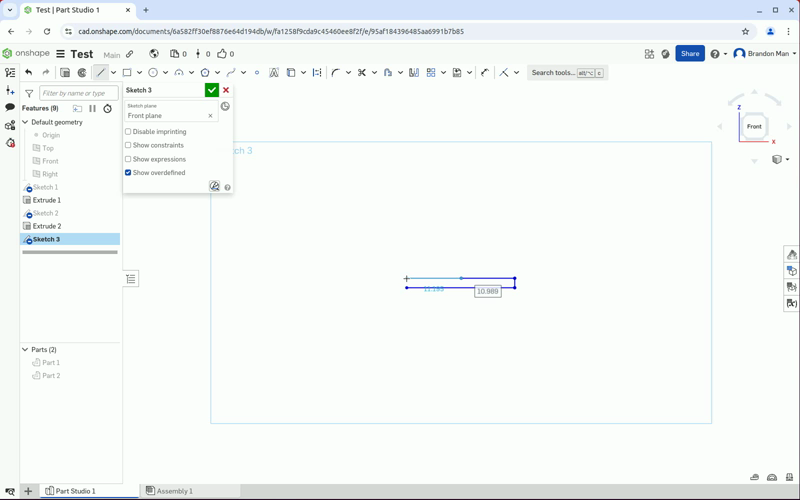
mouse_move(436, 278)
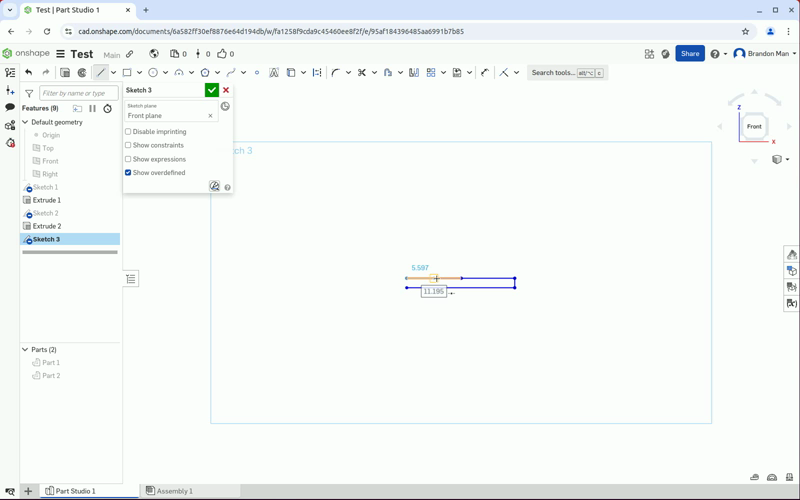
key_down(shift)
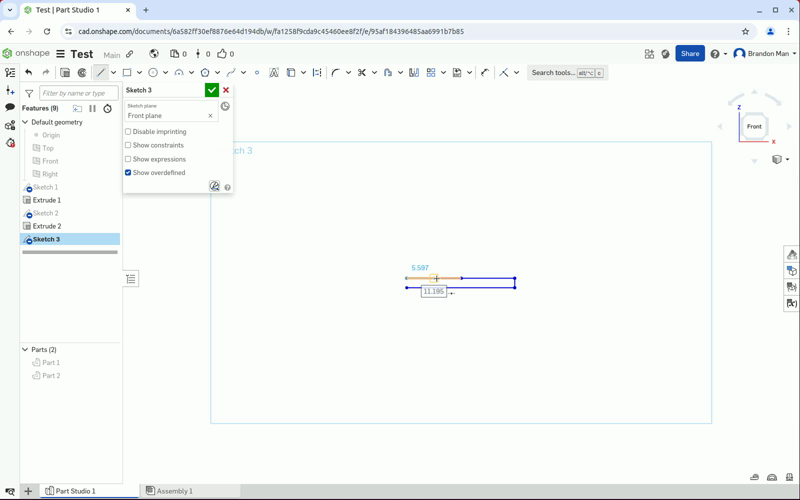
mouse_move(406, 287)
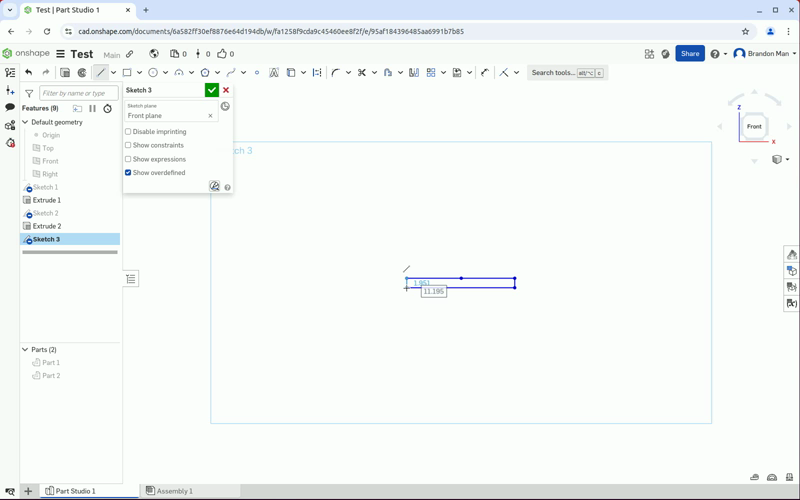
key_up(shift)
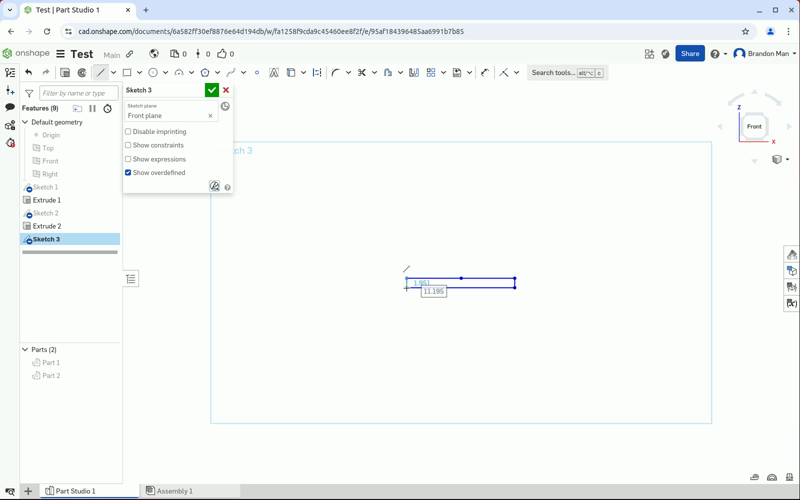
click(406, 287)
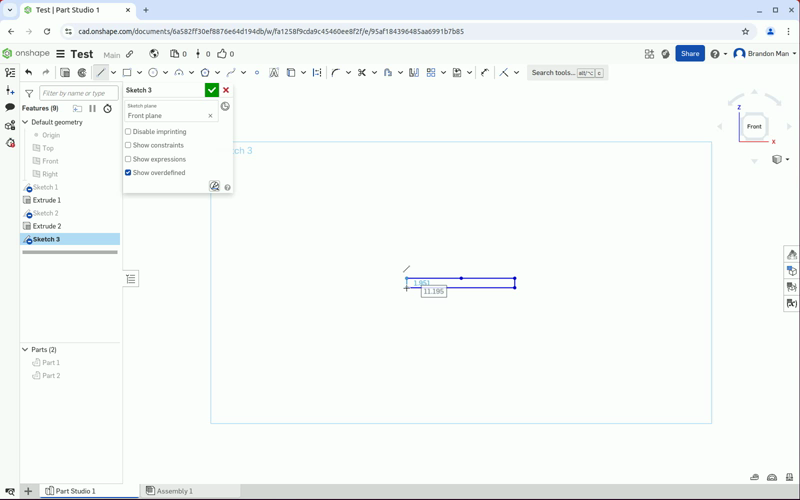
key(esc)
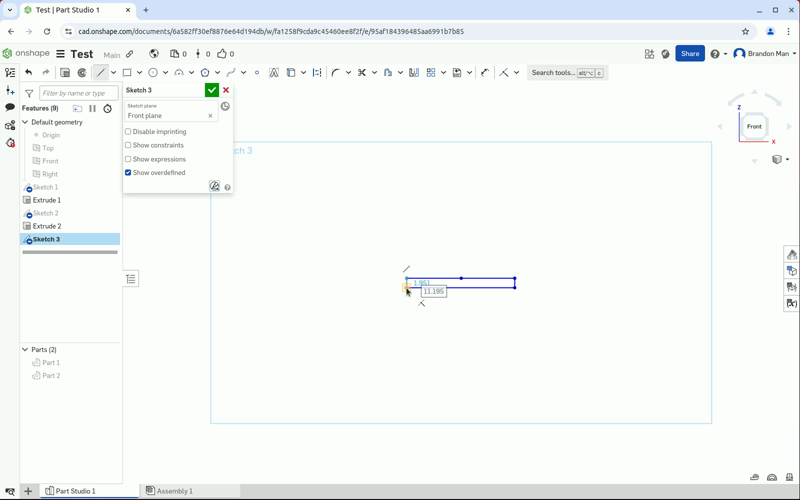
mouse_move(451, 281)
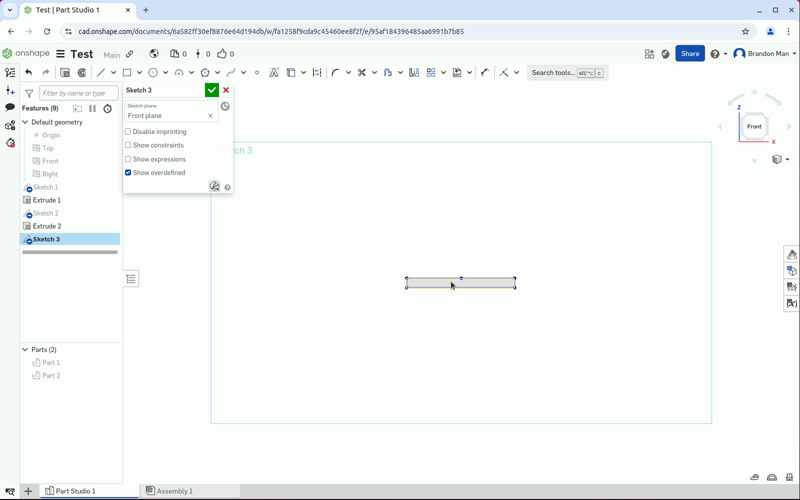
scroll(6)
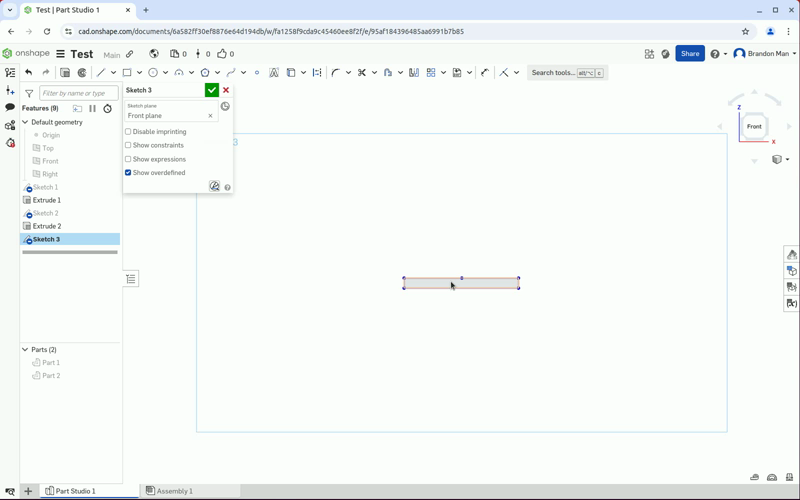
scroll(6)
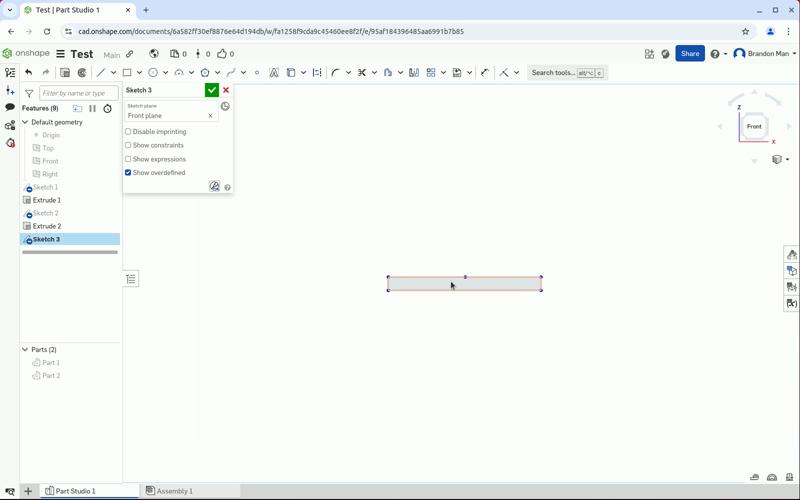
scroll(6)
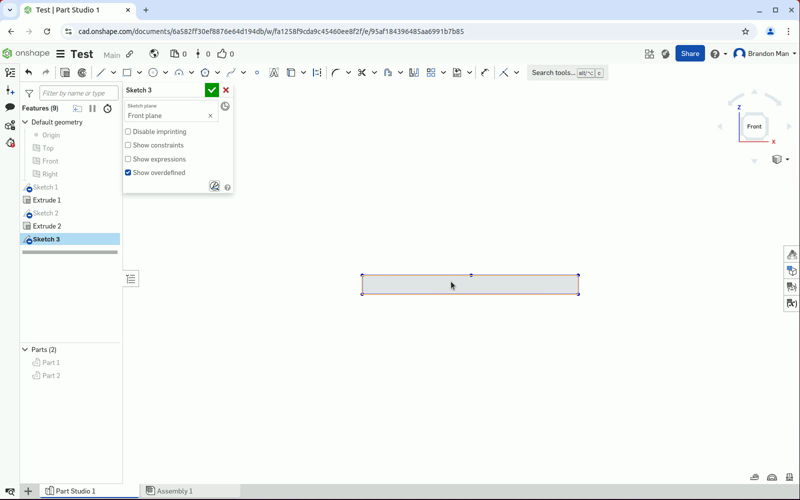
scroll(6)
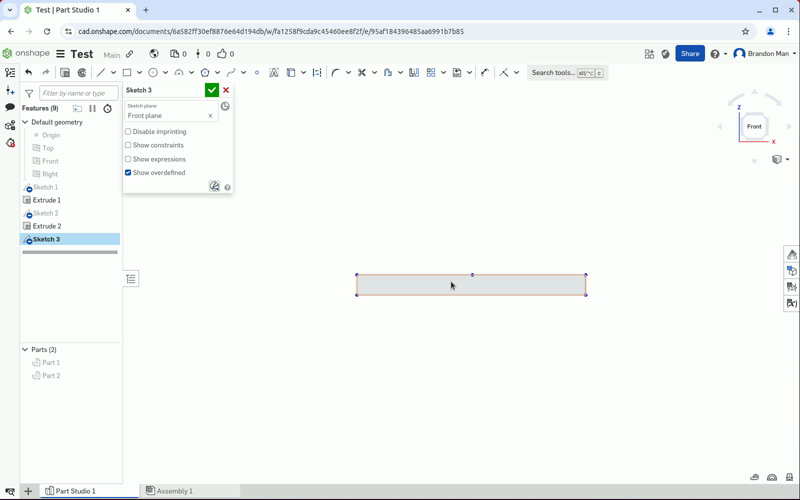
scroll(6)
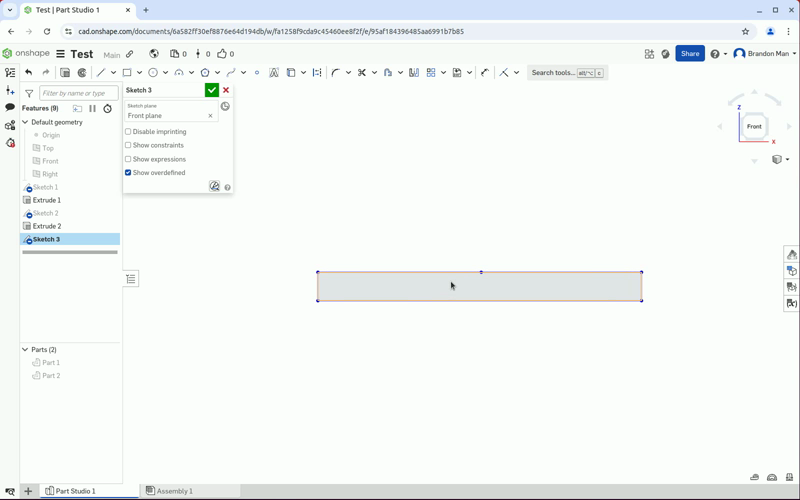
scroll(6)
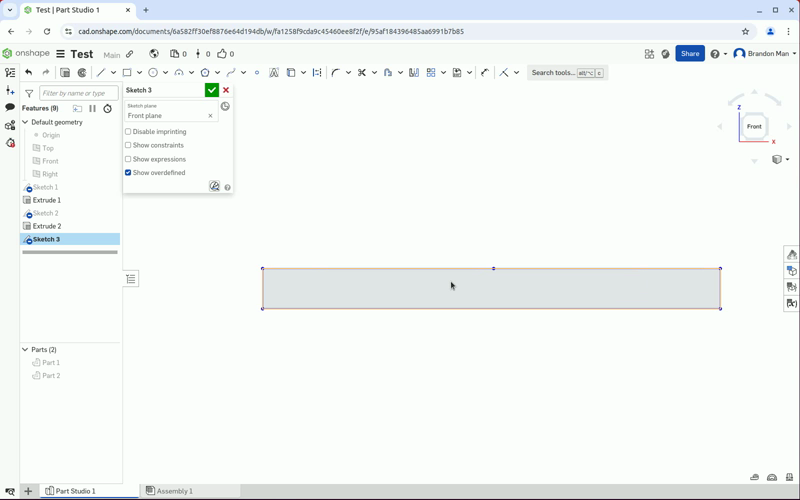
scroll(6)
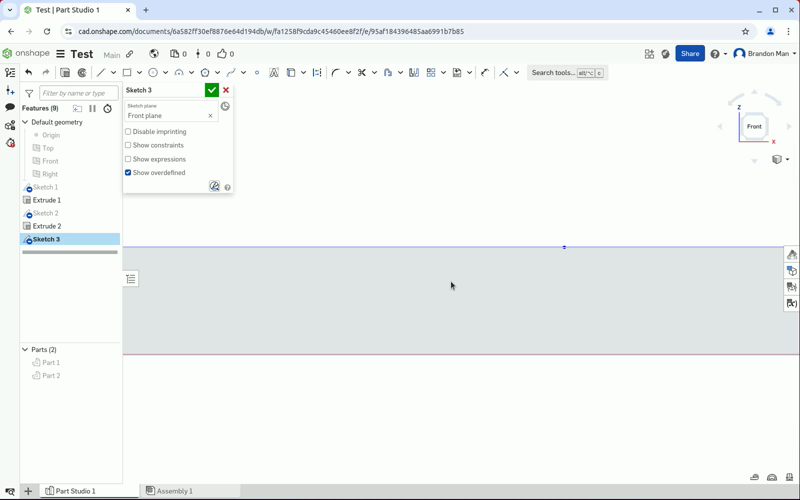
click(451, 281)
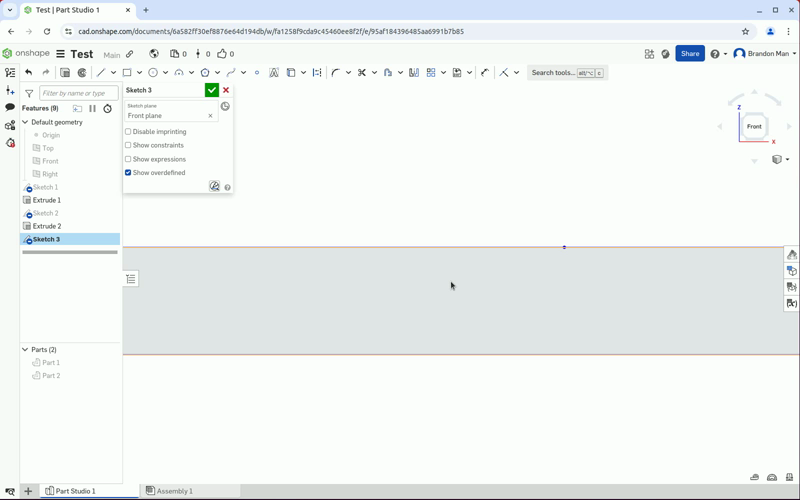
scroll(-6)
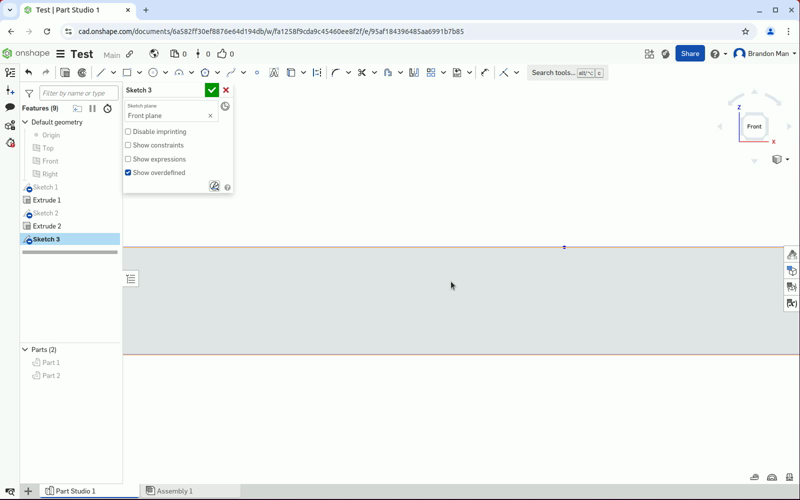
scroll(-6)
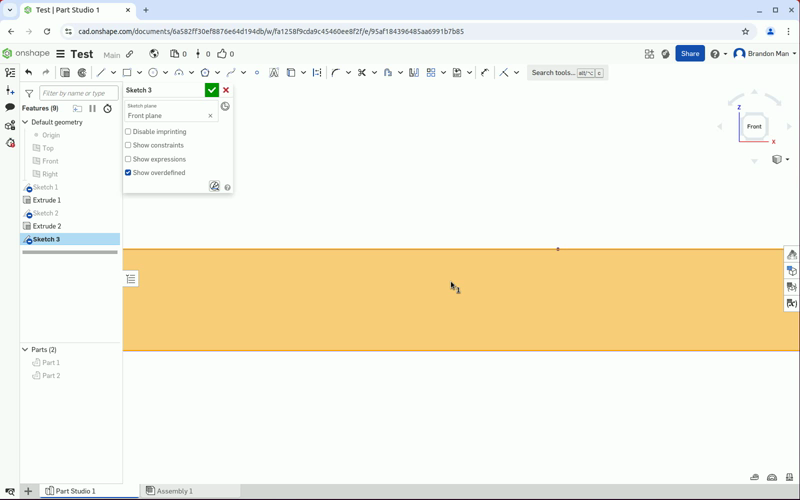
scroll(-6)
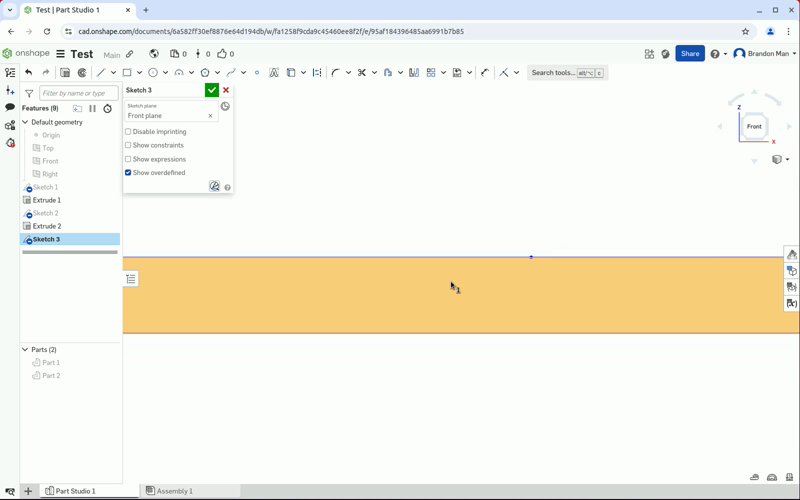
scroll(-6)
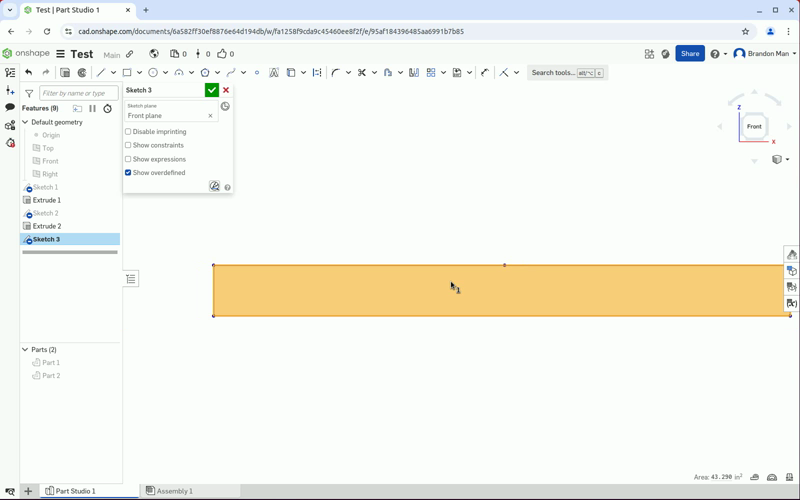
scroll(-6)
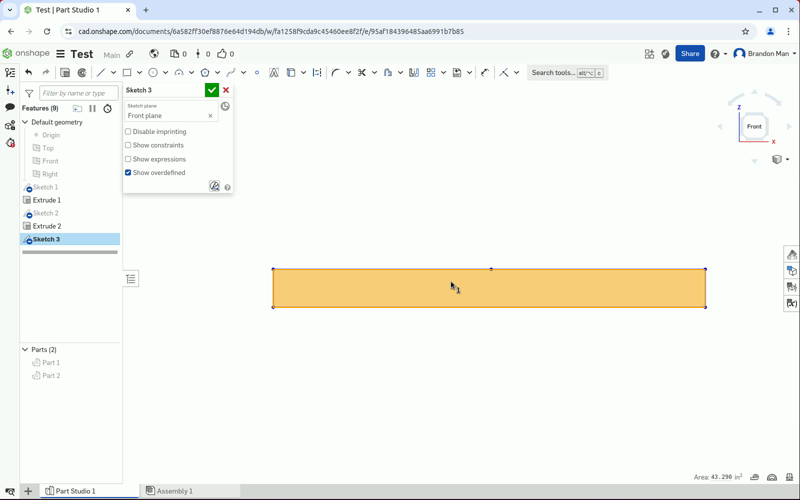
scroll(-6)
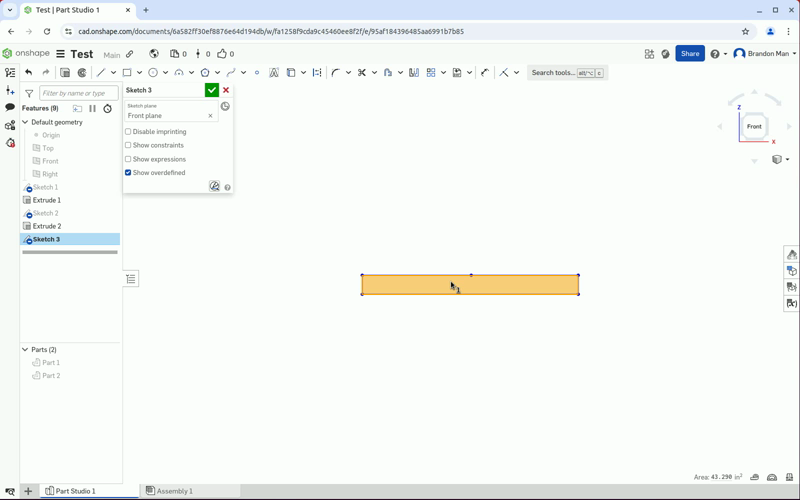
scroll(-6)
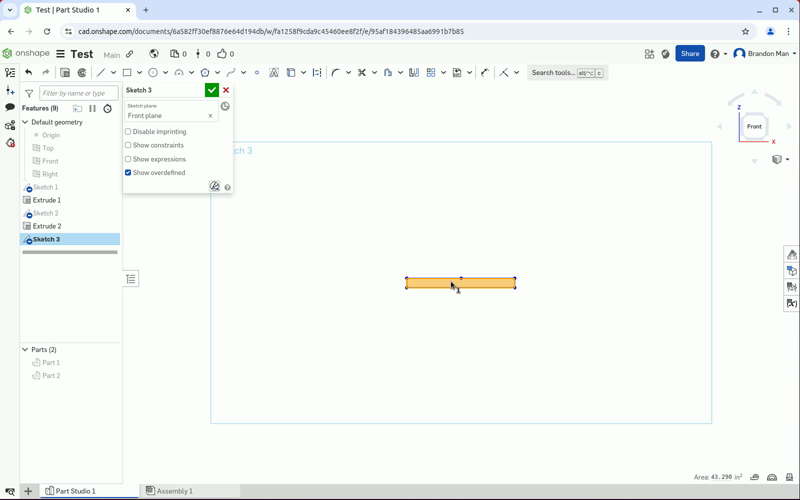
mouse_move(73, 352)
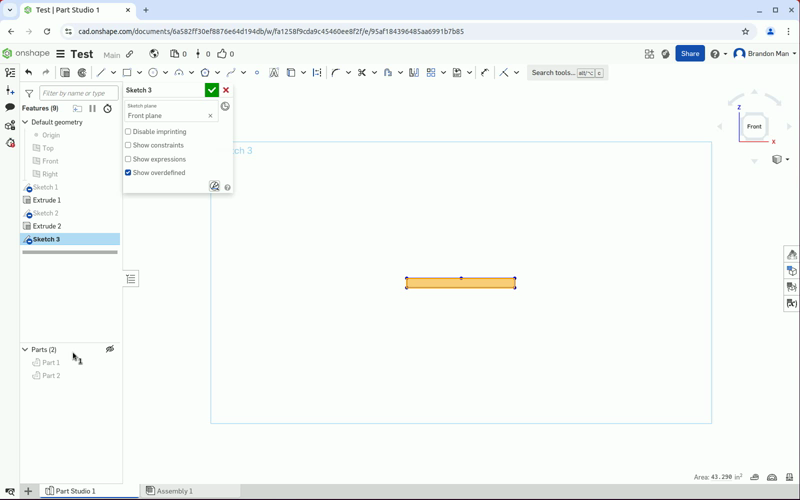
key(shift+y)
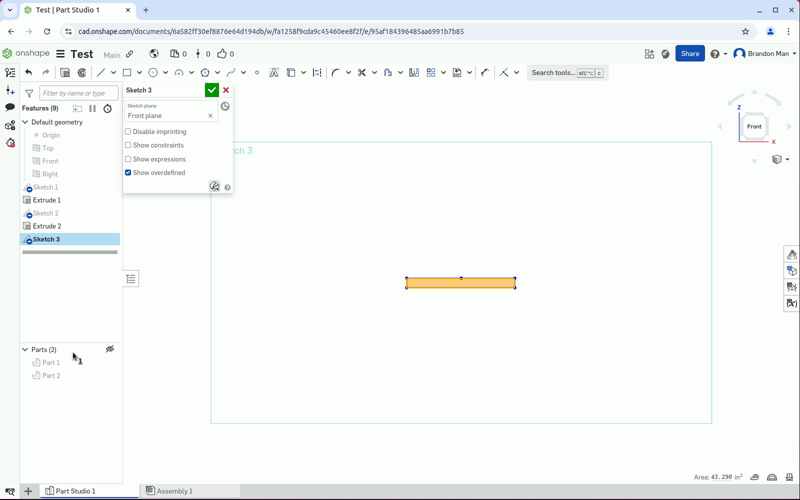
key(shift+e)
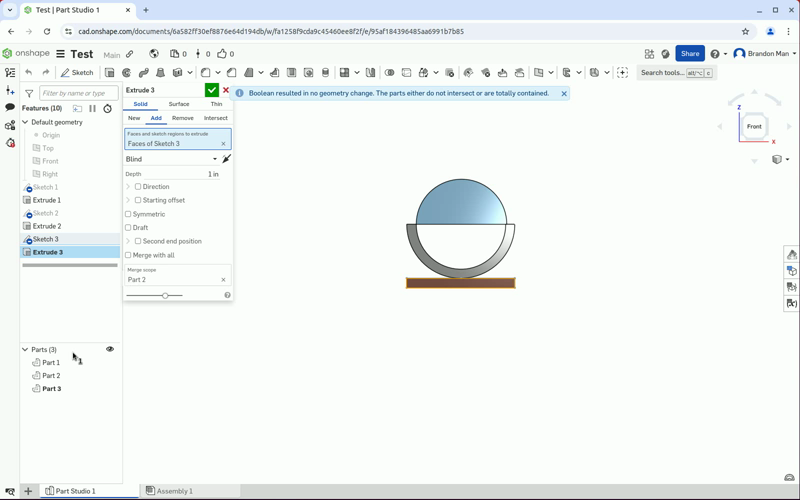
mouse_move(143, 106)
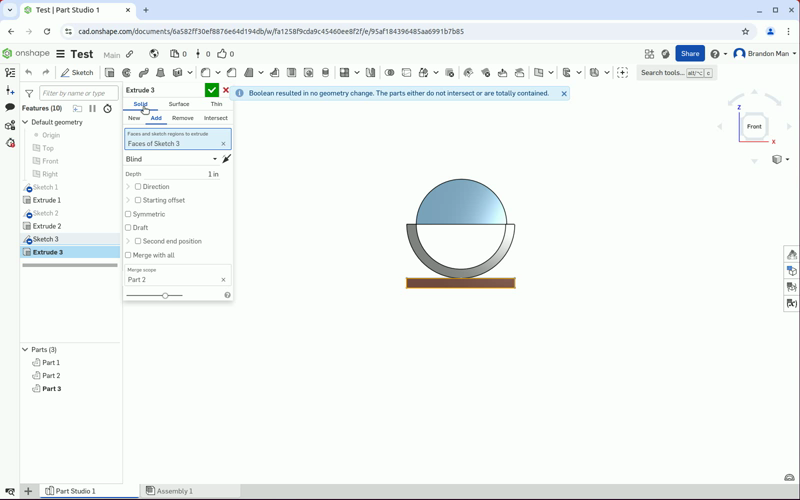
click(143, 106)
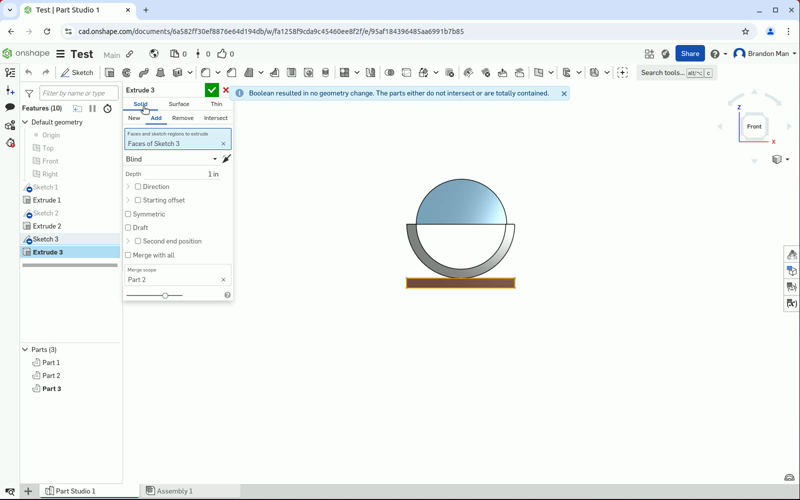
mouse_move(137, 120)
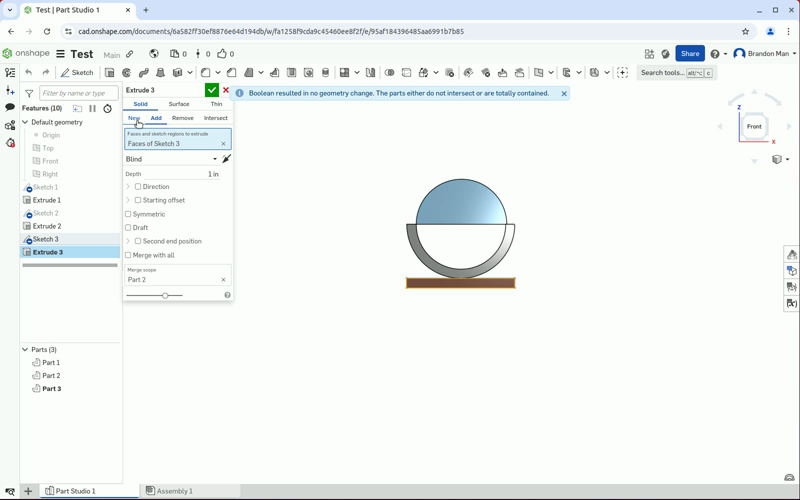
click(137, 120)
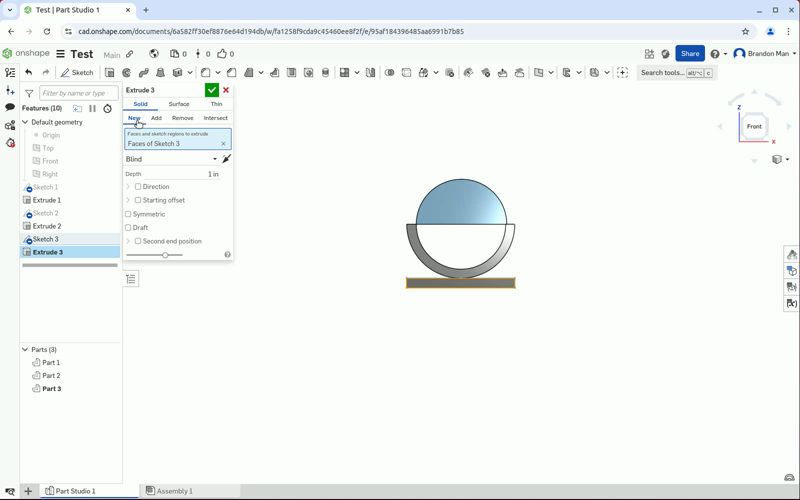
key(tab, 4)
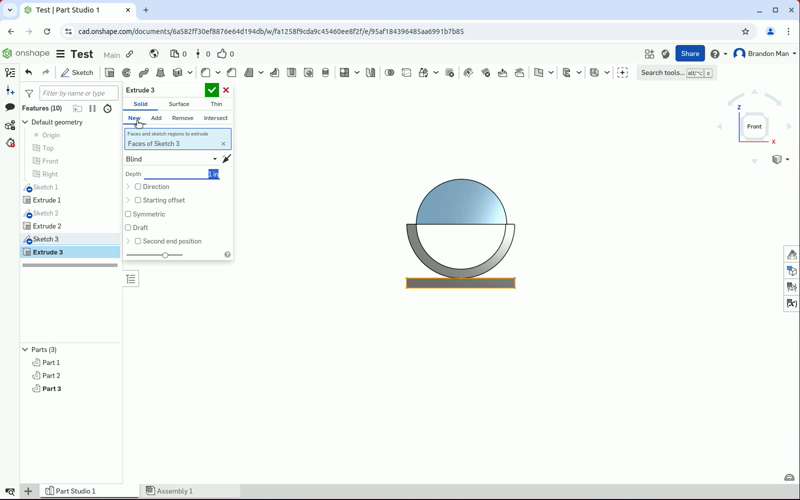
text(6.258)
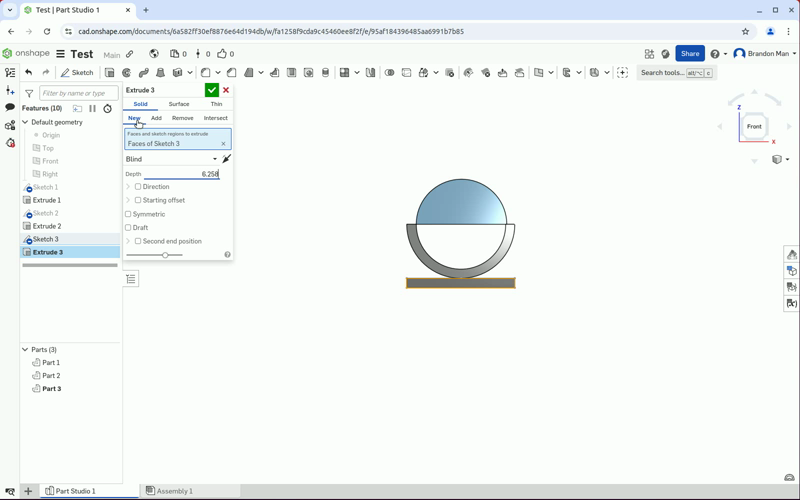
key(enter)
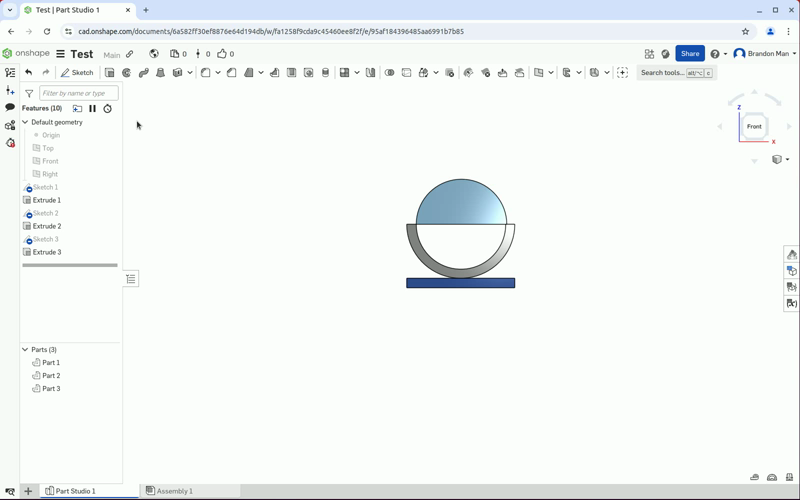
key(shift+h)
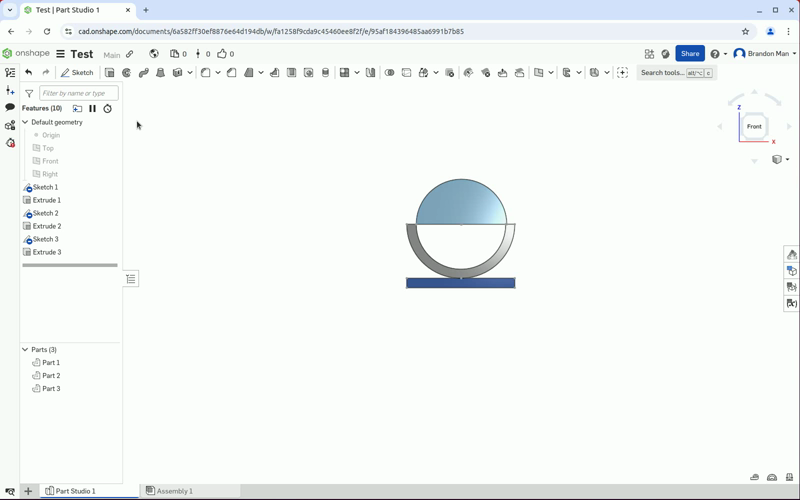
key(shift+h)
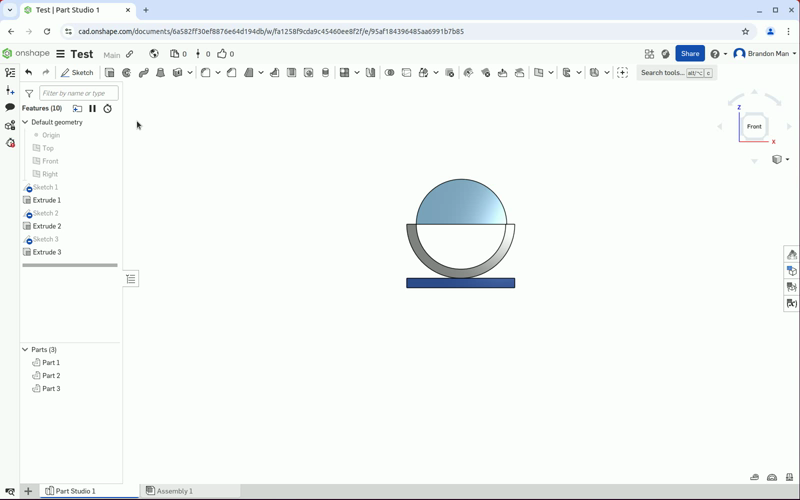
mouse_move(73, 189)
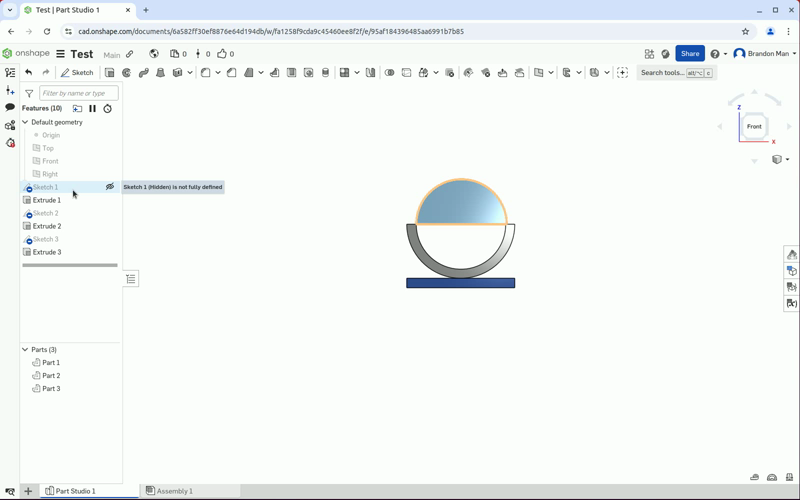
click(73, 189)
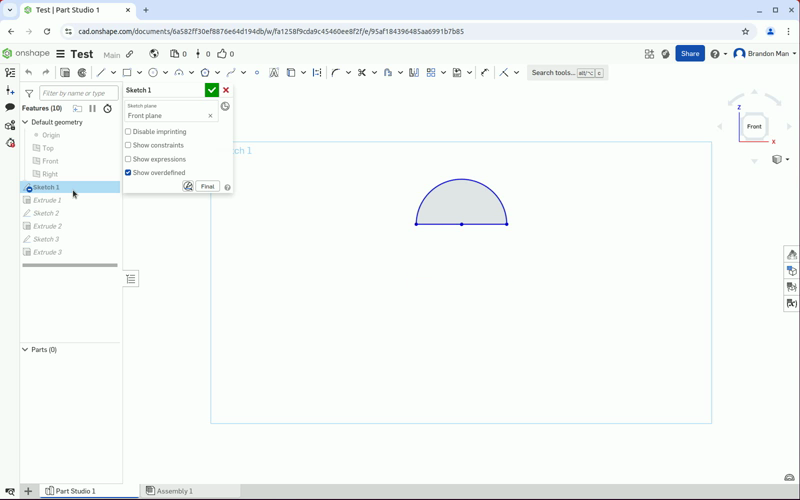
mouse_move(229, 92)
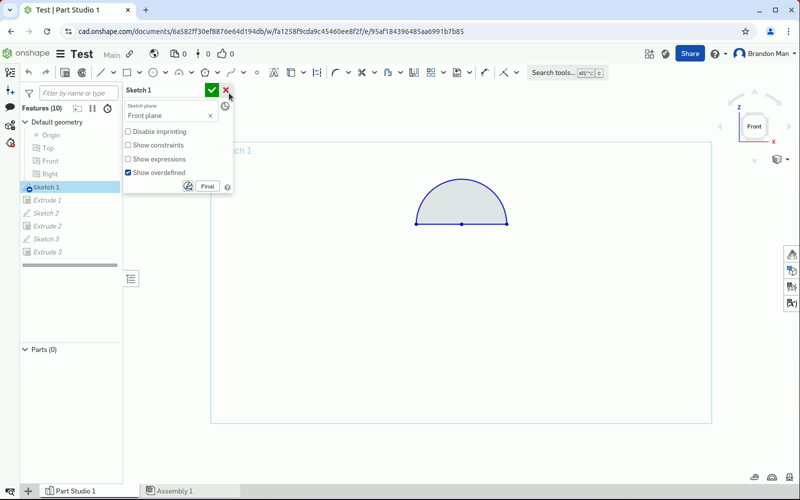
click(229, 92)
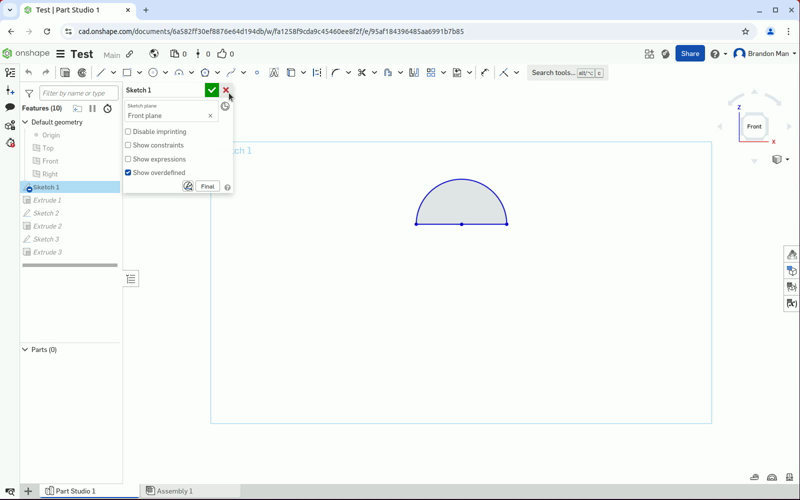
key(shift+s)
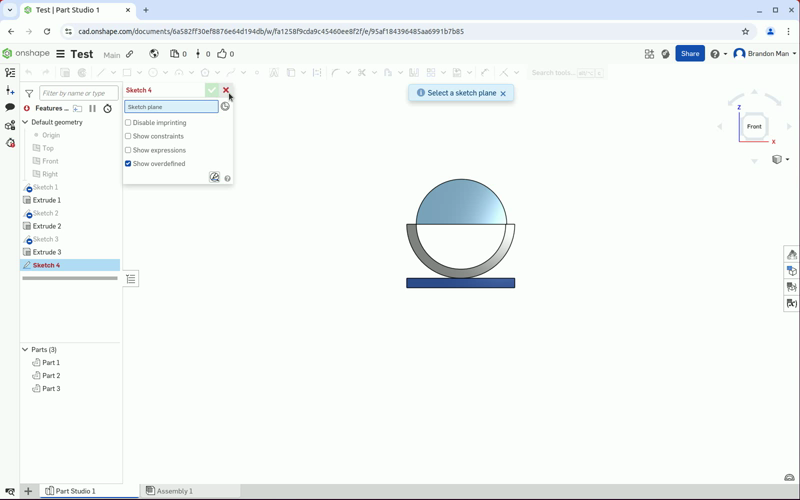
mouse_move(73, 163)
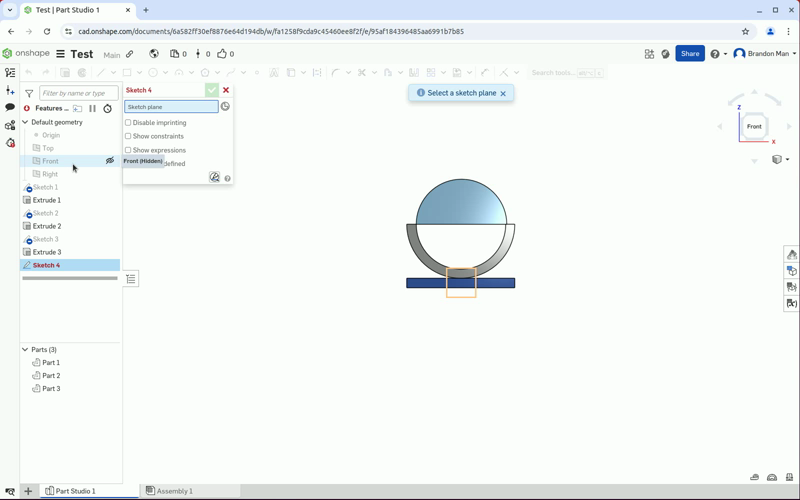
click(73, 163)
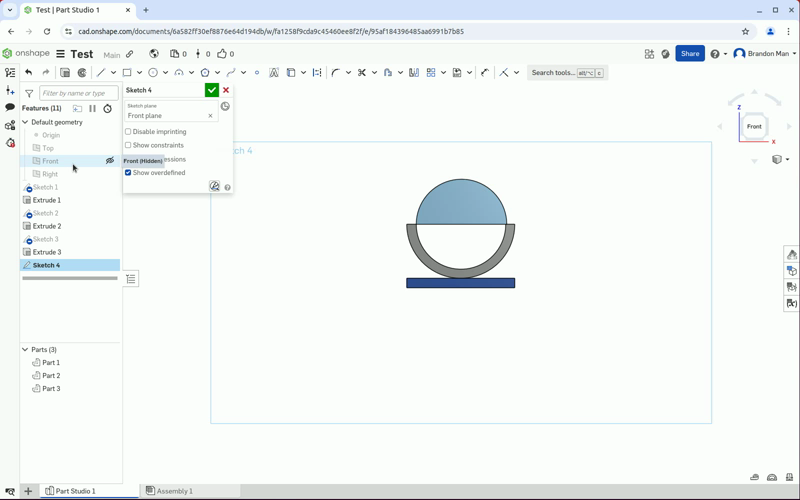
mouse_move(73, 352)
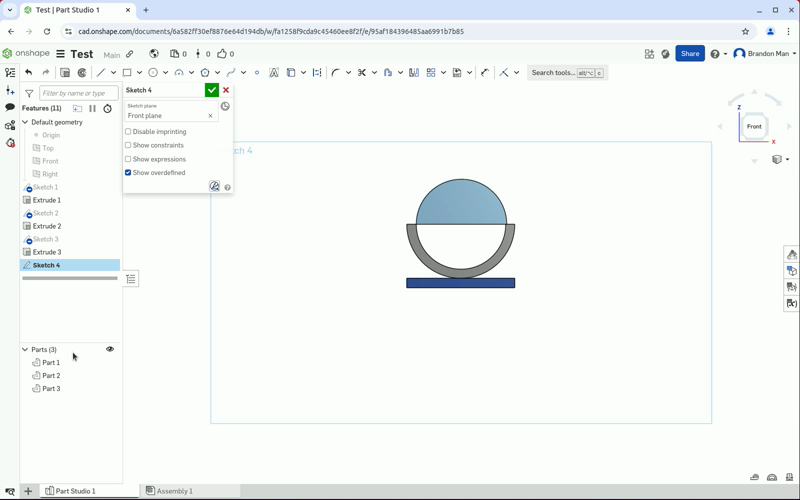
key(y)
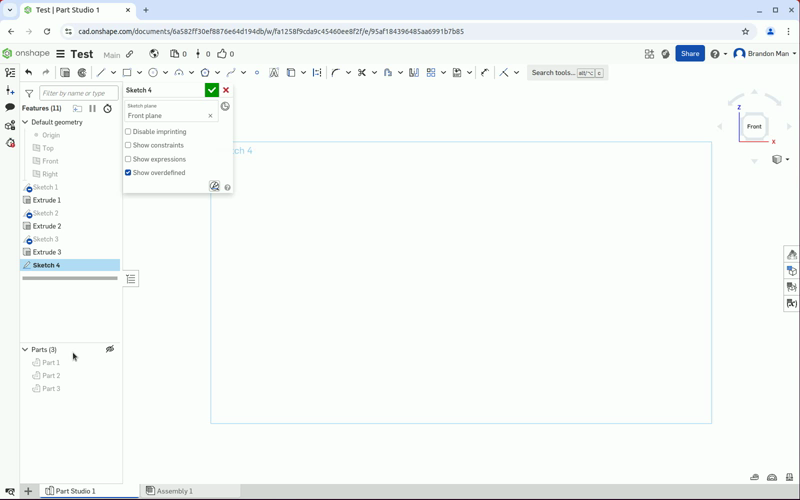
key(l)
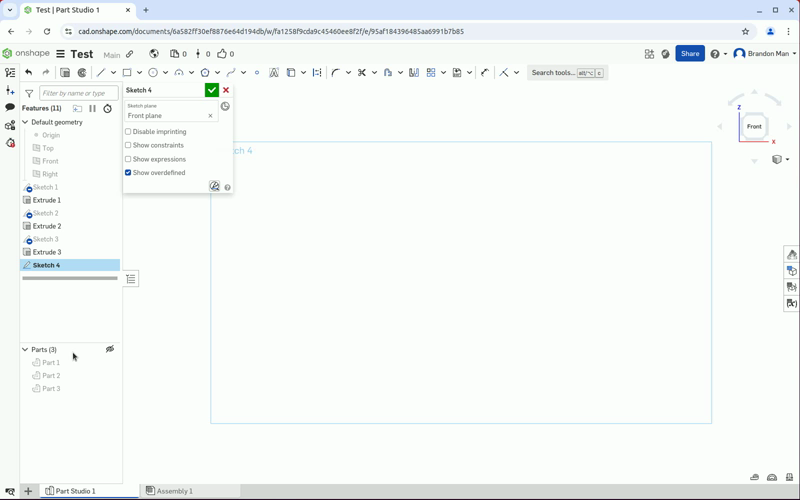
key_down(shift)
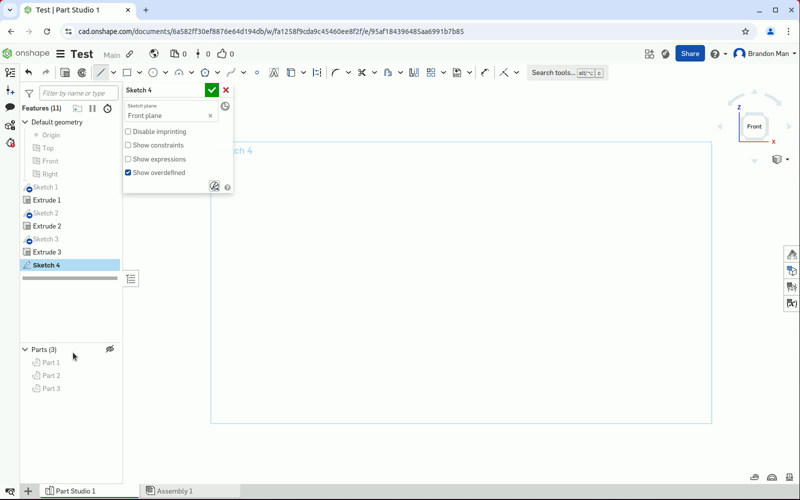
mouse_move(460, 278)
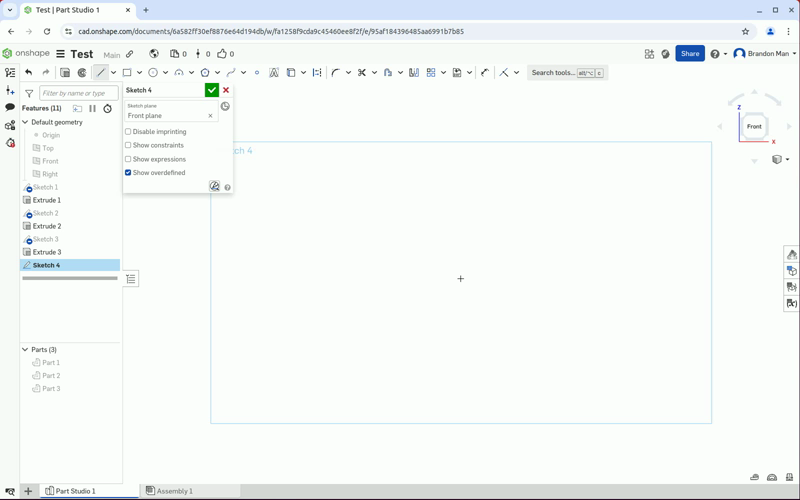
click(460, 278)
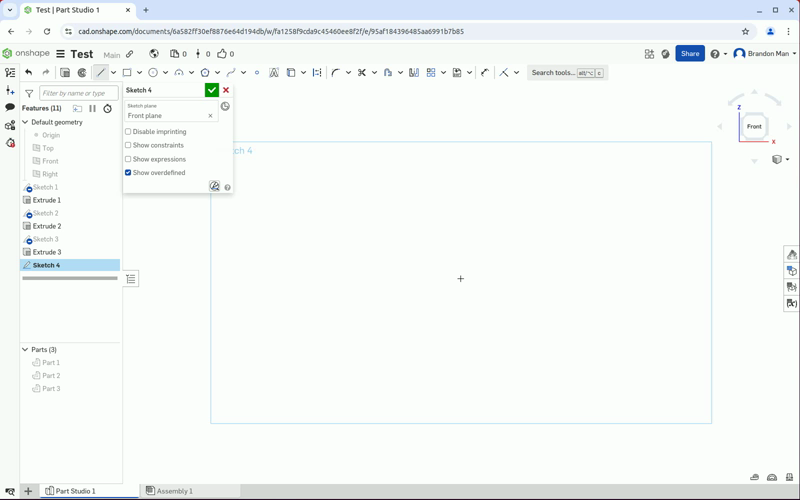
key_up(shift)
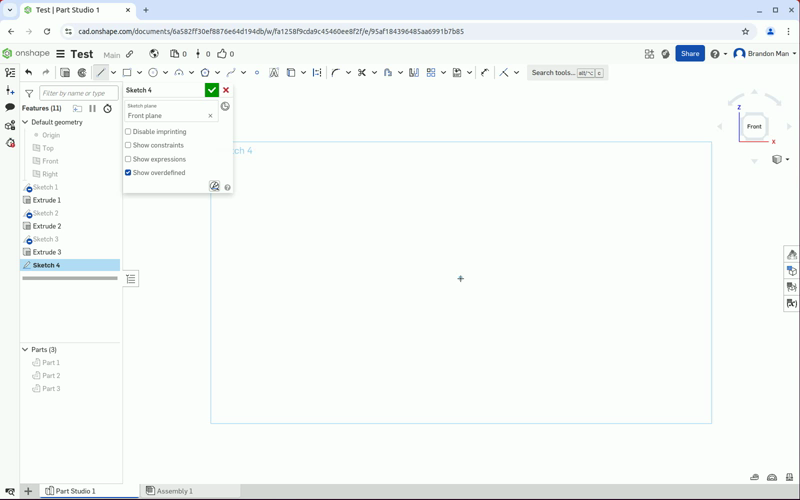
key_down(shift)
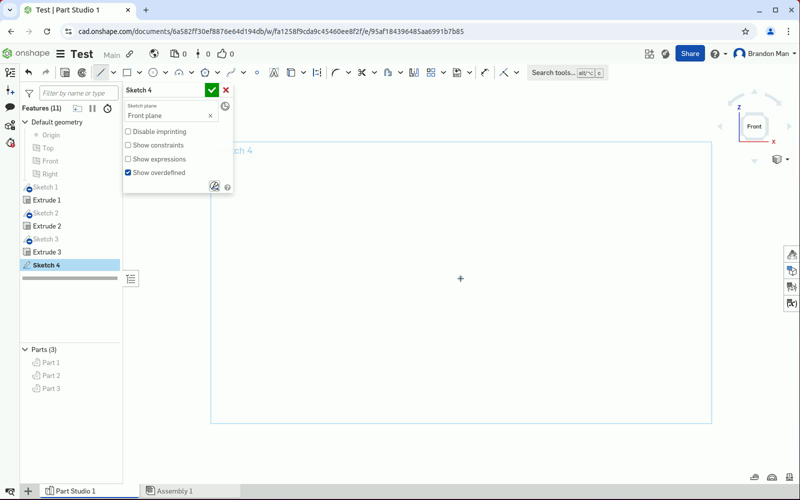
mouse_move(490, 278)
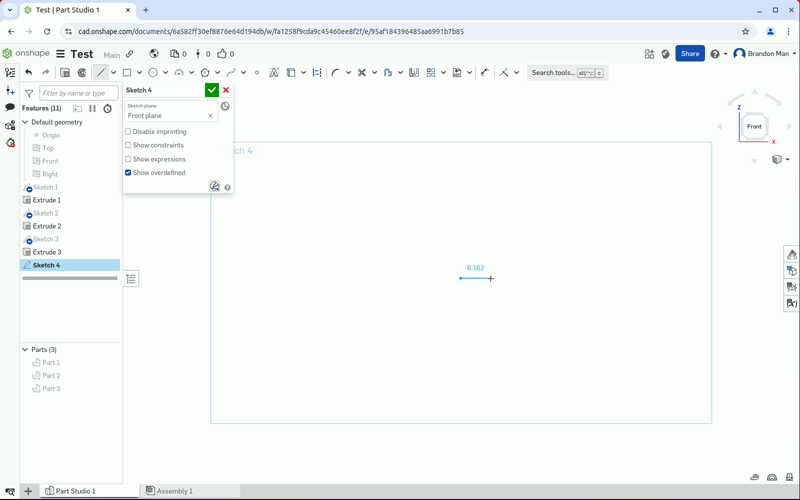
mouse_move(515, 278)
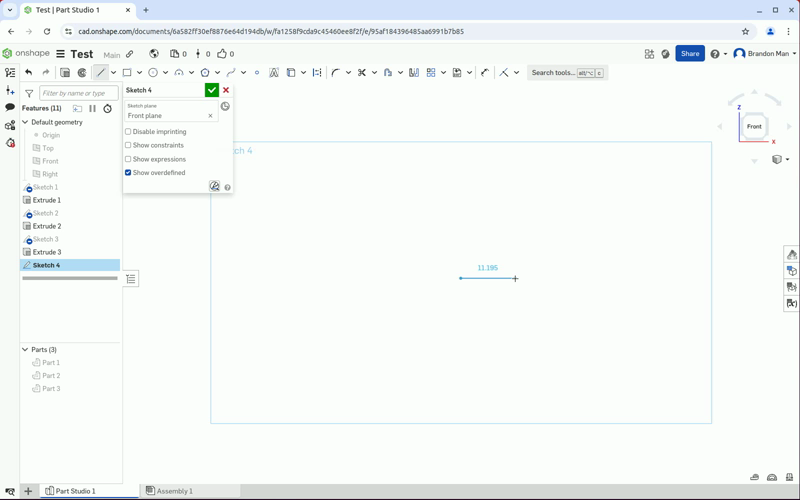
click(515, 278)
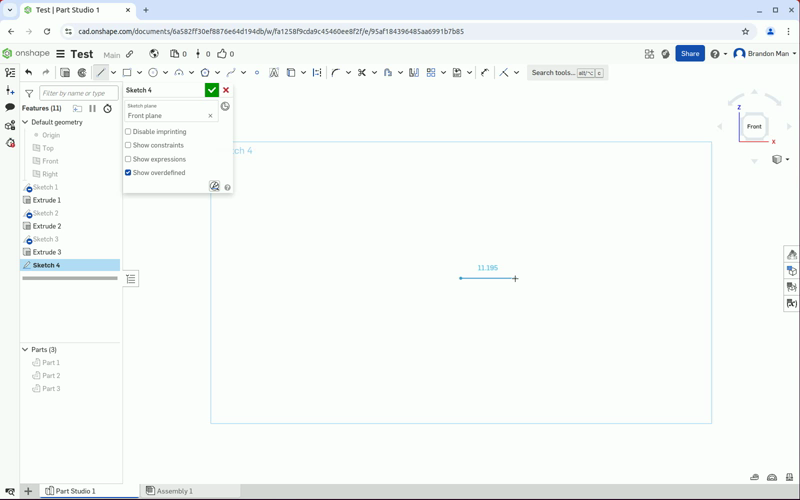
key_up(shift)
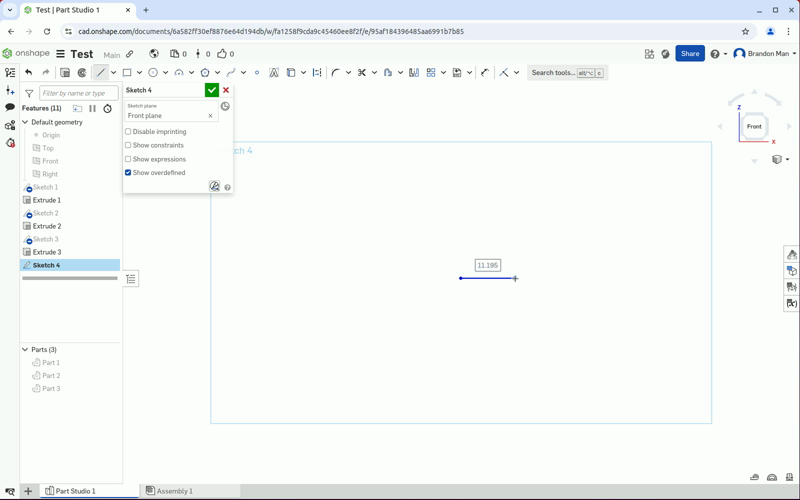
key_down(shift)
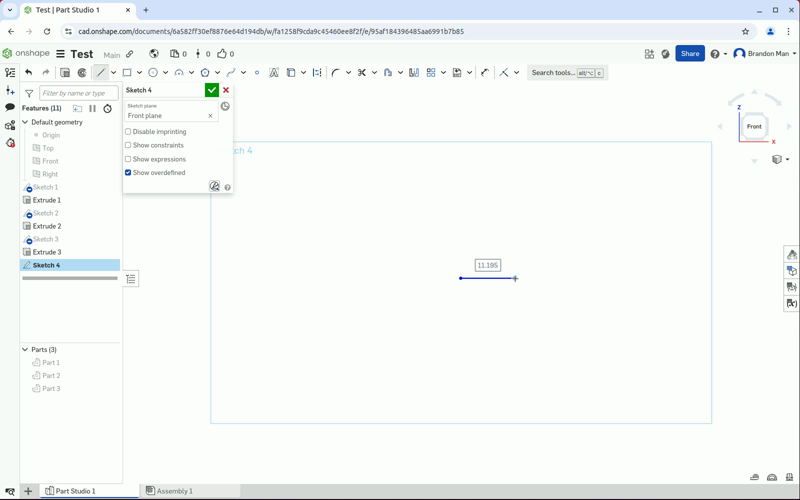
mouse_move(545, 278)
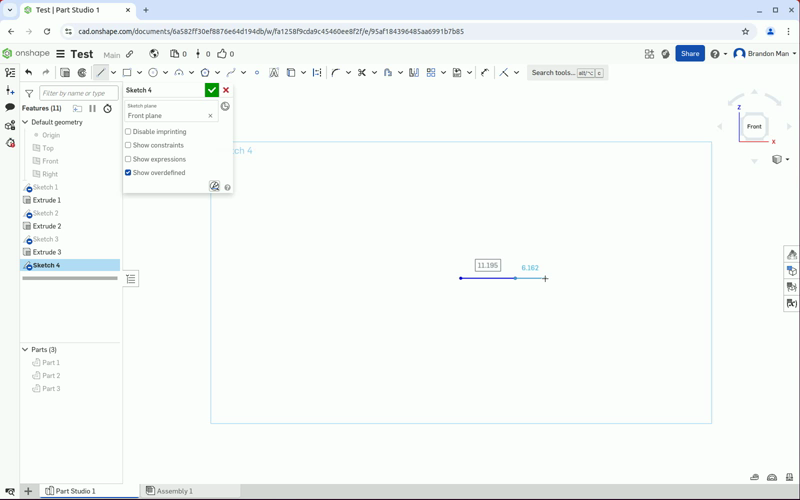
mouse_move(515, 223)
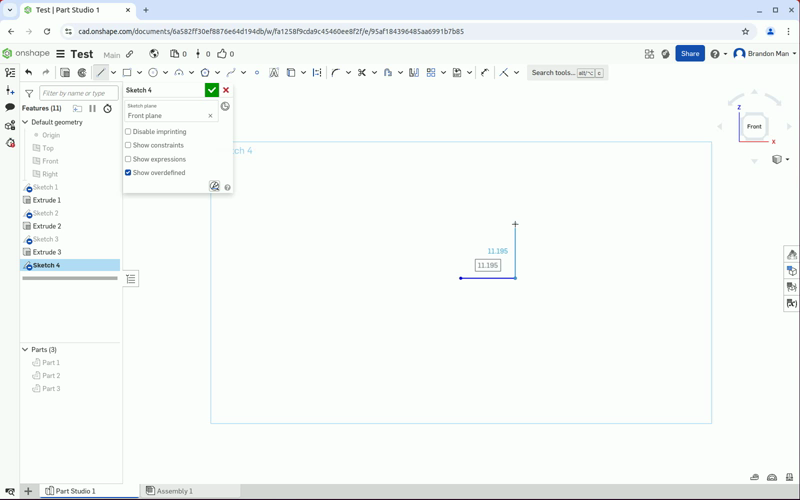
click(515, 223)
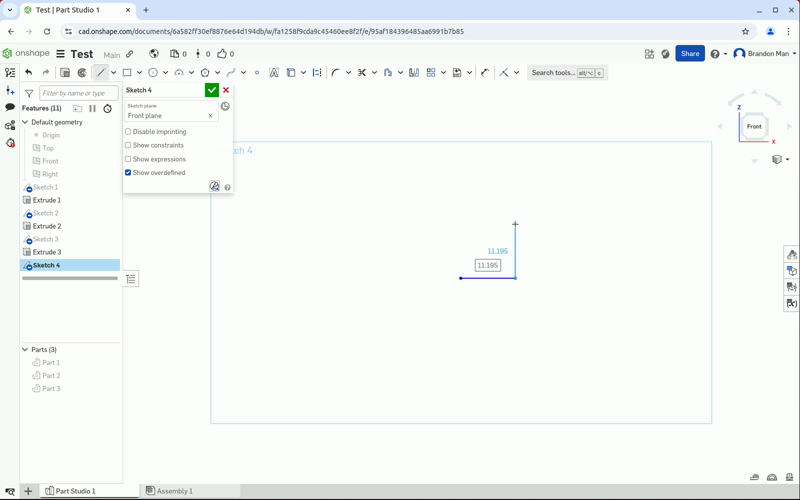
key_up(shift)
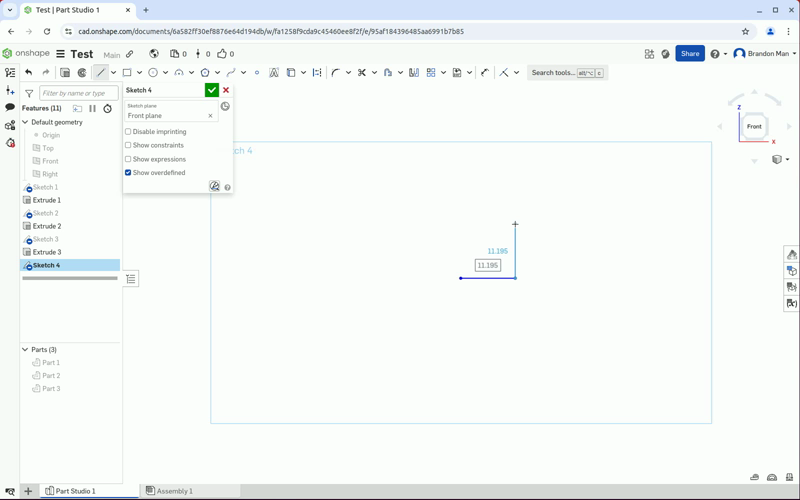
key(esc)
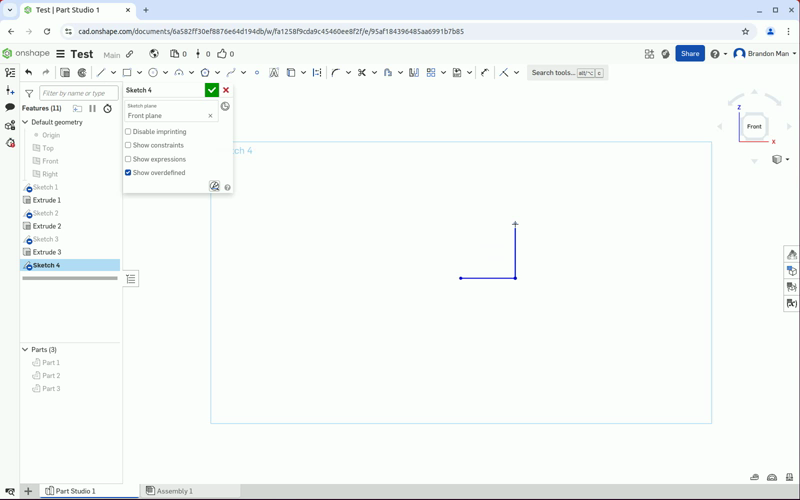
key(a)
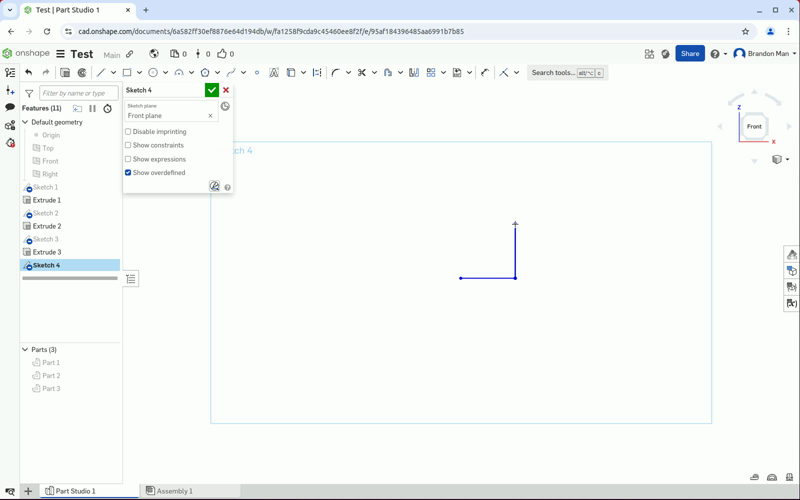
mouse_move(515, 223)
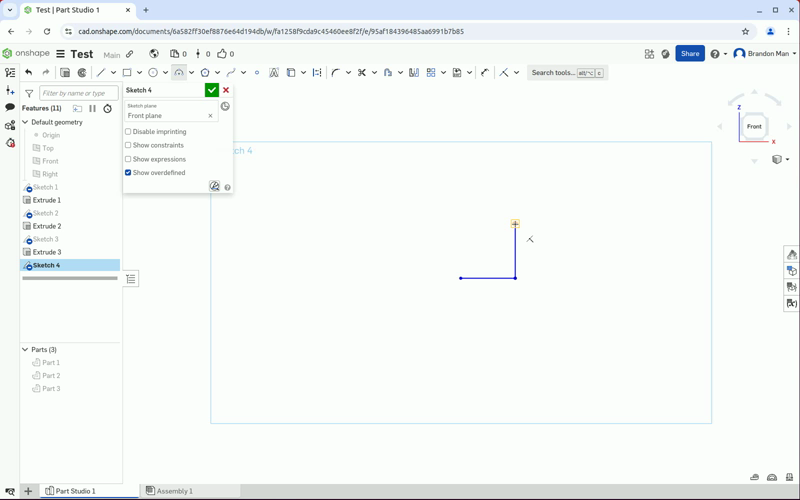
click(515, 223)
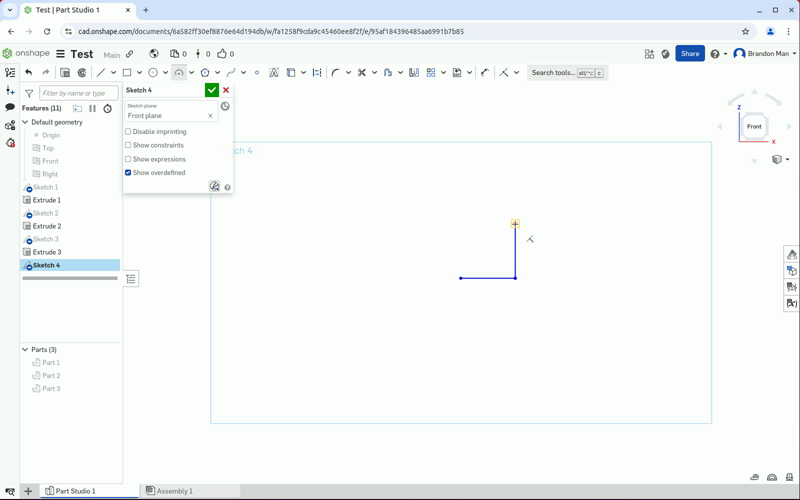
mouse_move(460, 278)
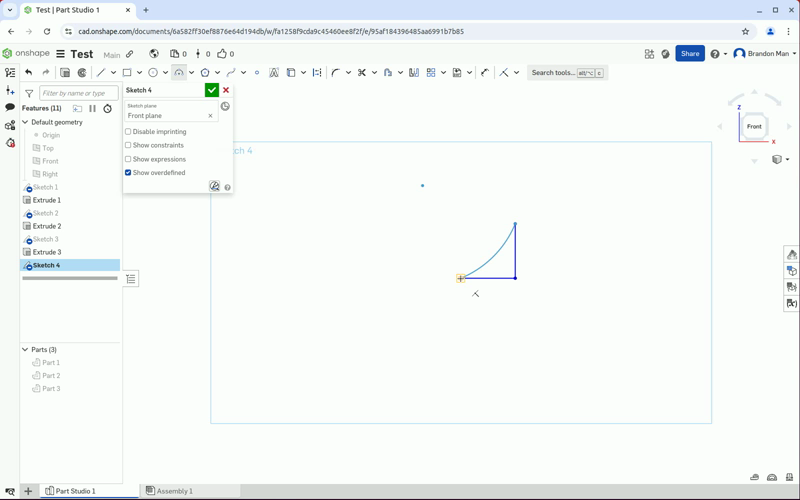
click(460, 278)
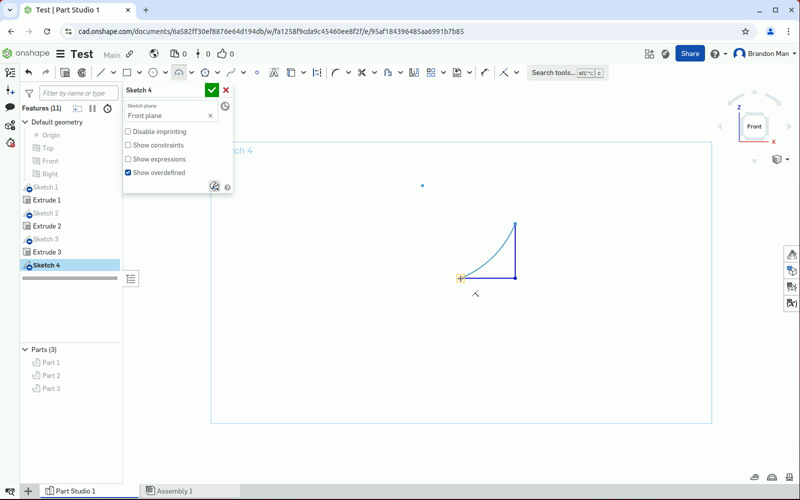
key_down(shift)
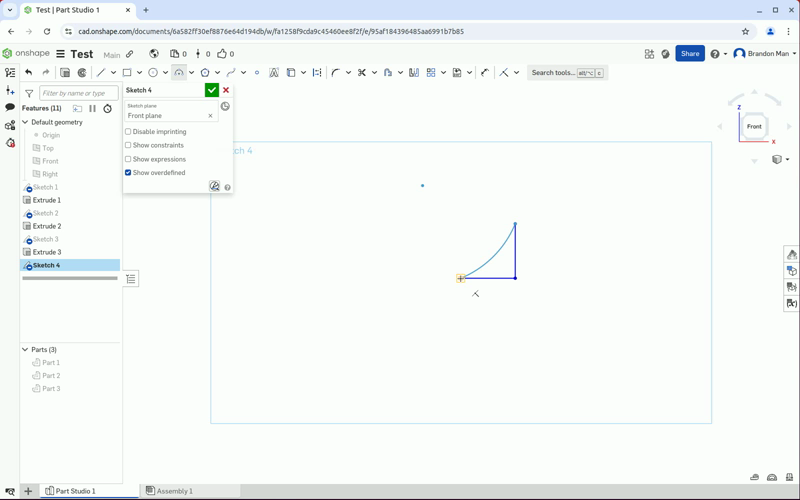
mouse_move(499, 262)
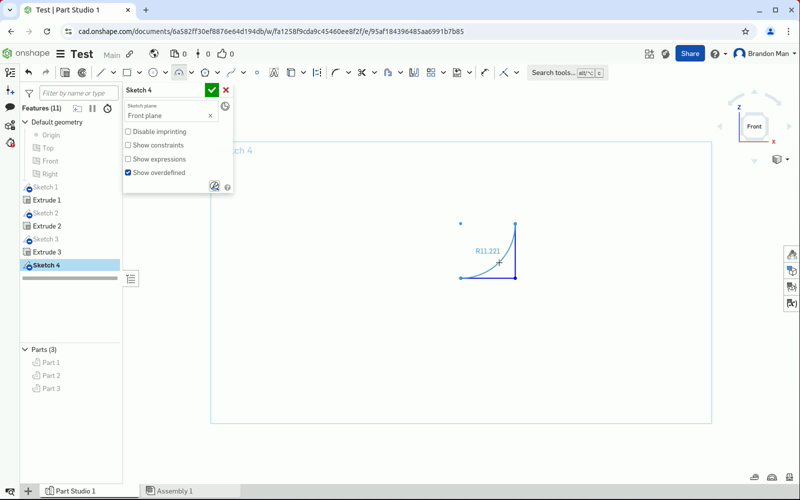
click(499, 262)
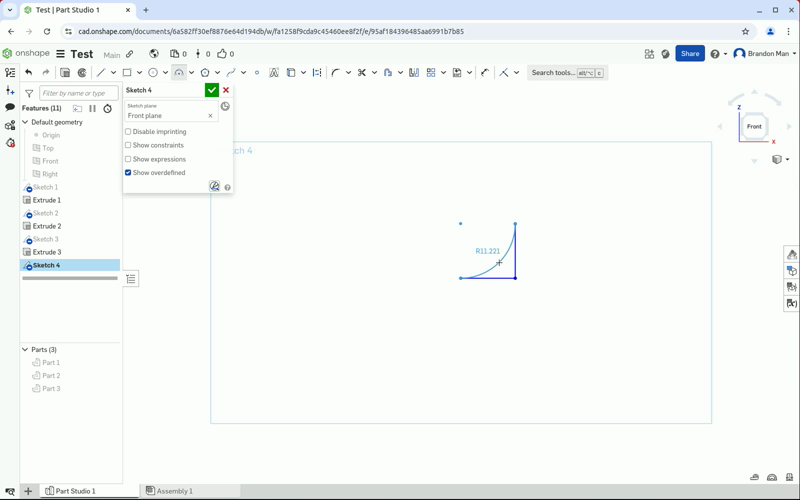
key_up(shift)
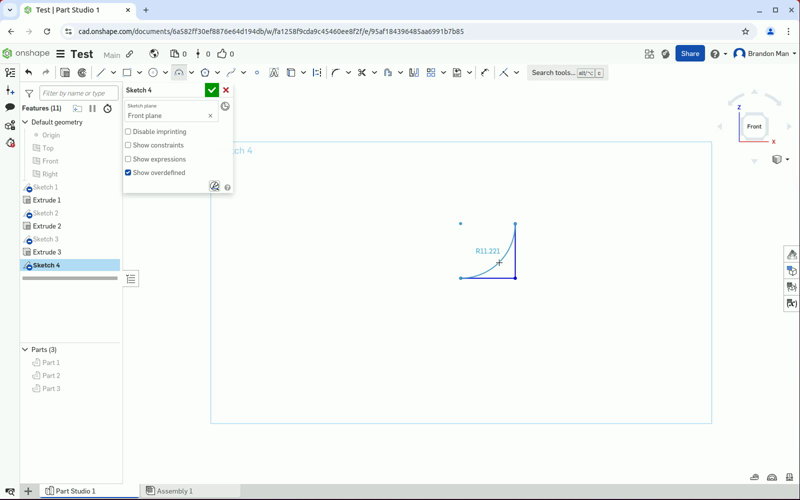
key(esc)
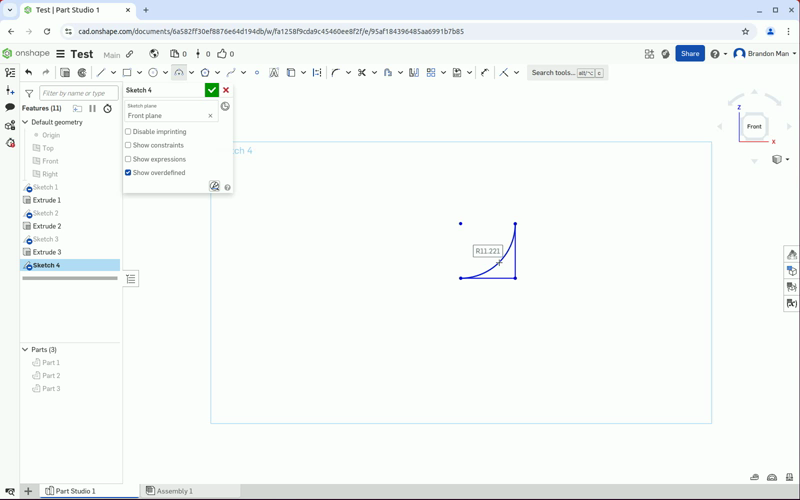
mouse_move(498, 269)
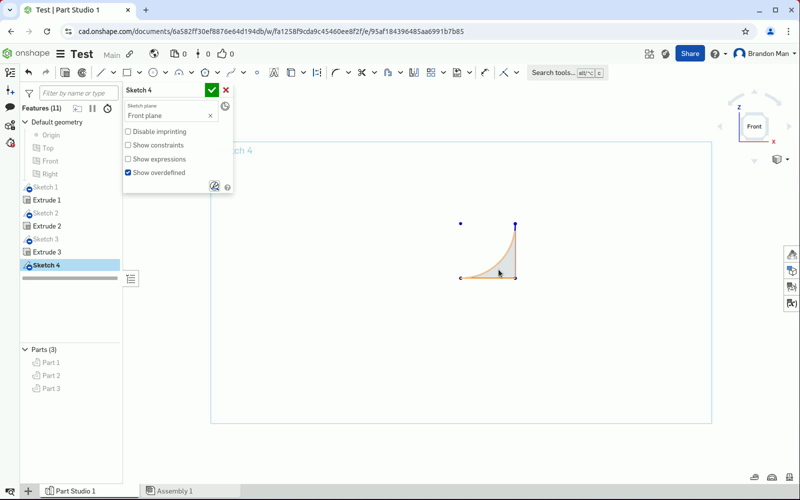
scroll(6)
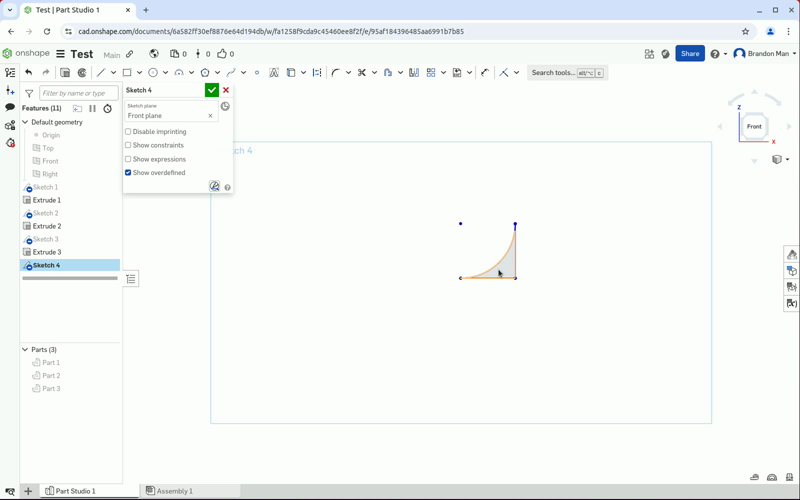
scroll(6)
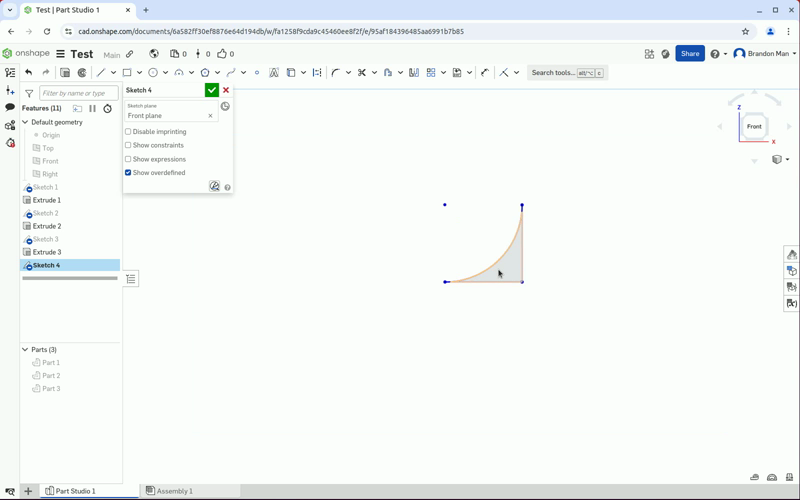
scroll(6)
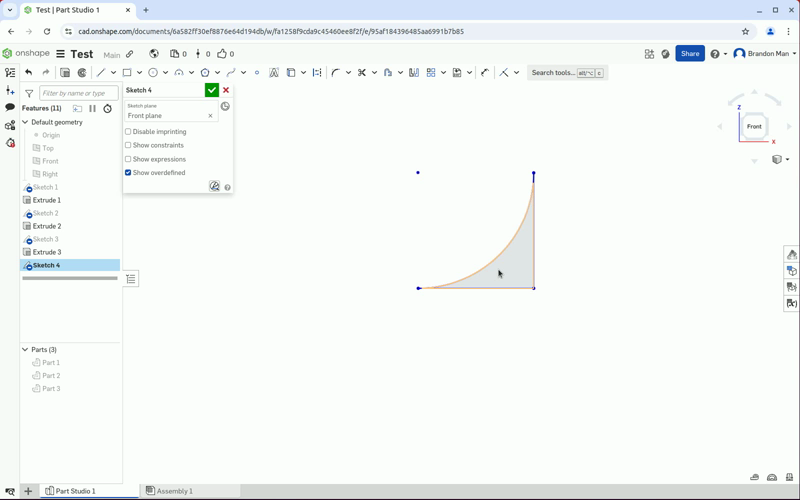
scroll(6)
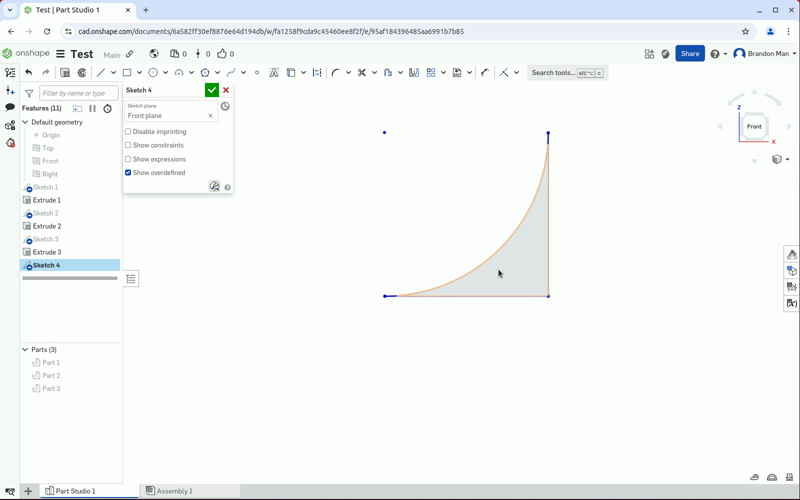
scroll(6)
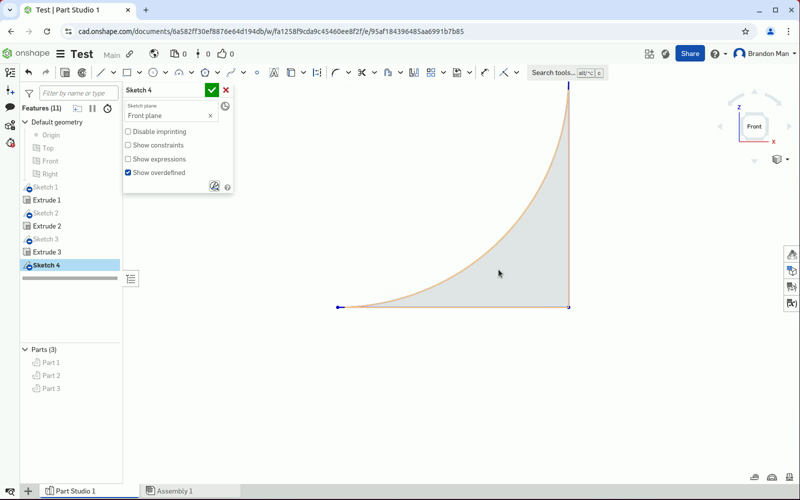
scroll(6)
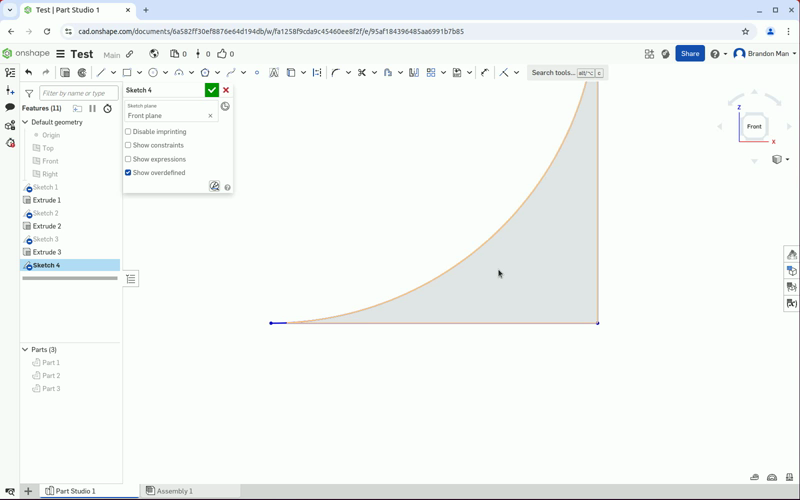
scroll(6)
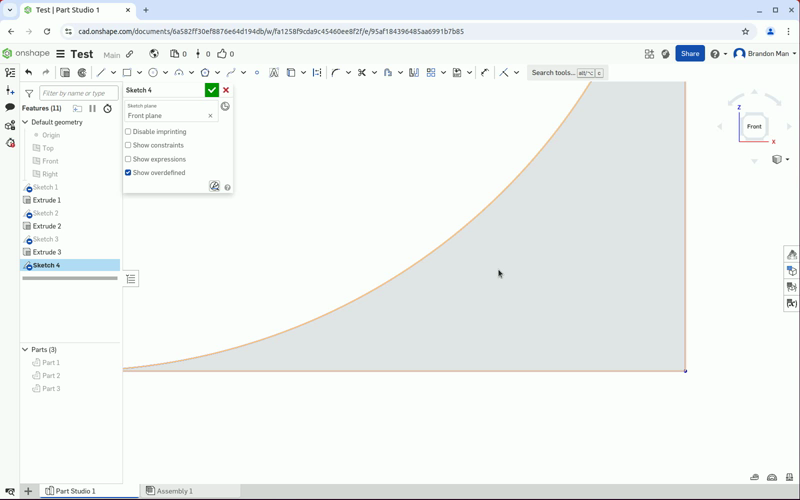
click(498, 269)
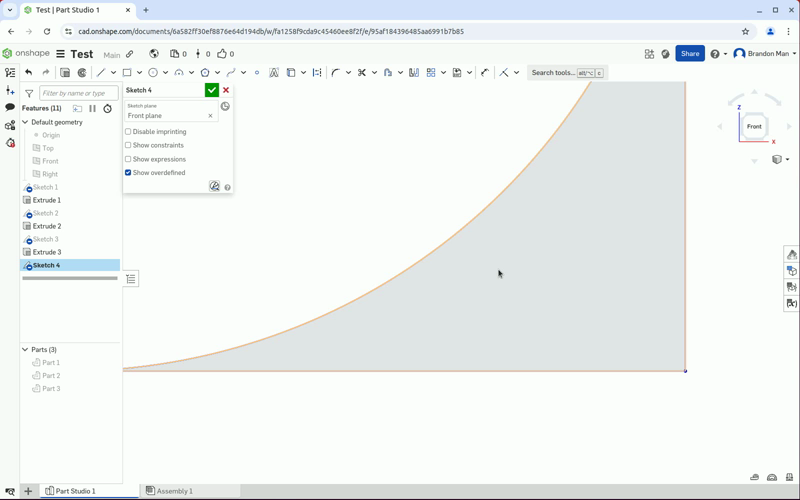
scroll(-6)
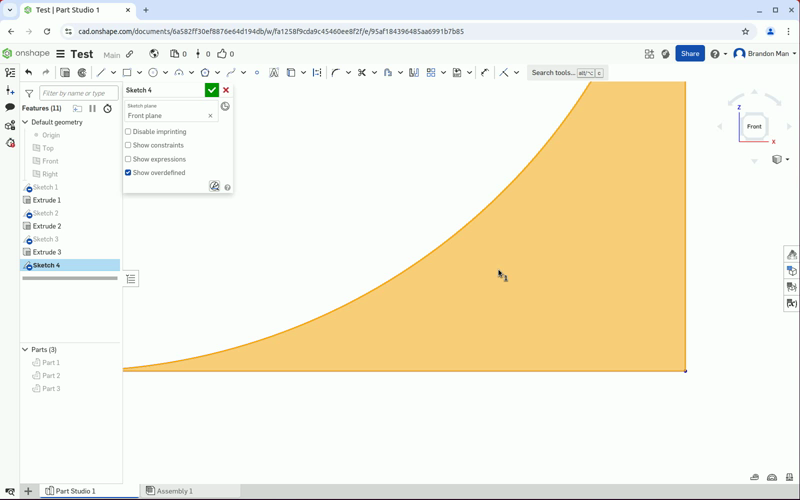
scroll(-6)
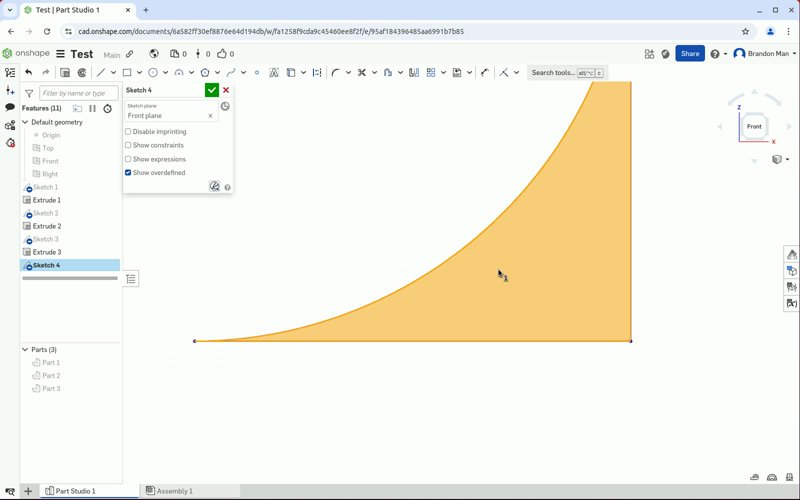
scroll(-6)
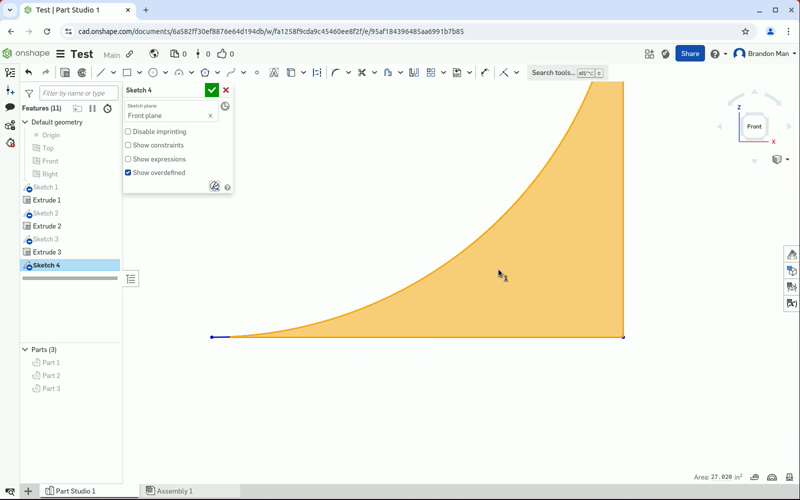
scroll(-6)
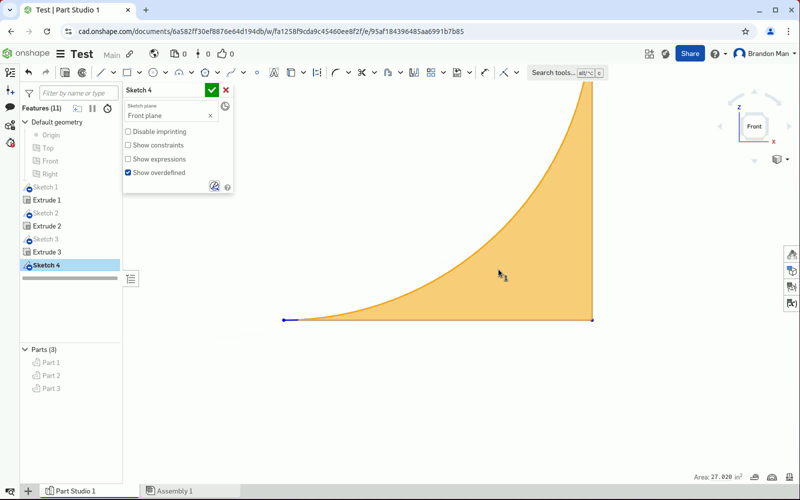
scroll(-6)
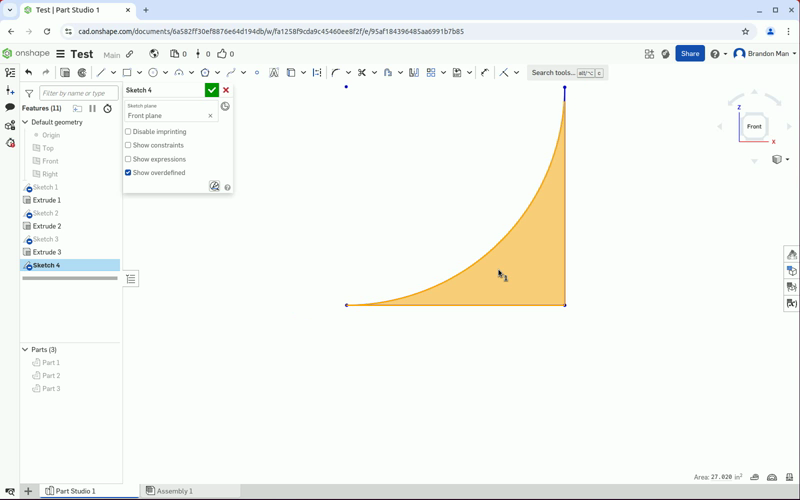
scroll(-6)
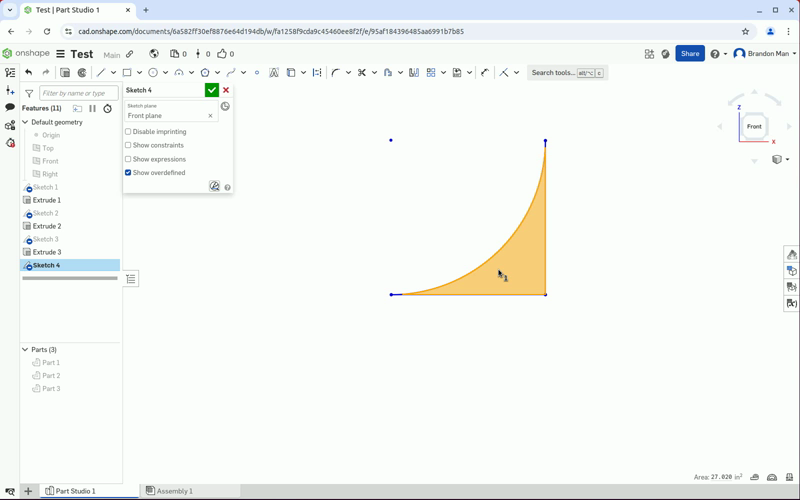
scroll(-6)
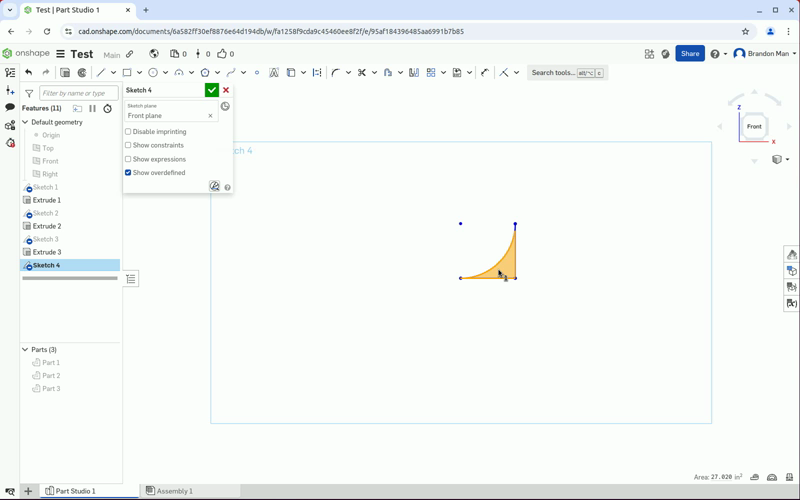
mouse_move(73, 352)
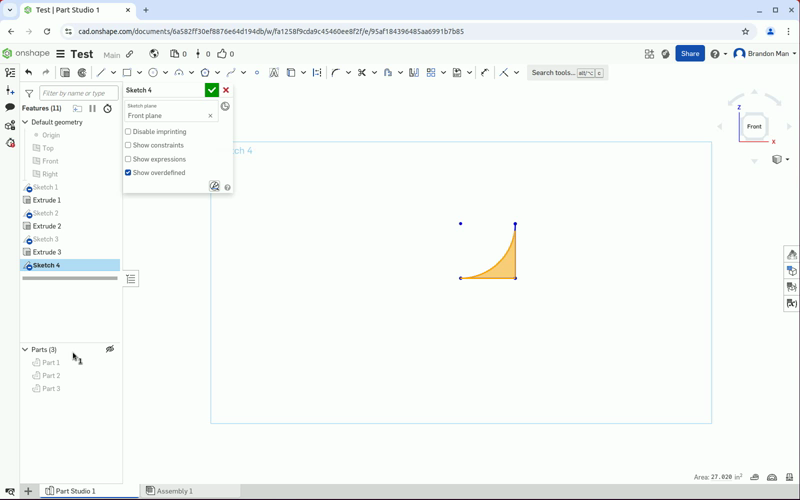
key(shift+y)
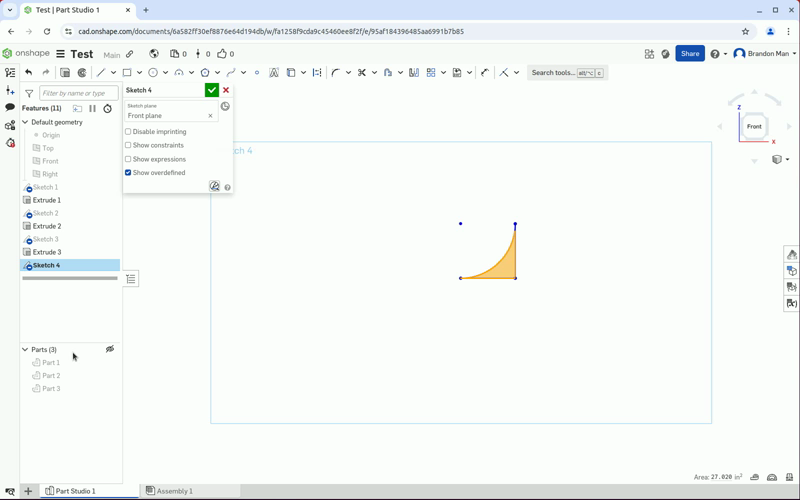
key(shift+e)
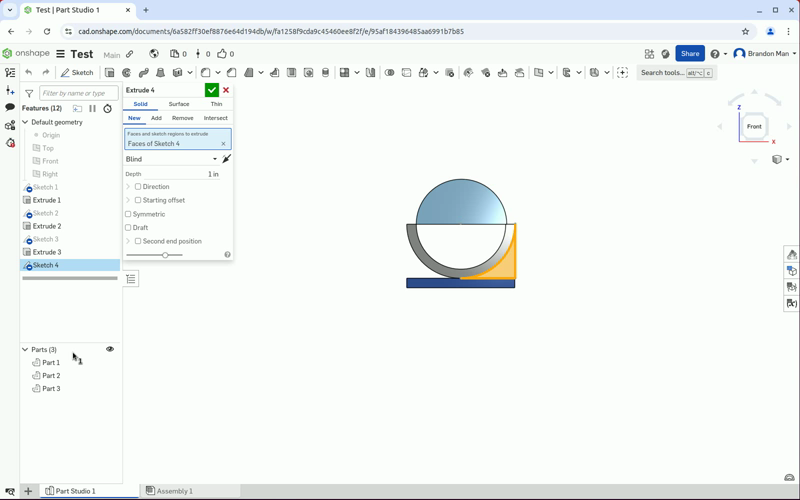
mouse_move(143, 106)
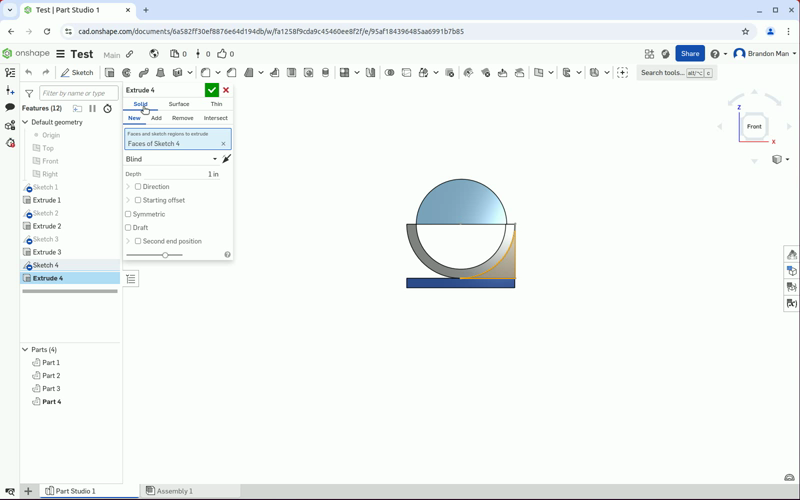
click(143, 106)
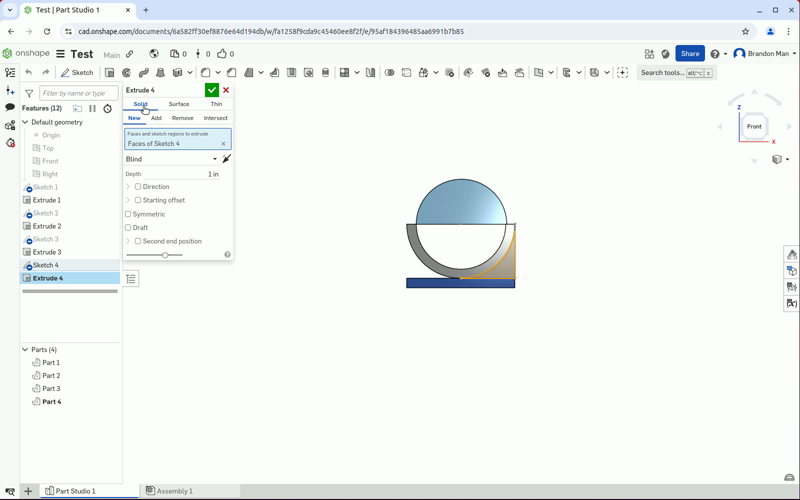
mouse_move(137, 120)
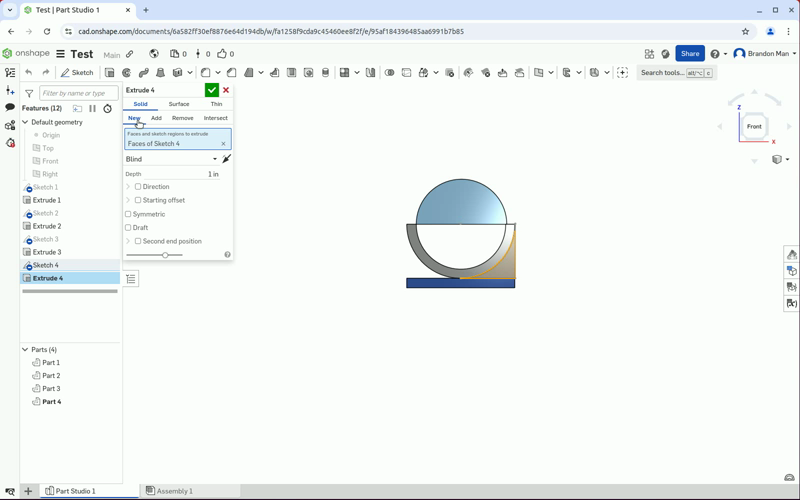
click(137, 120)
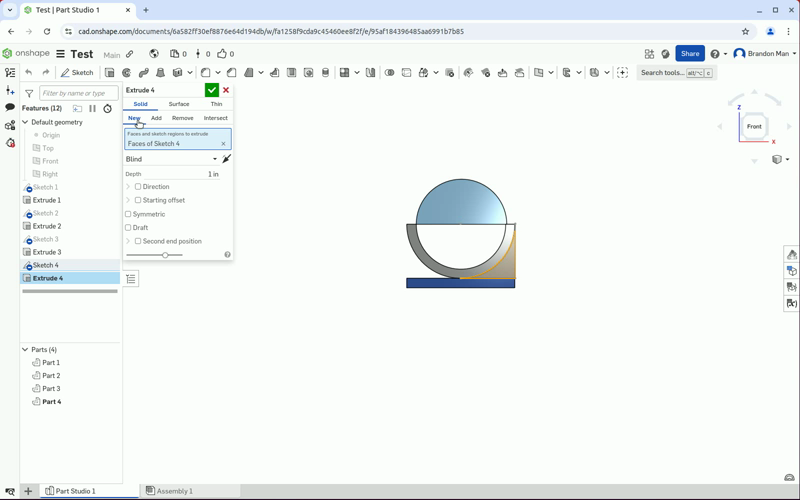
key(tab, 4)
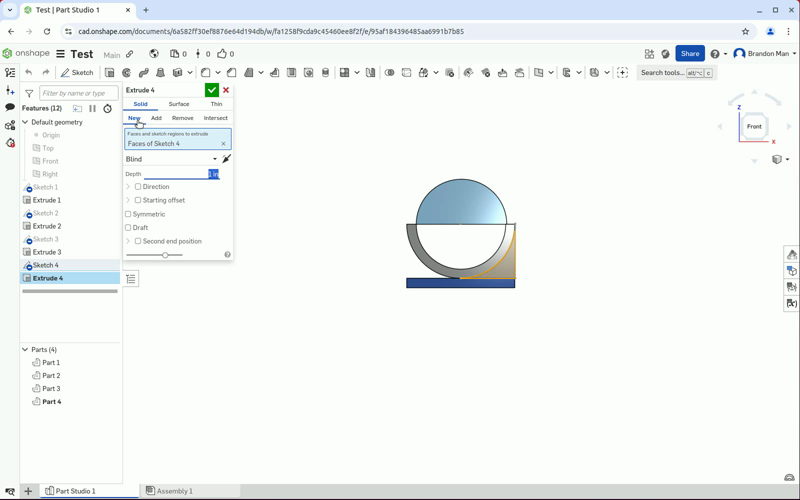
text(6.258)
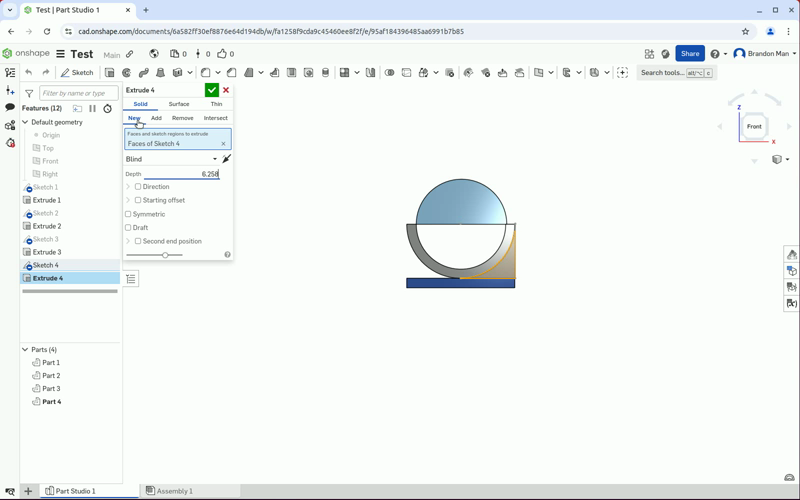
key(enter)
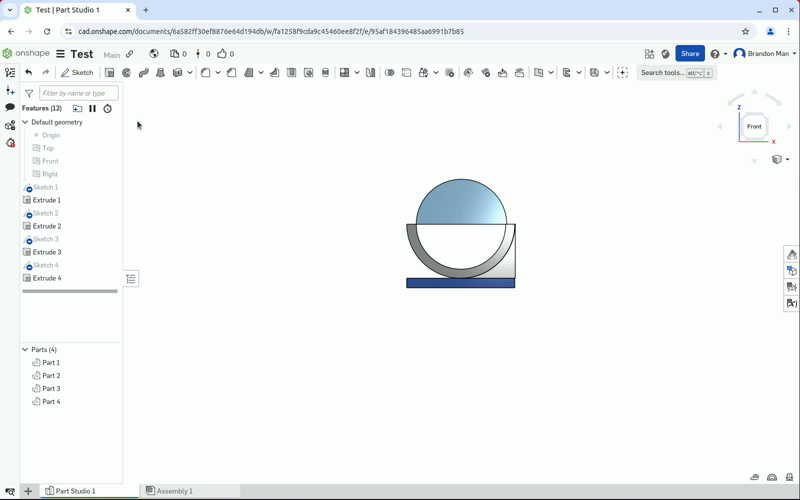
key(shift+h)
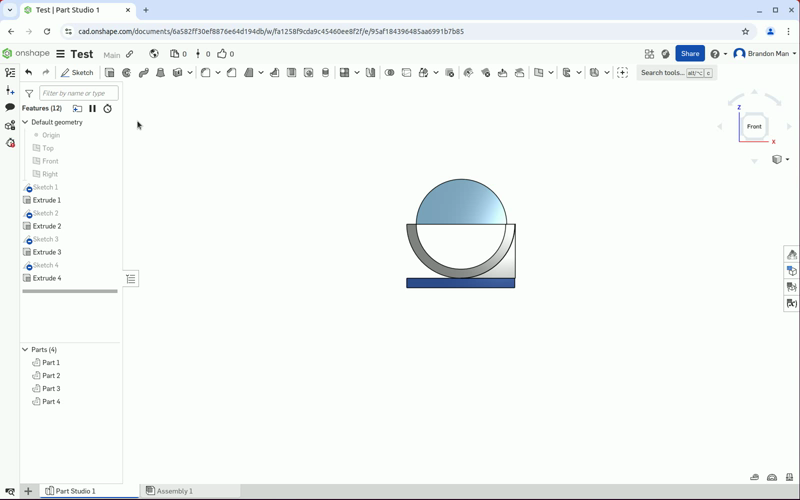
key(shift+h)
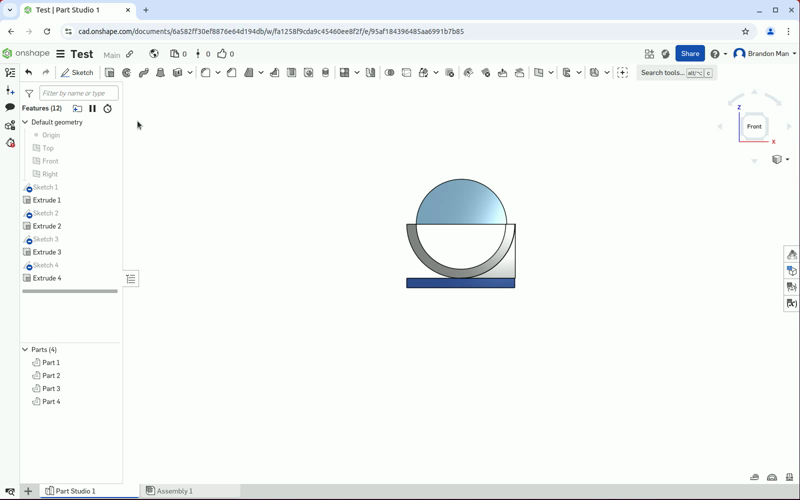
mouse_move(73, 189)
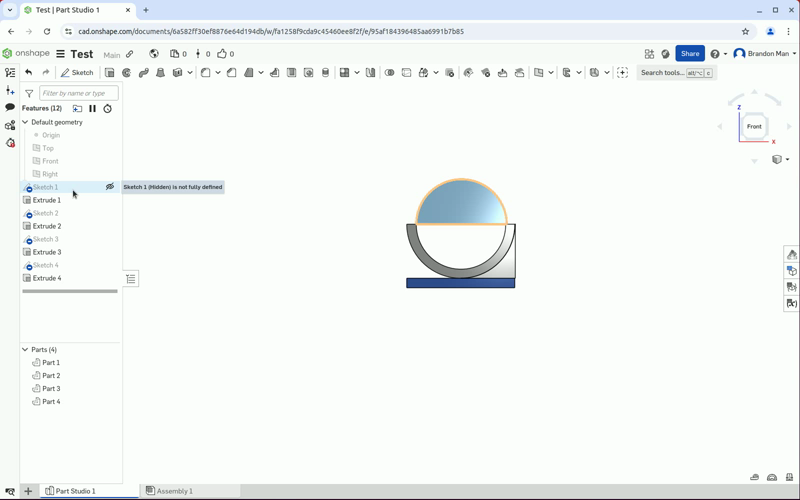
click(73, 189)
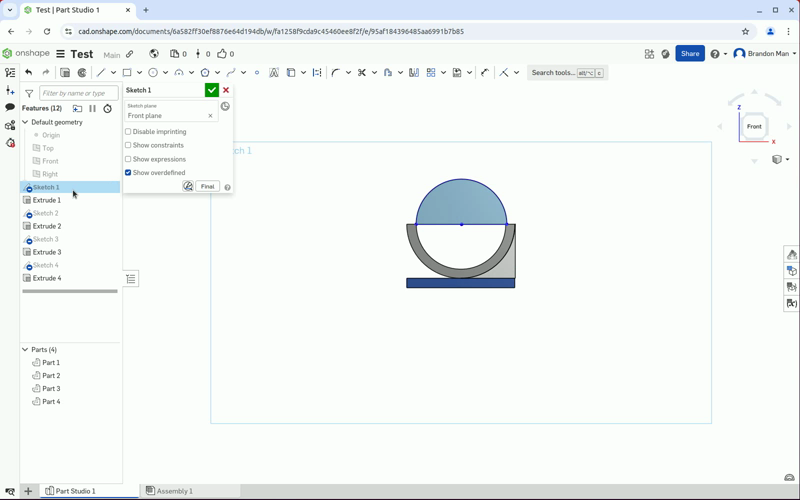
mouse_move(229, 92)
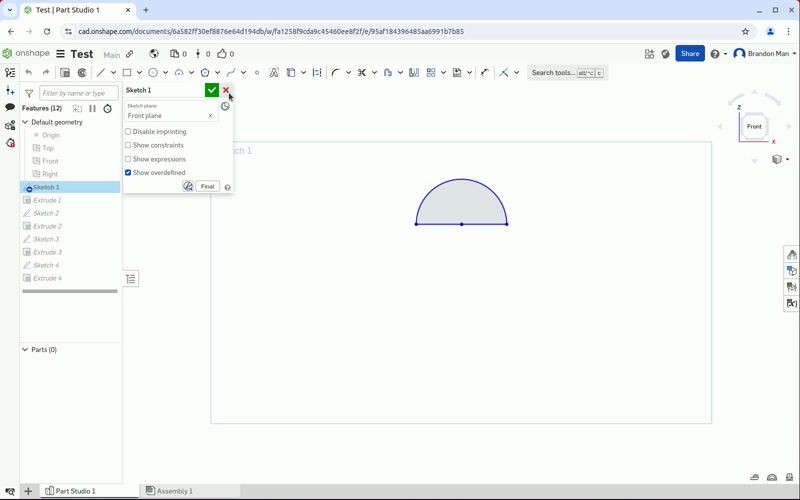
click(229, 92)
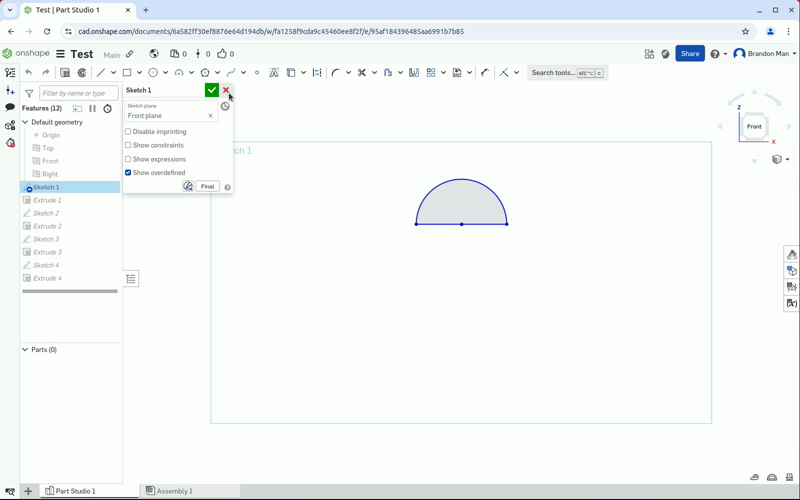
key(shift+s)
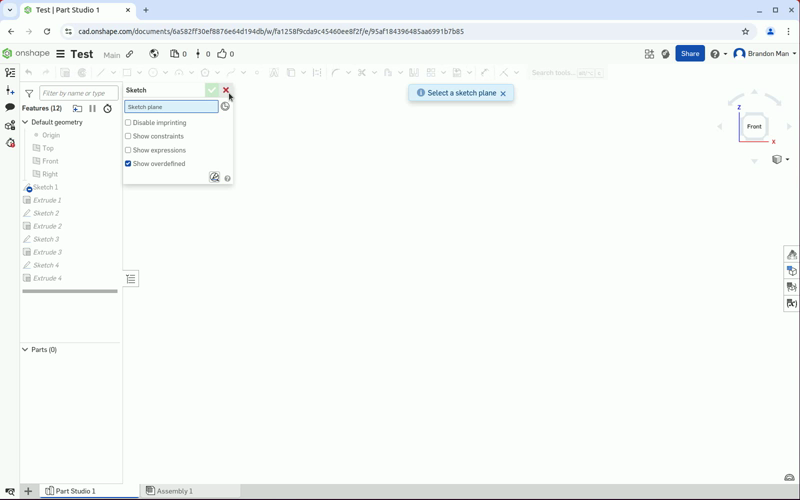
mouse_move(73, 163)
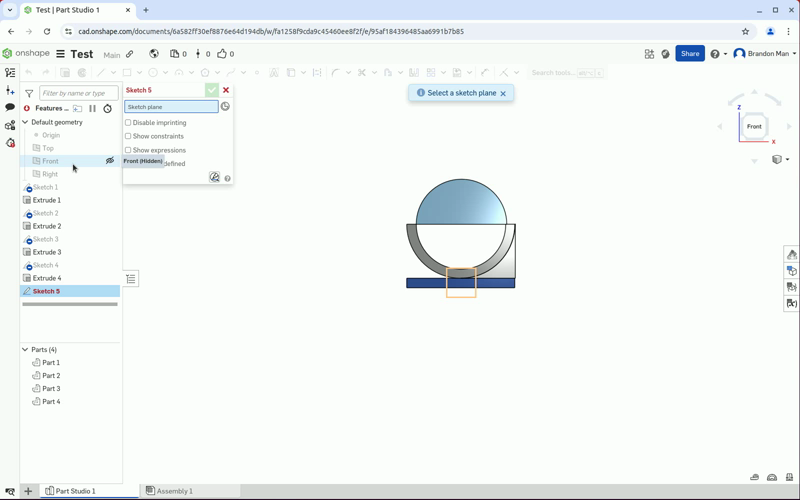
click(73, 163)
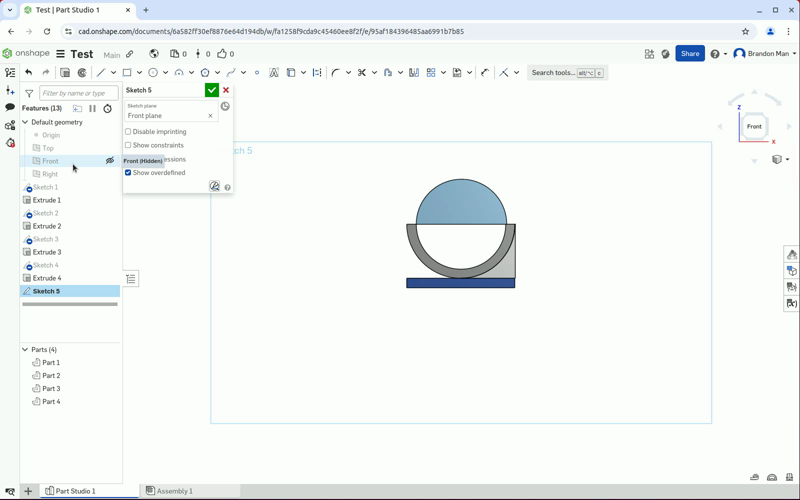
mouse_move(73, 352)
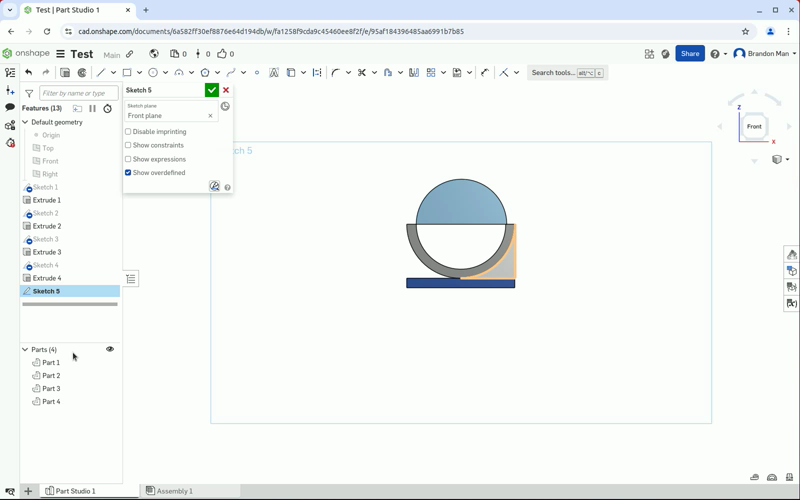
key(y)
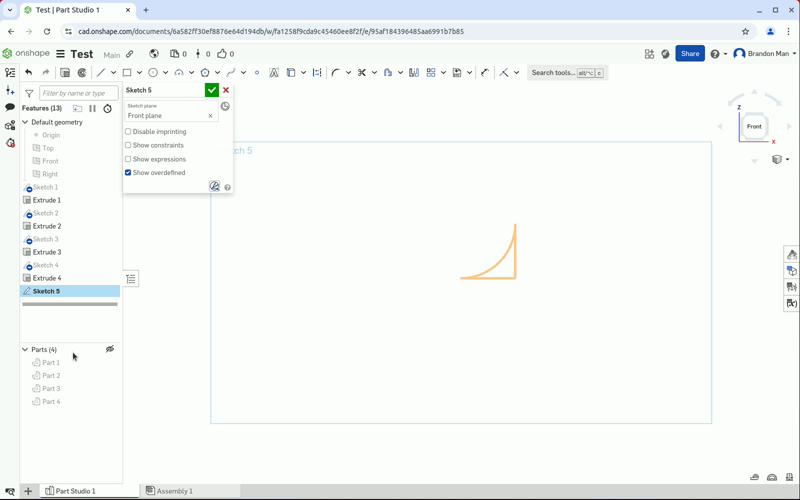
key(a)
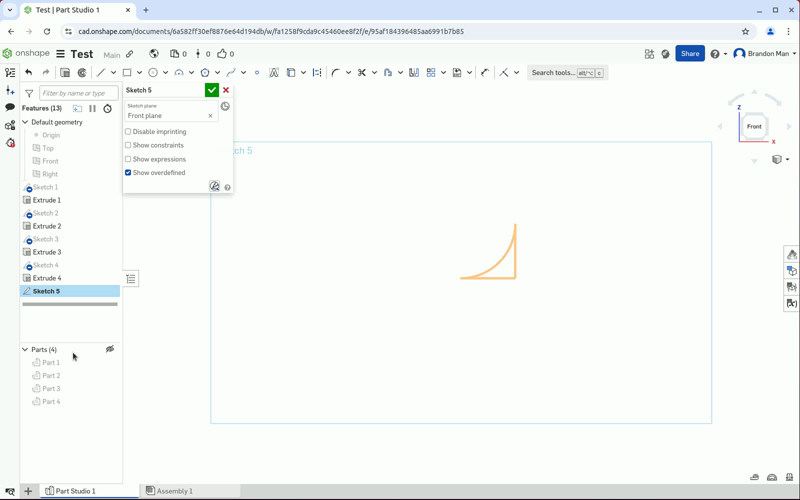
key_down(shift)
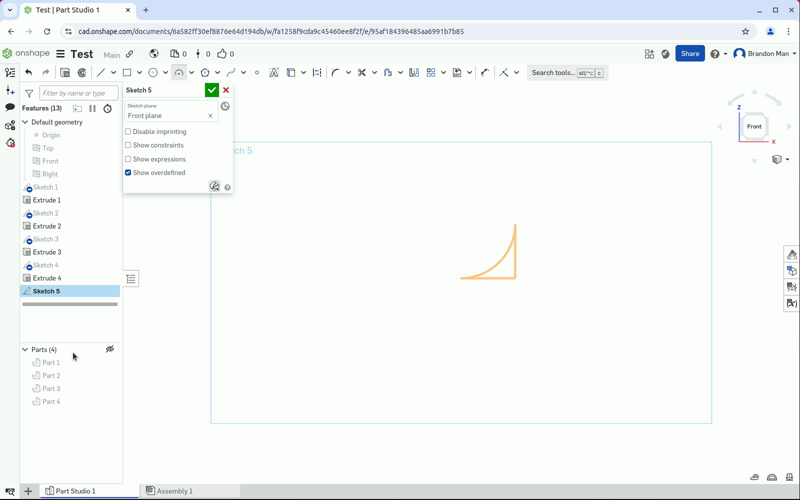
mouse_move(416, 224)
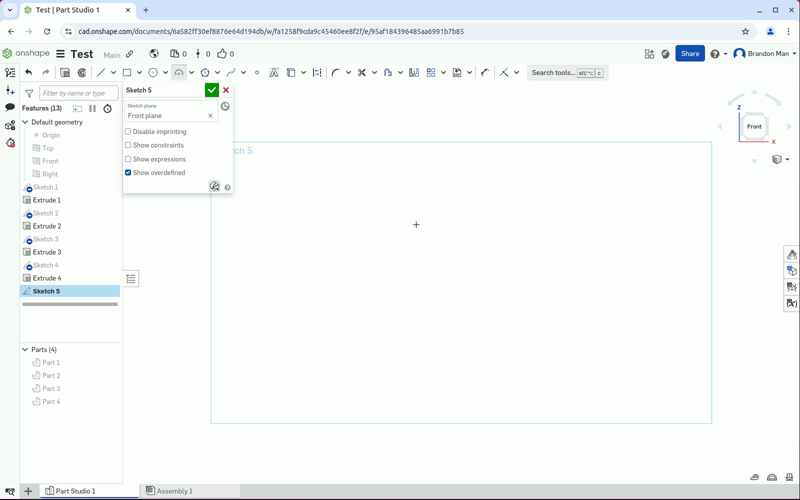
click(416, 224)
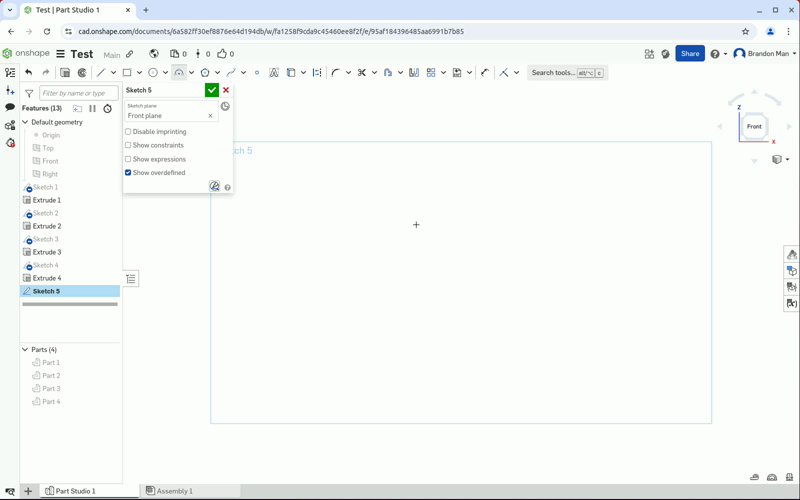
key_up(shift)
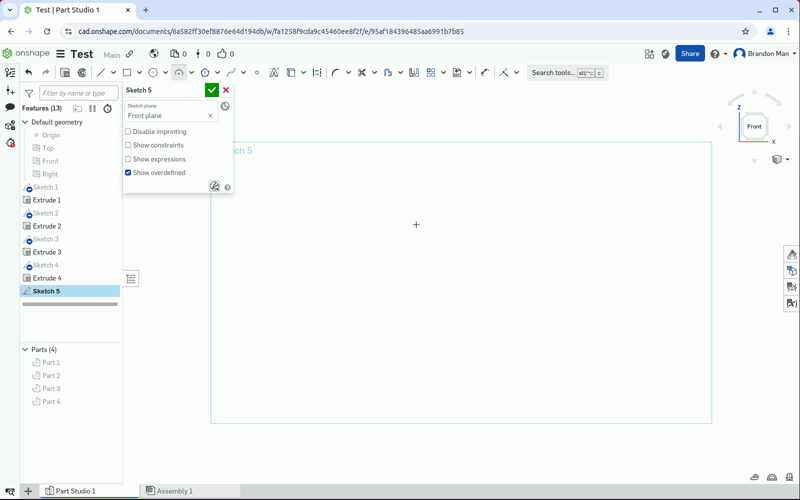
key_down(shift)
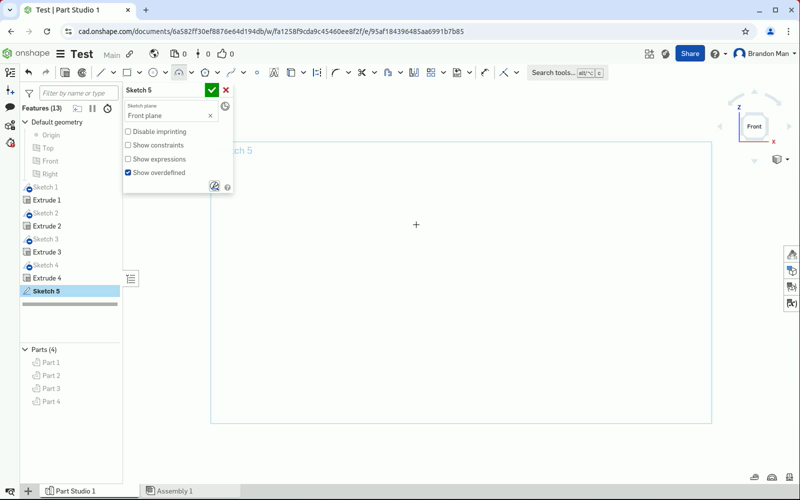
mouse_move(506, 224)
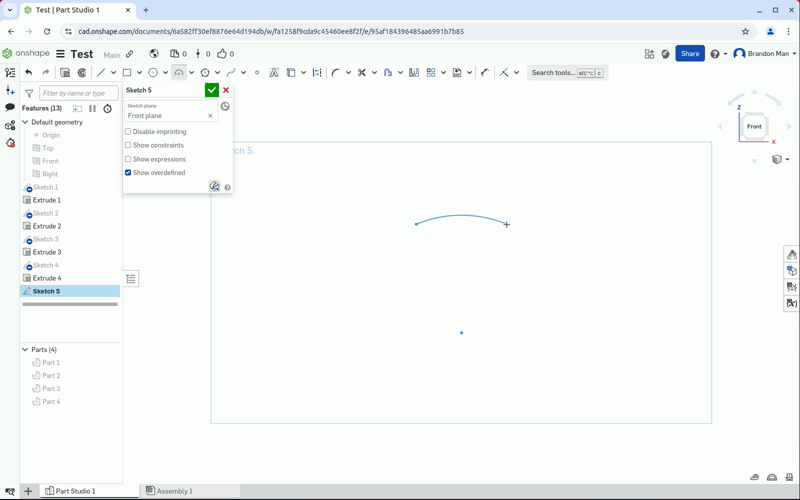
click(506, 224)
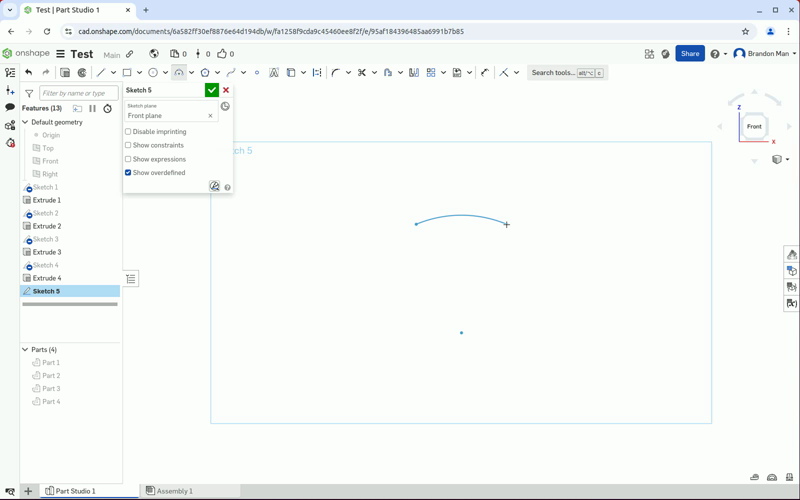
mouse_move(461, 269)
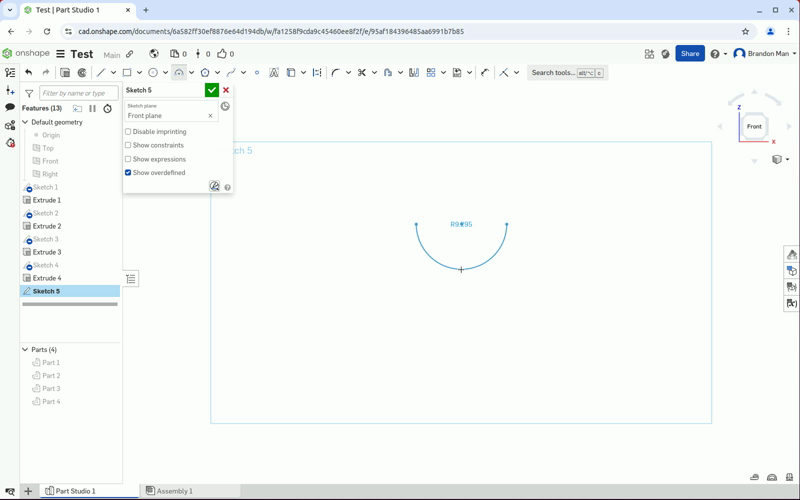
click(461, 269)
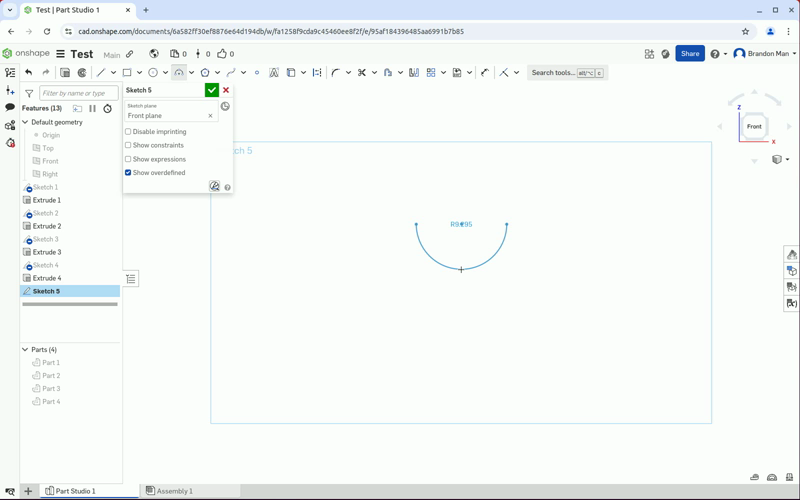
key_up(shift)
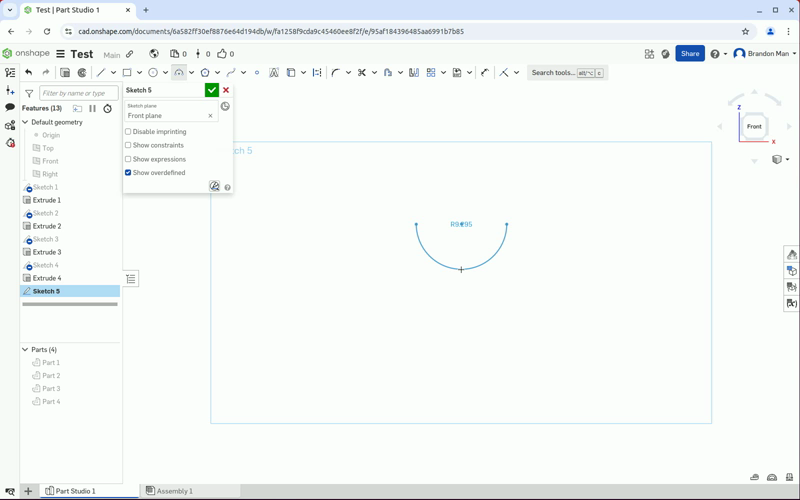
key(esc)
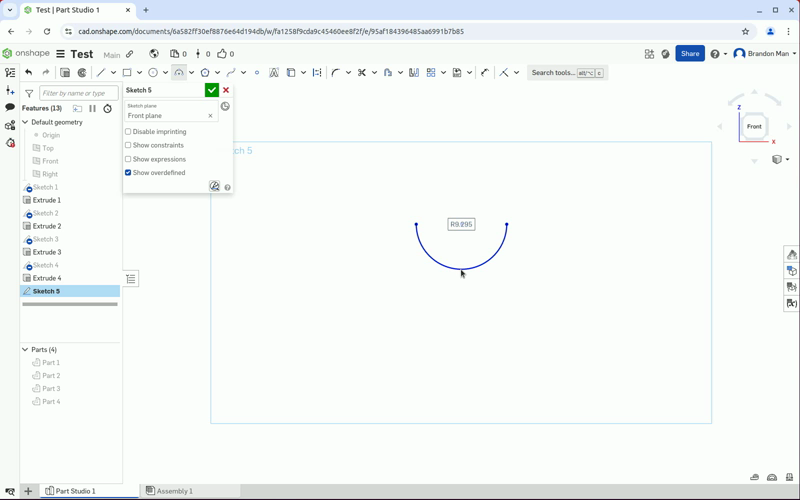
key(l)
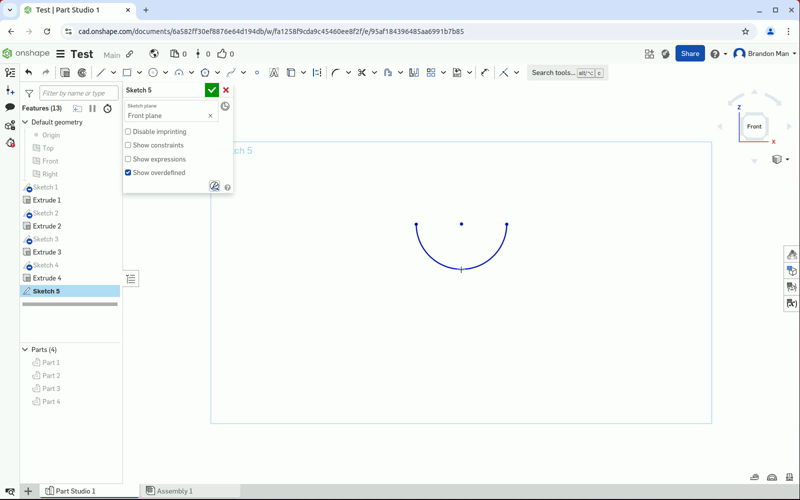
mouse_move(506, 224)
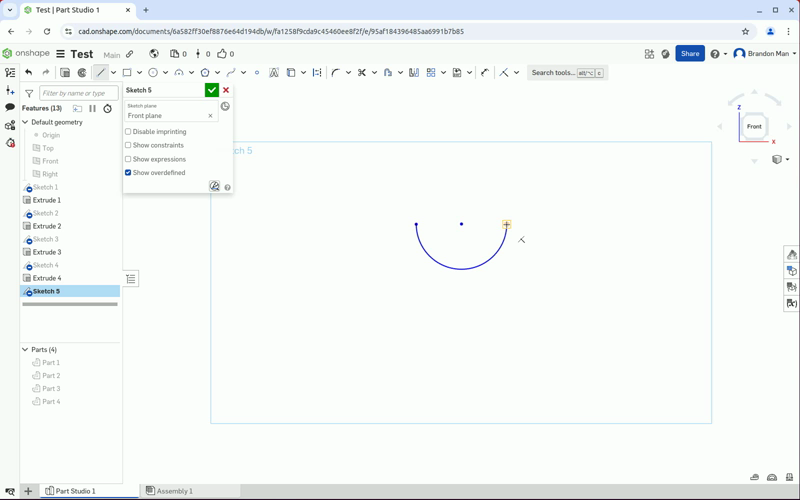
click(506, 224)
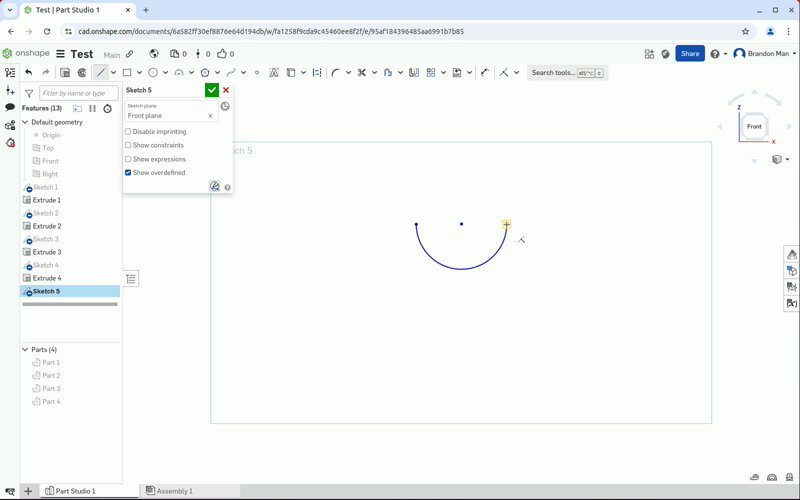
key_down(shift)
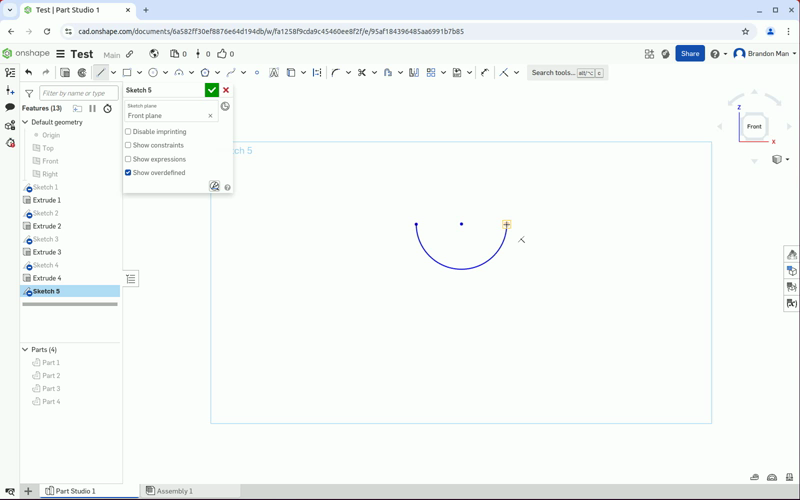
mouse_move(536, 224)
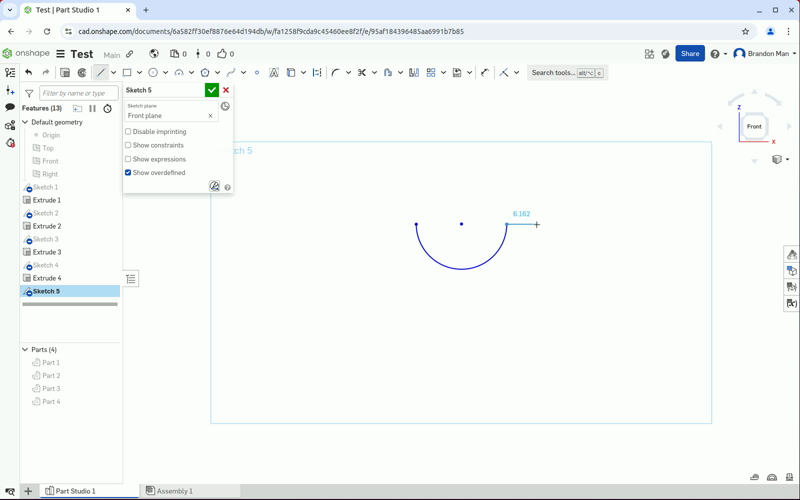
mouse_move(461, 224)
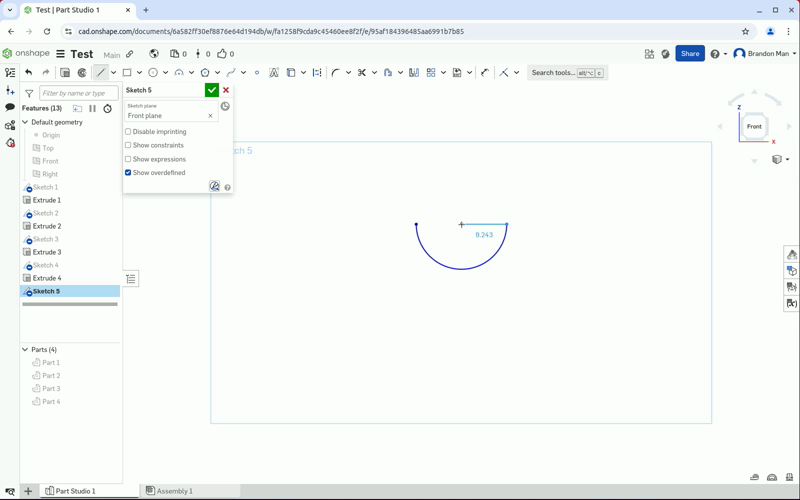
scroll(6)
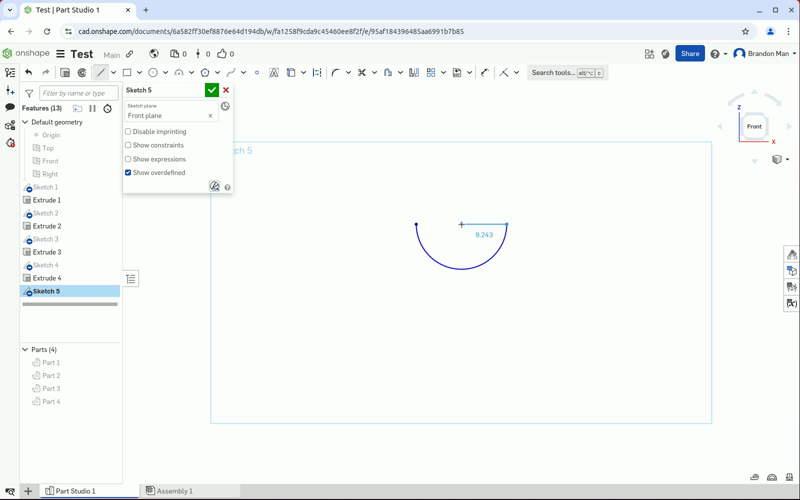
scroll(6)
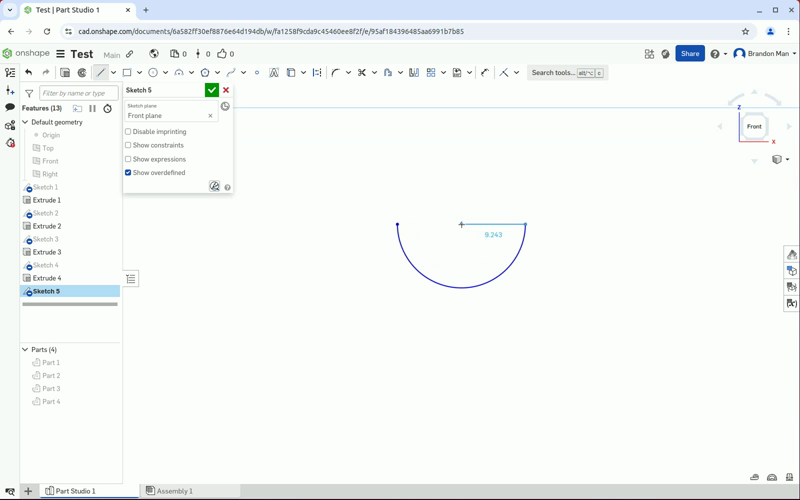
scroll(6)
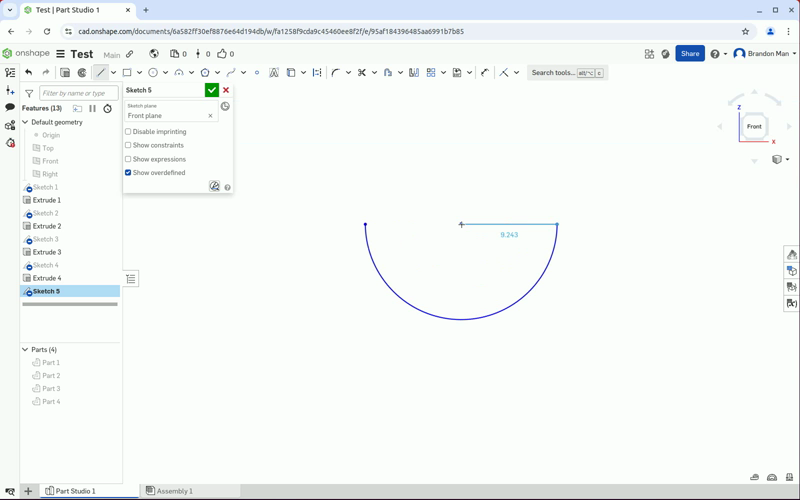
scroll(6)
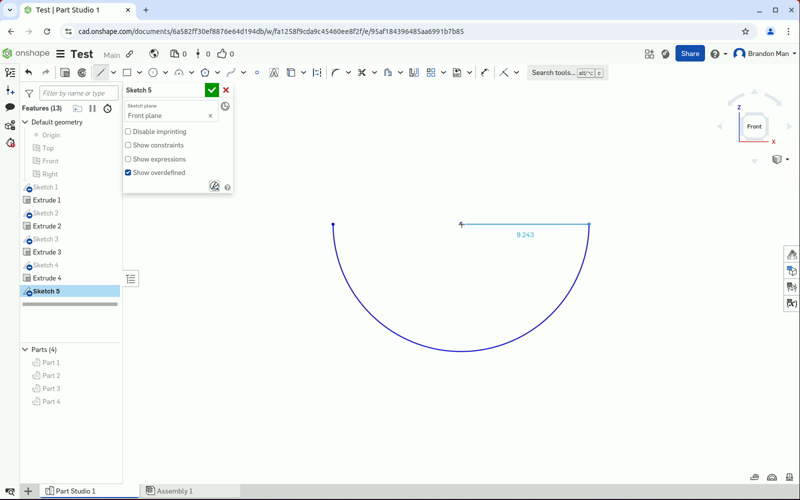
scroll(6)
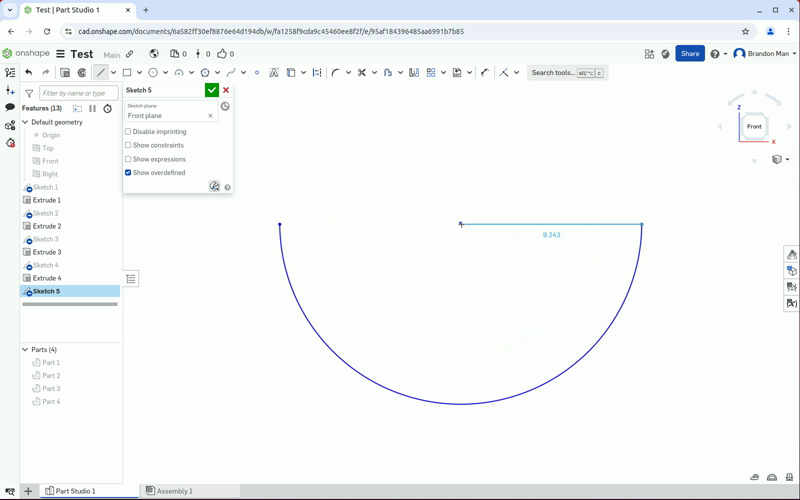
scroll(6)
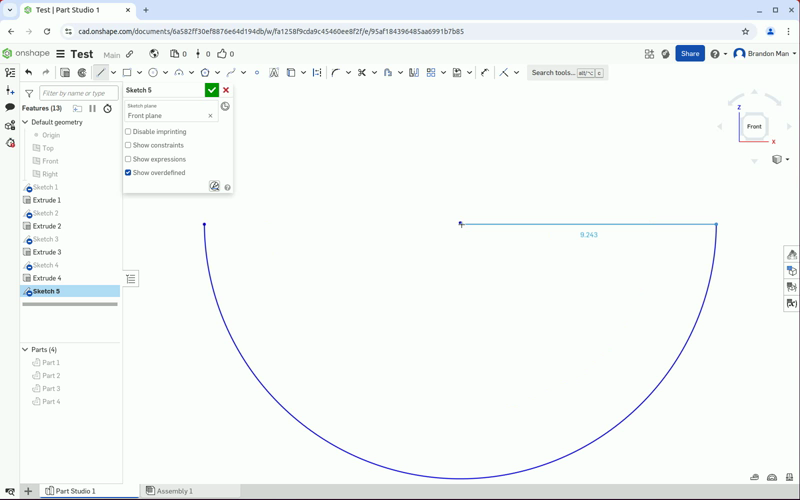
scroll(6)
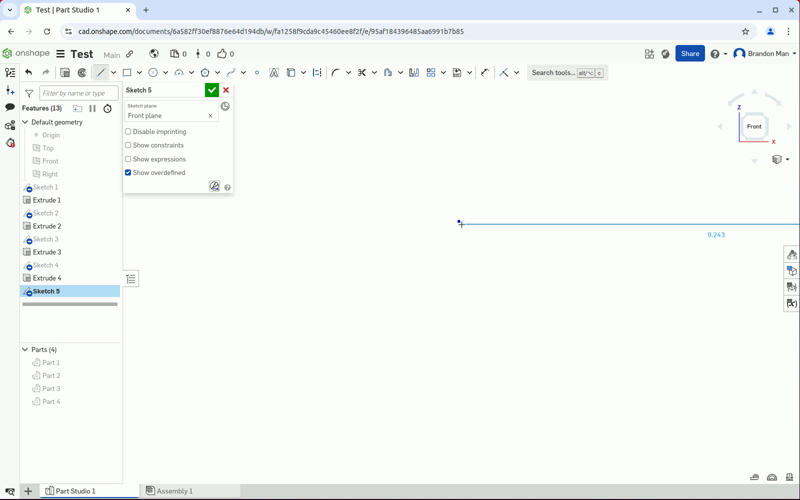
click(461, 224)
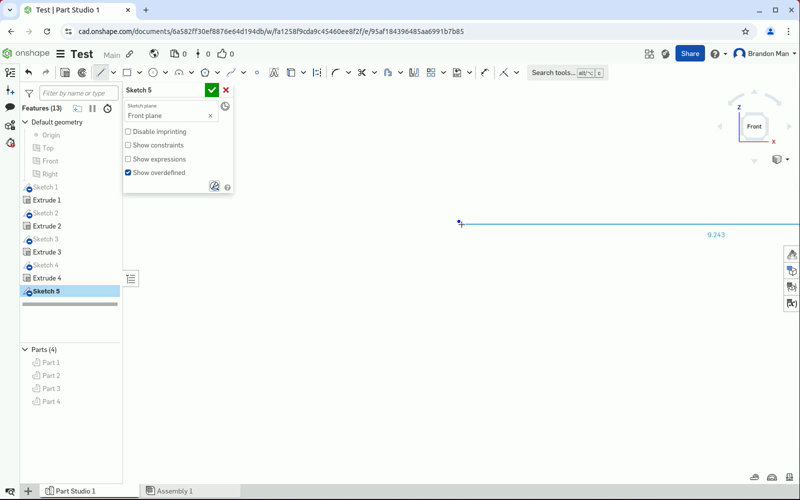
scroll(-6)
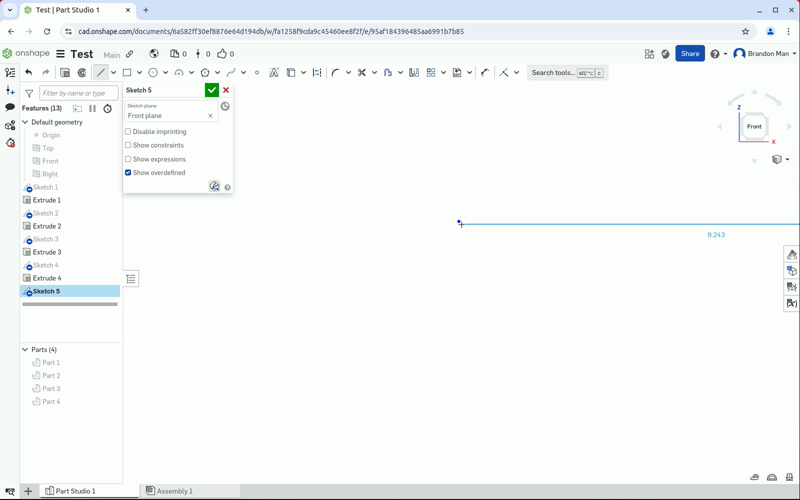
scroll(-6)
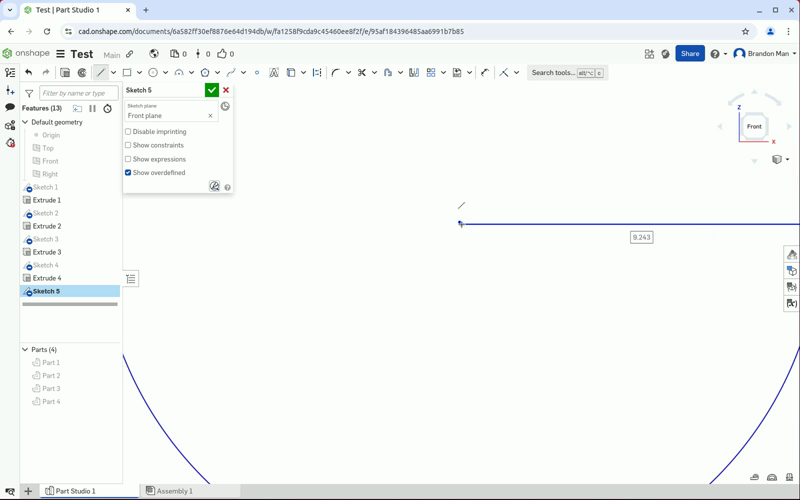
scroll(-6)
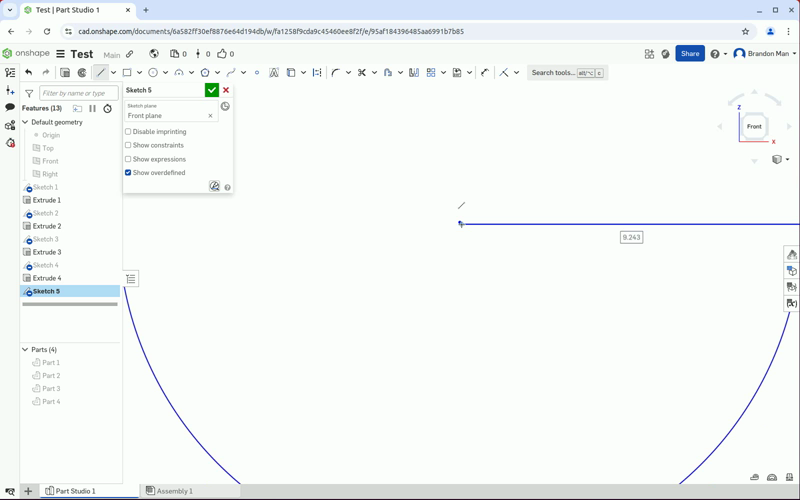
scroll(-6)
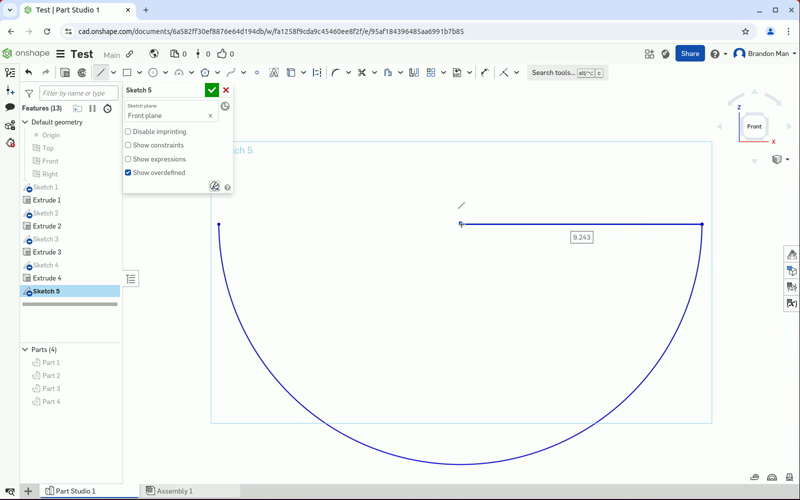
scroll(-6)
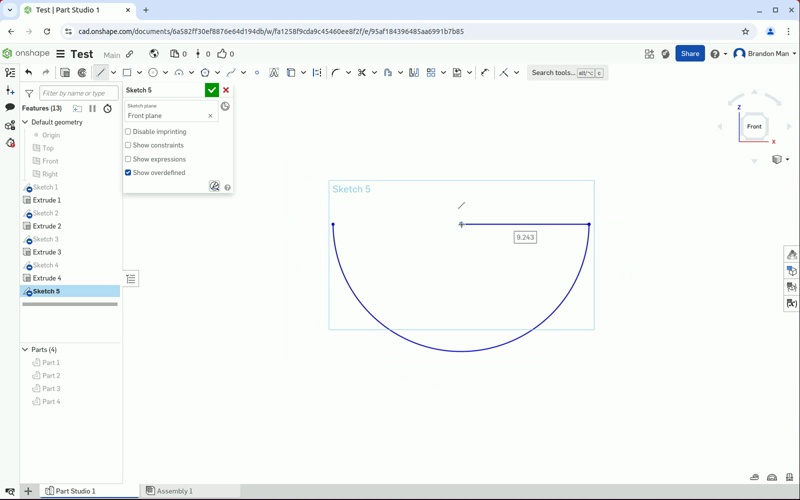
scroll(-6)
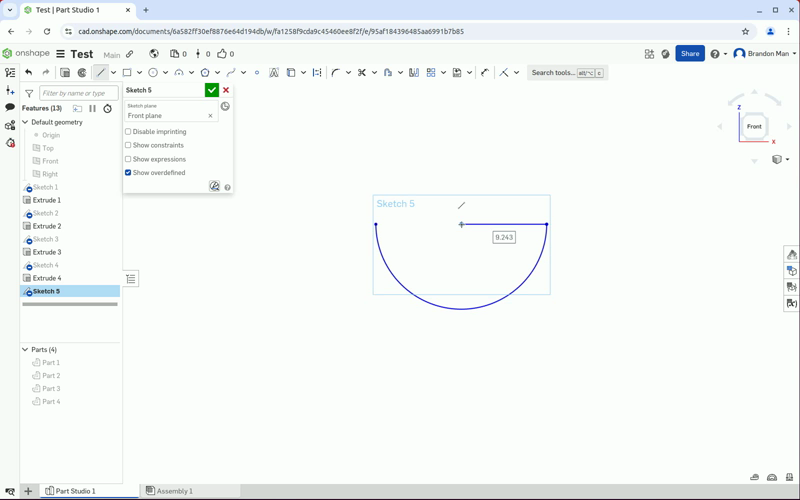
scroll(-6)
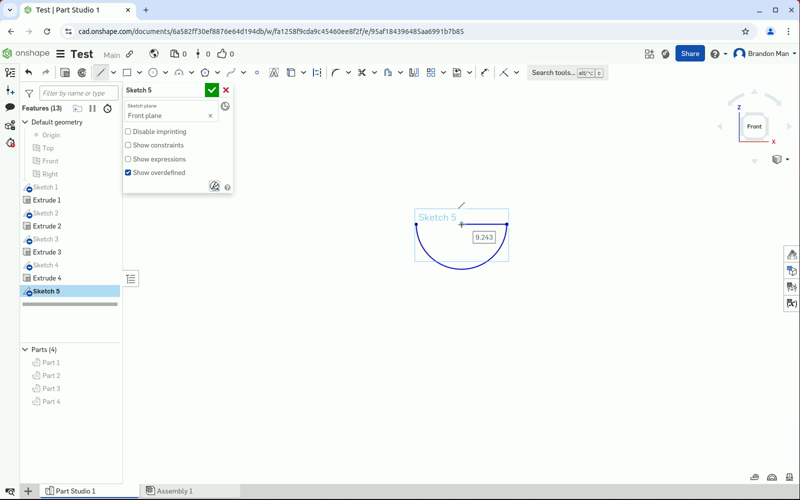
key_up(shift)
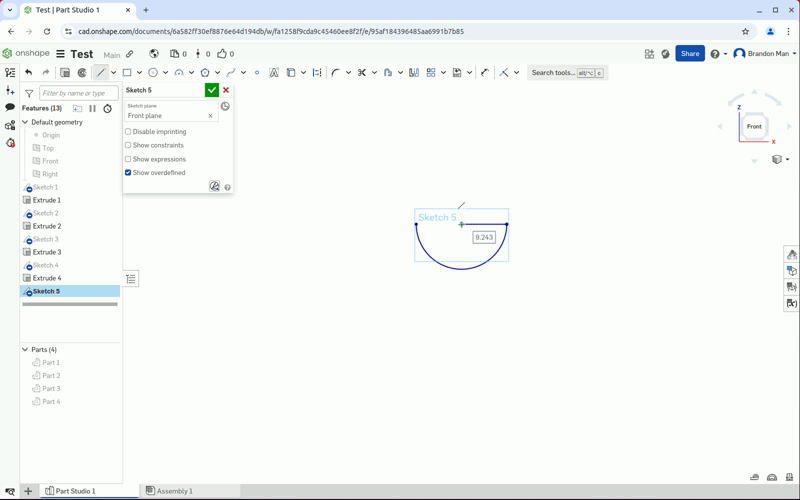
mouse_move(492, 224)
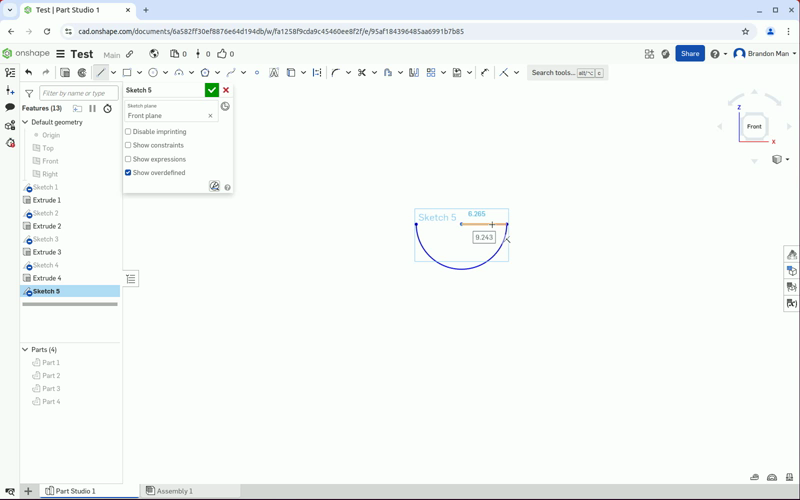
key_down(shift)
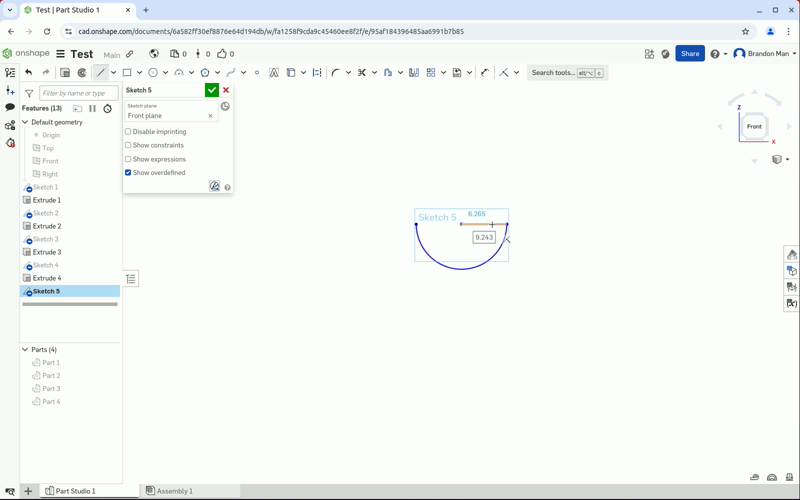
mouse_move(416, 224)
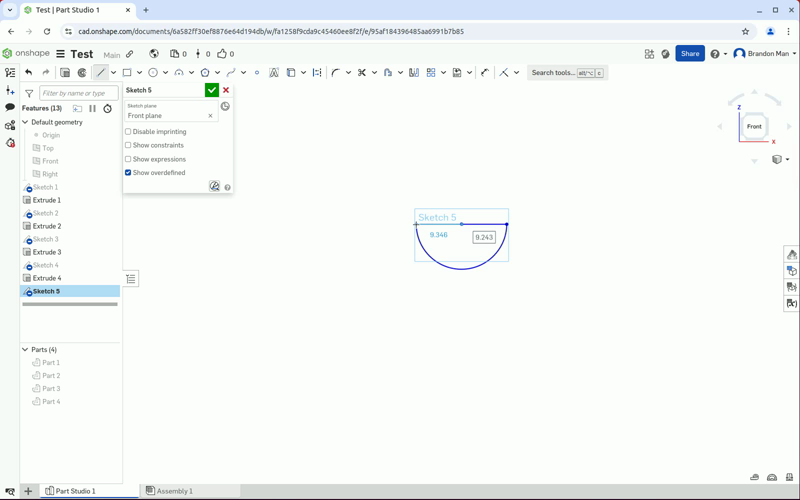
key_up(shift)
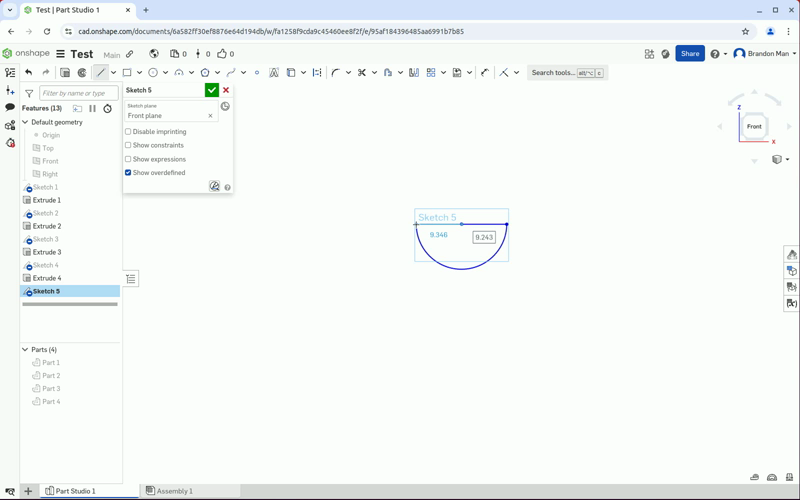
click(416, 224)
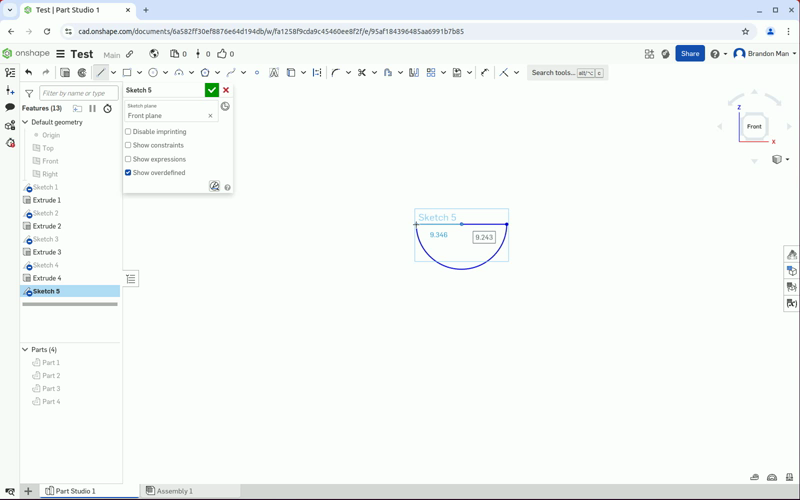
key(esc)
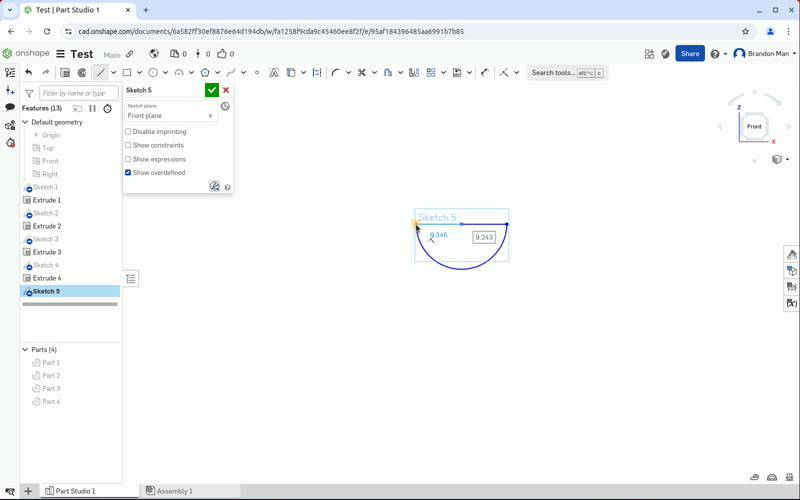
mouse_move(451, 238)
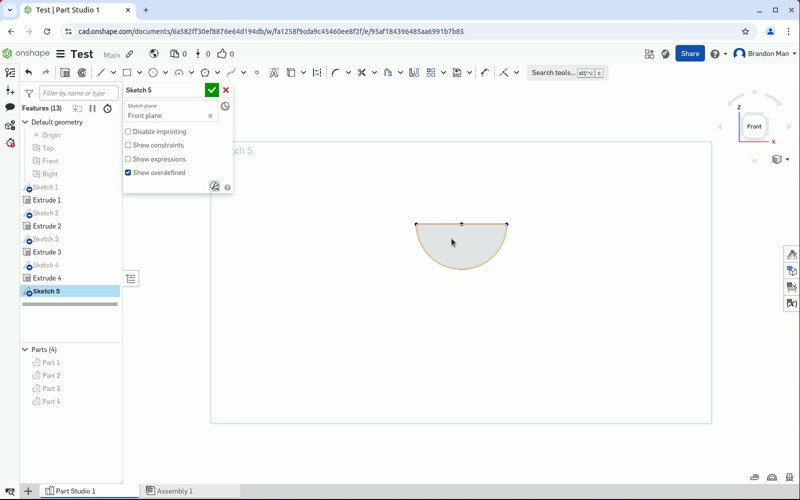
scroll(6)
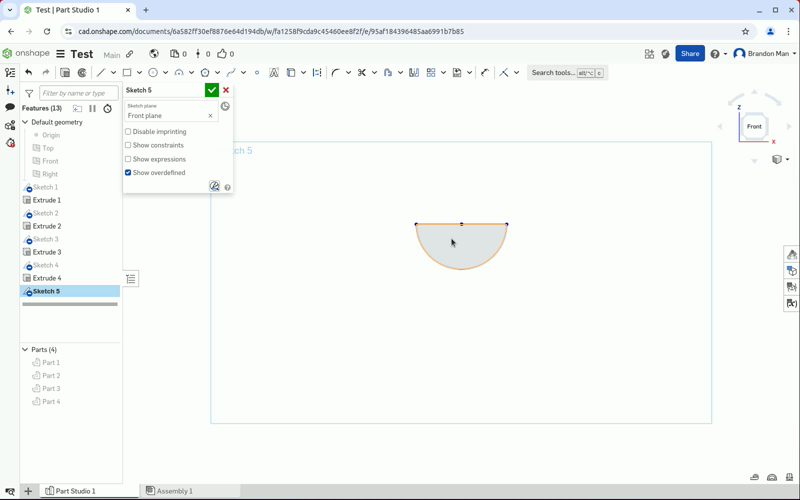
scroll(6)
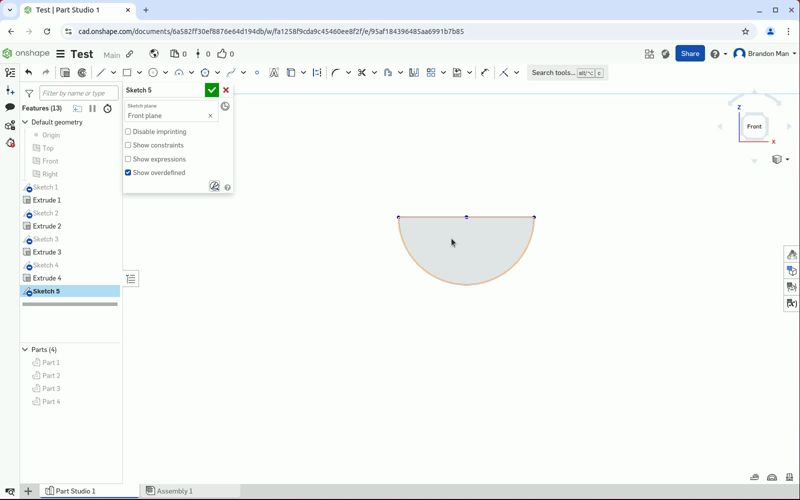
scroll(6)
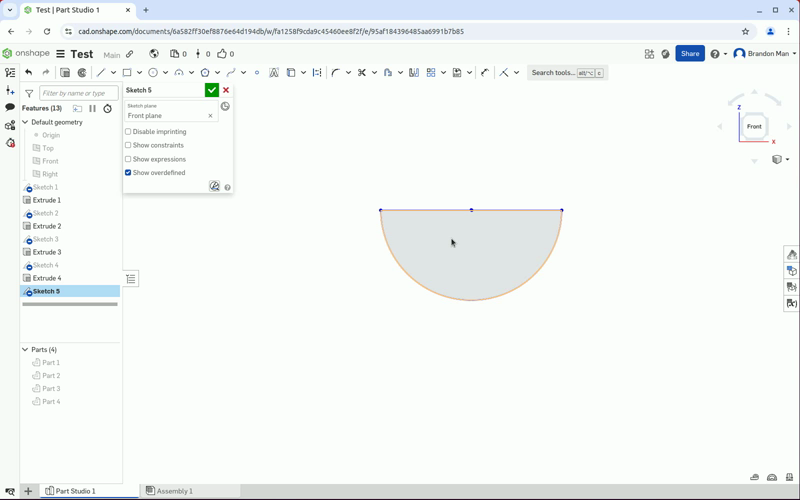
scroll(6)
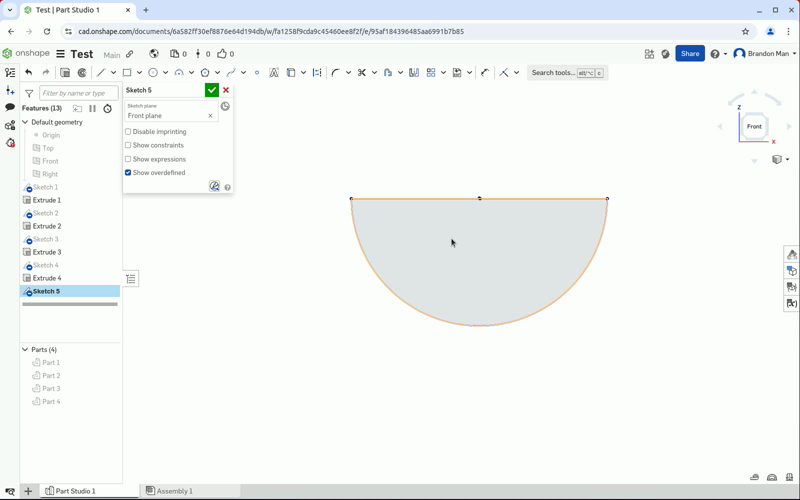
scroll(6)
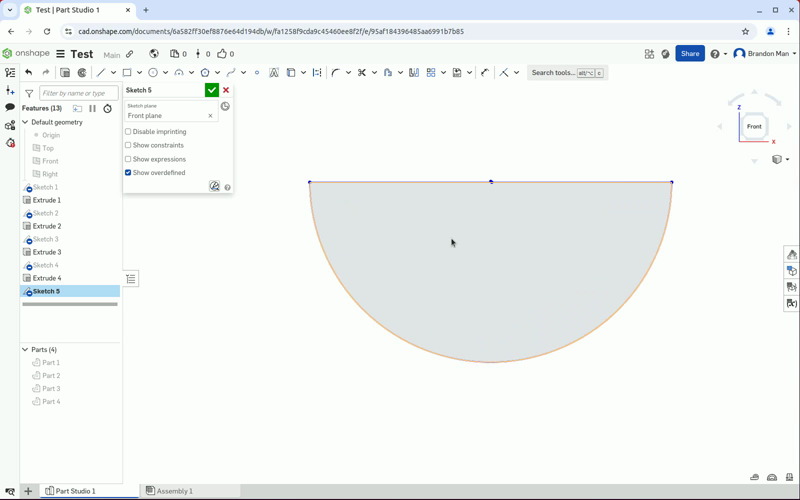
scroll(6)
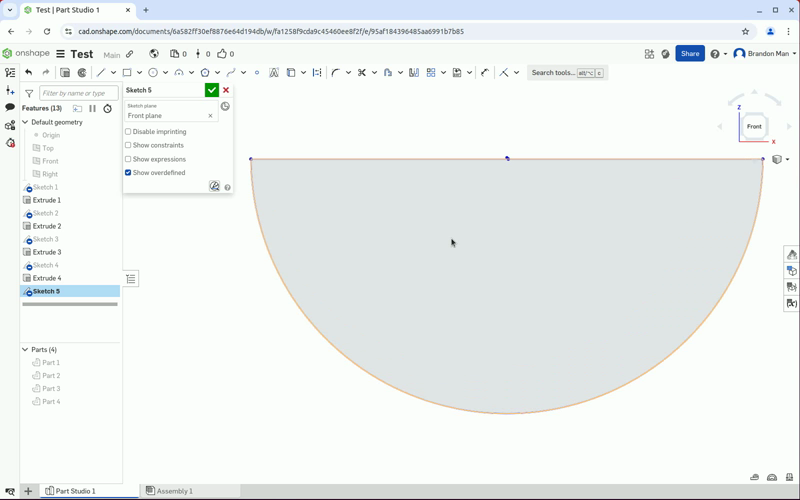
scroll(6)
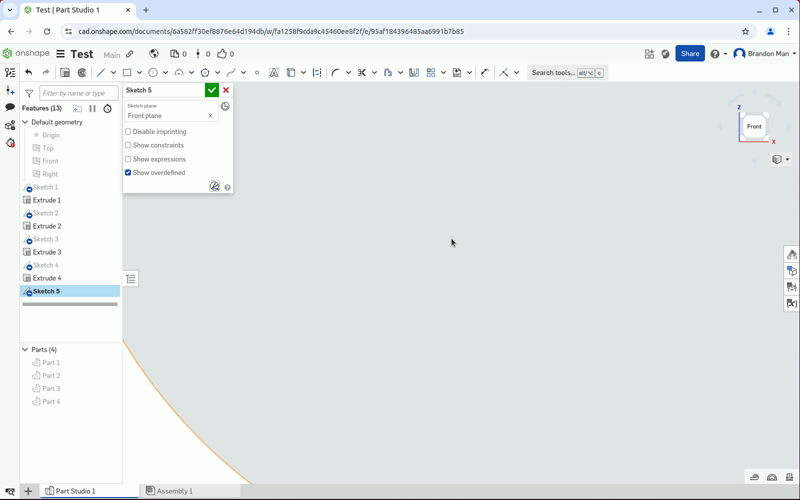
click(451, 238)
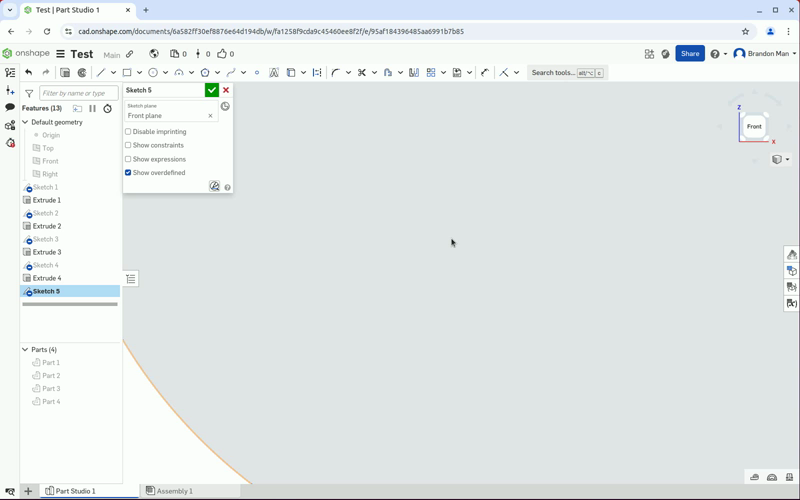
scroll(-6)
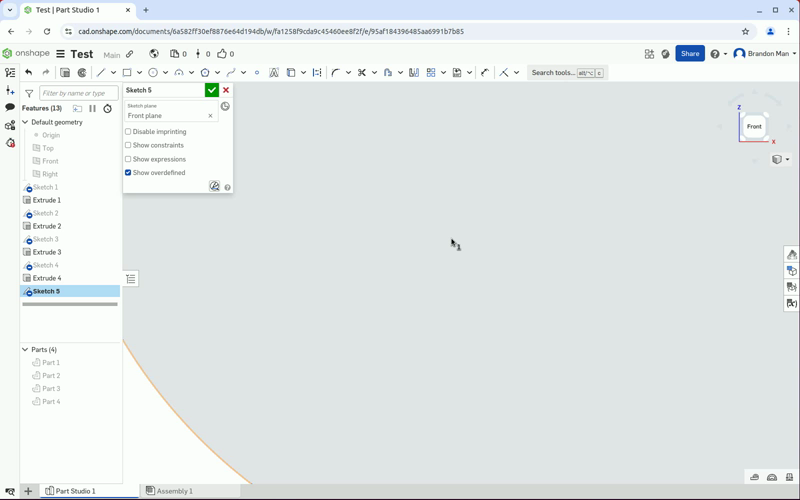
scroll(-6)
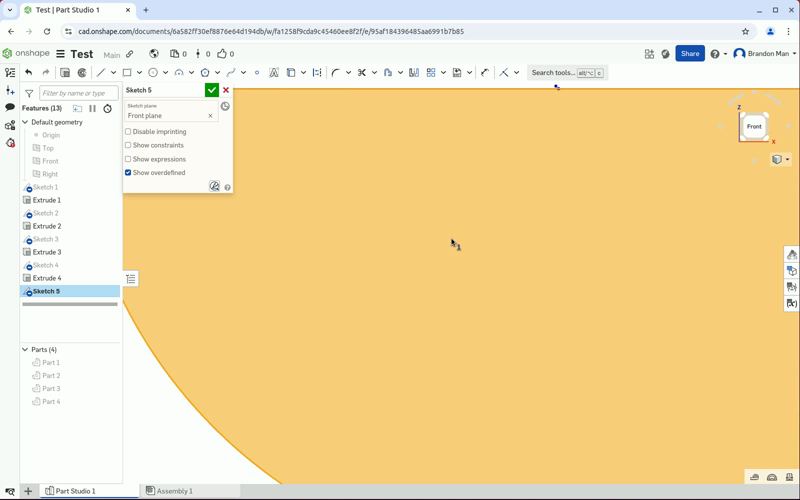
scroll(-6)
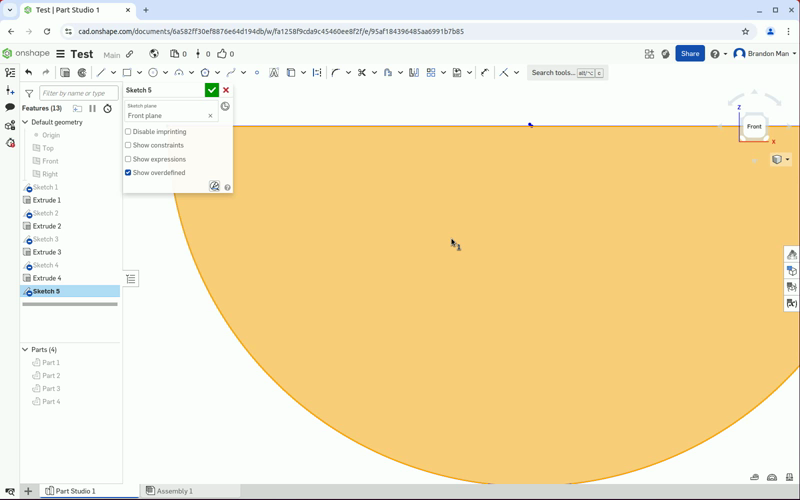
scroll(-6)
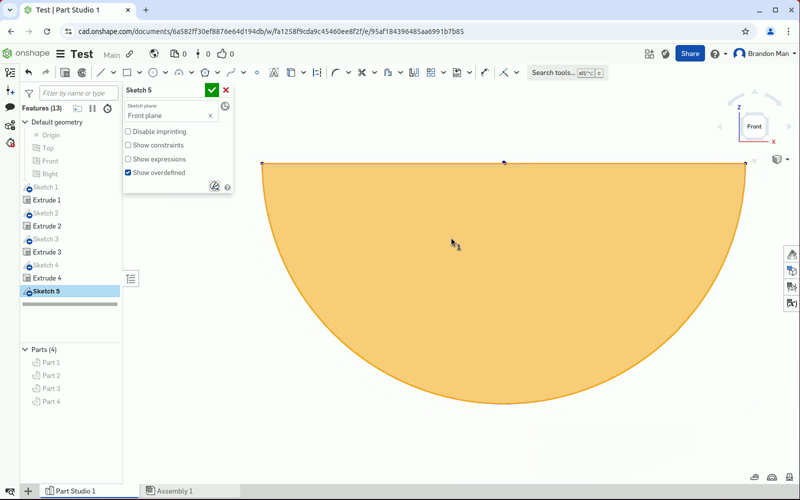
scroll(-6)
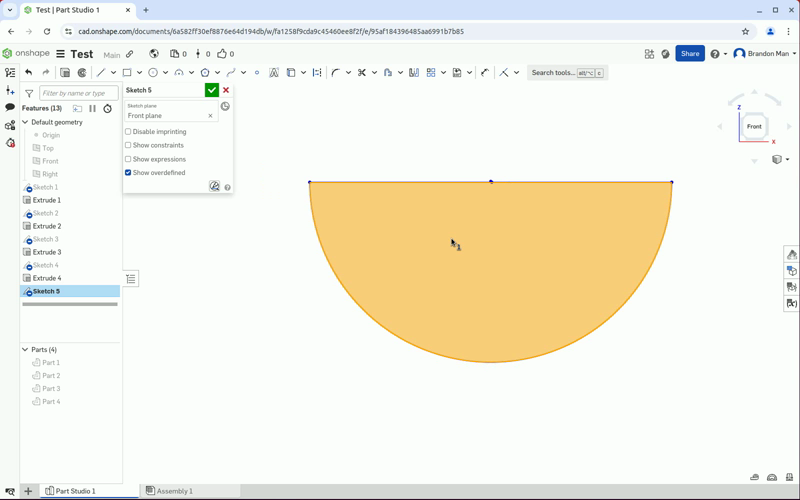
scroll(-6)
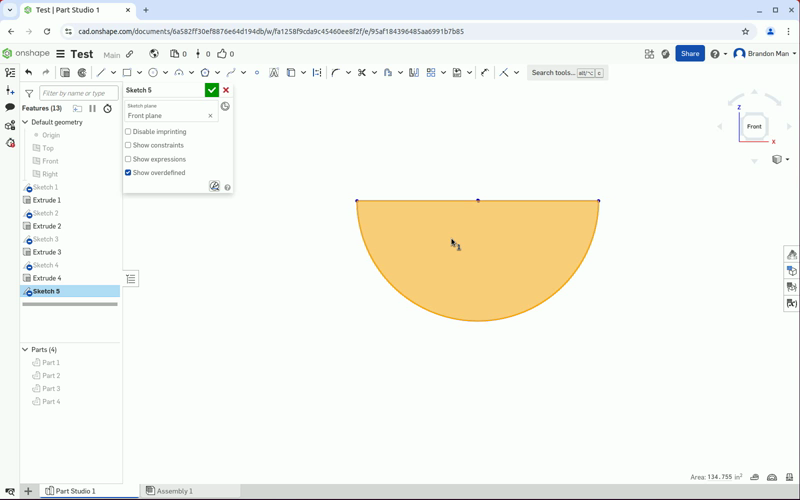
scroll(-6)
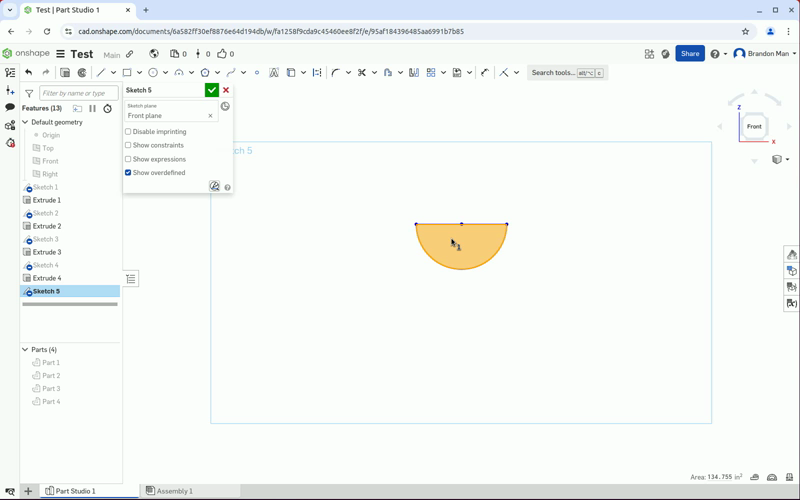
mouse_move(73, 352)
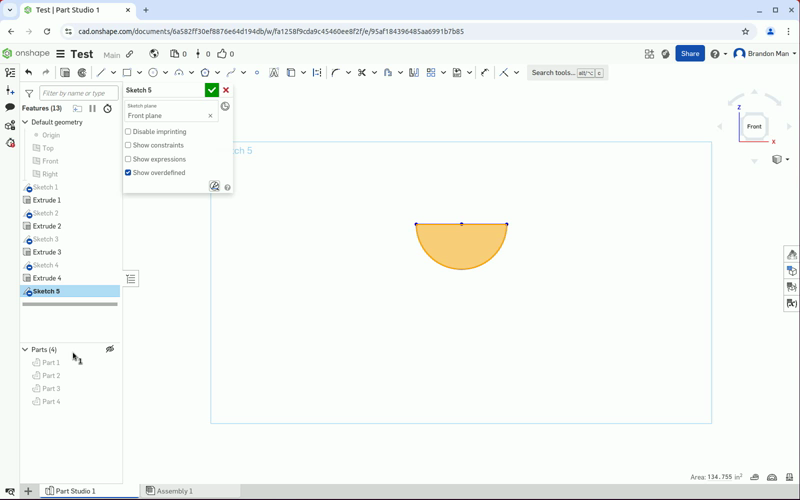
key(shift+y)
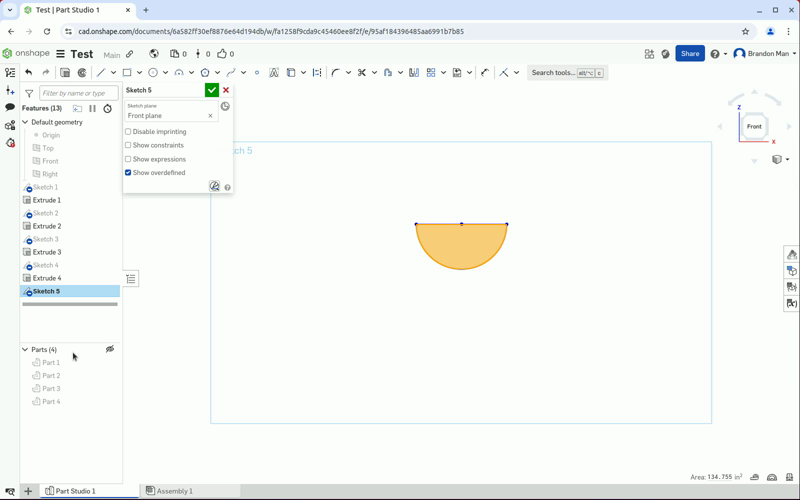
key(shift+e)
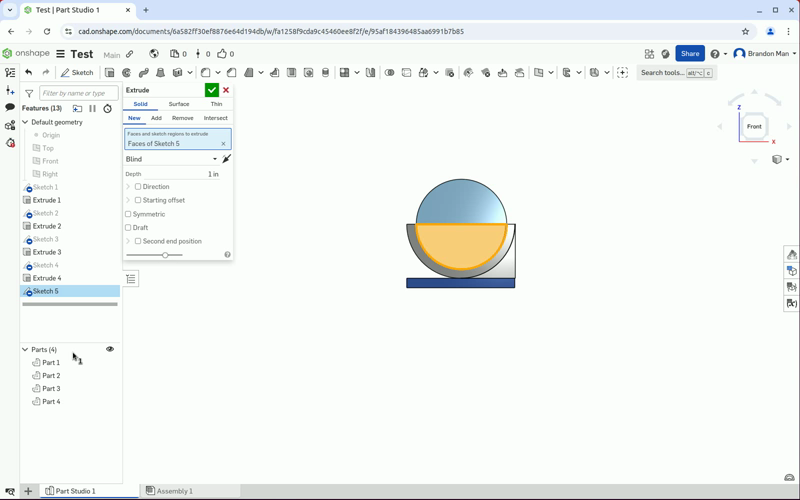
mouse_move(143, 106)
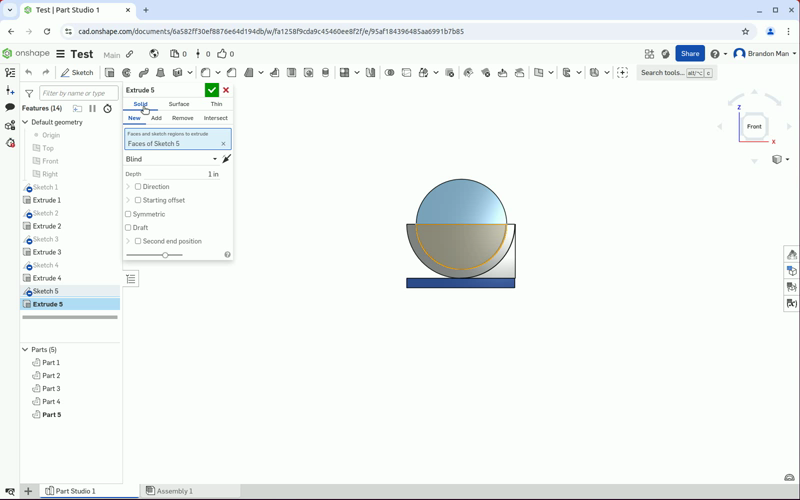
click(143, 106)
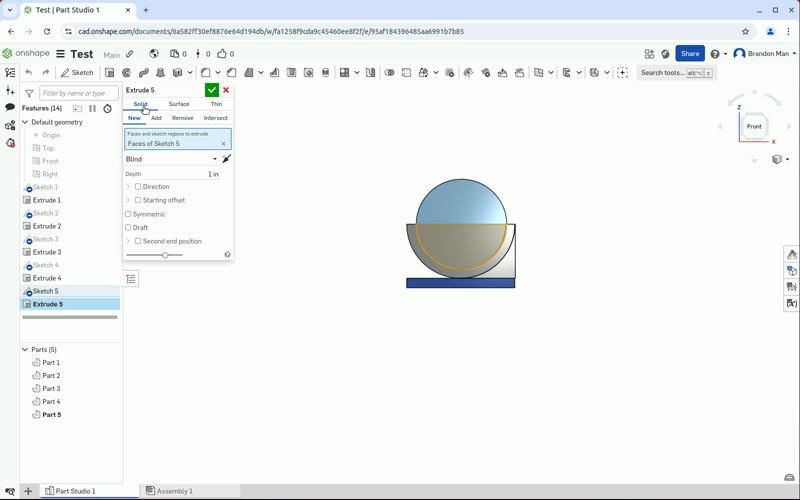
mouse_move(137, 120)
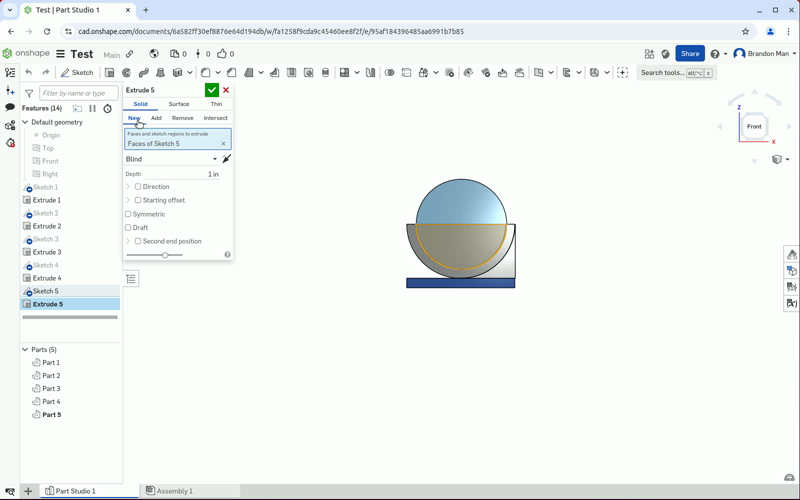
click(137, 120)
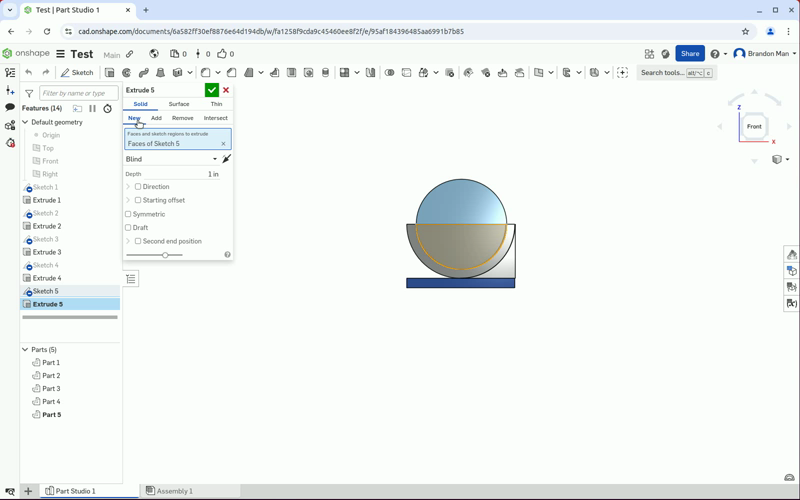
key(tab, 4)
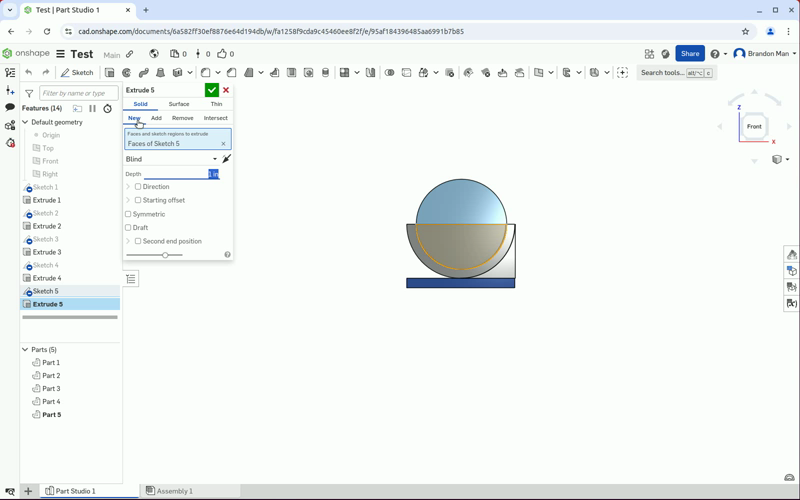
text(6.258)
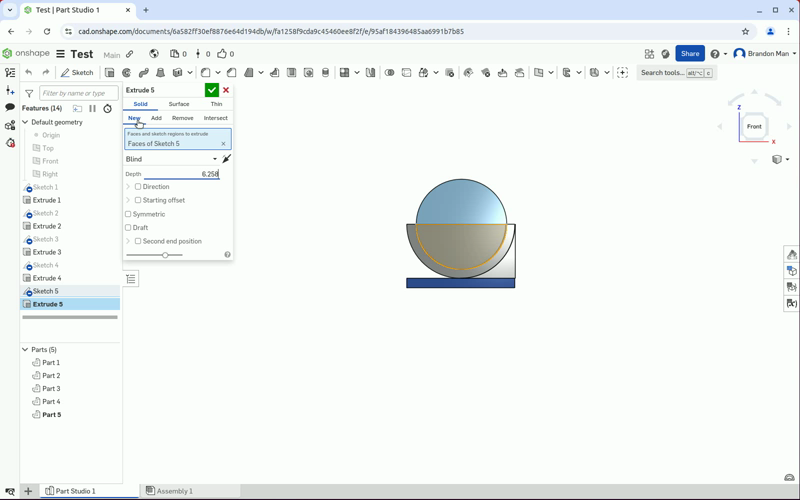
key(enter)
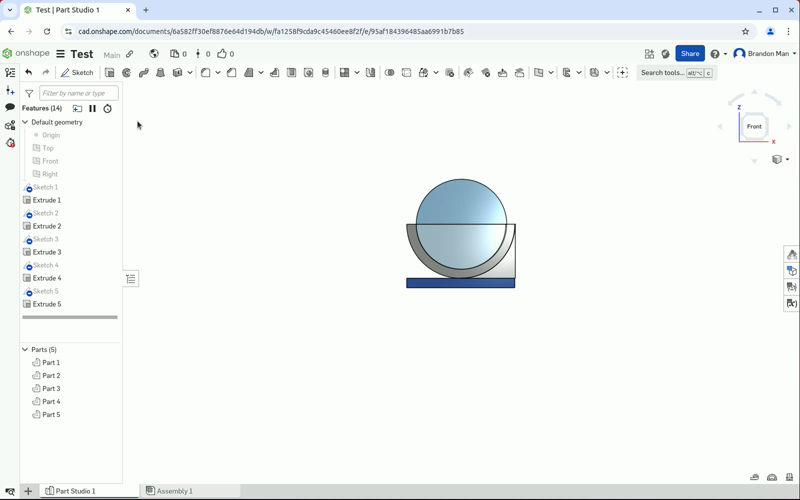
key(shift+h)
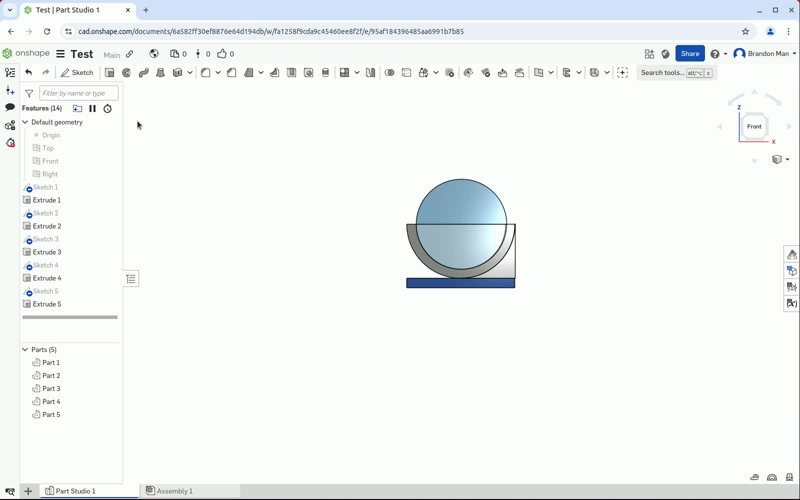
key(shift+h)
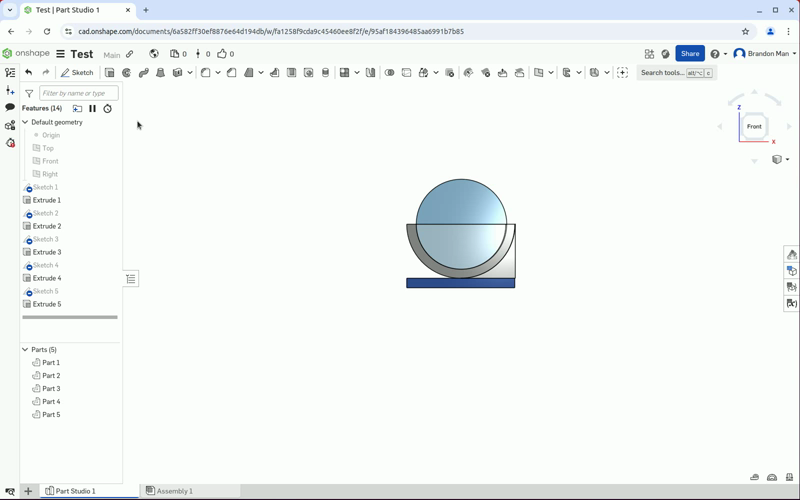
mouse_move(73, 189)
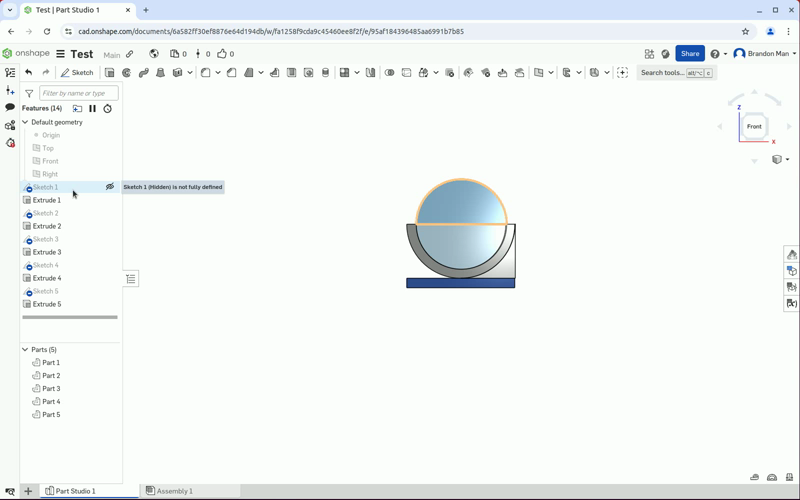
click(73, 189)
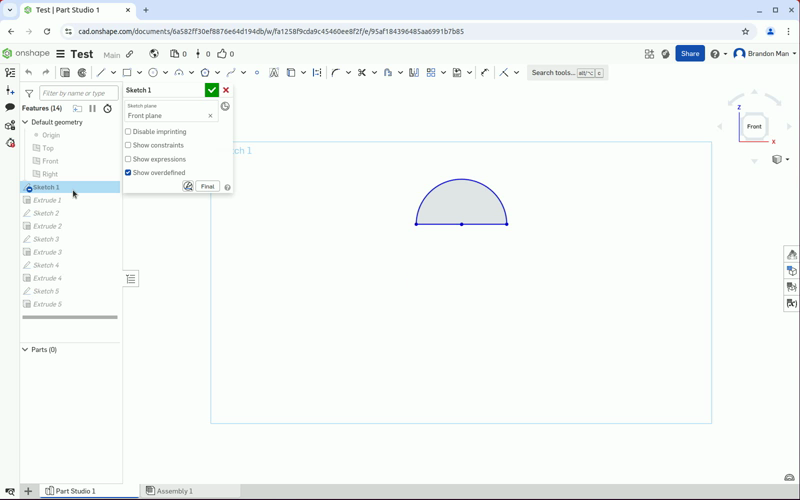
mouse_move(229, 92)
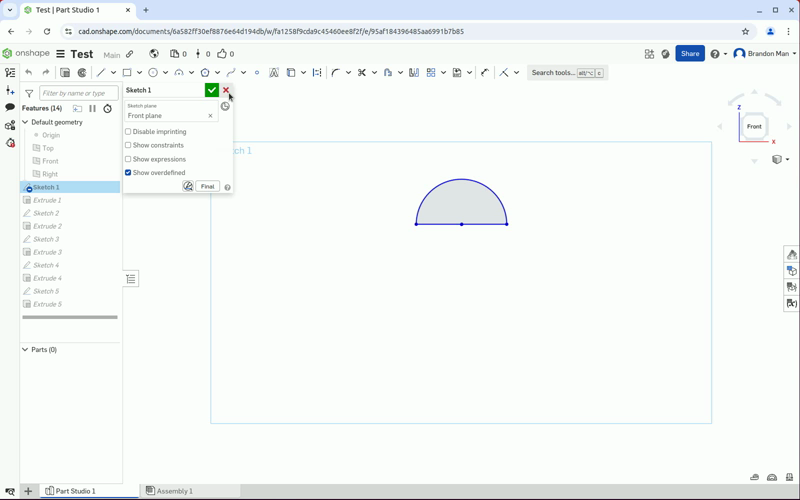
click(229, 92)
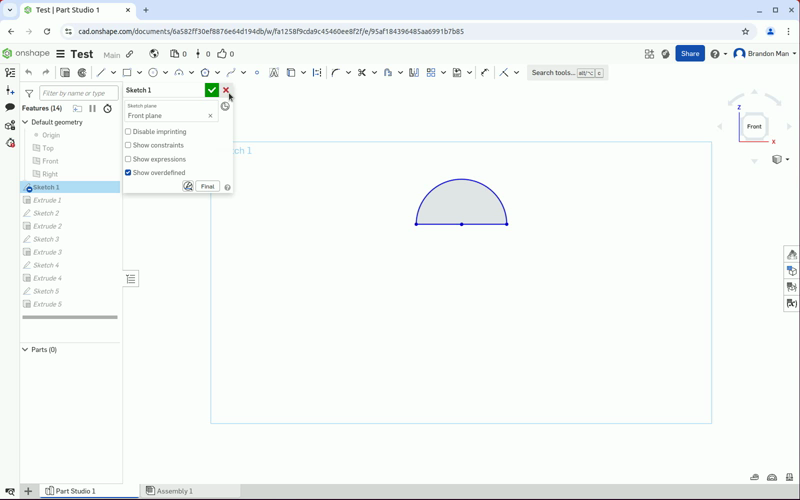
key(shift+s)
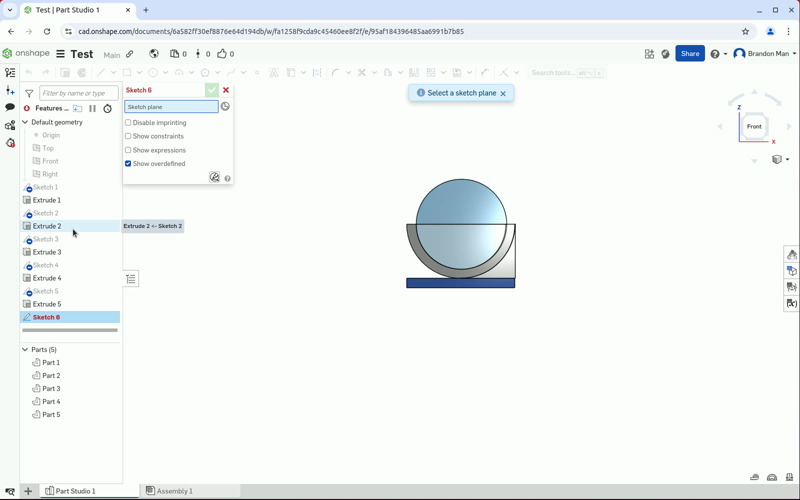
scroll(3)
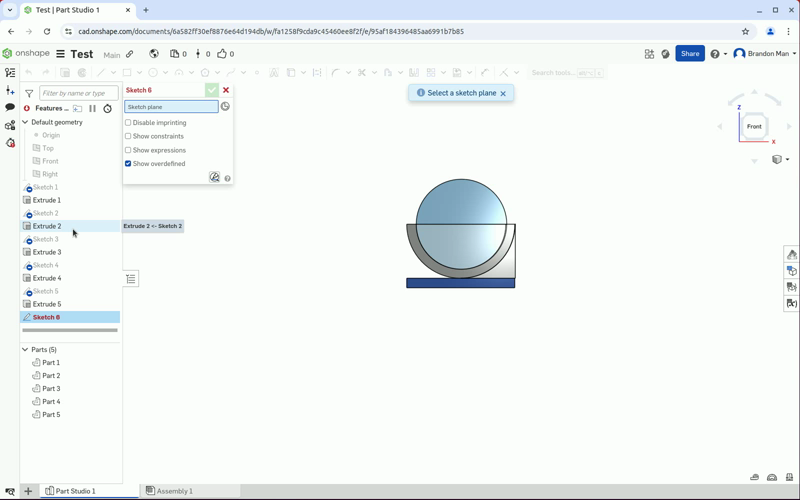
mouse_move(73, 163)
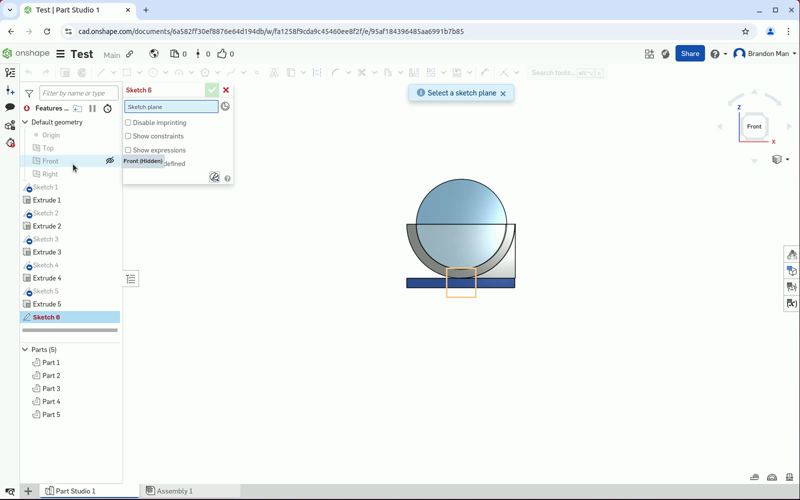
click(73, 163)
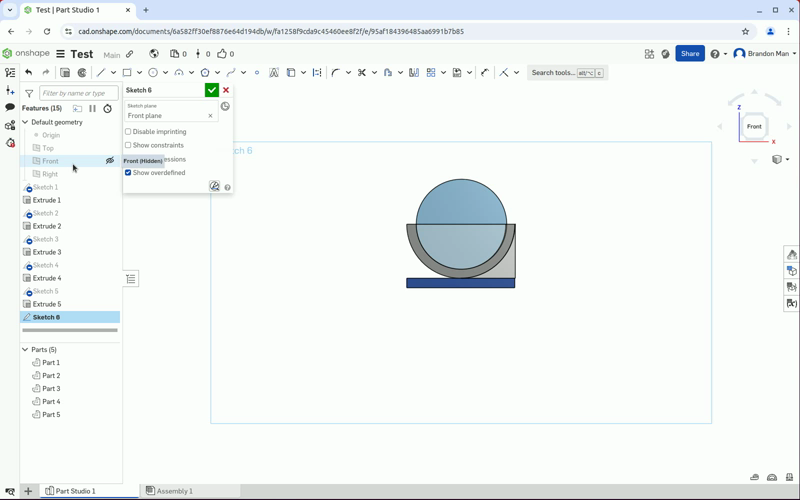
mouse_move(73, 352)
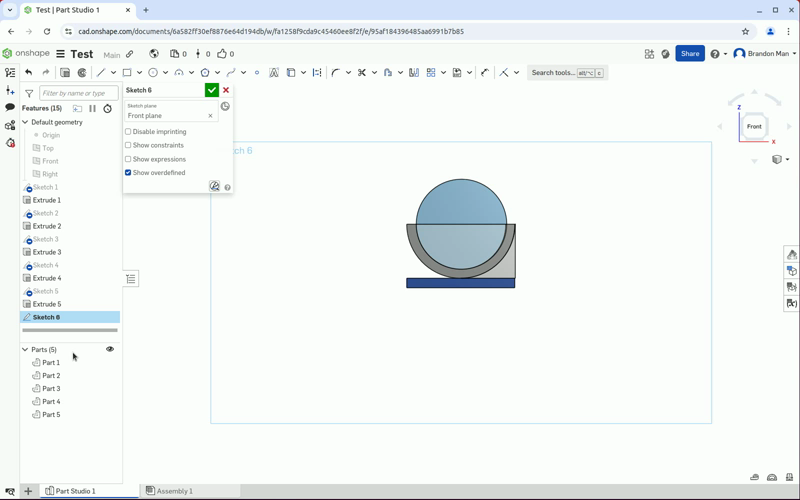
key(y)
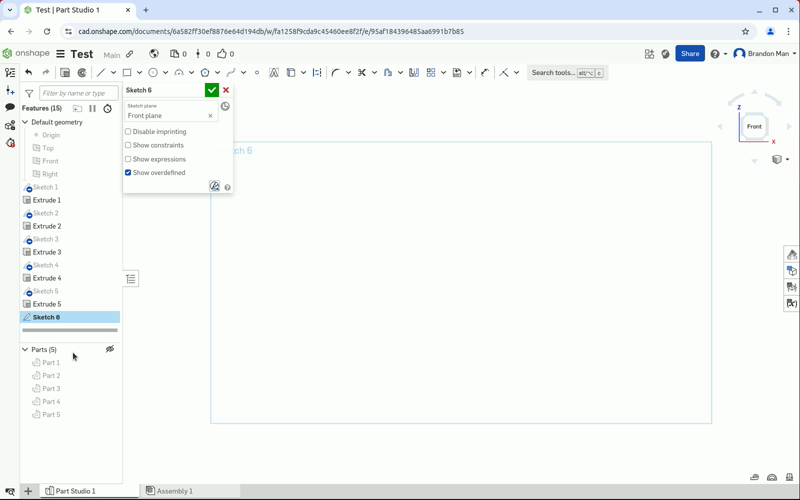
key(a)
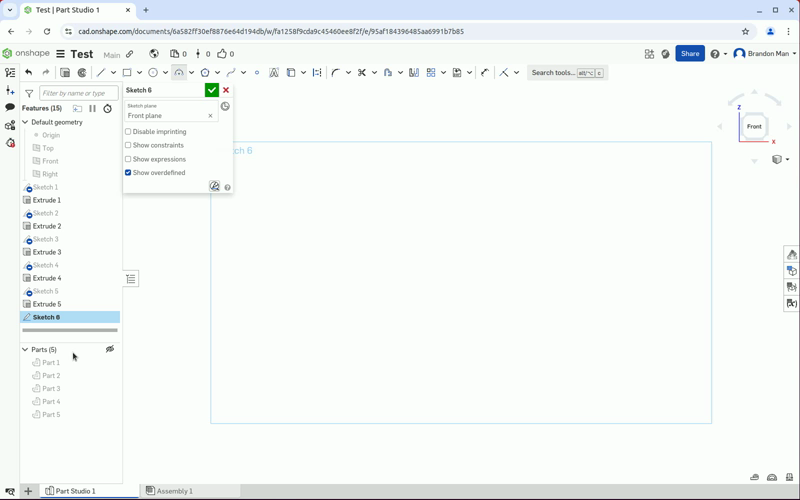
key_down(shift)
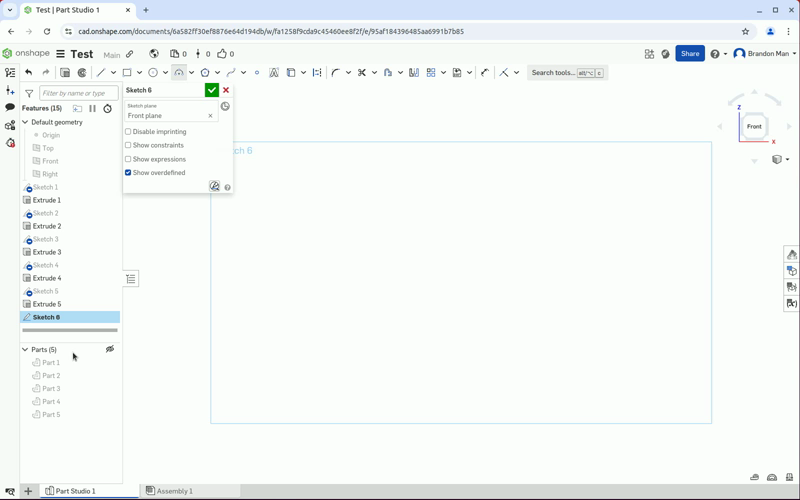
mouse_move(460, 179)
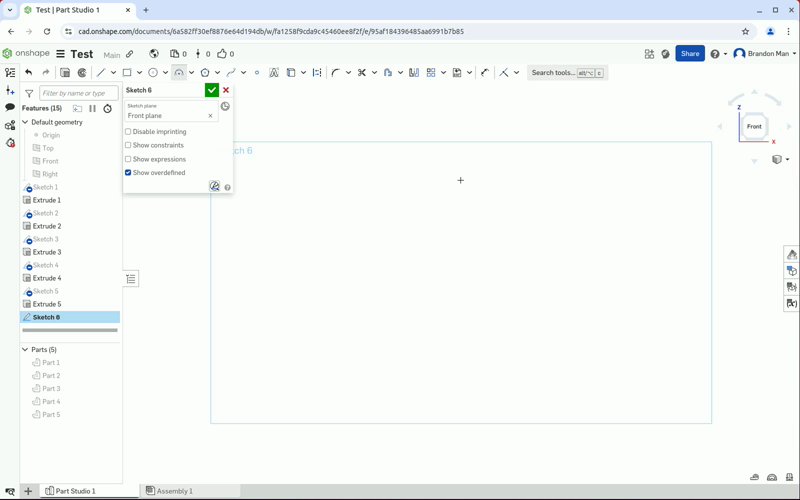
click(460, 179)
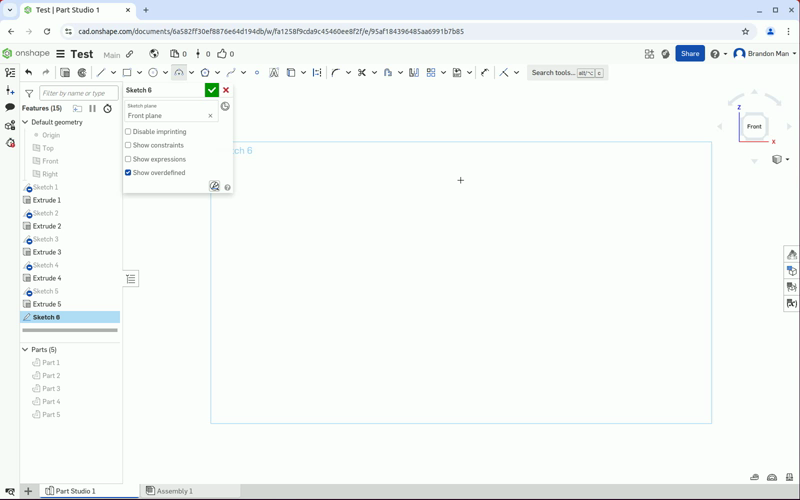
key_up(shift)
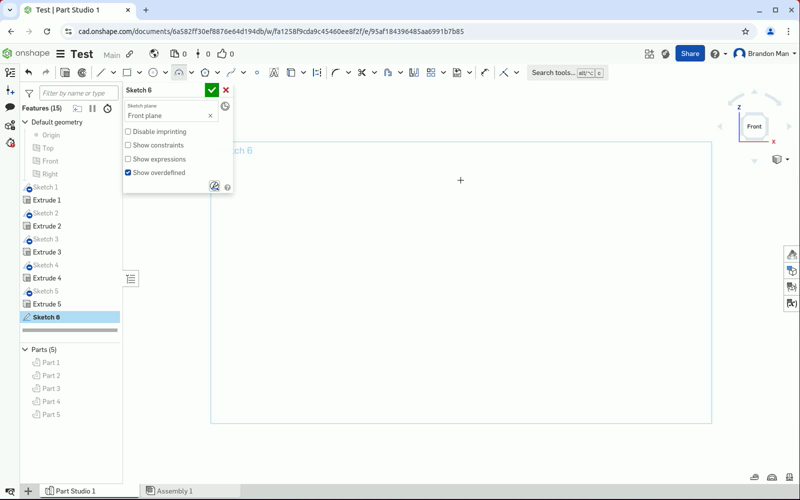
key_down(shift)
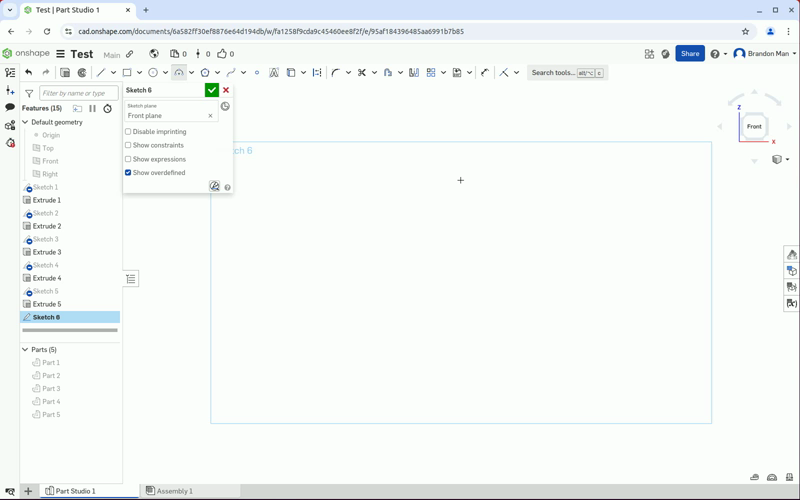
mouse_move(506, 225)
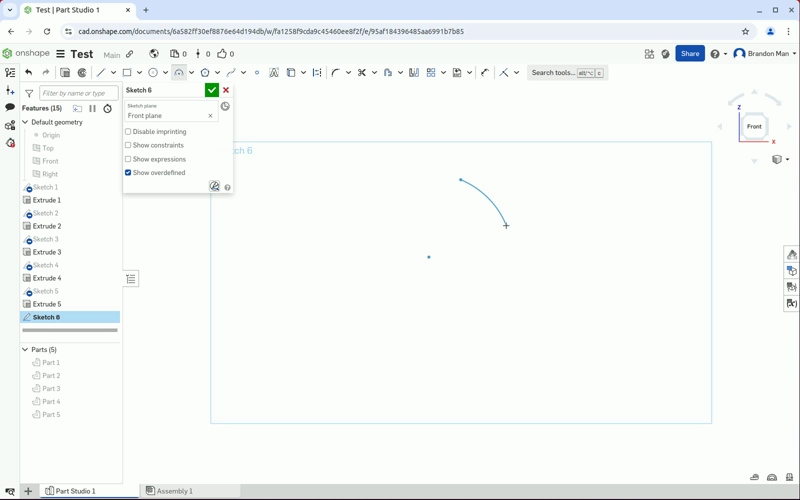
click(506, 225)
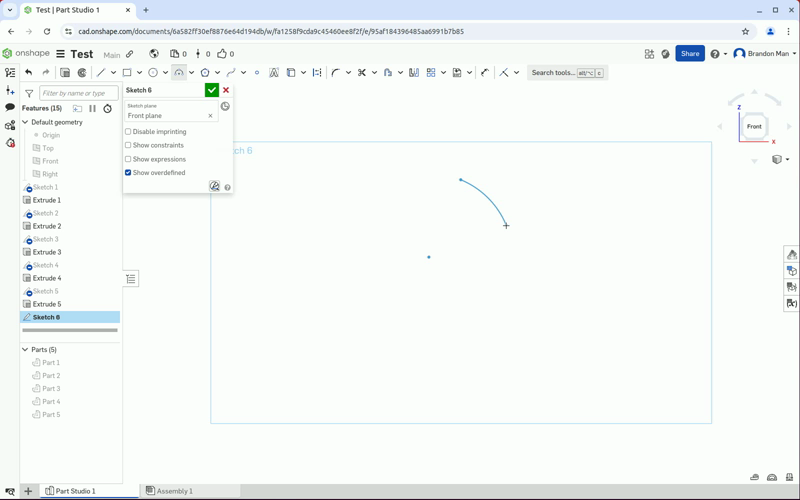
mouse_move(492, 192)
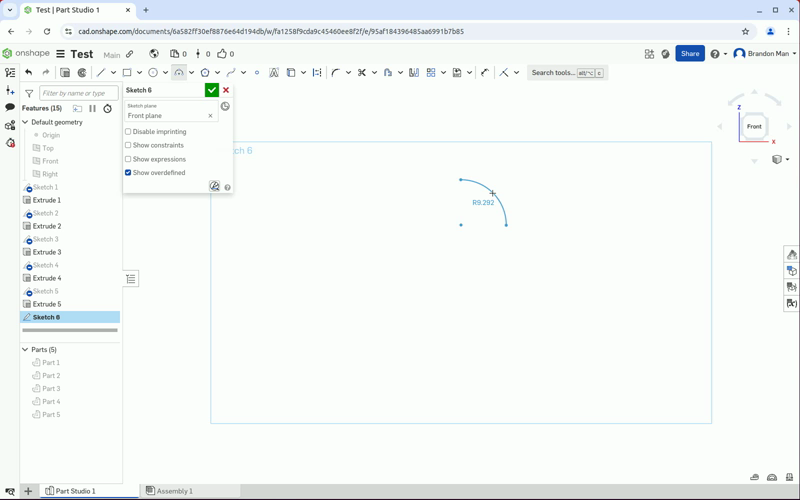
click(492, 192)
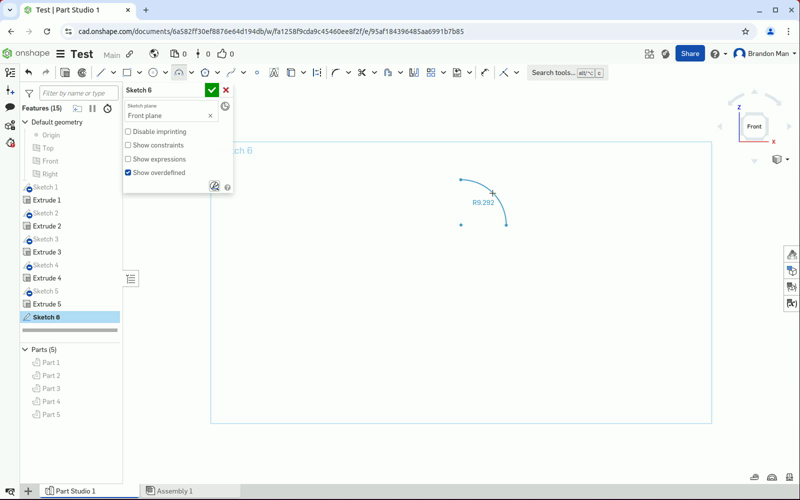
key_up(shift)
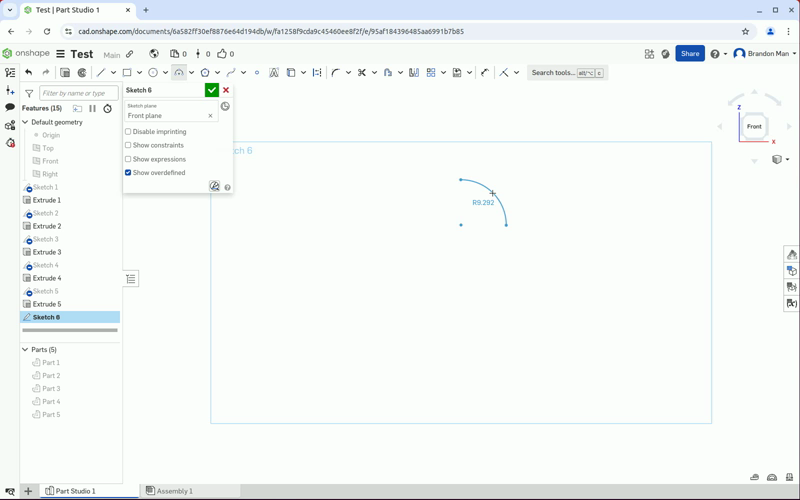
key(esc)
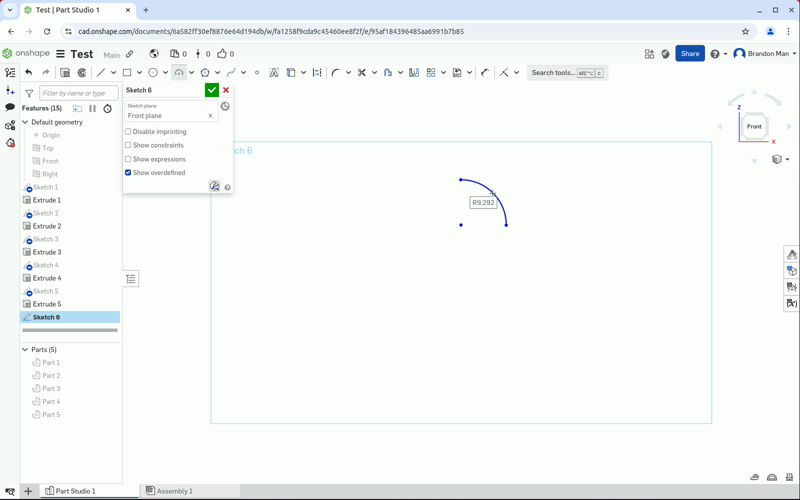
key(l)
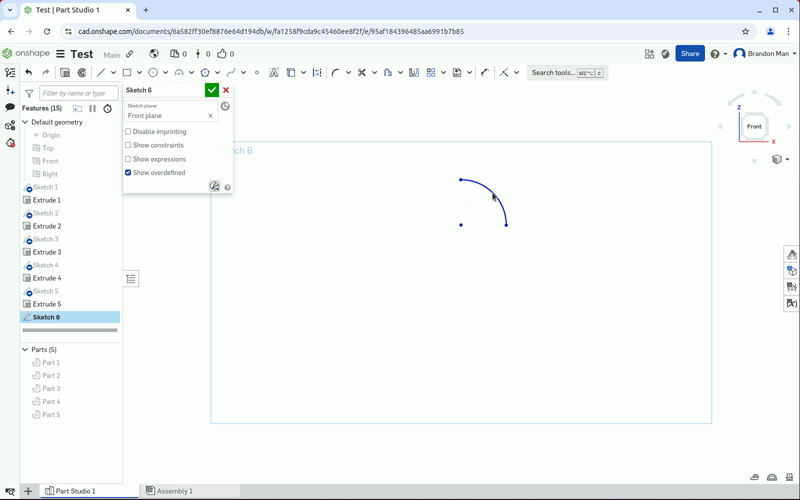
mouse_move(506, 225)
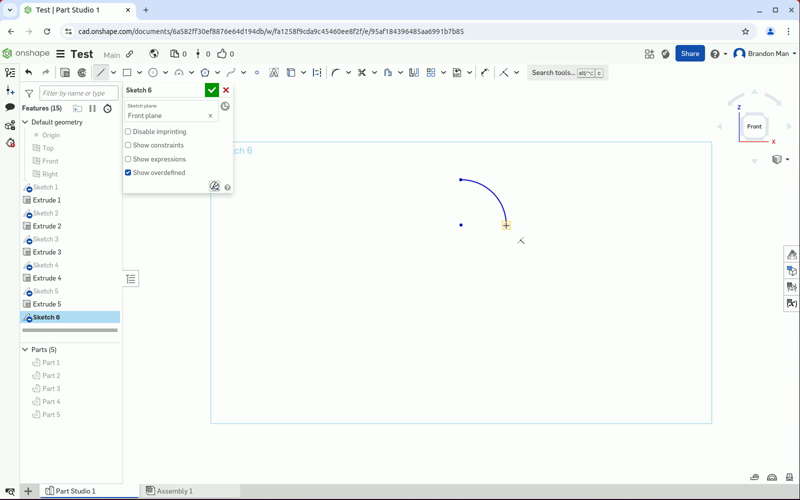
click(506, 225)
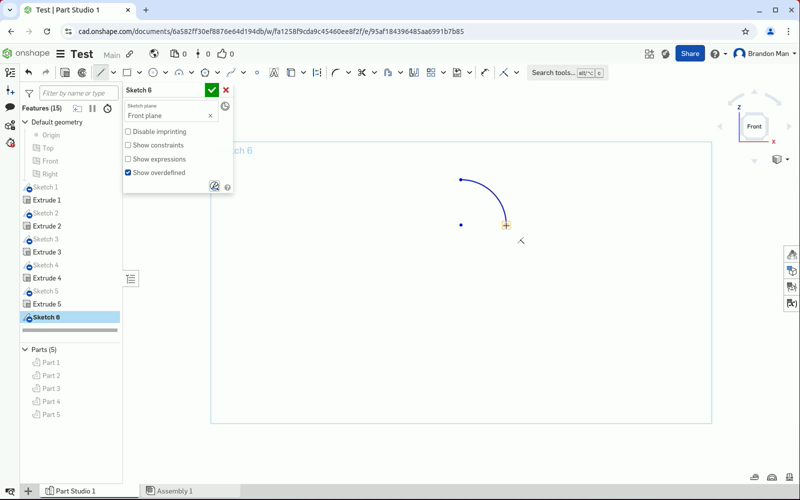
key_down(shift)
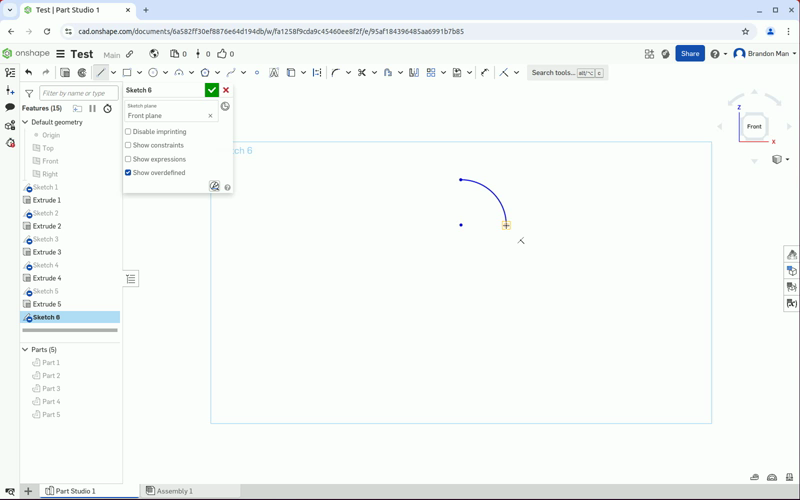
mouse_move(536, 225)
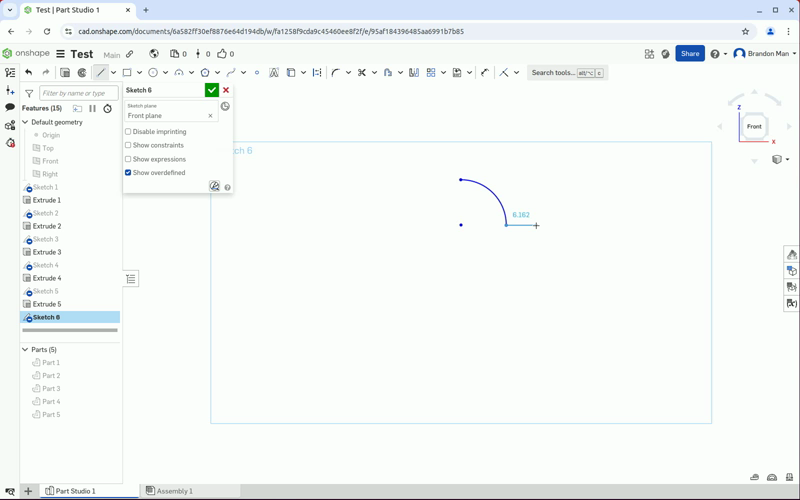
mouse_move(515, 225)
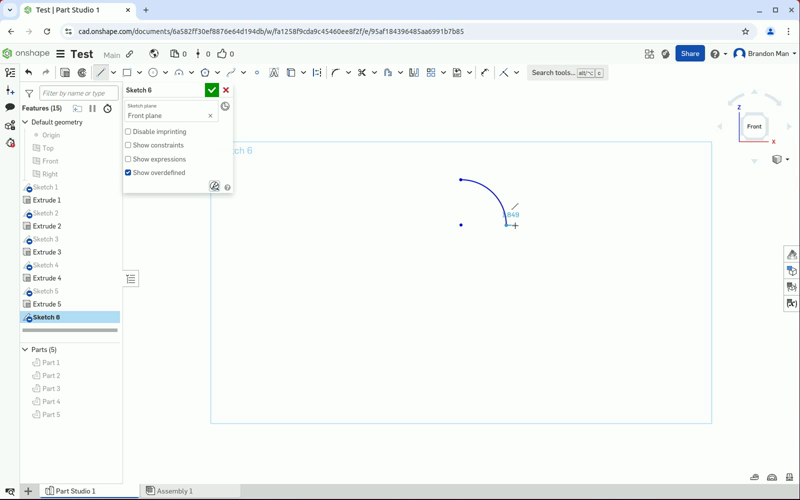
click(515, 225)
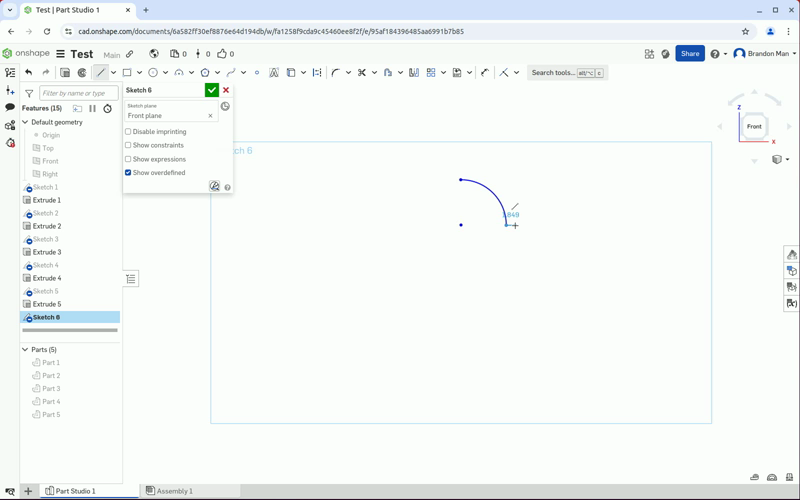
key_up(shift)
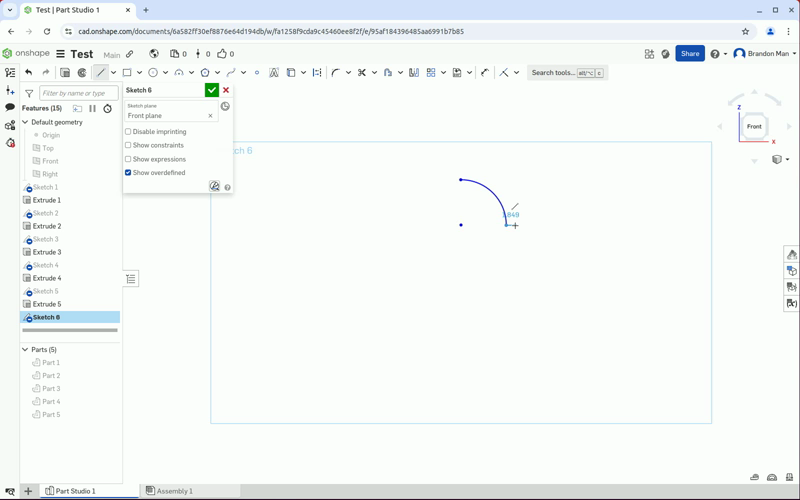
key(esc)
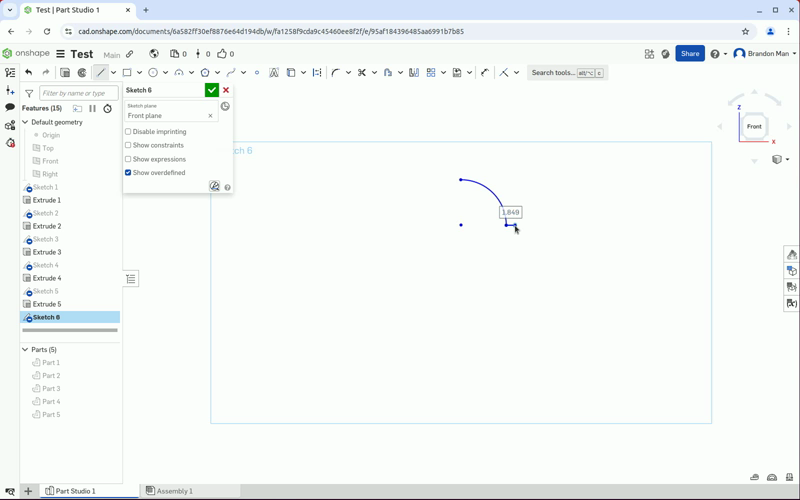
key(a)
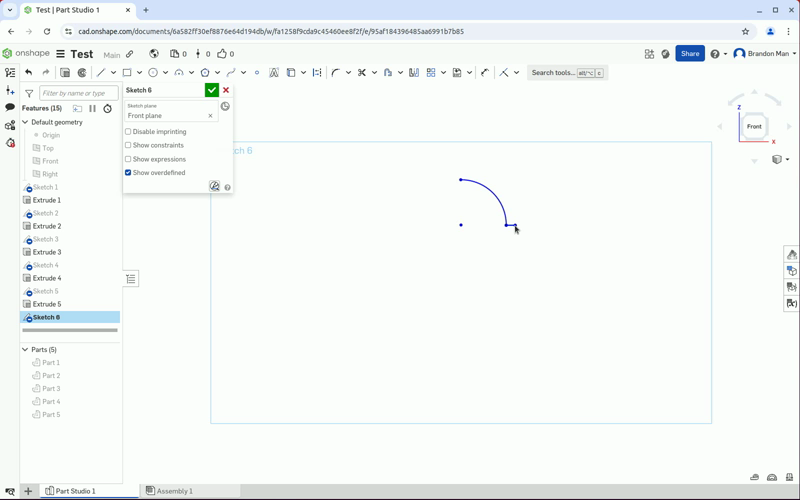
mouse_move(515, 225)
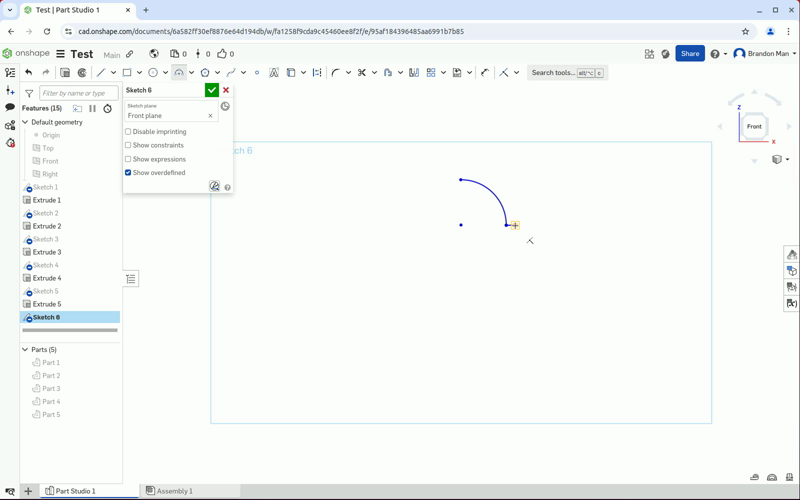
click(515, 225)
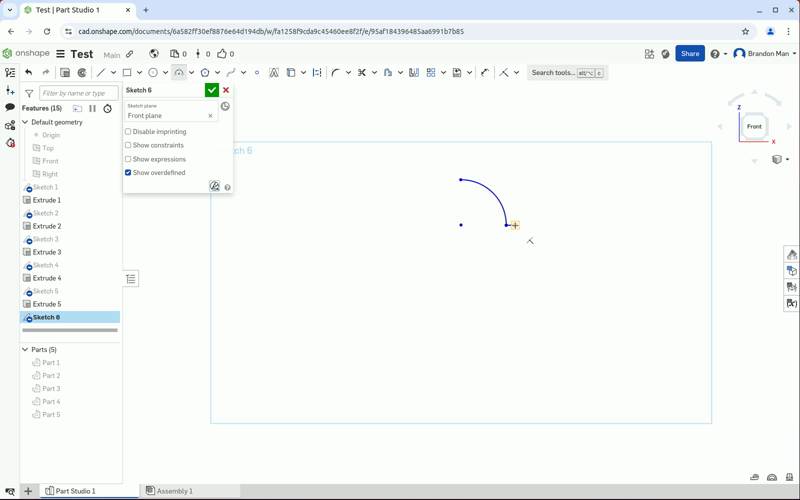
key_down(shift)
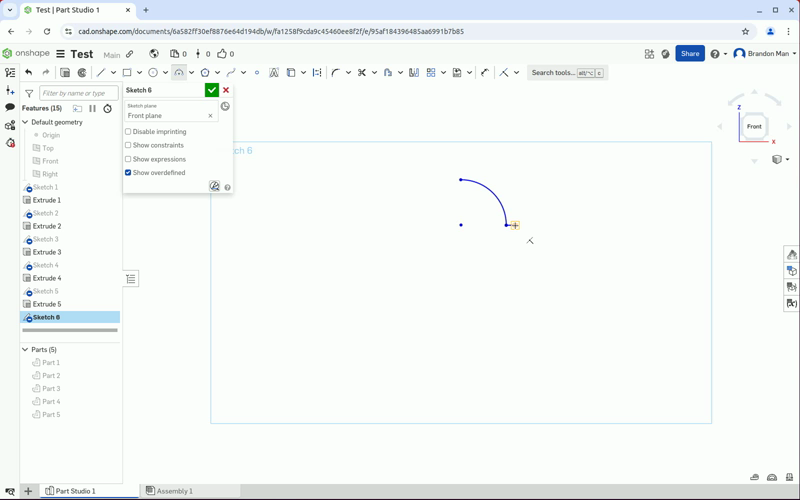
mouse_move(460, 170)
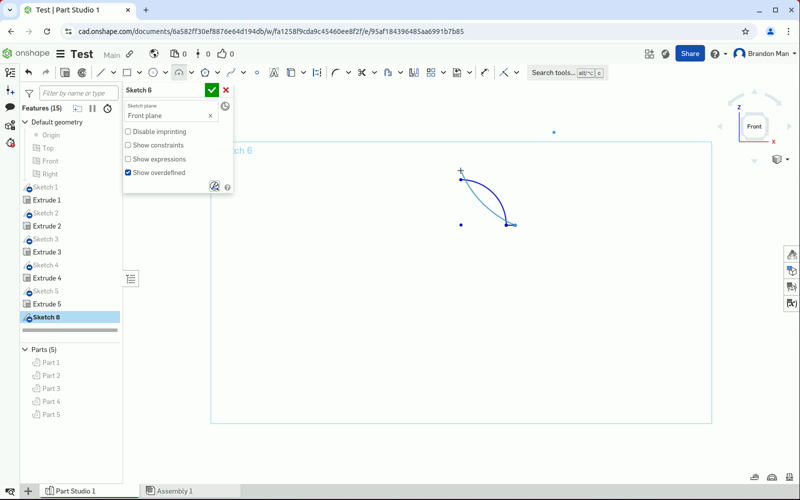
click(460, 170)
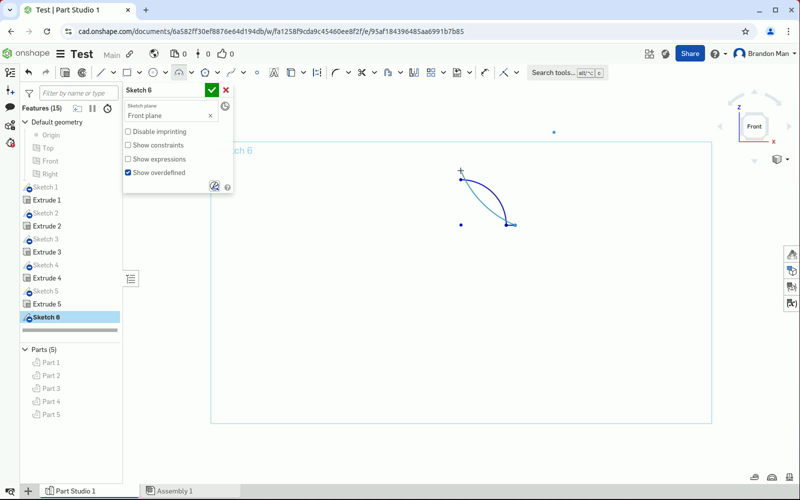
mouse_move(499, 186)
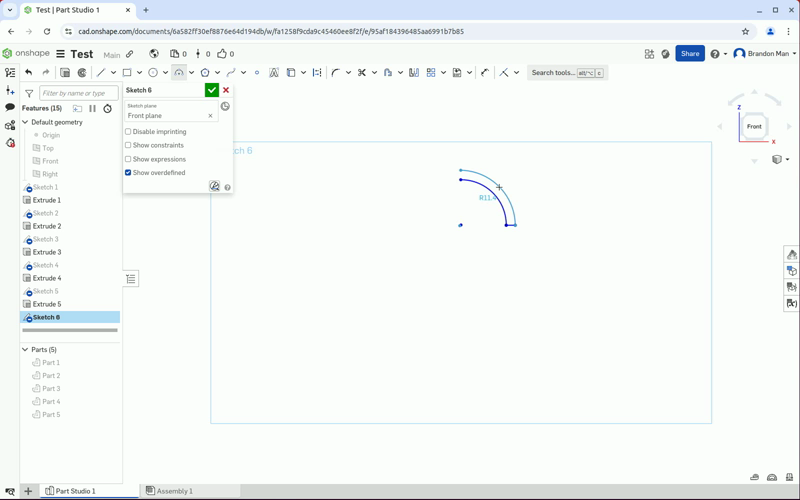
click(499, 186)
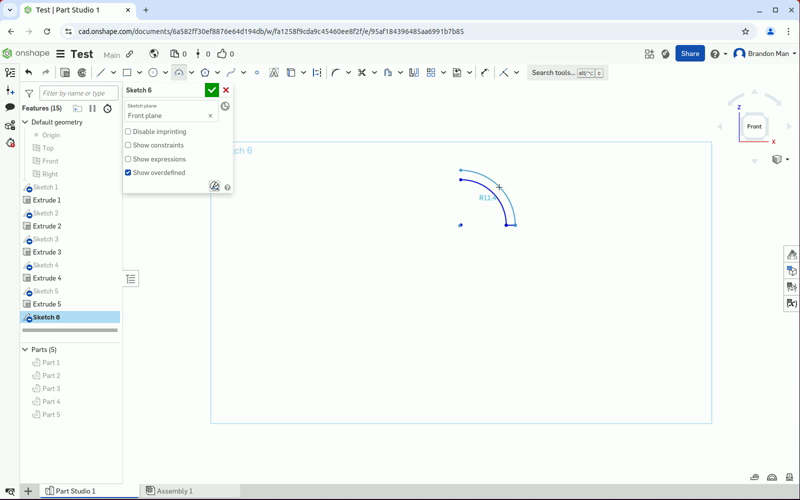
key_up(shift)
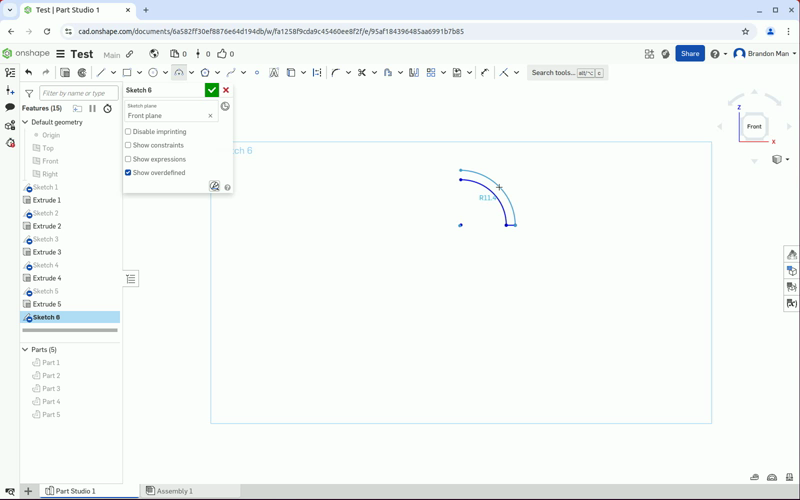
key(esc)
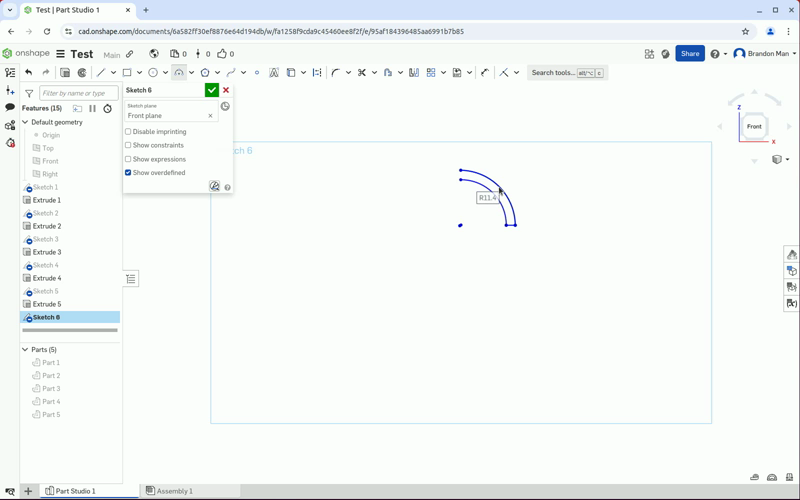
key(l)
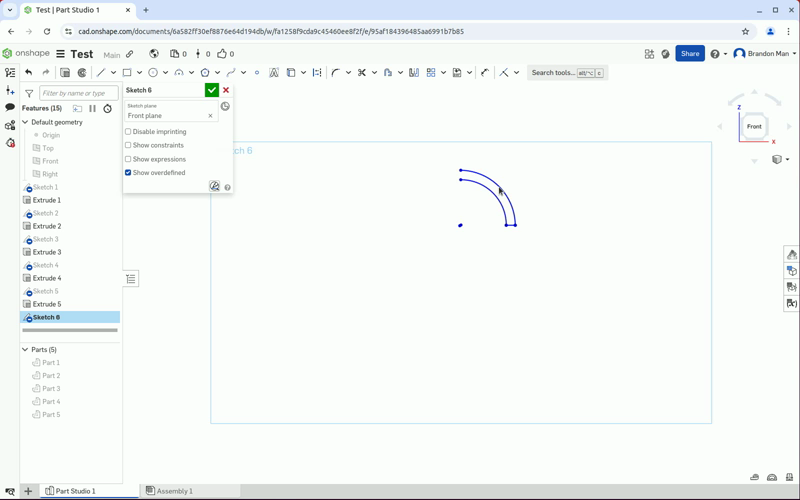
mouse_move(460, 170)
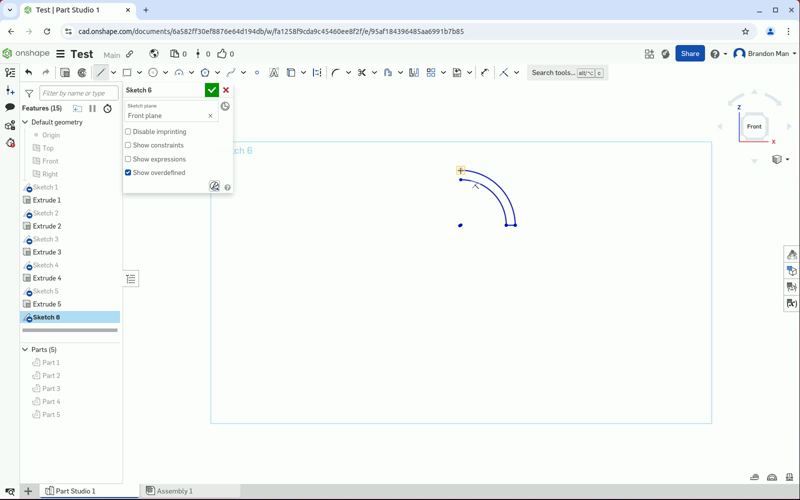
click(460, 170)
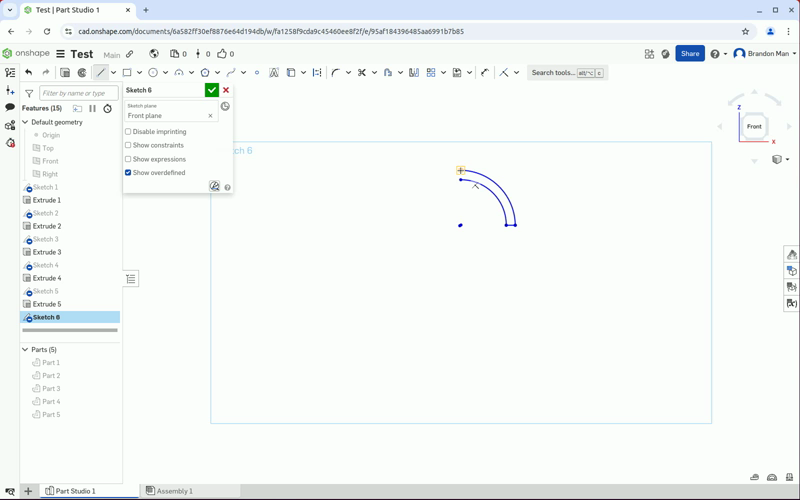
mouse_move(490, 170)
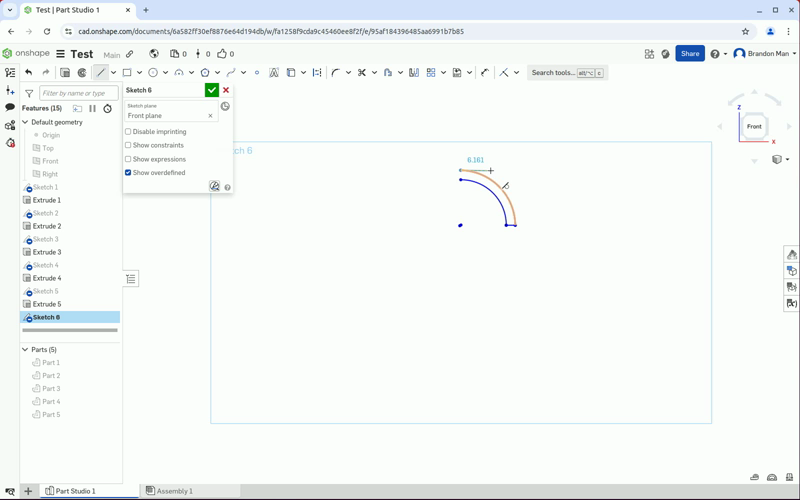
key_down(shift)
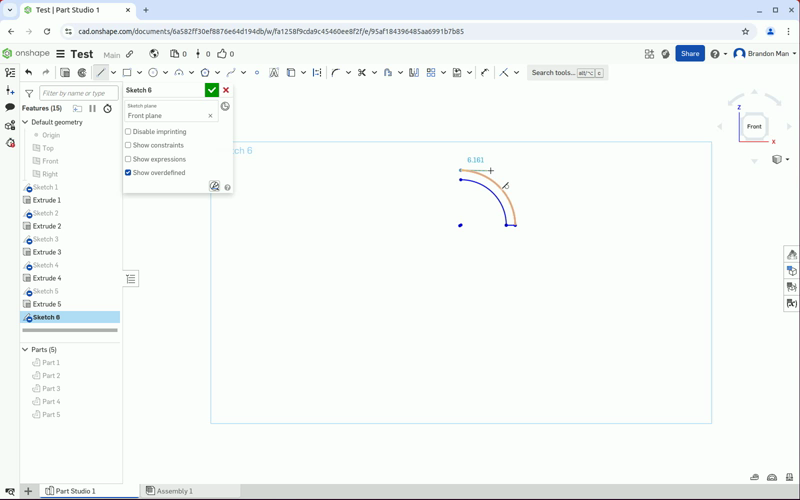
mouse_move(460, 179)
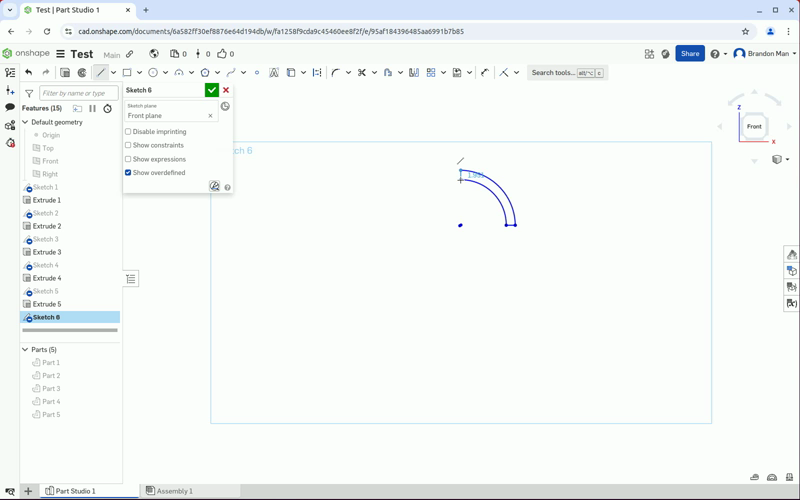
key_up(shift)
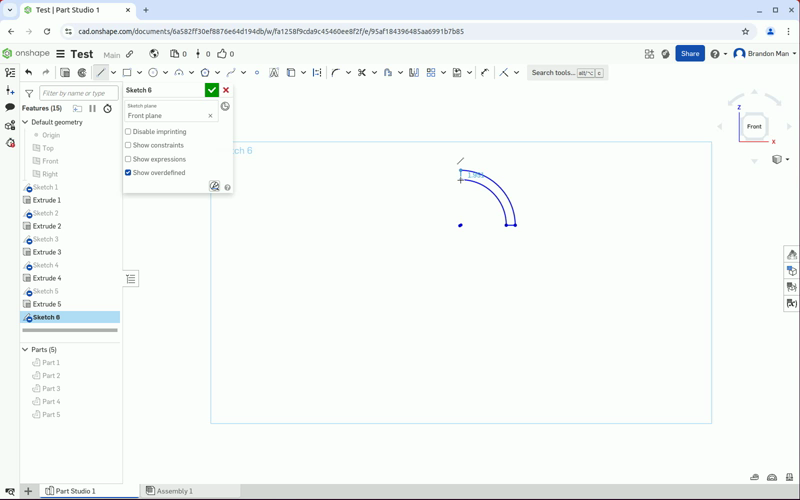
click(460, 179)
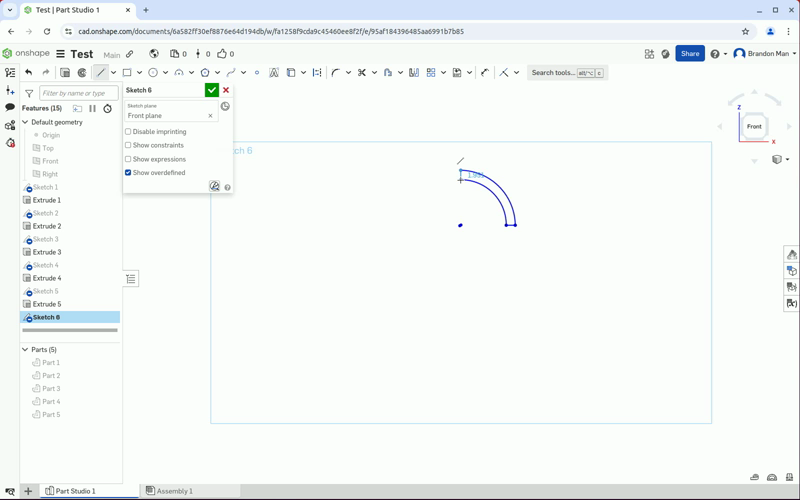
key(esc)
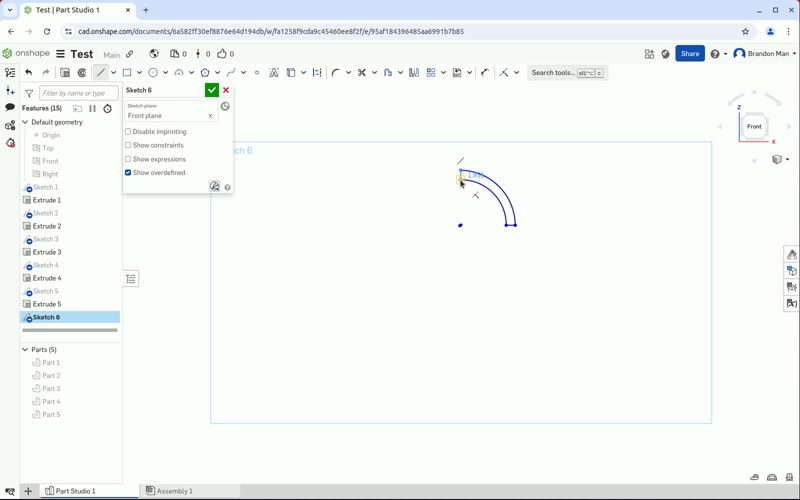
mouse_move(462, 177)
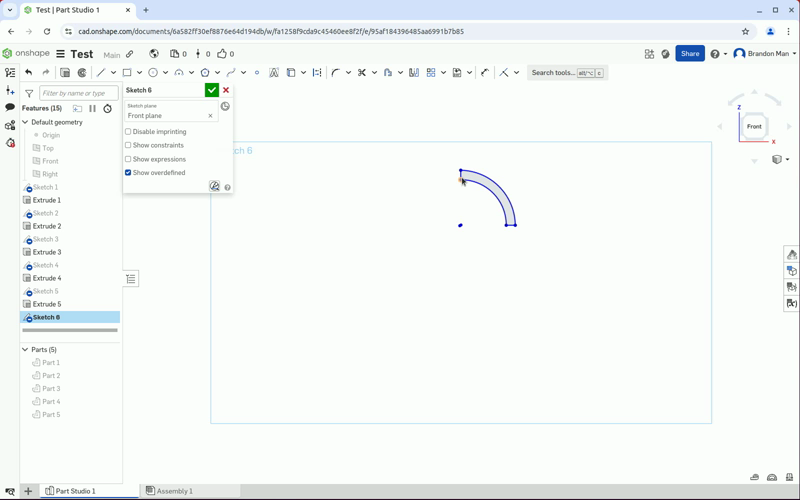
scroll(6)
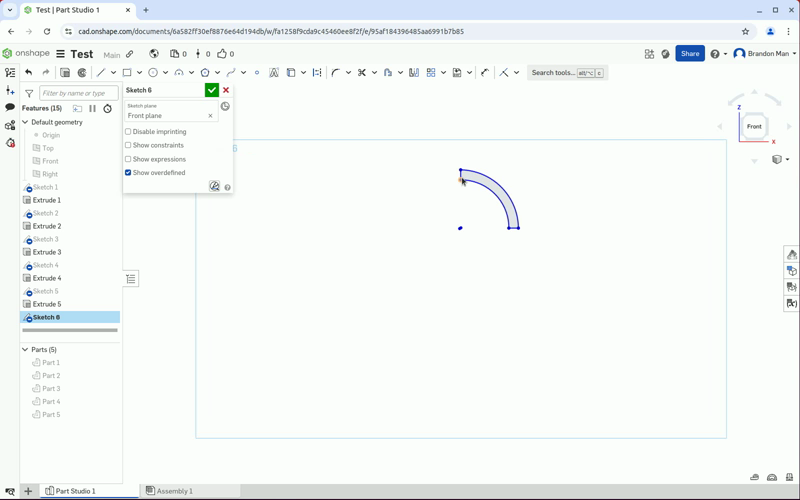
scroll(6)
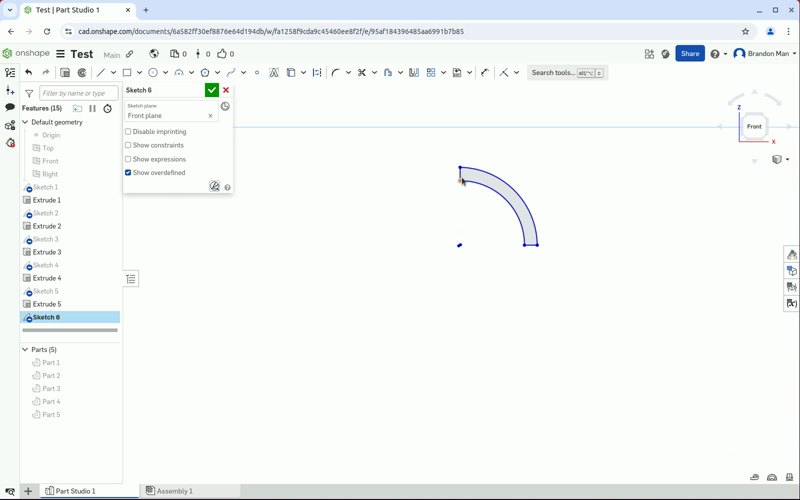
scroll(6)
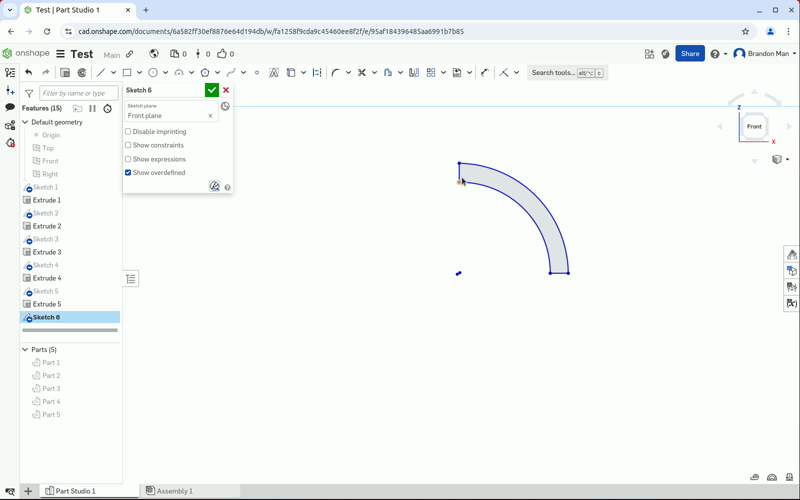
scroll(6)
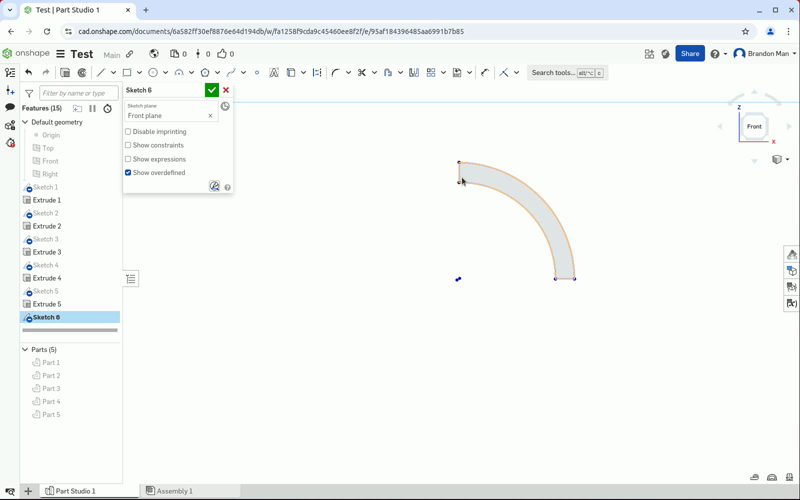
scroll(6)
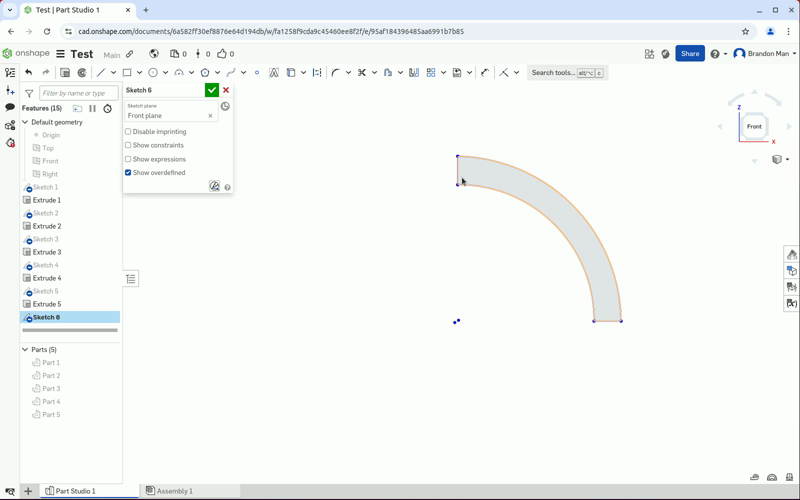
scroll(6)
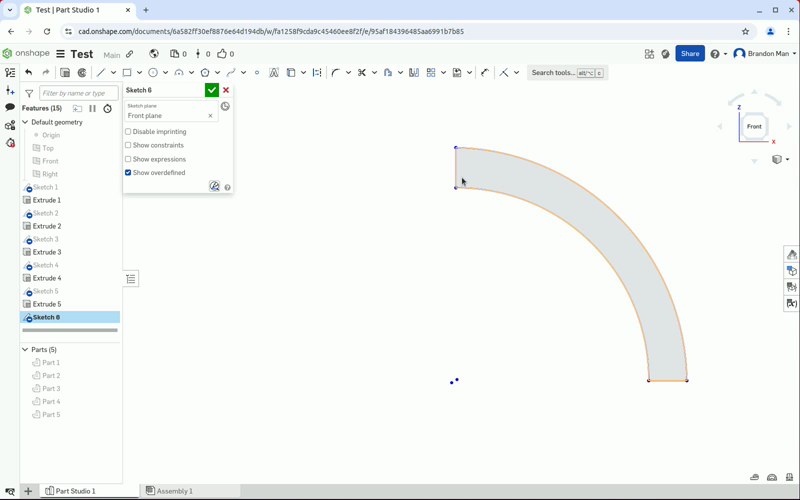
scroll(6)
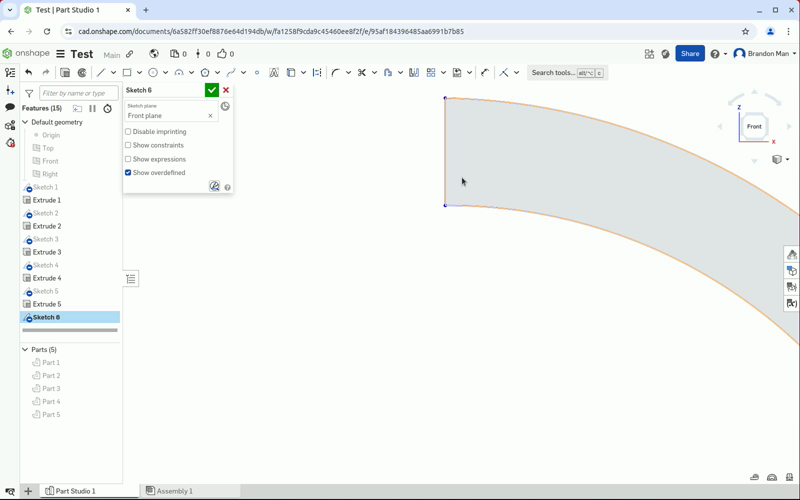
click(462, 177)
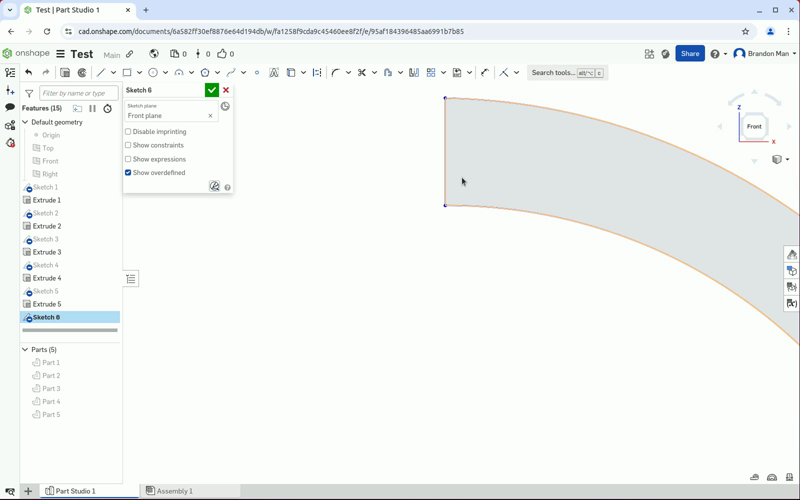
scroll(-6)
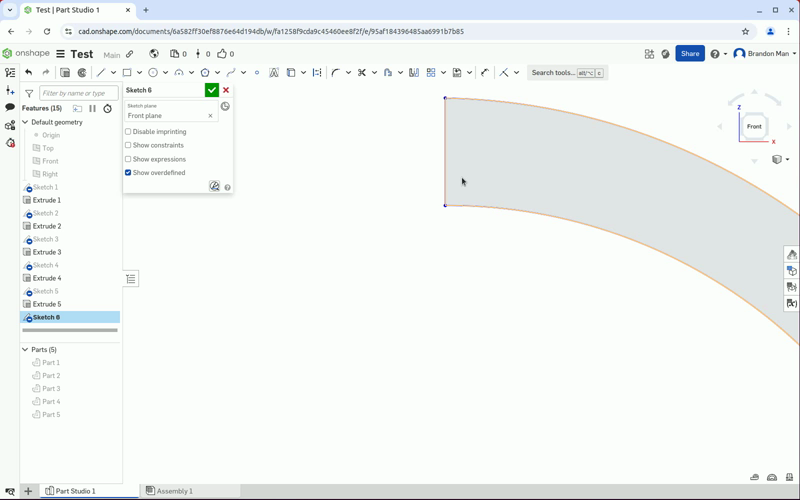
scroll(-6)
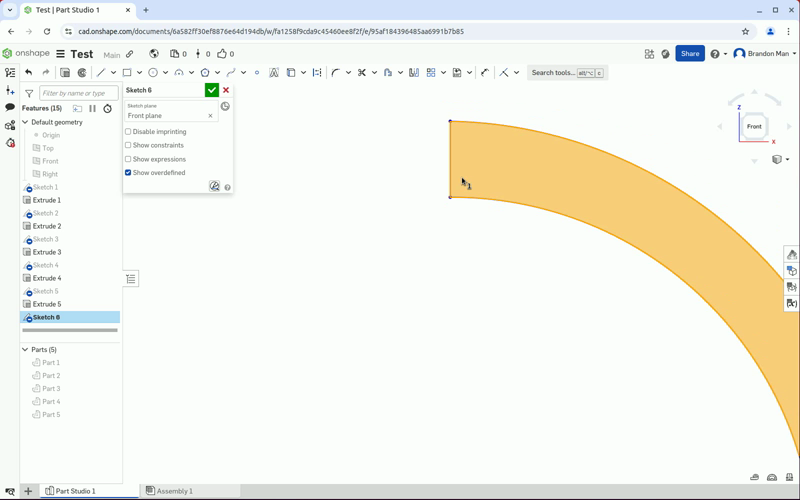
scroll(-6)
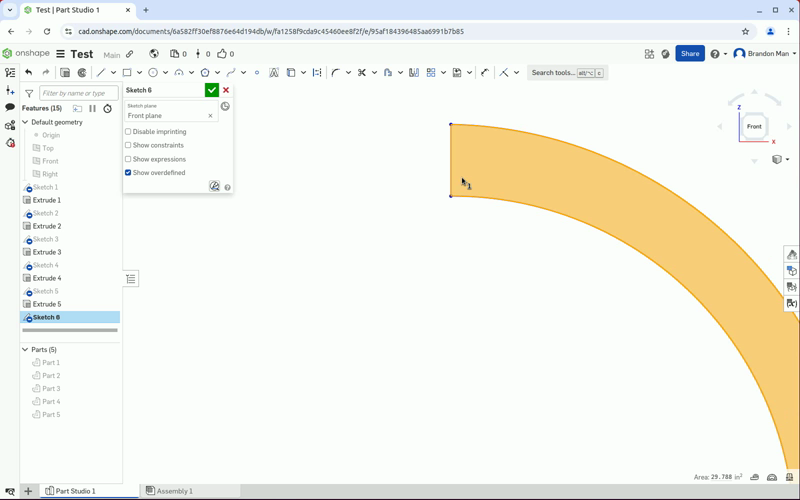
scroll(-6)
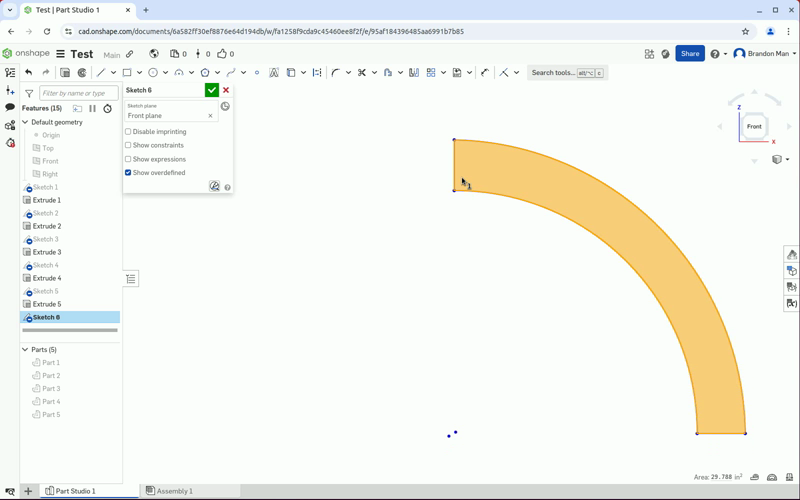
scroll(-6)
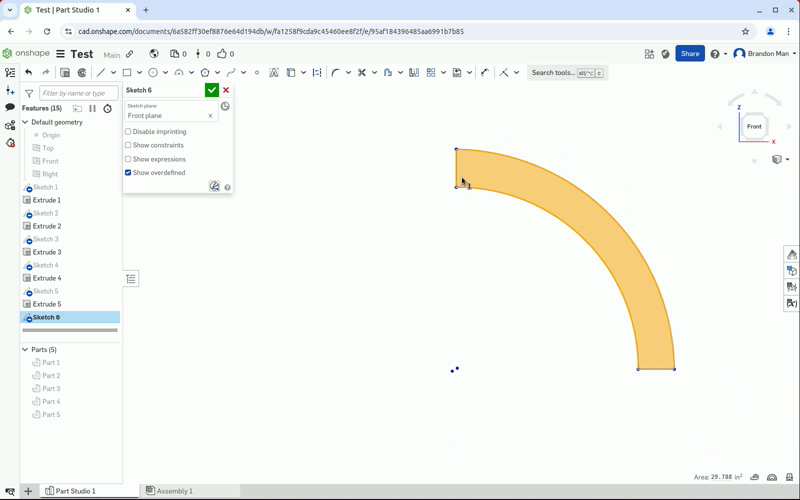
scroll(-6)
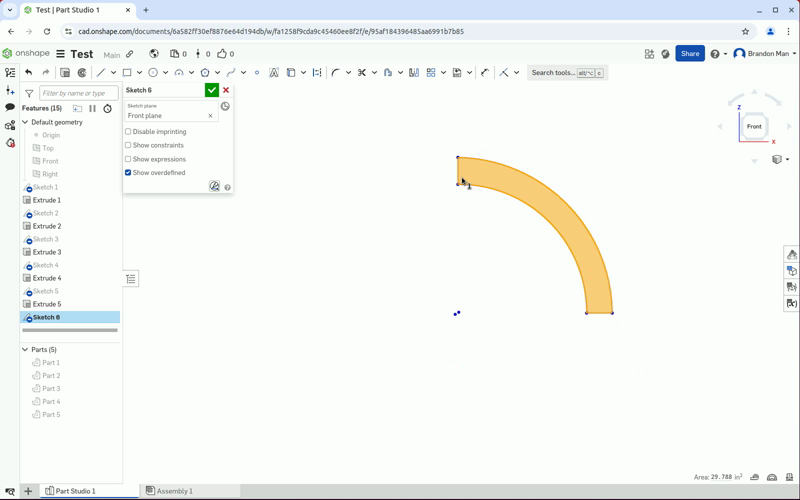
scroll(-6)
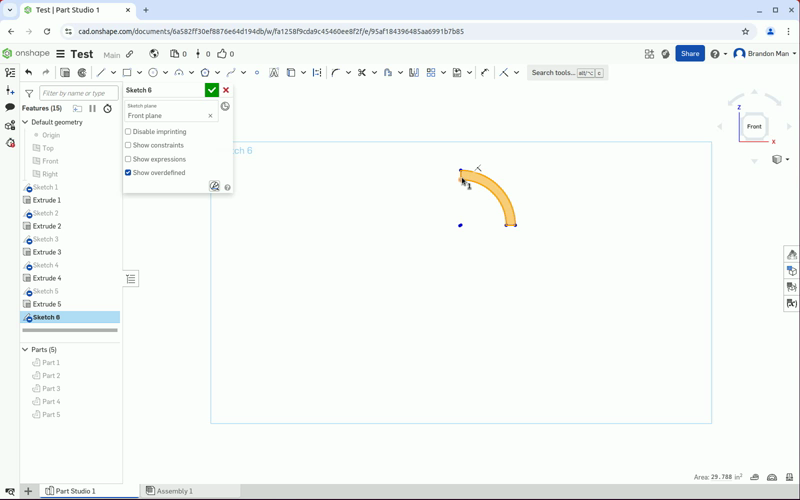
mouse_move(73, 352)
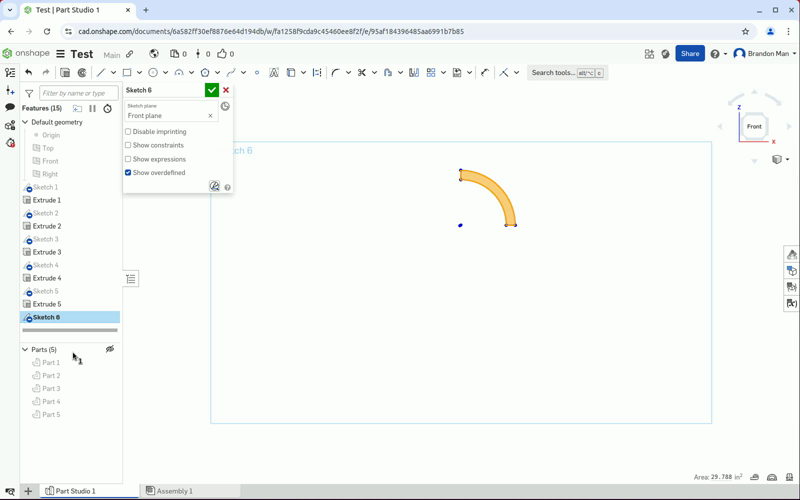
key(shift+y)
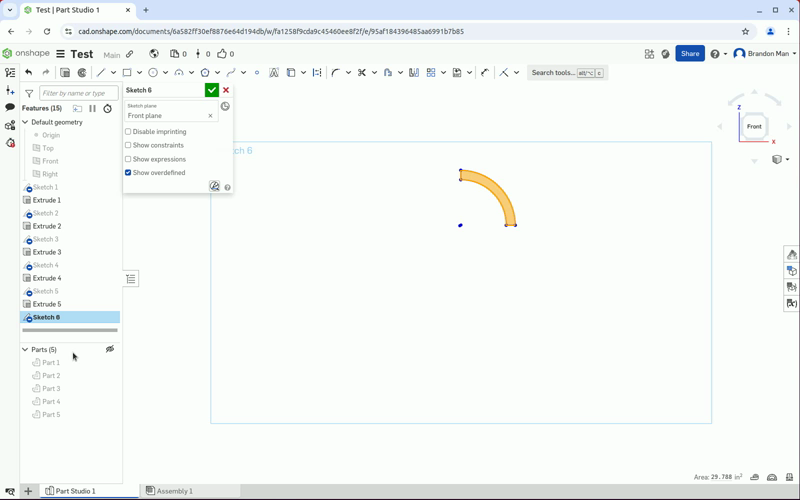
key(shift+e)
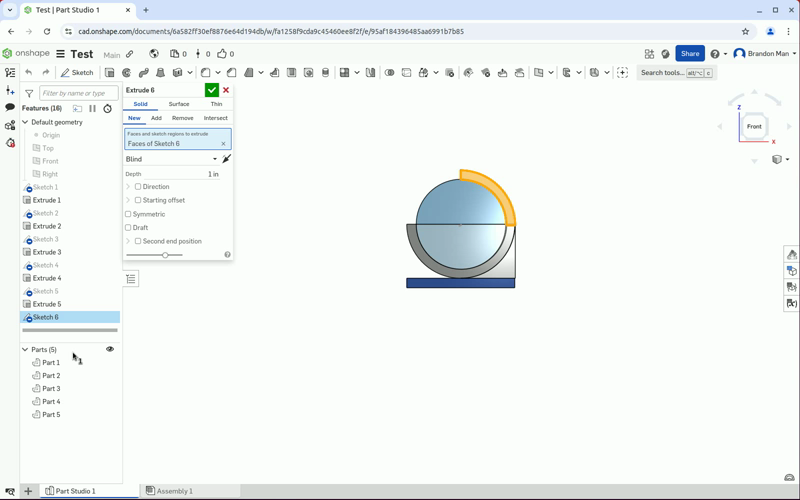
mouse_move(143, 106)
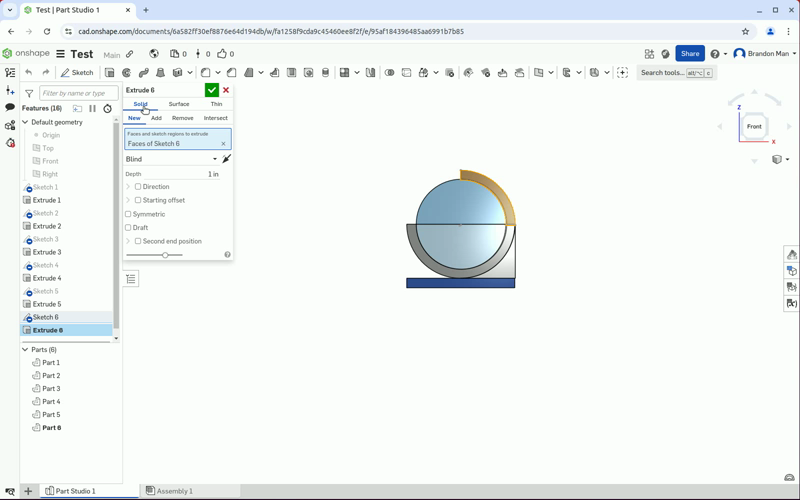
click(143, 106)
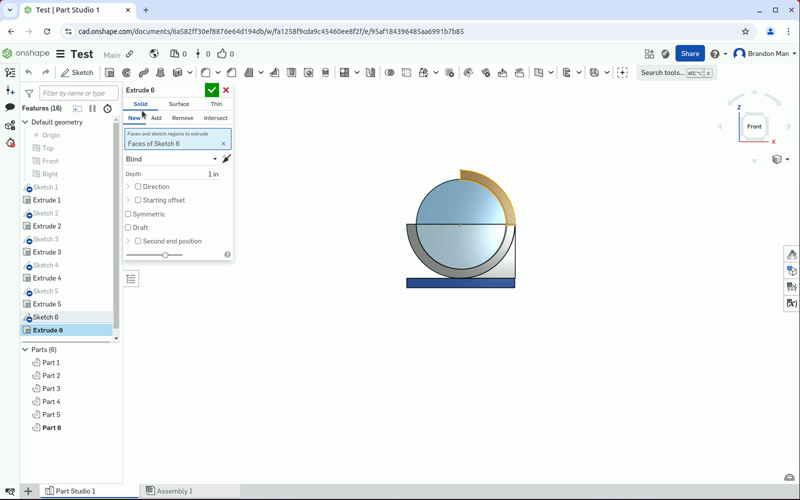
mouse_move(137, 120)
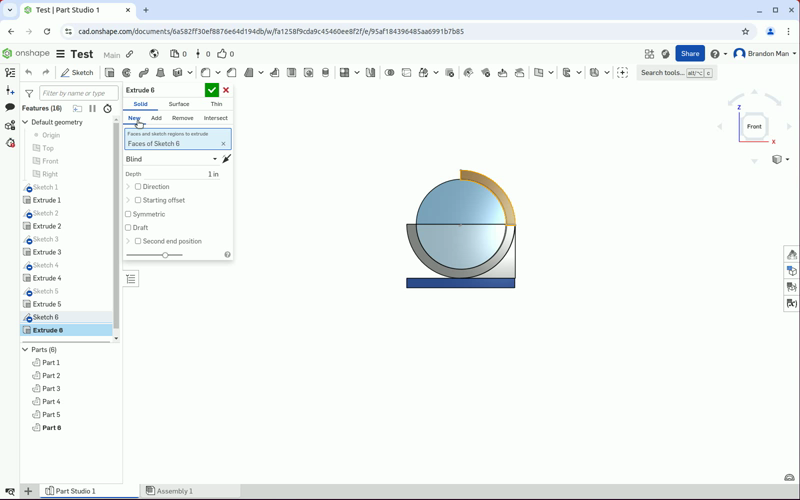
click(137, 120)
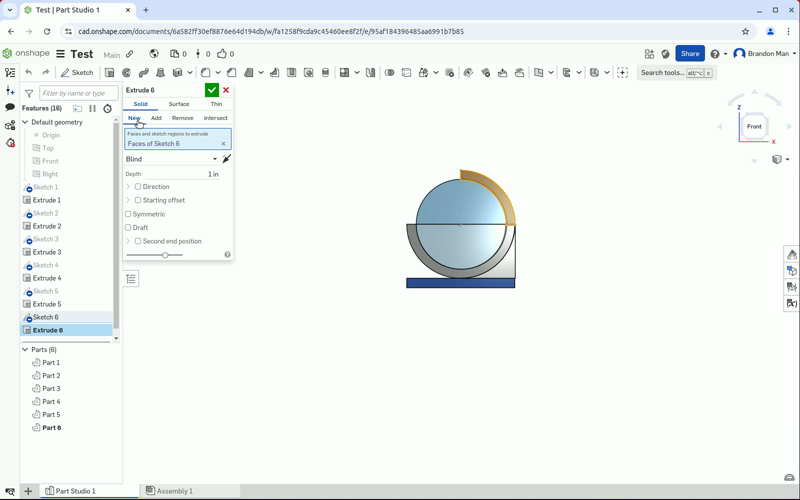
key(tab, 4)
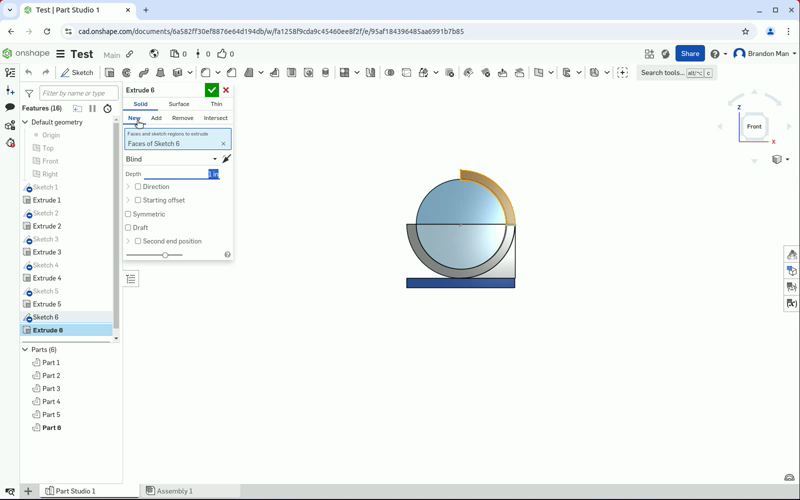
text(6.258)
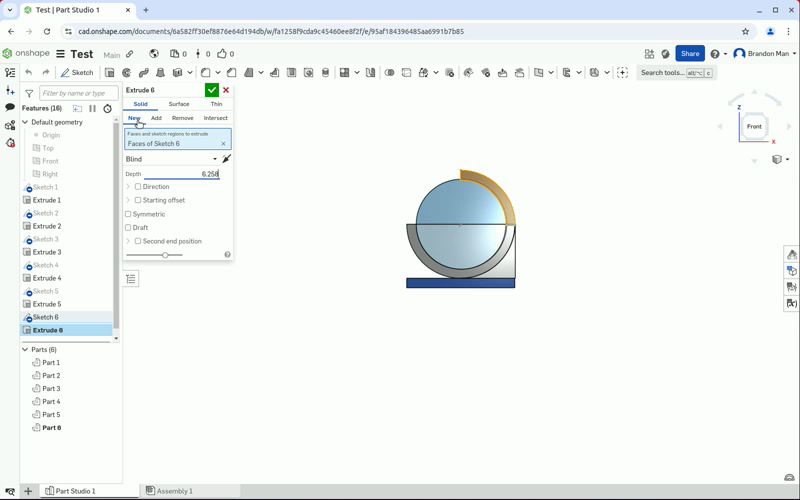
key(enter)
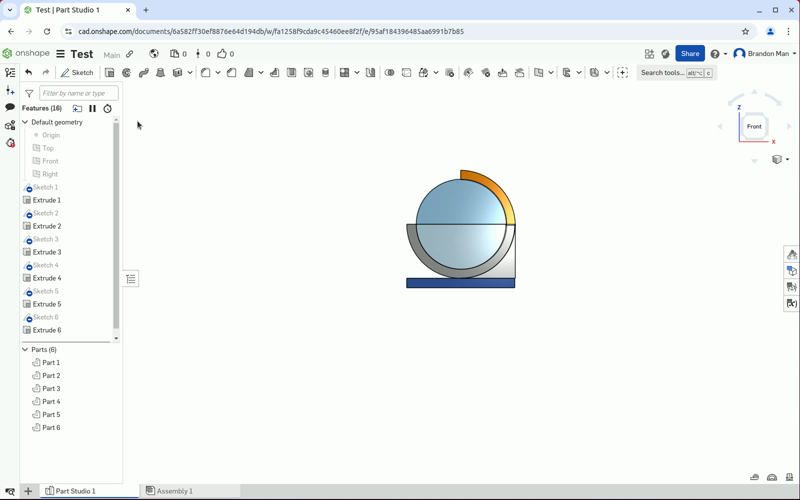
key(shift+h)
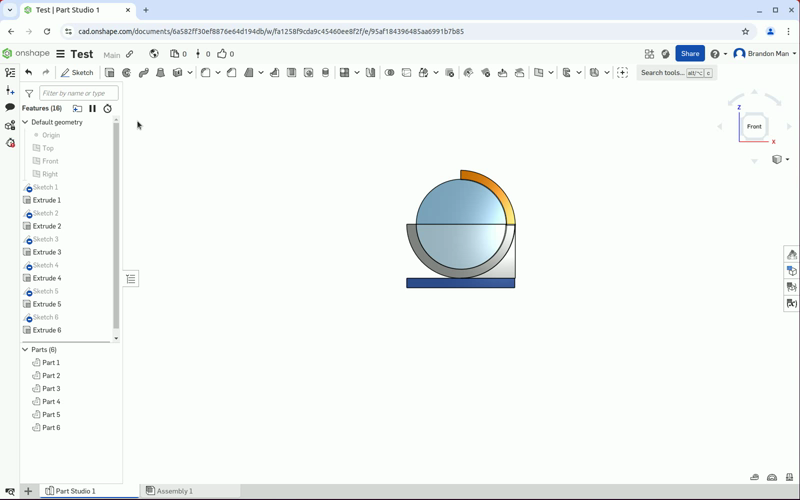
key(shift+h)
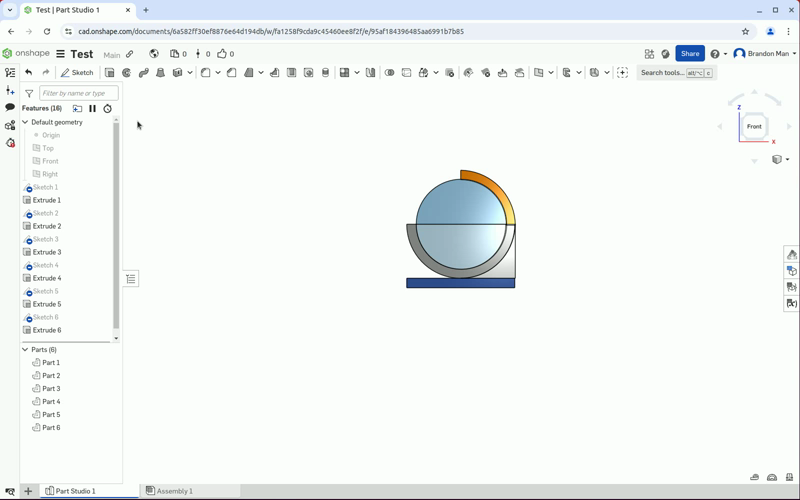
mouse_move(69, 189)
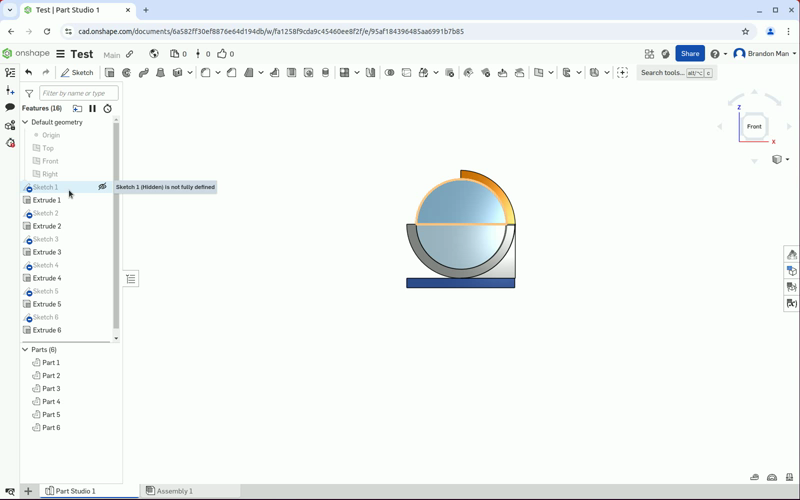
click(69, 189)
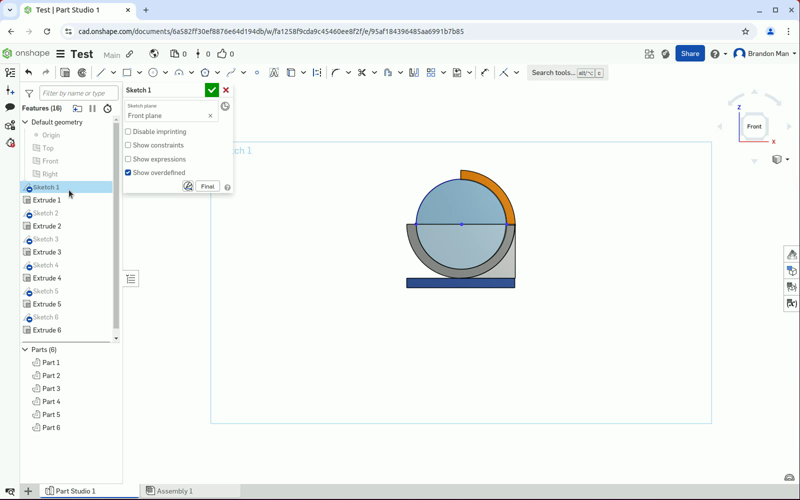
mouse_move(229, 92)
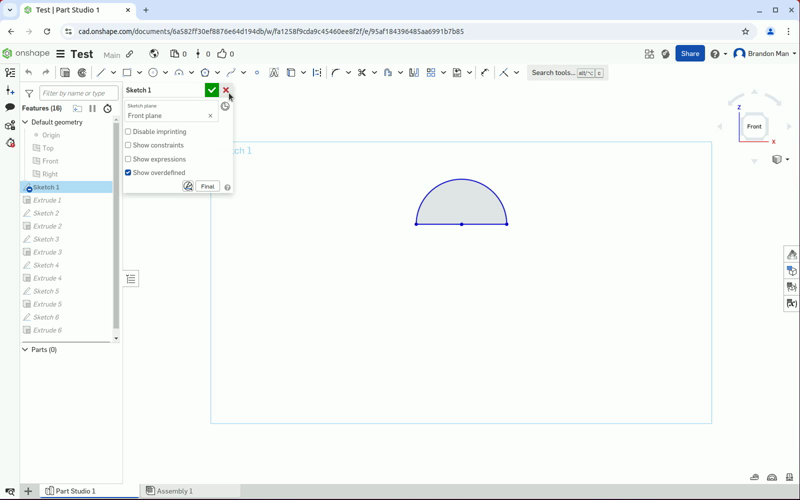
click(229, 92)
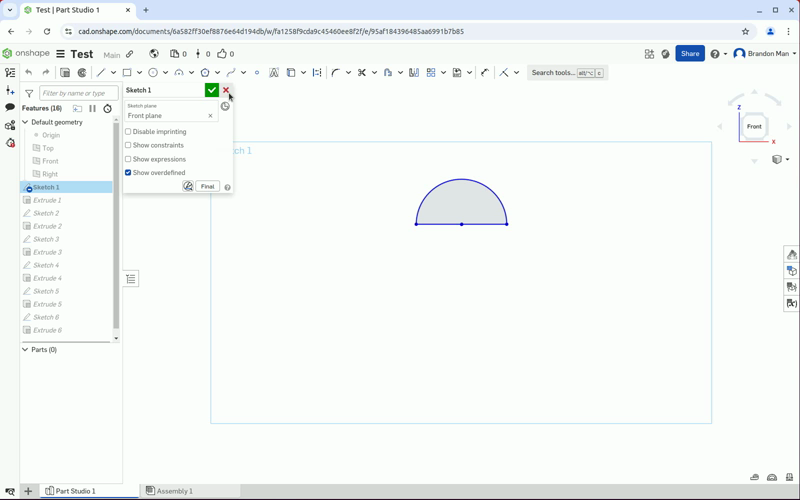
key(shift+s)
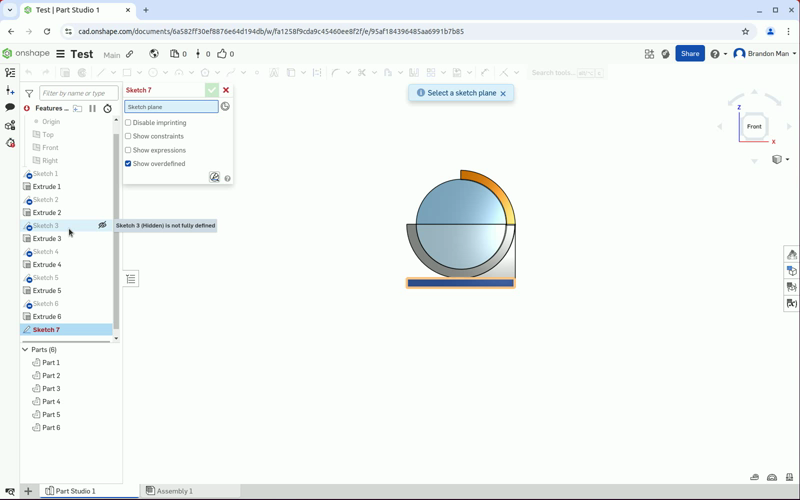
scroll(3)
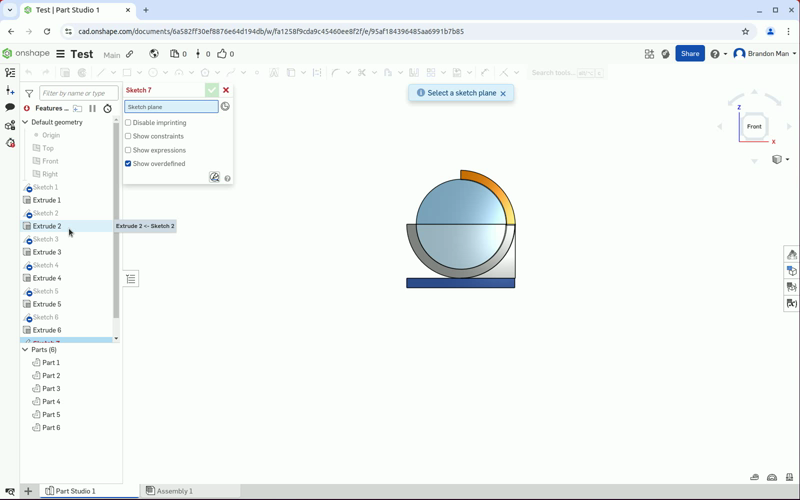
mouse_move(69, 163)
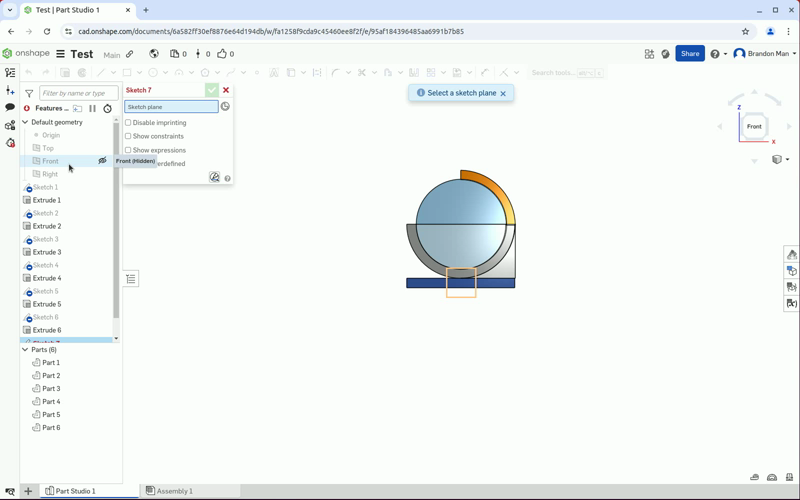
click(69, 163)
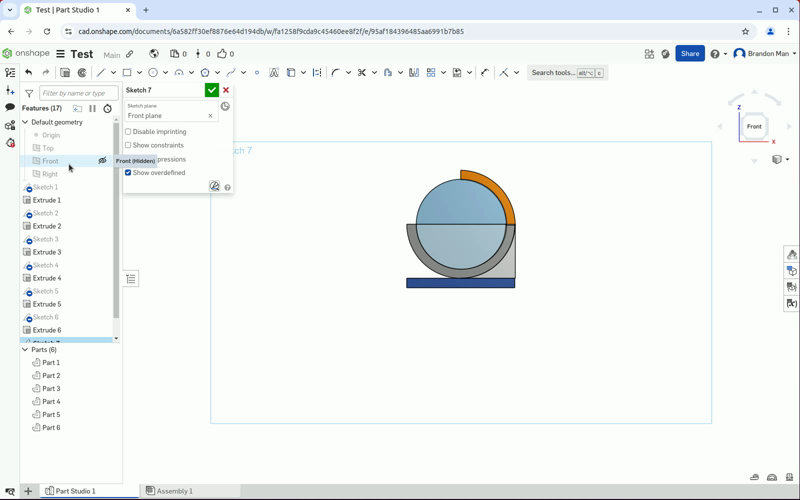
mouse_move(73, 352)
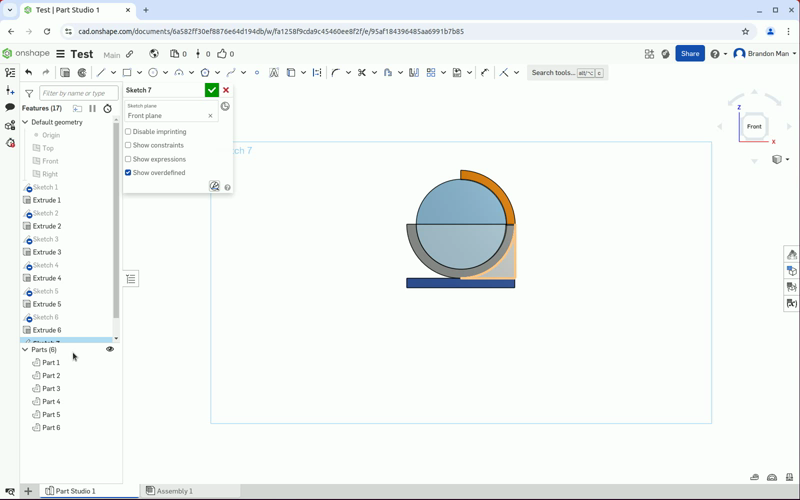
key(y)
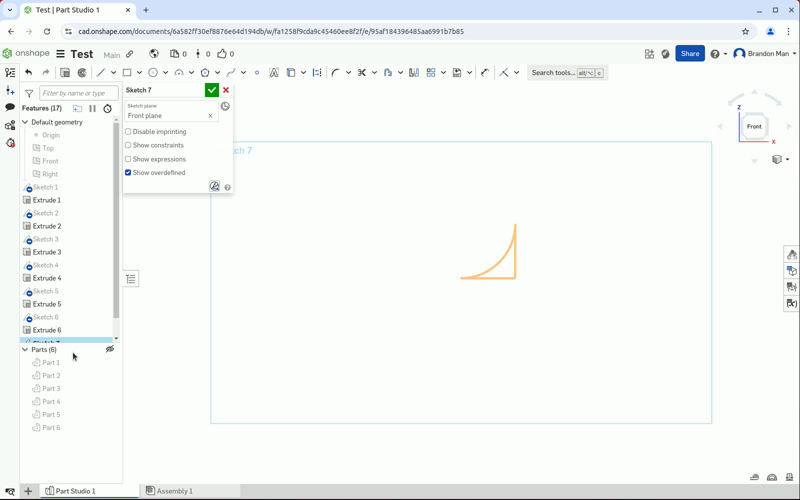
key(l)
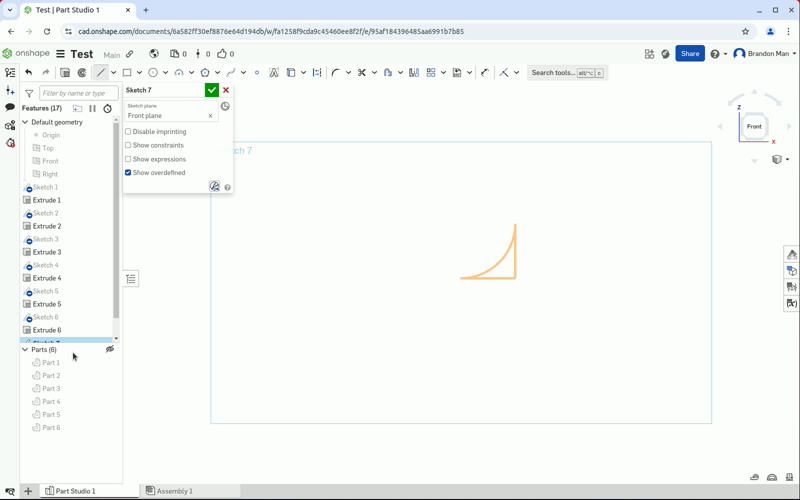
key_down(shift)
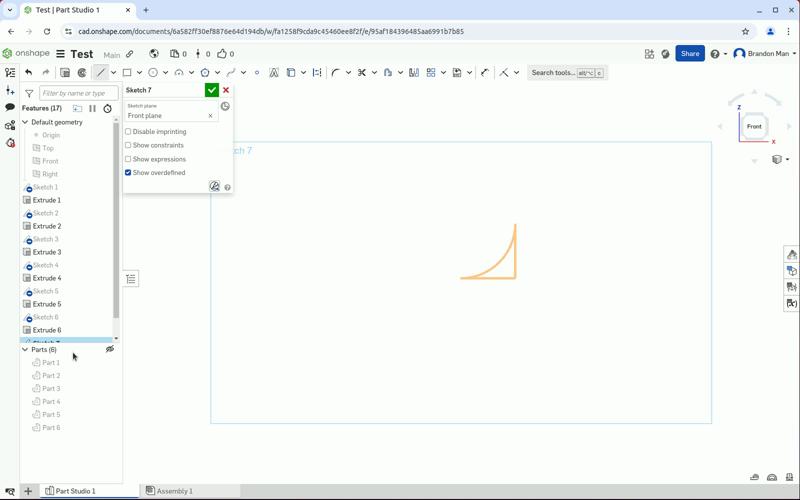
mouse_move(406, 224)
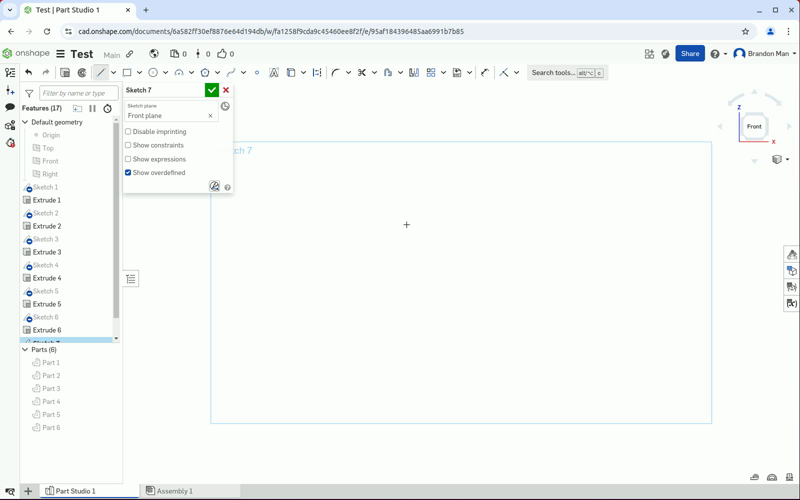
click(406, 224)
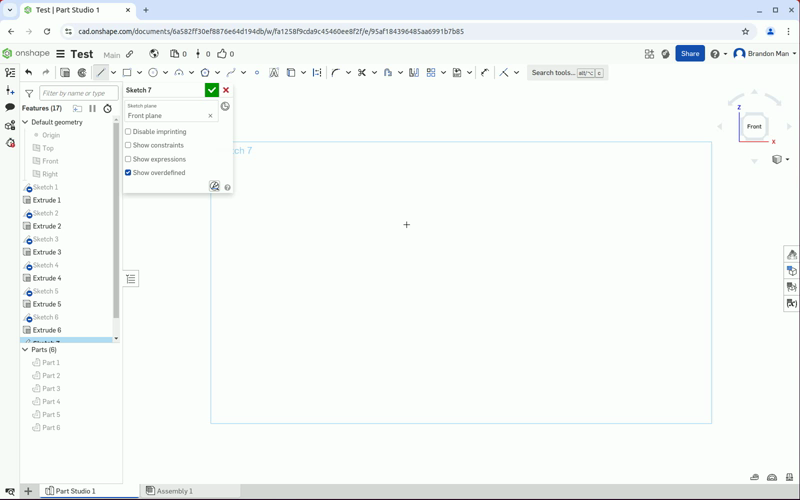
key_up(shift)
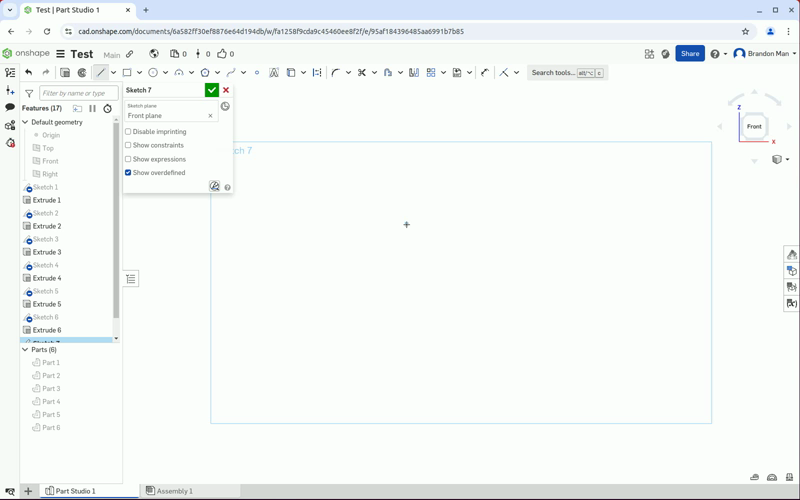
key_down(shift)
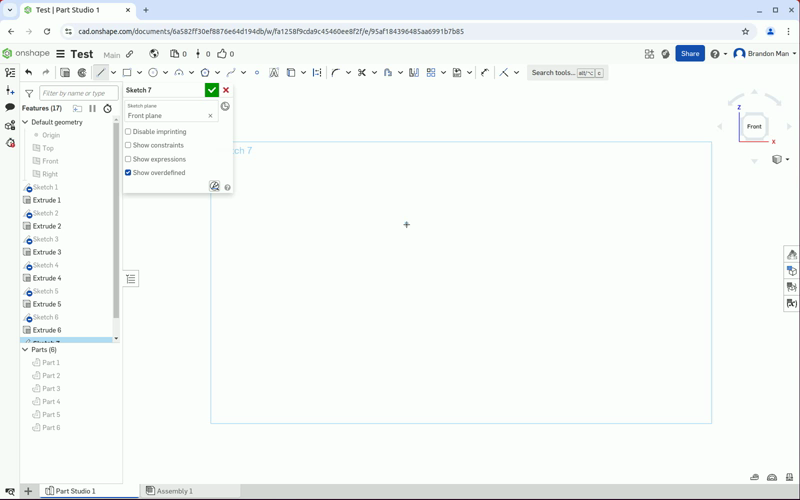
mouse_move(436, 224)
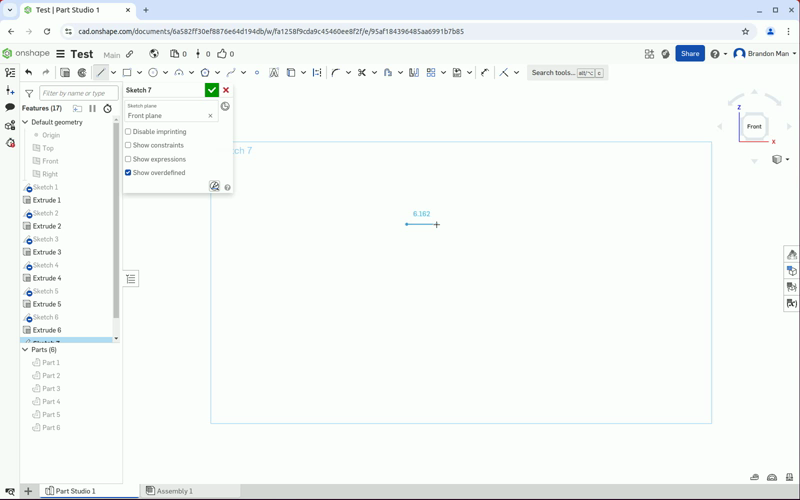
mouse_move(416, 224)
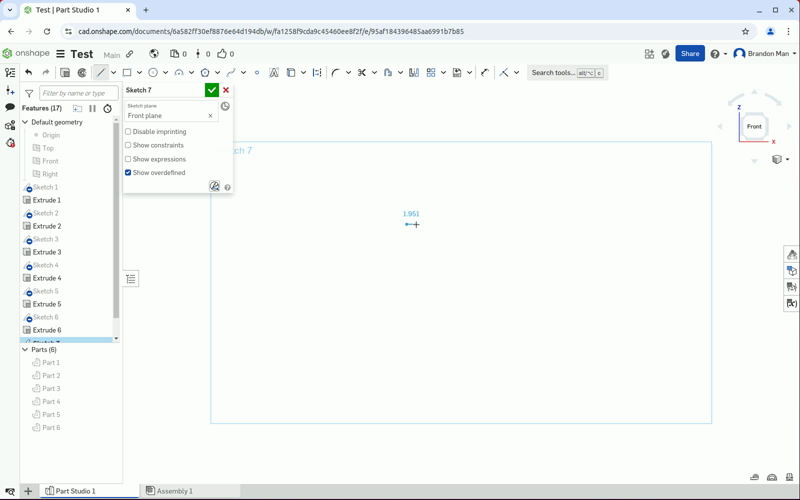
click(416, 224)
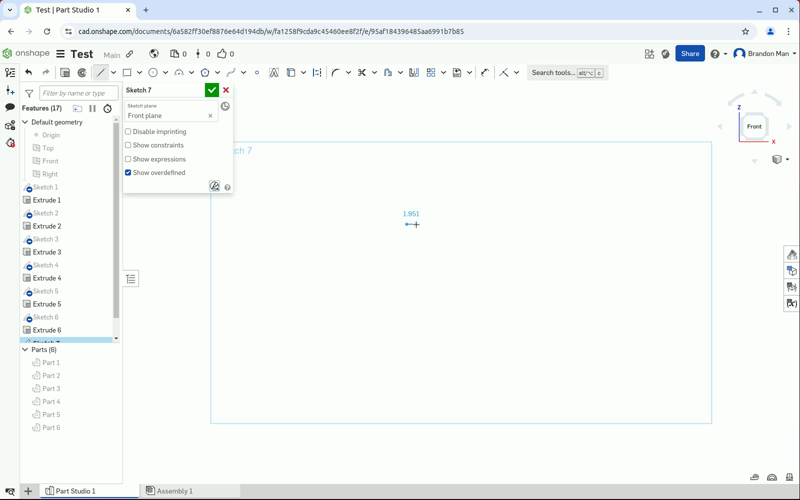
key_up(shift)
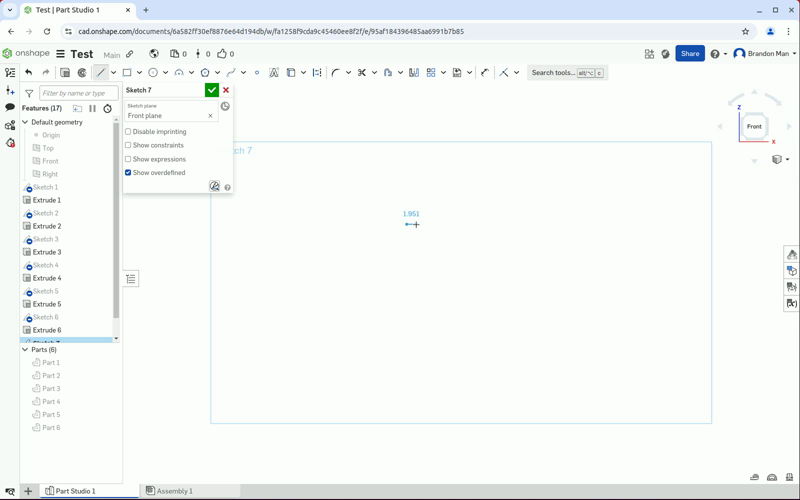
key(esc)
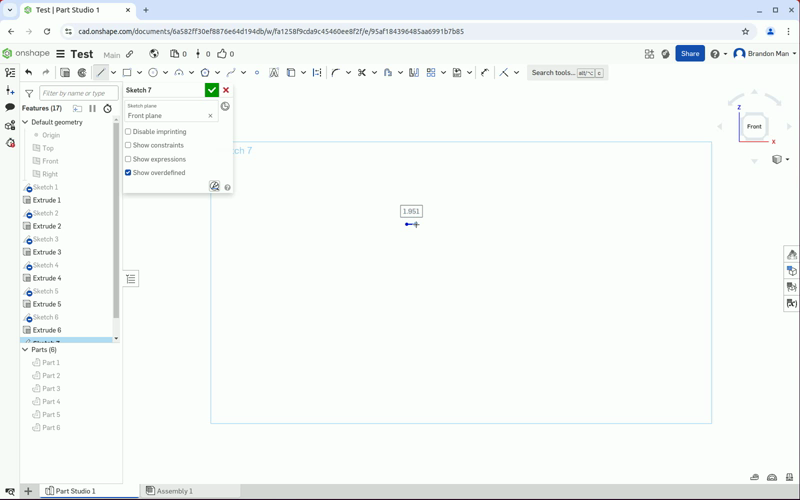
key(a)
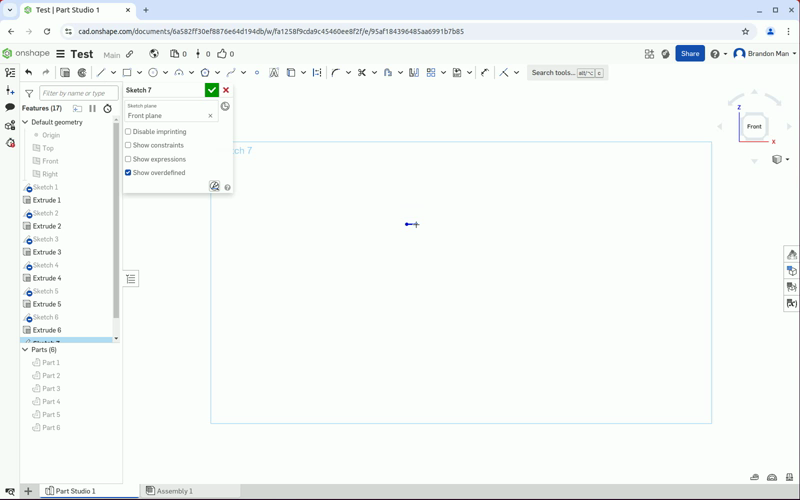
mouse_move(416, 224)
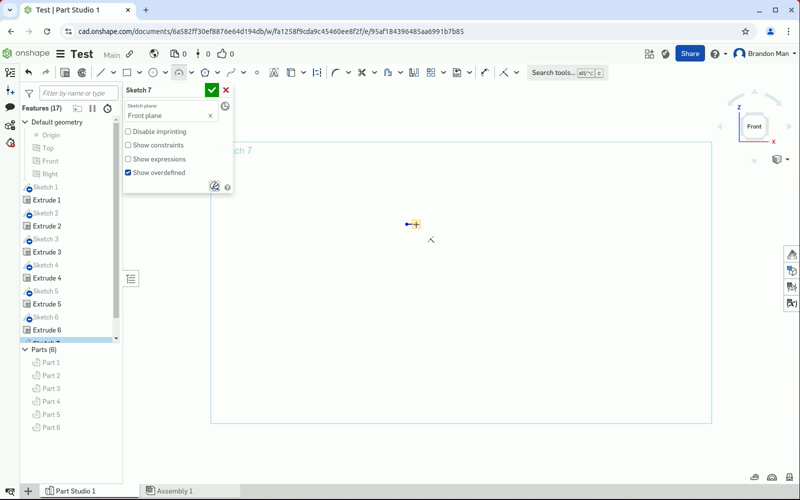
click(416, 224)
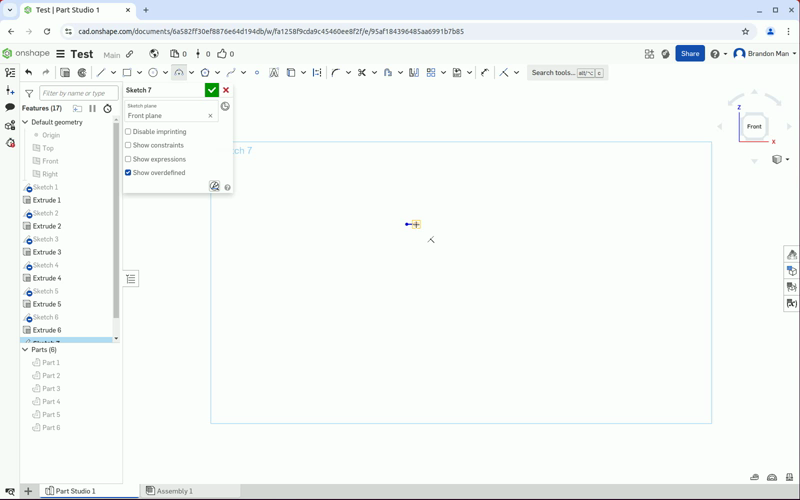
key_down(shift)
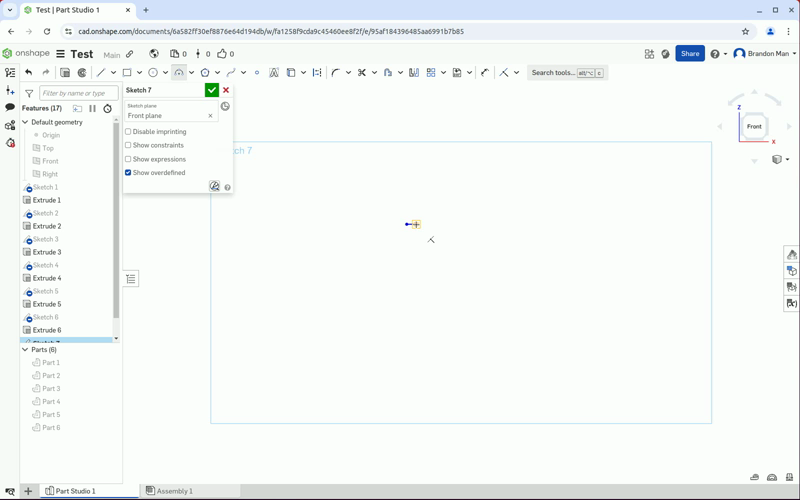
mouse_move(461, 178)
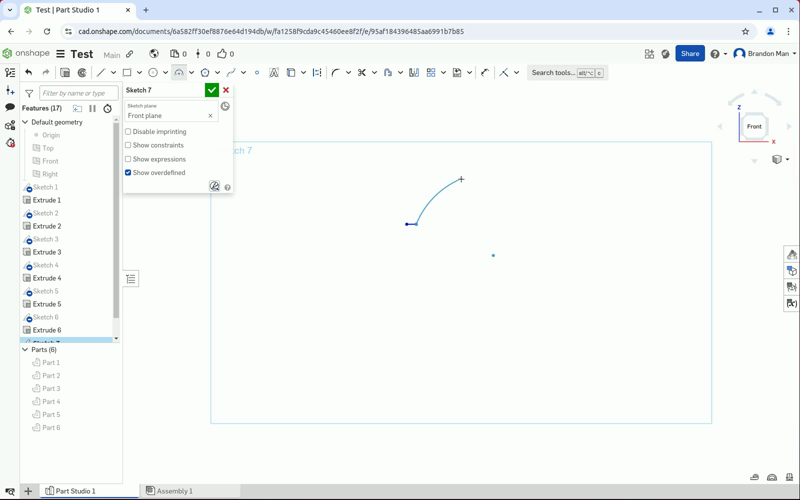
click(461, 178)
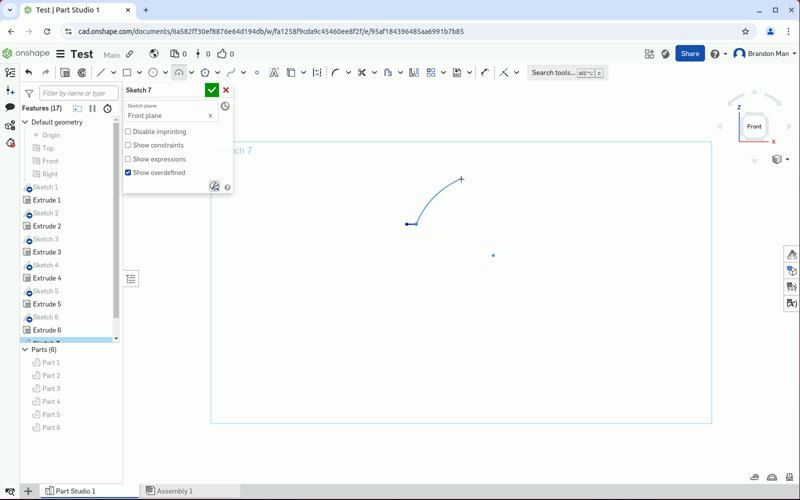
mouse_move(429, 192)
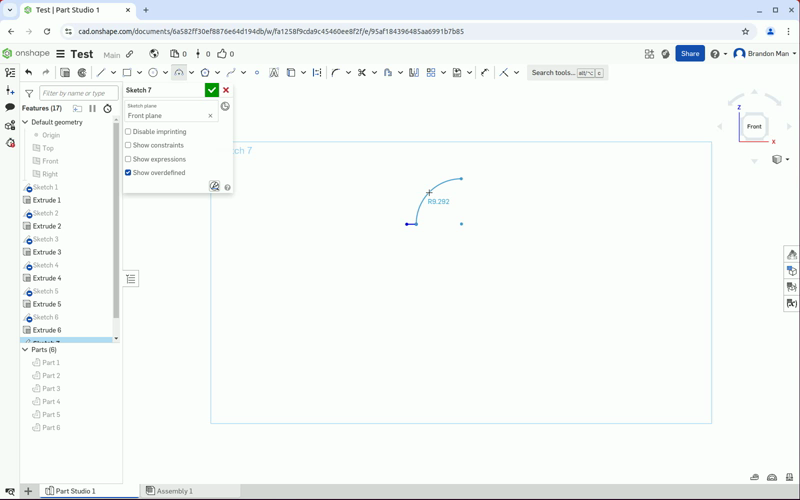
click(429, 192)
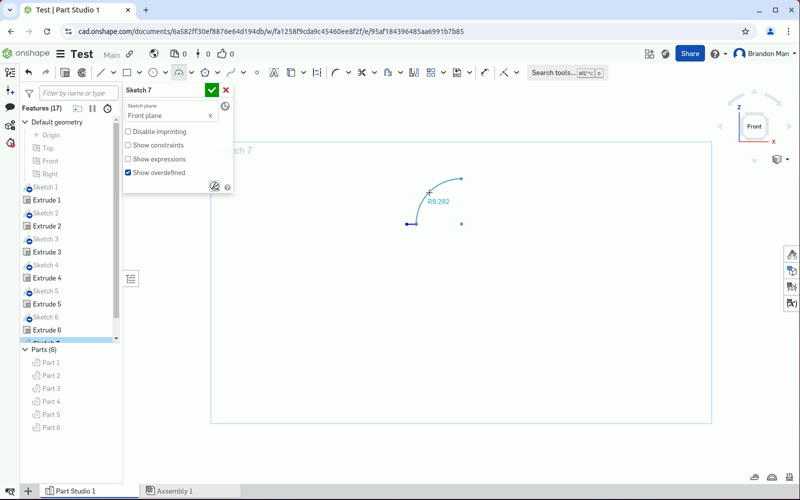
key_up(shift)
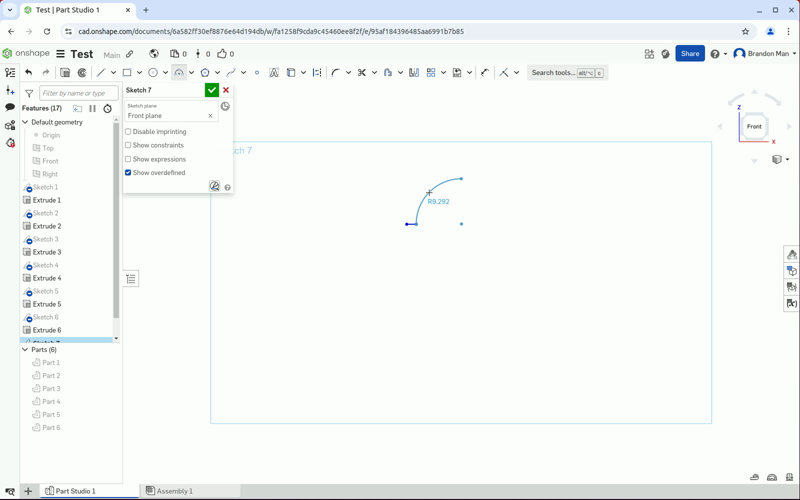
key(esc)
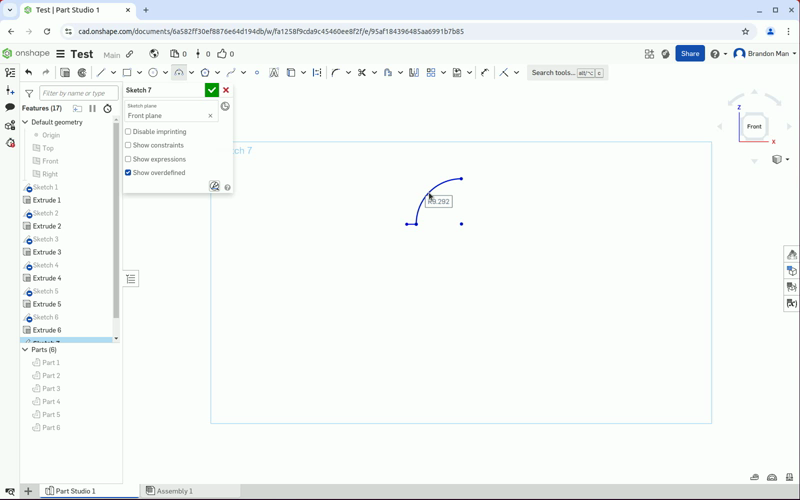
key(l)
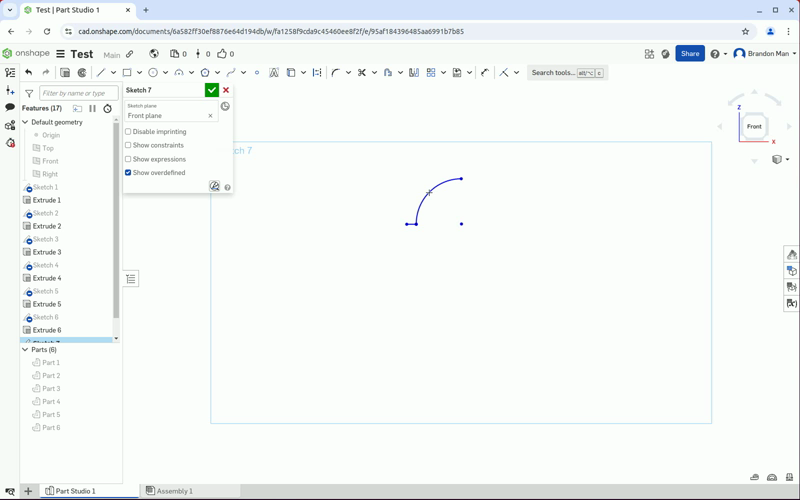
mouse_move(461, 178)
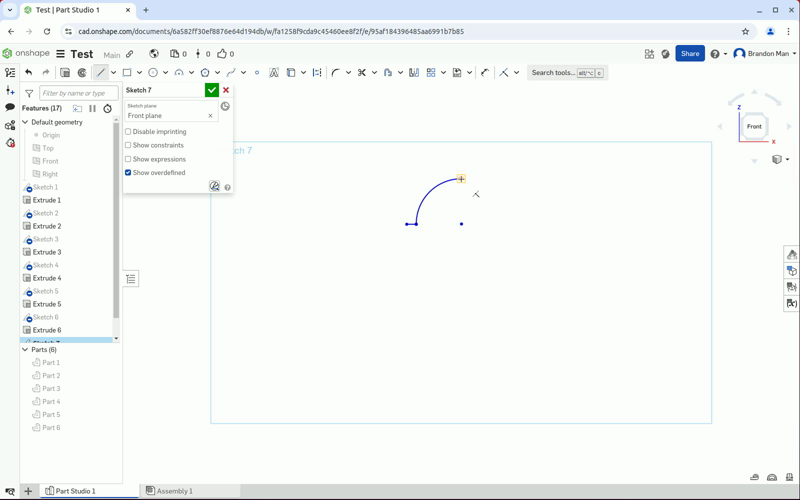
click(461, 178)
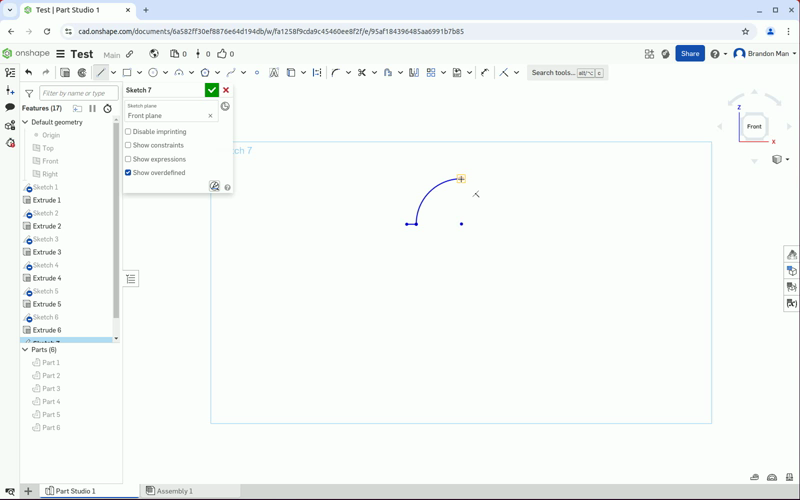
key_down(shift)
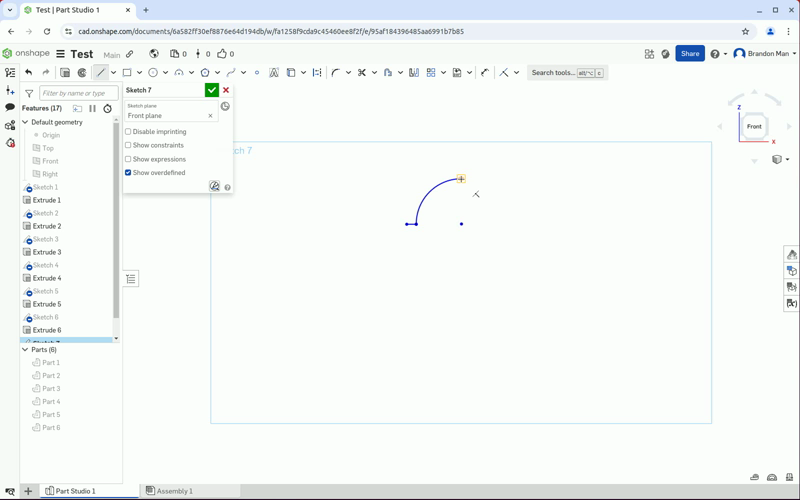
mouse_move(491, 178)
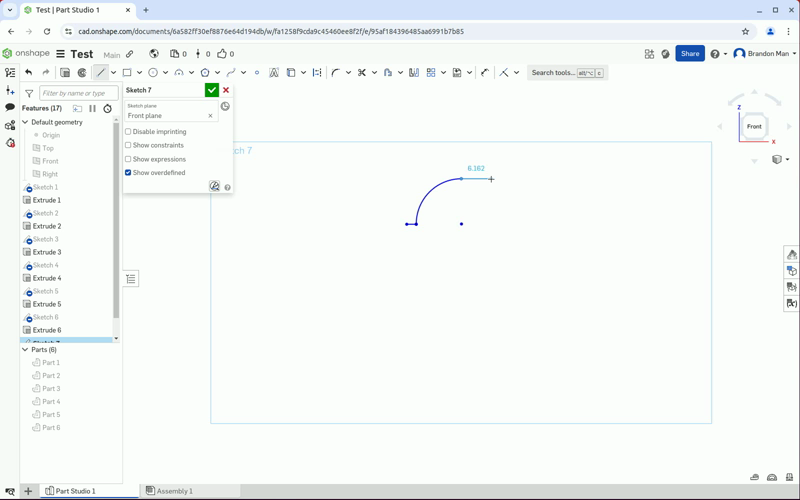
mouse_move(461, 169)
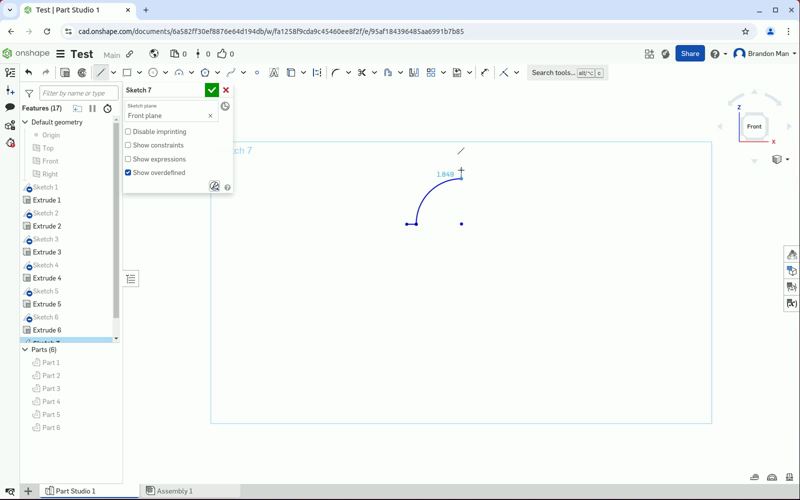
click(461, 169)
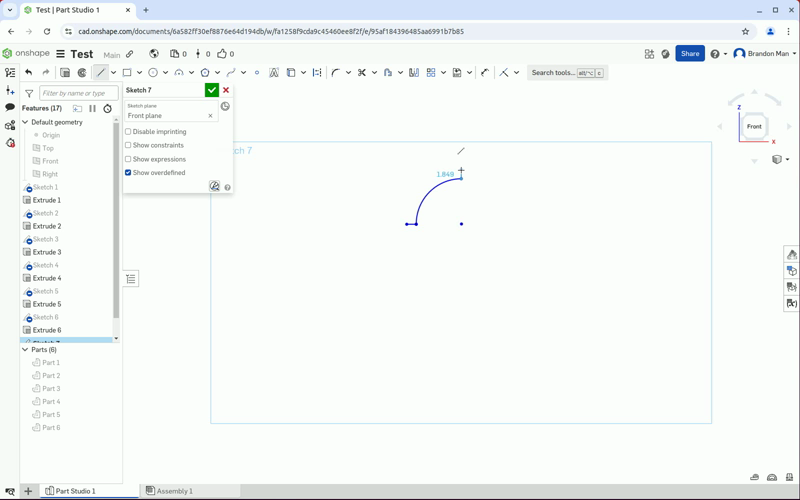
key_up(shift)
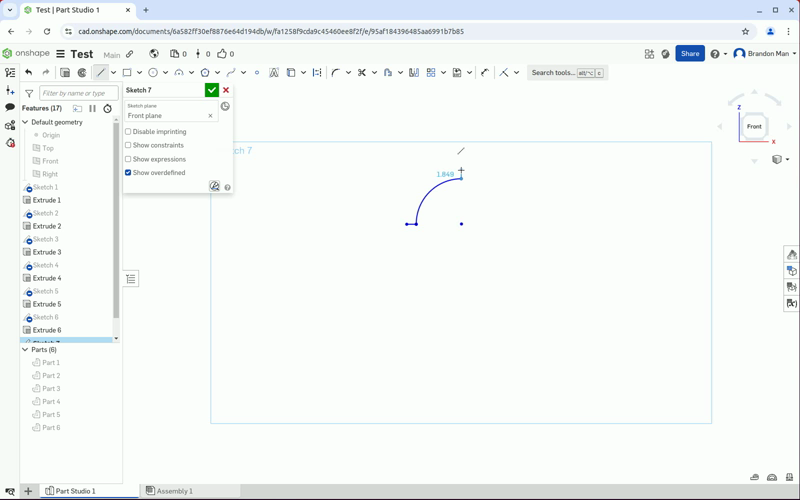
key(esc)
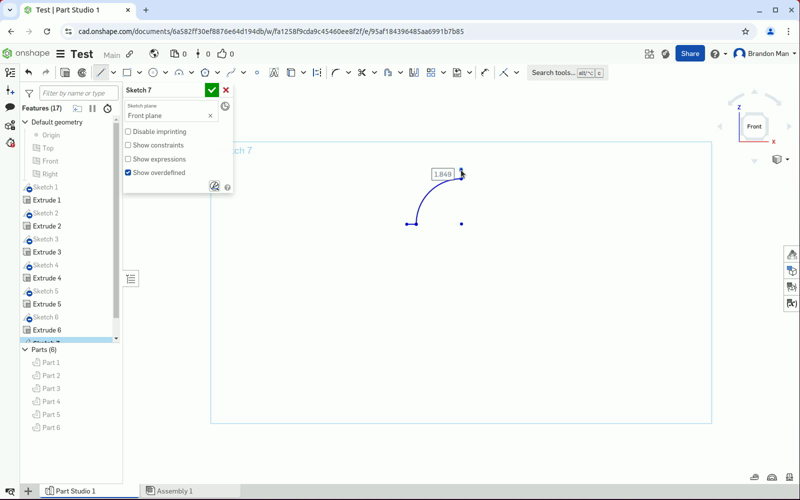
key(a)
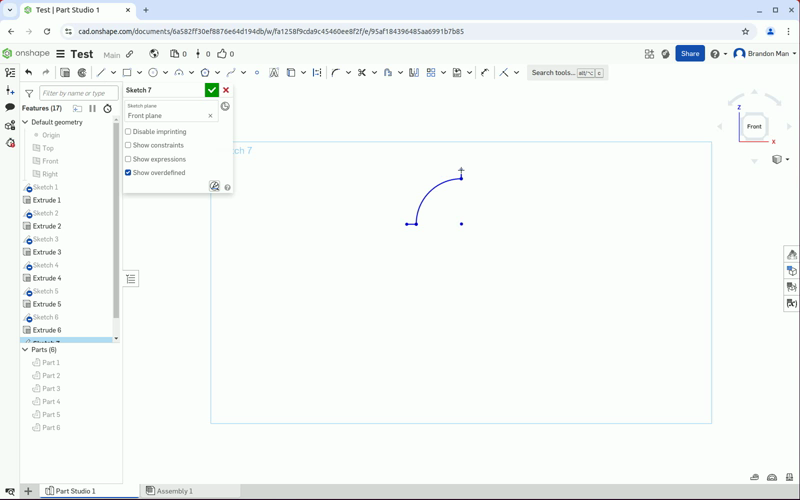
mouse_move(461, 169)
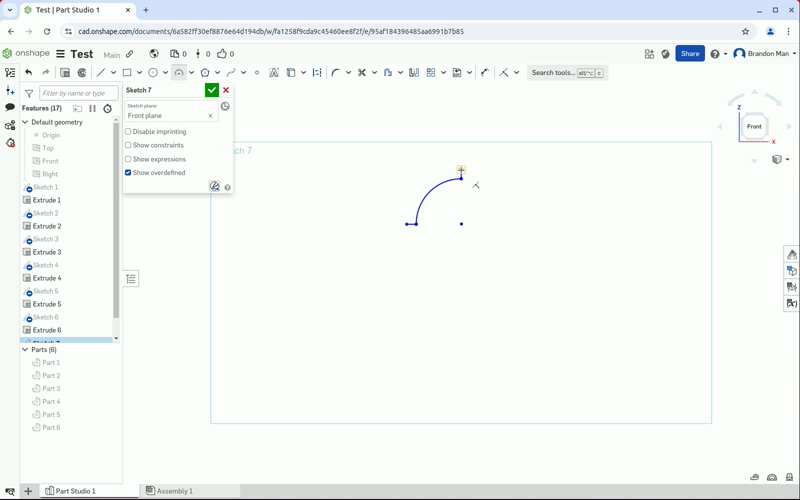
click(461, 169)
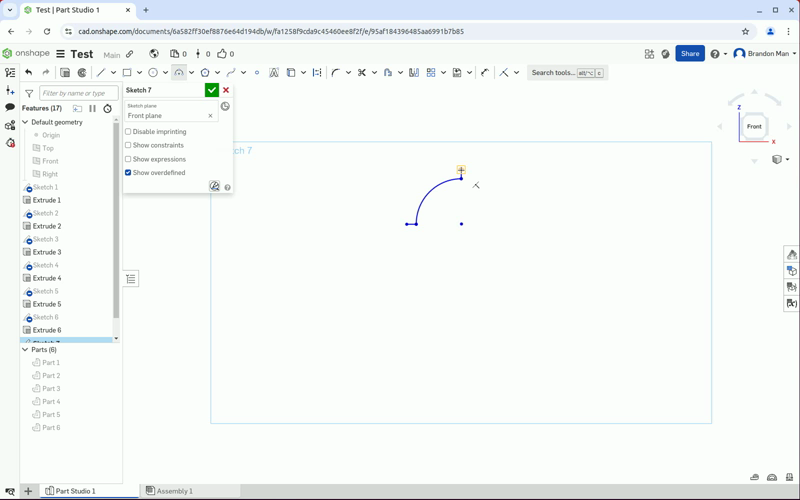
mouse_move(406, 224)
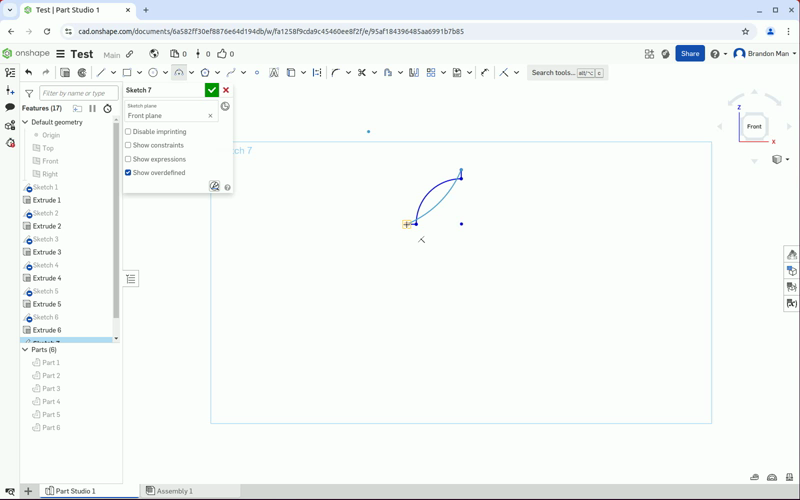
click(406, 224)
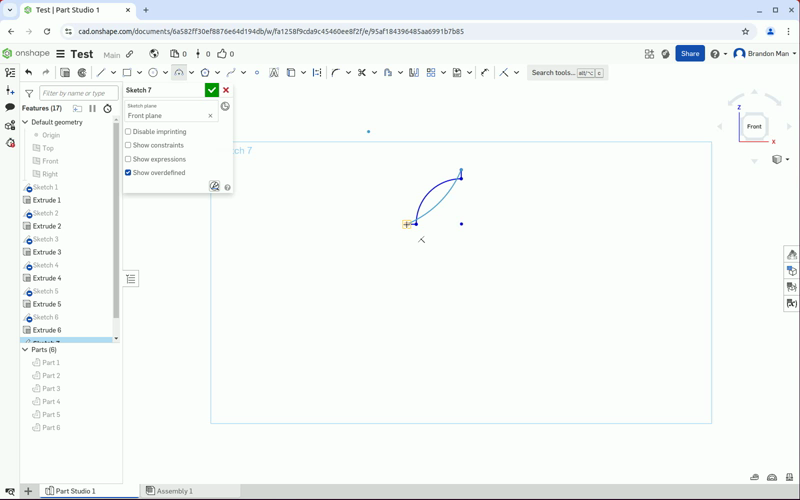
key_down(shift)
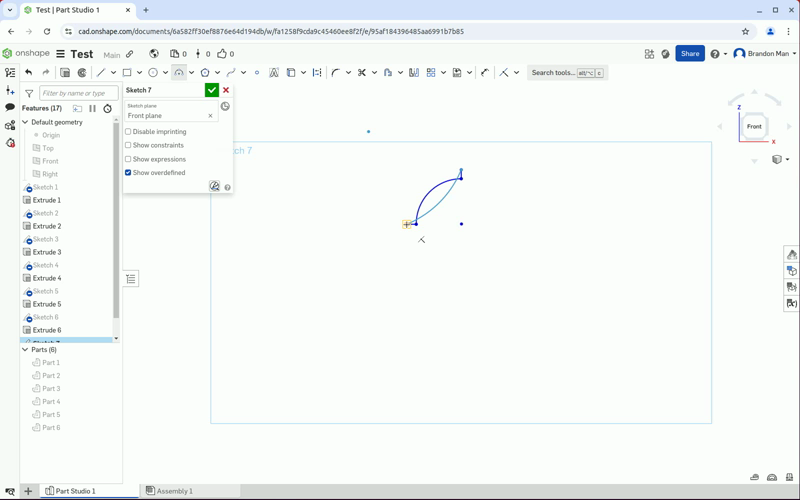
mouse_move(422, 185)
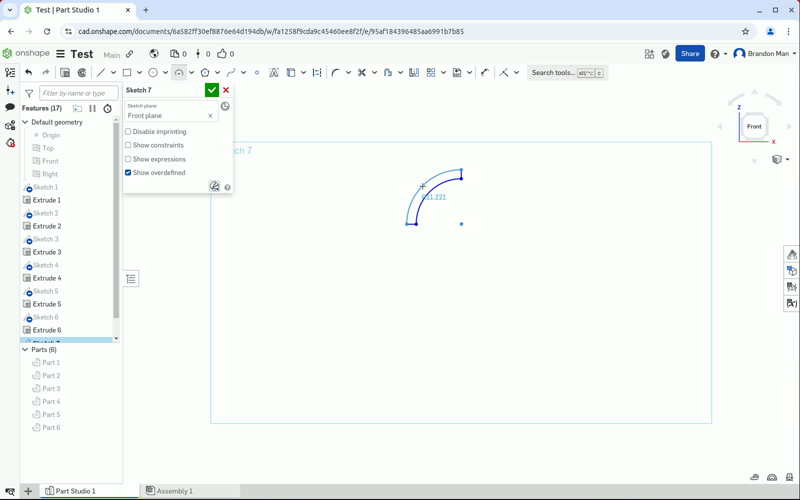
click(422, 185)
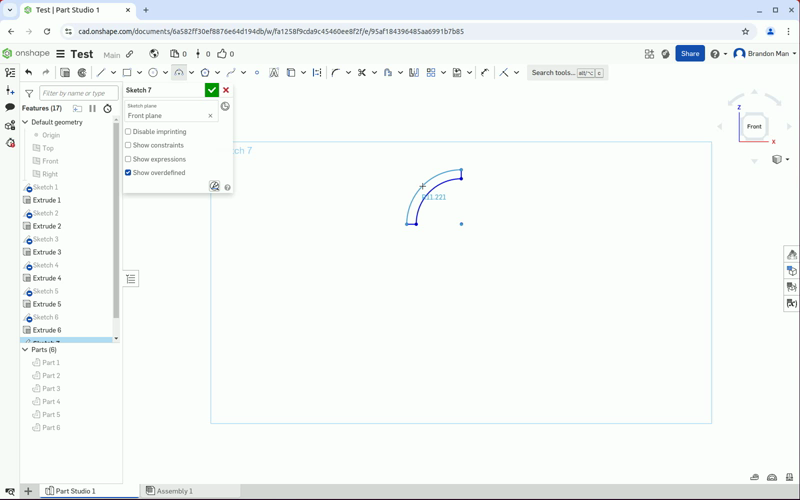
key_up(shift)
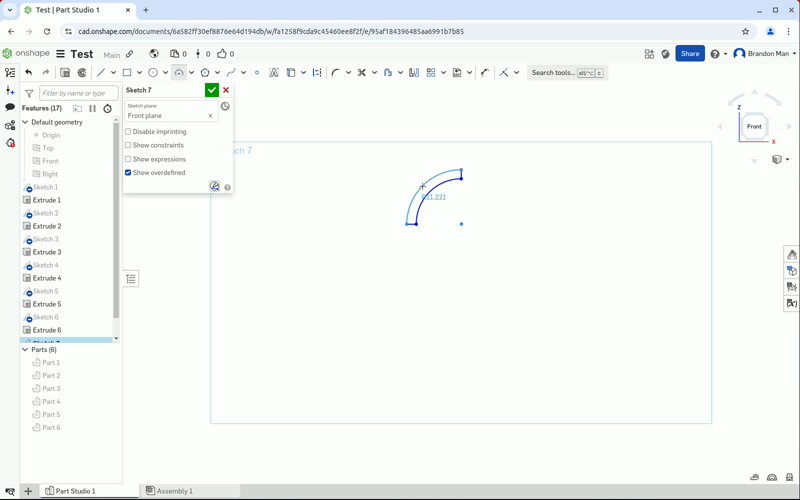
key(esc)
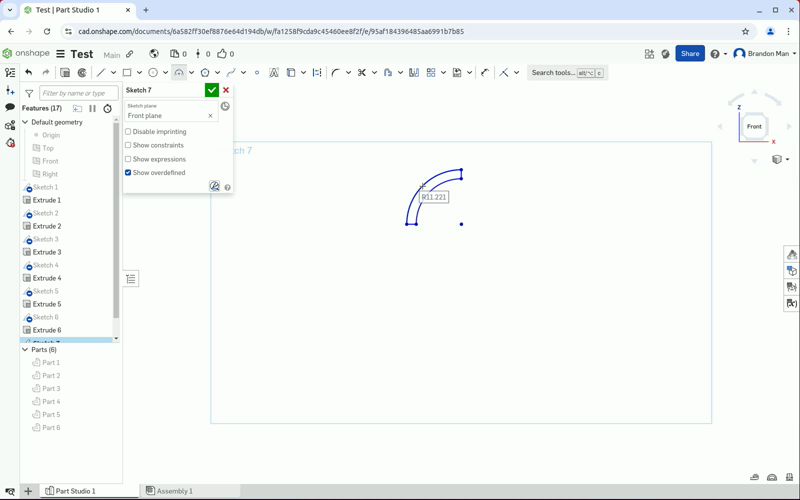
mouse_move(457, 175)
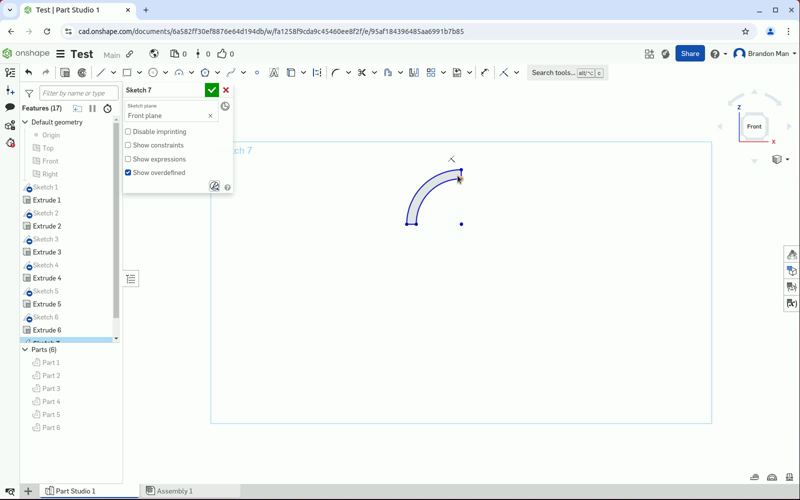
scroll(6)
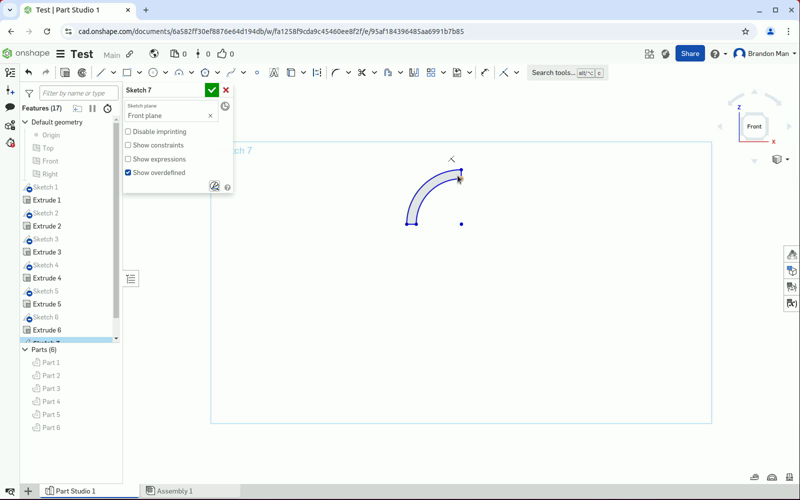
scroll(6)
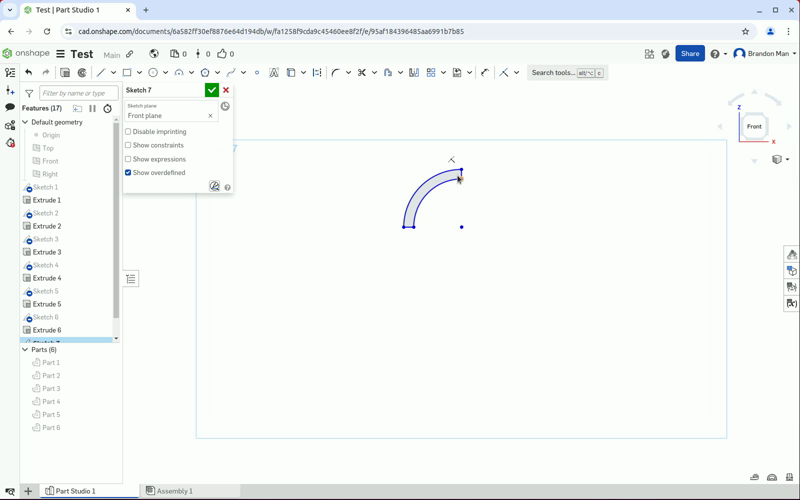
scroll(6)
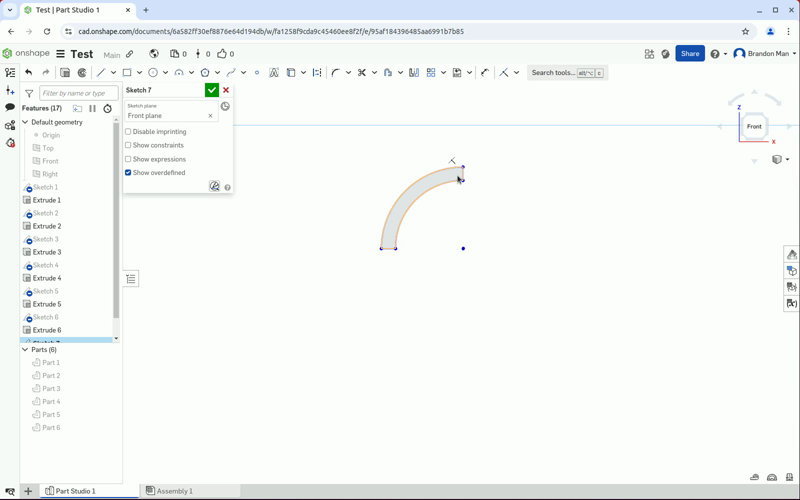
scroll(6)
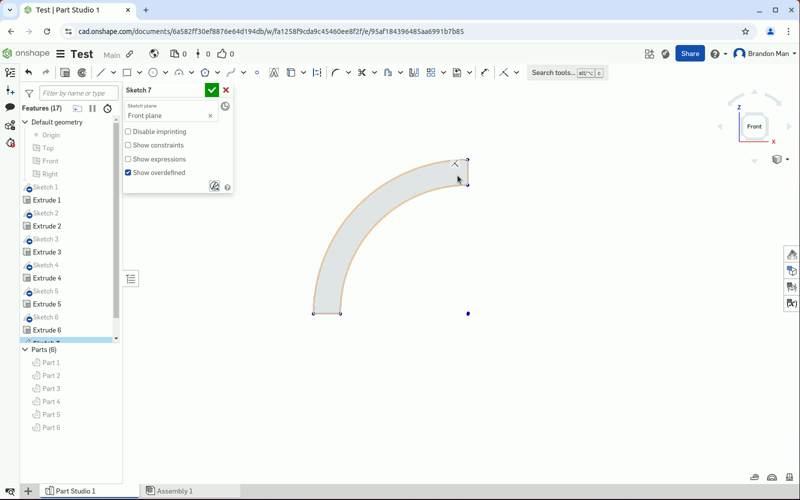
scroll(6)
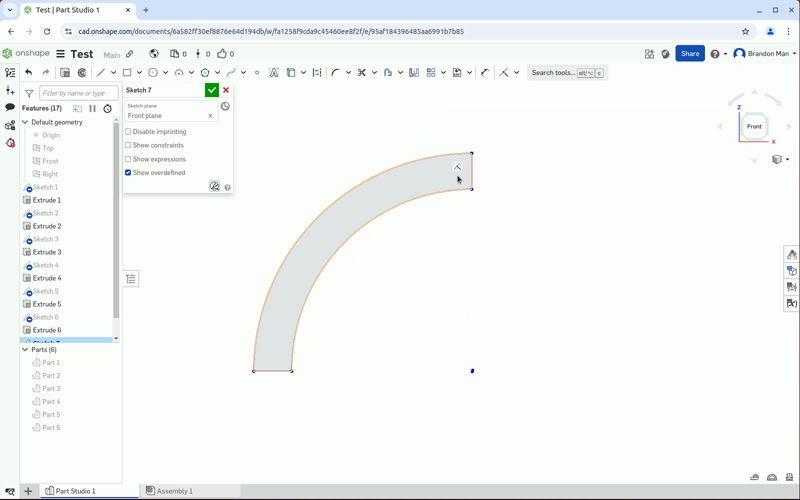
scroll(6)
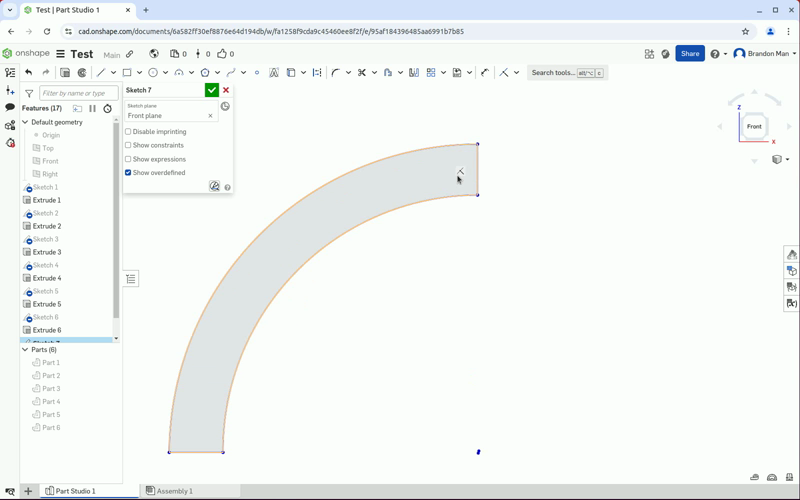
scroll(6)
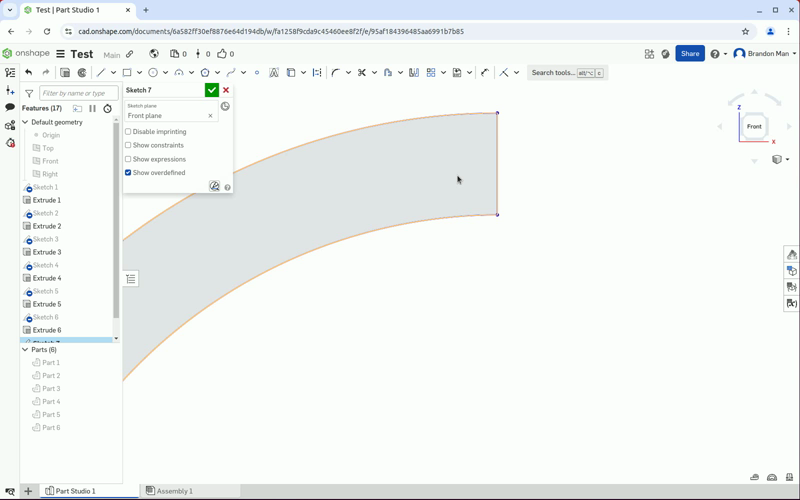
click(457, 175)
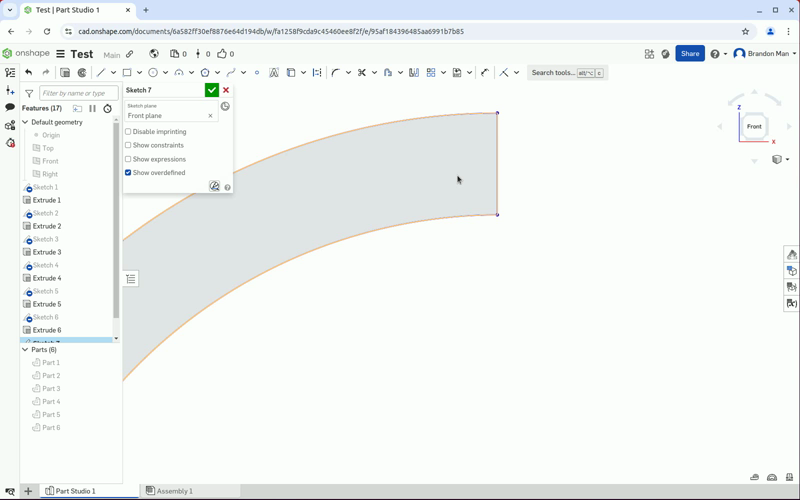
scroll(-6)
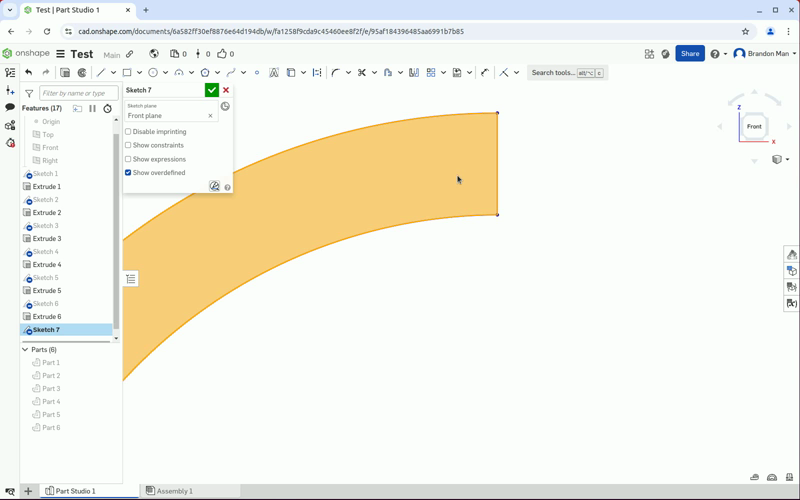
scroll(-6)
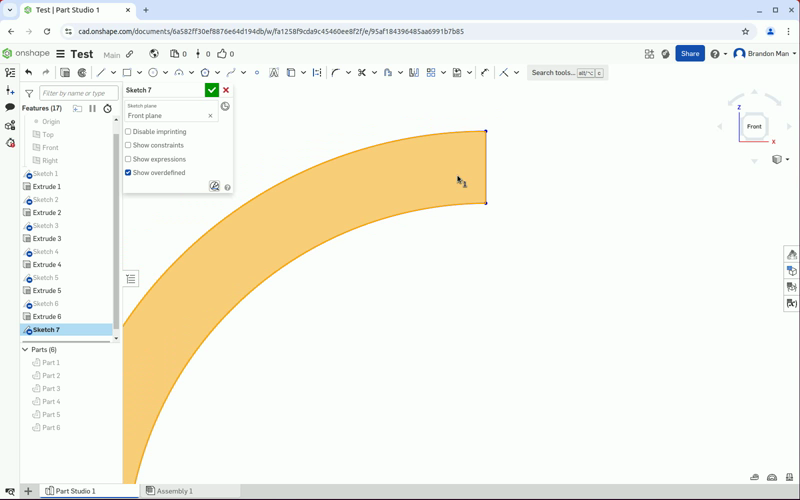
scroll(-6)
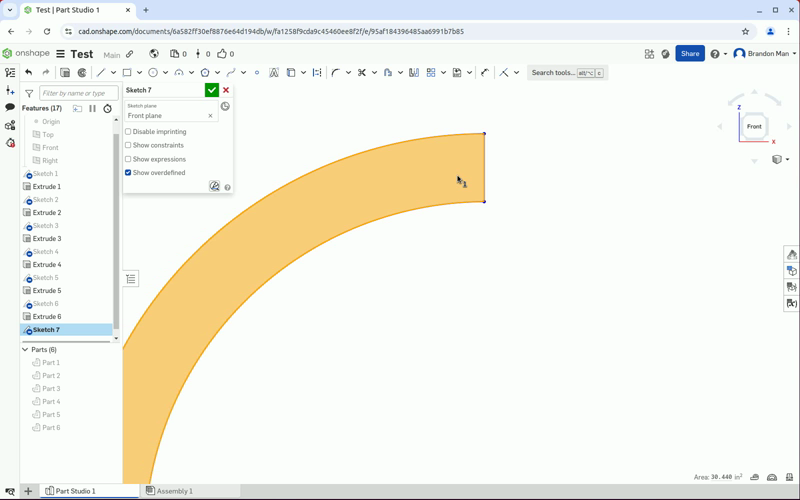
scroll(-6)
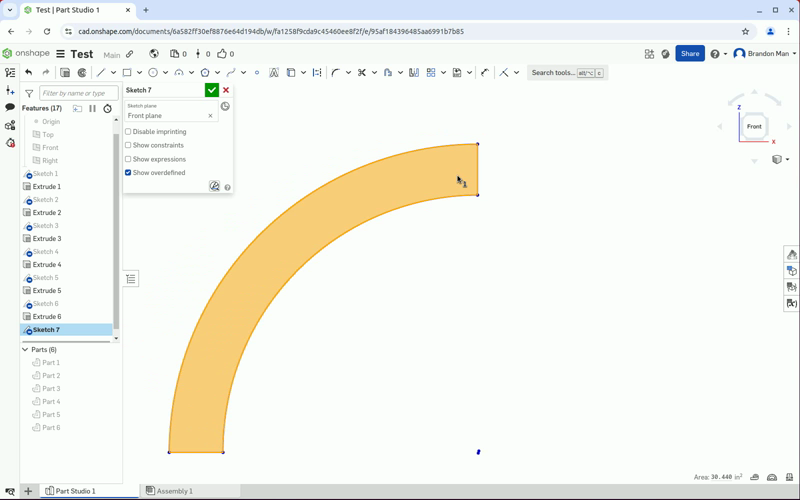
scroll(-6)
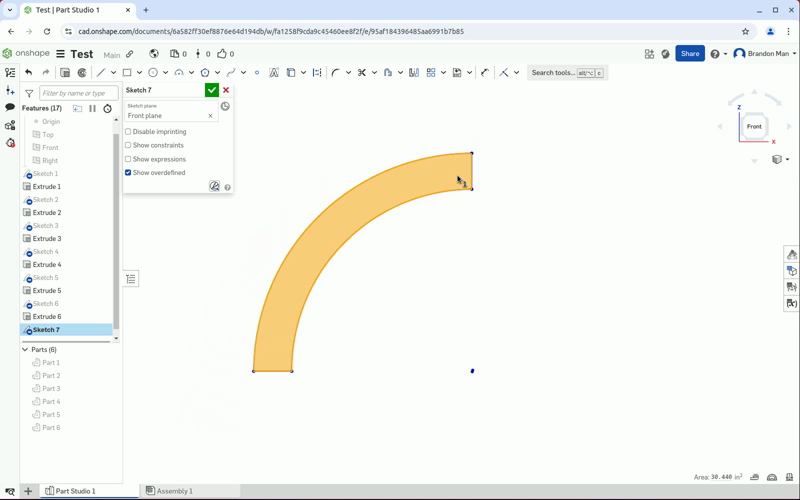
scroll(-6)
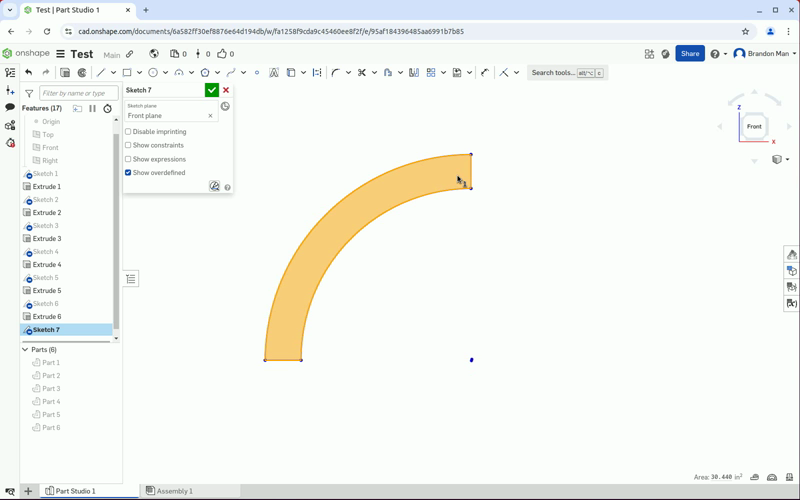
scroll(-6)
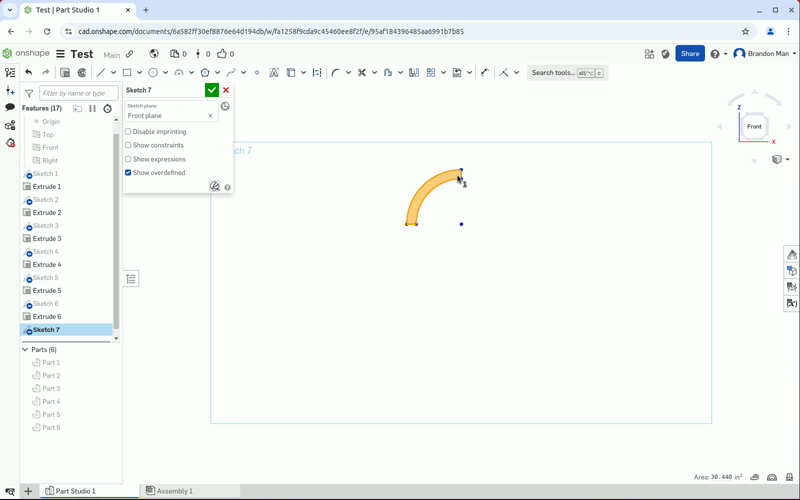
mouse_move(73, 352)
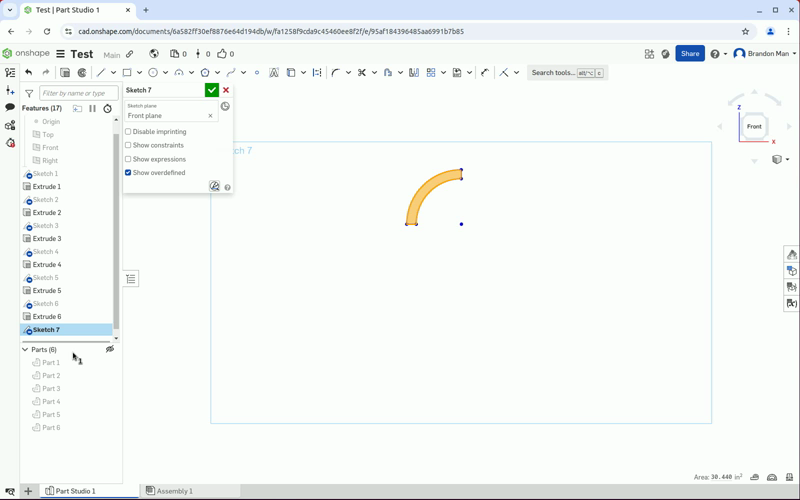
key(shift+y)
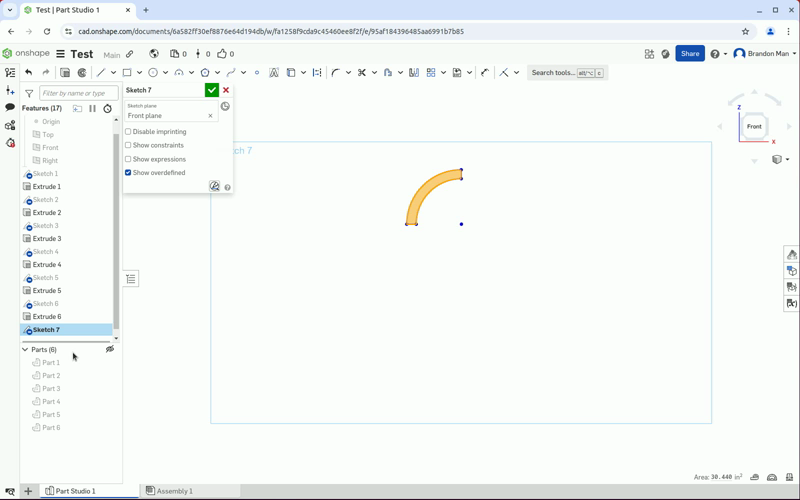
key(shift+e)
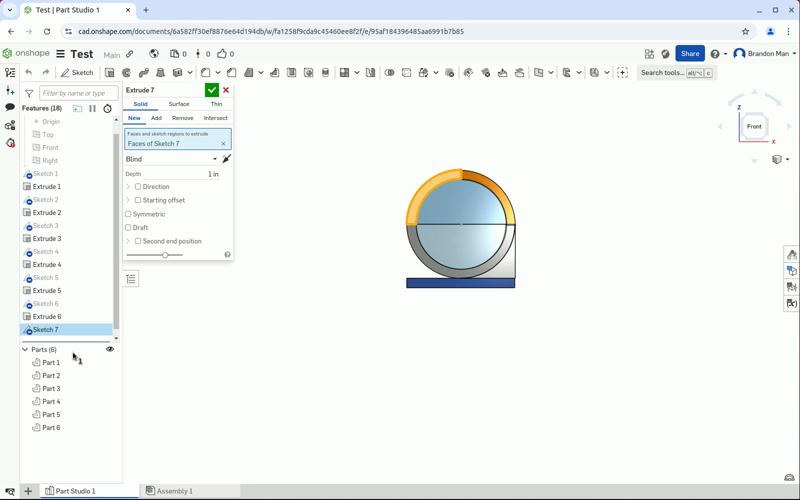
mouse_move(143, 106)
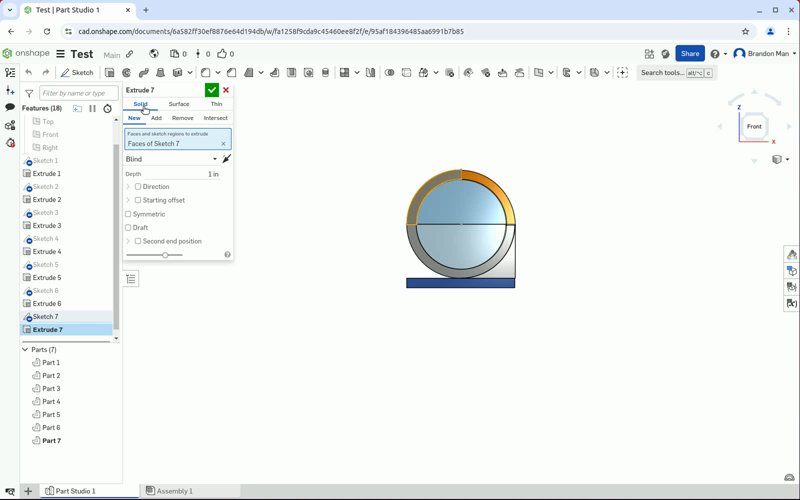
click(143, 106)
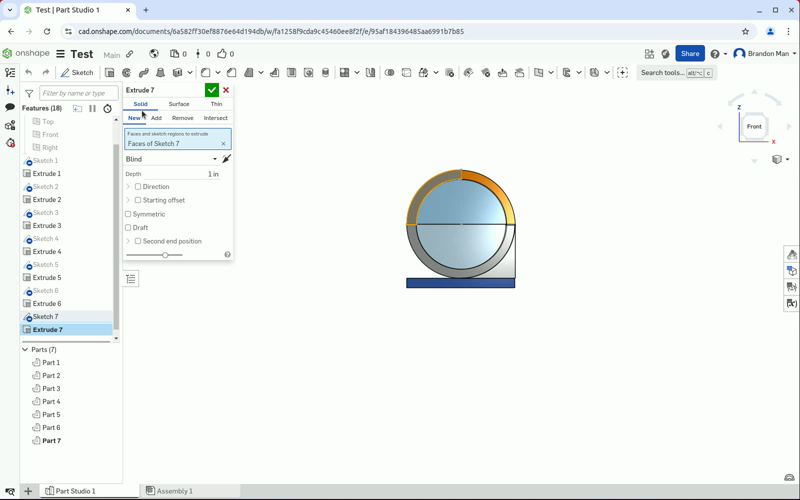
mouse_move(137, 120)
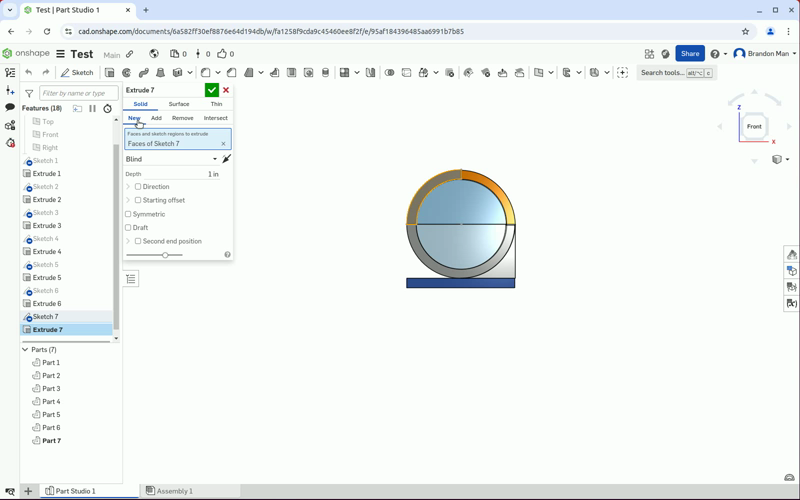
click(137, 120)
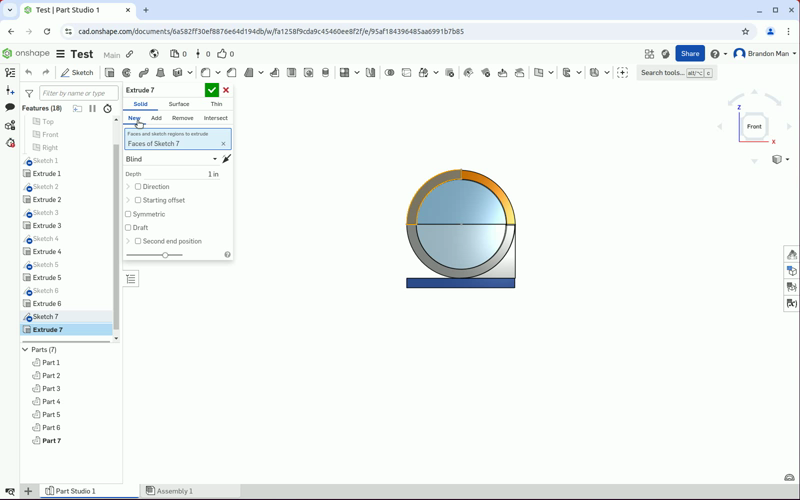
key(tab, 4)
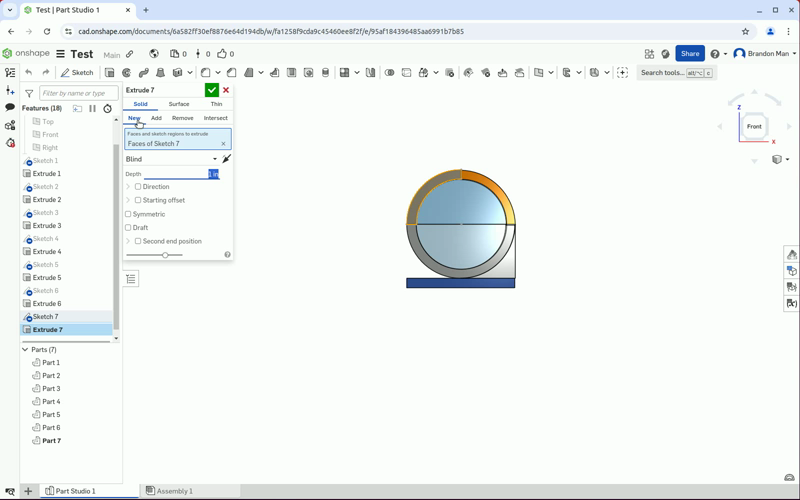
text(6.258)
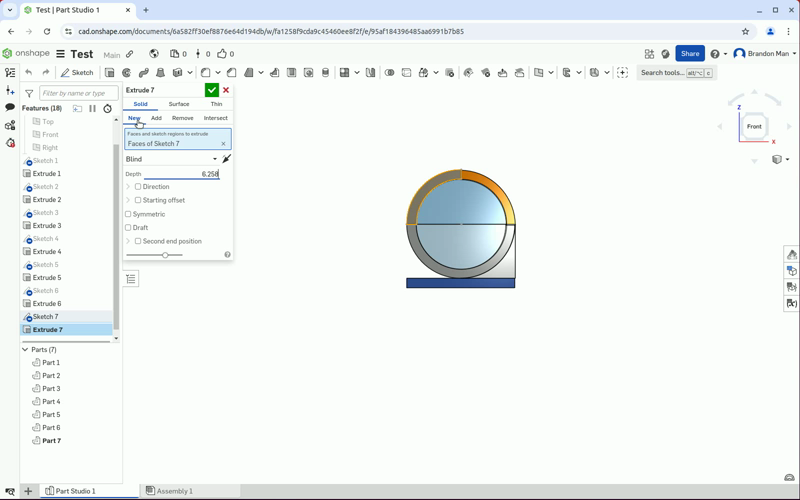
key(enter)
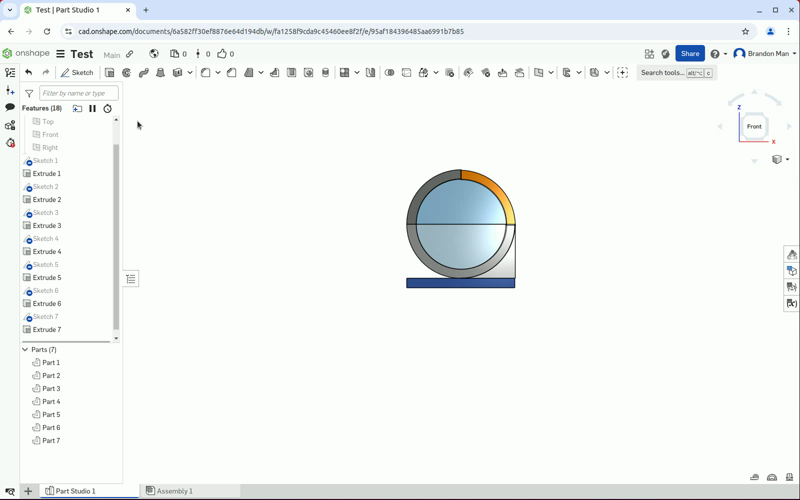
key(shift+h)
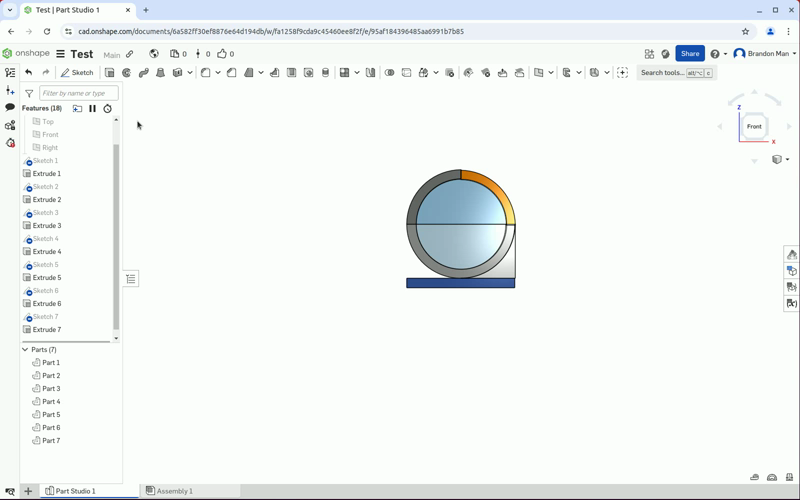
key(shift+h)
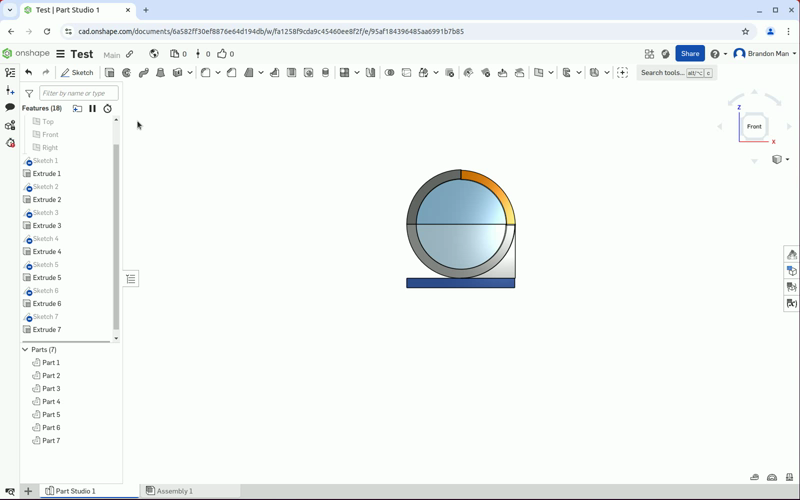
mouse_move(69, 163)
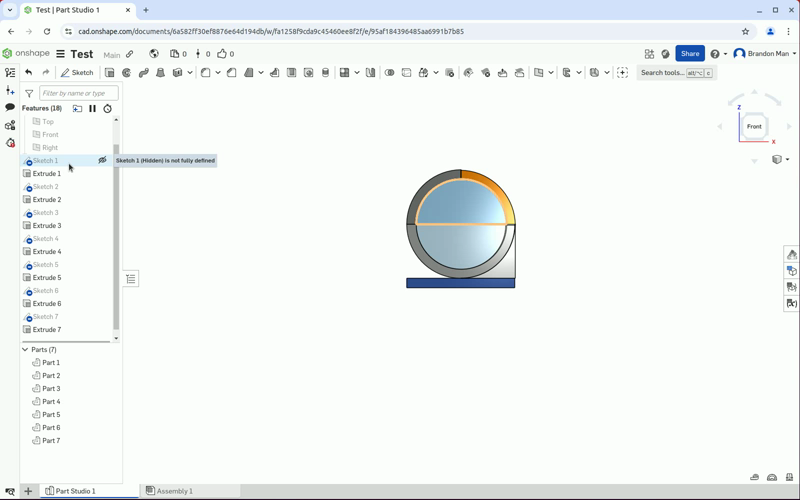
click(69, 163)
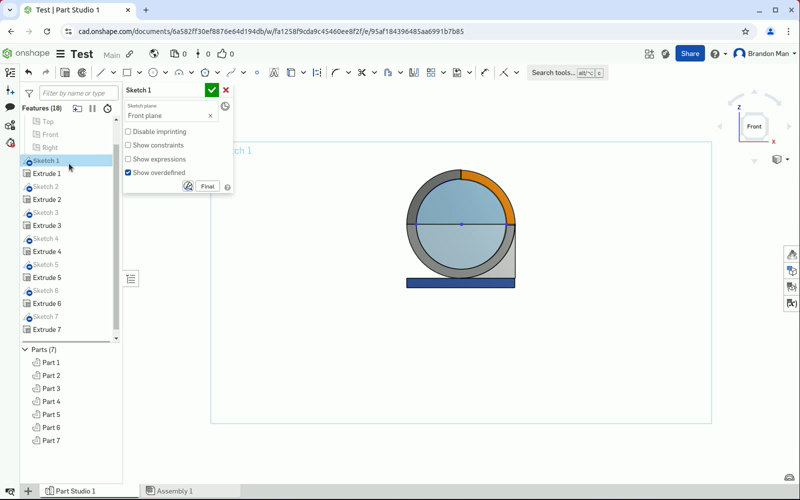
mouse_move(229, 92)
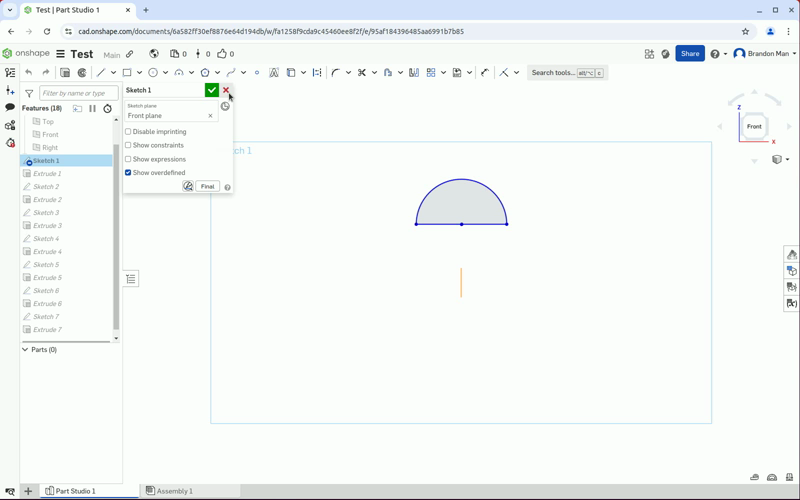
click(229, 92)
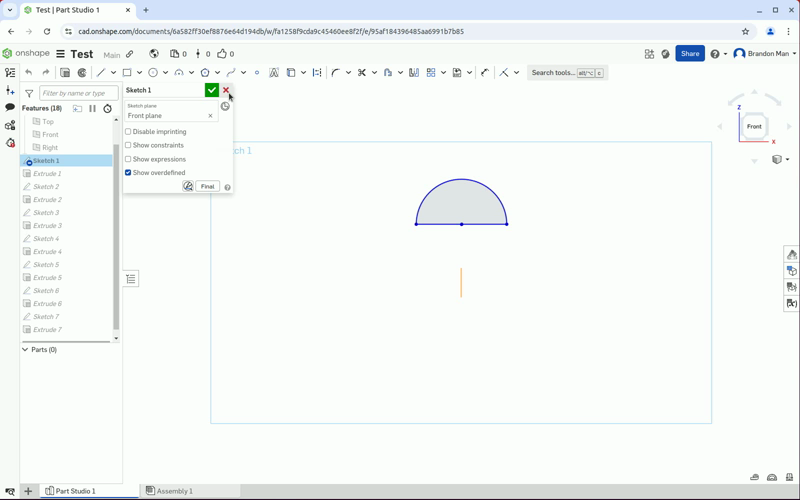
key(shift+s)
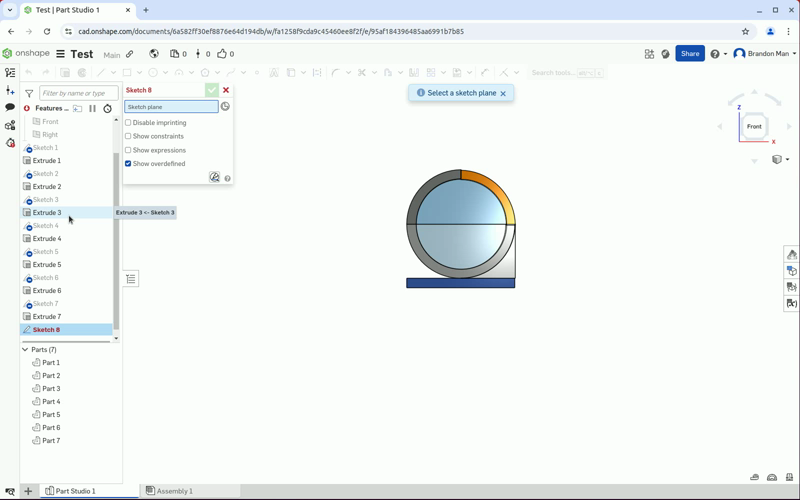
scroll(3)
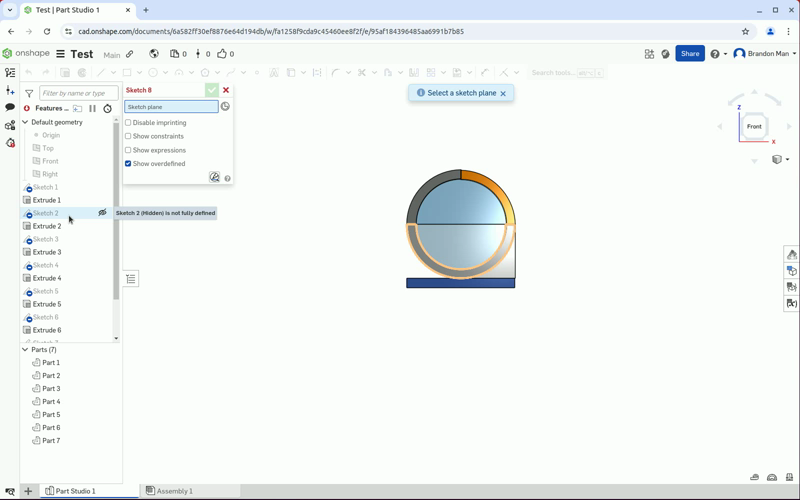
mouse_move(69, 163)
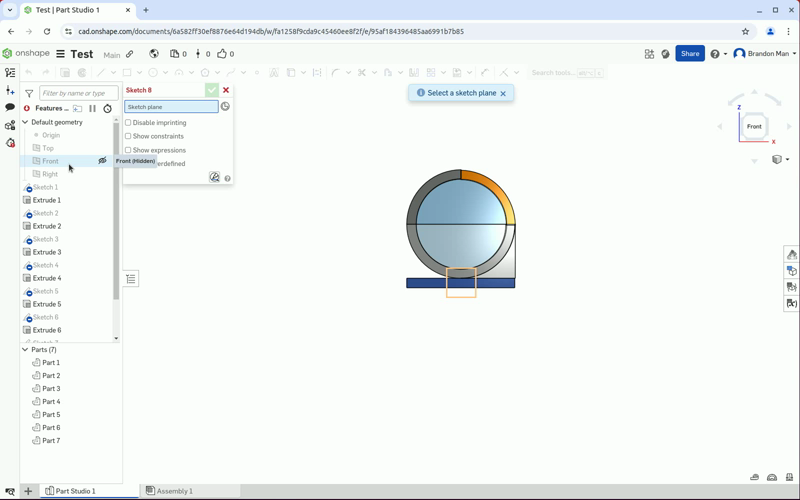
click(69, 163)
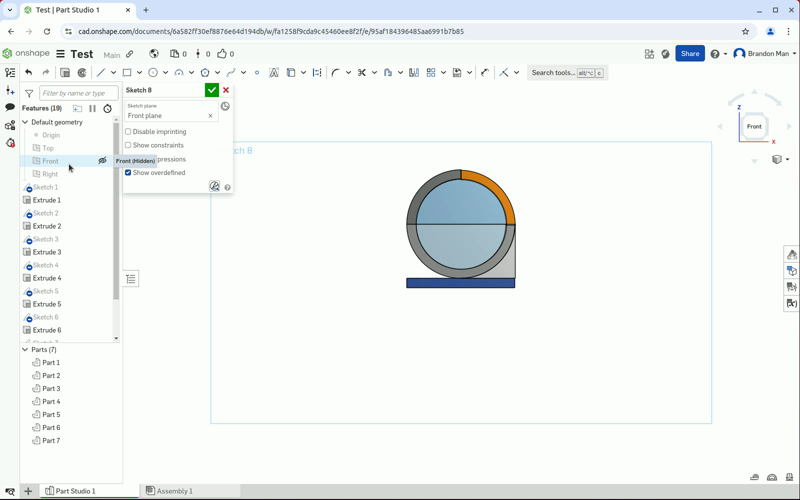
mouse_move(73, 352)
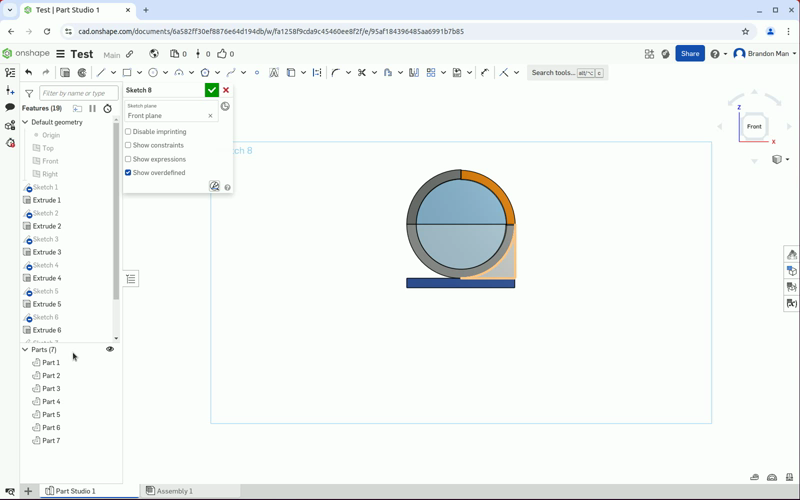
key(y)
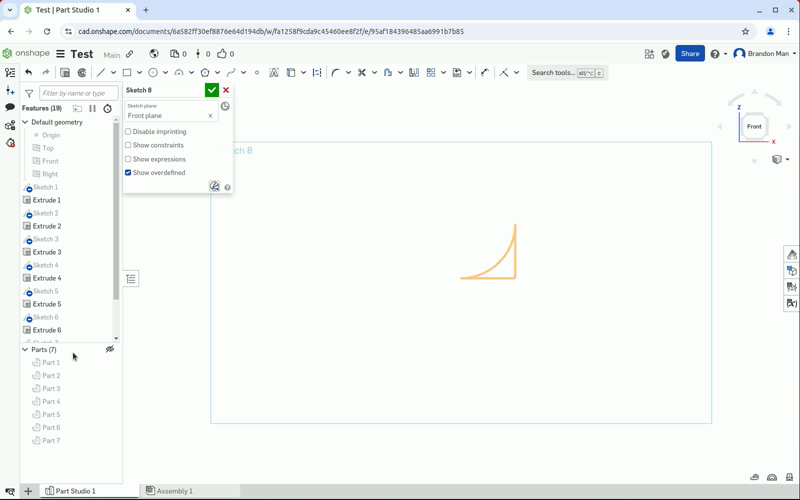
key(l)
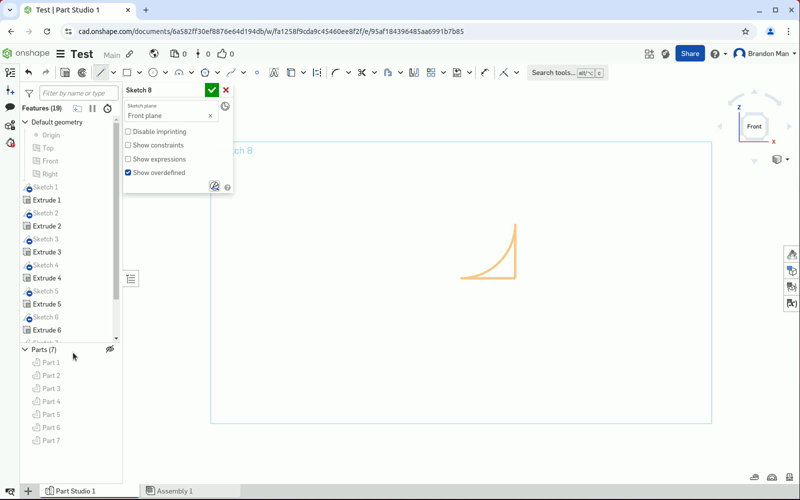
key_down(shift)
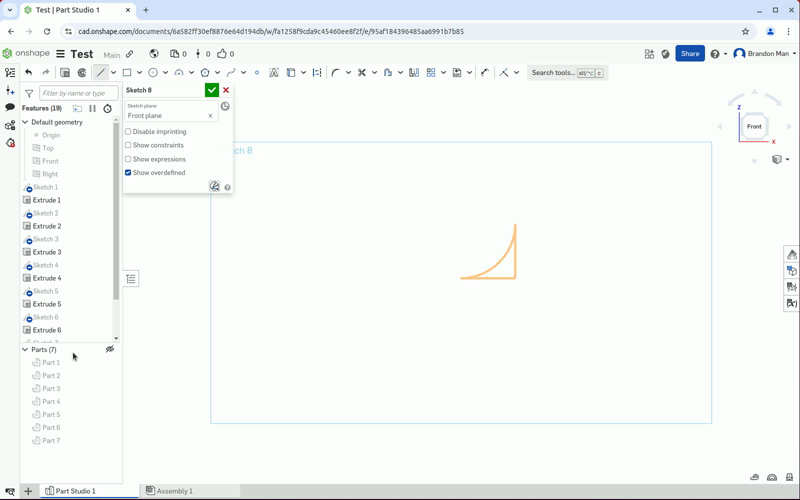
mouse_move(406, 278)
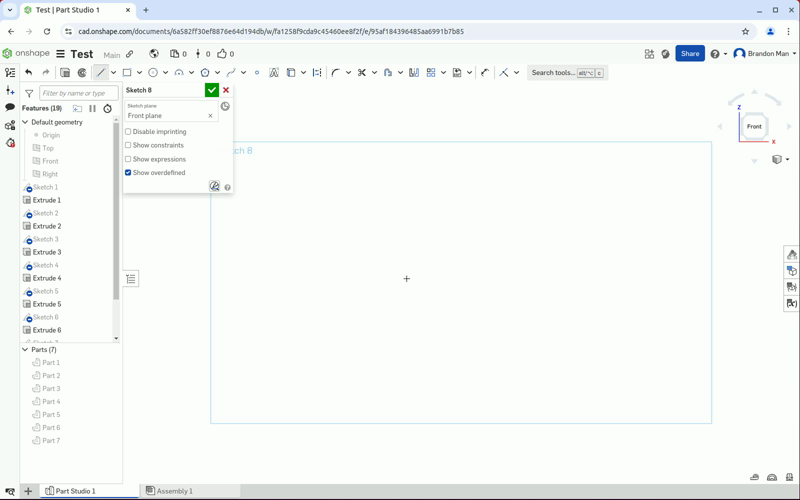
click(406, 278)
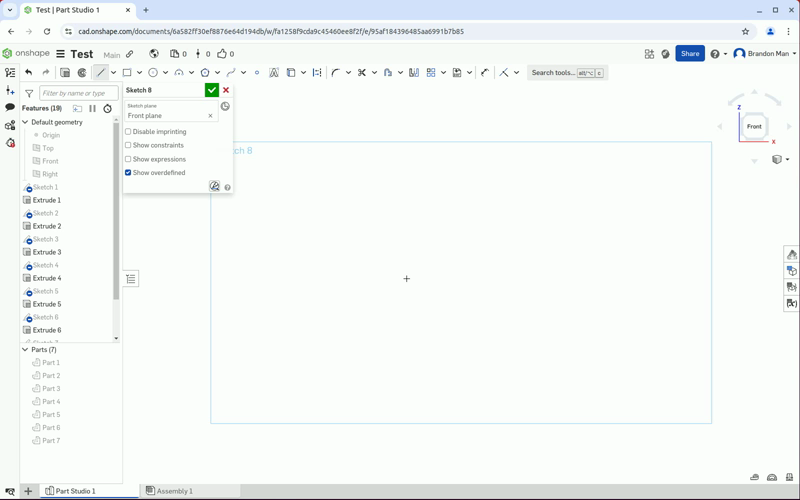
key_up(shift)
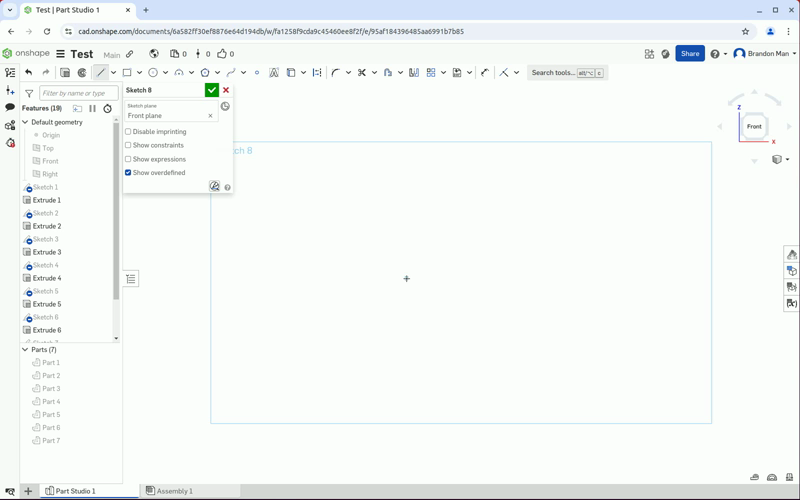
key_down(shift)
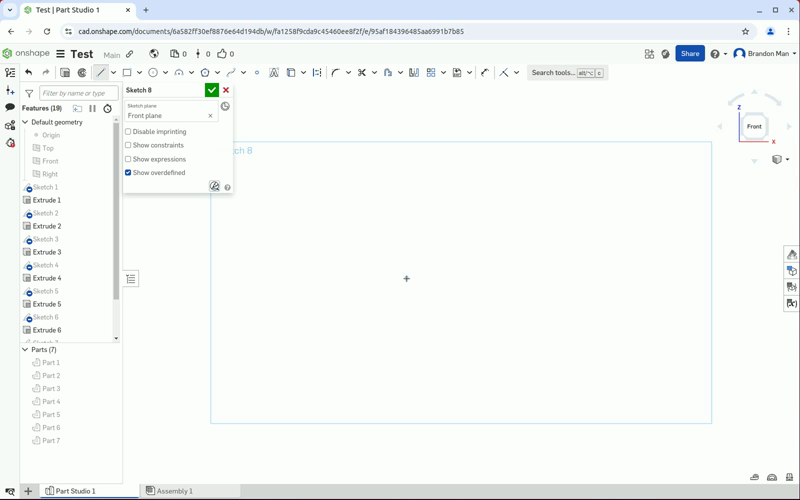
mouse_move(436, 278)
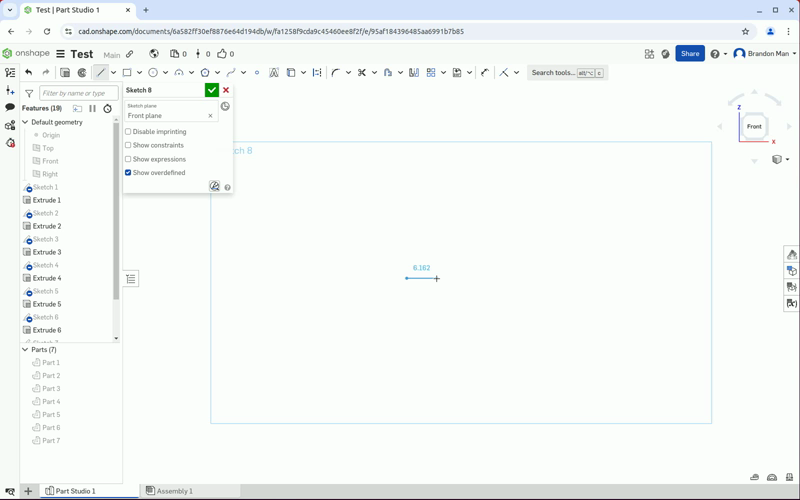
mouse_move(461, 278)
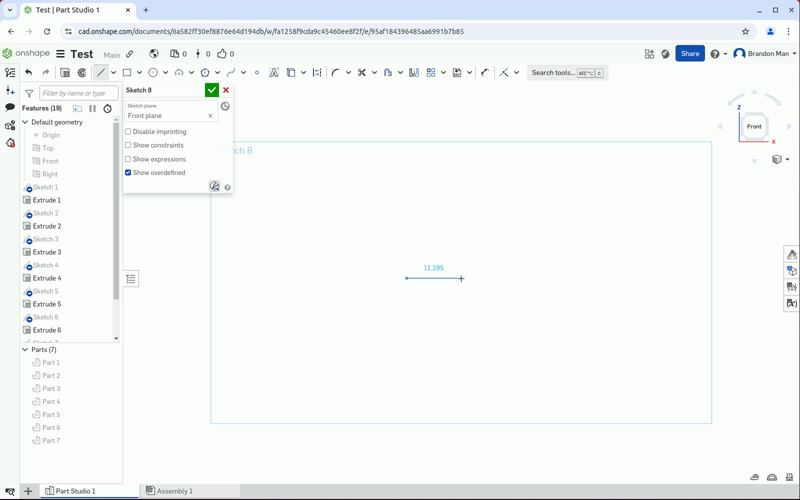
click(461, 278)
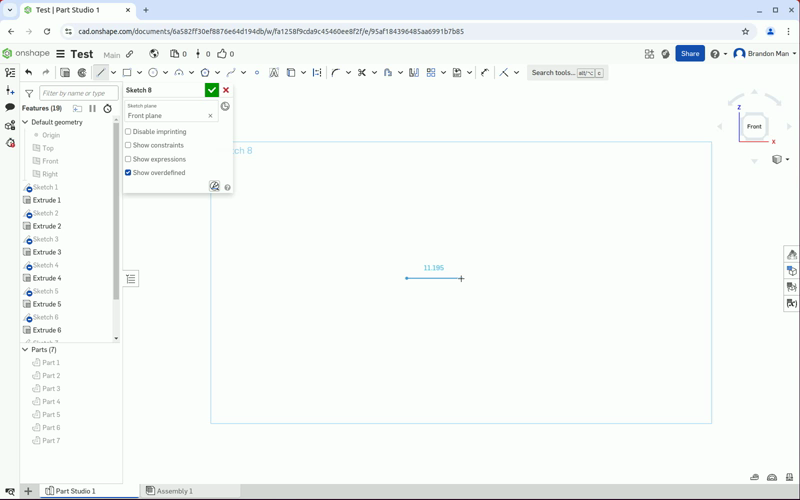
key_up(shift)
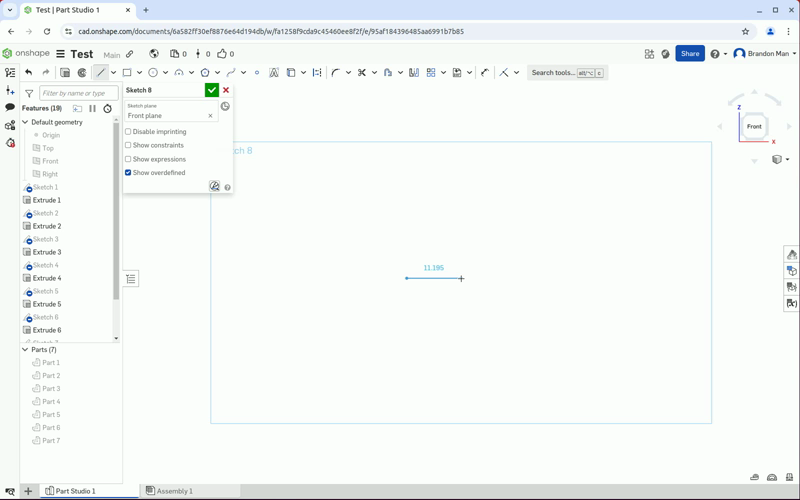
key(esc)
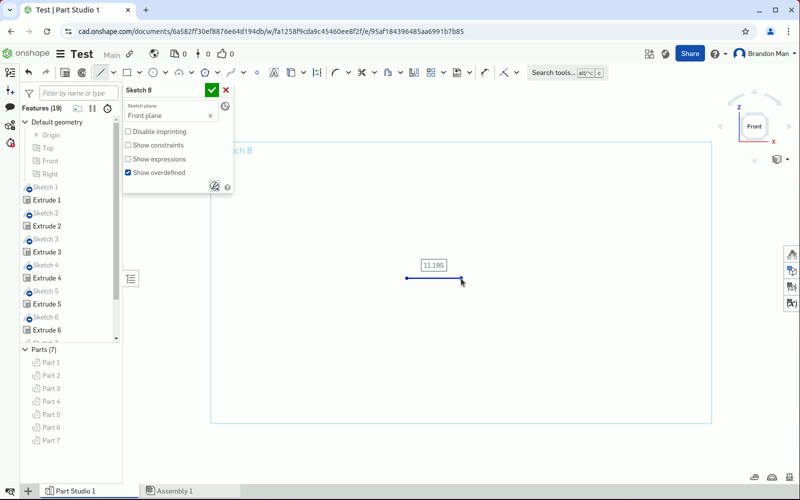
key(a)
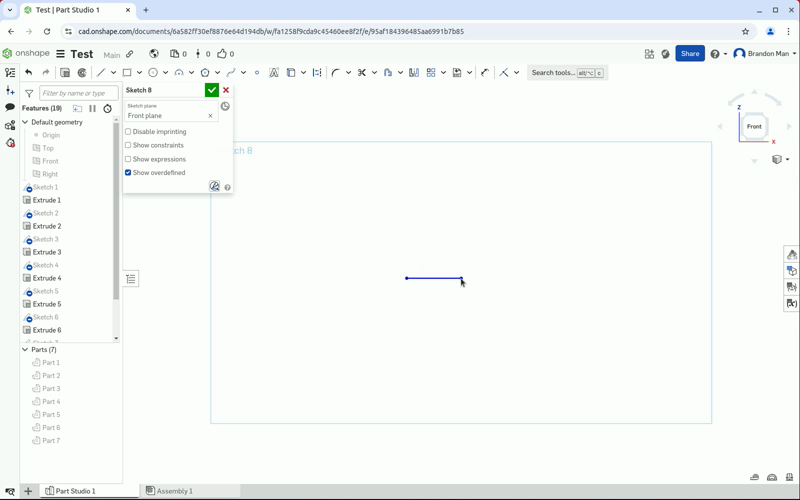
mouse_move(461, 278)
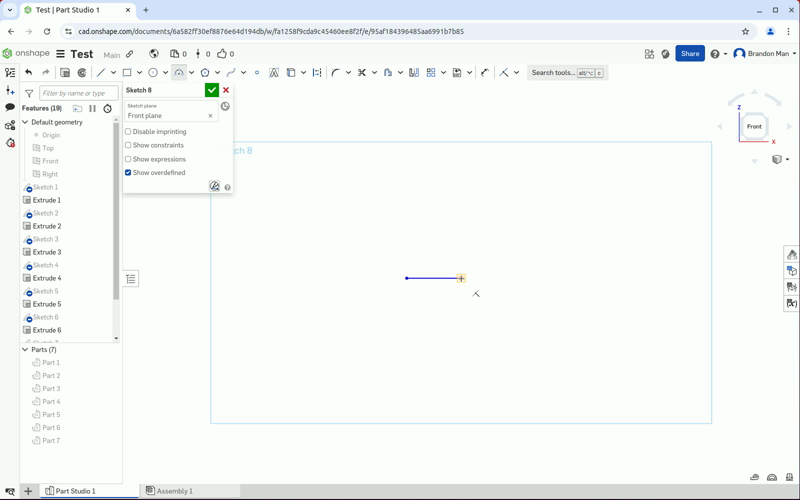
click(461, 278)
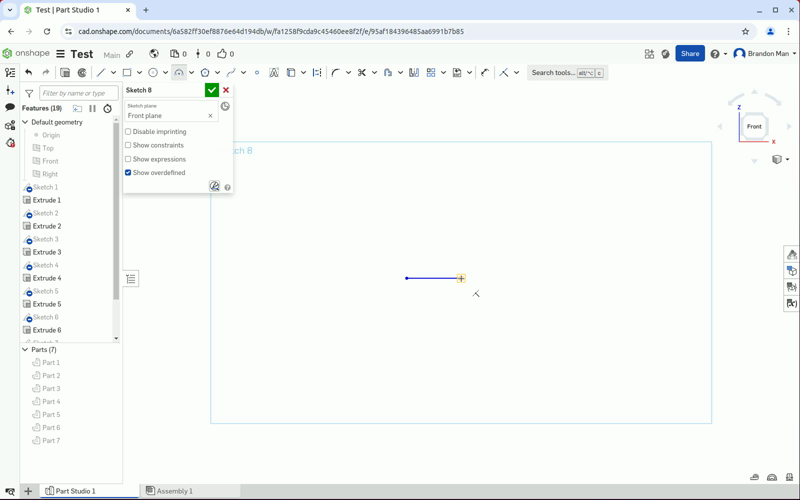
key_down(shift)
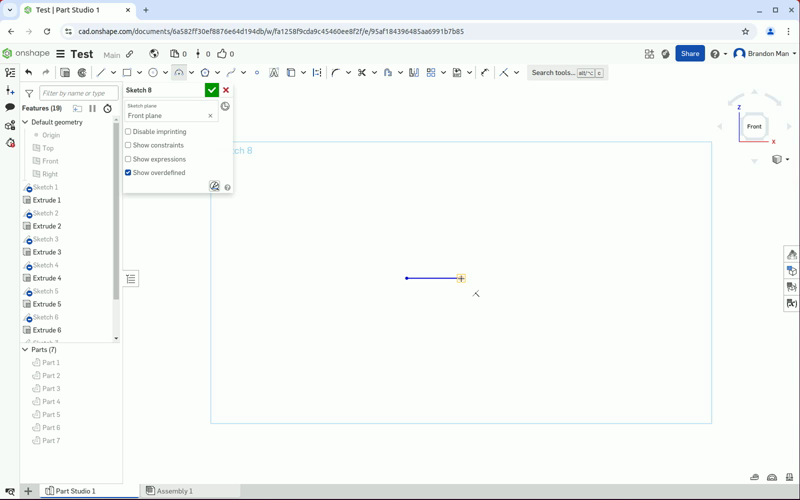
mouse_move(406, 223)
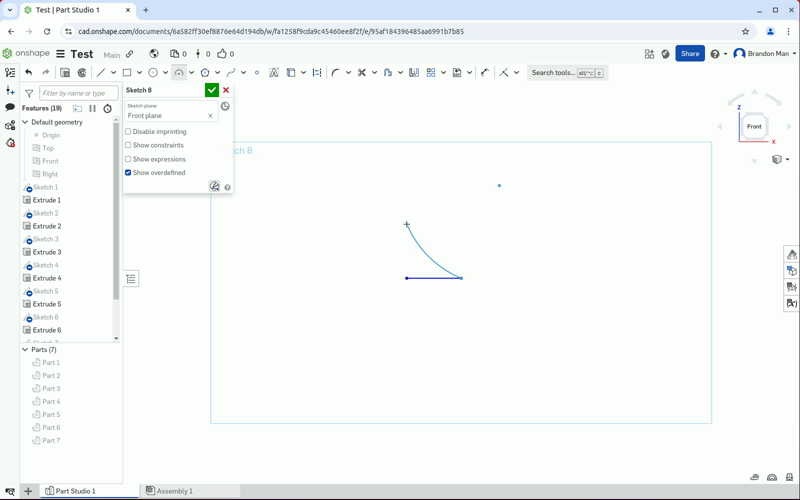
click(406, 223)
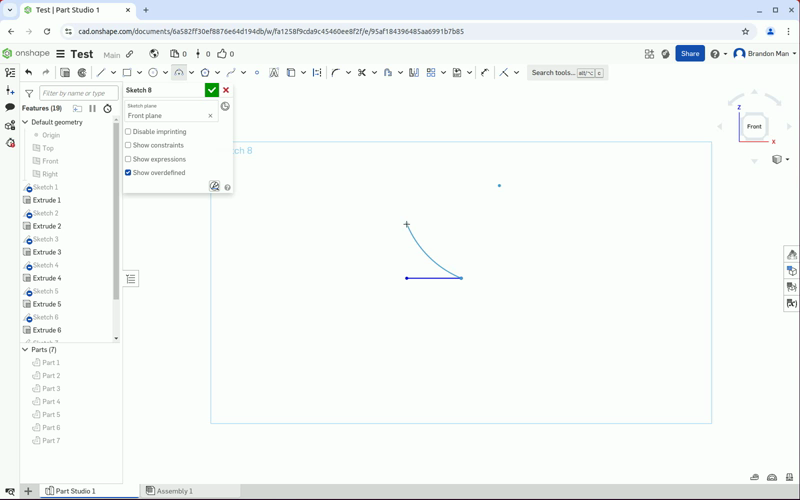
mouse_move(422, 262)
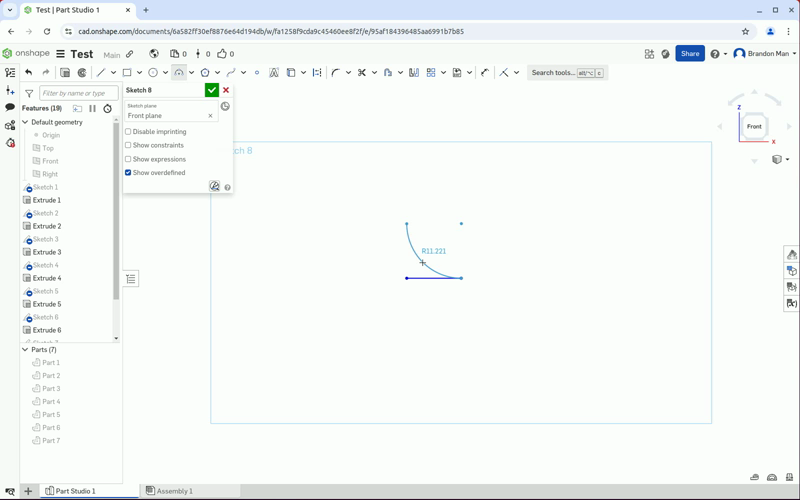
click(422, 262)
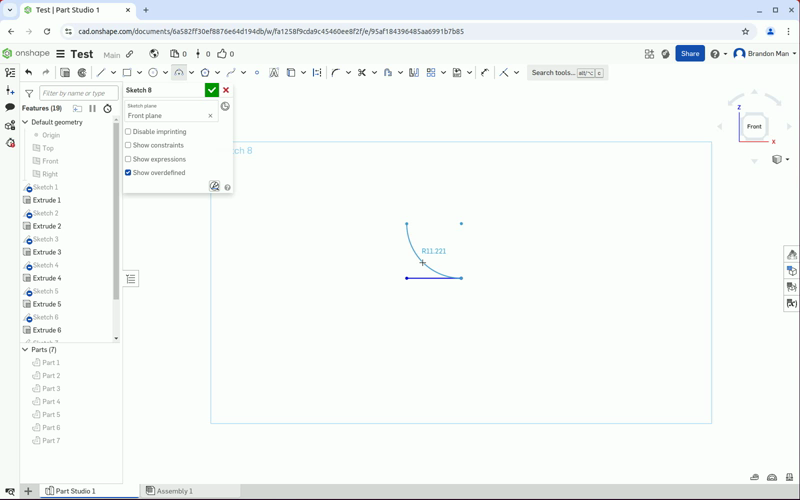
key_up(shift)
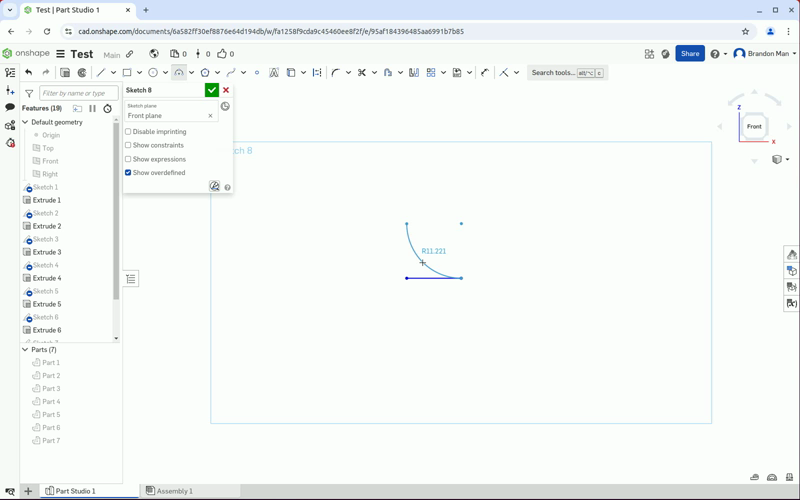
key(esc)
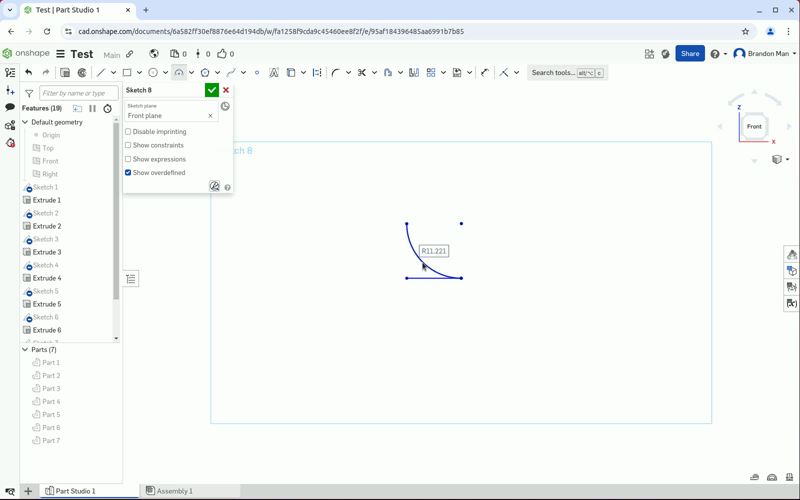
key(l)
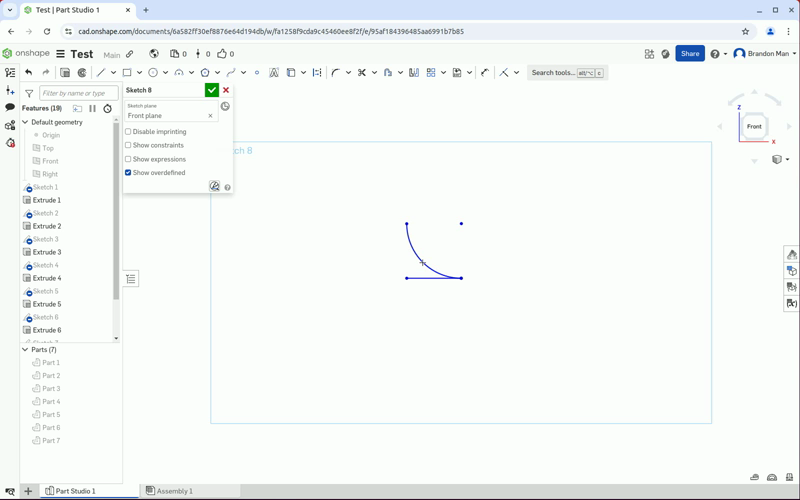
mouse_move(406, 223)
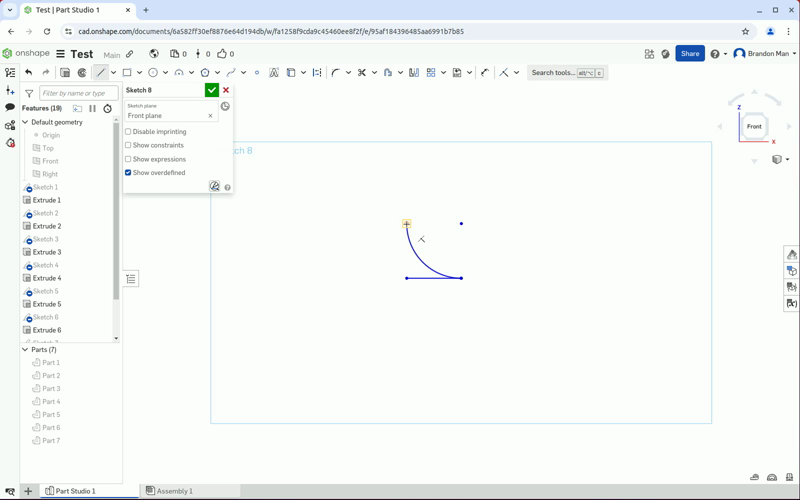
click(406, 223)
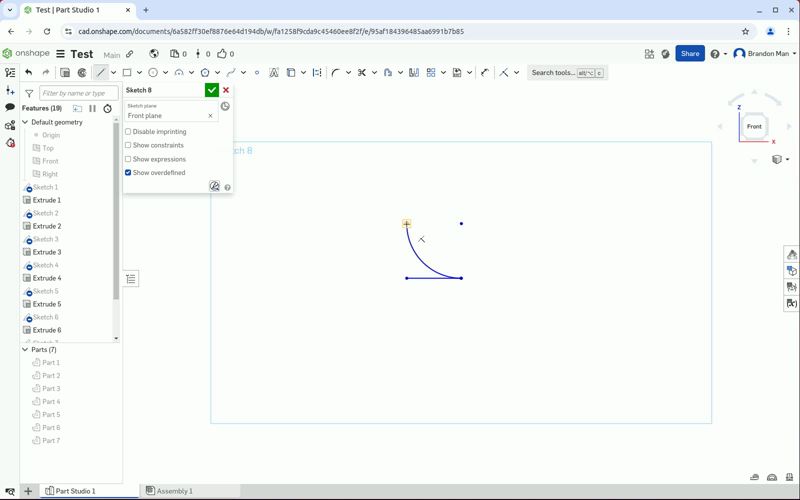
mouse_move(436, 223)
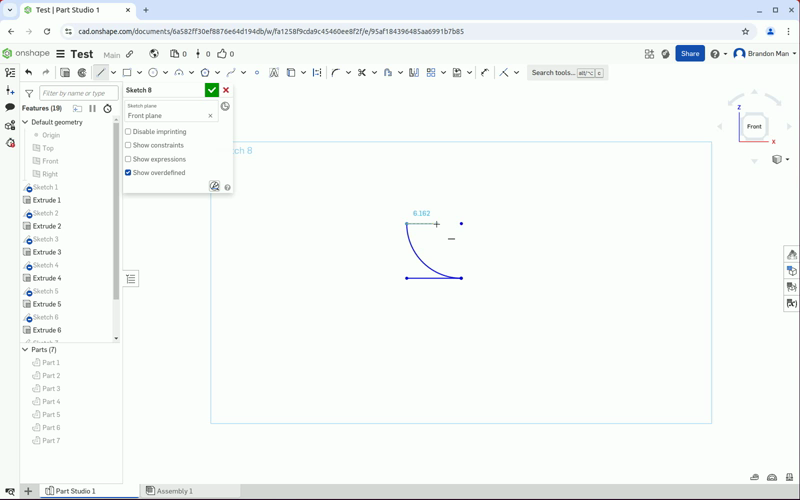
key_down(shift)
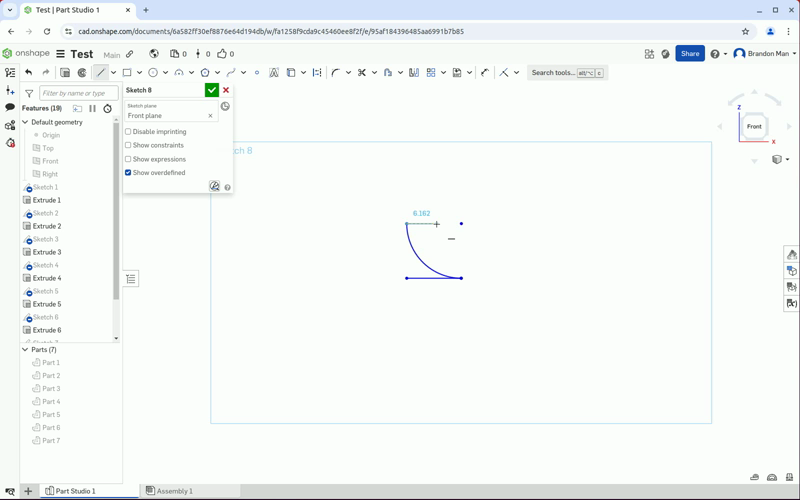
mouse_move(406, 278)
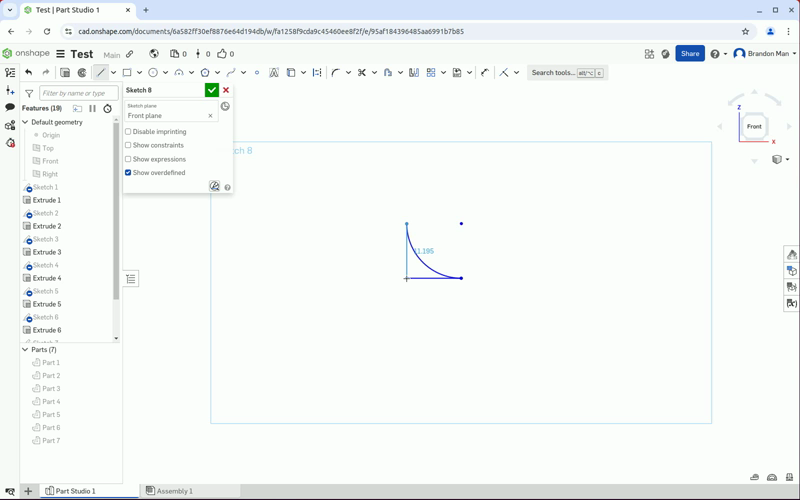
key_up(shift)
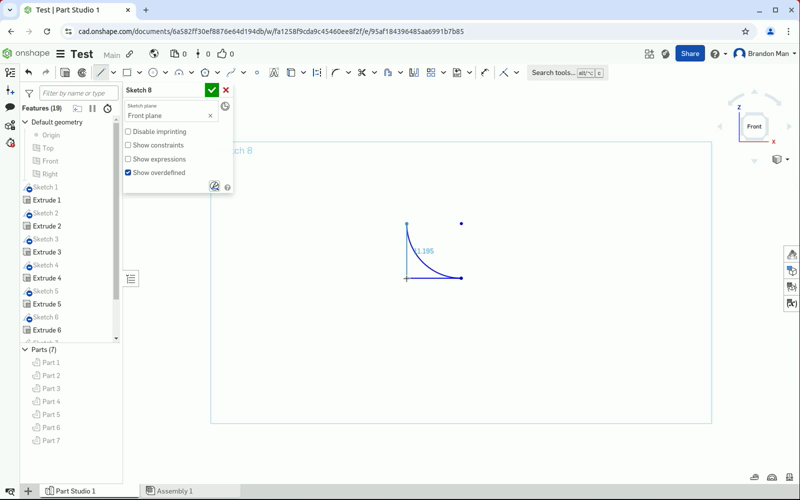
click(406, 278)
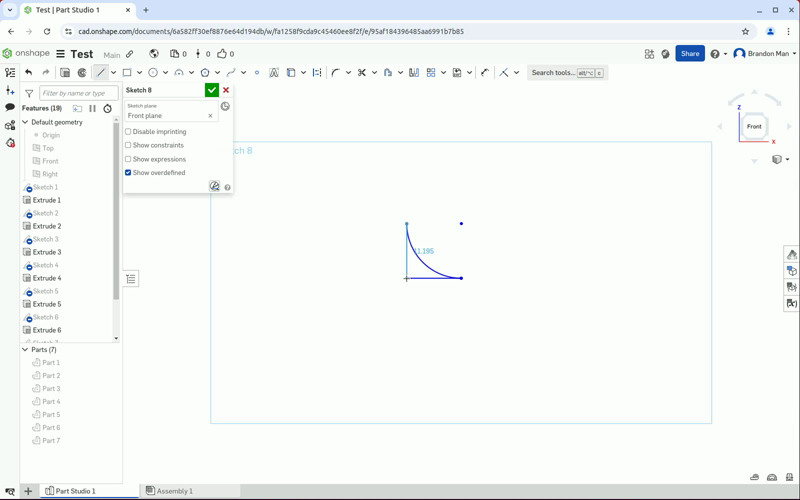
key(esc)
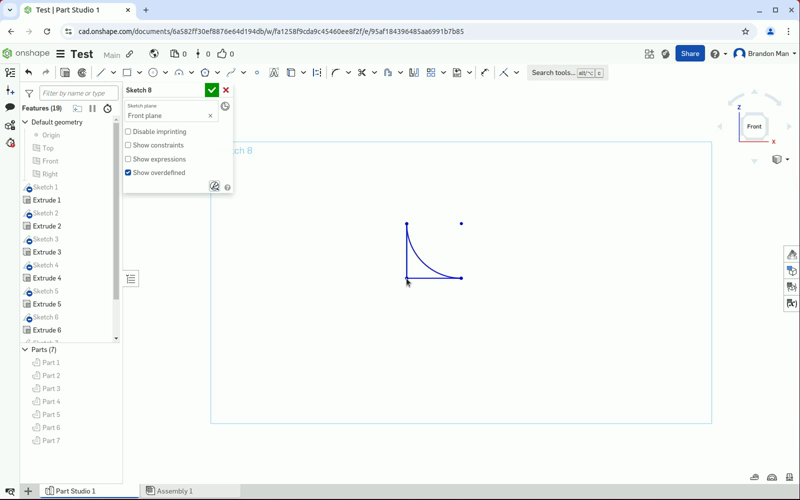
mouse_move(416, 276)
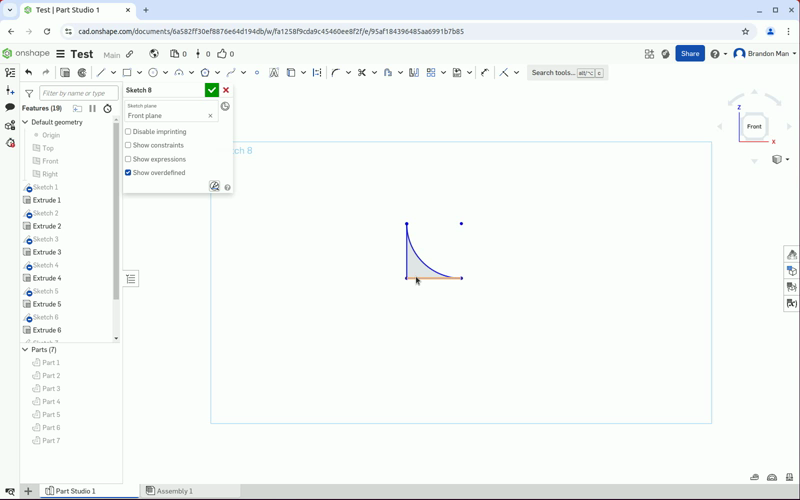
scroll(6)
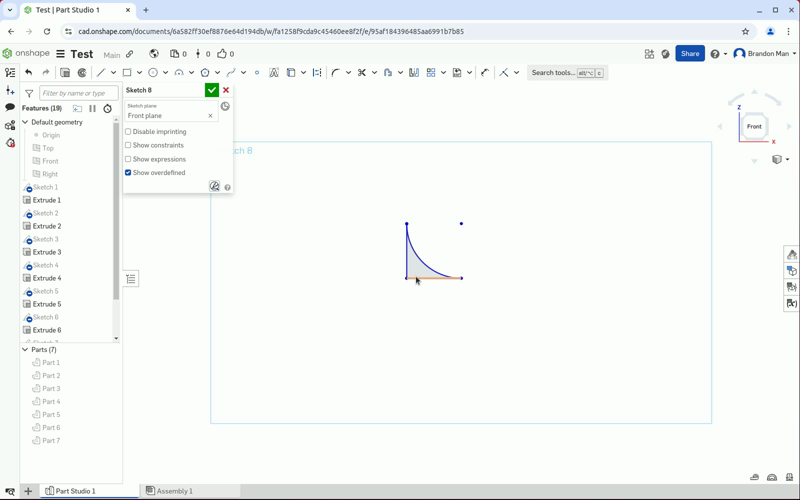
scroll(6)
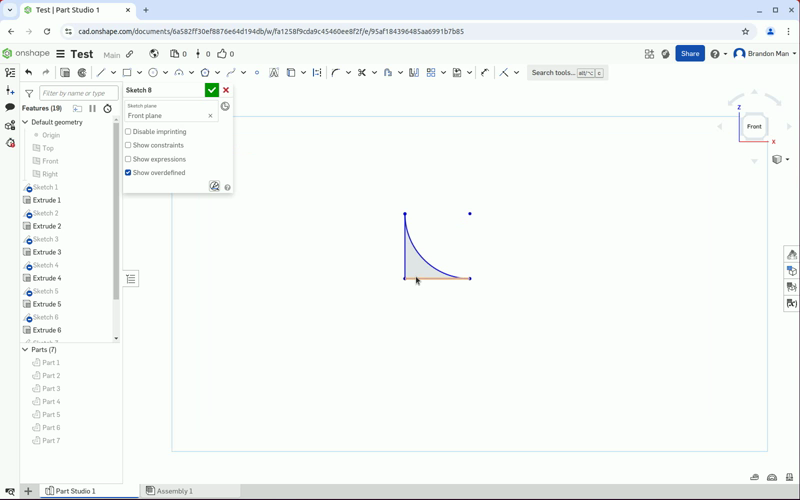
scroll(6)
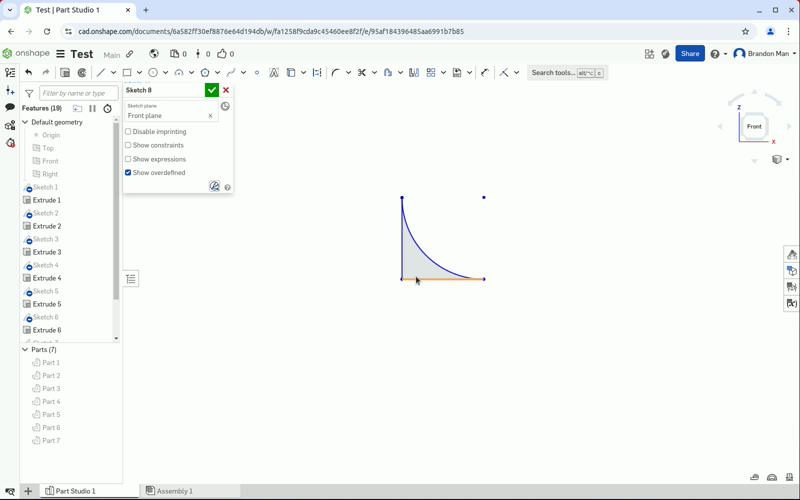
scroll(6)
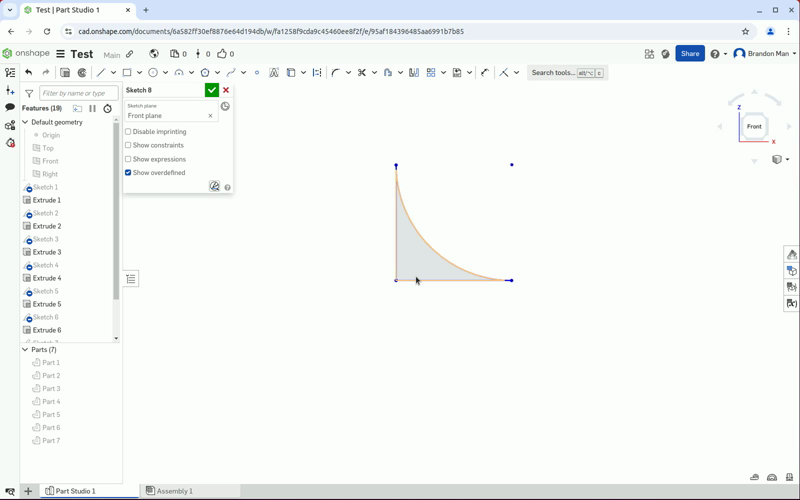
scroll(6)
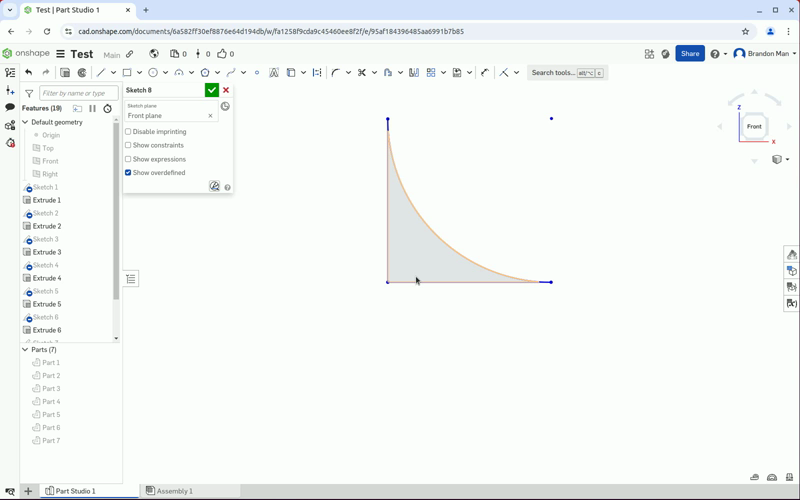
scroll(6)
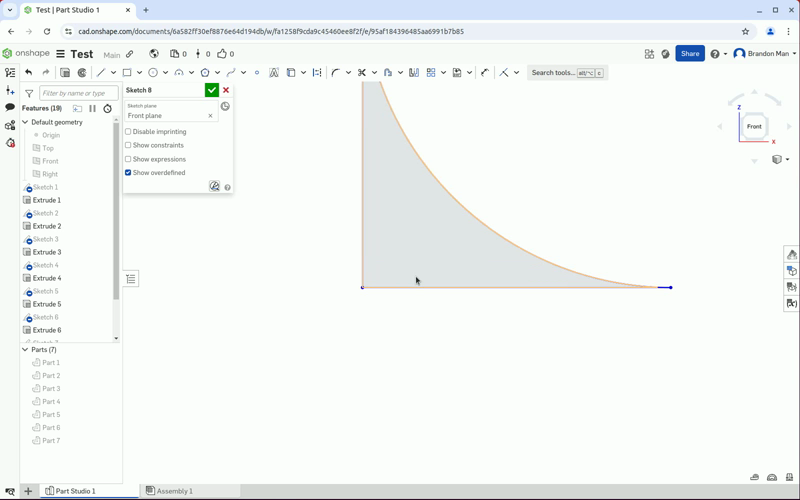
scroll(6)
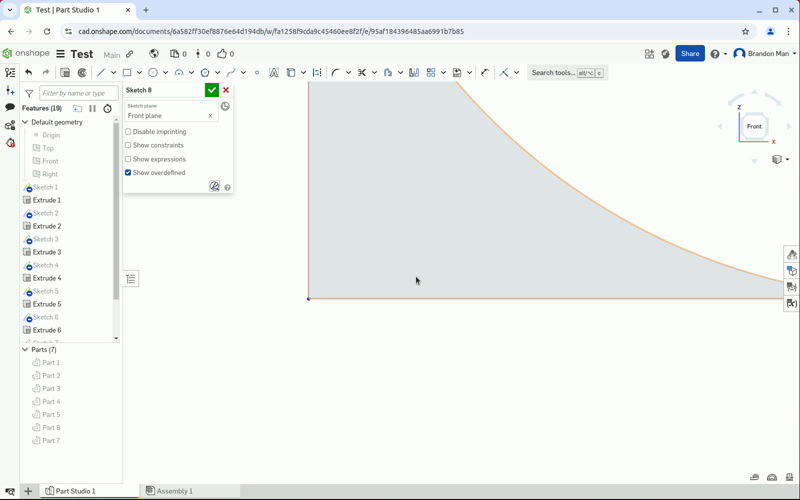
click(416, 276)
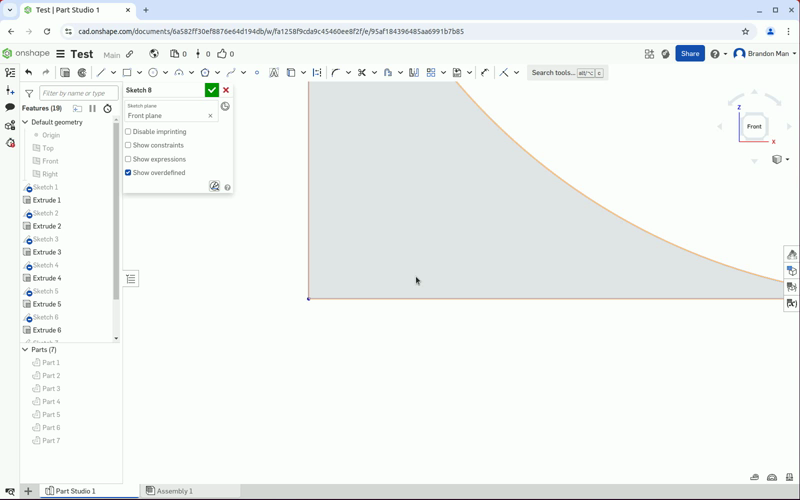
scroll(-6)
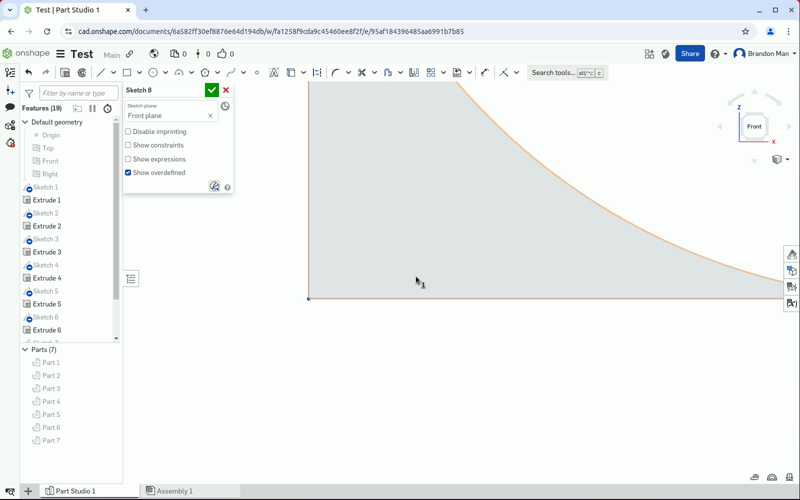
scroll(-6)
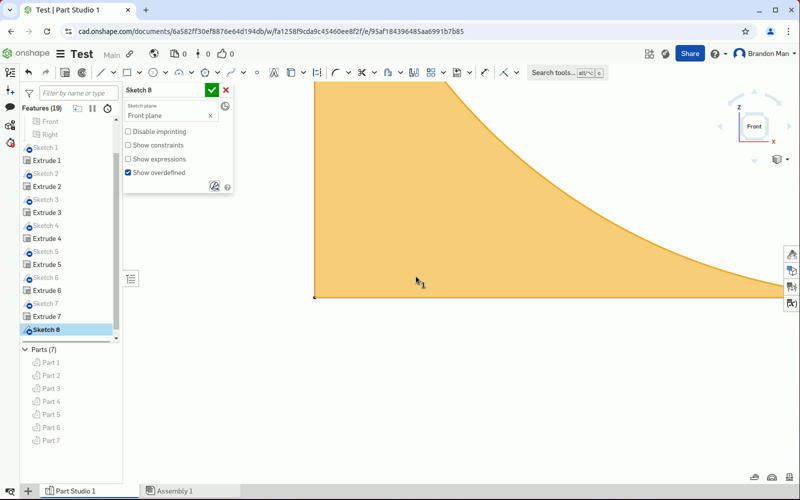
scroll(-6)
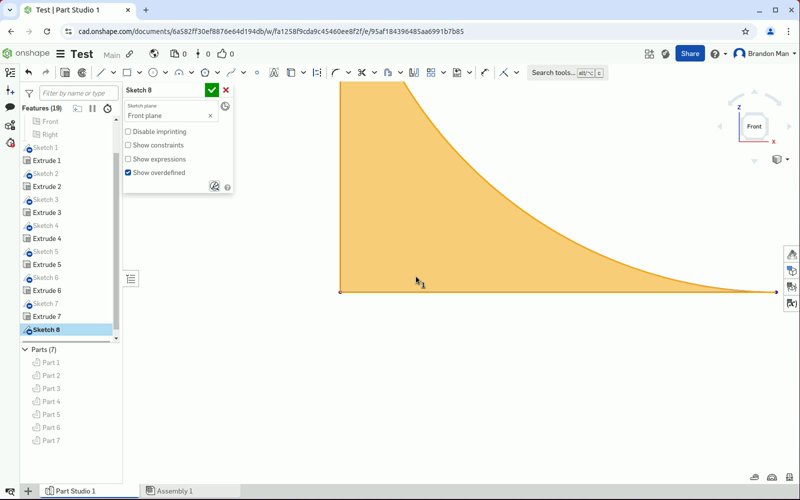
scroll(-6)
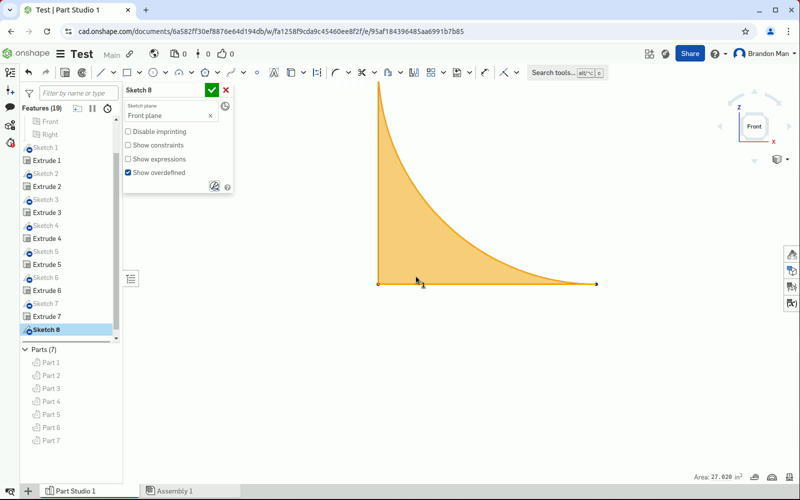
scroll(-6)
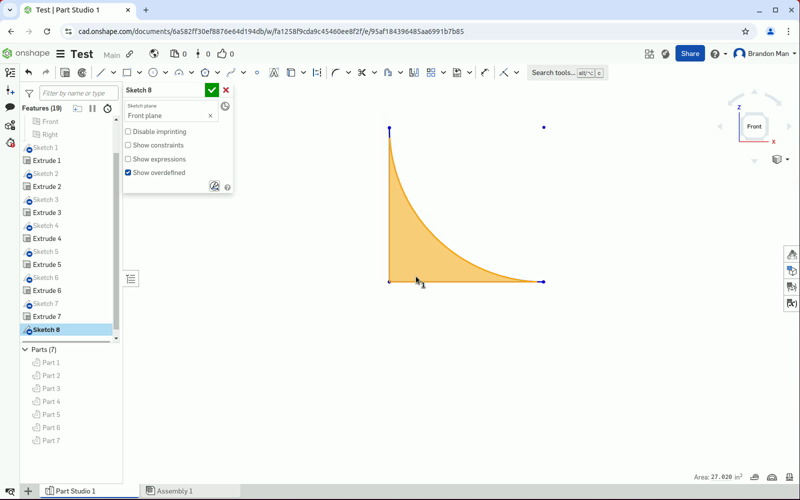
scroll(-6)
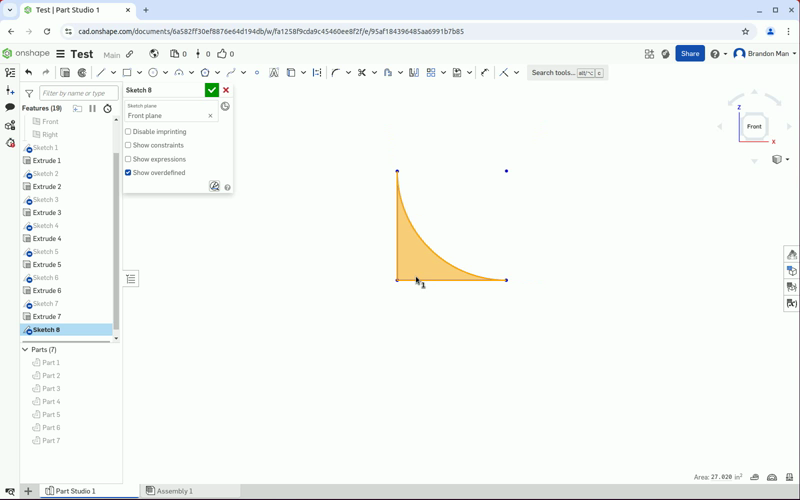
scroll(-6)
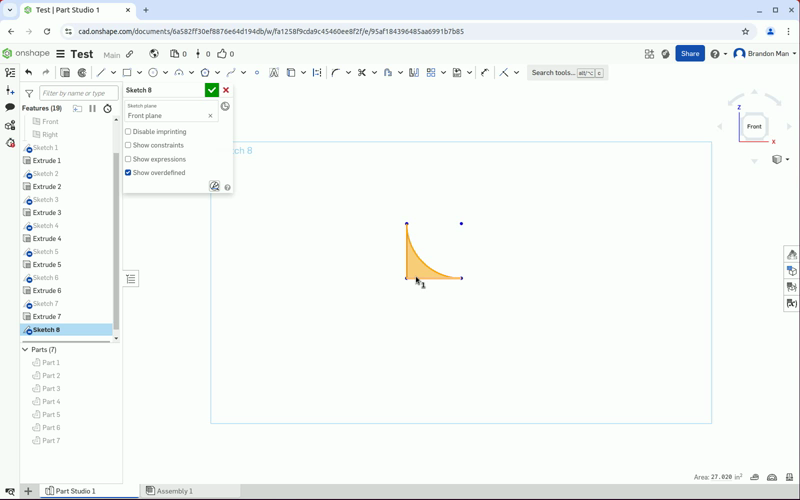
mouse_move(73, 352)
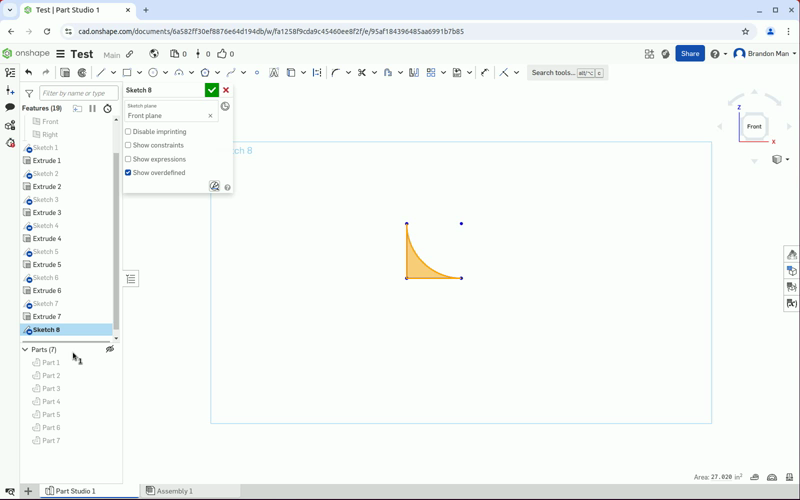
key(shift+y)
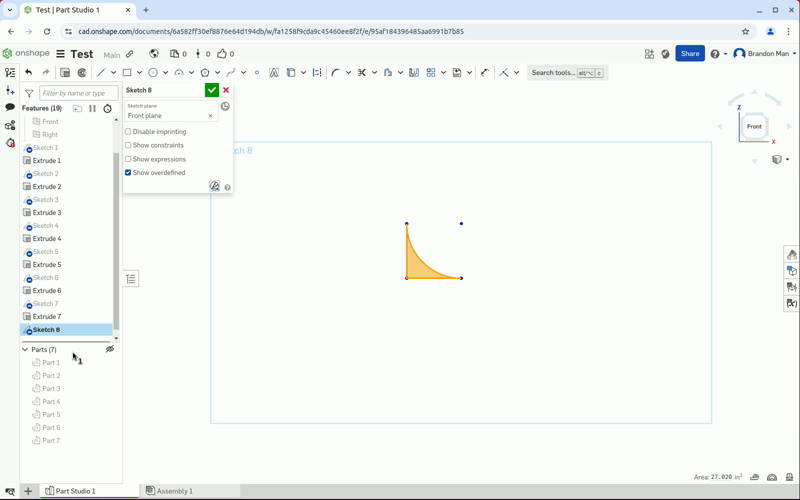
key(shift+e)
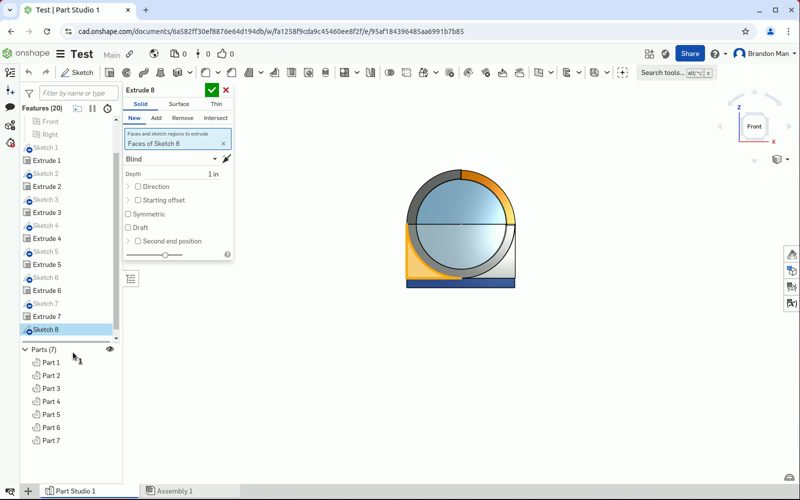
mouse_move(143, 106)
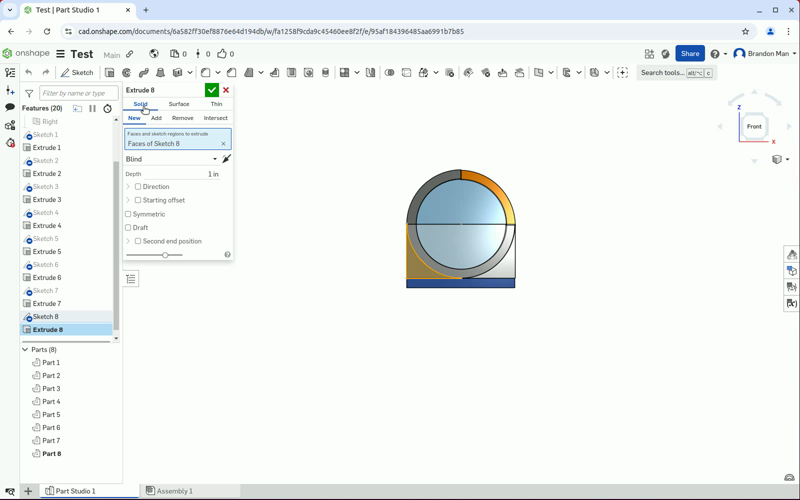
click(143, 106)
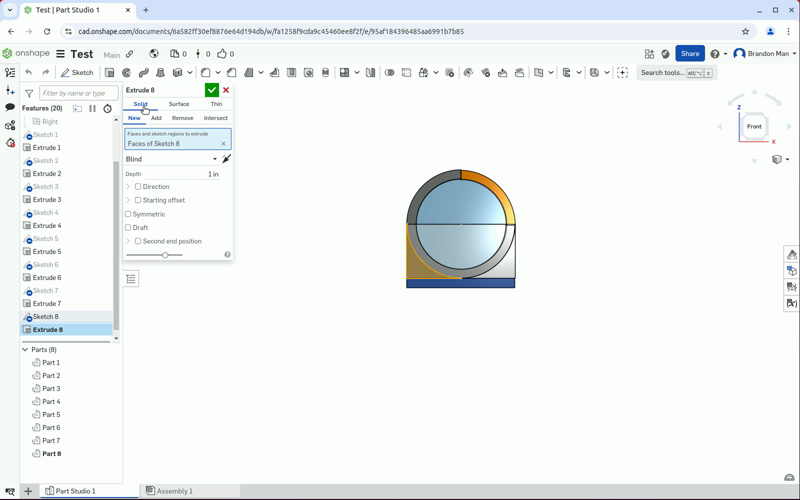
mouse_move(137, 120)
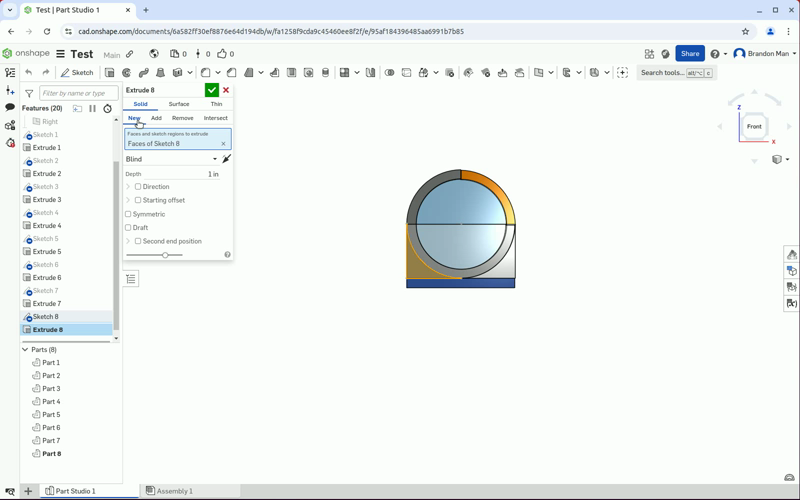
click(137, 120)
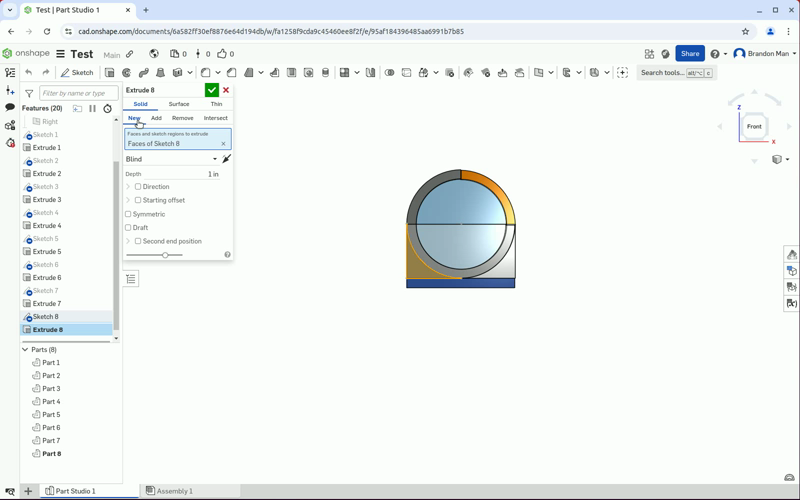
key(tab, 4)
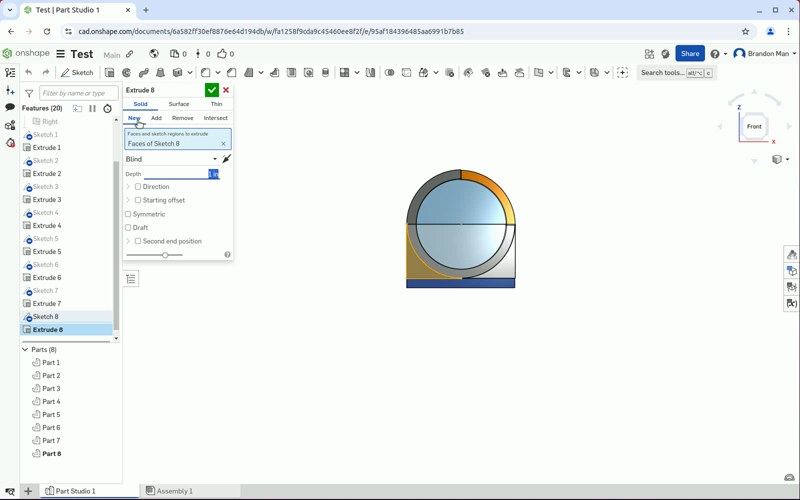
text(6.258)
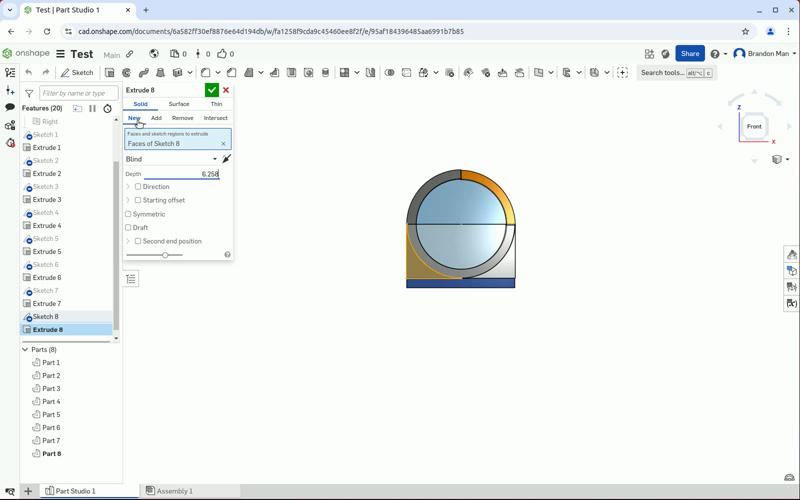
key(enter)
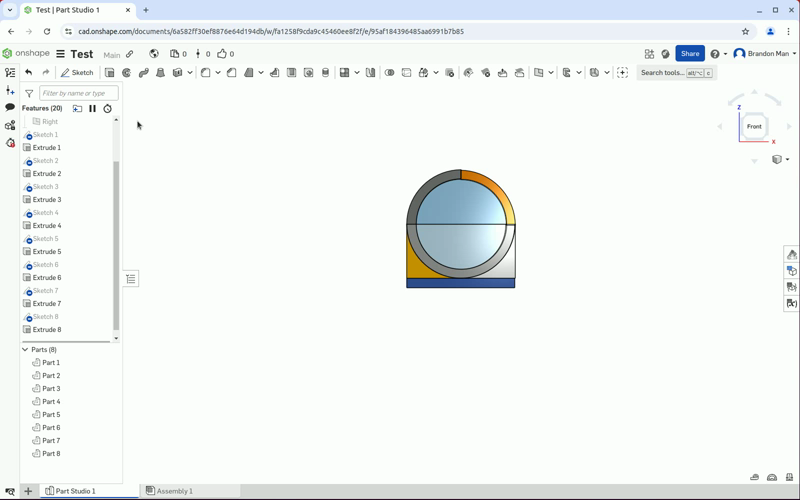
key(shift+h)
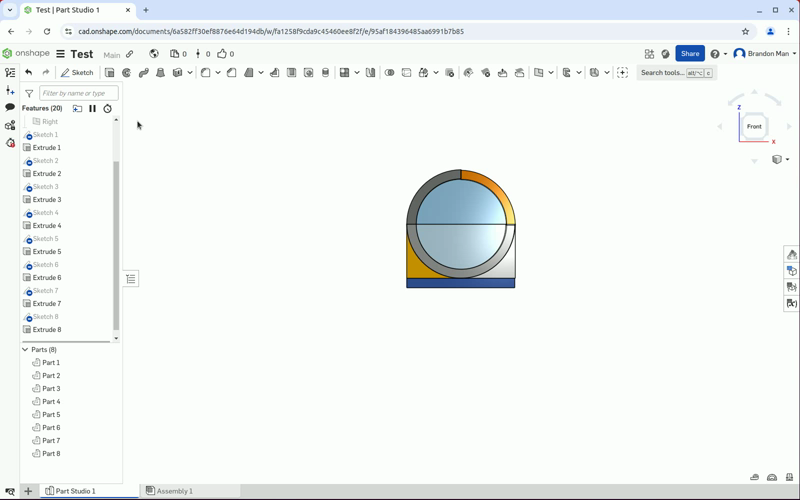
key(shift+h)
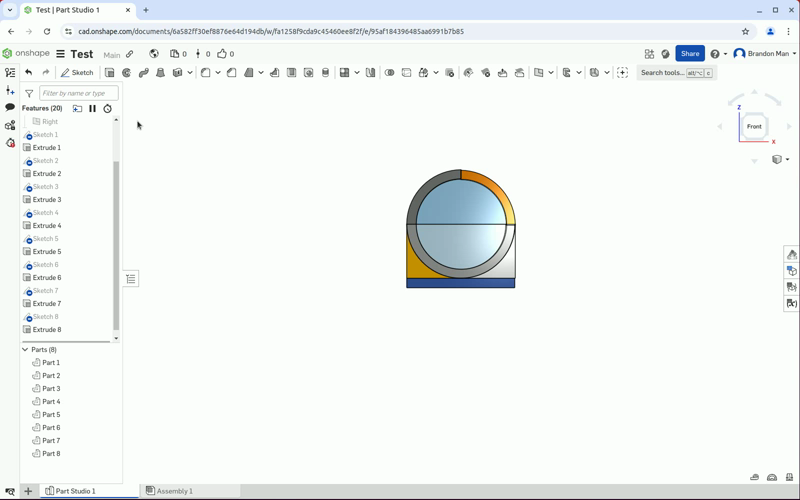
mouse_move(69, 137)
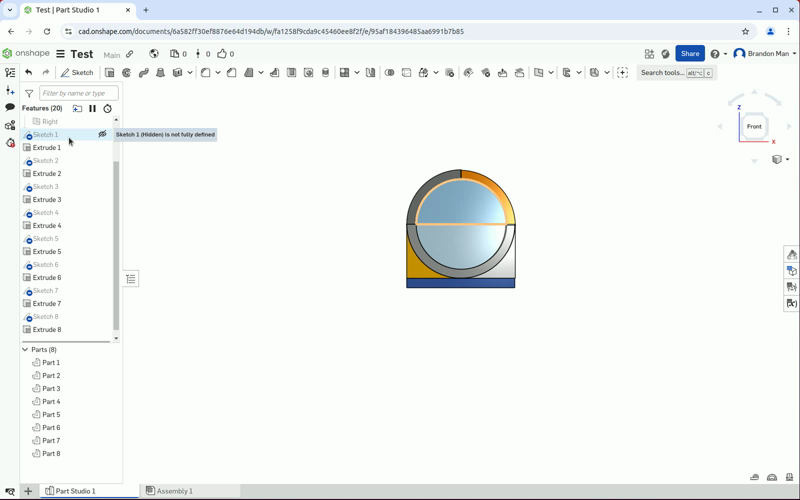
click(69, 137)
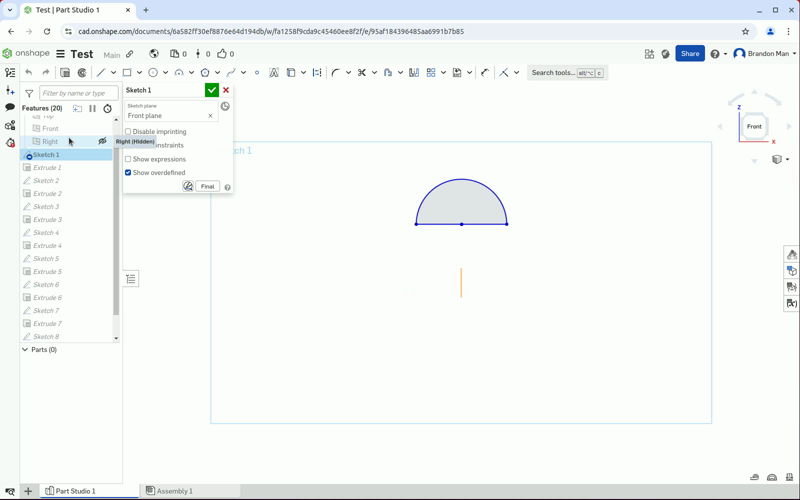
mouse_move(229, 92)
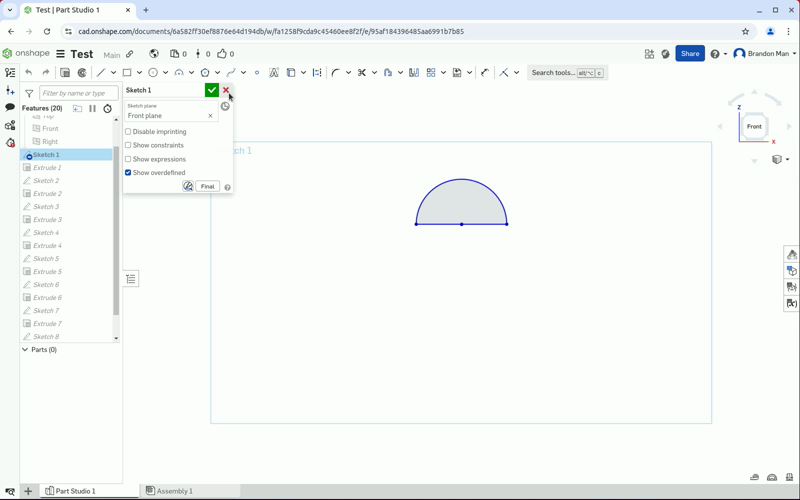
click(229, 92)
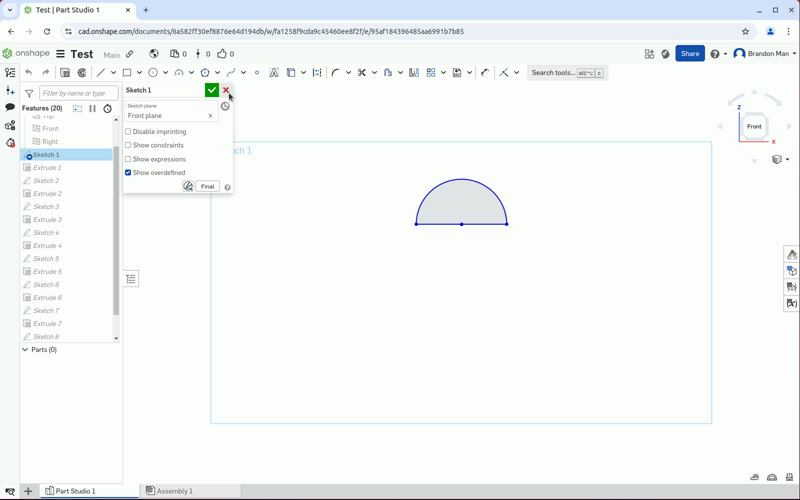
key(shift+s)
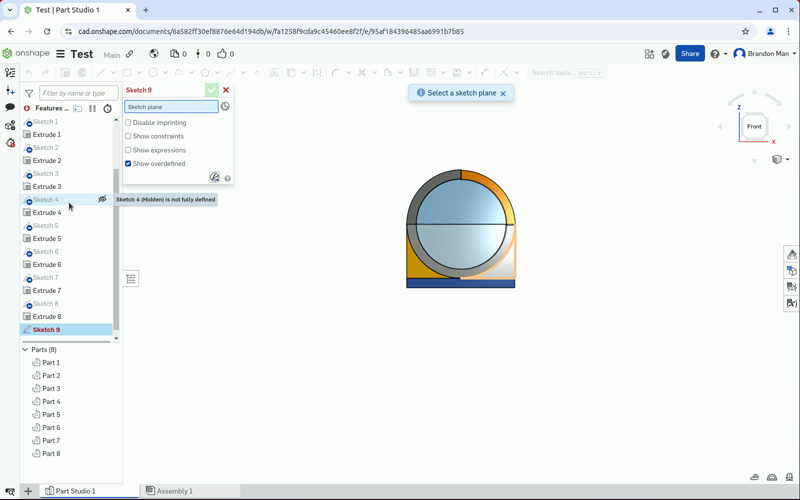
scroll(3)
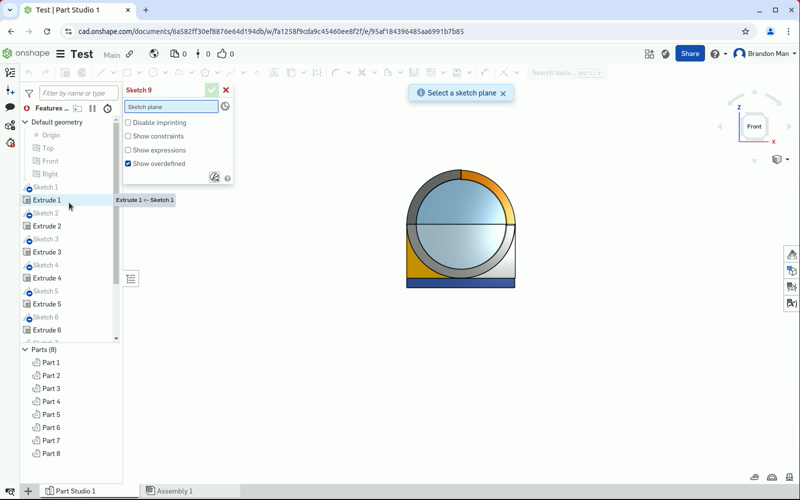
mouse_move(69, 163)
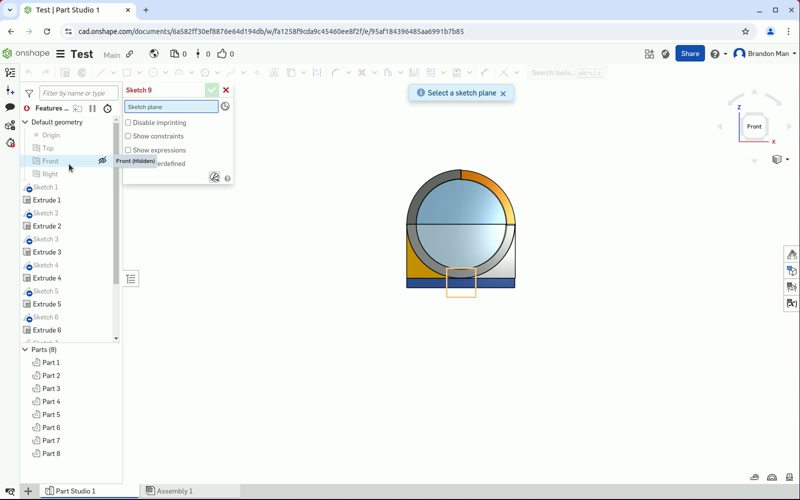
click(69, 163)
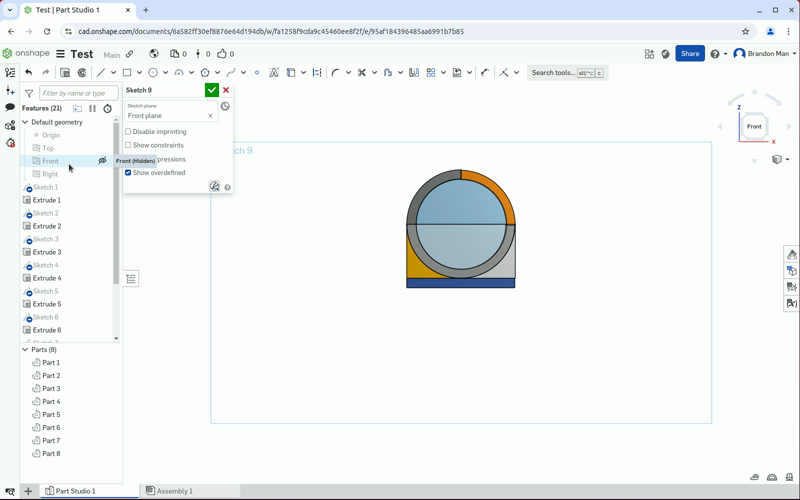
mouse_move(73, 352)
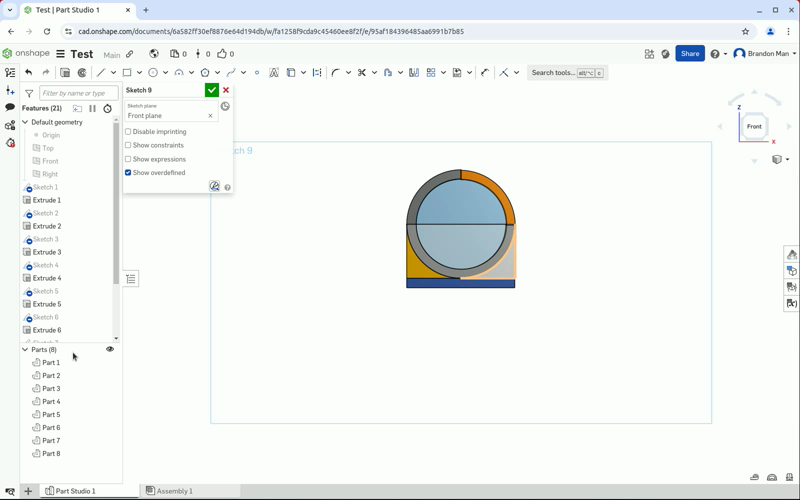
key(y)
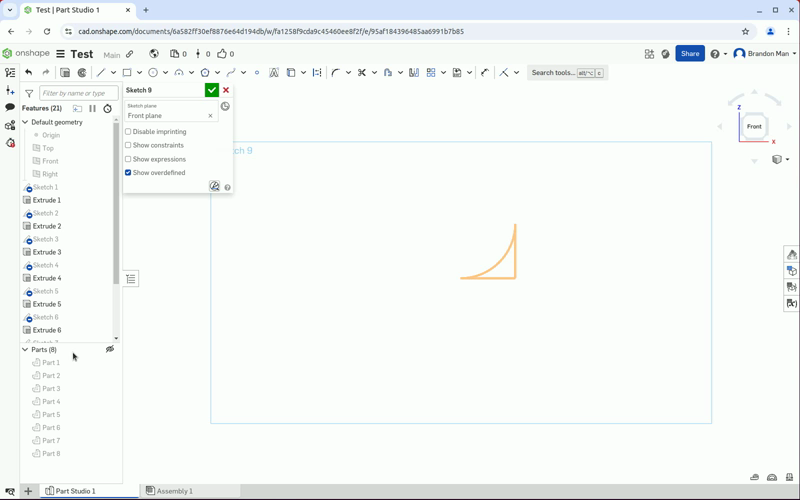
key(a)
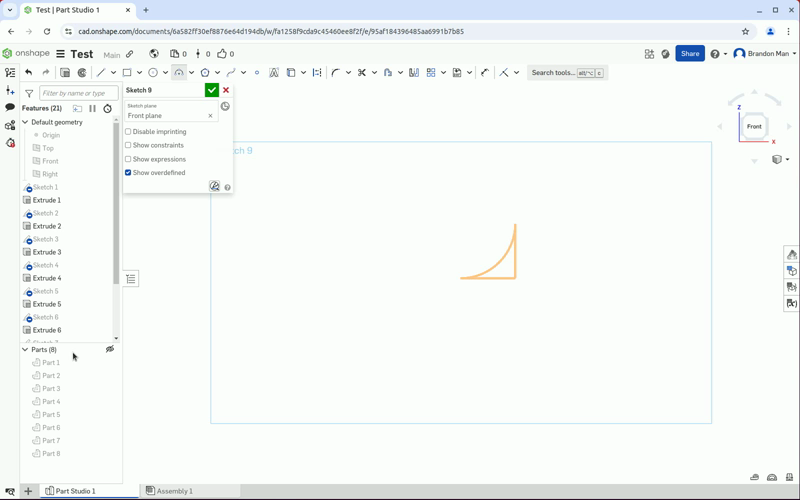
key_down(shift)
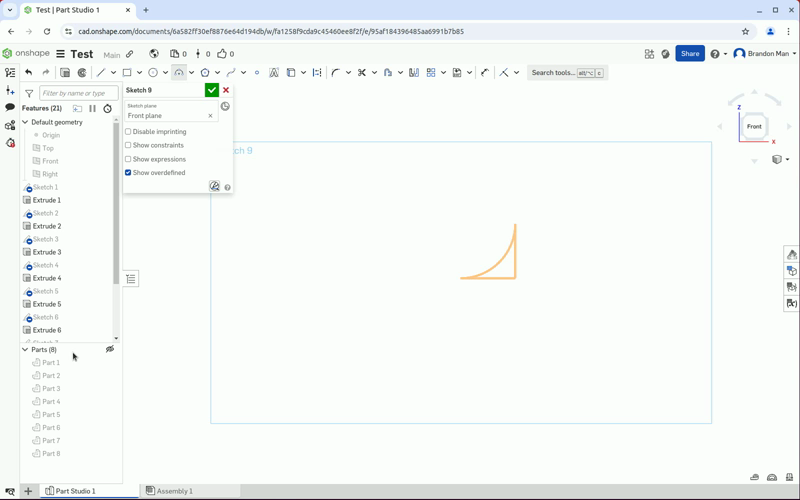
mouse_move(416, 224)
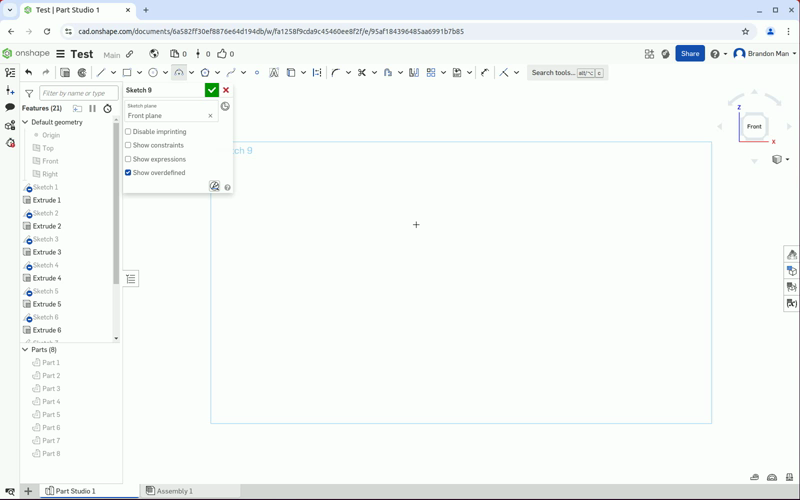
click(416, 224)
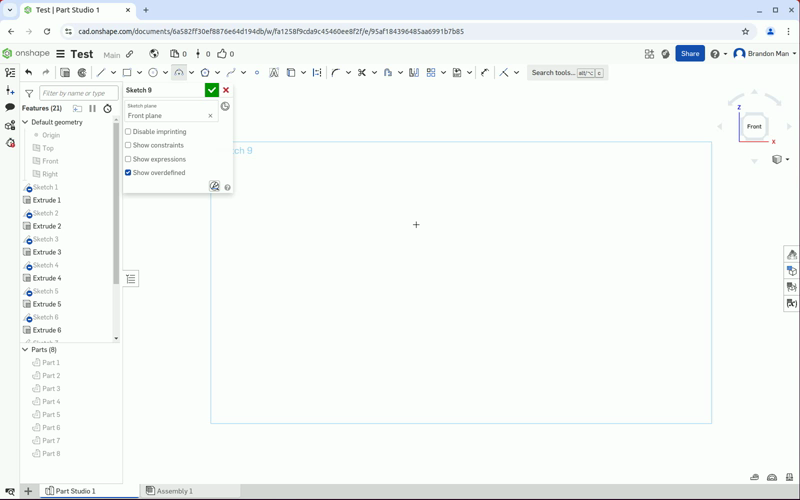
key_up(shift)
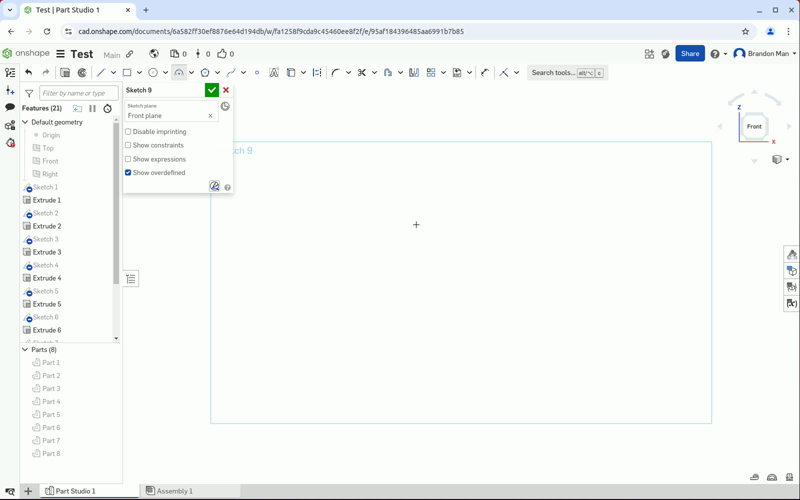
key_down(shift)
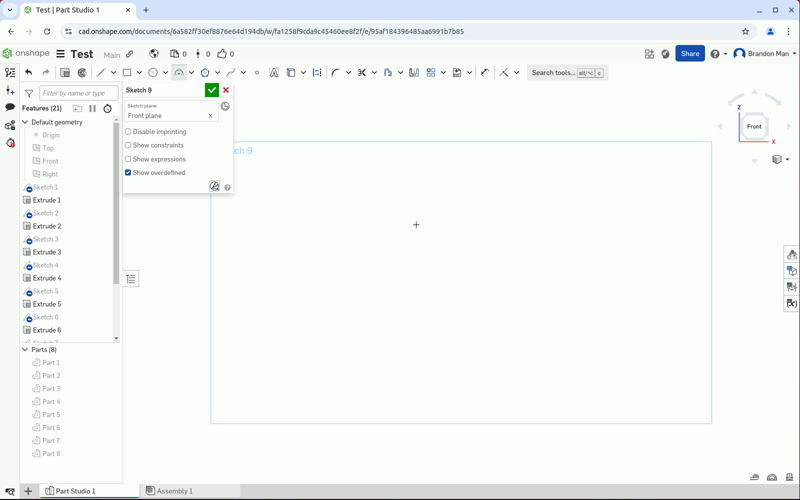
mouse_move(506, 224)
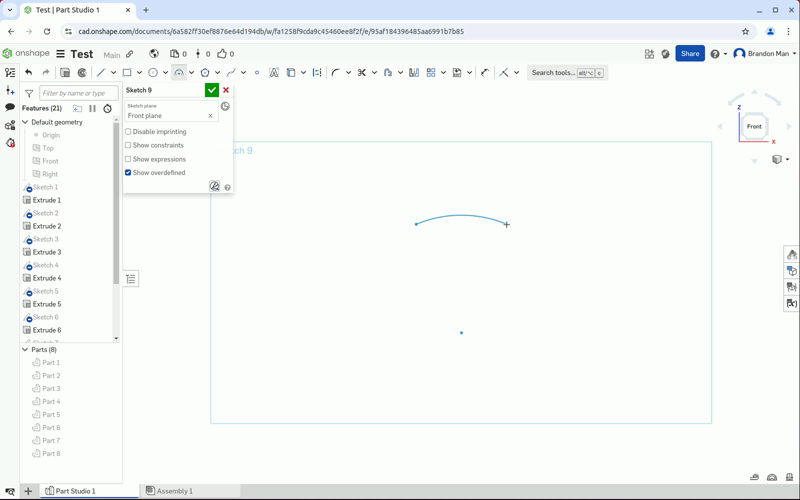
click(506, 224)
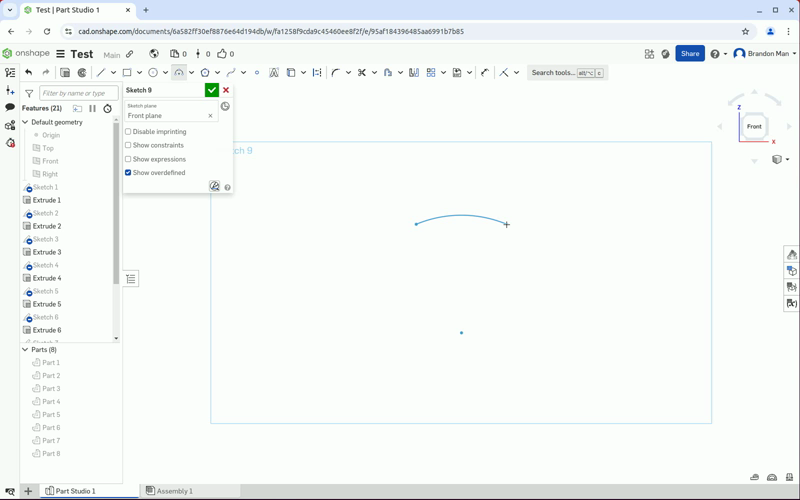
mouse_move(461, 269)
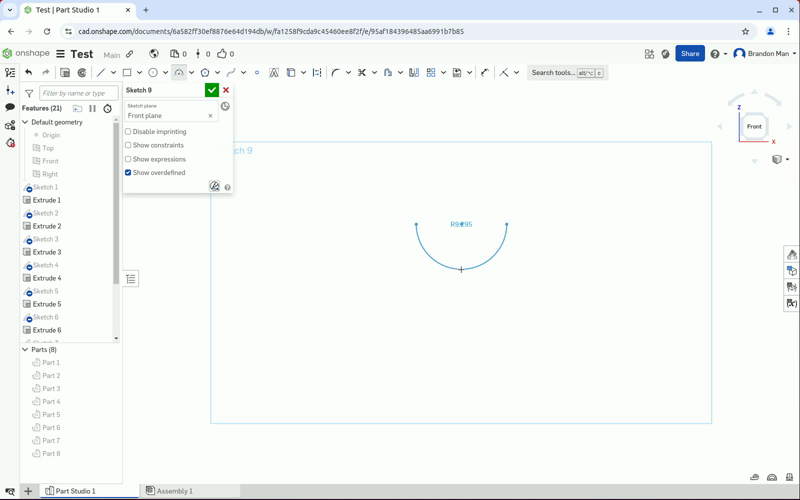
click(461, 269)
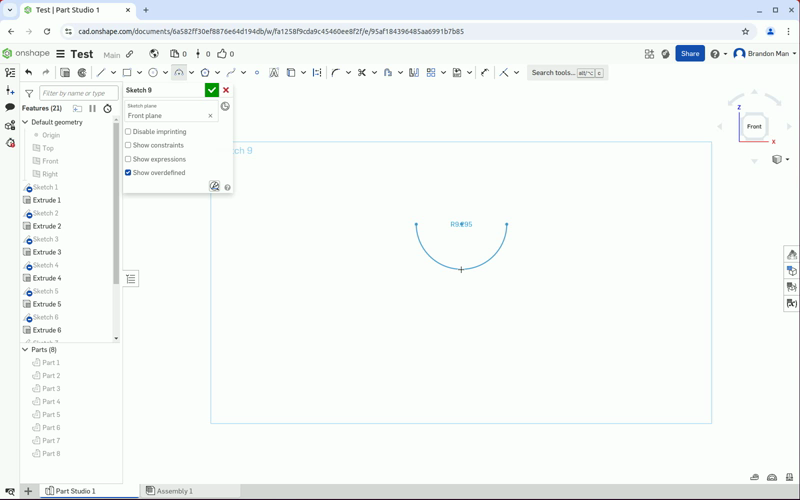
key_up(shift)
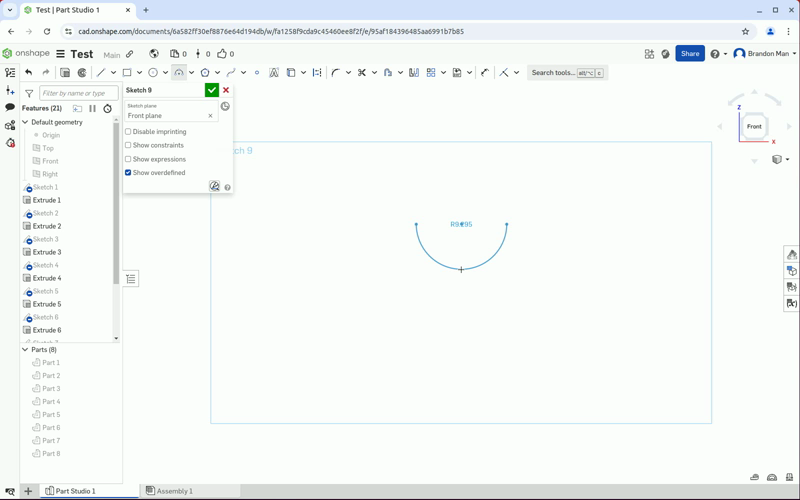
key(esc)
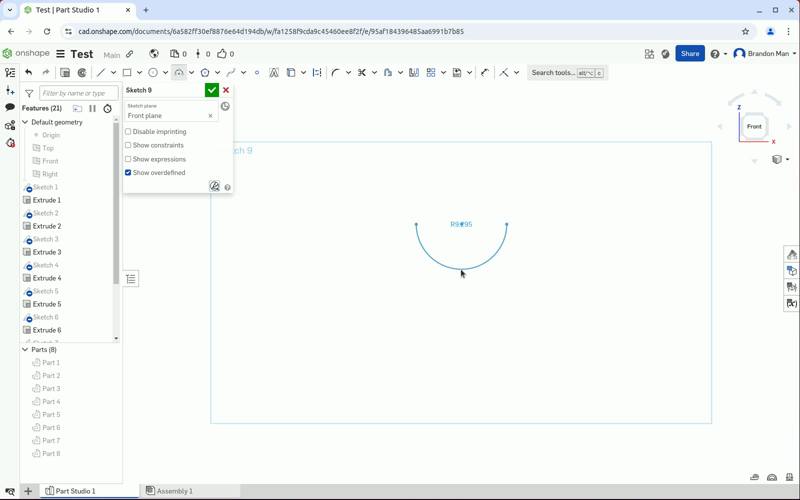
key(l)
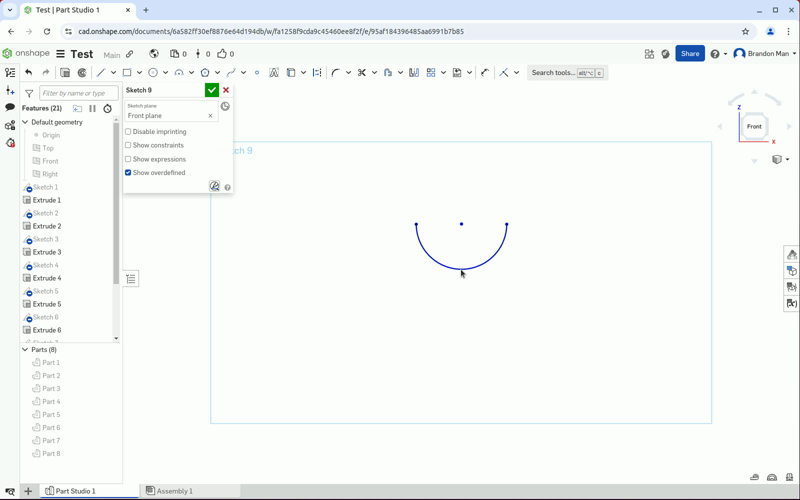
mouse_move(506, 224)
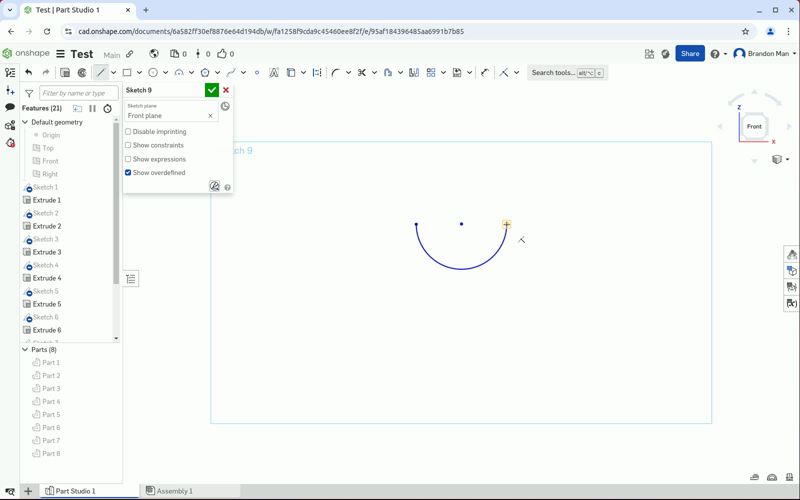
click(506, 224)
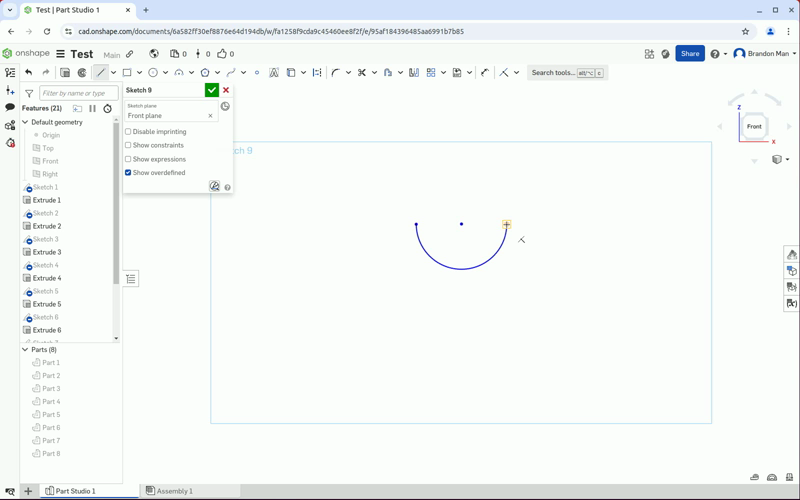
key_down(shift)
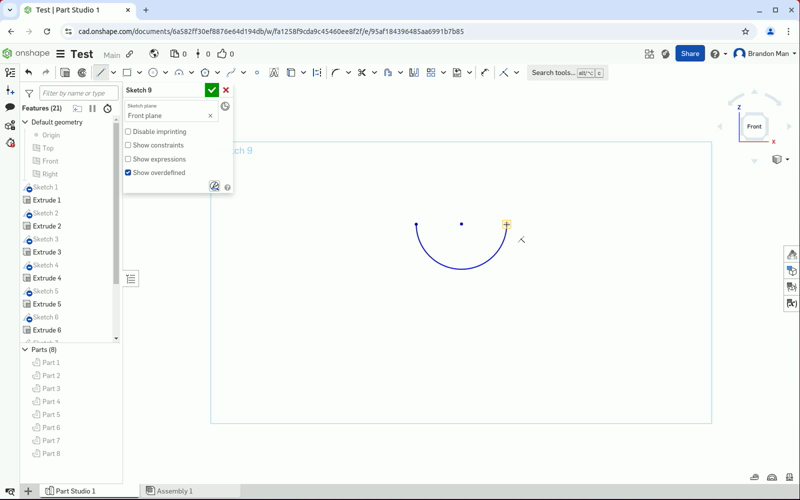
mouse_move(536, 224)
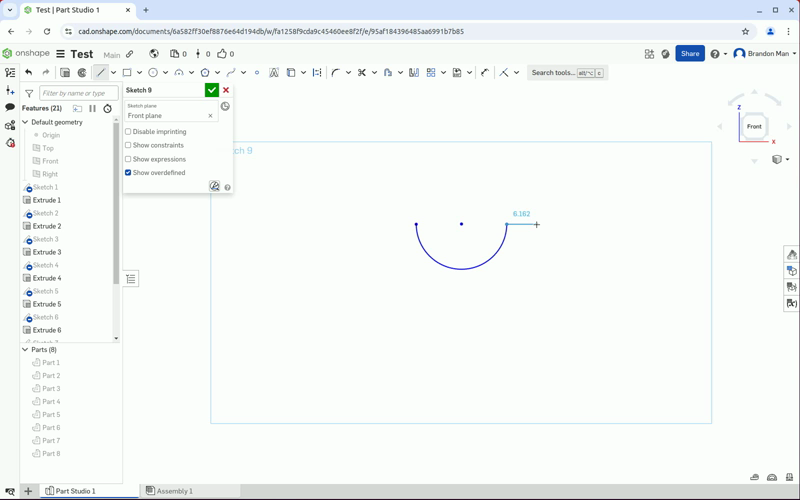
mouse_move(461, 224)
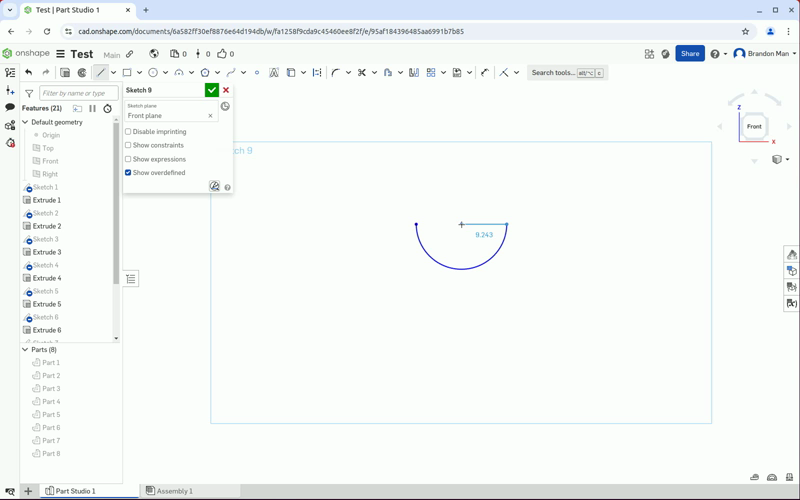
scroll(6)
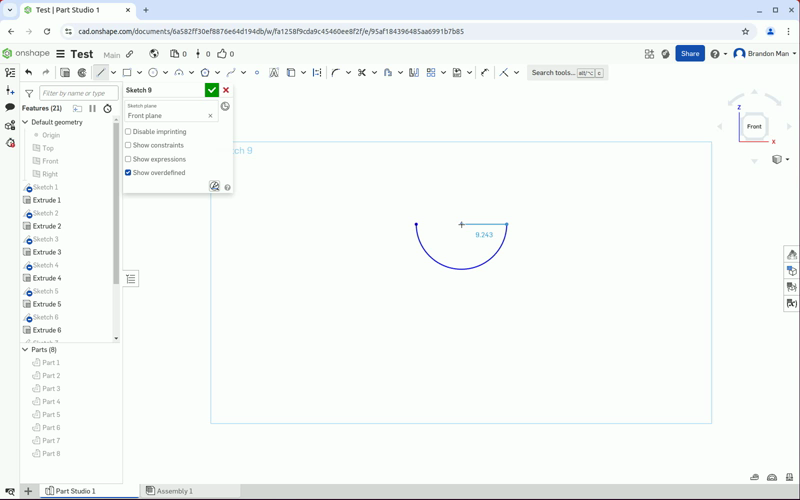
scroll(6)
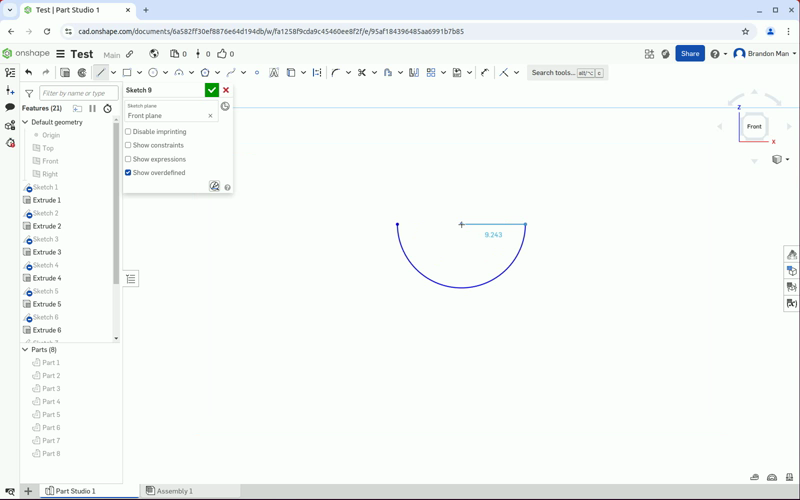
scroll(6)
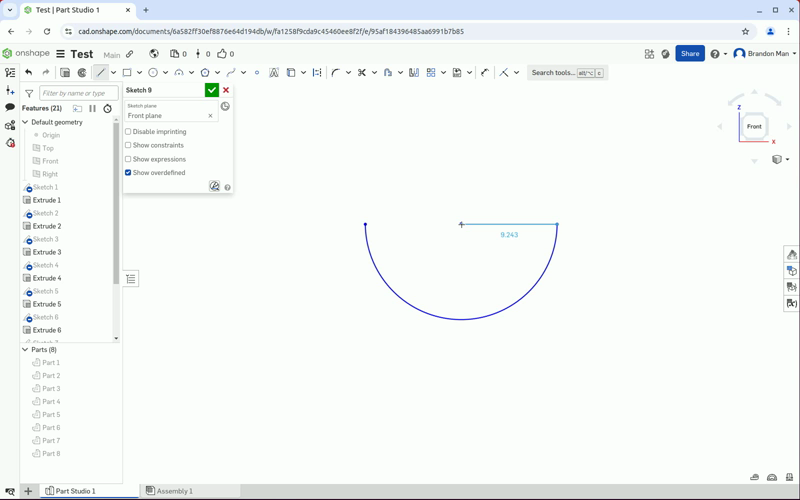
scroll(6)
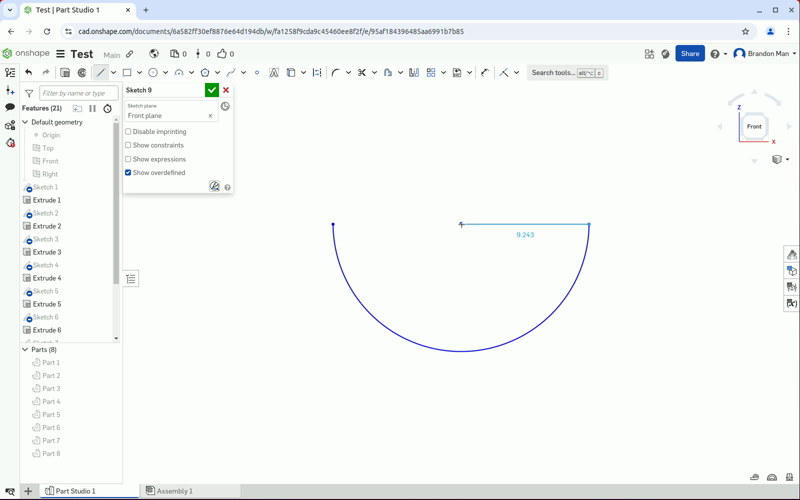
scroll(6)
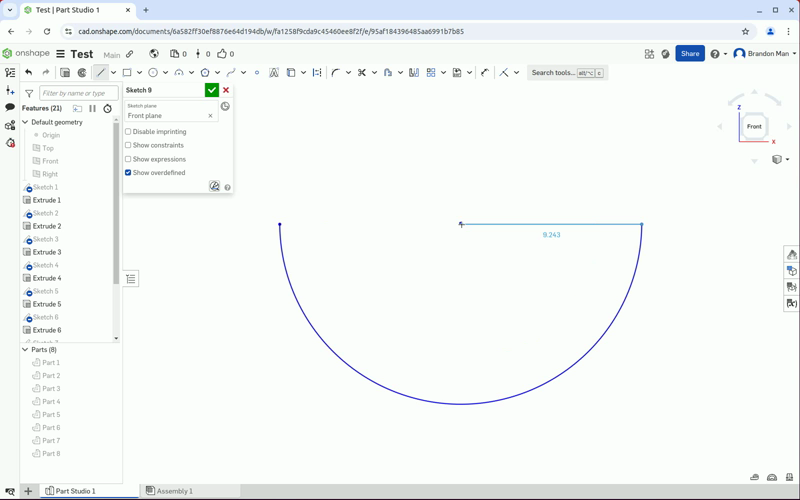
scroll(6)
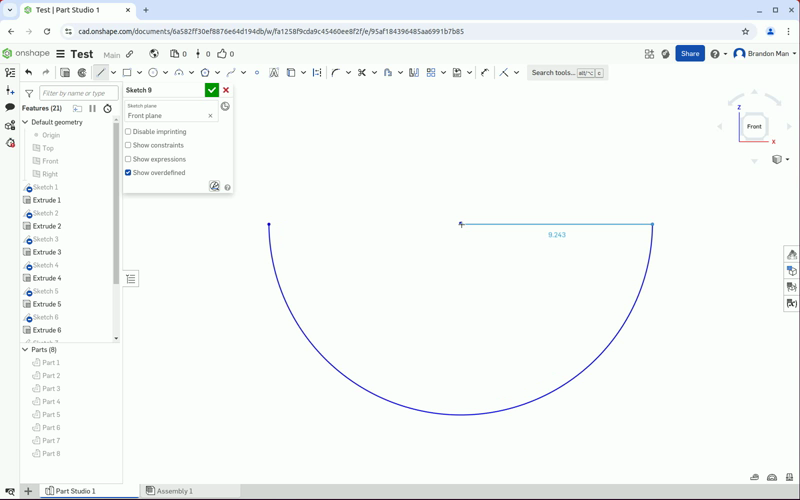
scroll(6)
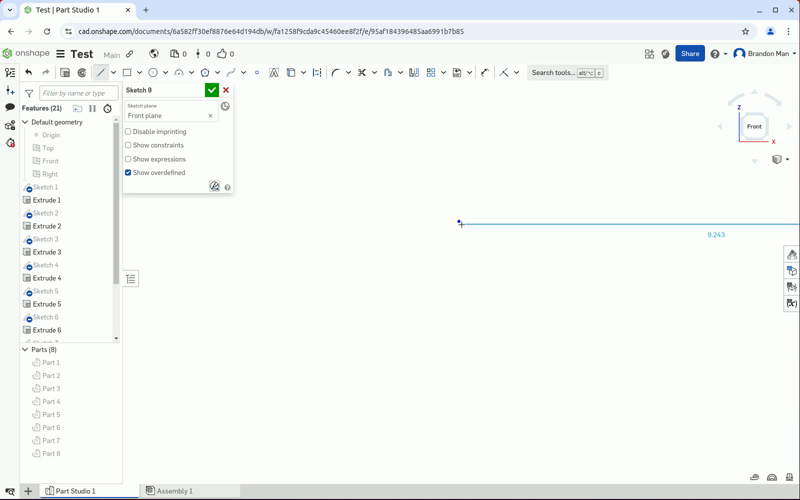
click(461, 224)
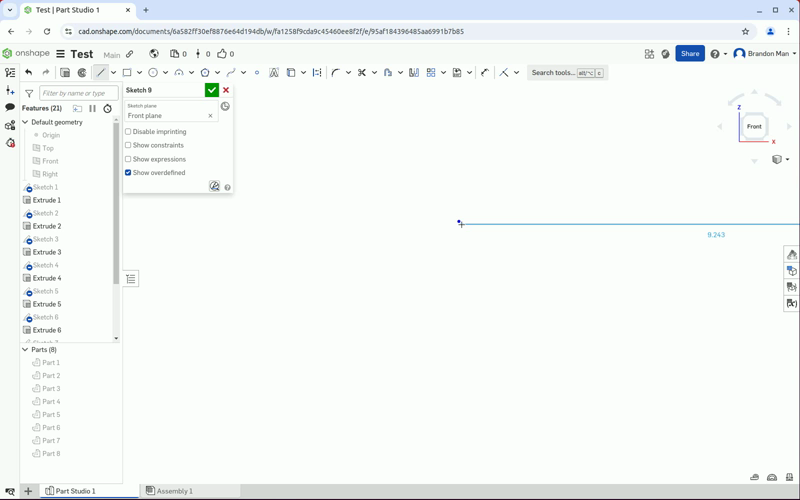
scroll(-6)
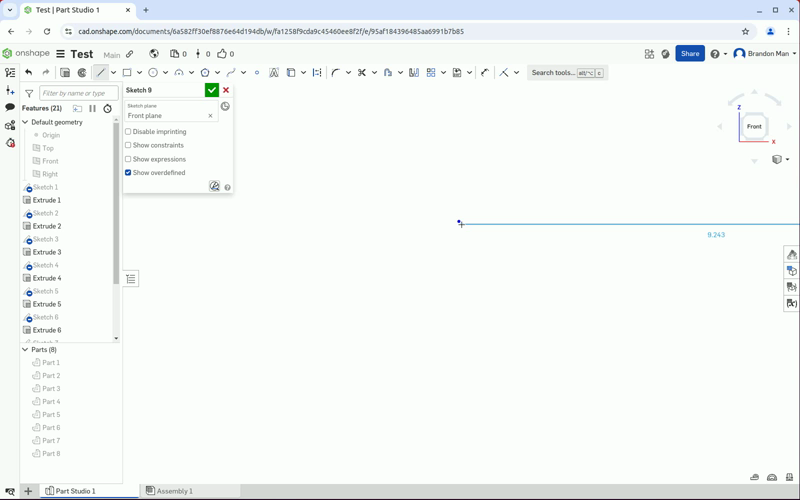
scroll(-6)
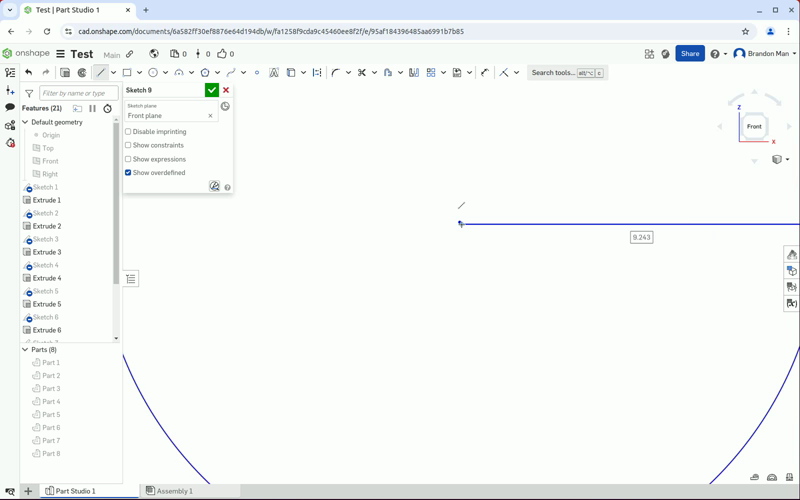
scroll(-6)
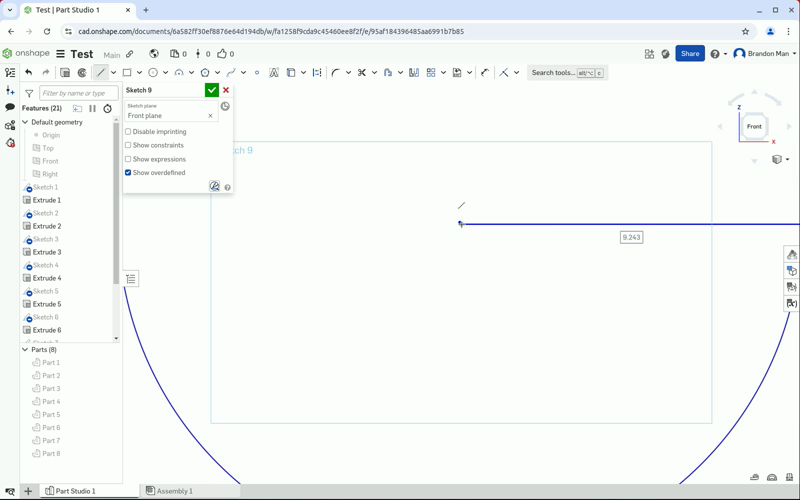
scroll(-6)
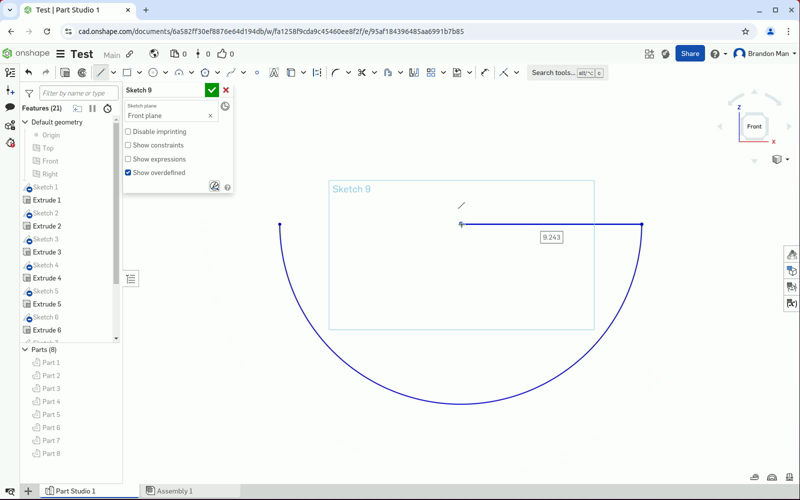
scroll(-6)
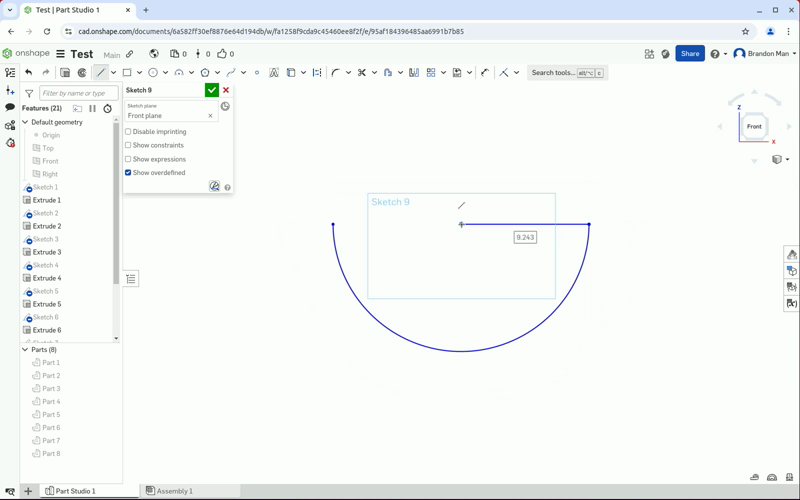
scroll(-6)
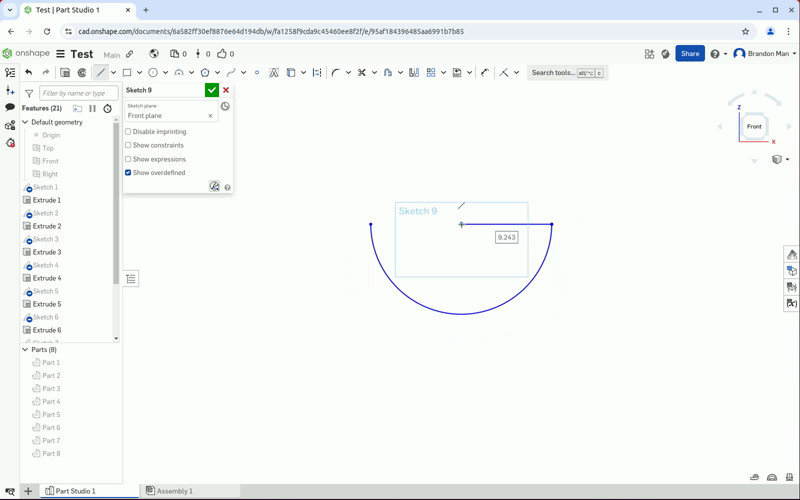
scroll(-6)
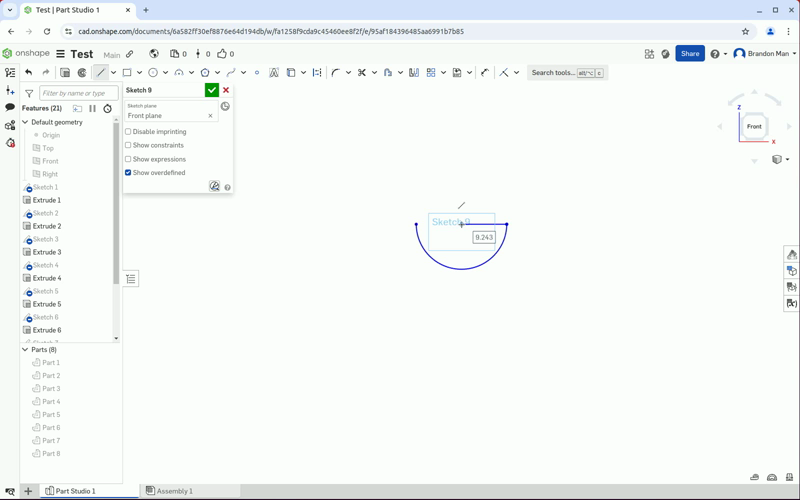
key_up(shift)
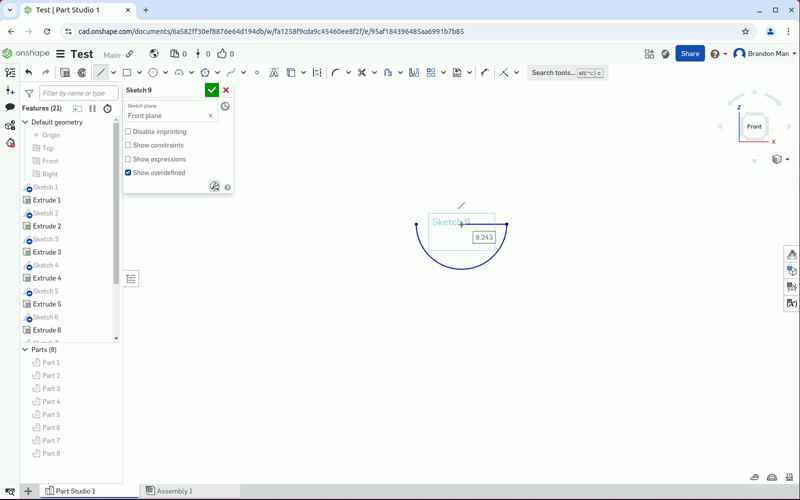
mouse_move(492, 224)
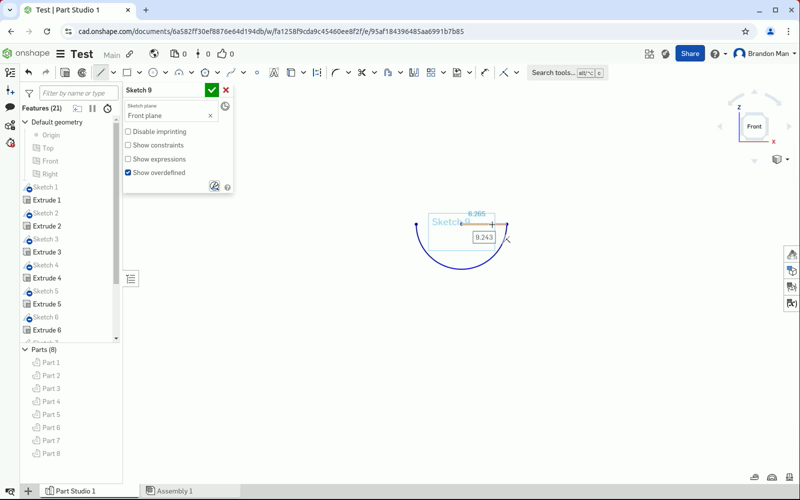
key_down(shift)
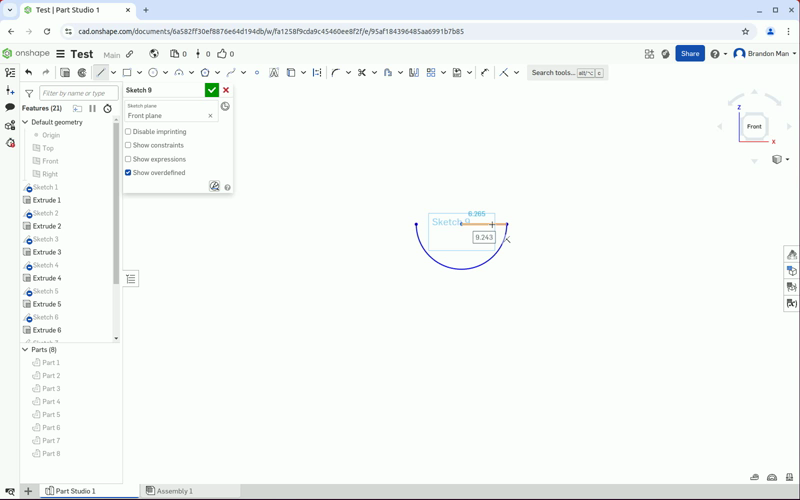
mouse_move(416, 224)
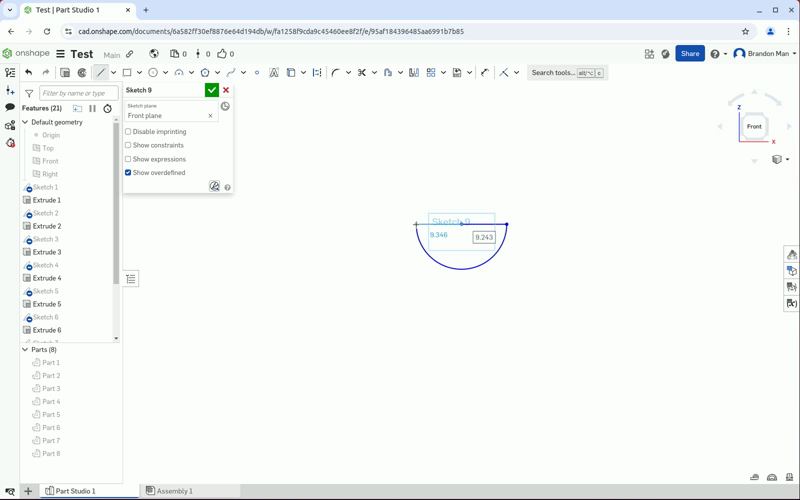
key_up(shift)
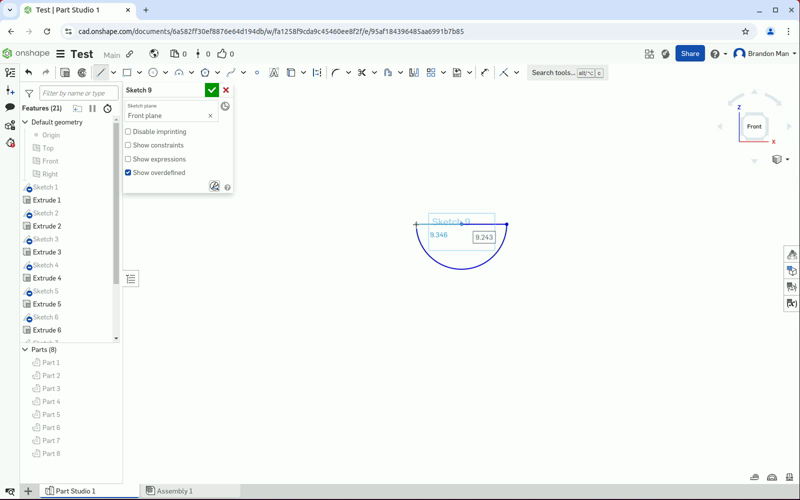
click(416, 224)
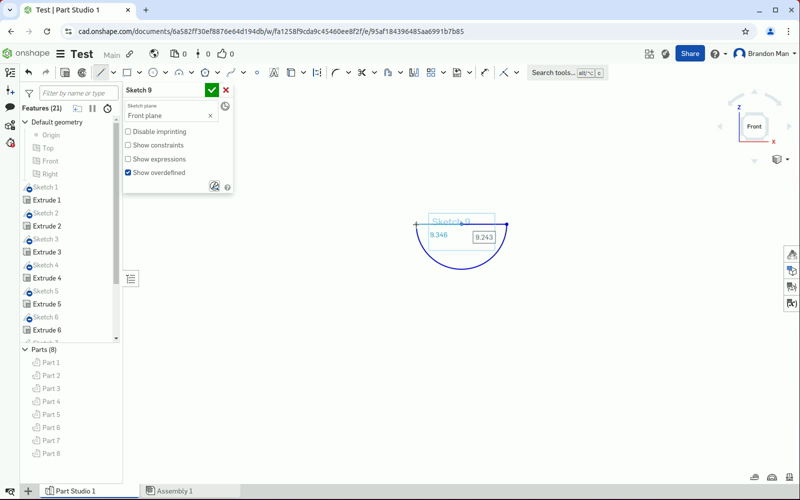
key(esc)
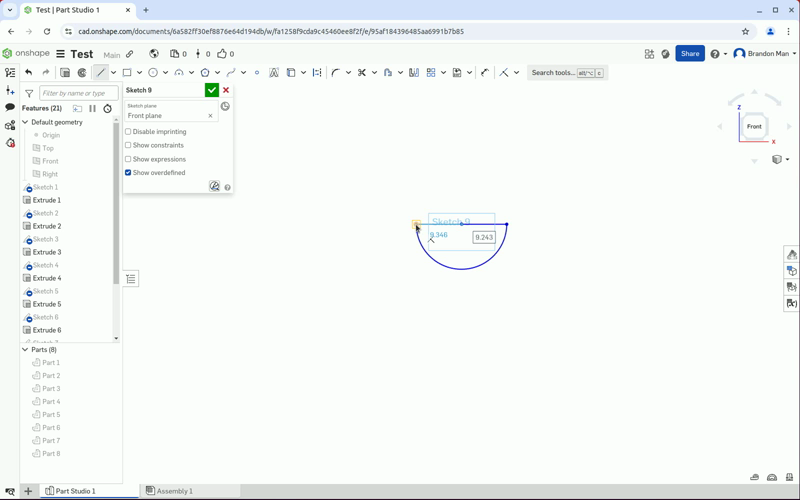
mouse_move(459, 256)
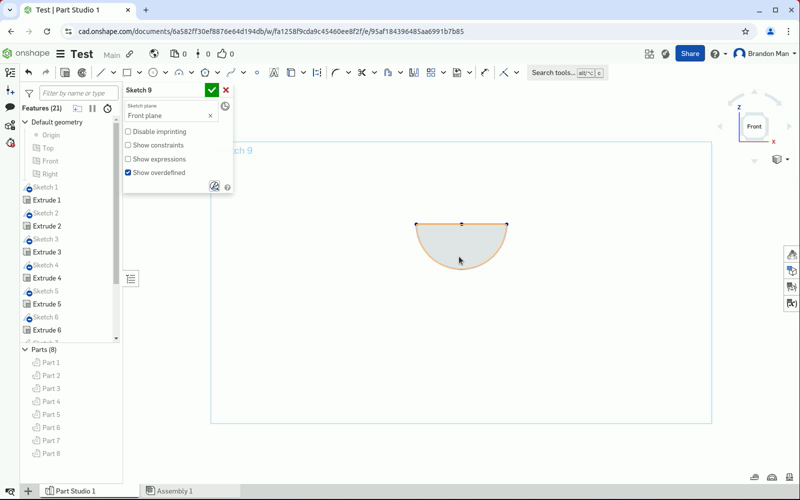
scroll(6)
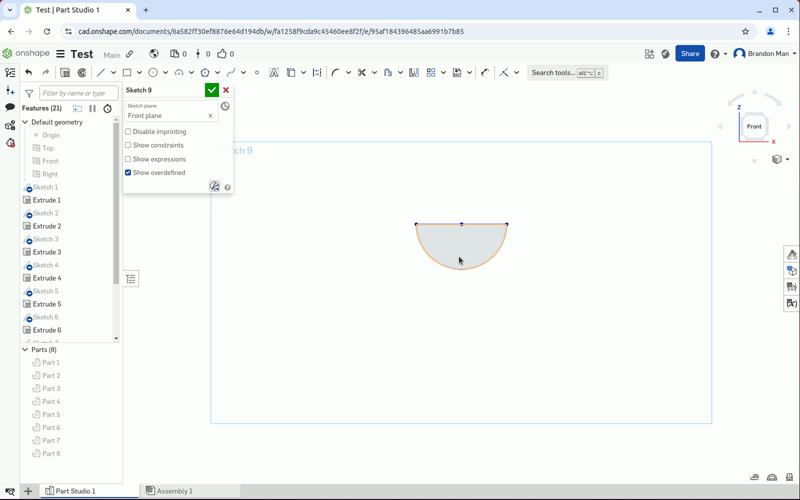
scroll(6)
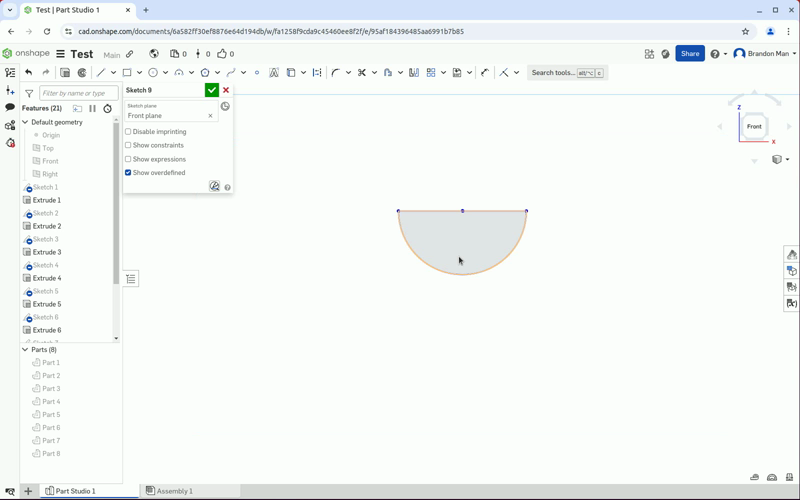
scroll(6)
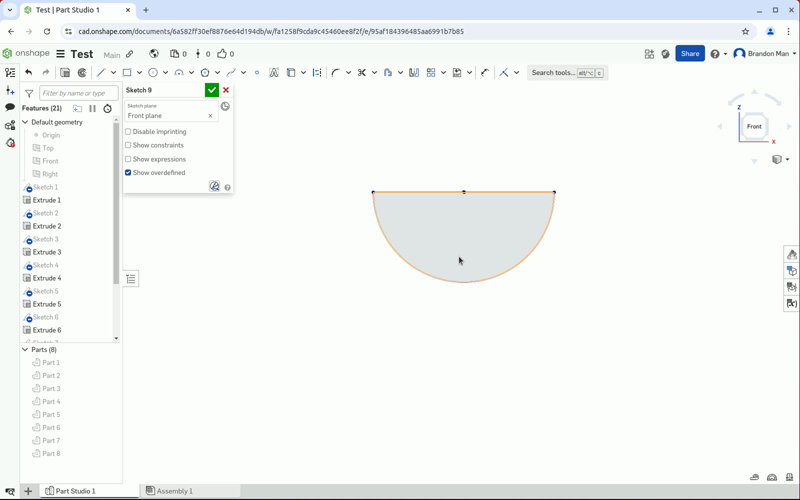
scroll(6)
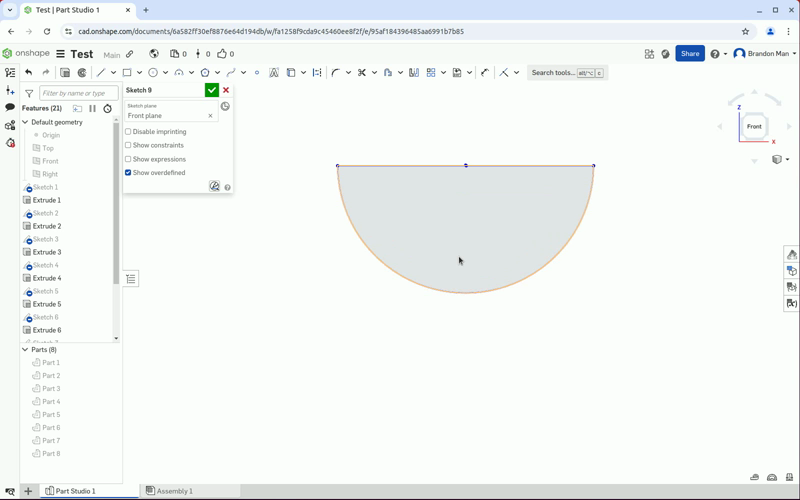
scroll(6)
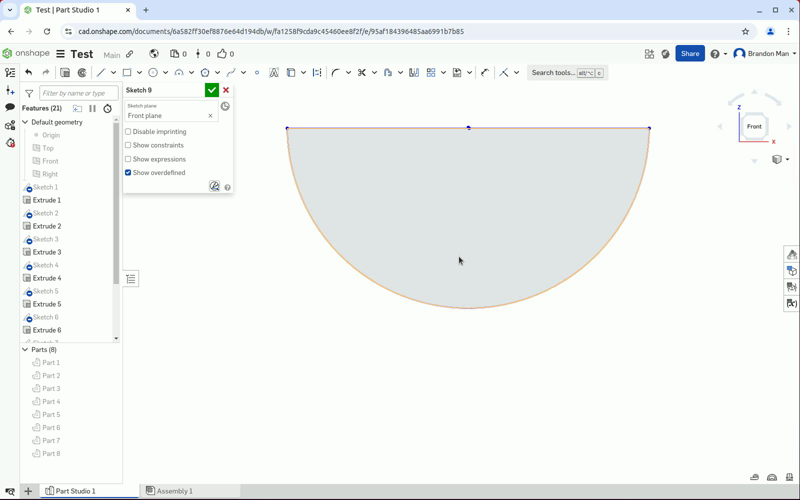
scroll(6)
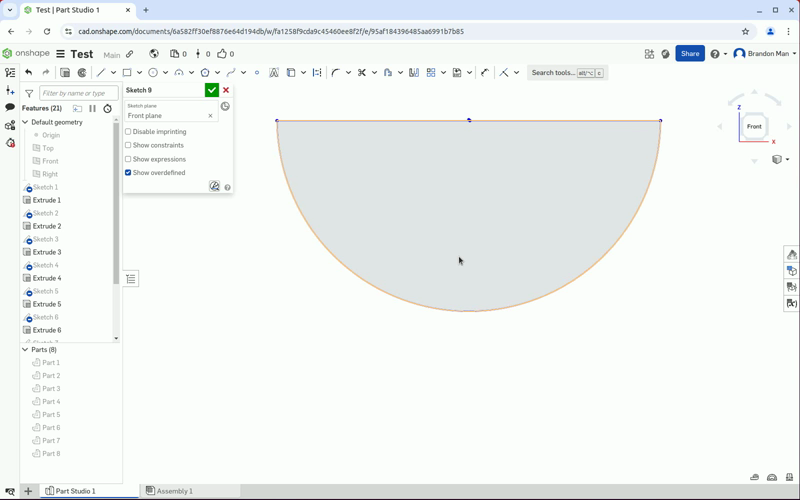
scroll(6)
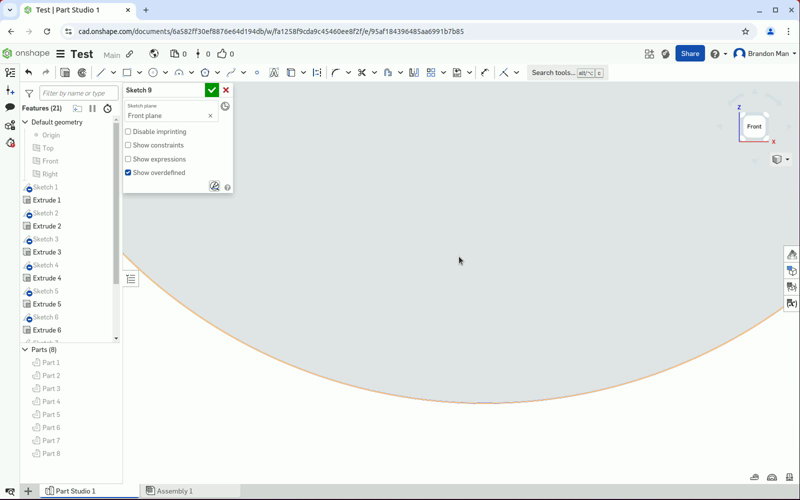
click(459, 256)
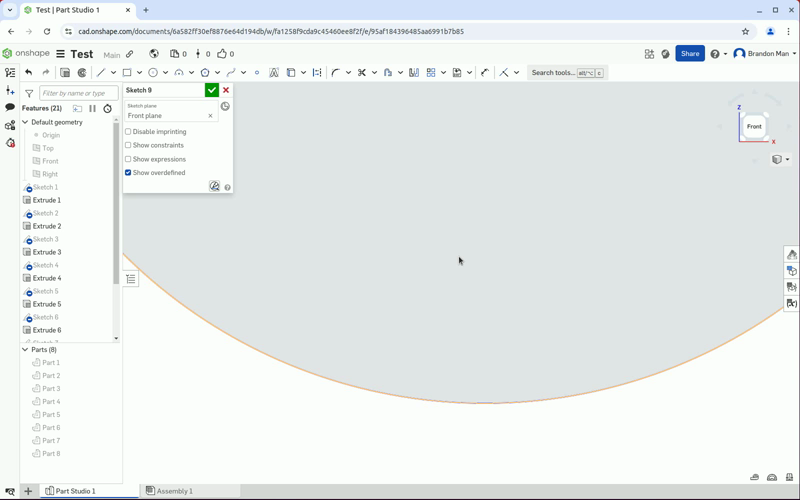
scroll(-6)
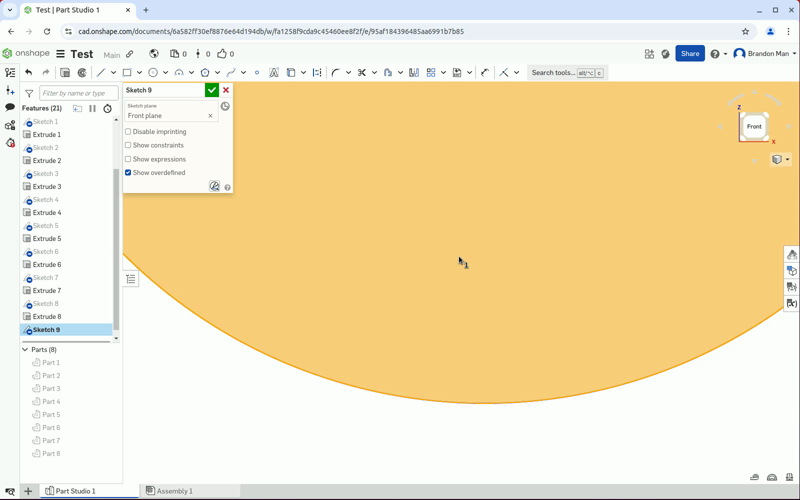
scroll(-6)
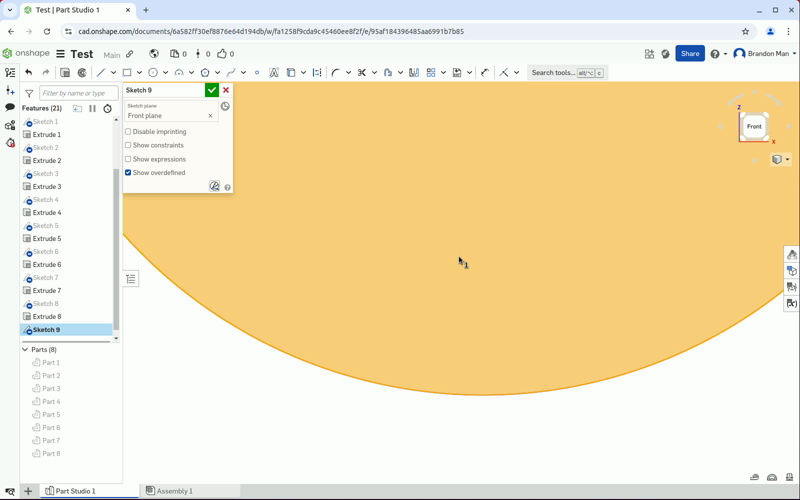
scroll(-6)
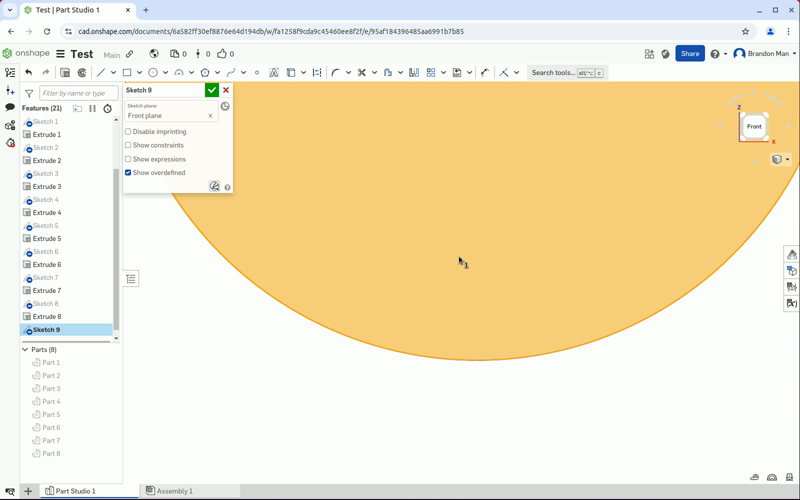
scroll(-6)
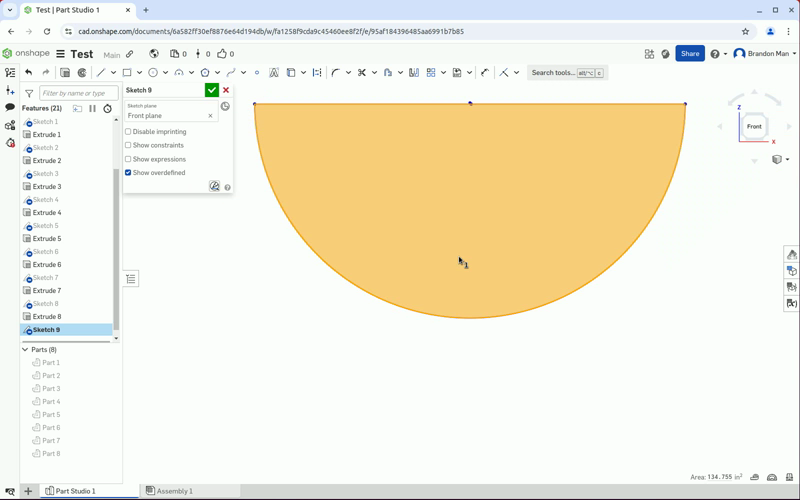
scroll(-6)
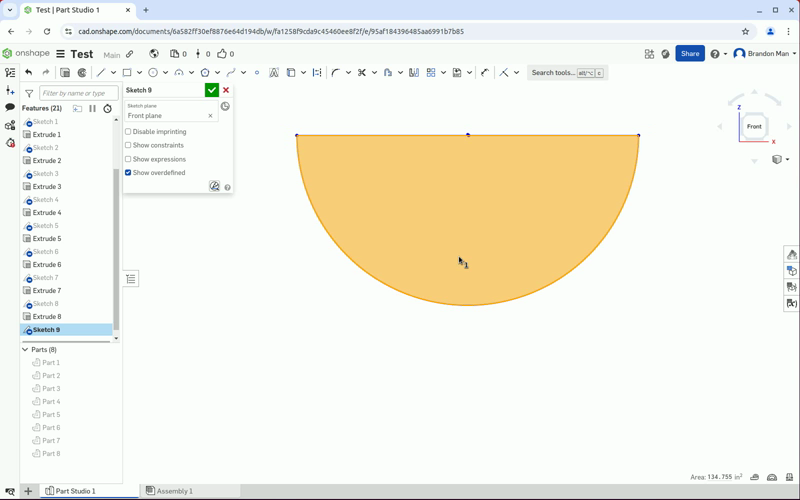
scroll(-6)
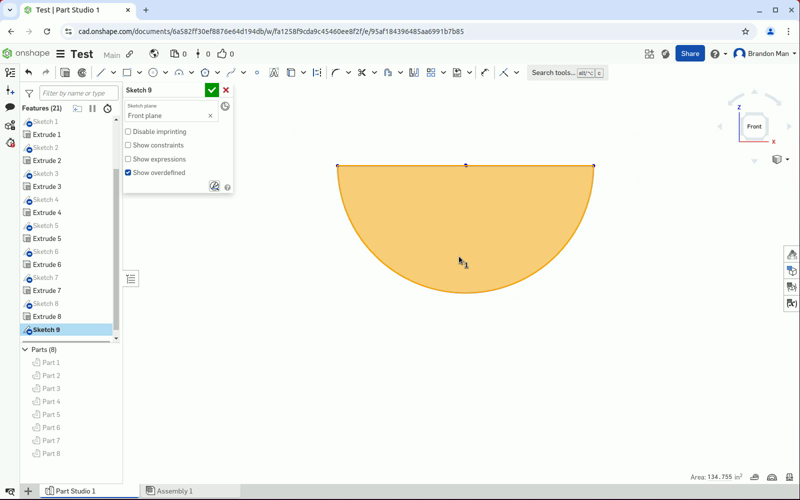
scroll(-6)
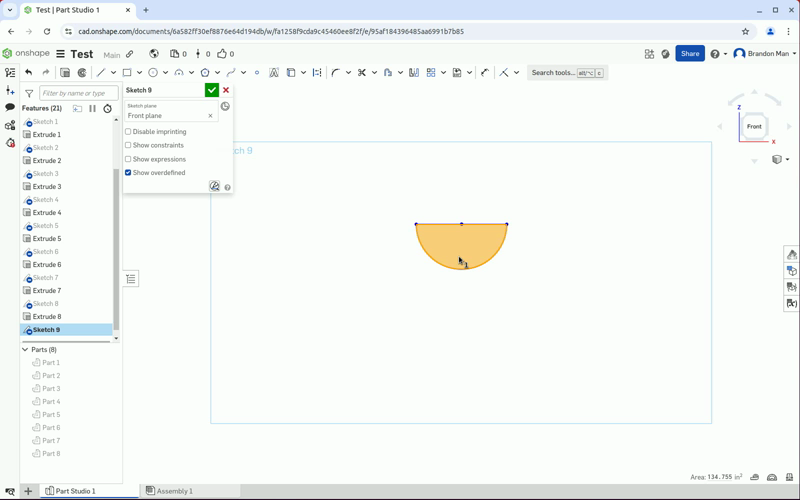
mouse_move(73, 352)
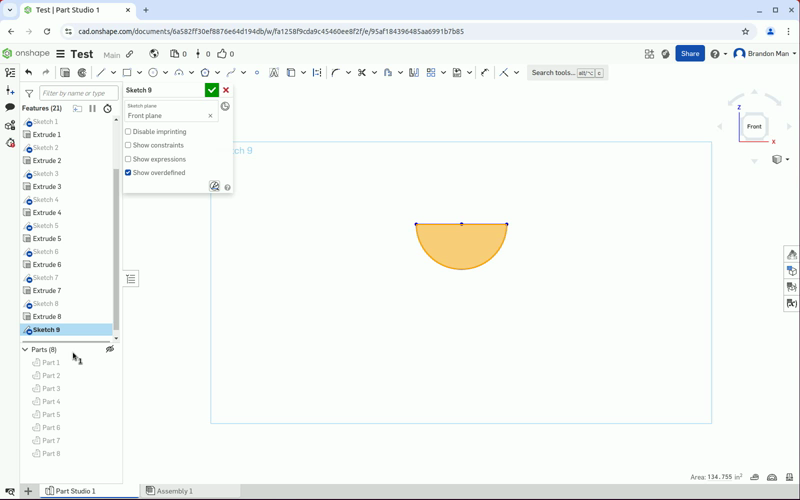
key(shift+y)
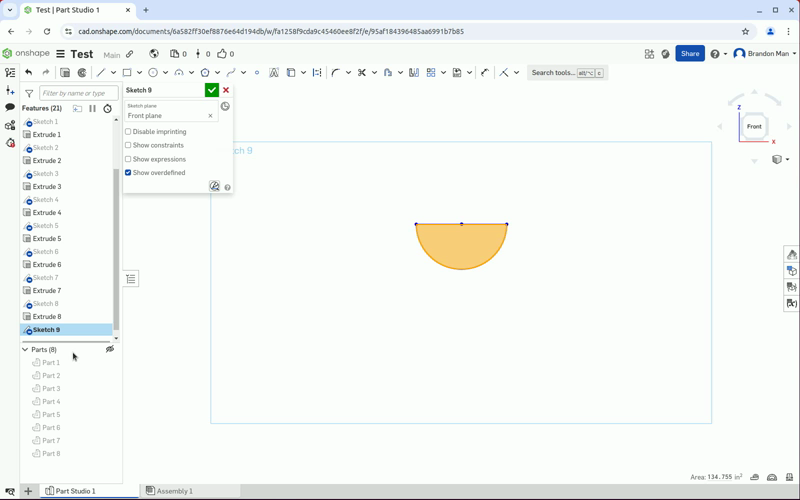
key(shift+e)
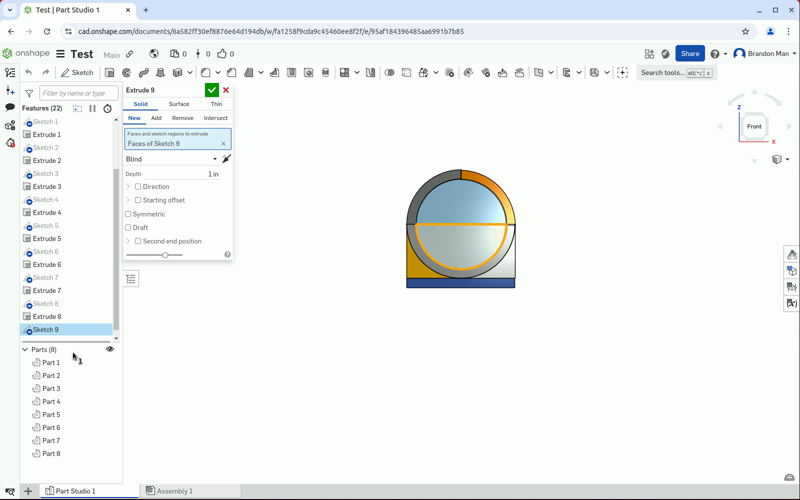
mouse_move(143, 106)
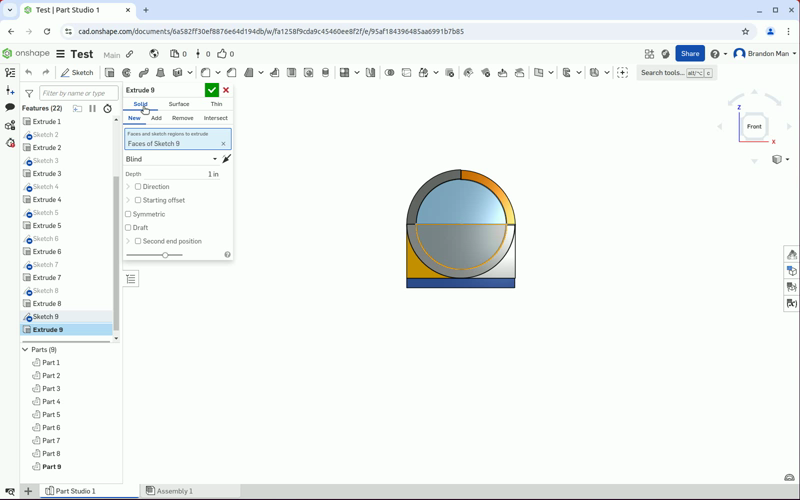
click(143, 106)
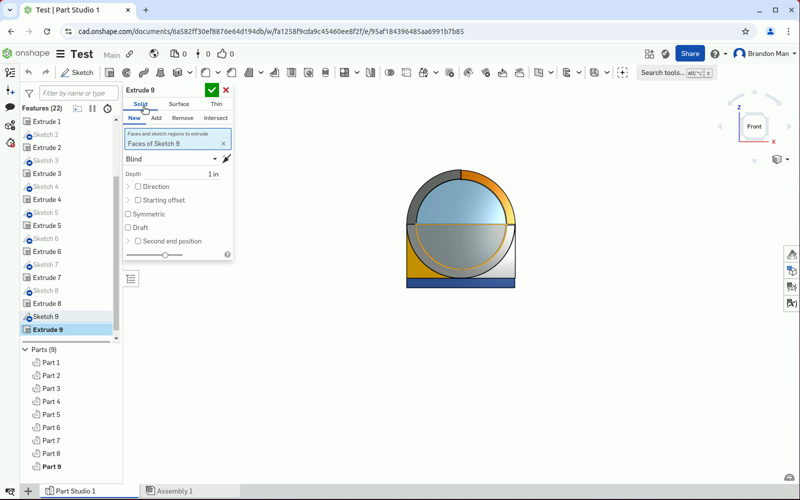
mouse_move(186, 120)
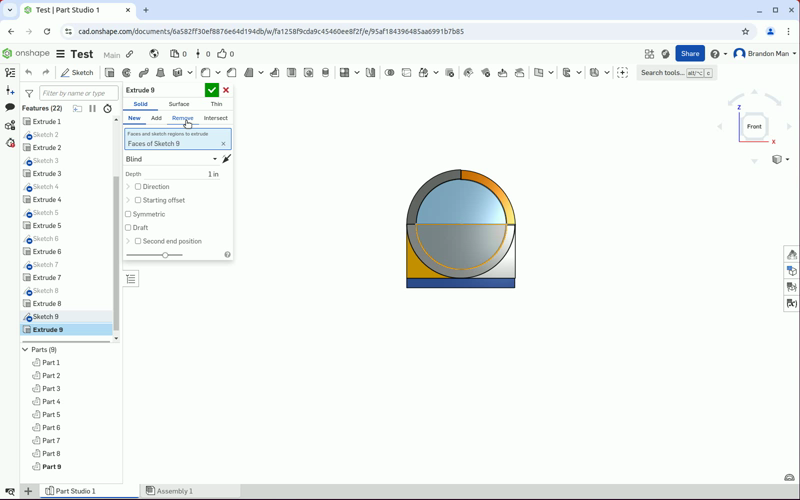
click(186, 120)
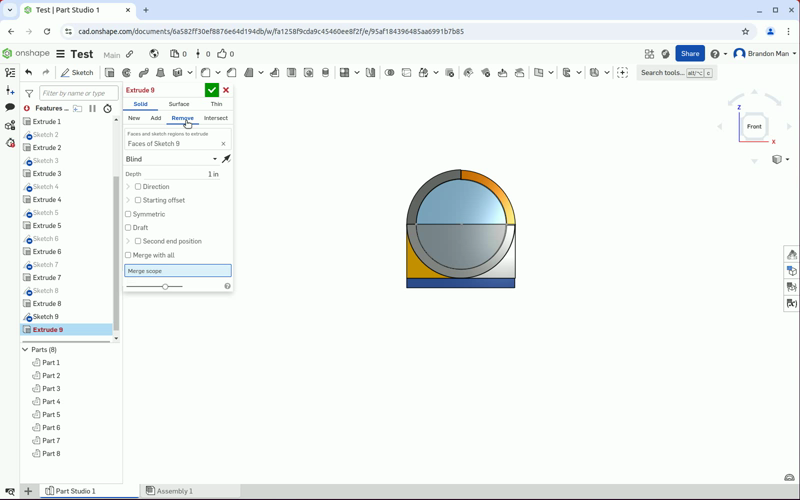
key(tab, 4)
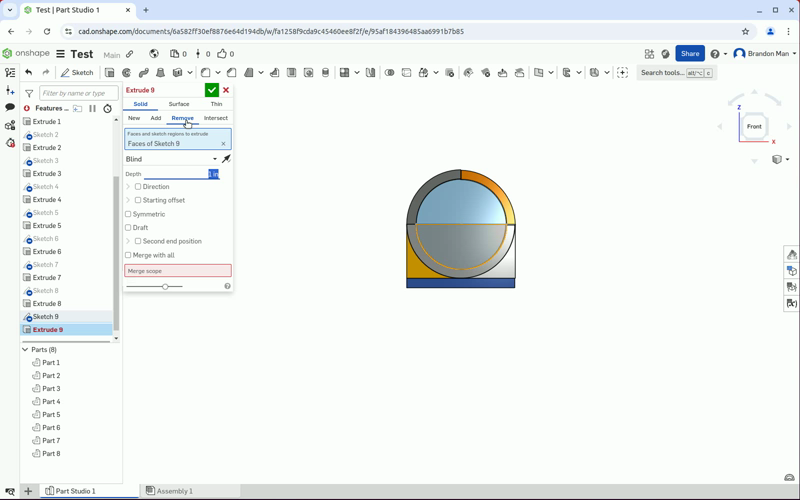
text(-4.333)
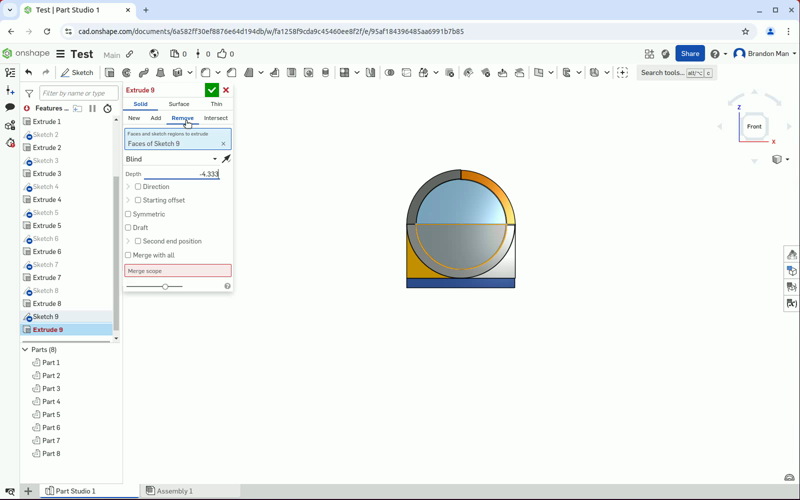
key(tab, 6)
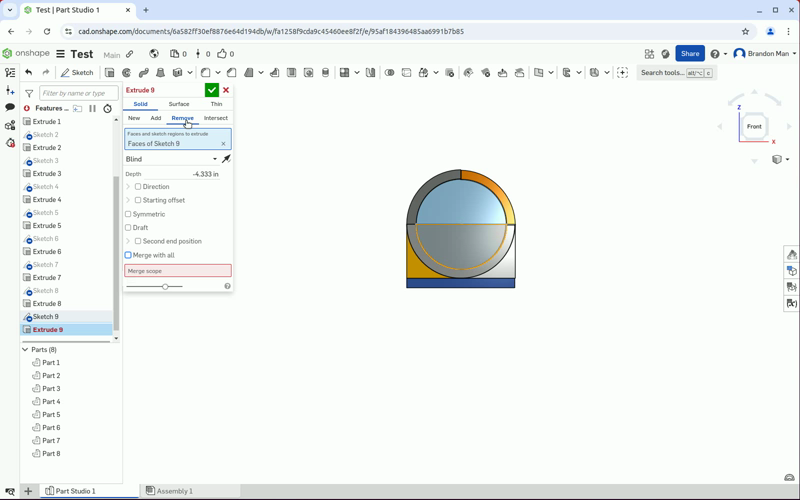
key(space)
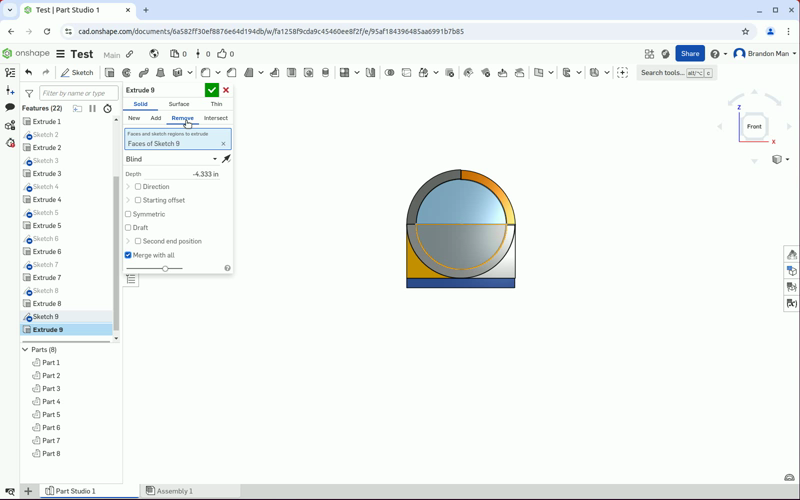
key(enter)
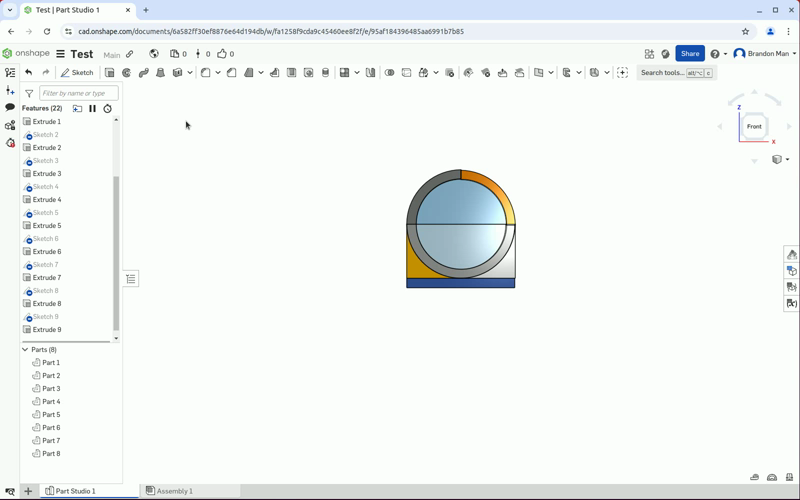
key(shift+h)
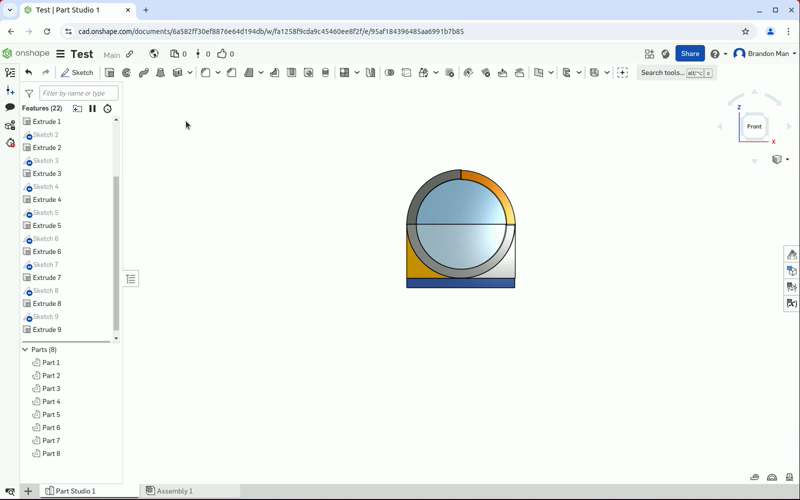
key(shift+h)
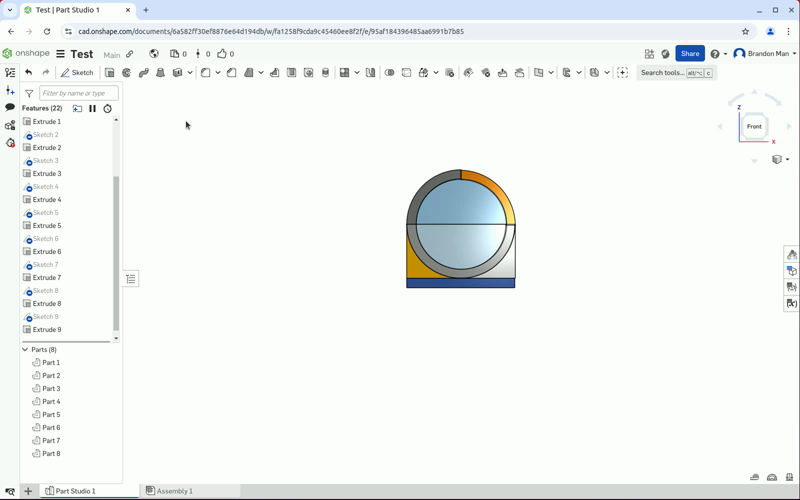
mouse_move(69, 111)
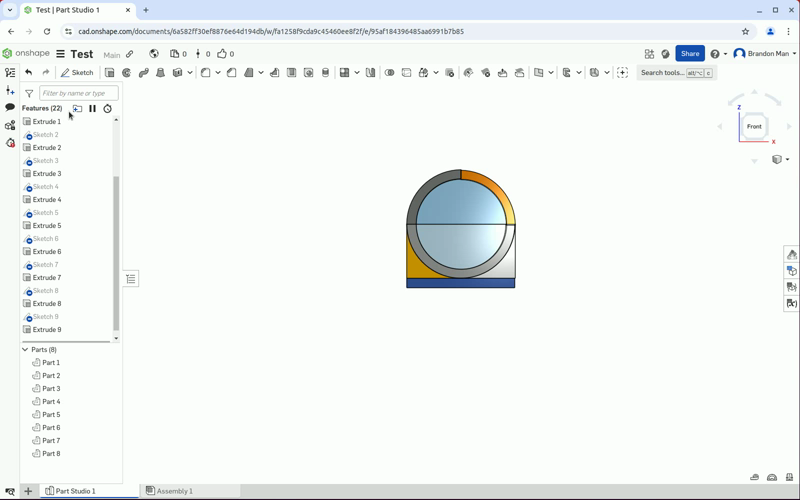
click(69, 111)
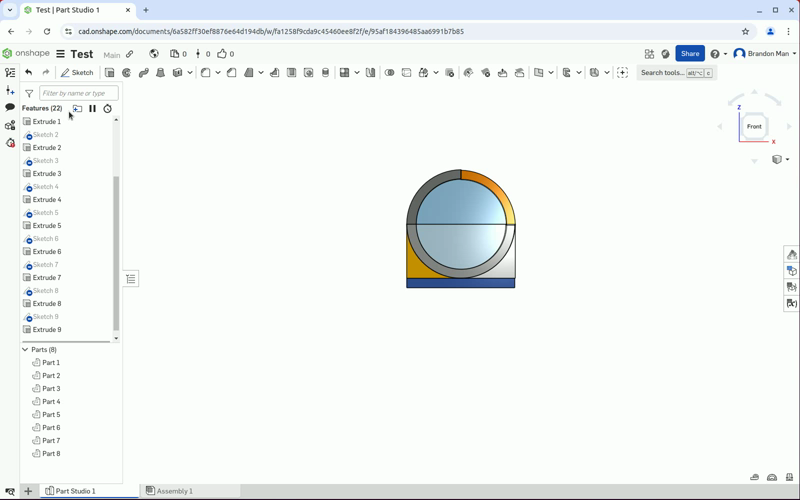
key(shift+s)
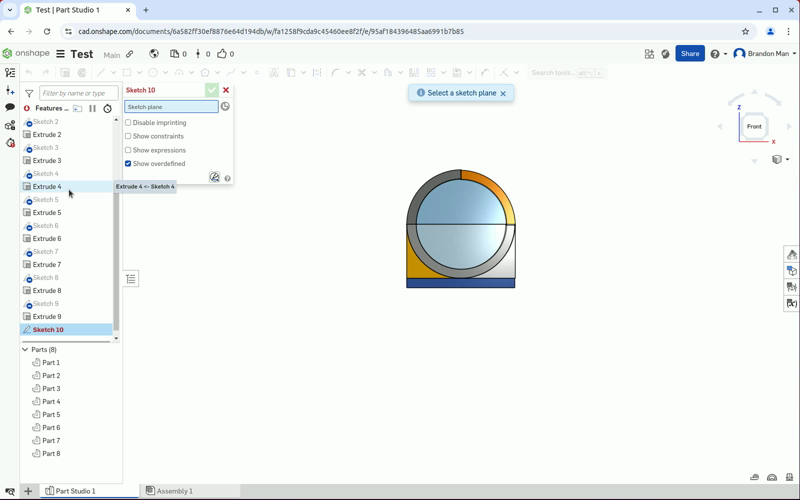
scroll(3)
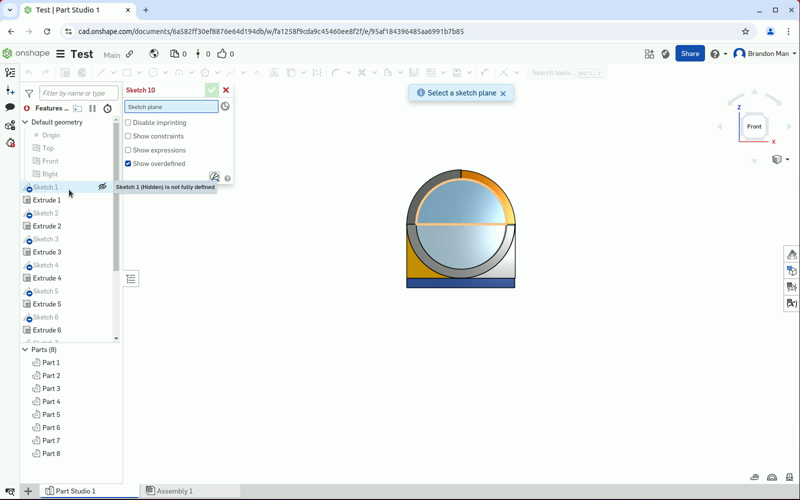
mouse_move(69, 163)
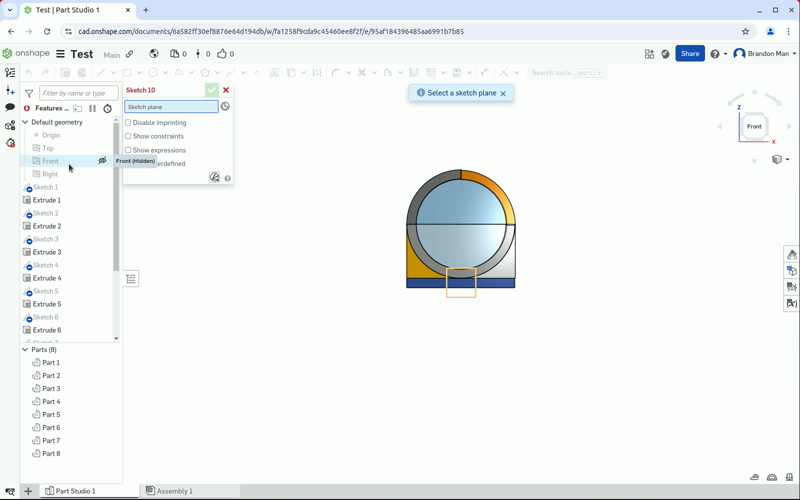
click(69, 163)
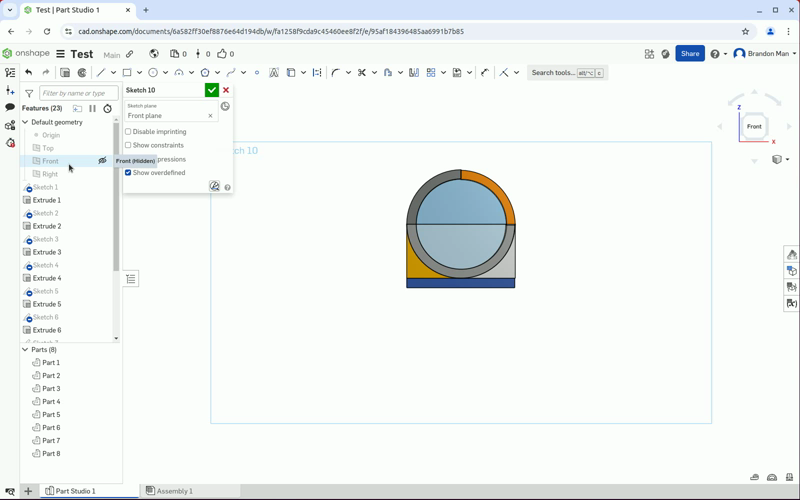
mouse_move(73, 352)
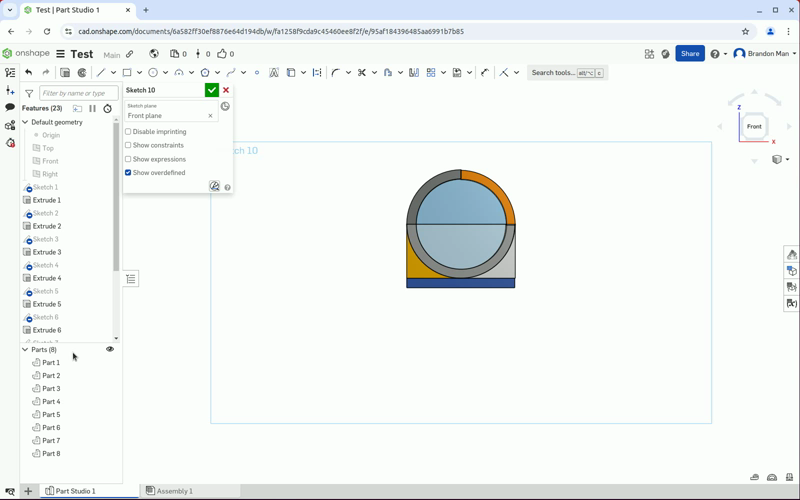
key(y)
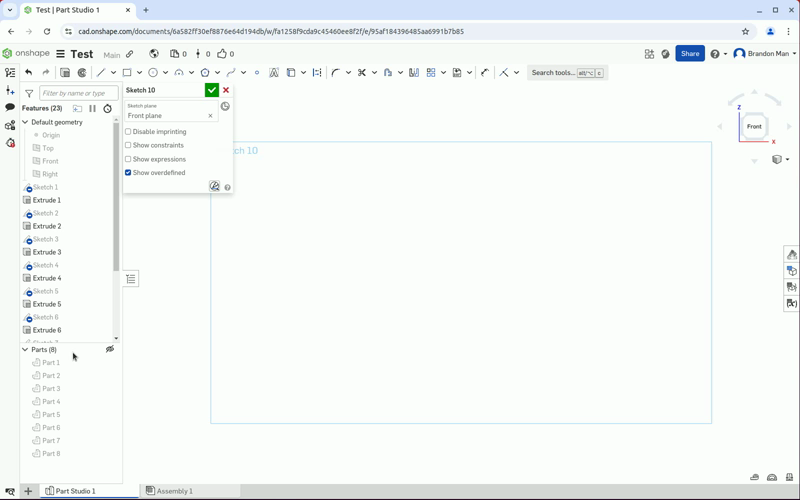
key(l)
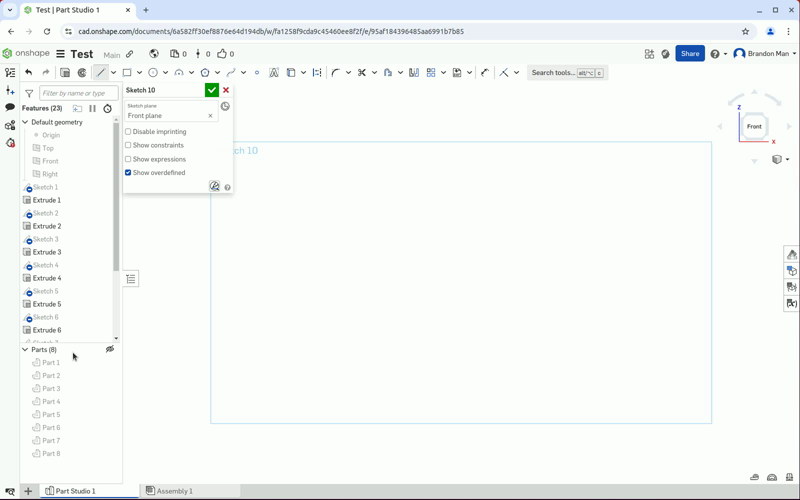
key_down(shift)
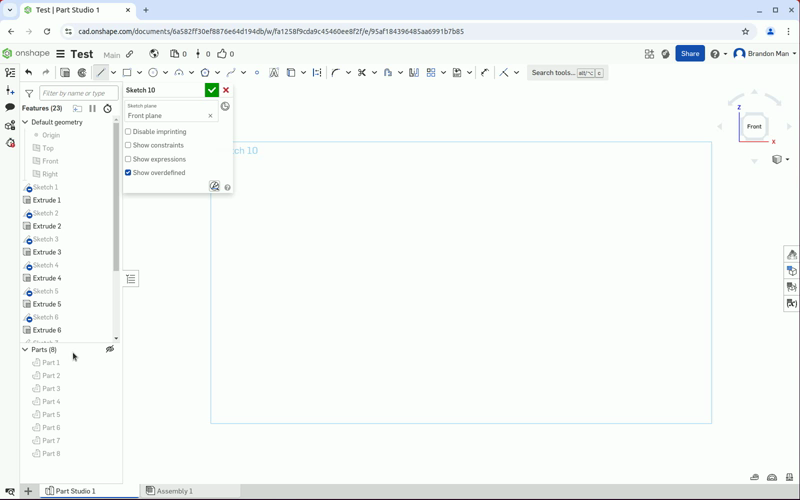
mouse_move(416, 224)
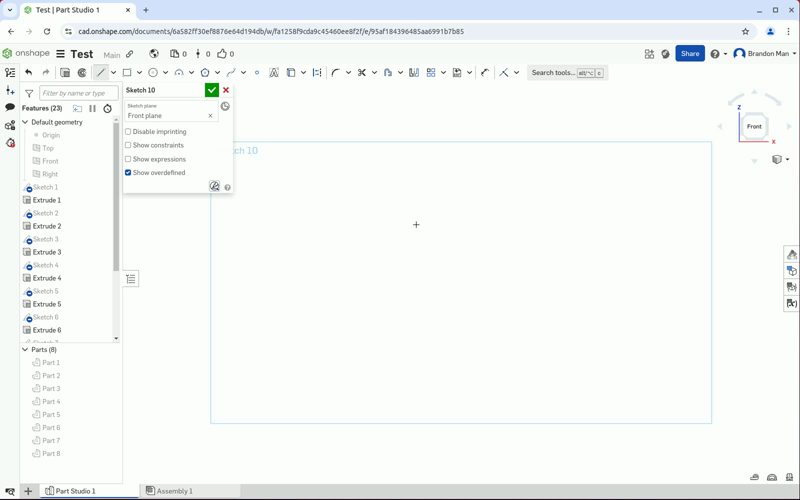
click(416, 224)
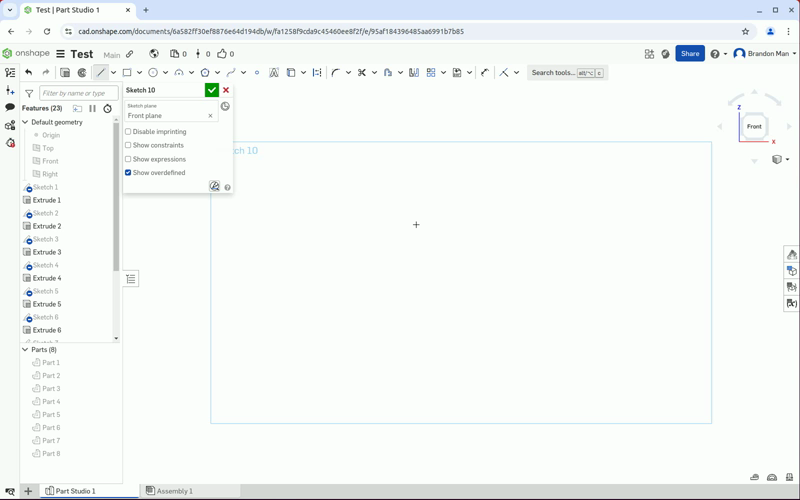
key_up(shift)
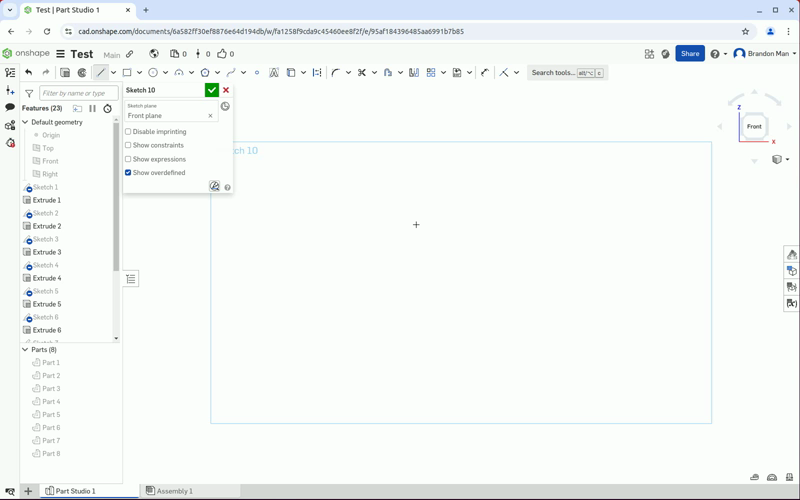
key_down(shift)
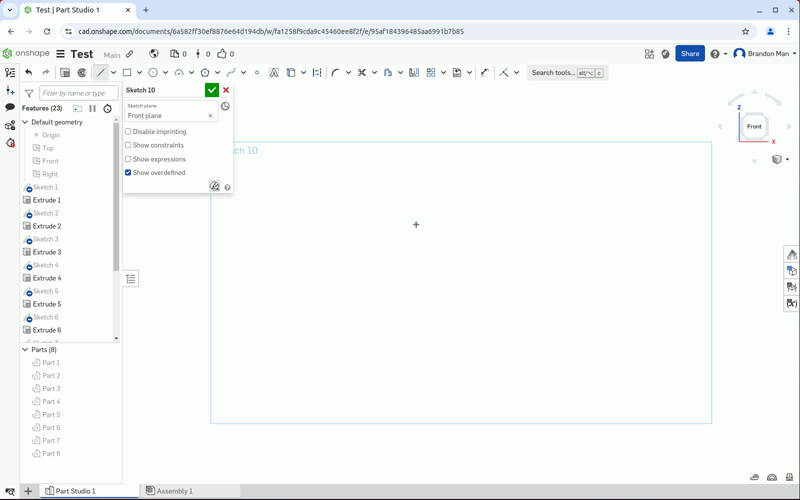
mouse_move(446, 224)
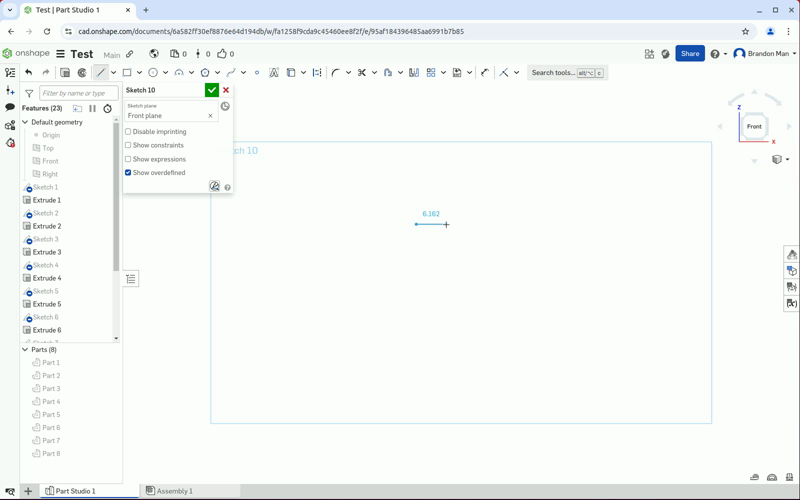
mouse_move(461, 224)
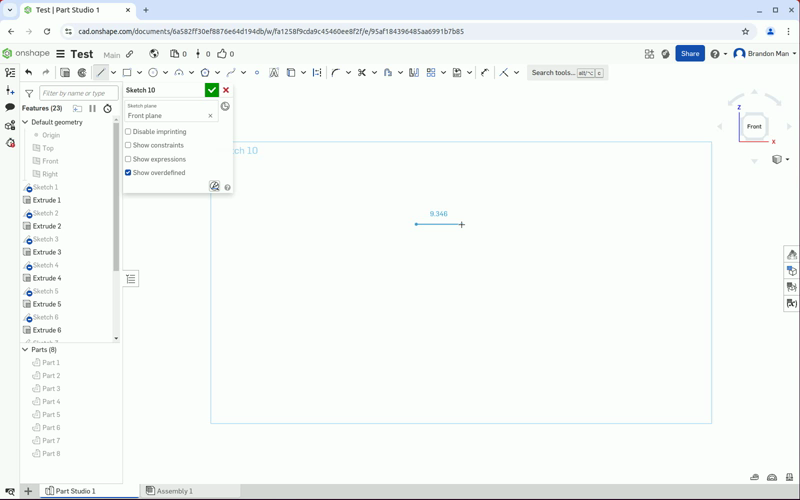
click(461, 224)
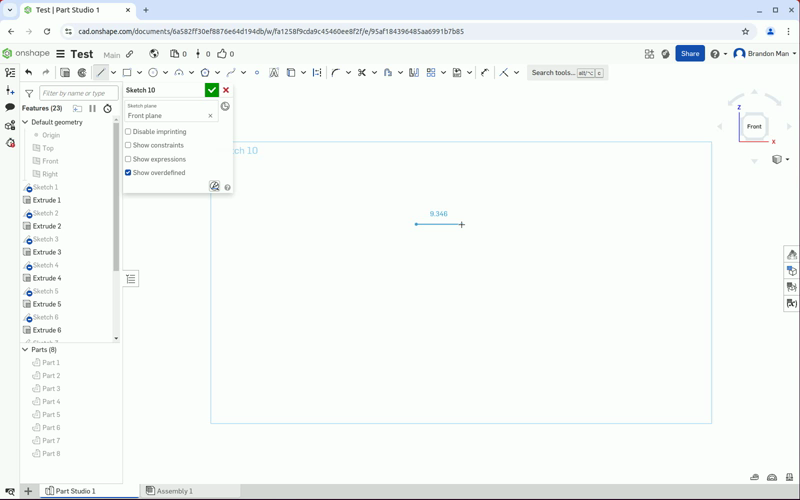
key_up(shift)
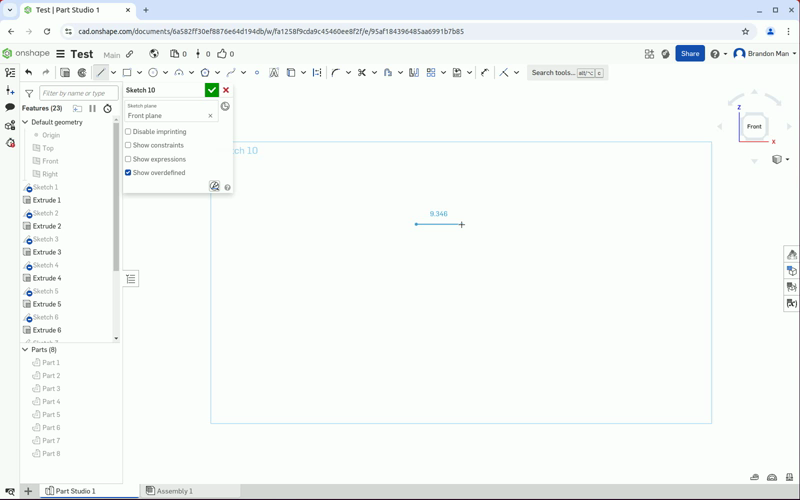
key_down(shift)
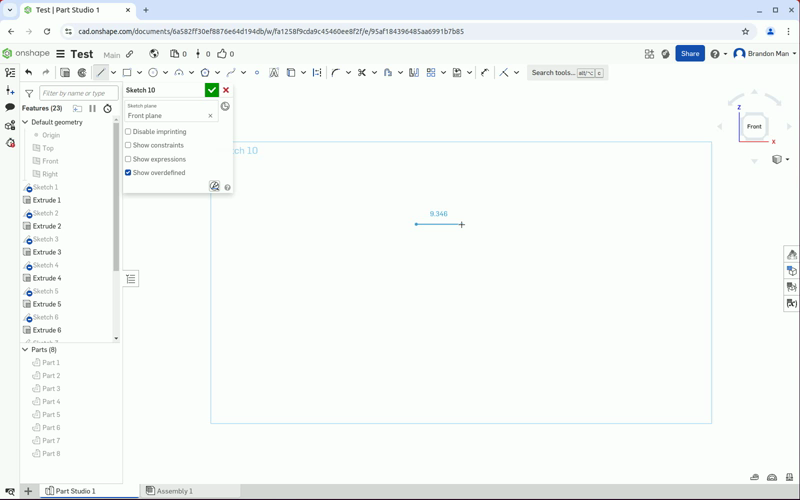
mouse_move(492, 224)
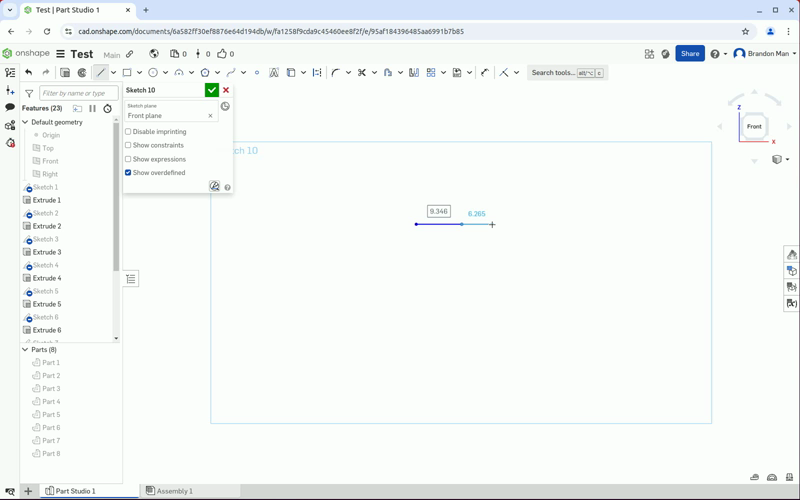
mouse_move(506, 224)
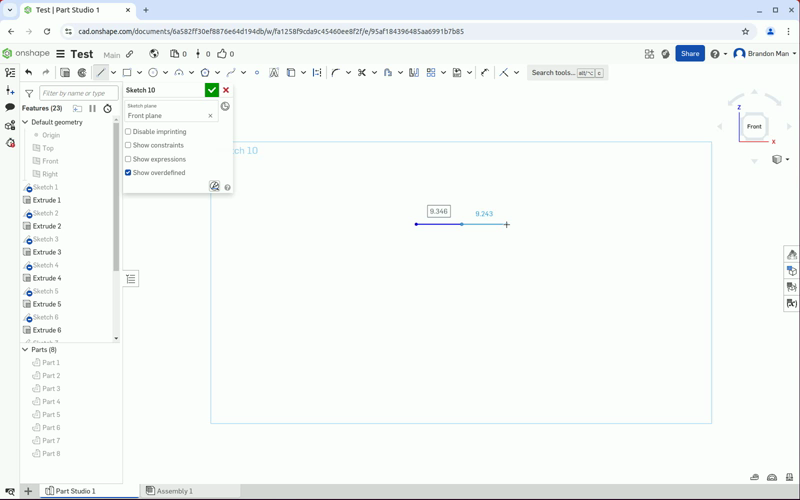
click(506, 224)
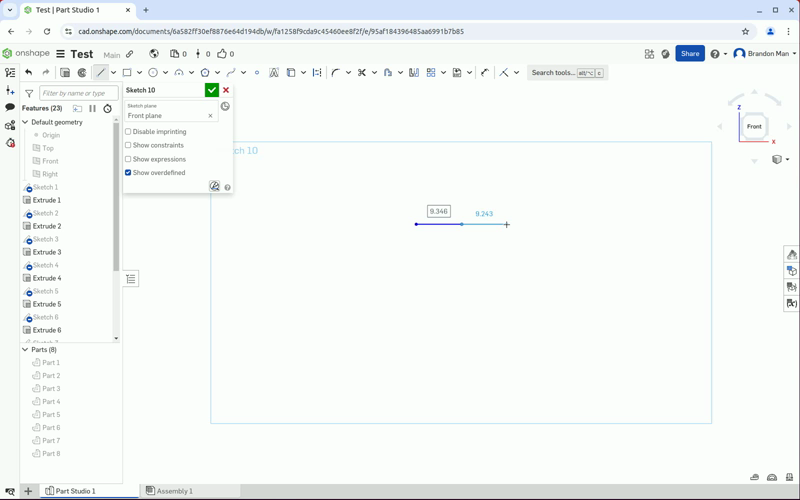
key_up(shift)
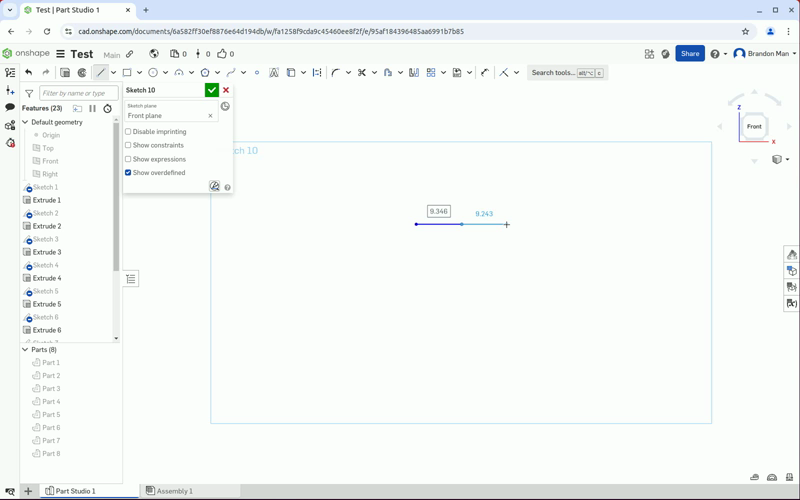
key(esc)
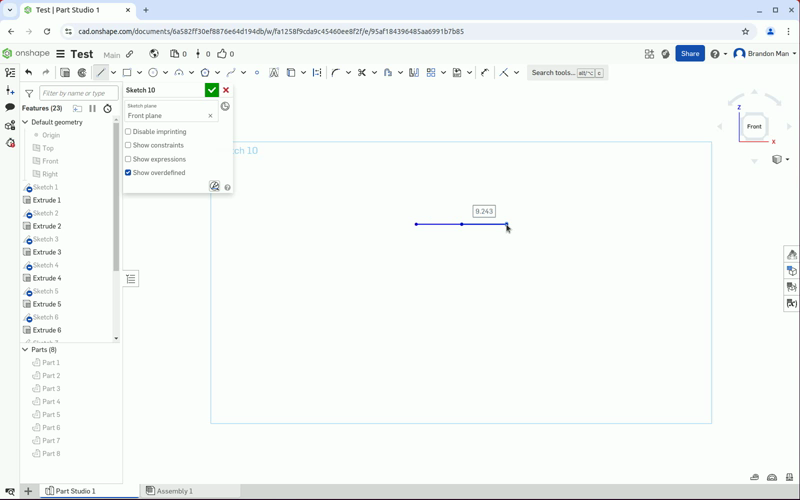
key(a)
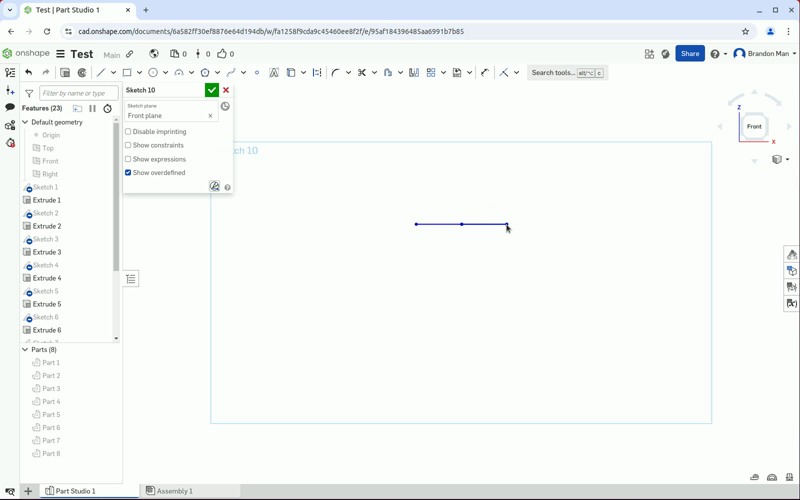
mouse_move(506, 224)
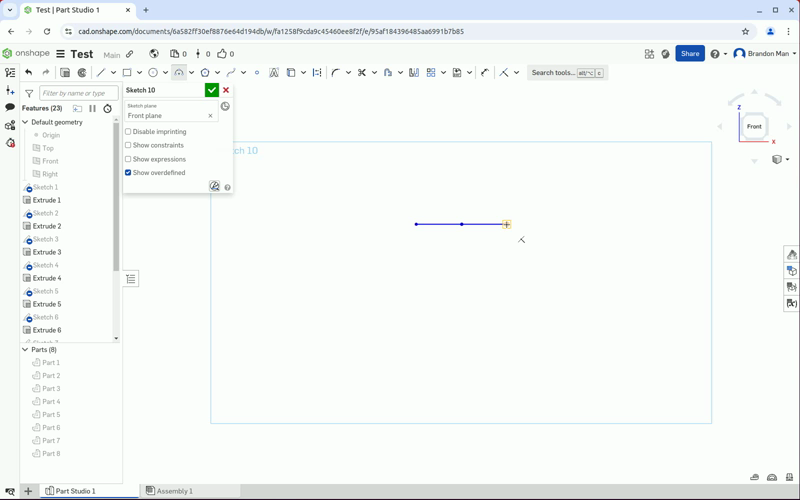
click(506, 224)
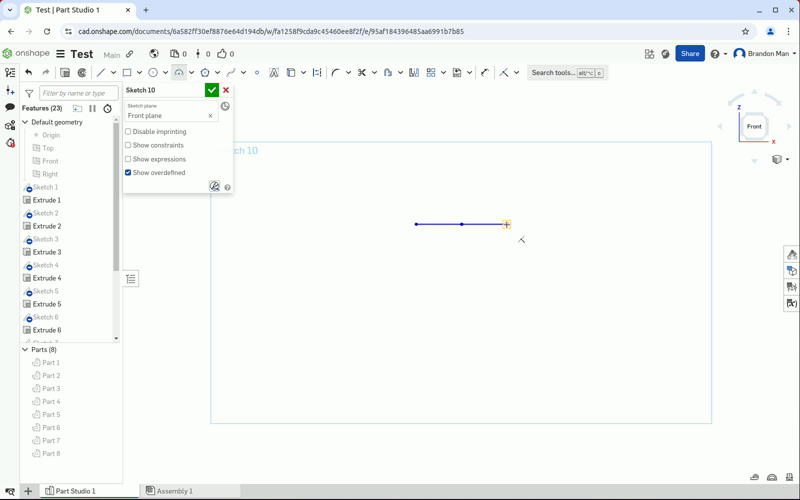
mouse_move(416, 224)
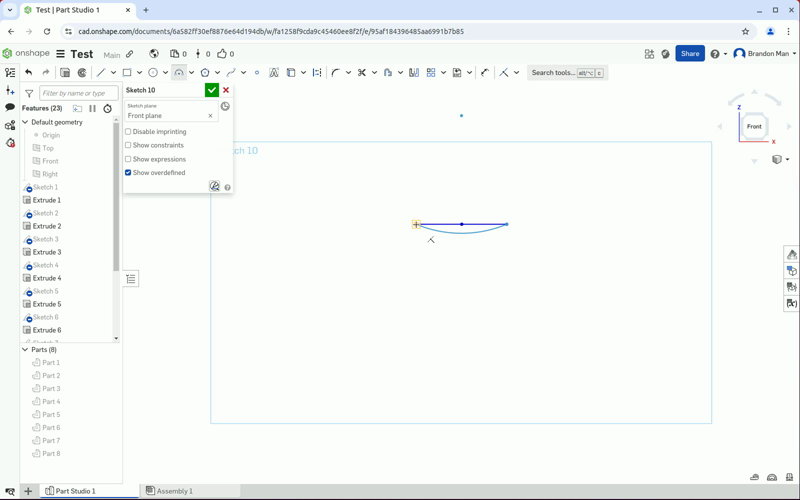
click(416, 224)
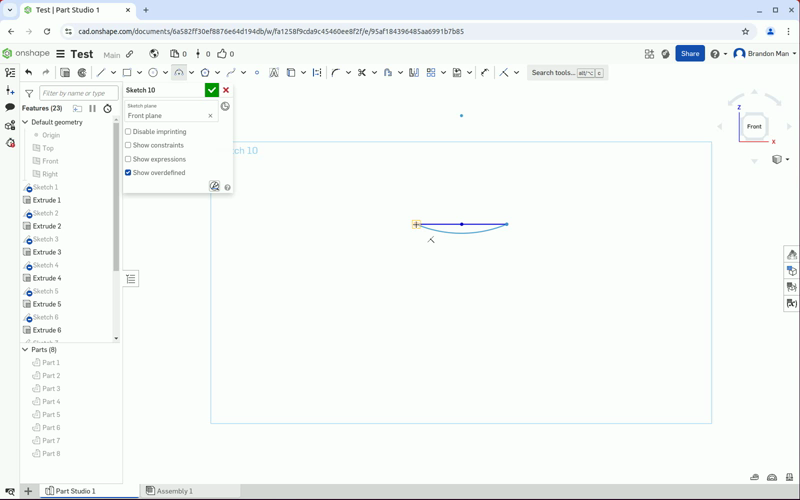
key_down(shift)
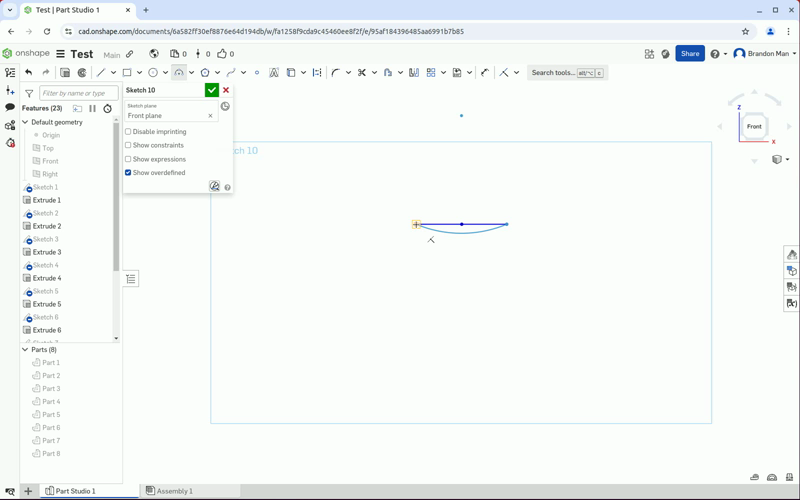
mouse_move(461, 179)
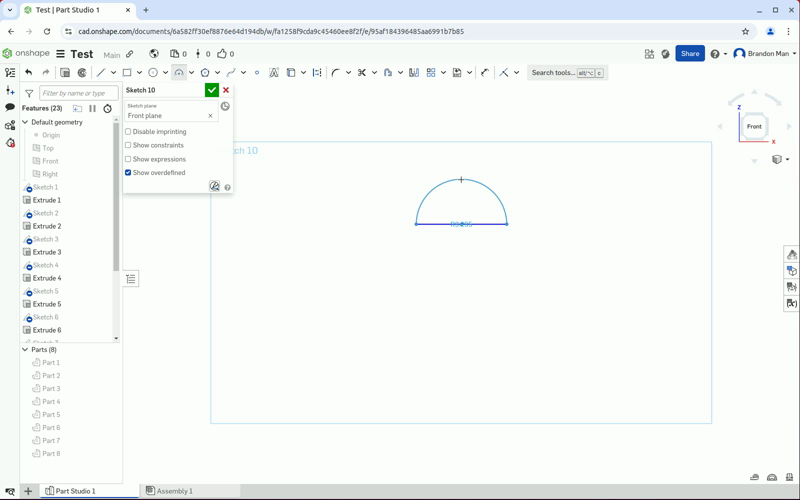
click(461, 179)
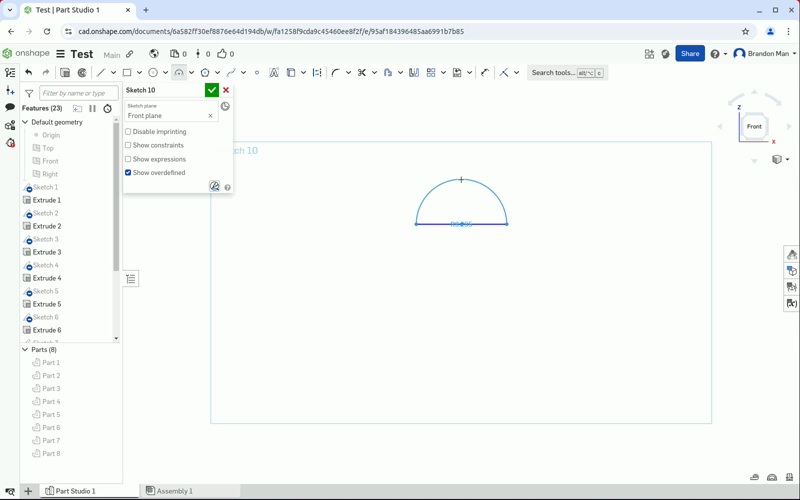
key_up(shift)
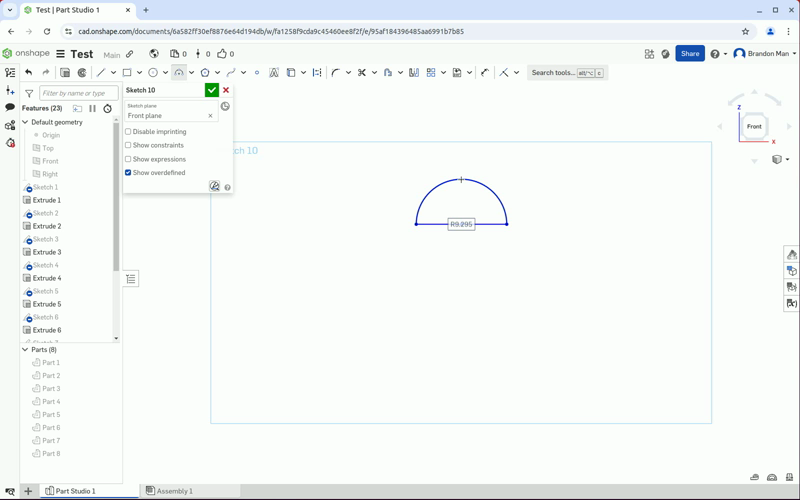
key(esc)
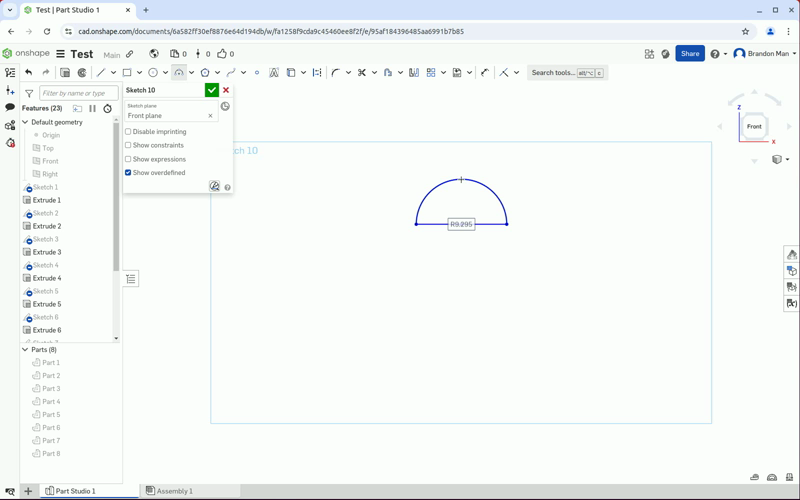
mouse_move(494, 201)
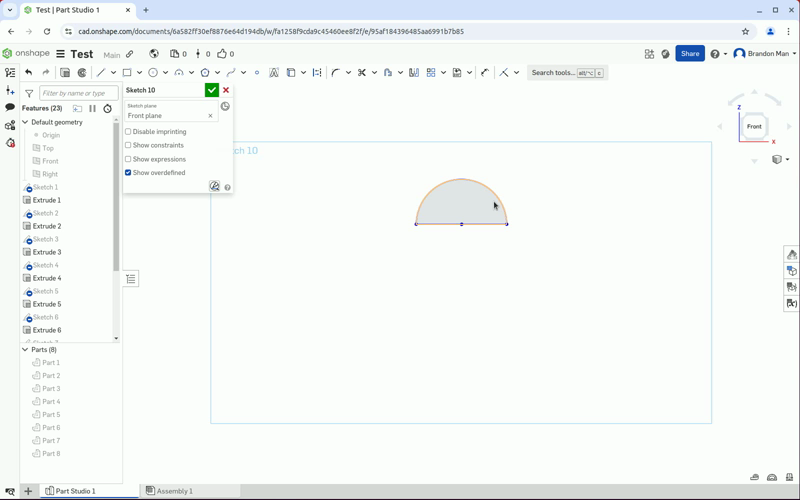
scroll(6)
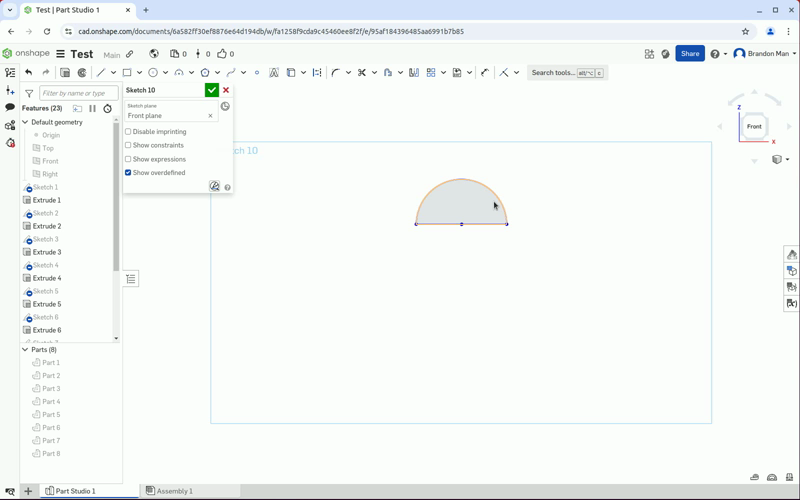
scroll(6)
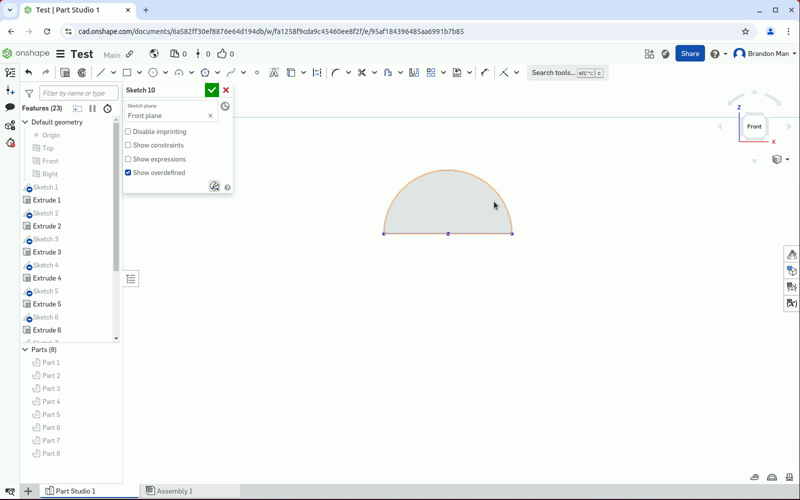
scroll(6)
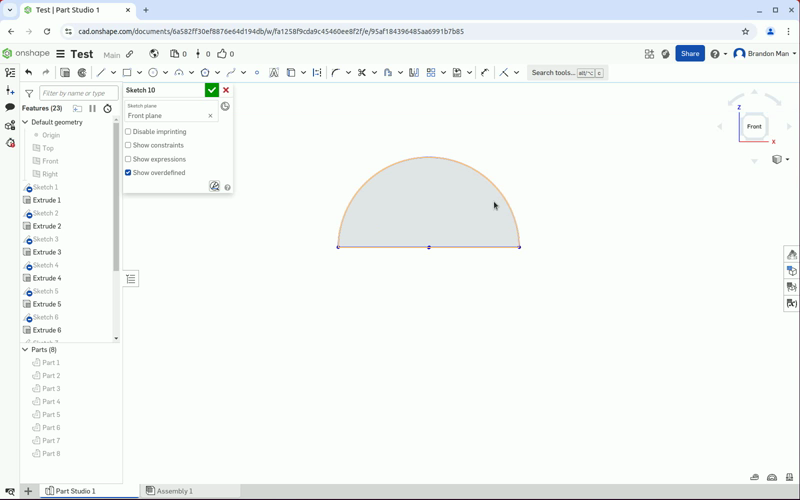
scroll(6)
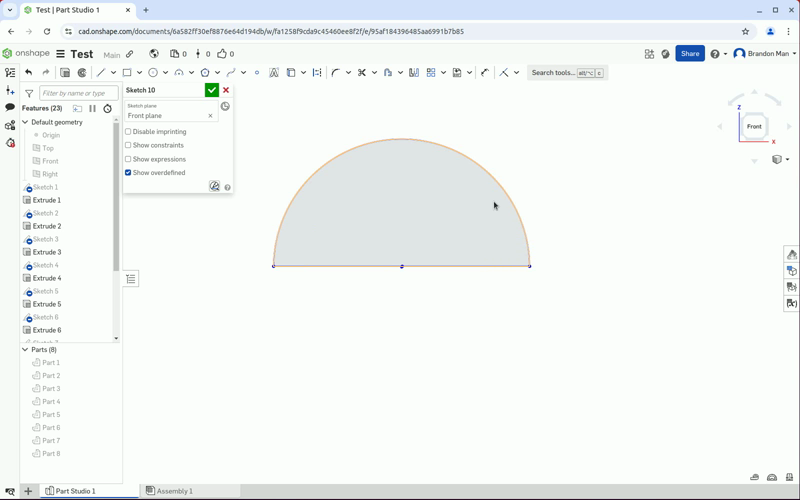
scroll(6)
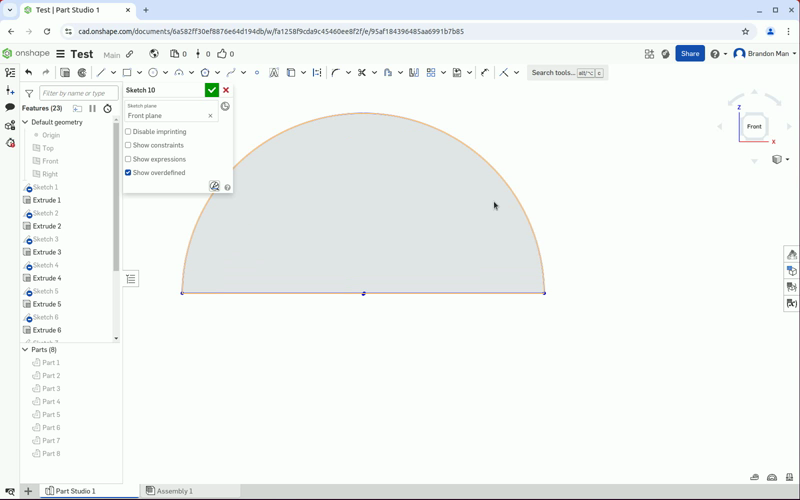
scroll(6)
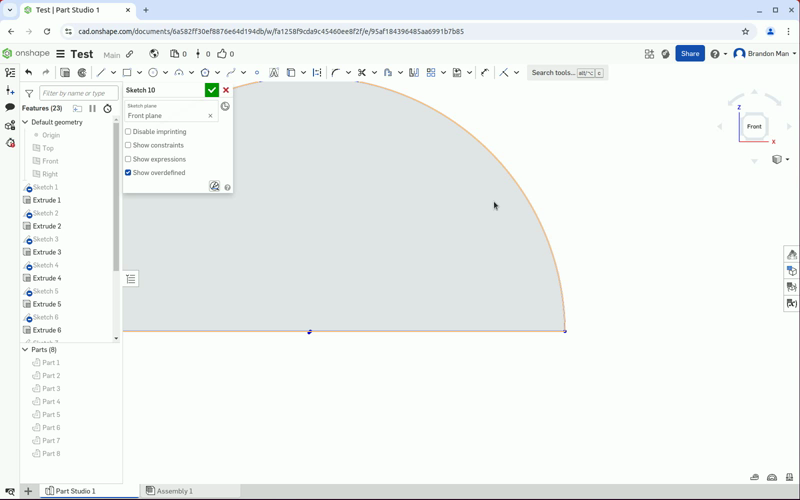
scroll(6)
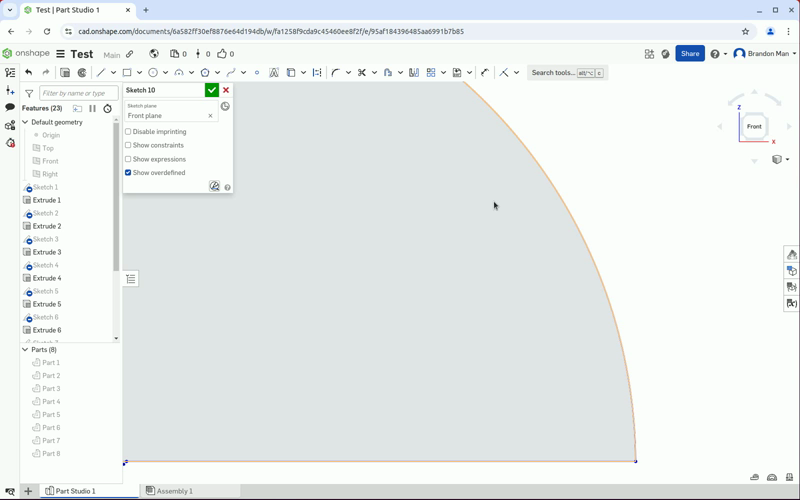
click(494, 201)
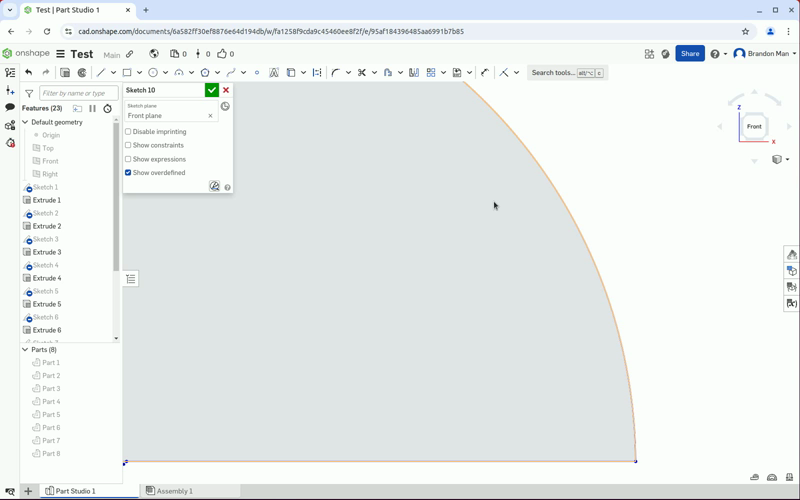
scroll(-6)
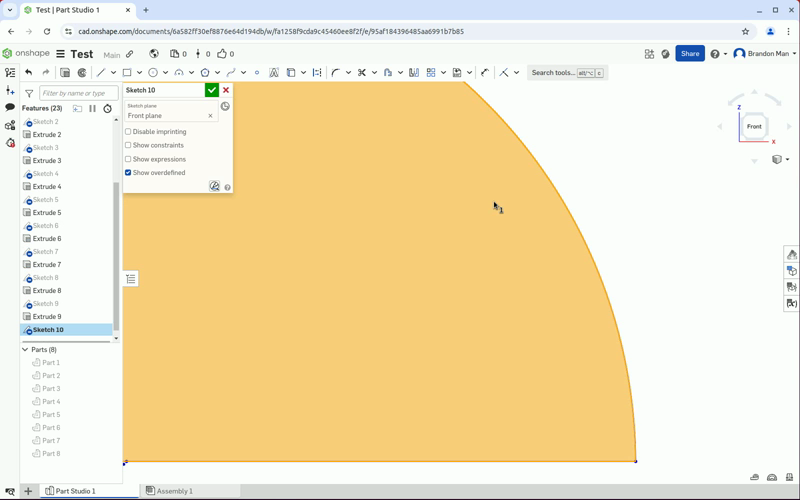
scroll(-6)
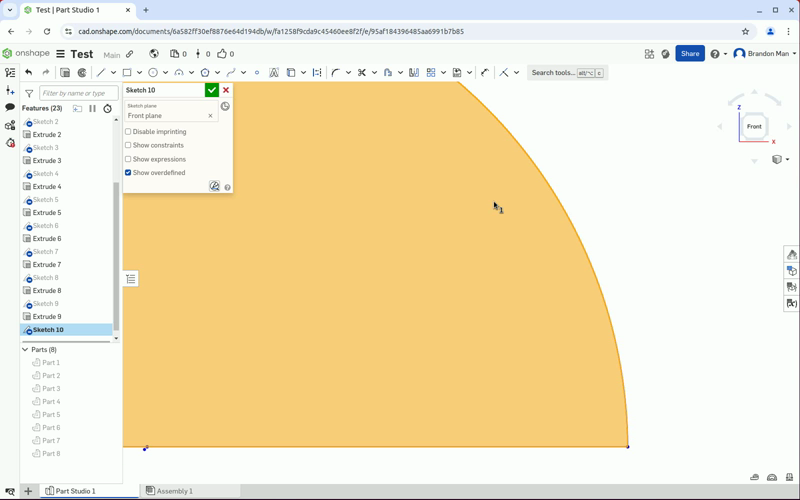
scroll(-6)
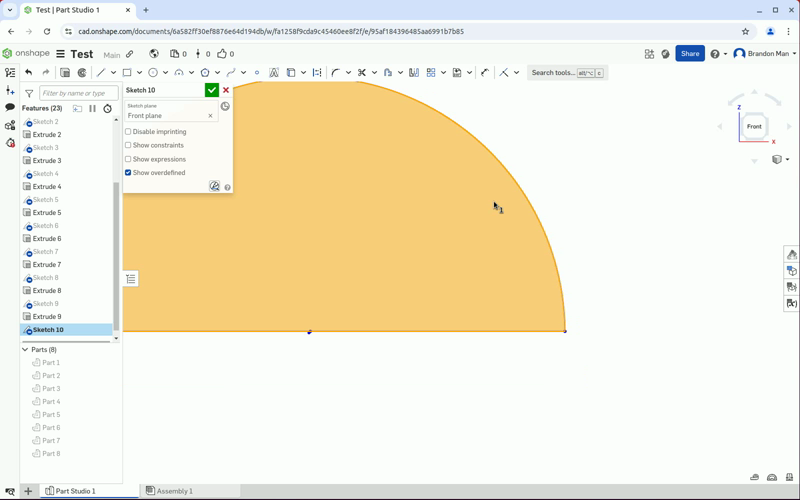
scroll(-6)
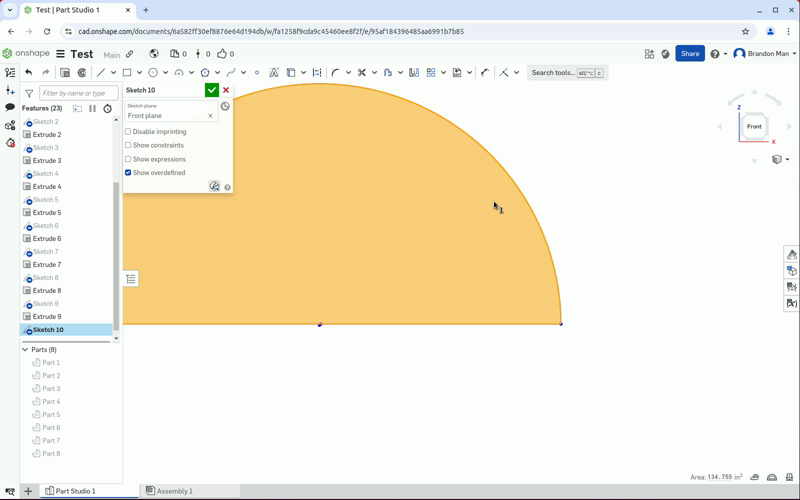
scroll(-6)
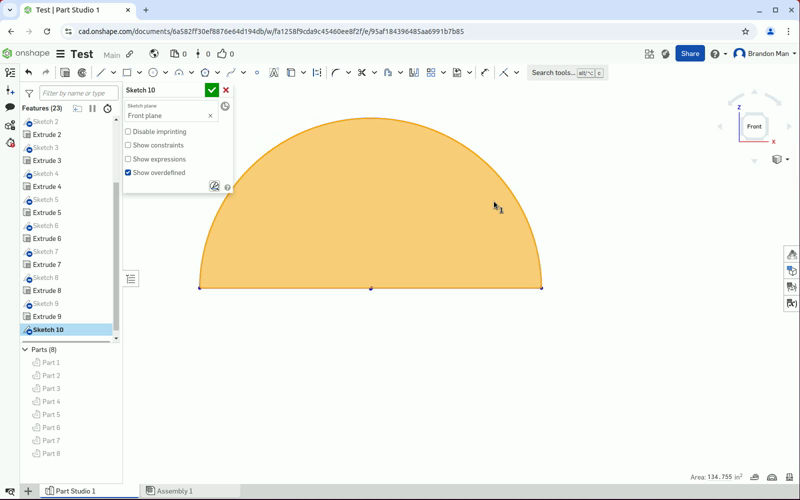
scroll(-6)
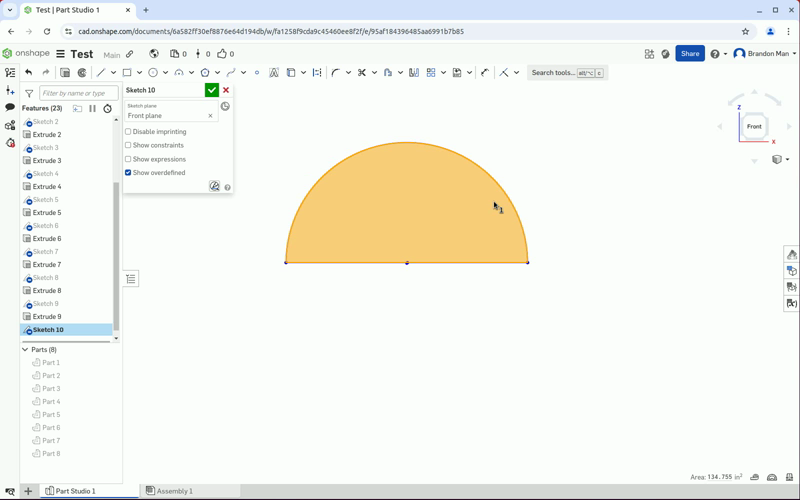
scroll(-6)
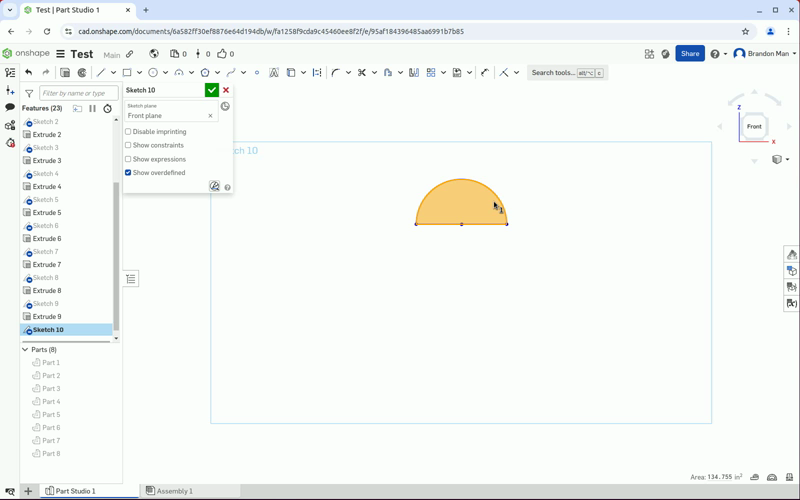
mouse_move(73, 352)
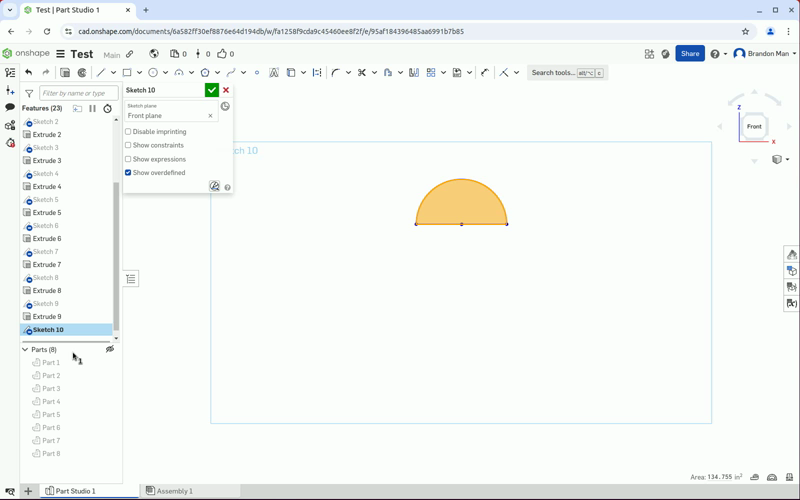
key(shift+y)
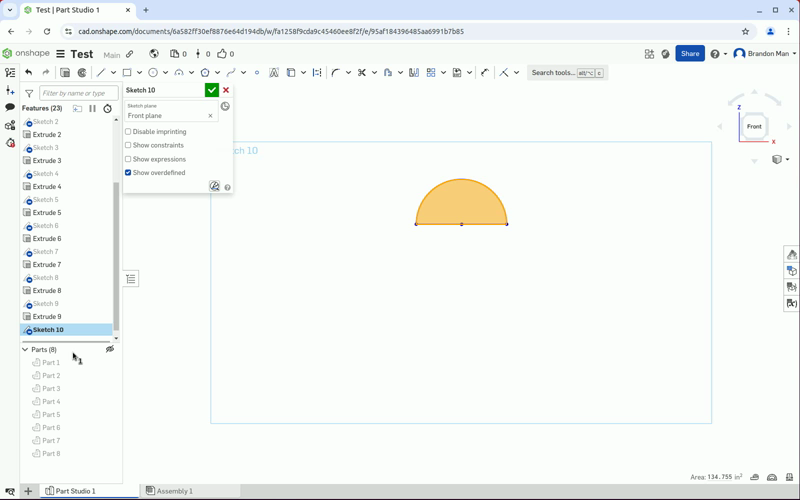
key(shift+e)
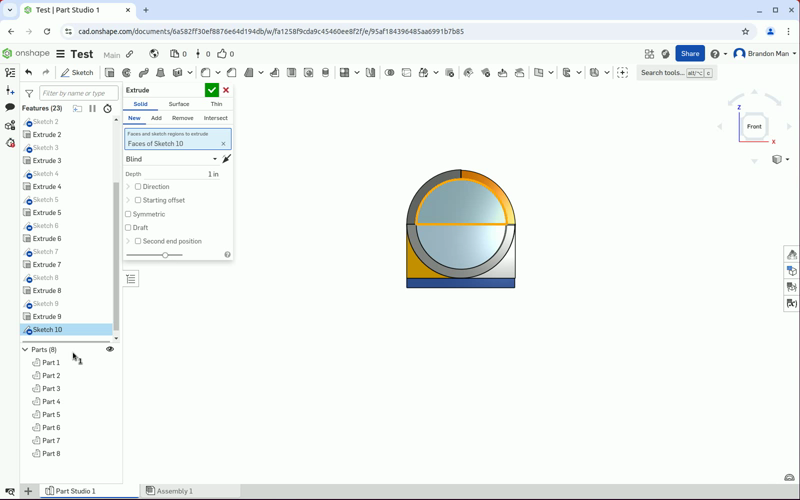
mouse_move(143, 106)
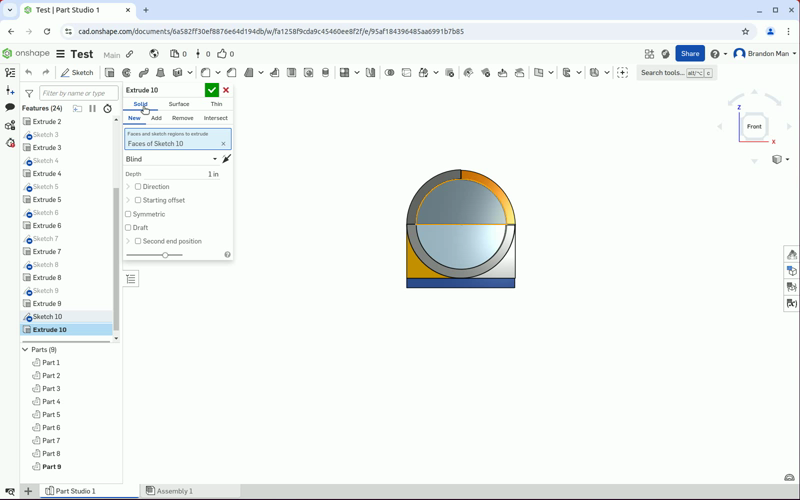
click(143, 106)
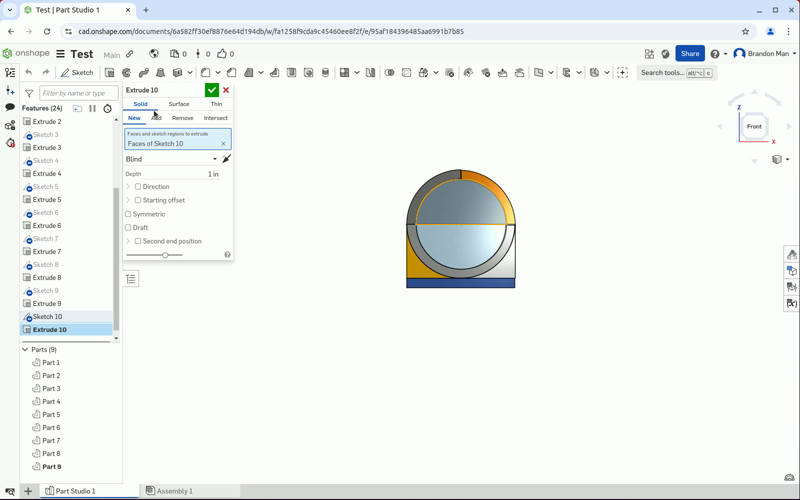
mouse_move(186, 120)
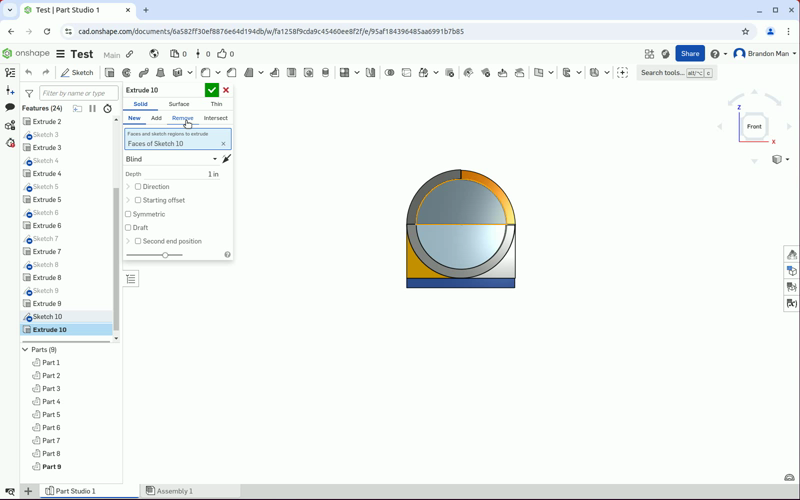
click(186, 120)
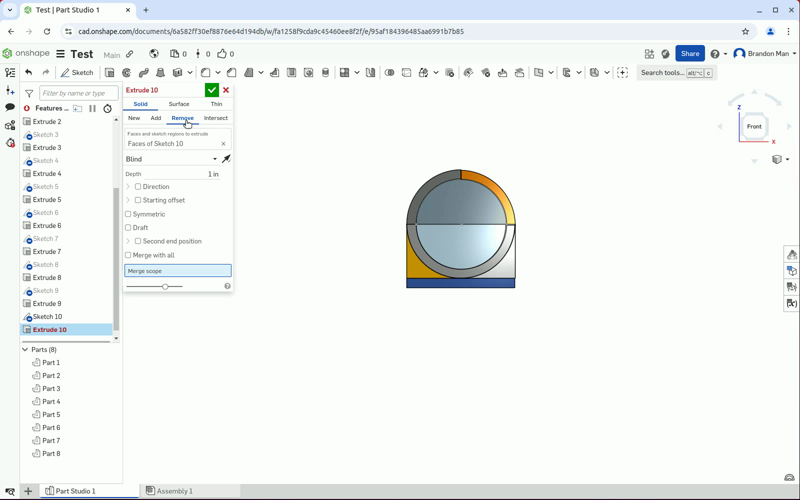
key(tab, 4)
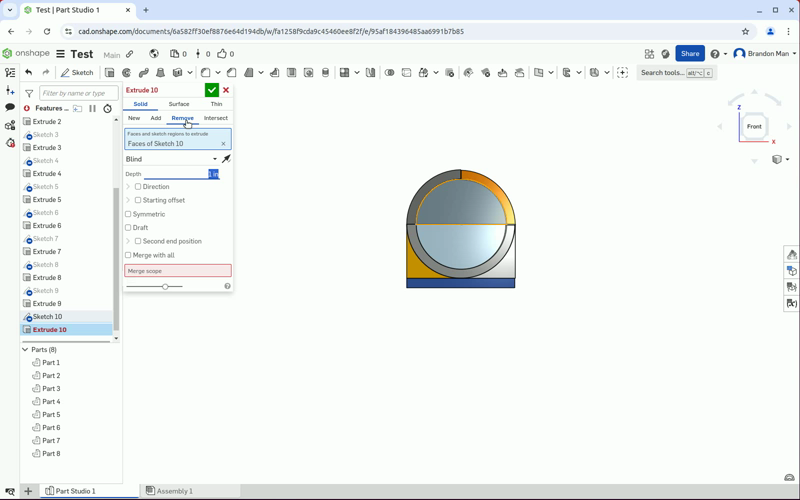
text(-4.333)
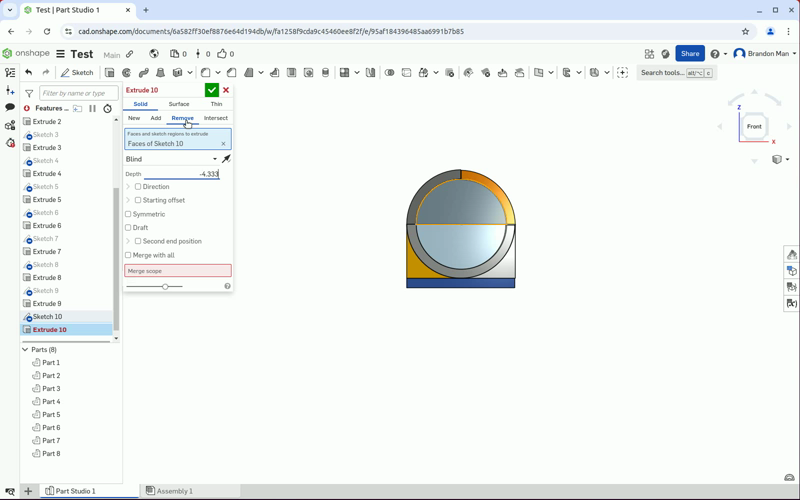
key(tab, 6)
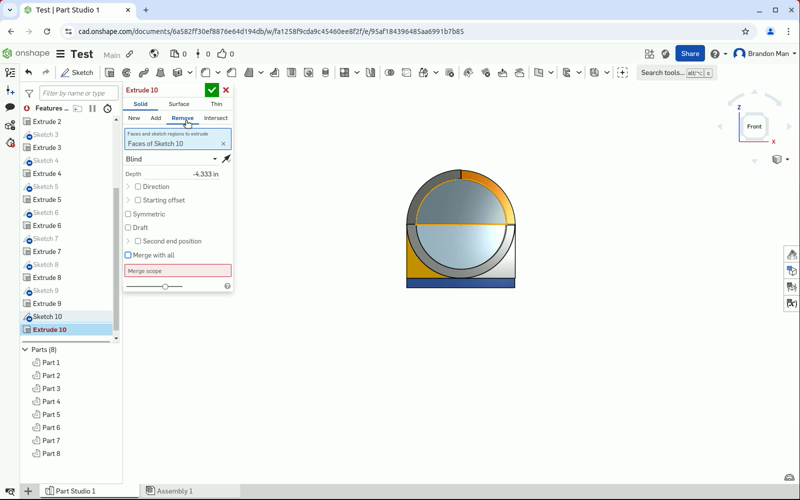
key(space)
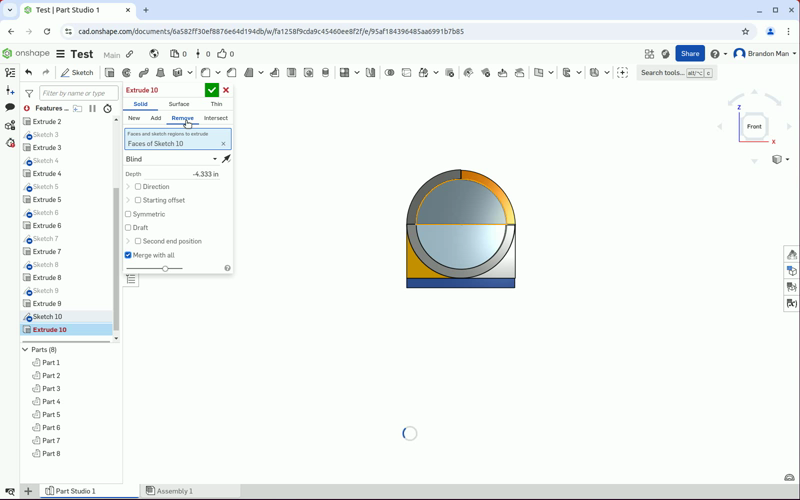
key(enter)
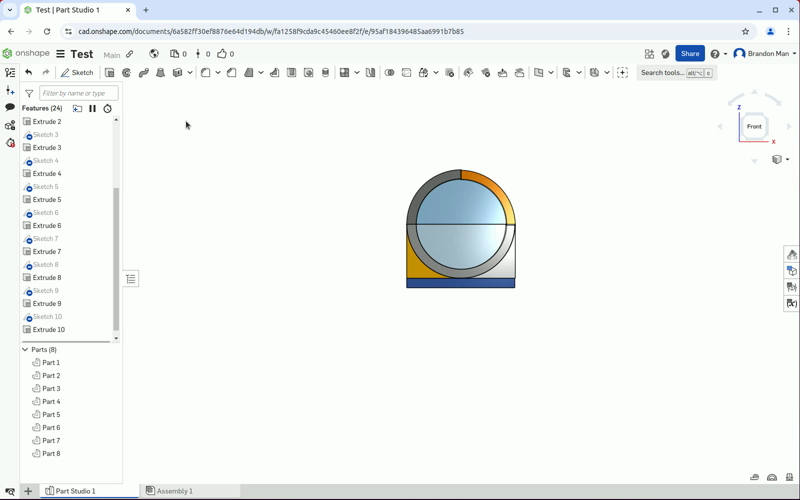
key(shift+h)
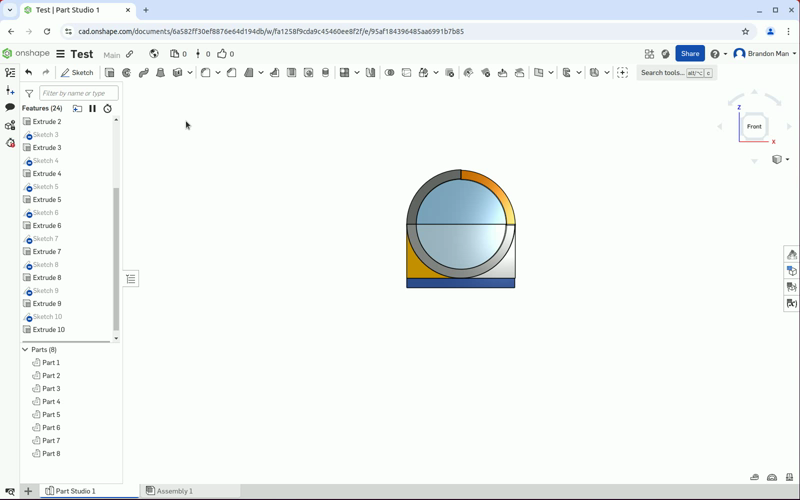
key(shift+h)
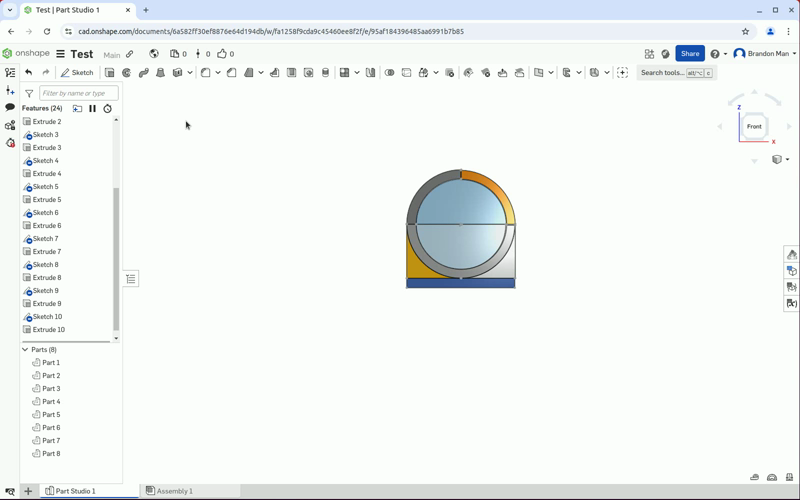
key(shift+7)
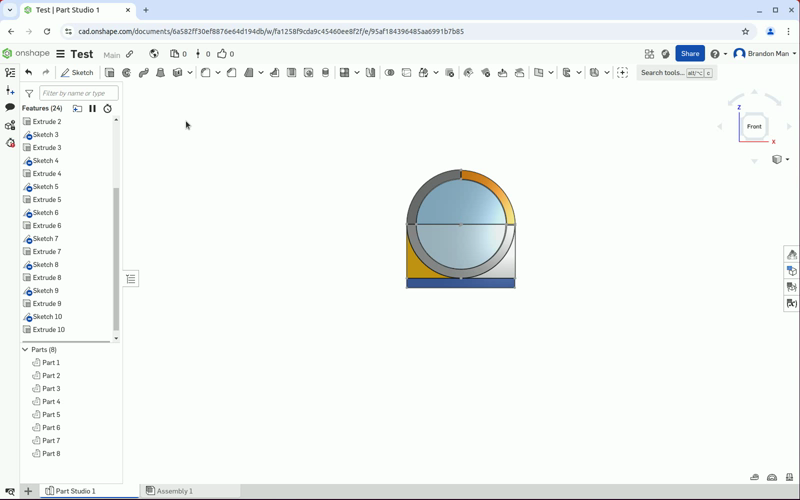
key(left, 2)
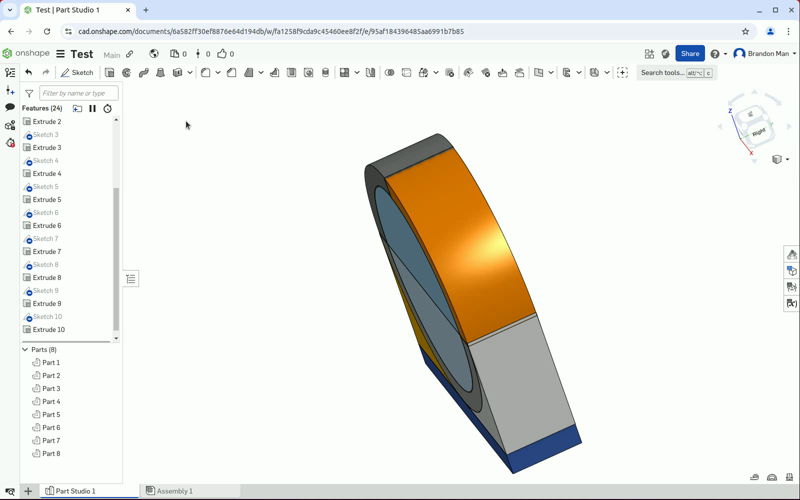
key(down, 2)
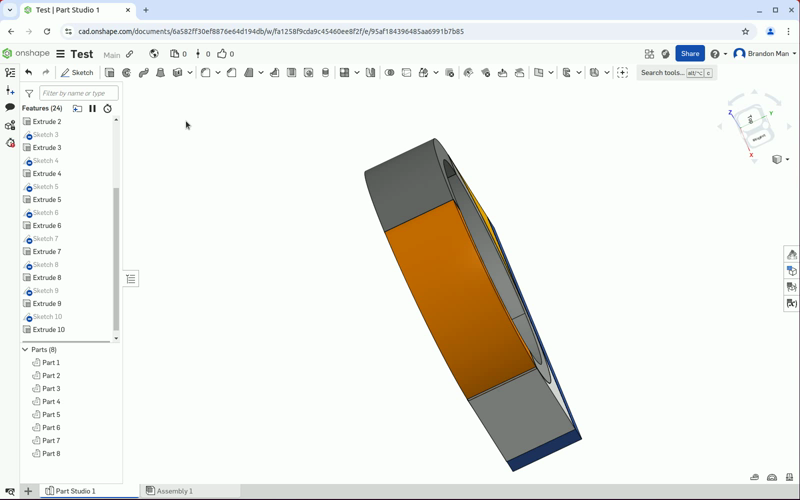
key(up, 2)
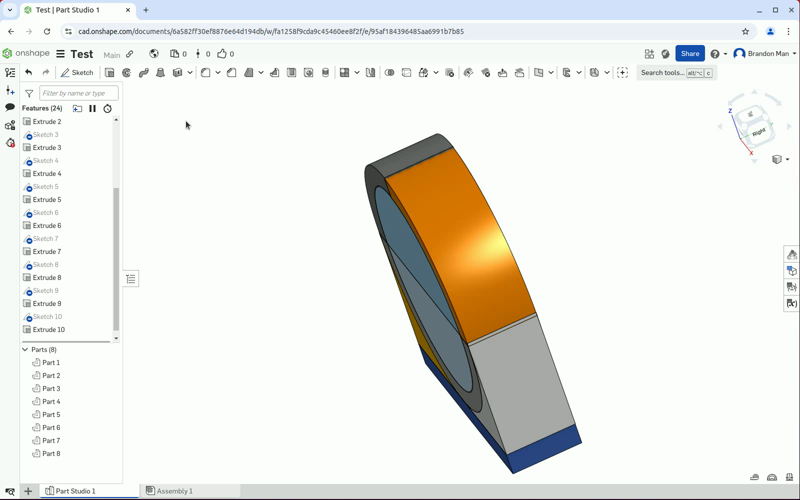
key(right, 2)
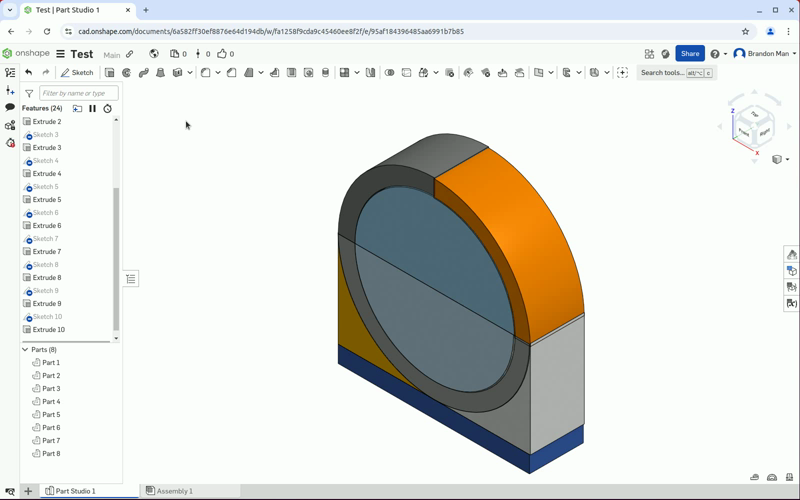
mouse_move(69, 85)
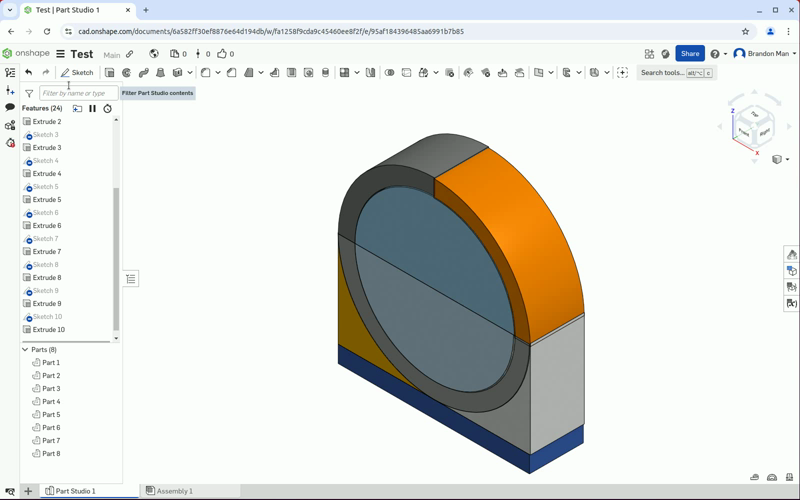
click(69, 85)